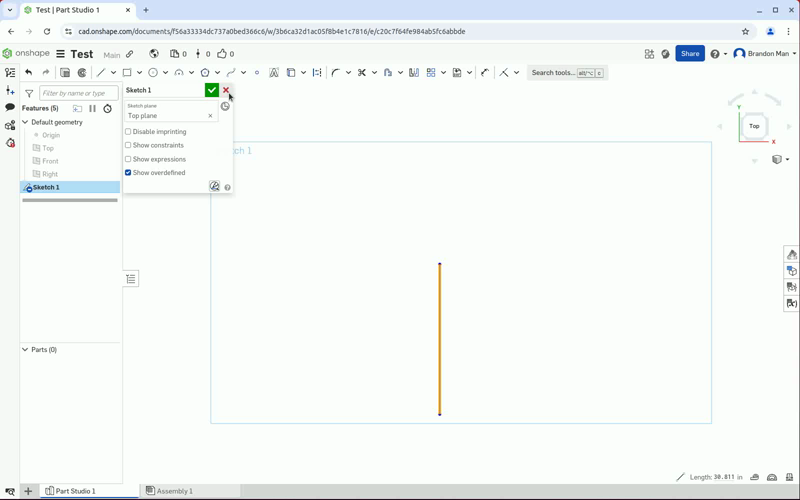
key(shift+h)
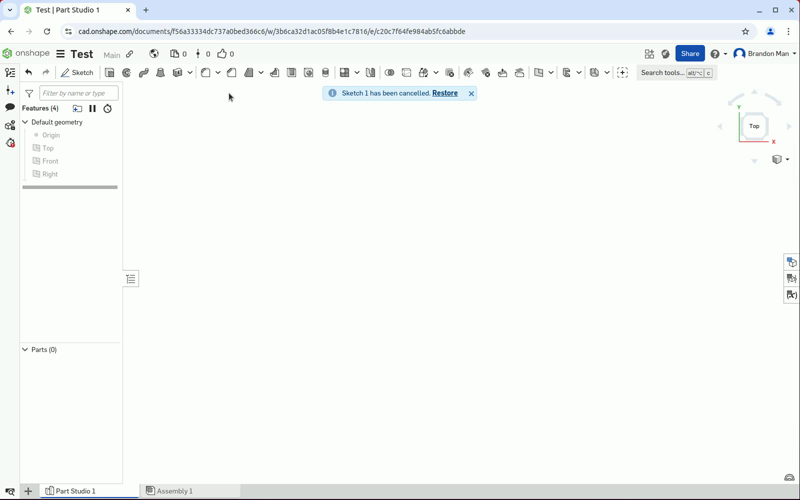
mouse_move(73, 352)
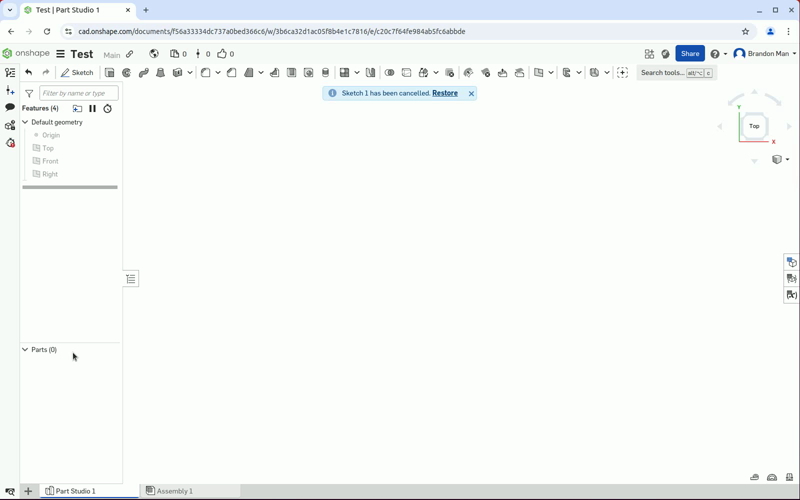
key(y)
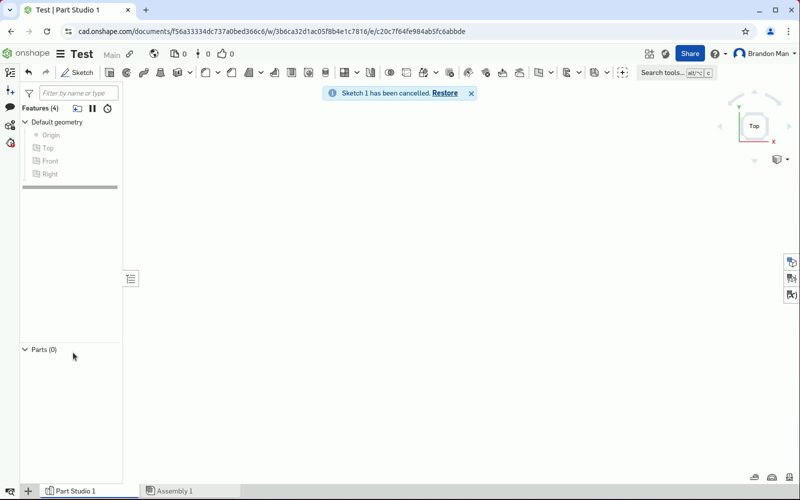
key(shift+p)
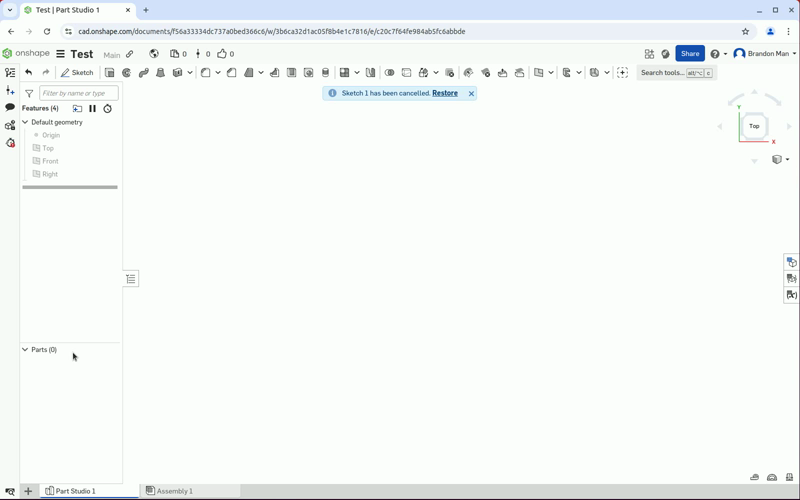
key(space)
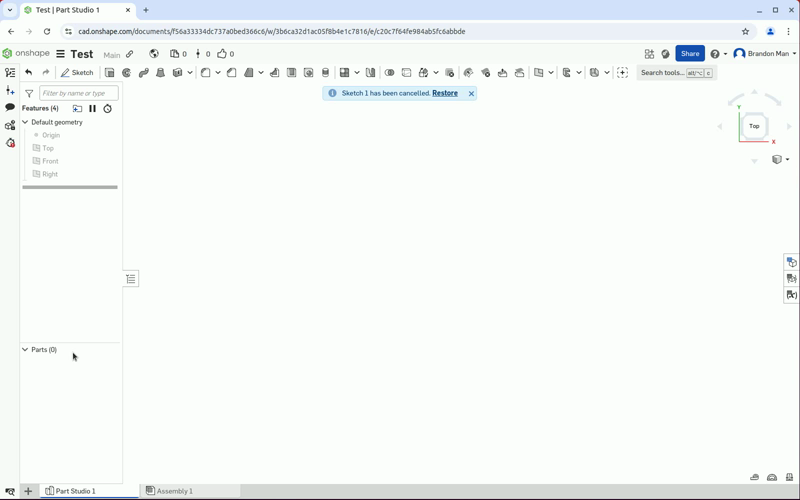
key_down(shift)
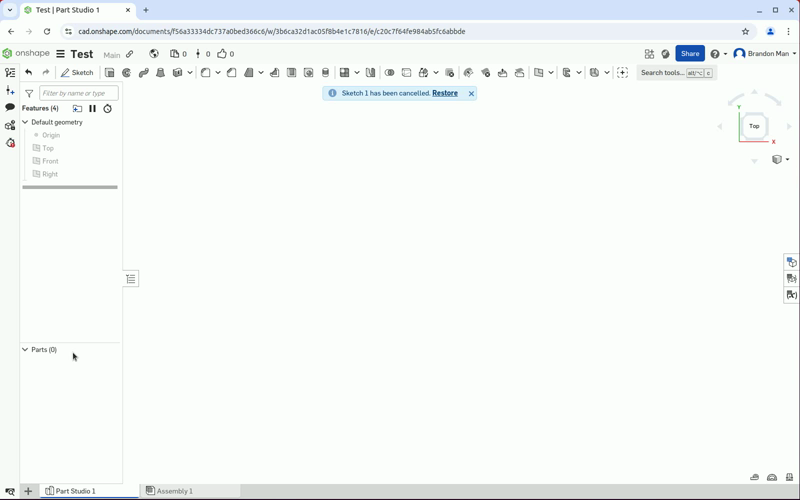
key(up)
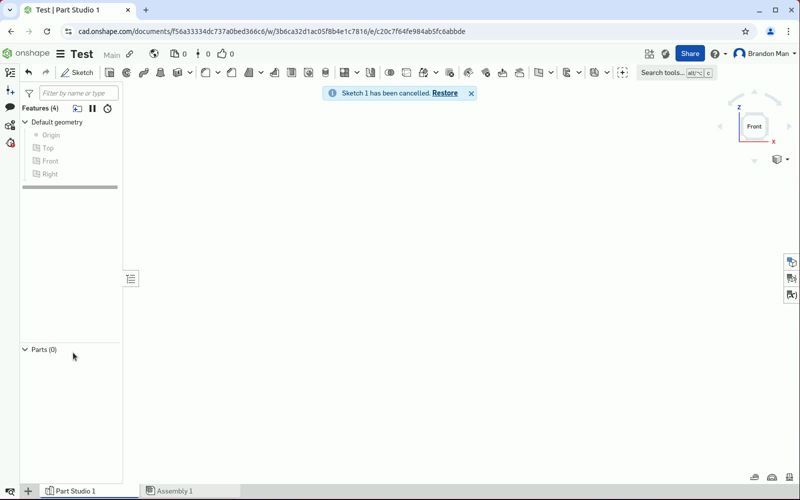
key_up(shift)
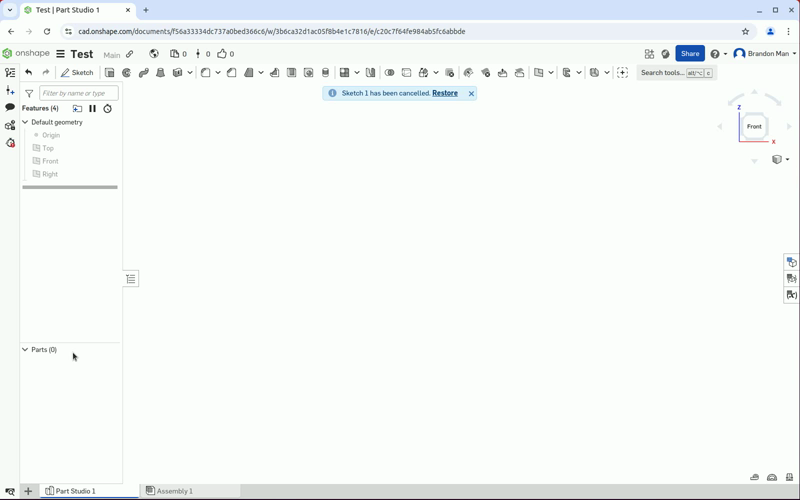
mouse_move(73, 352)
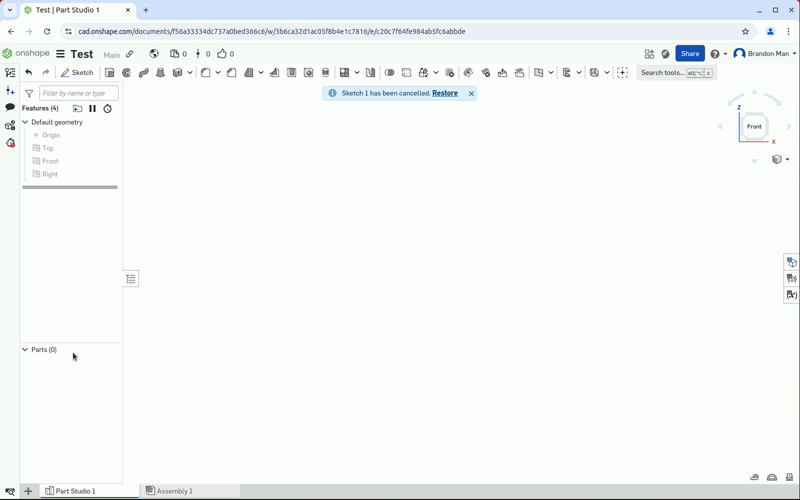
key(shift+y)
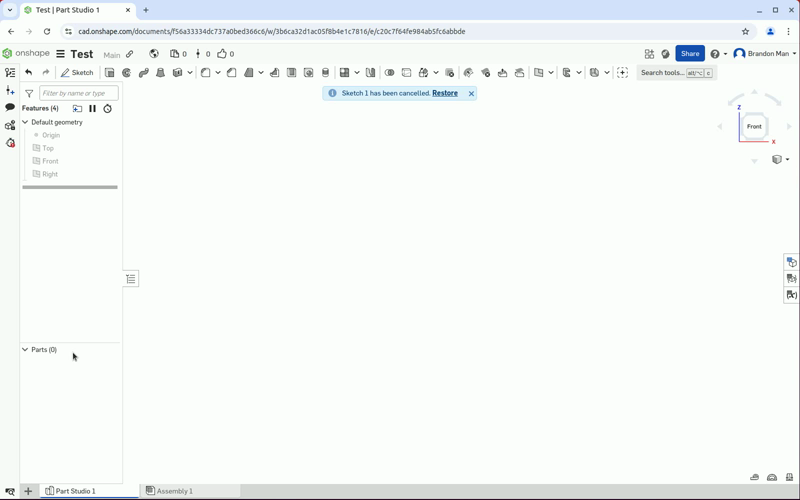
key(shift+s)
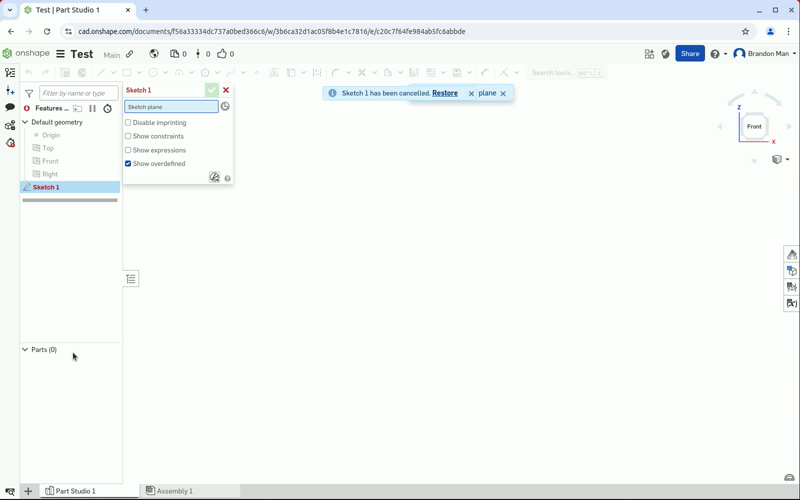
mouse_move(73, 163)
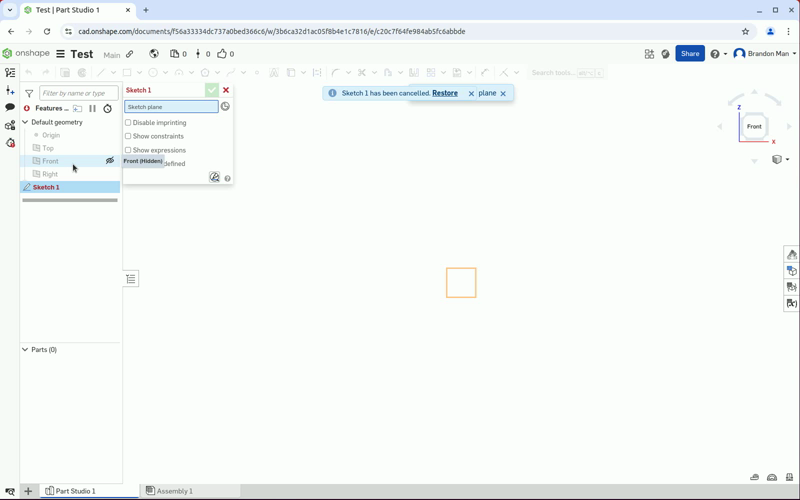
click(73, 163)
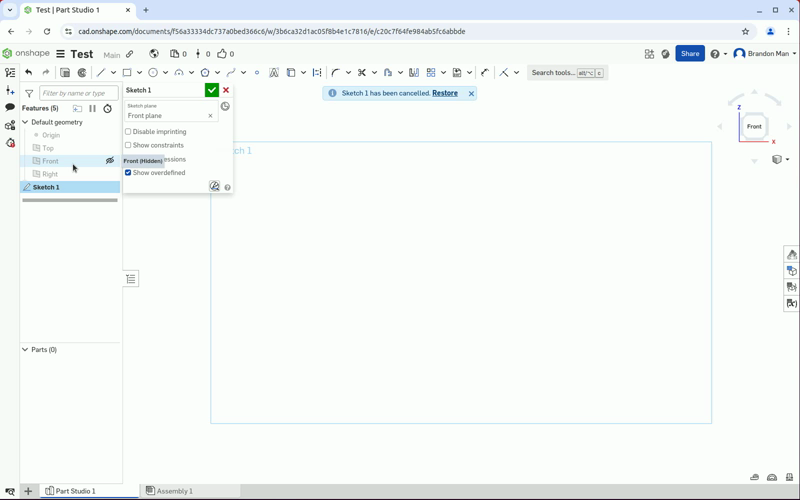
mouse_move(73, 352)
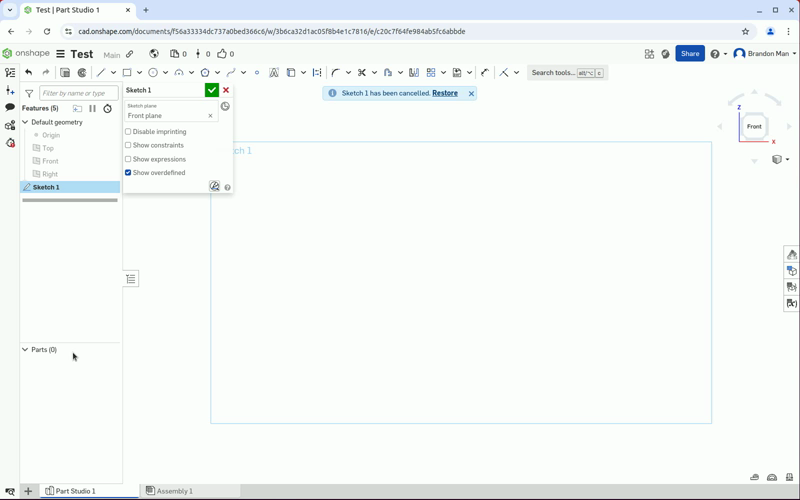
key(y)
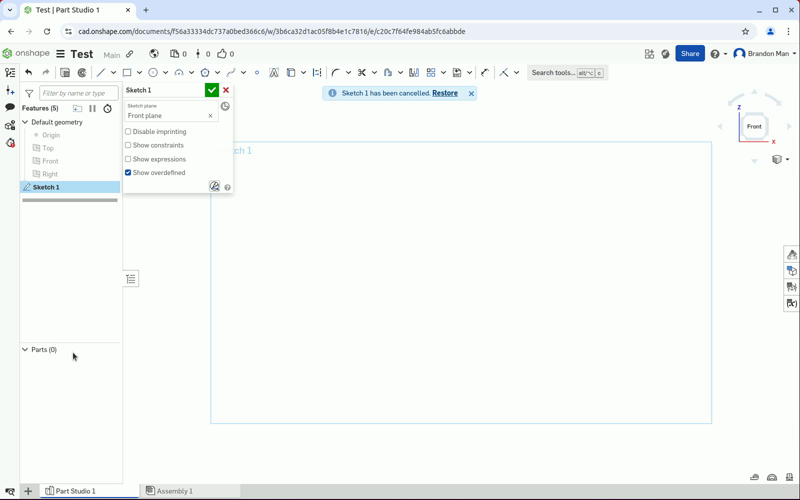
key(l)
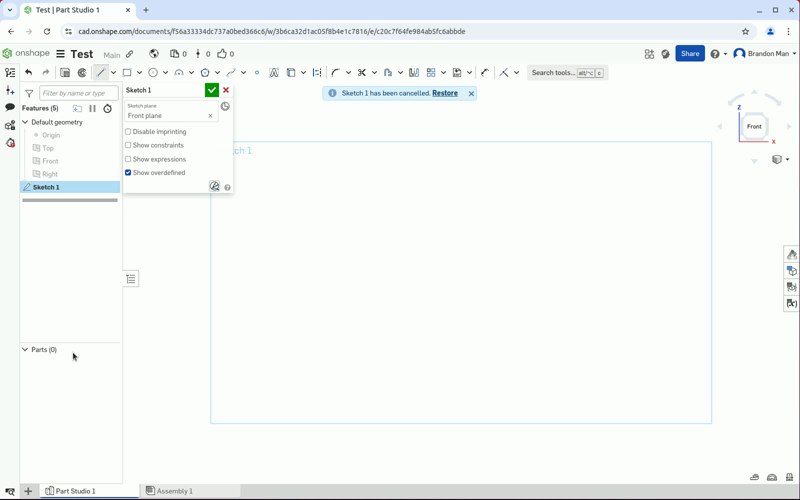
key_down(shift)
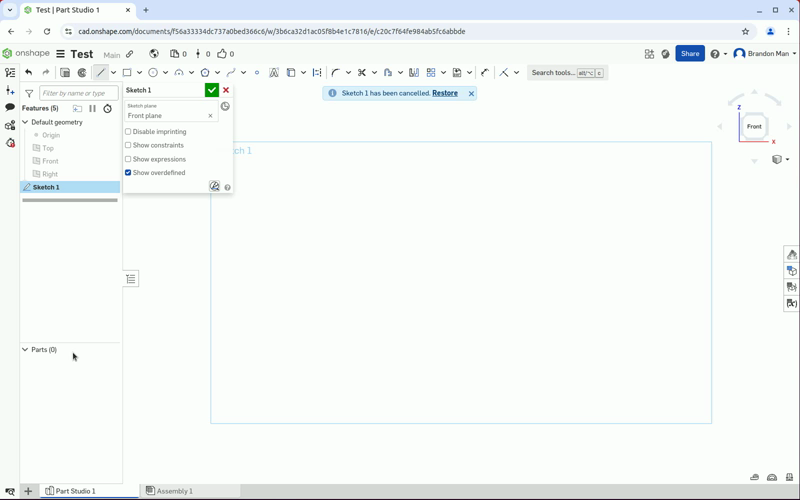
mouse_move(403, 291)
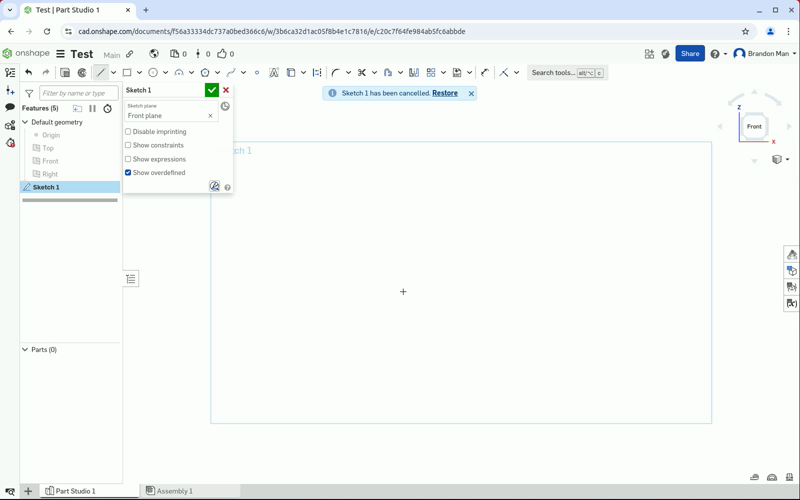
click(403, 291)
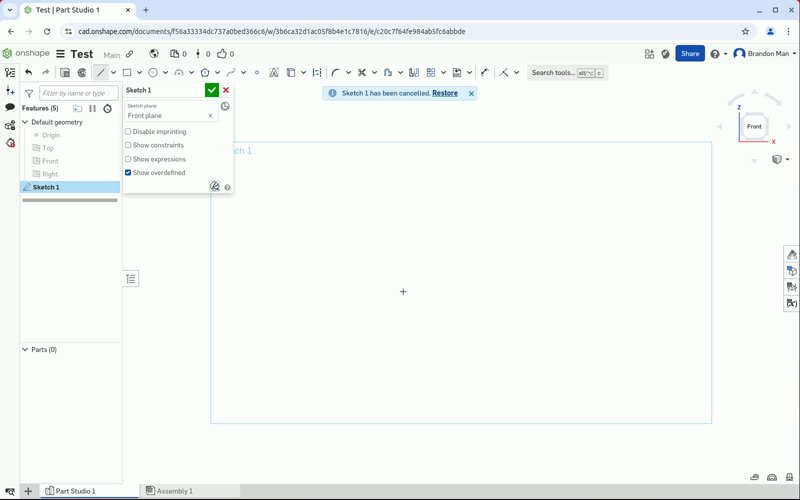
key_up(shift)
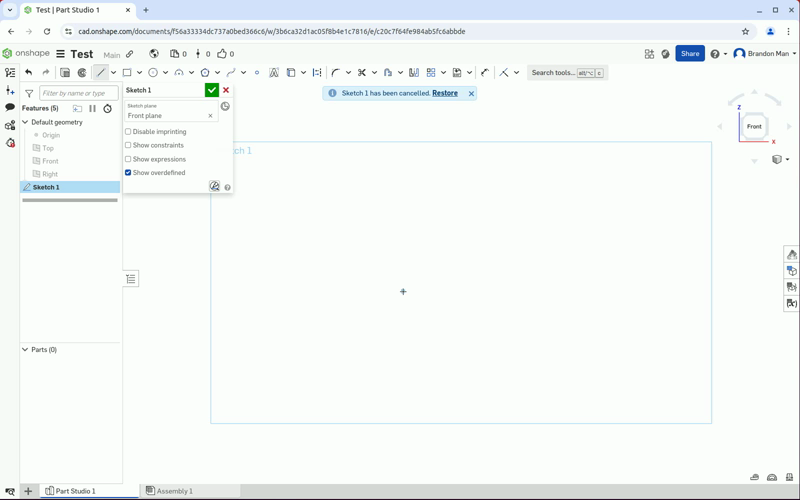
key_down(shift)
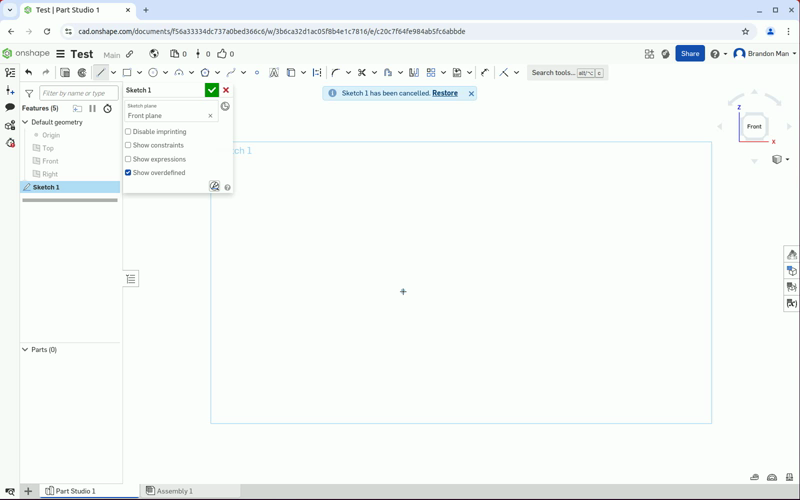
mouse_move(519, 291)
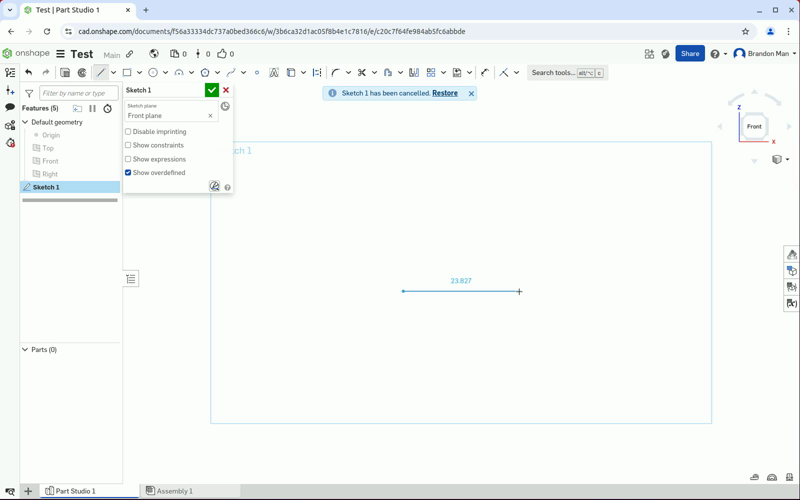
click(519, 291)
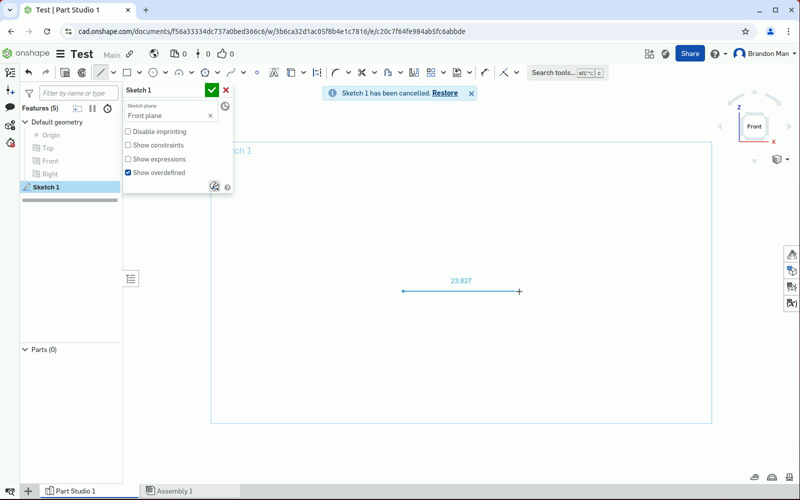
key_up(shift)
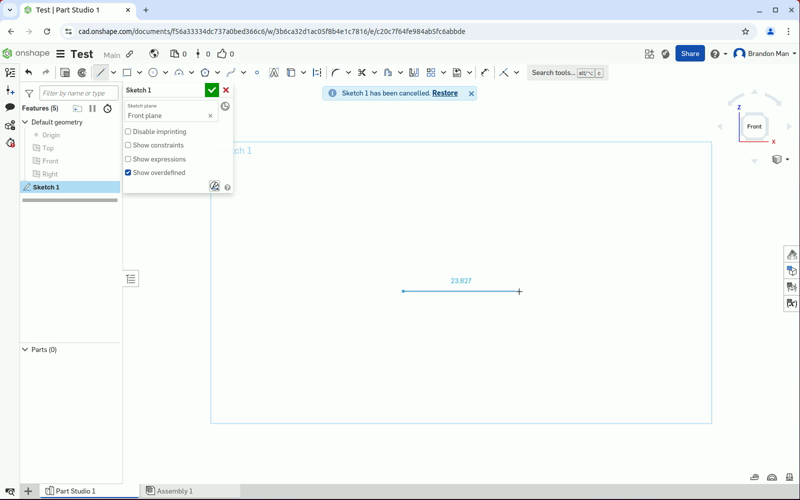
key_down(shift)
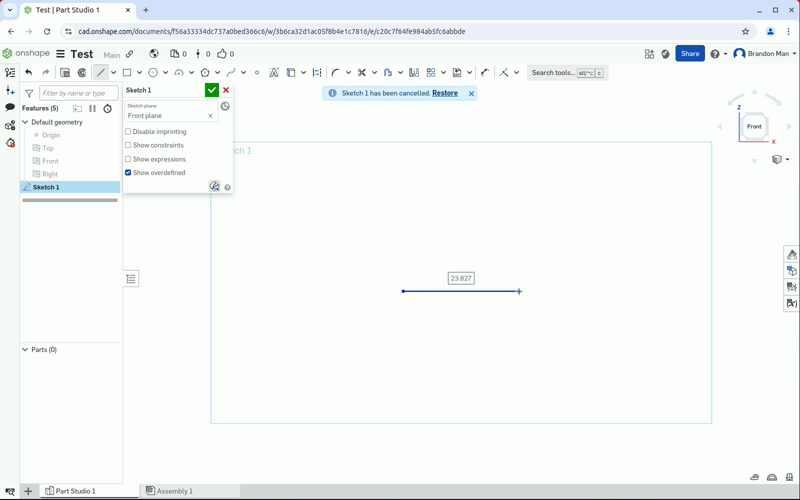
mouse_move(549, 291)
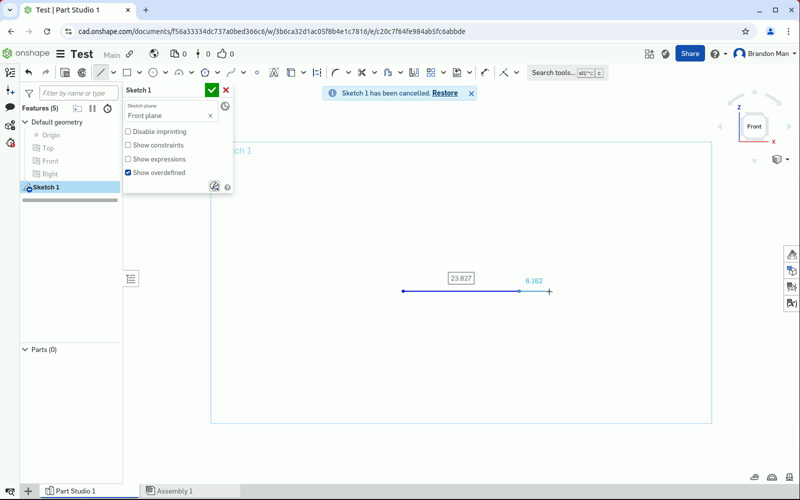
mouse_move(519, 275)
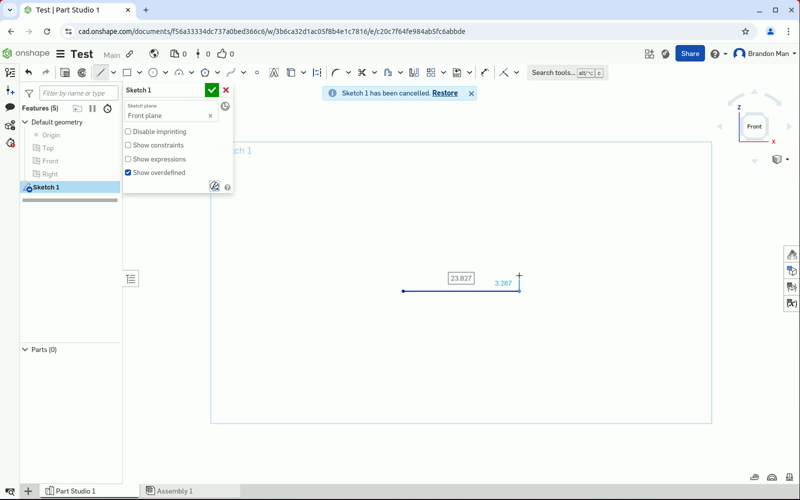
click(519, 275)
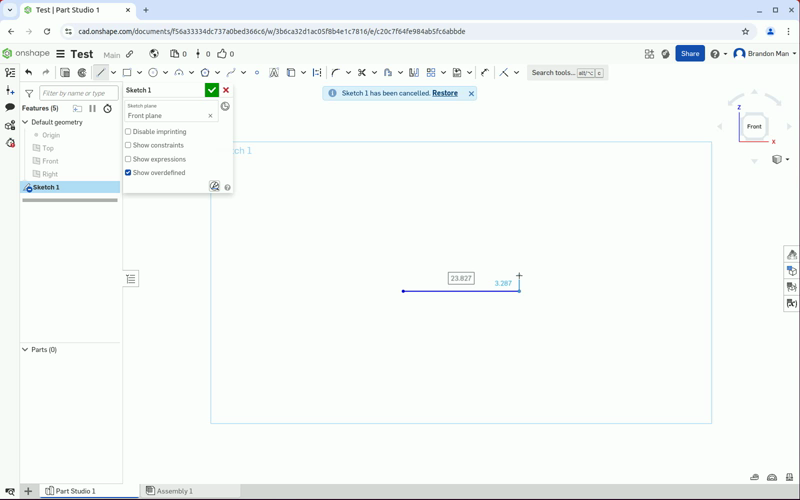
key_up(shift)
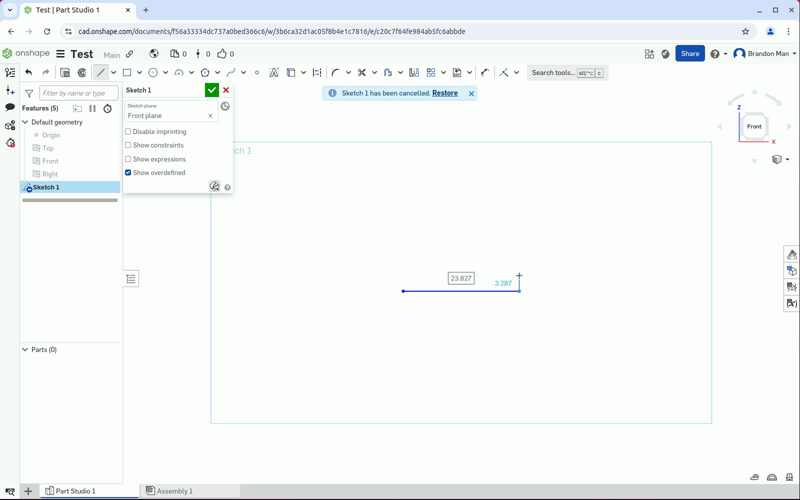
key_down(shift)
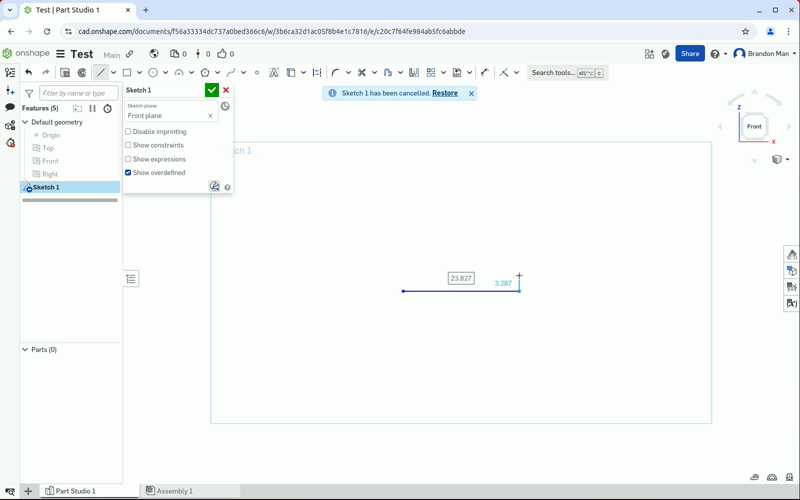
mouse_move(403, 275)
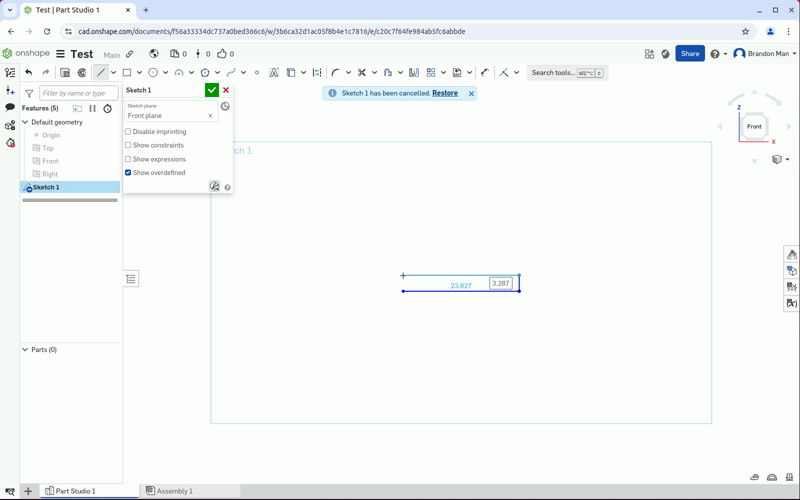
click(403, 275)
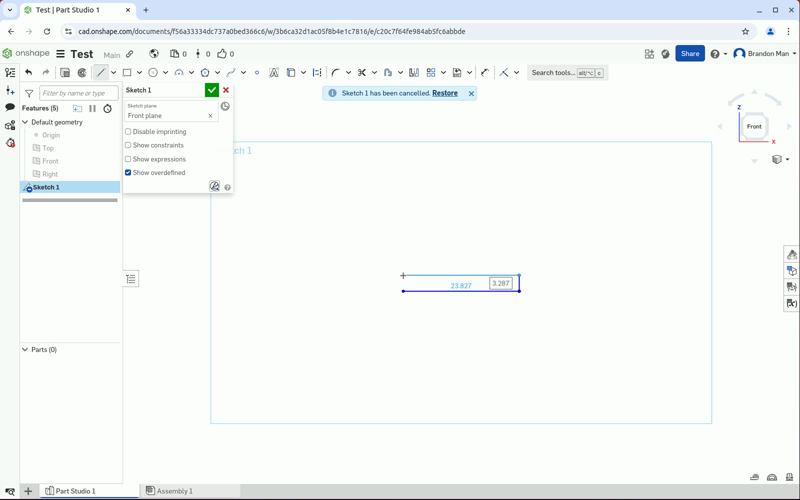
key_up(shift)
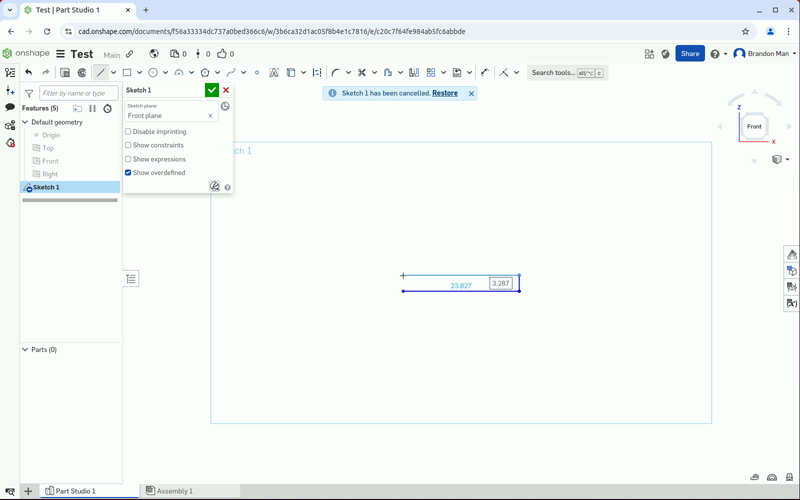
mouse_move(433, 275)
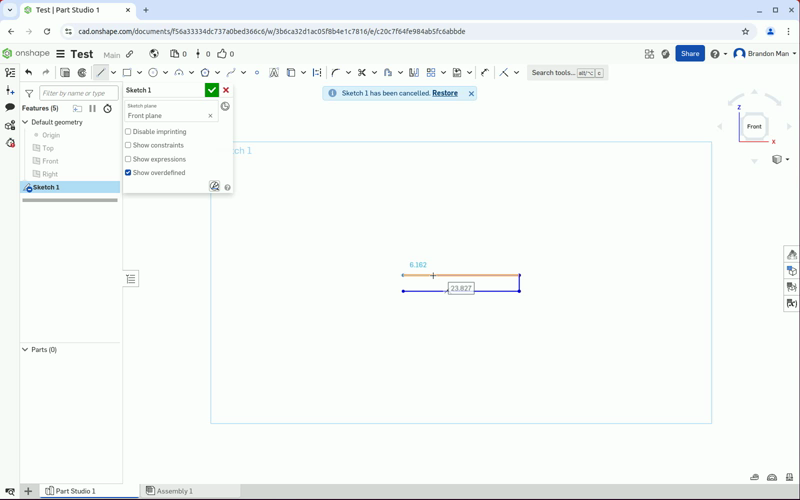
key_down(shift)
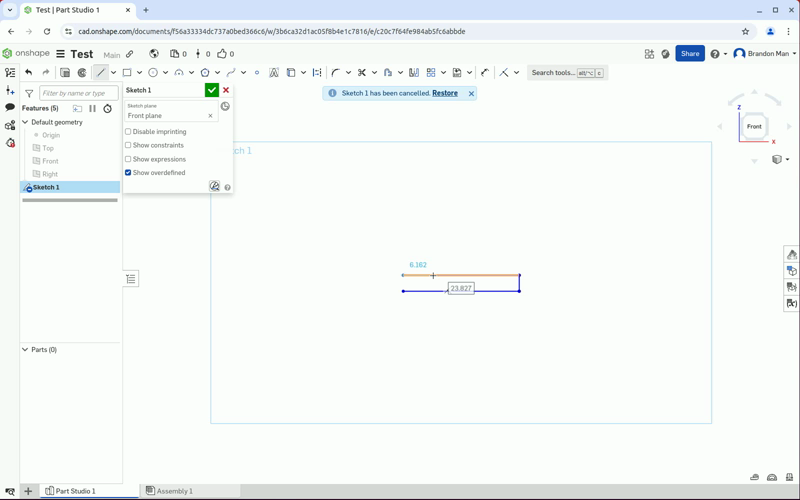
mouse_move(403, 291)
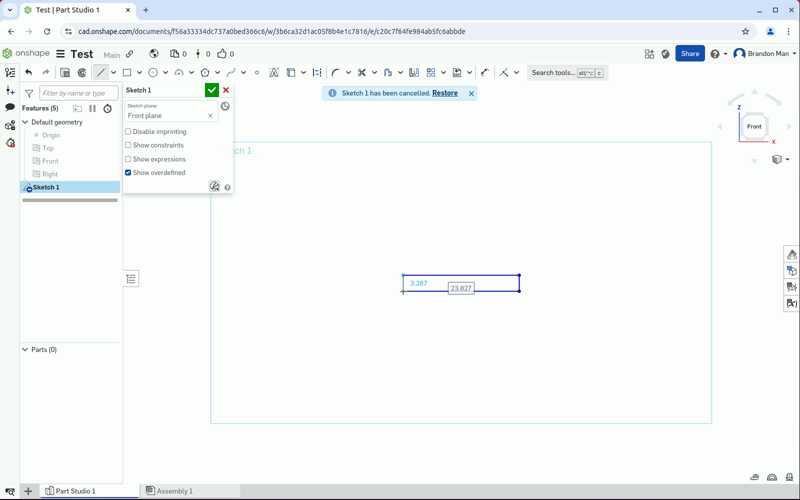
key_up(shift)
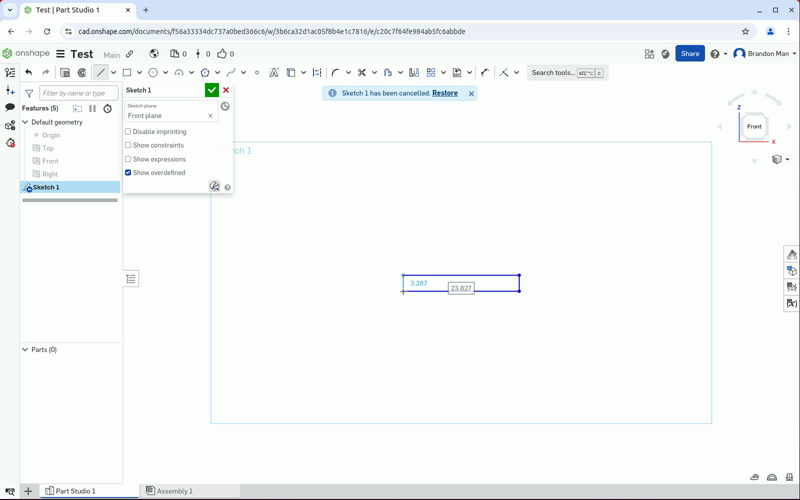
click(403, 291)
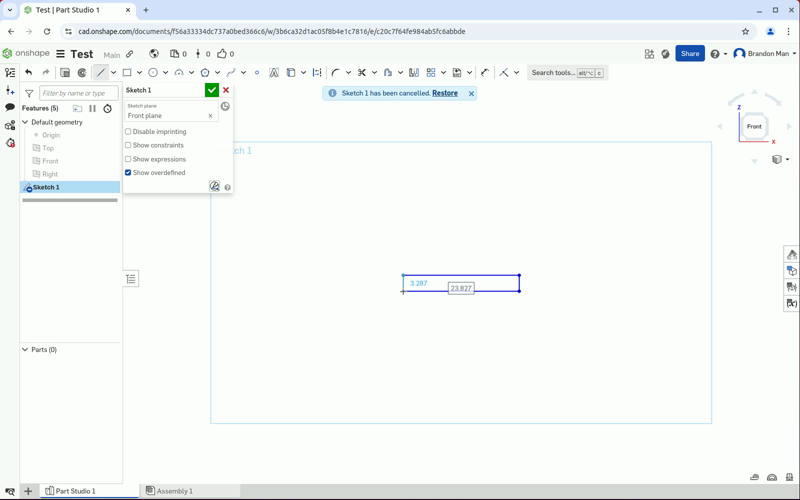
key(esc)
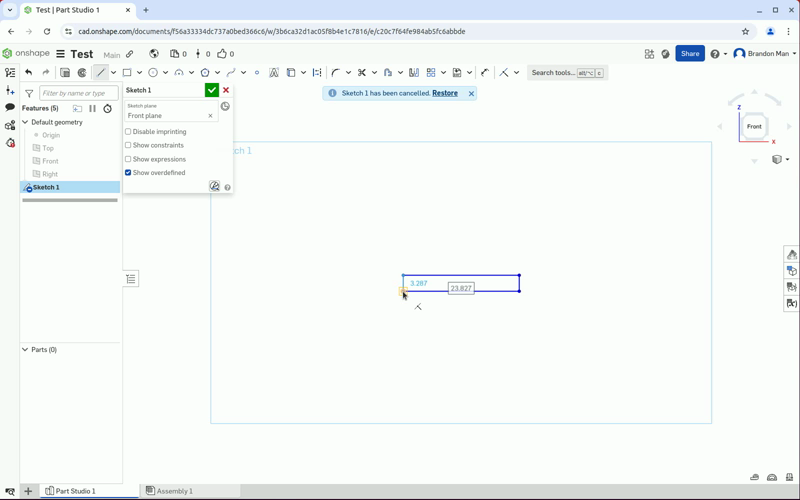
mouse_move(496, 288)
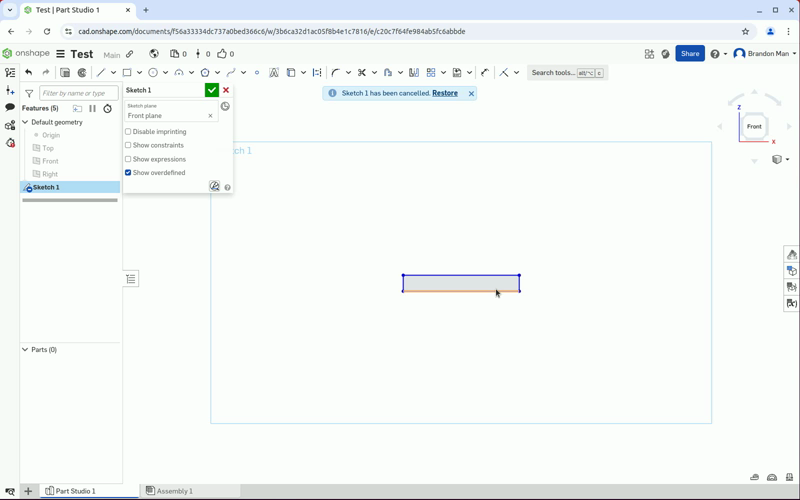
click(496, 288)
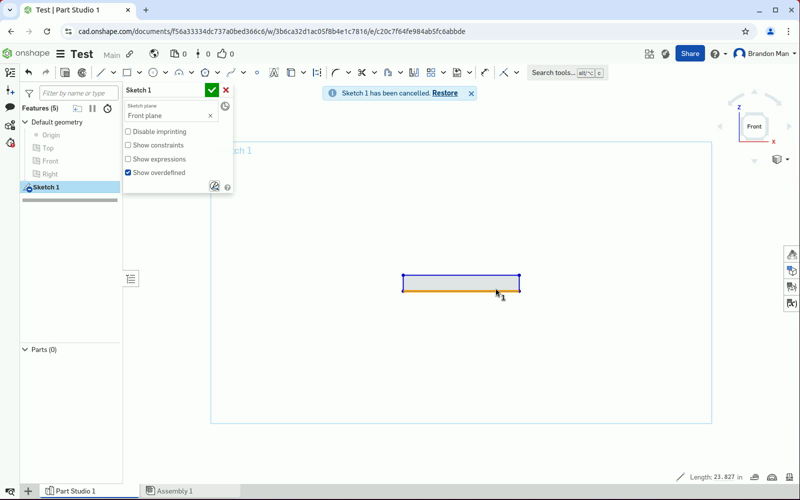
mouse_move(73, 352)
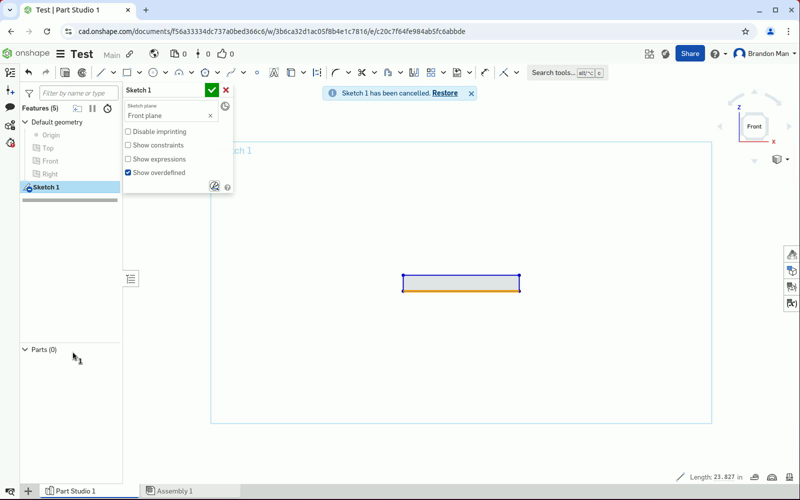
key(shift+y)
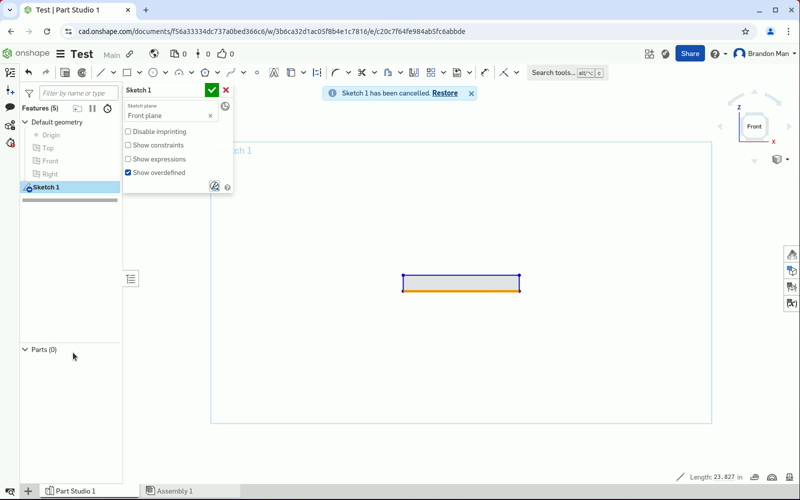
key(shift+e)
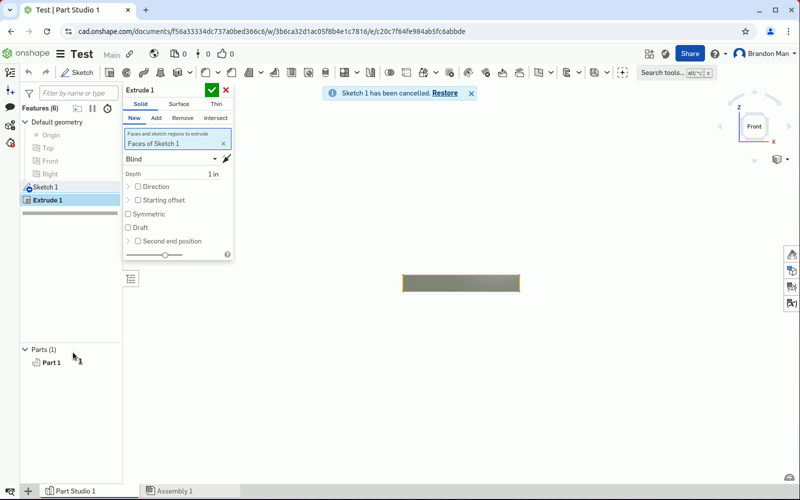
mouse_move(143, 106)
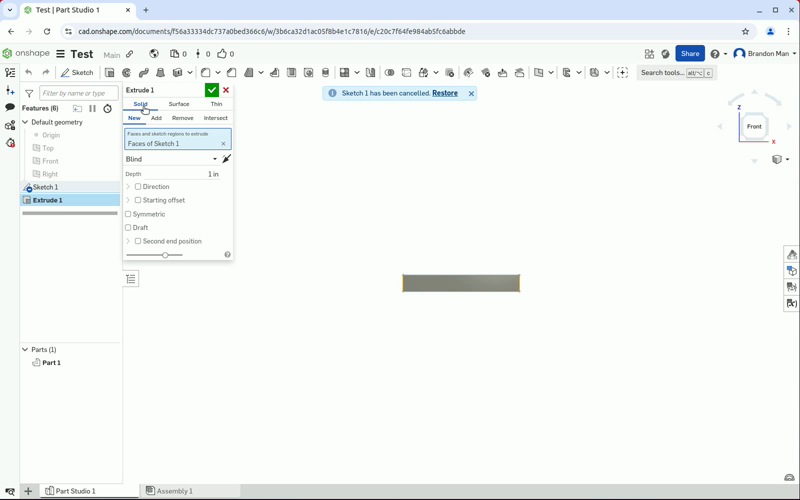
click(143, 106)
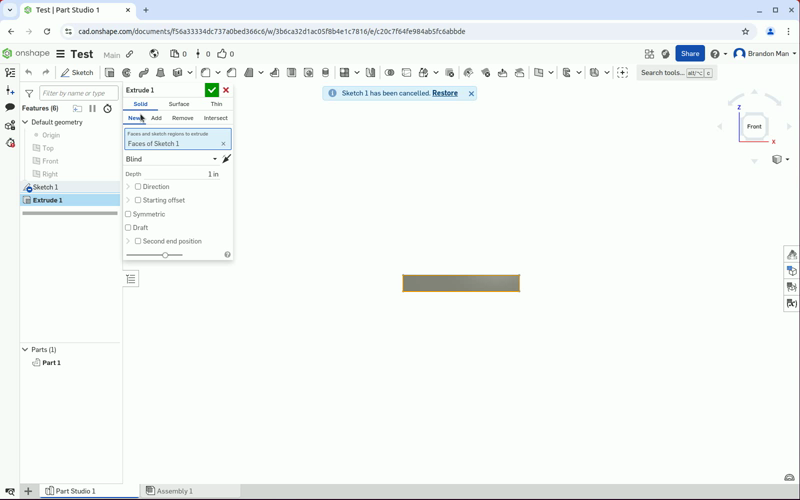
mouse_move(137, 120)
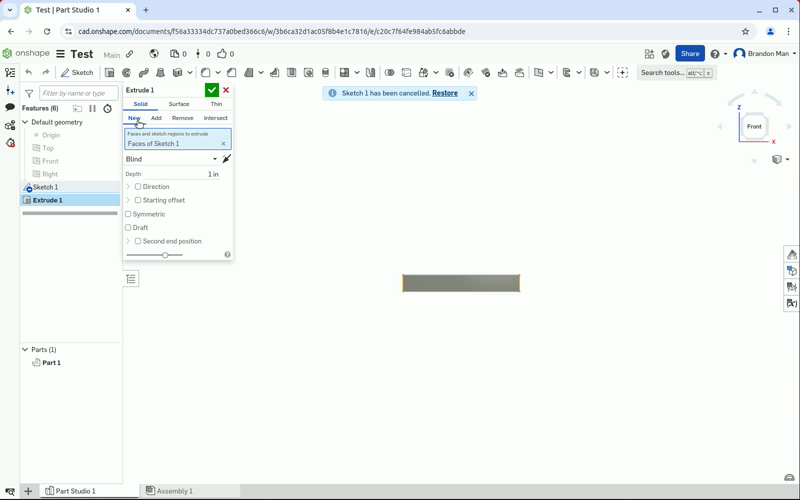
click(137, 120)
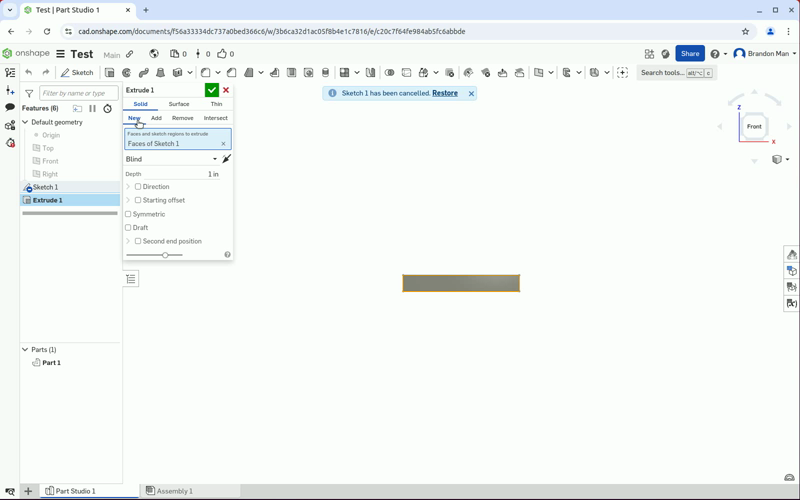
key(tab, 4)
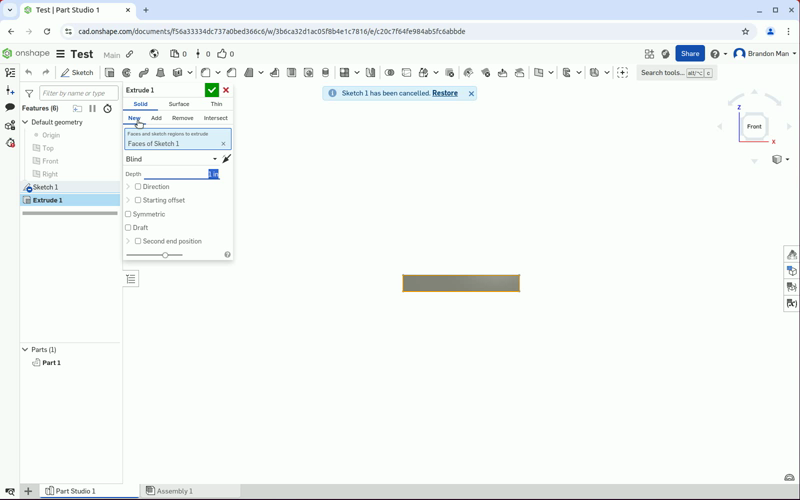
text(0.722)
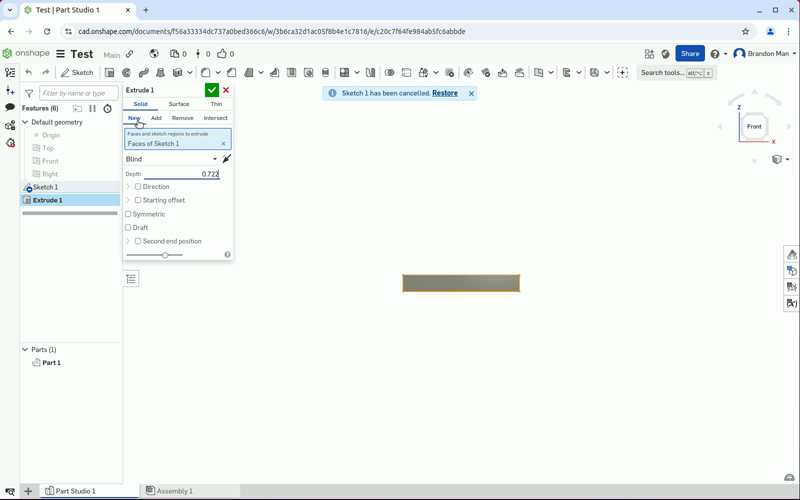
key(enter)
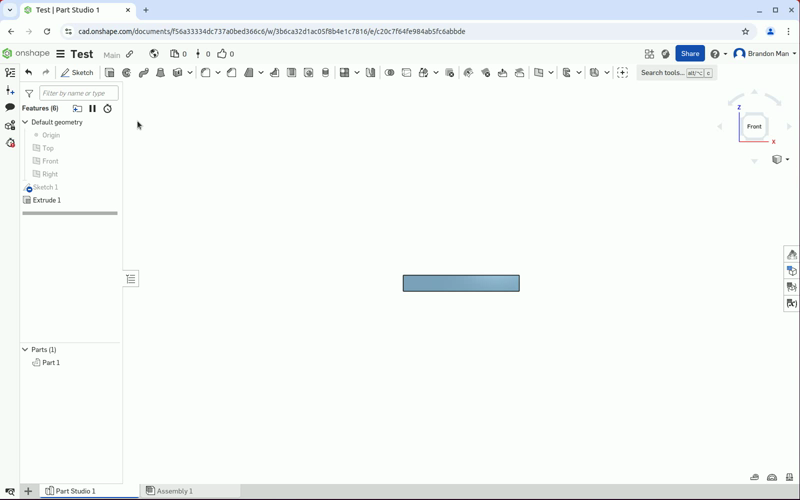
key(shift+h)
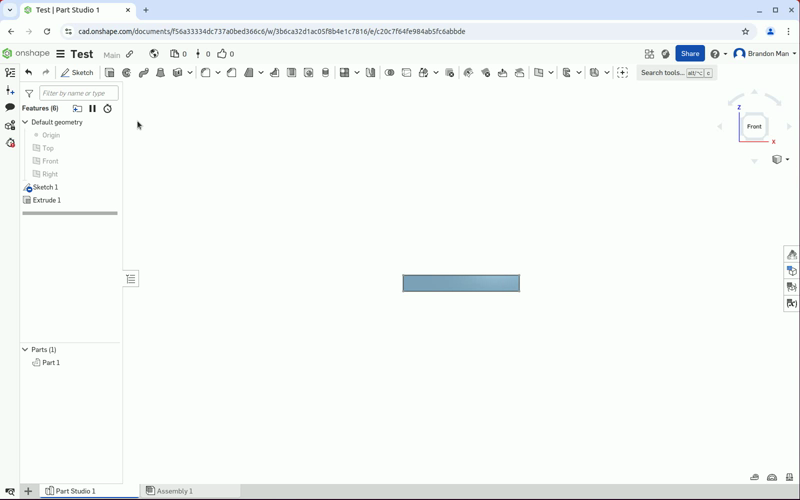
key(shift+h)
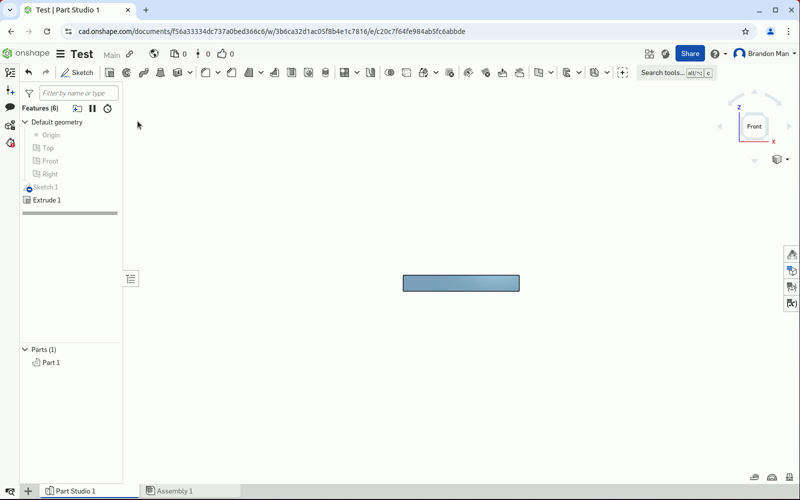
mouse_move(73, 189)
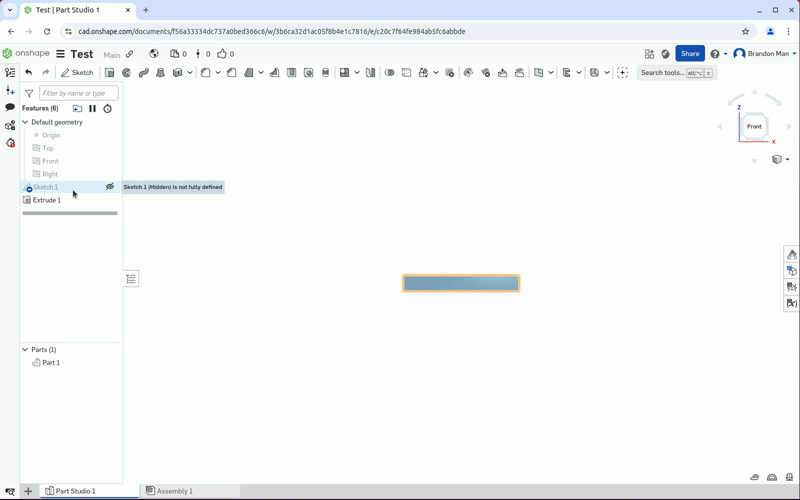
click(73, 189)
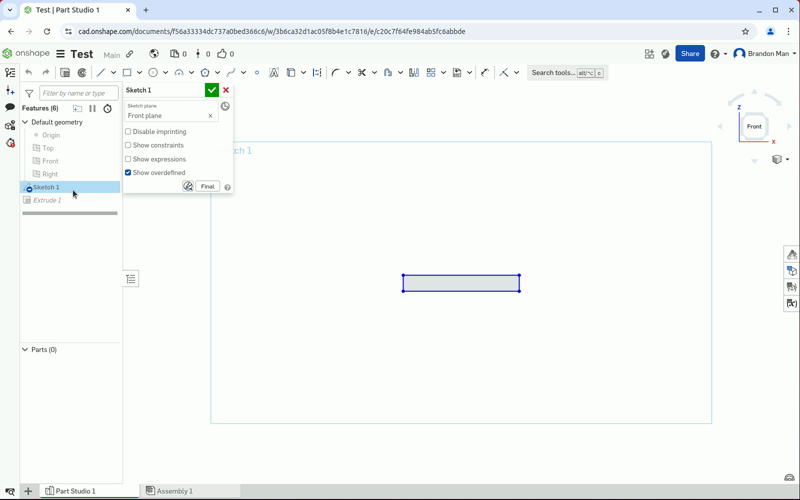
mouse_move(229, 92)
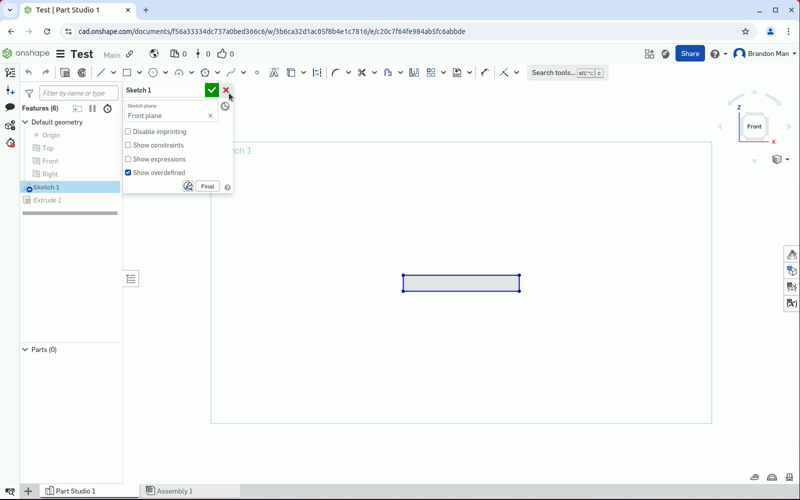
click(229, 92)
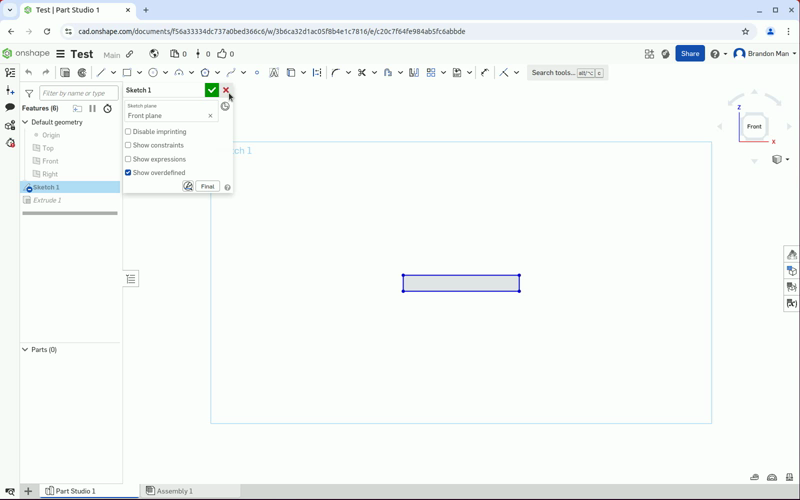
key(shift+s)
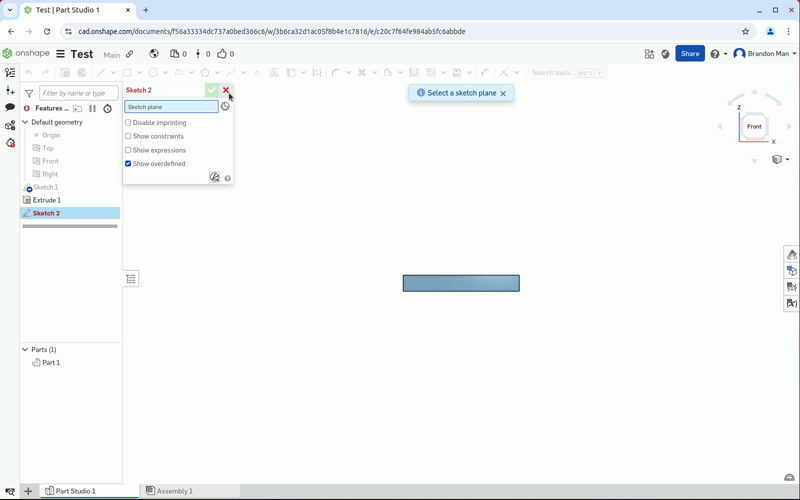
mouse_move(73, 163)
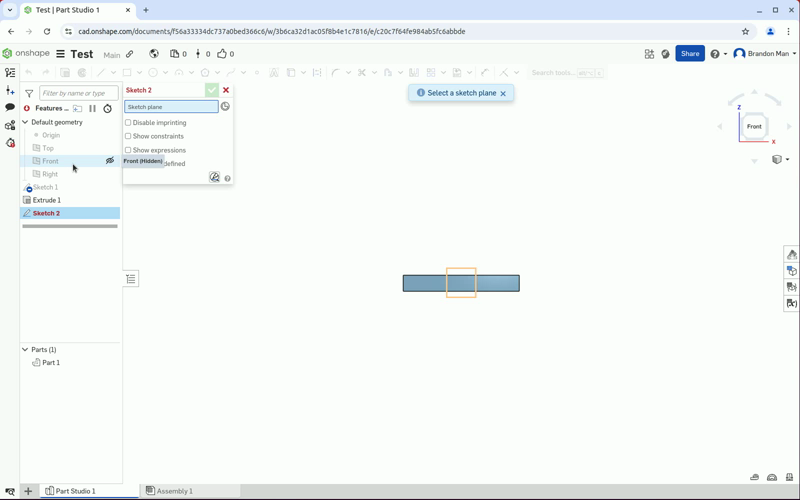
click(73, 163)
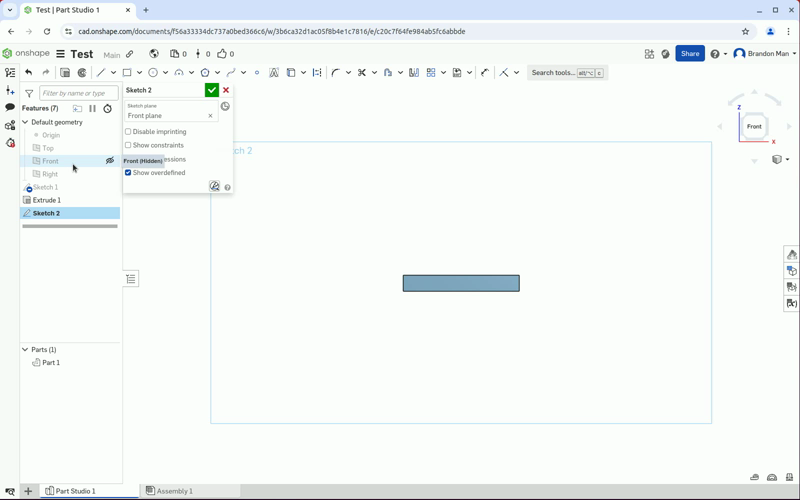
mouse_move(73, 352)
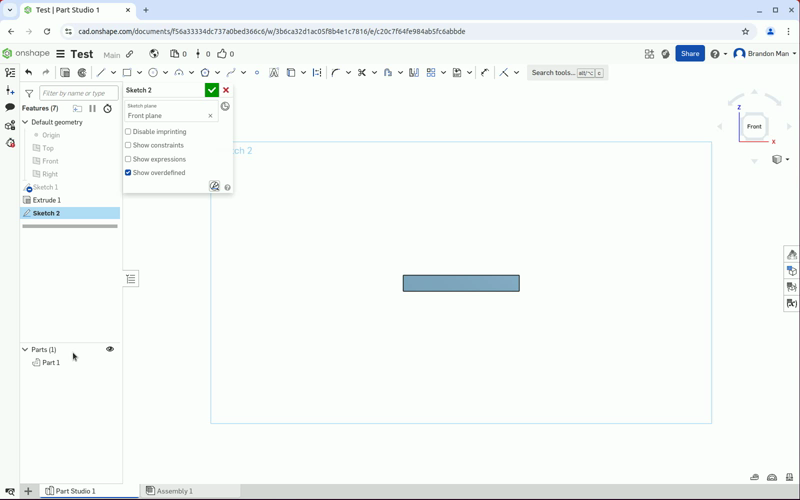
key(y)
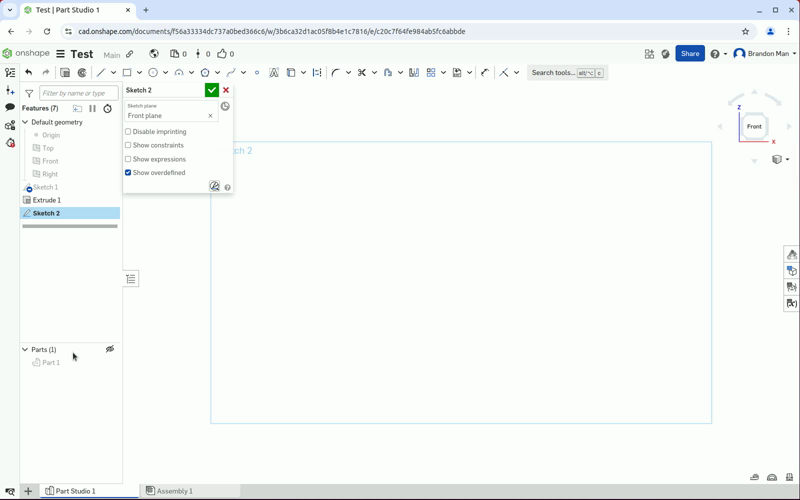
key(l)
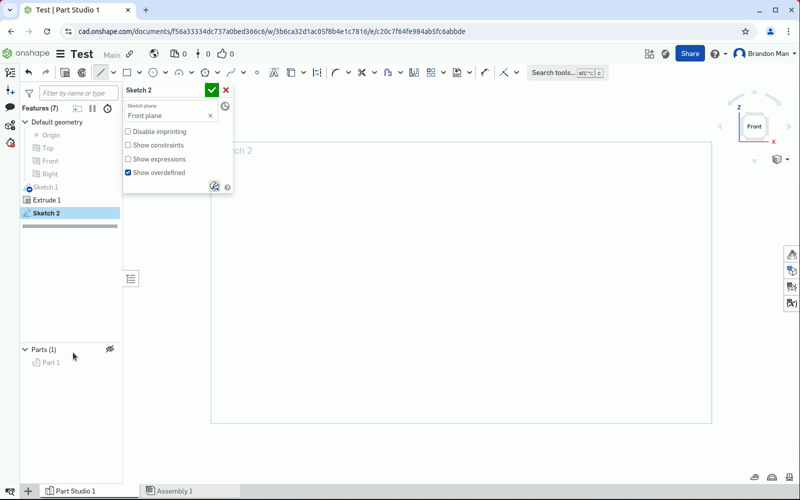
key_down(shift)
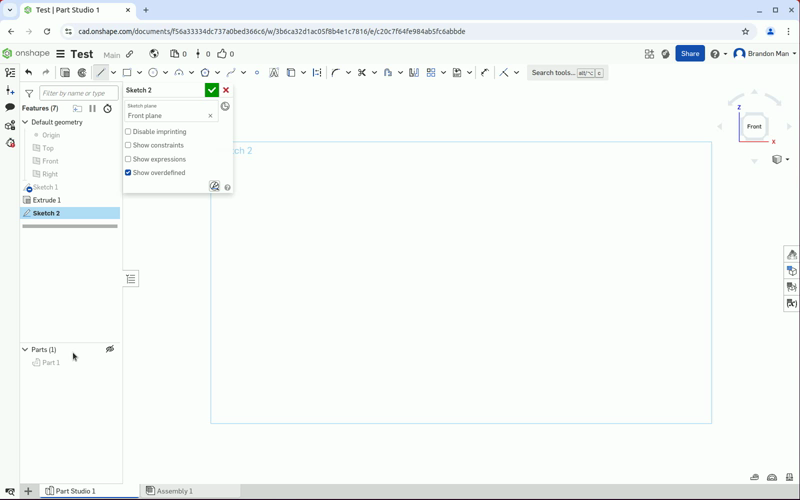
mouse_move(405, 312)
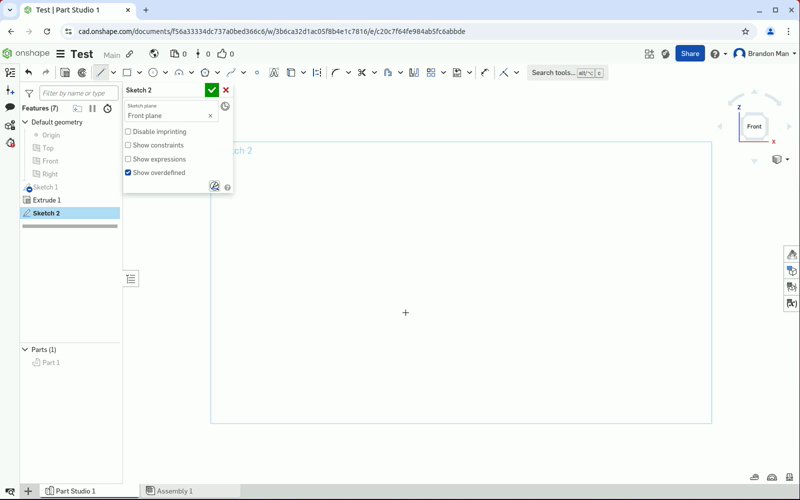
click(405, 312)
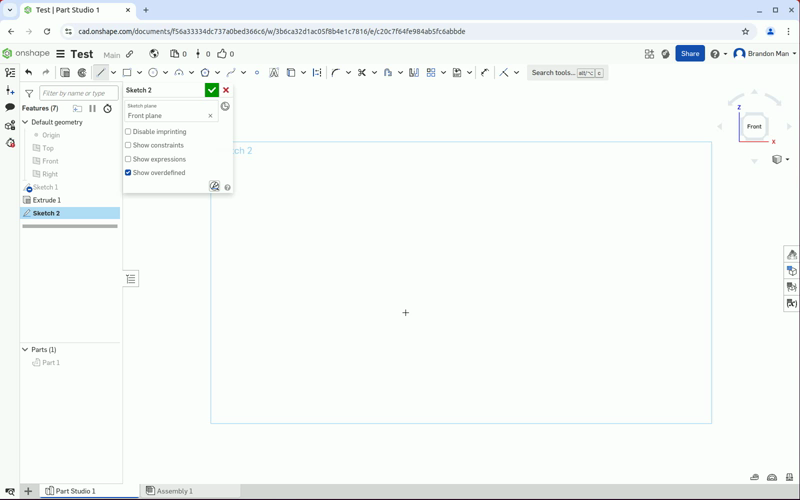
key_up(shift)
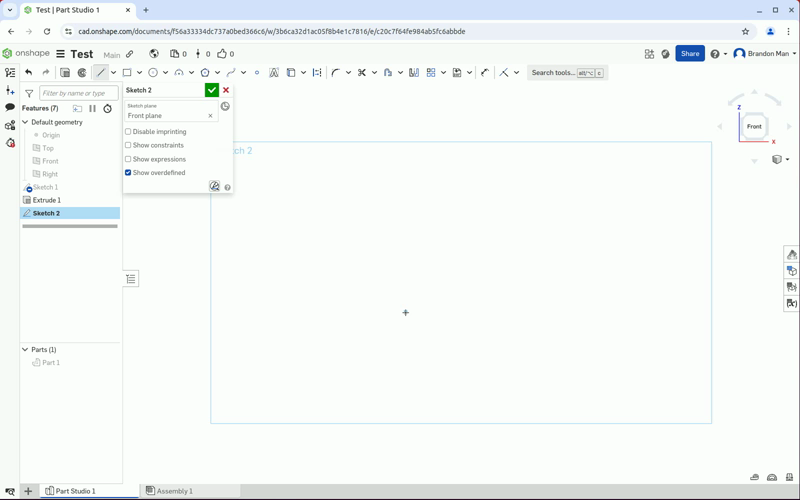
key_down(shift)
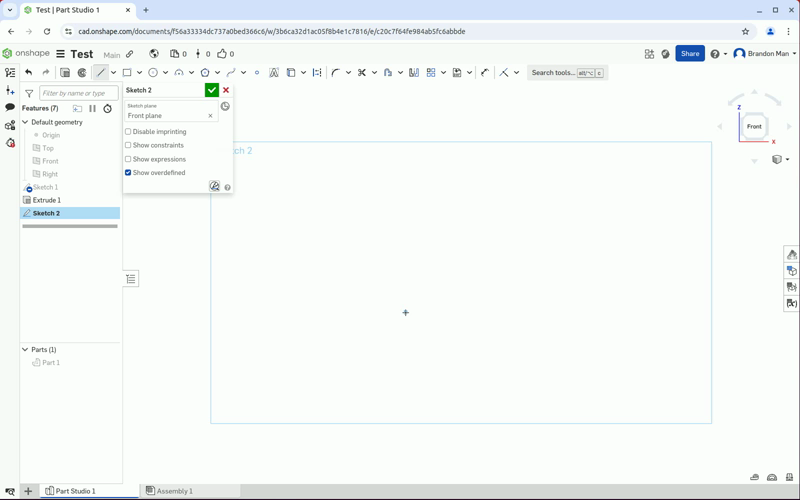
mouse_move(435, 312)
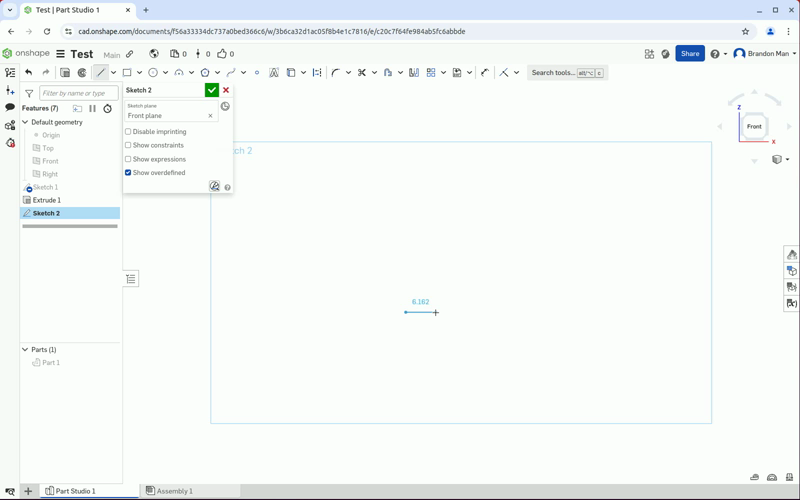
mouse_move(409, 312)
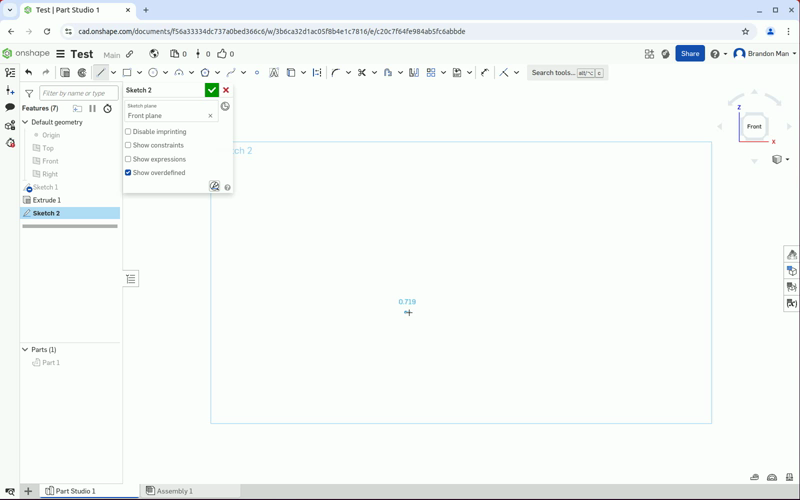
scroll(6)
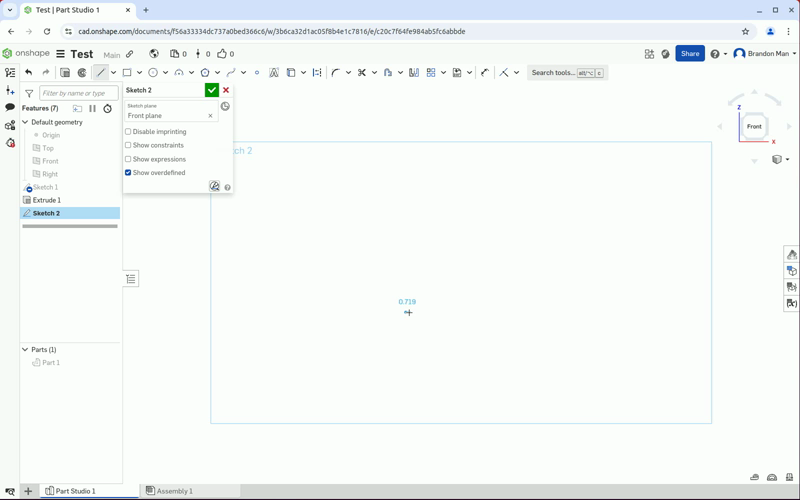
scroll(6)
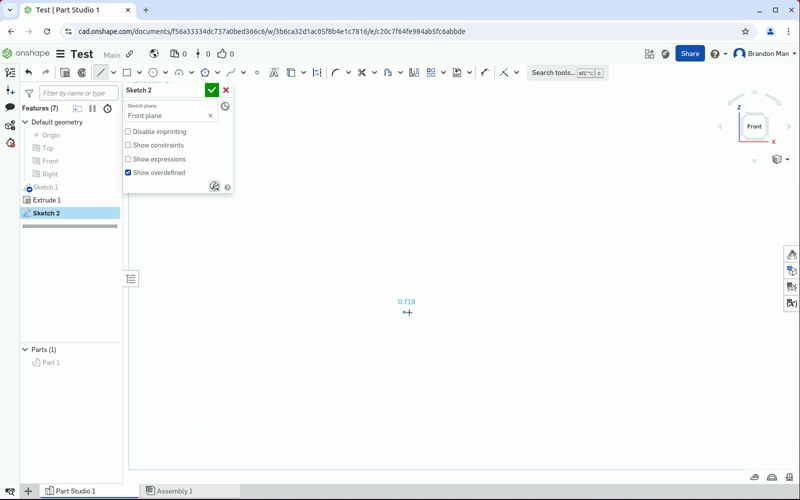
scroll(6)
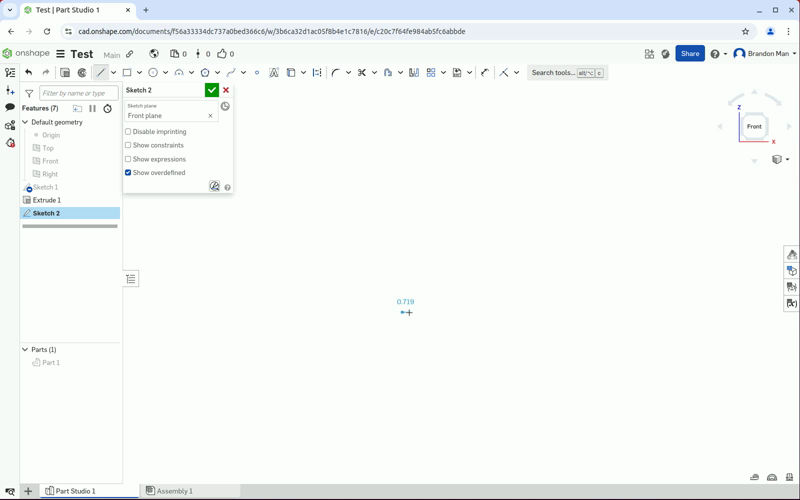
scroll(6)
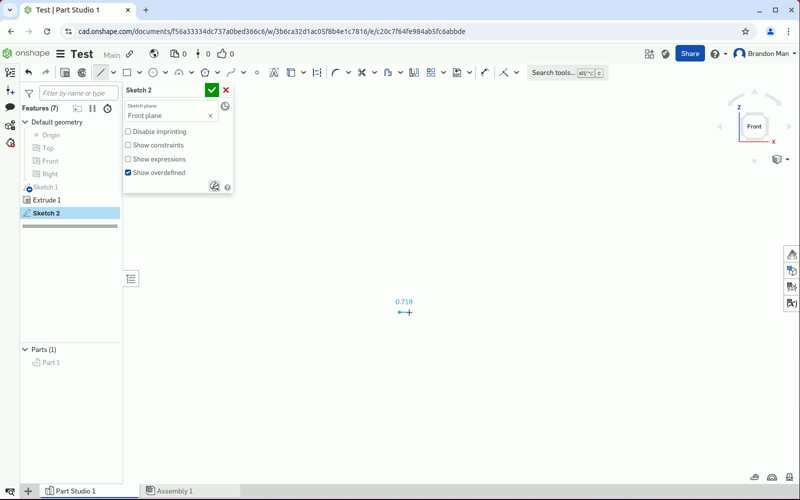
scroll(6)
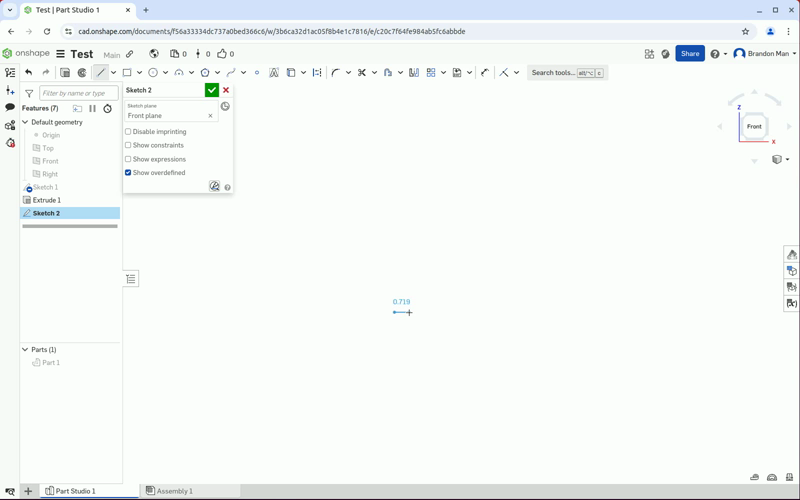
scroll(6)
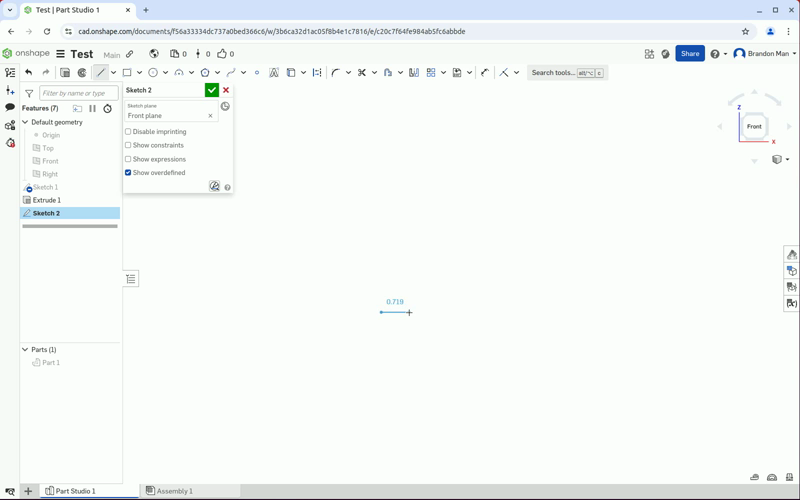
scroll(6)
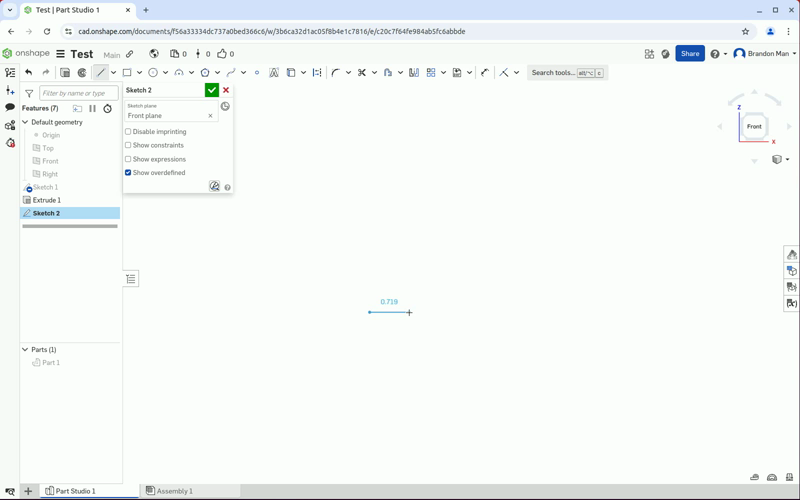
click(409, 312)
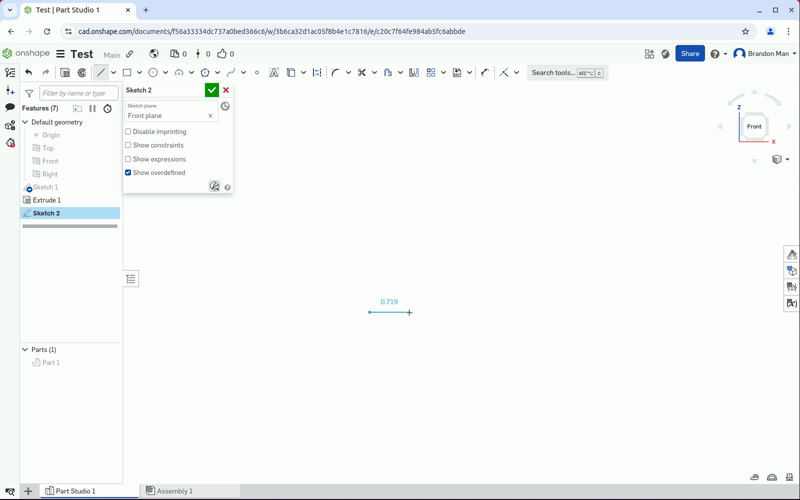
scroll(-6)
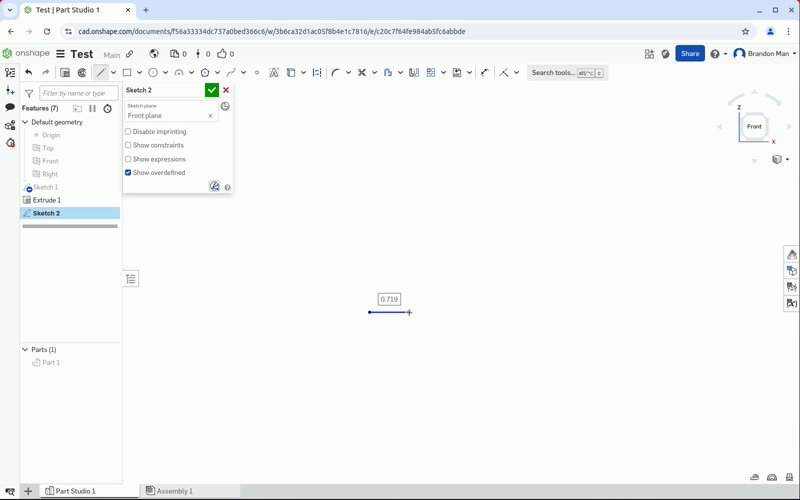
scroll(-6)
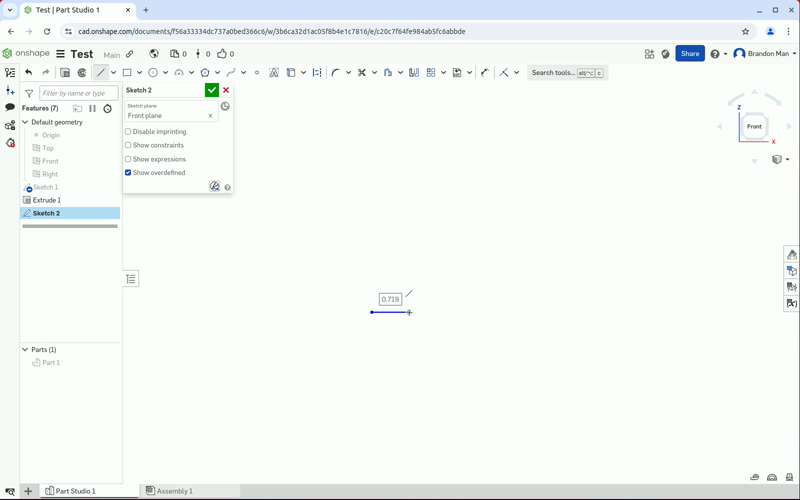
scroll(-6)
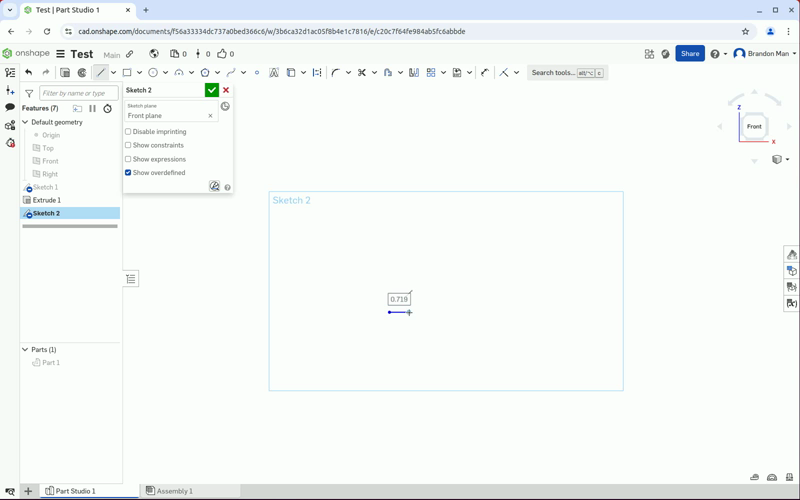
scroll(-6)
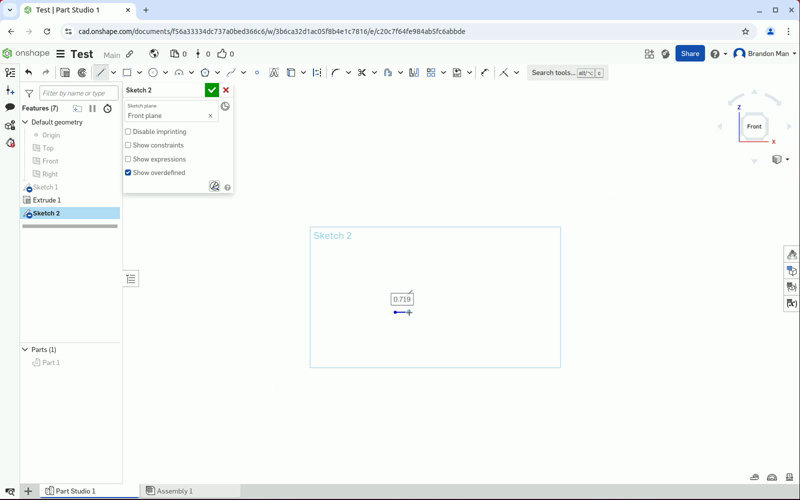
scroll(-6)
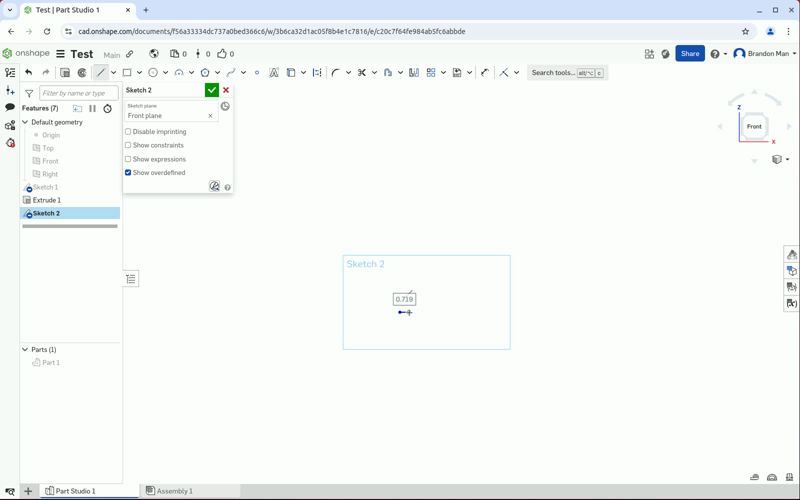
scroll(-6)
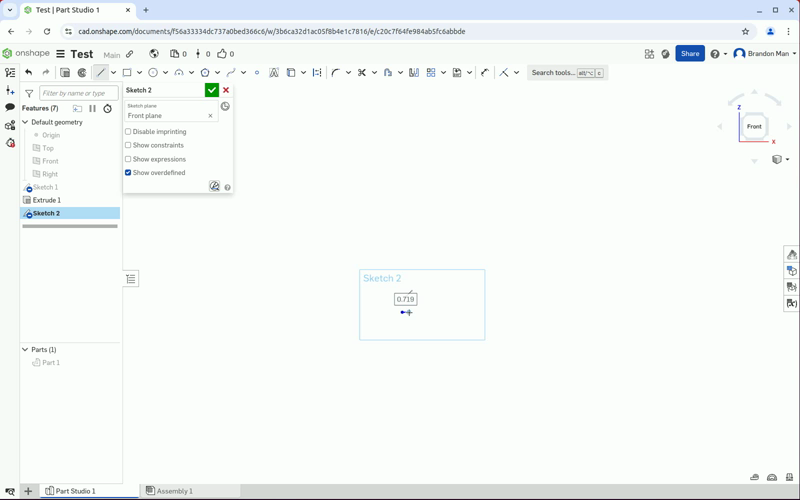
scroll(-6)
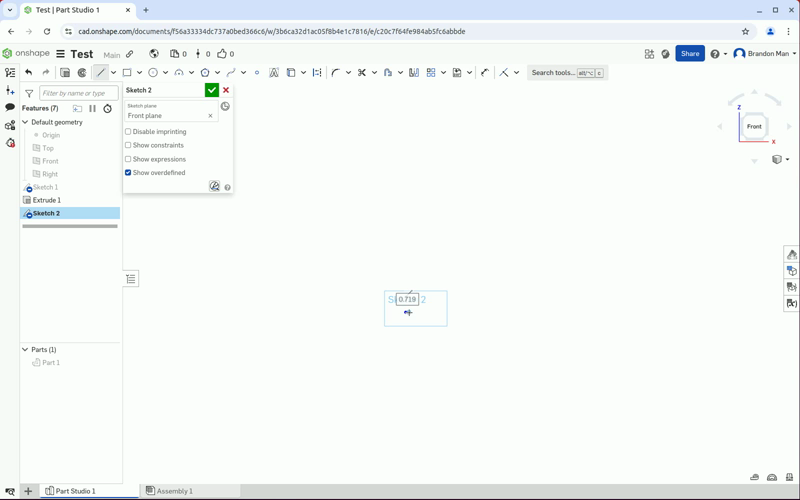
key_up(shift)
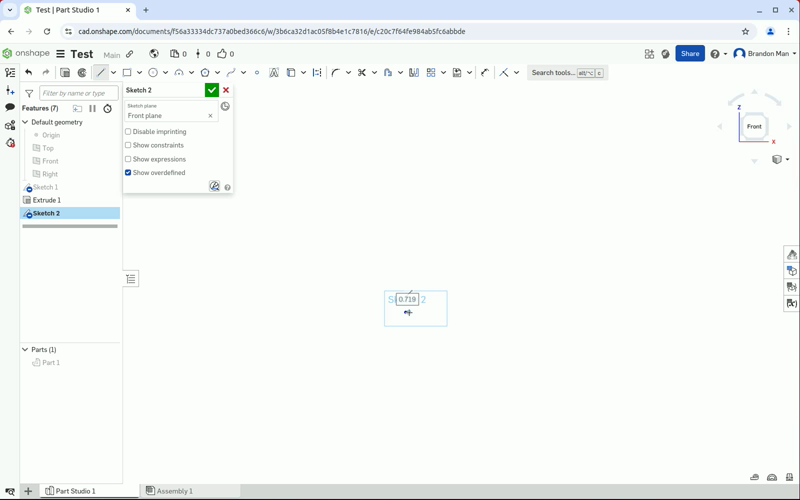
key_down(shift)
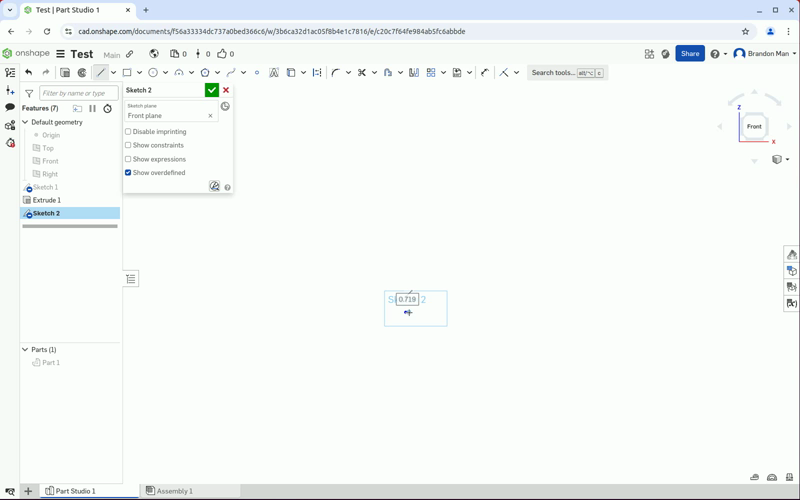
mouse_move(439, 312)
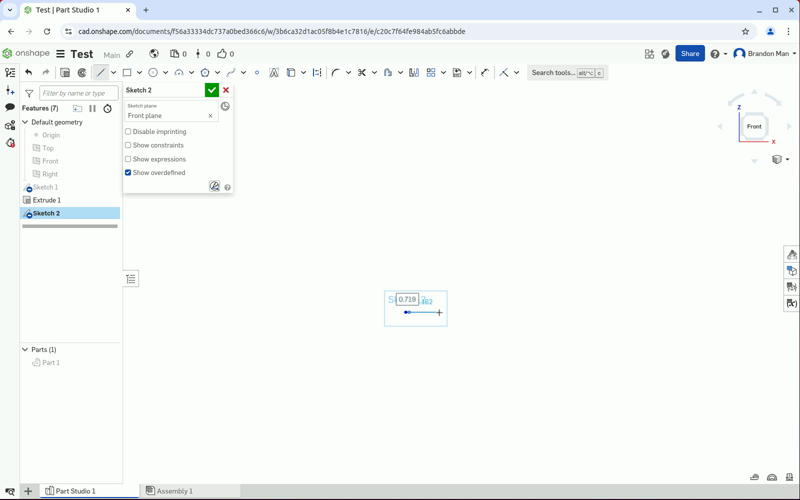
mouse_move(409, 307)
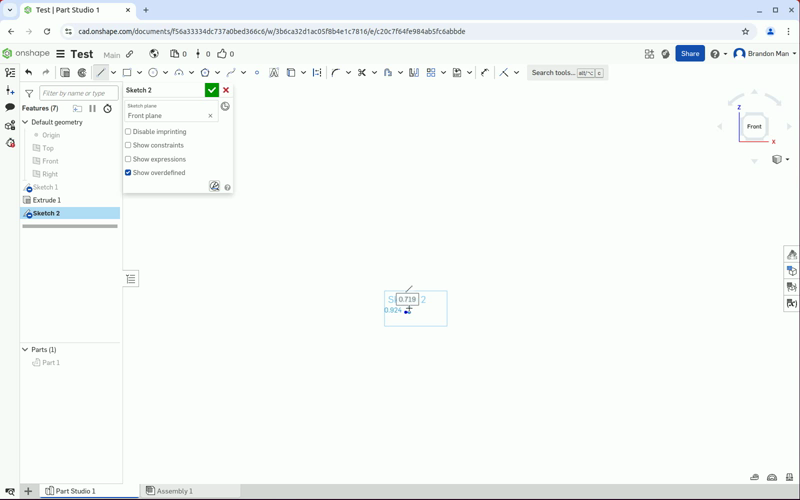
scroll(6)
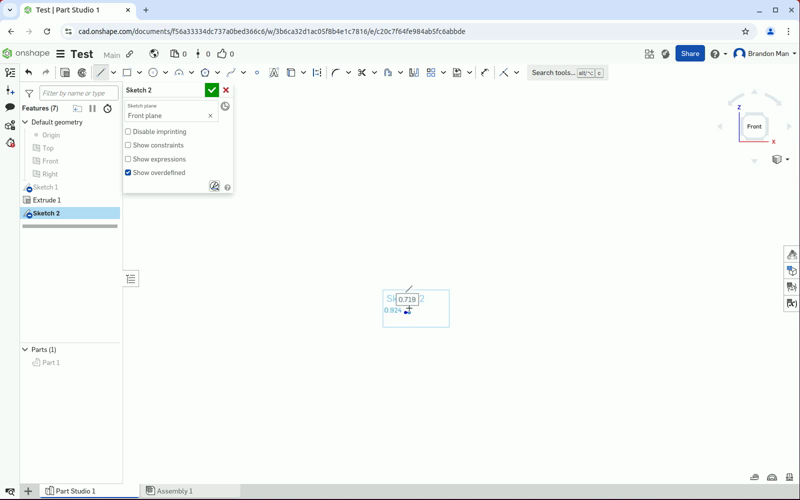
scroll(6)
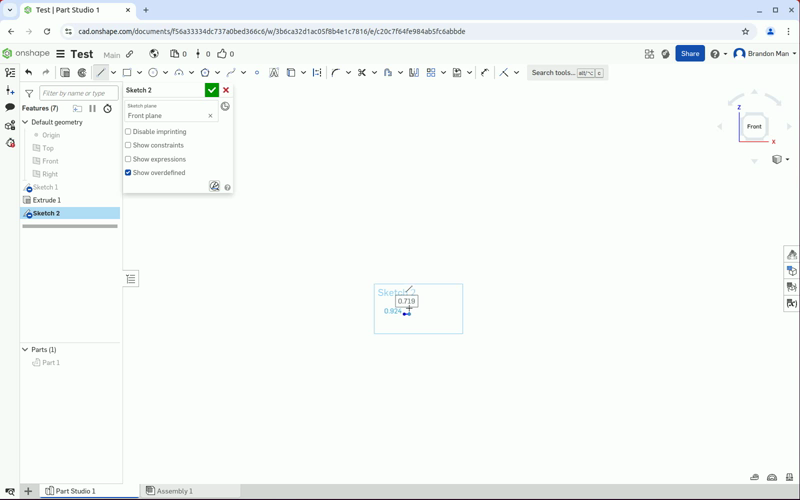
scroll(6)
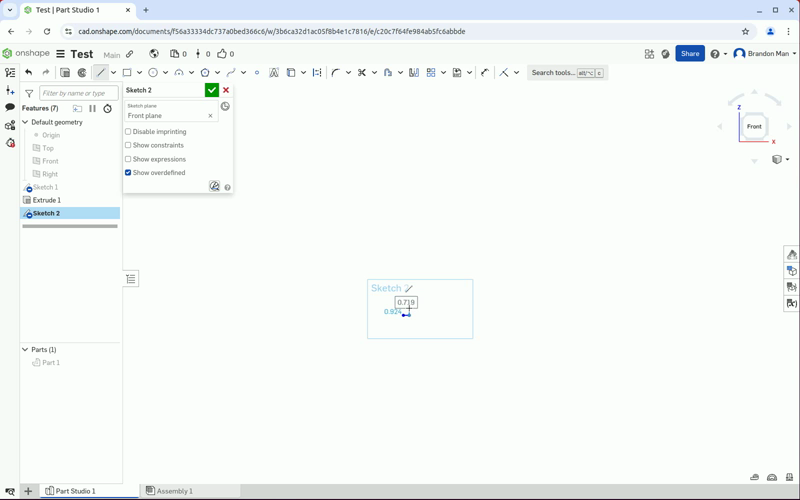
scroll(6)
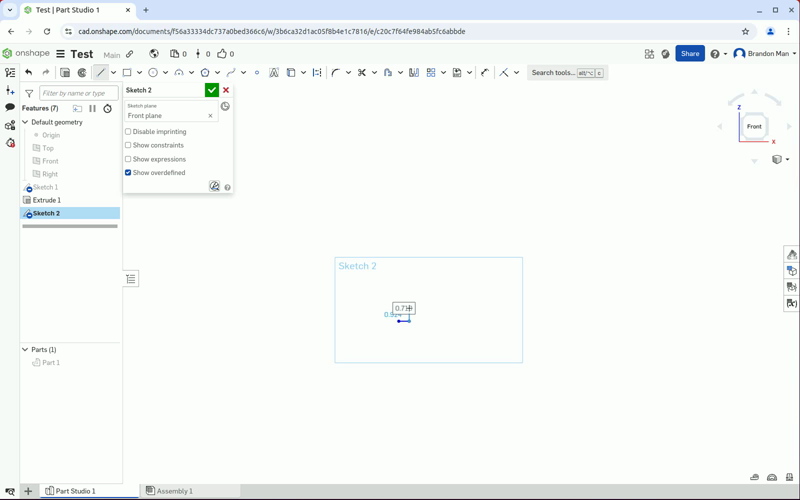
scroll(6)
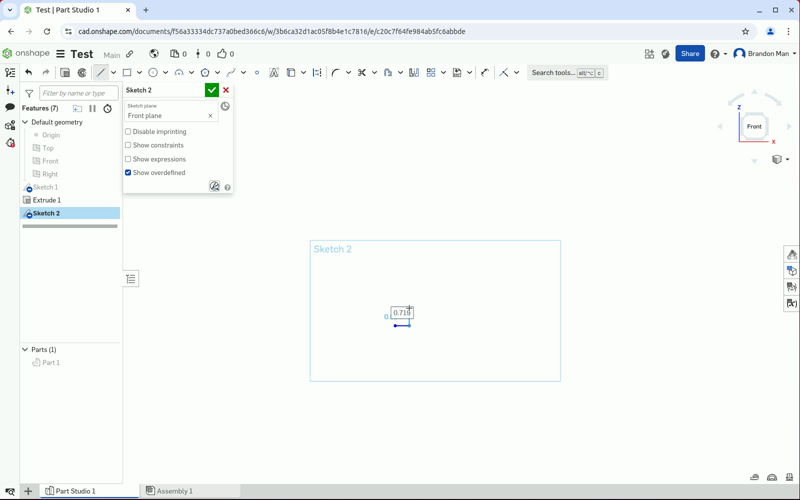
scroll(6)
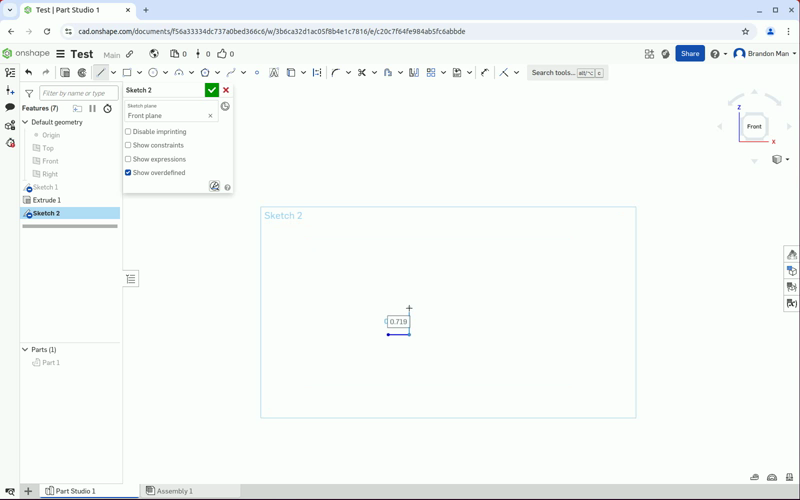
scroll(6)
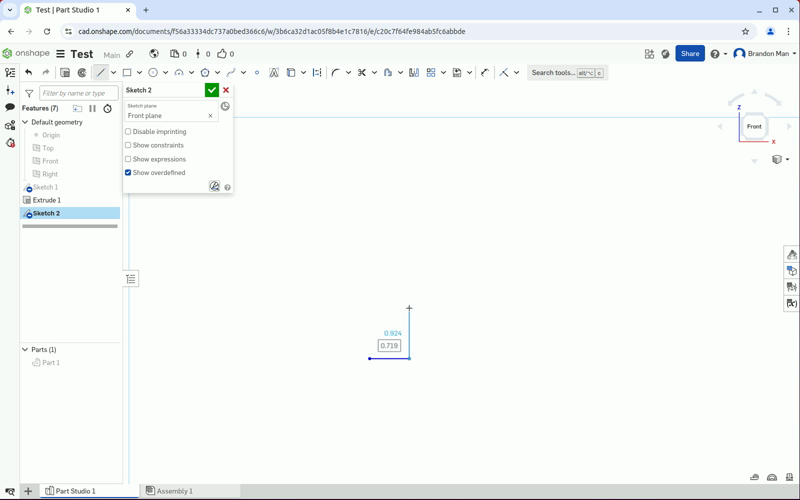
click(409, 307)
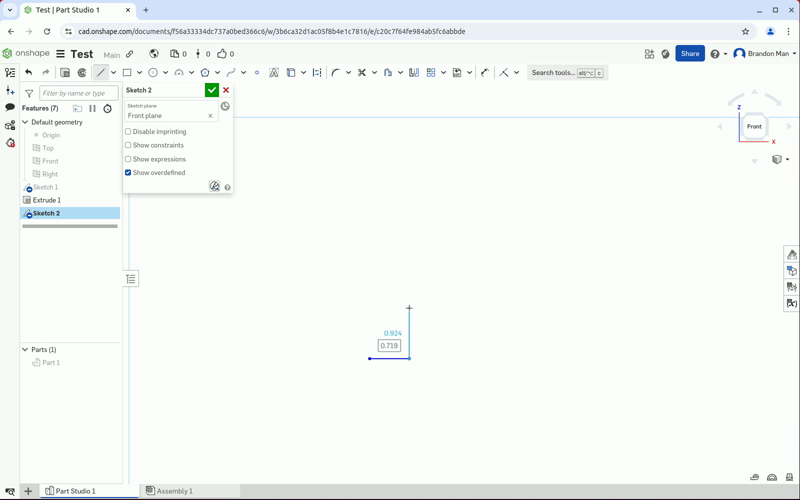
scroll(-6)
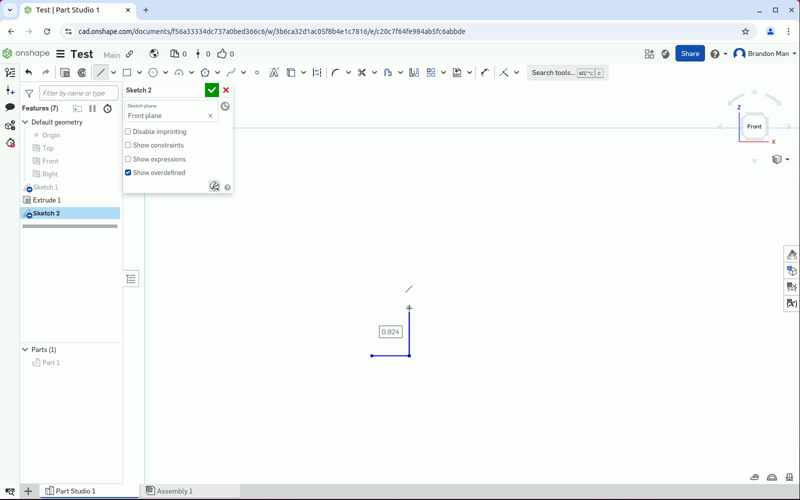
scroll(-6)
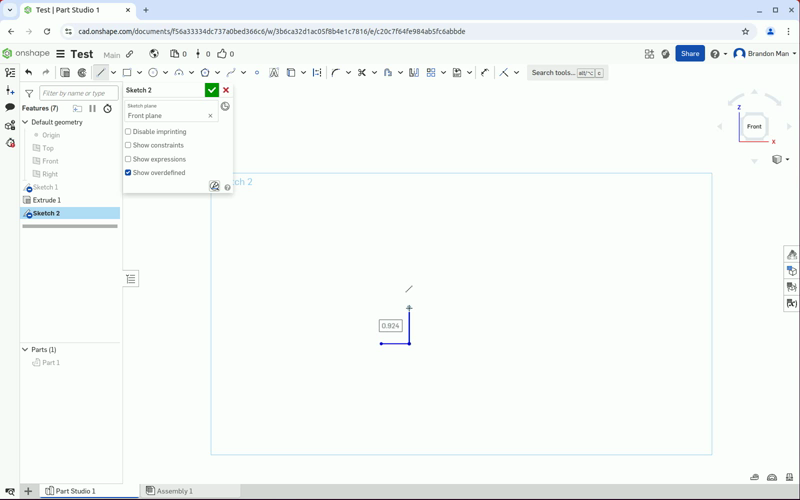
scroll(-6)
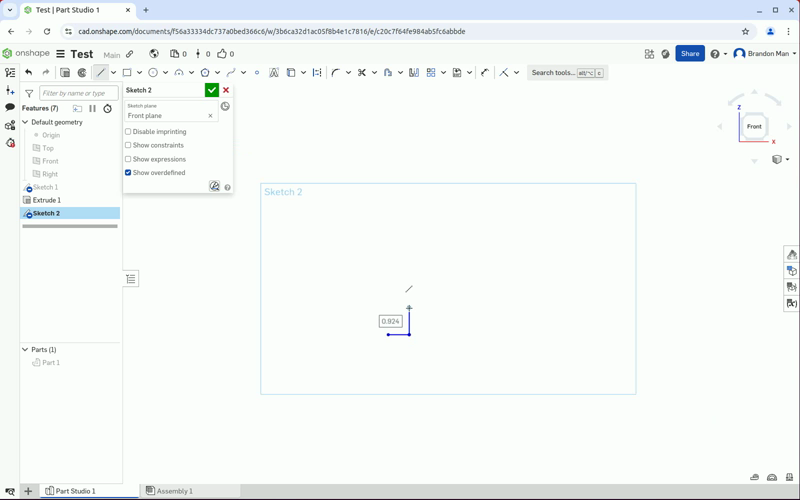
scroll(-6)
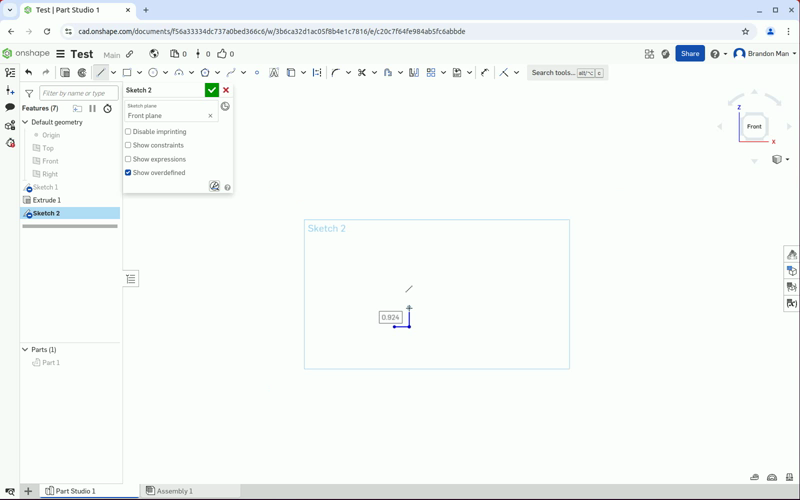
scroll(-6)
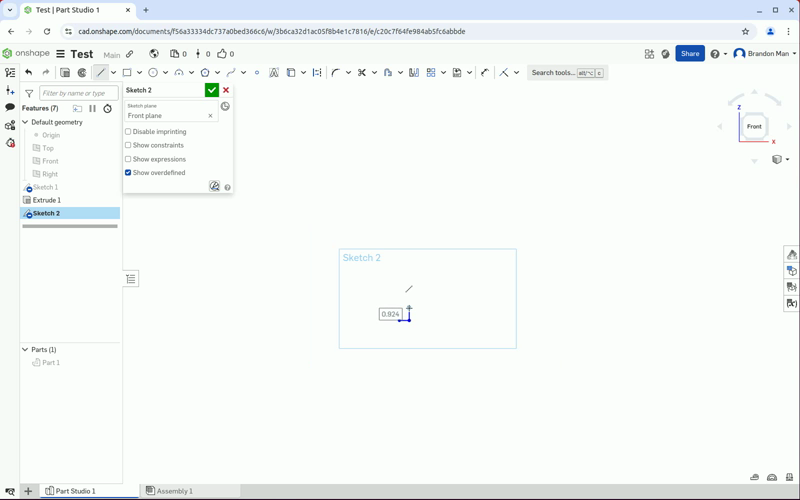
scroll(-6)
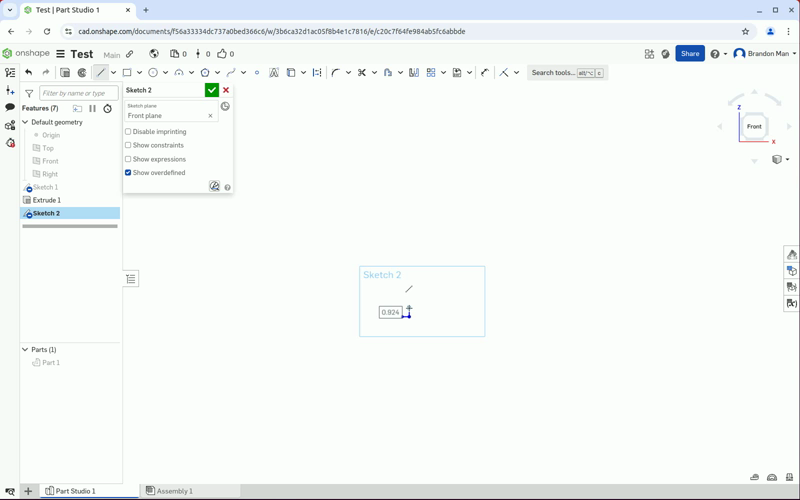
scroll(-6)
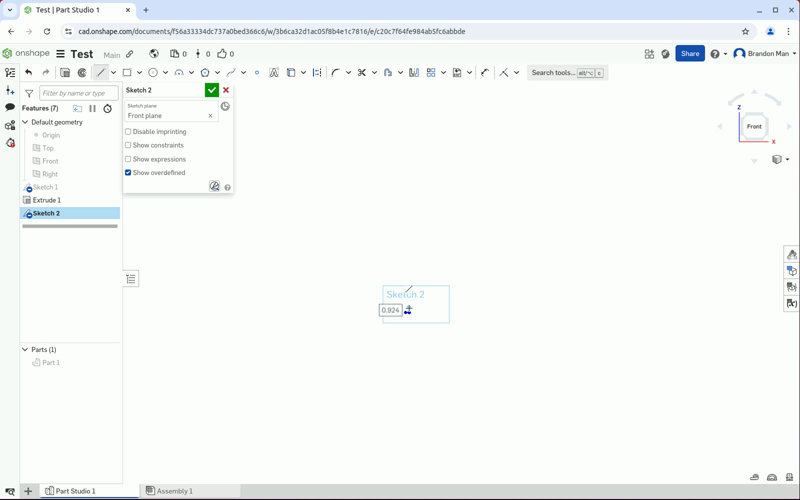
key_up(shift)
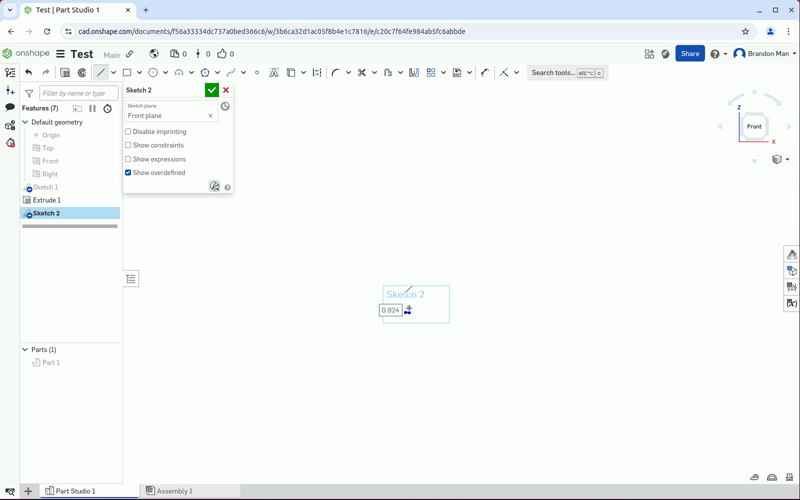
key_down(shift)
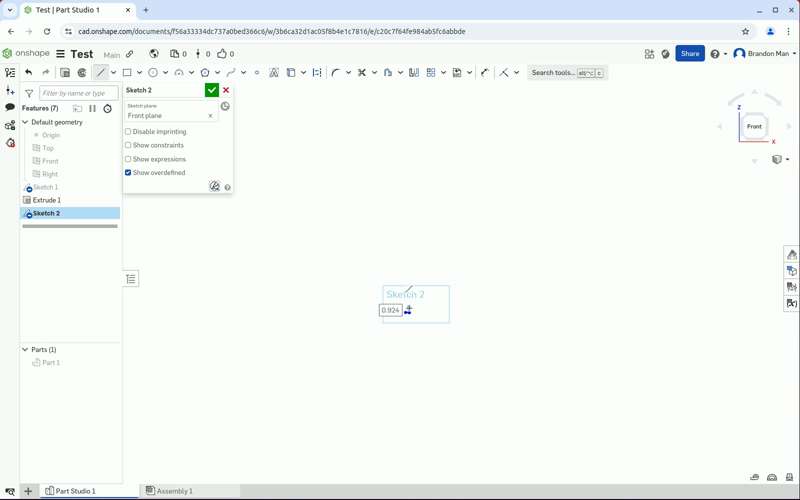
mouse_move(439, 307)
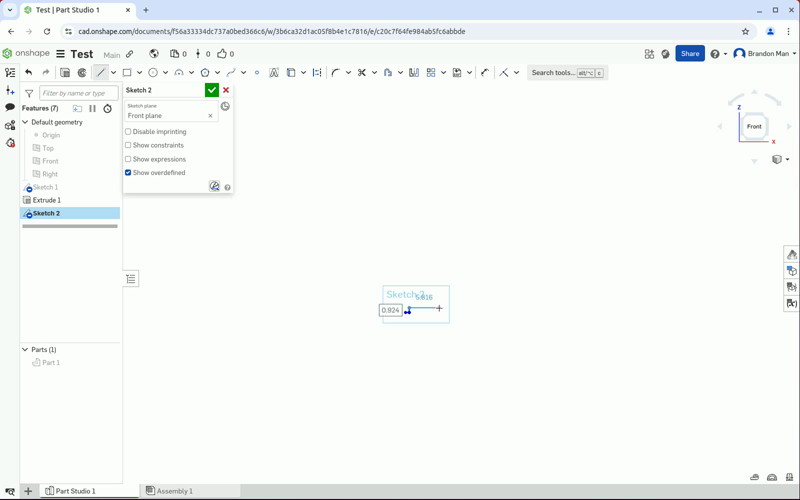
mouse_move(405, 307)
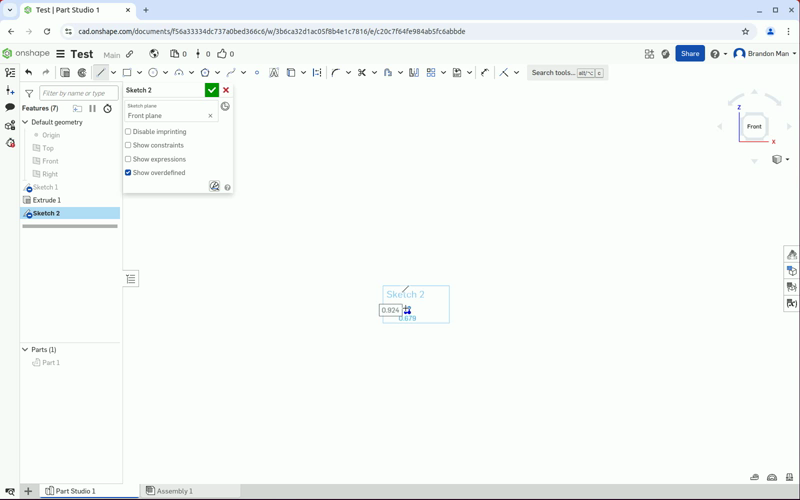
scroll(6)
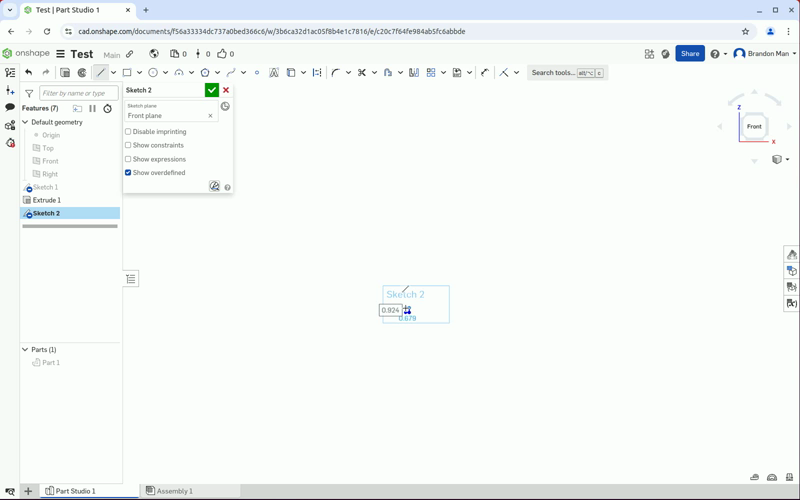
scroll(6)
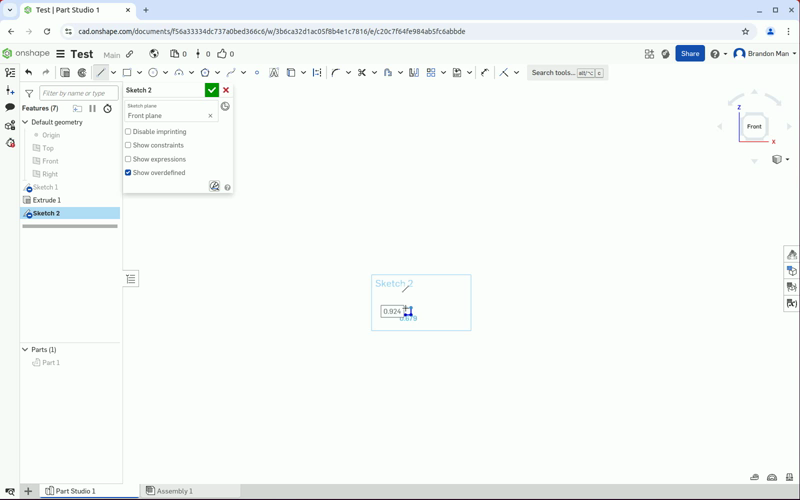
scroll(6)
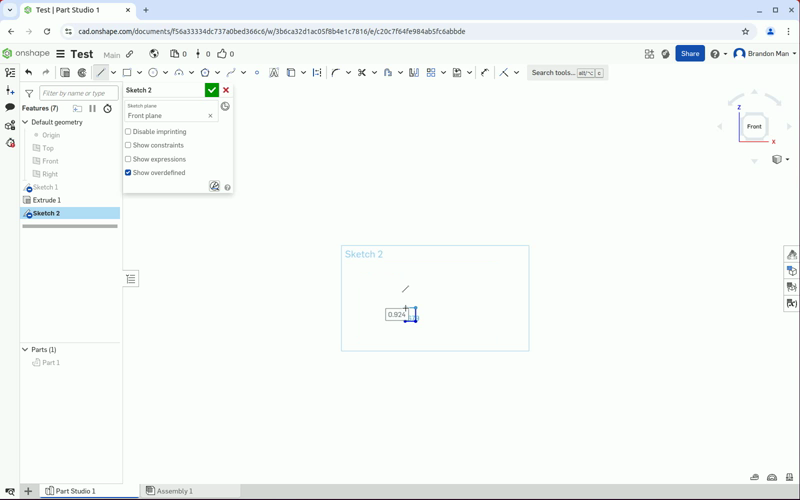
scroll(6)
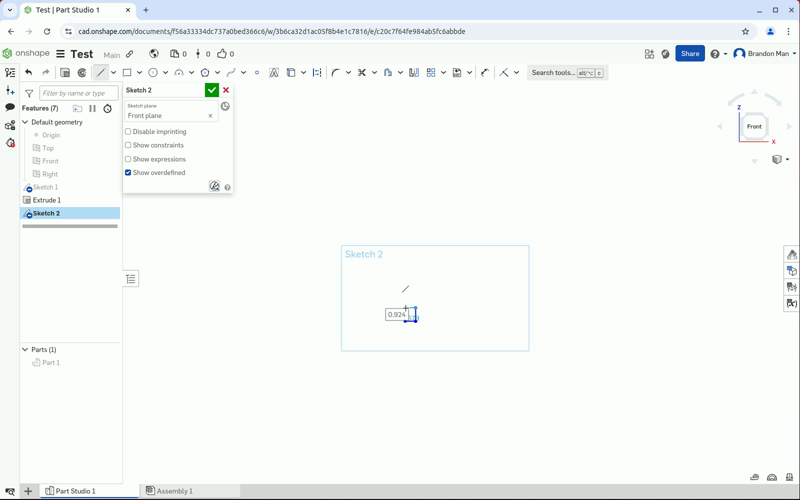
scroll(6)
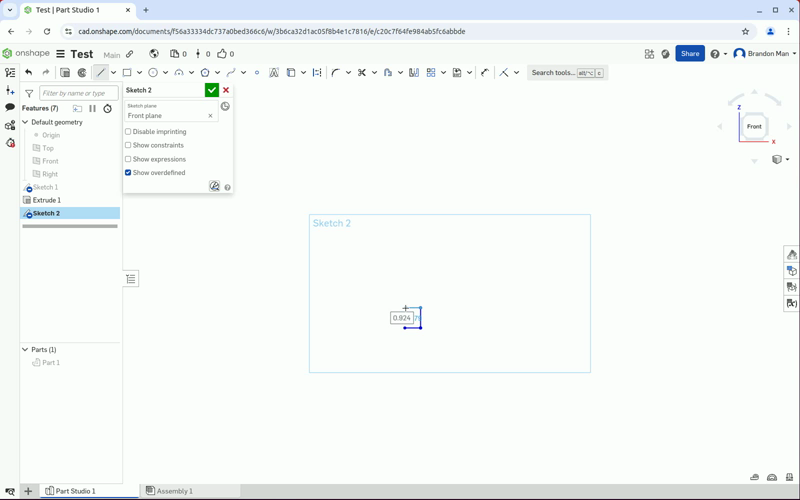
scroll(6)
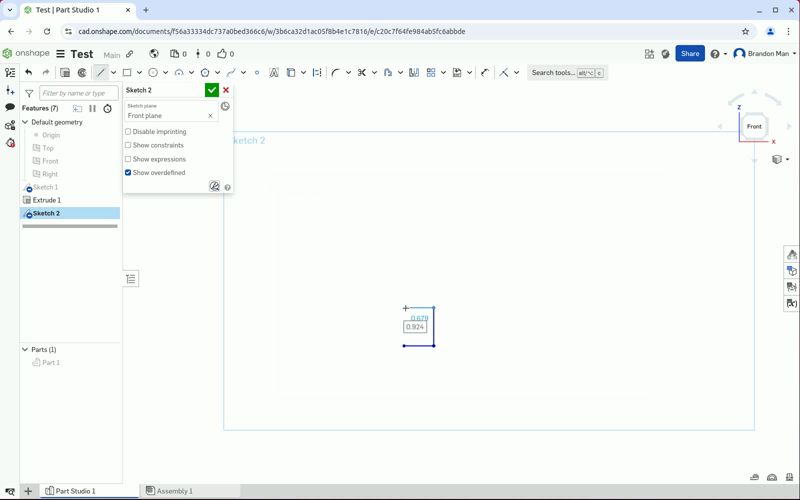
scroll(6)
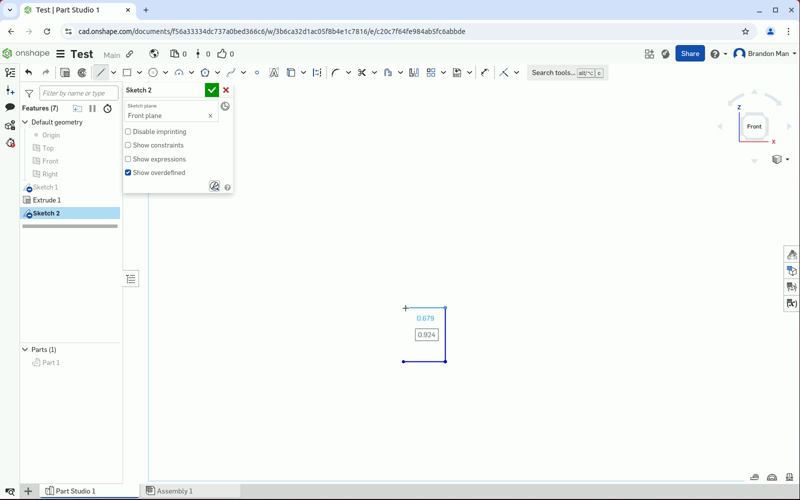
click(405, 307)
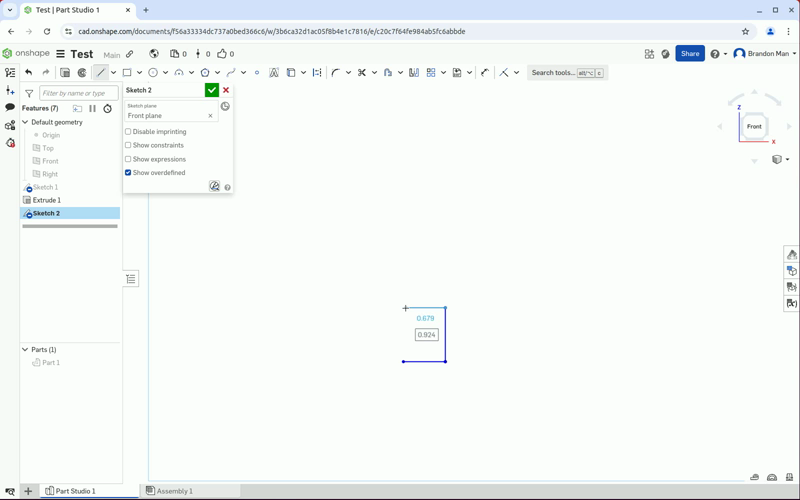
scroll(-6)
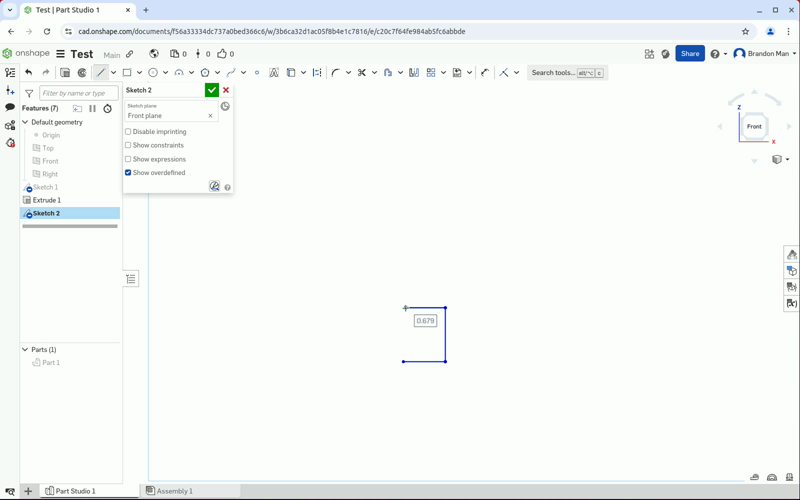
scroll(-6)
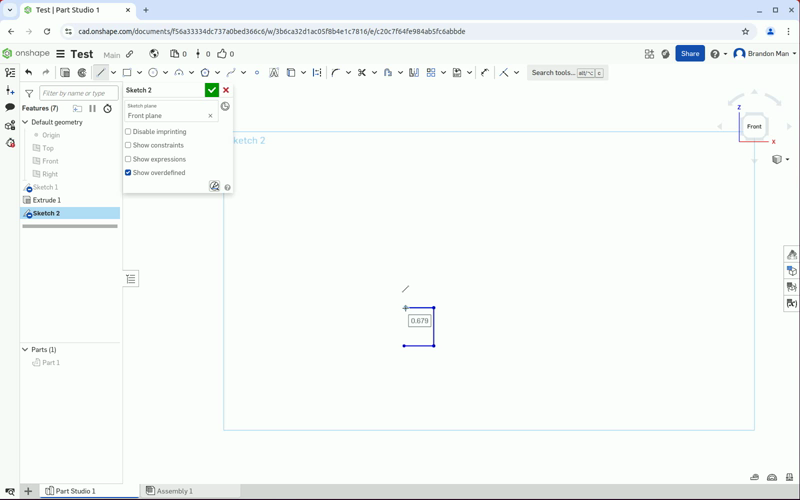
scroll(-6)
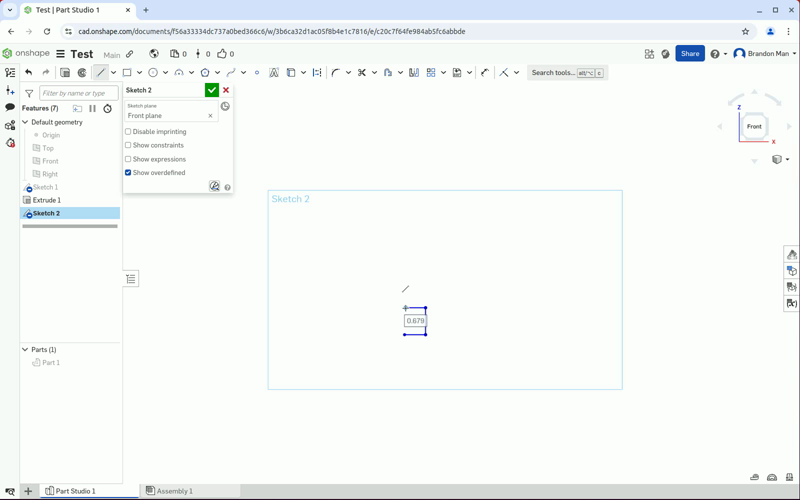
scroll(-6)
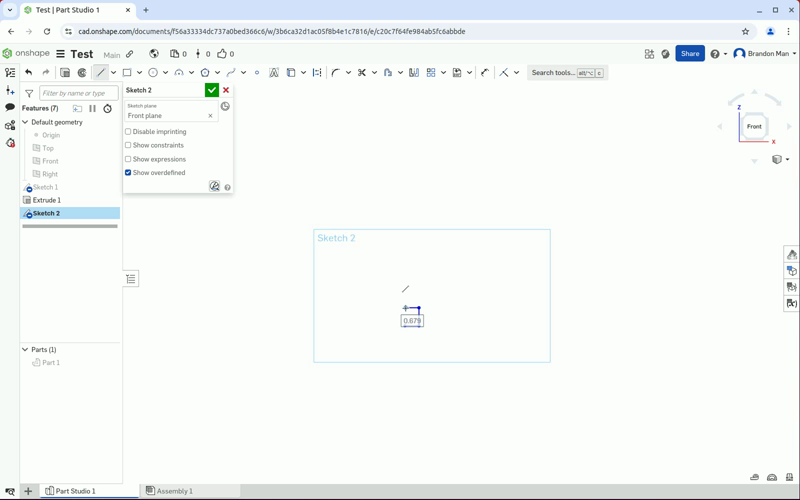
scroll(-6)
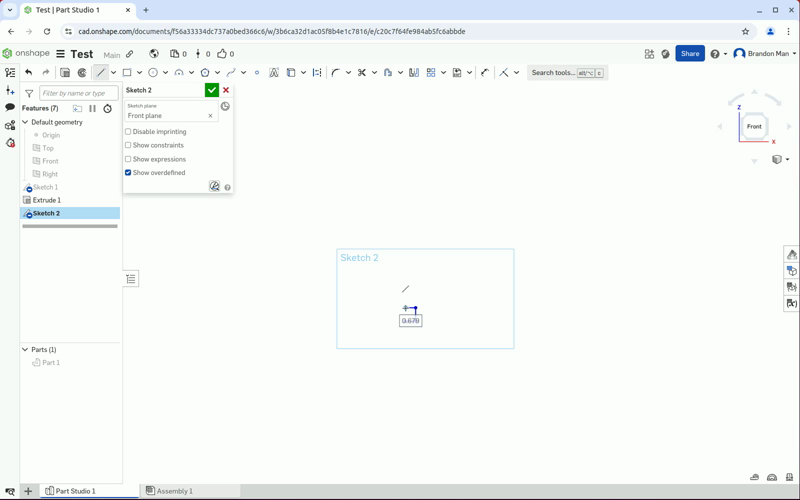
scroll(-6)
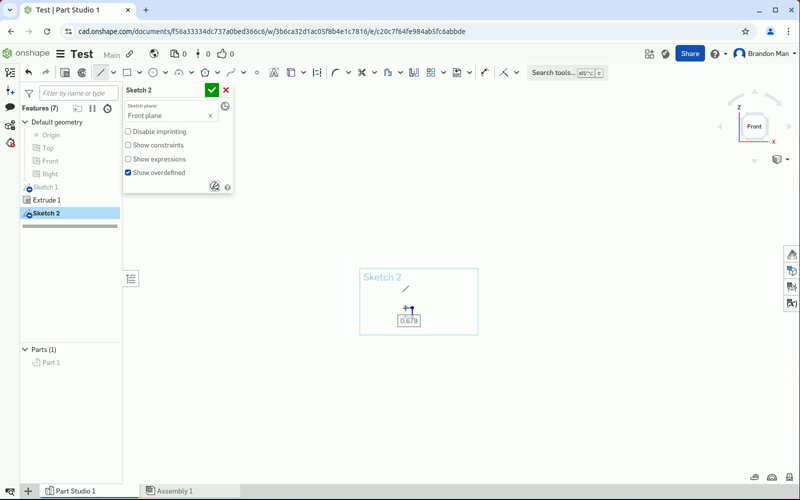
scroll(-6)
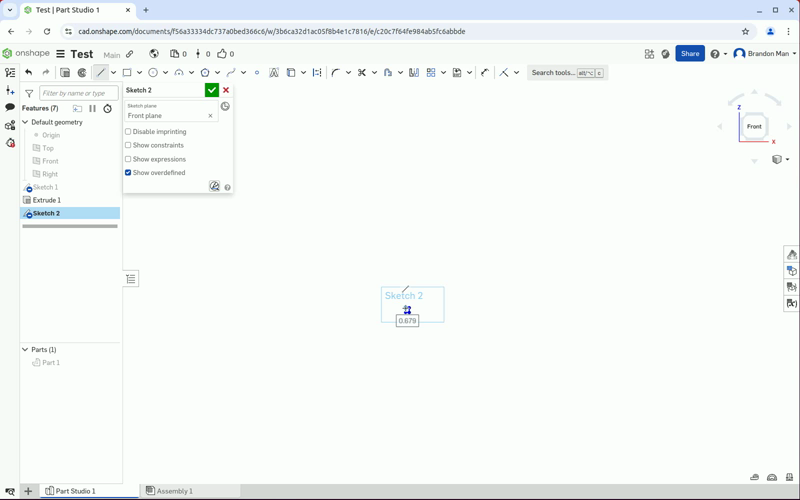
key_up(shift)
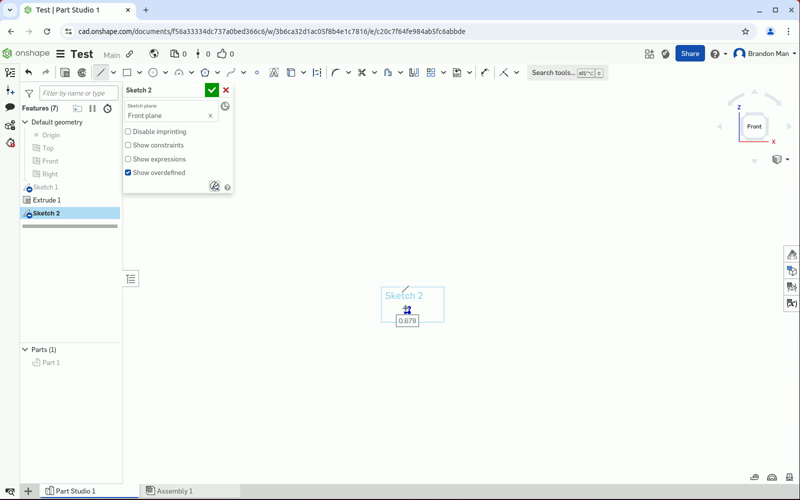
mouse_move(435, 307)
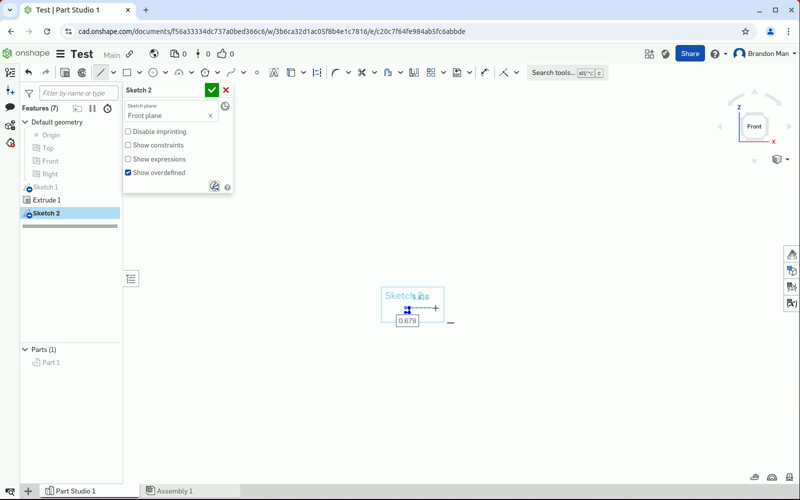
key_down(shift)
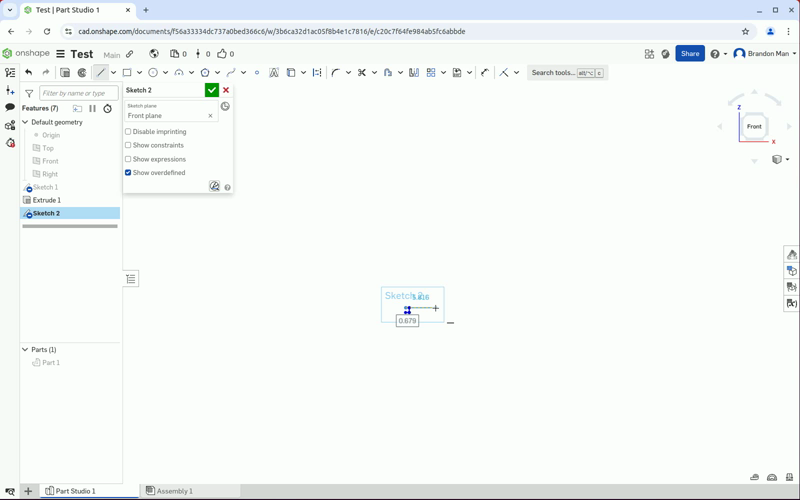
mouse_move(405, 312)
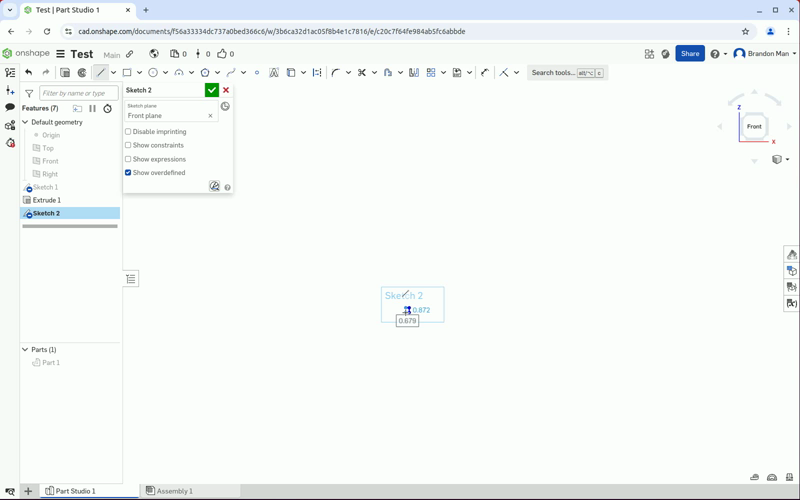
scroll(6)
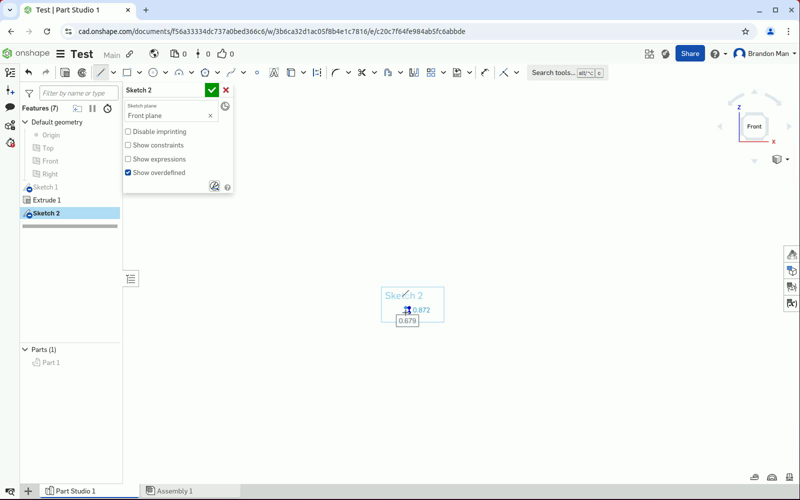
scroll(6)
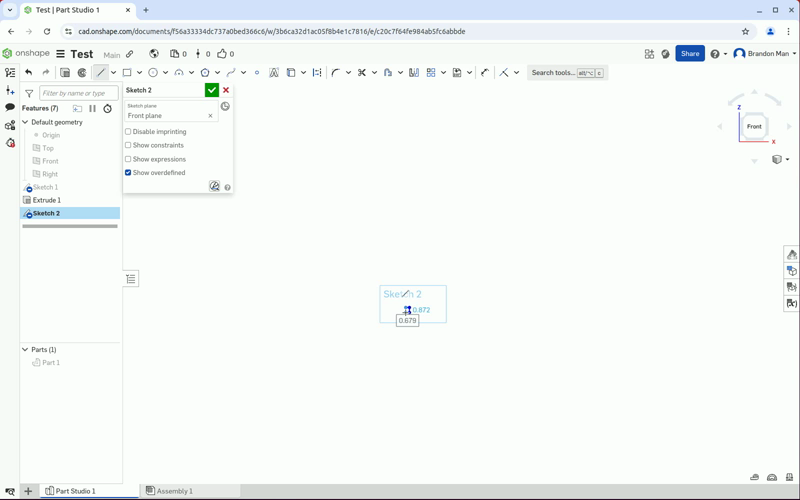
scroll(6)
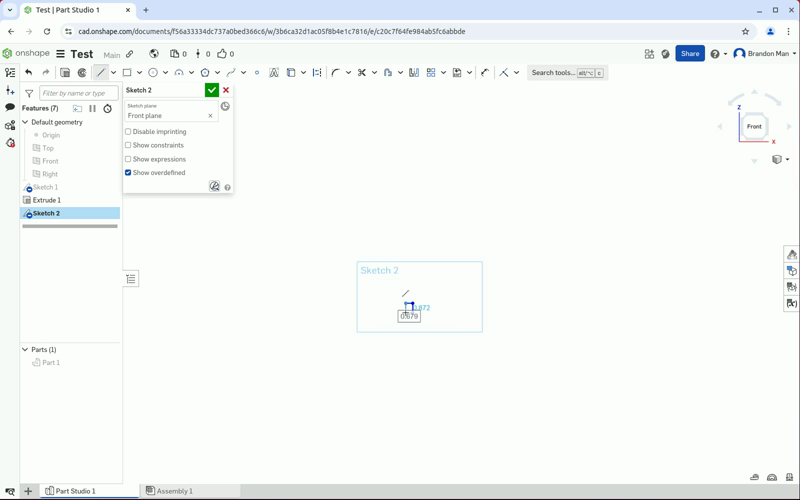
scroll(6)
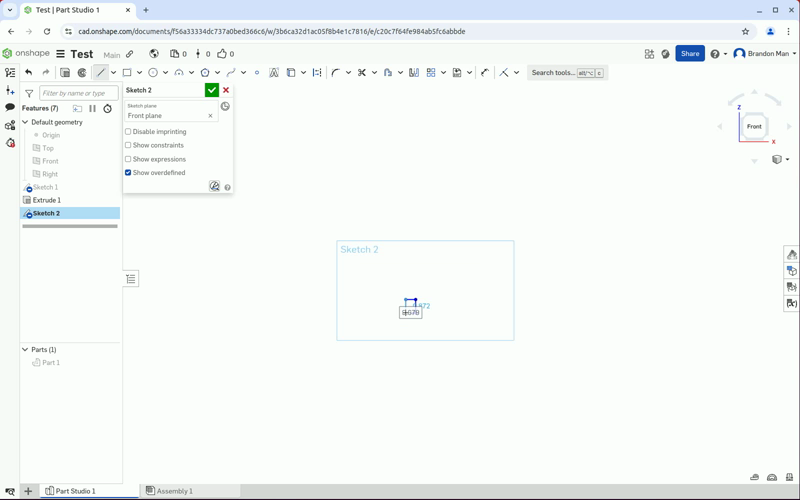
scroll(6)
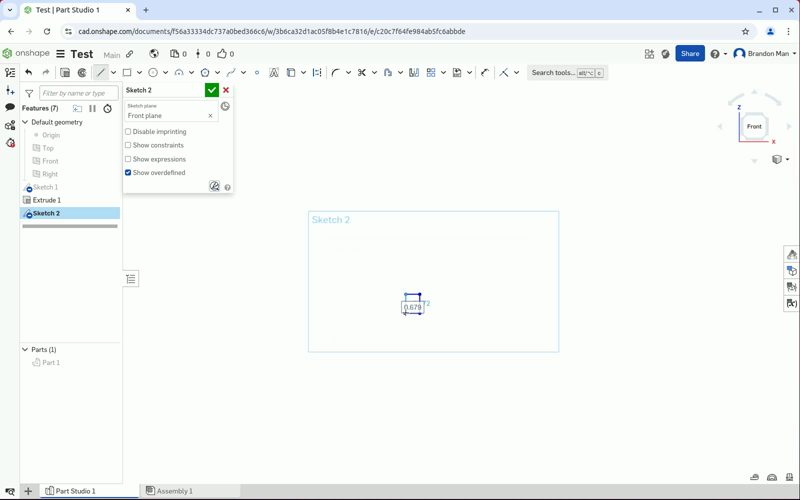
scroll(6)
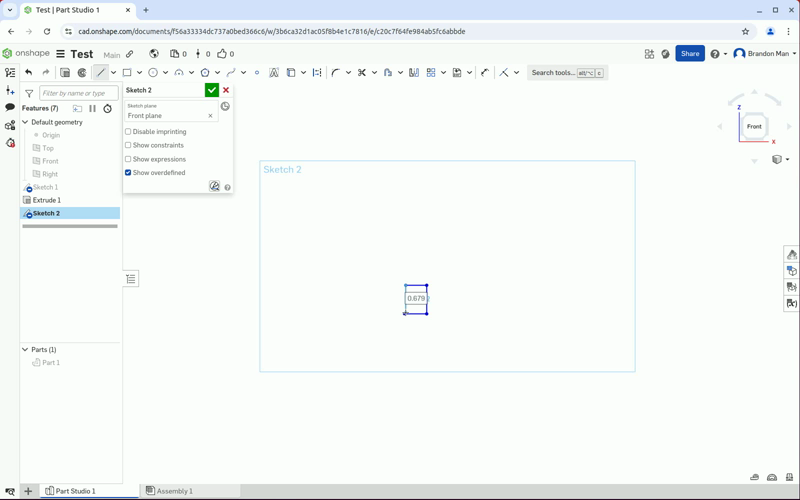
scroll(6)
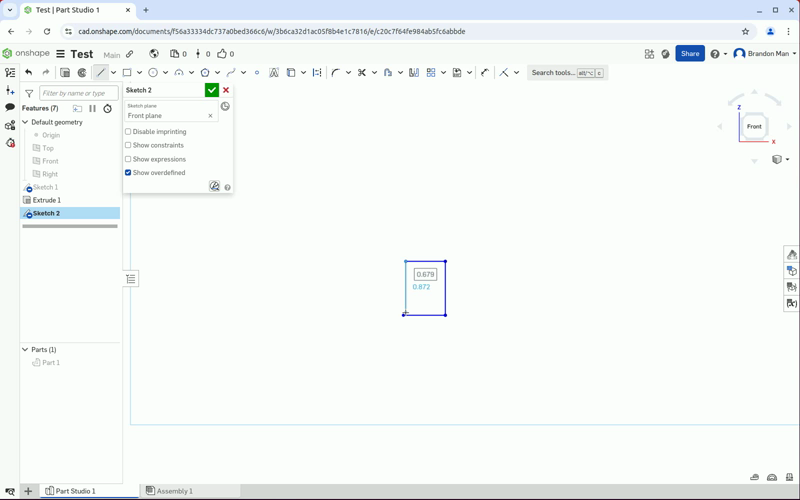
key_up(shift)
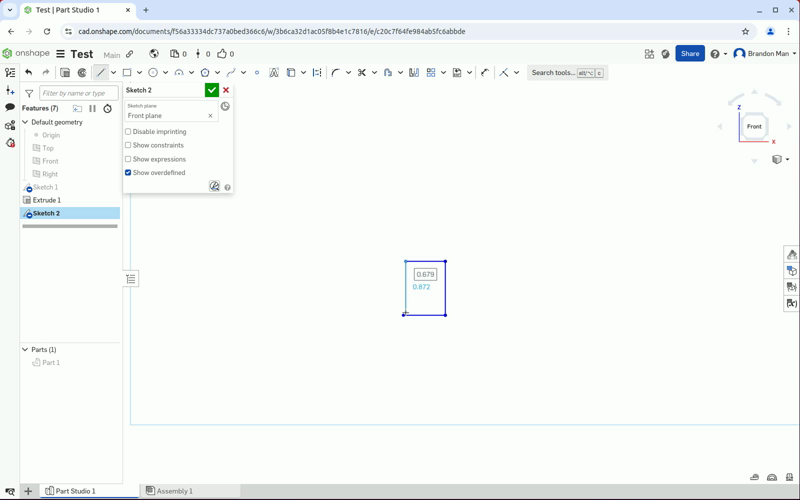
click(405, 312)
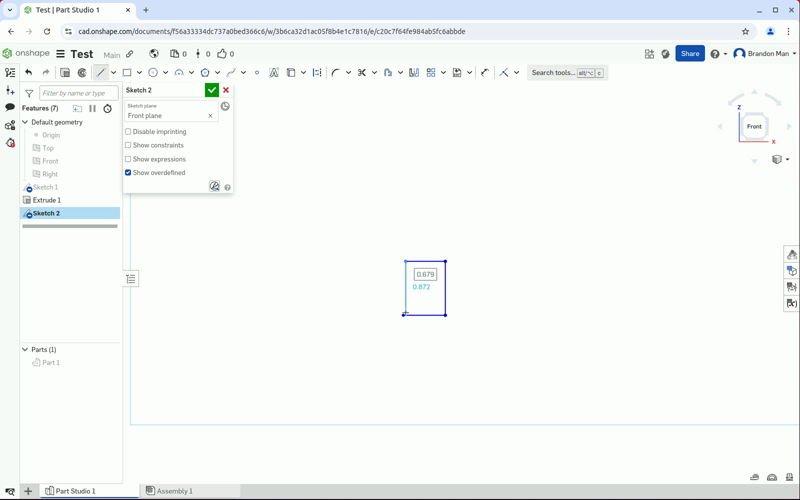
scroll(-6)
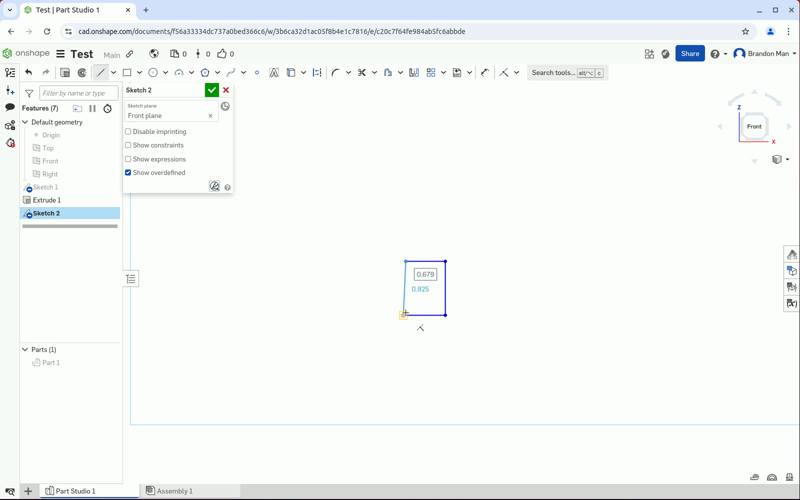
scroll(-6)
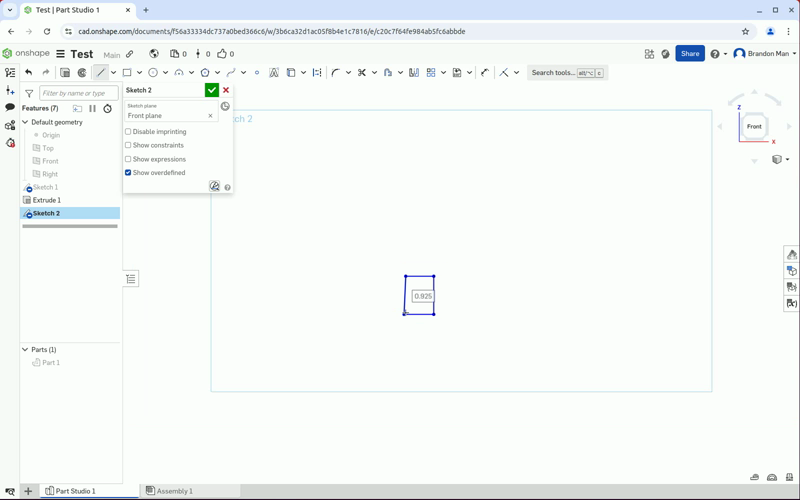
scroll(-6)
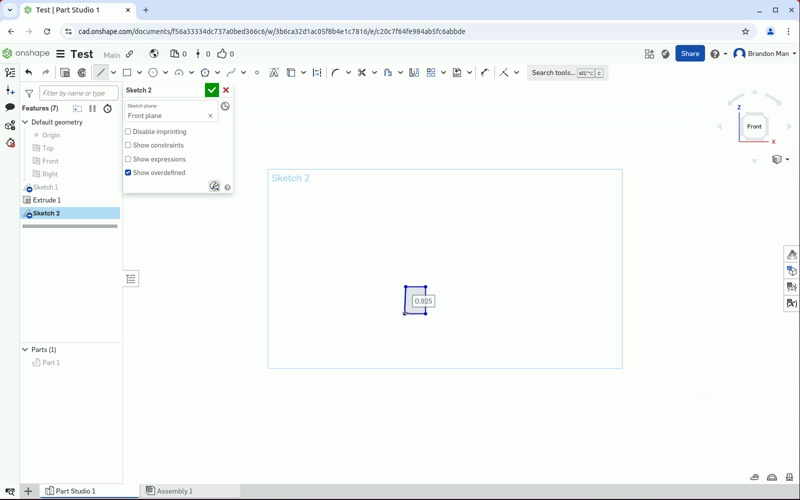
scroll(-6)
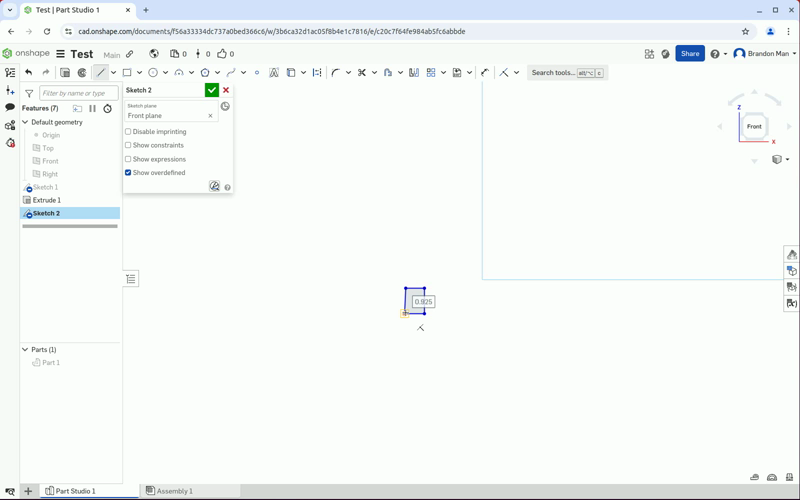
scroll(-6)
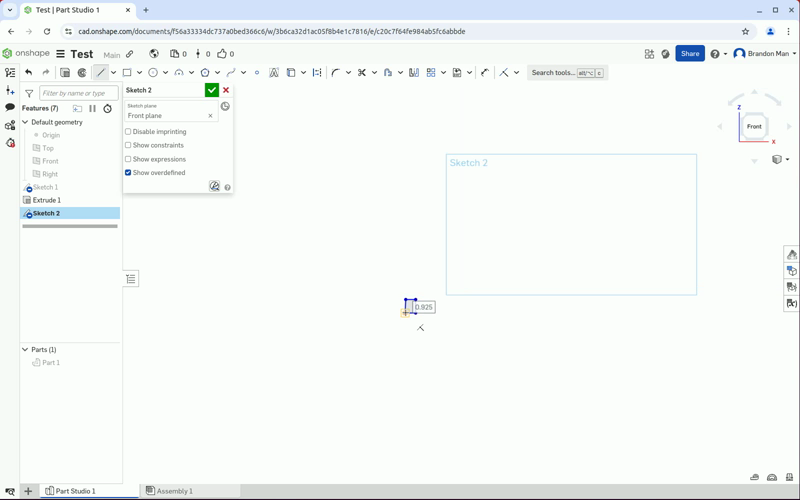
scroll(-6)
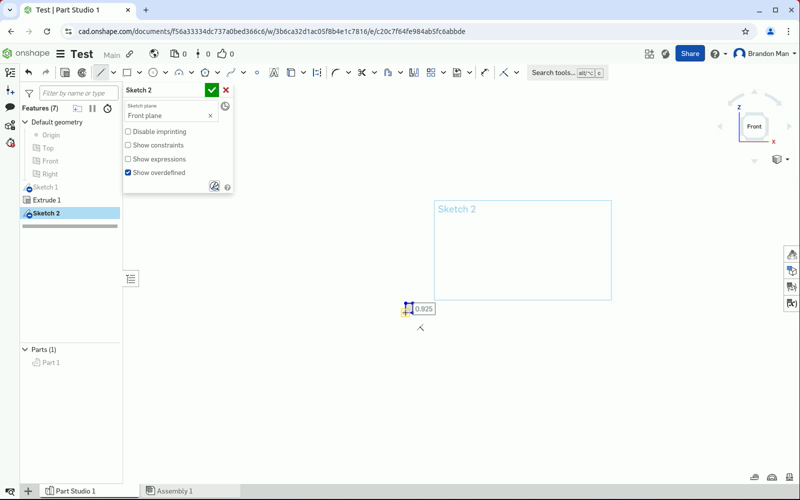
scroll(-6)
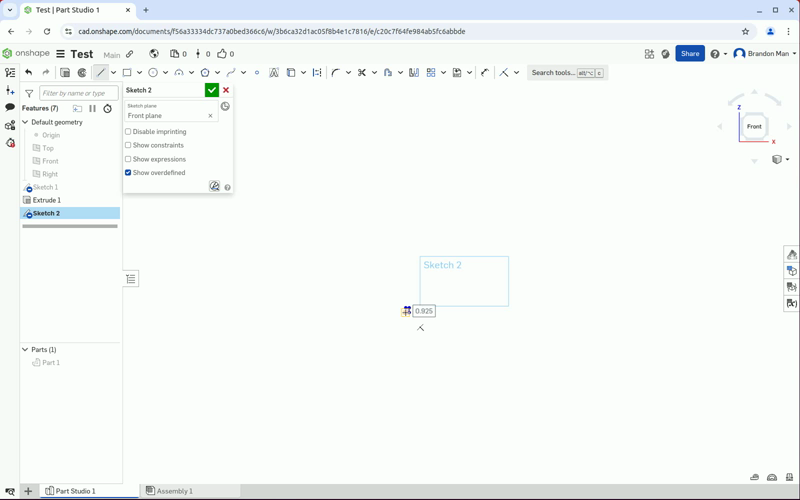
key(esc)
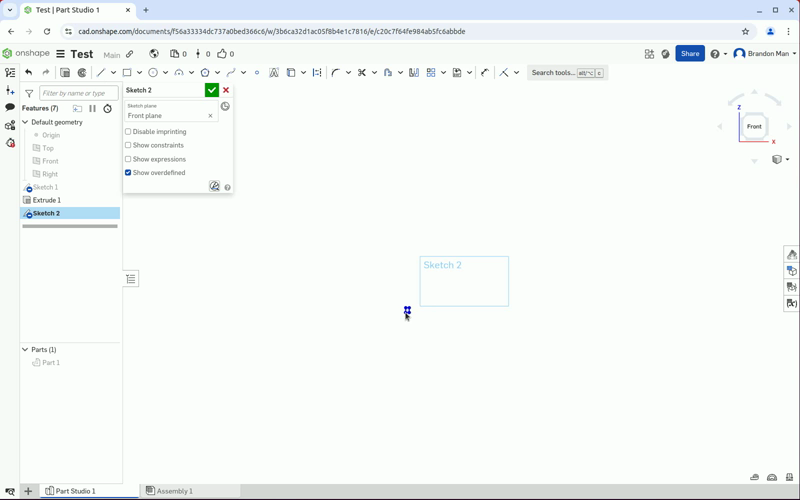
mouse_move(409, 309)
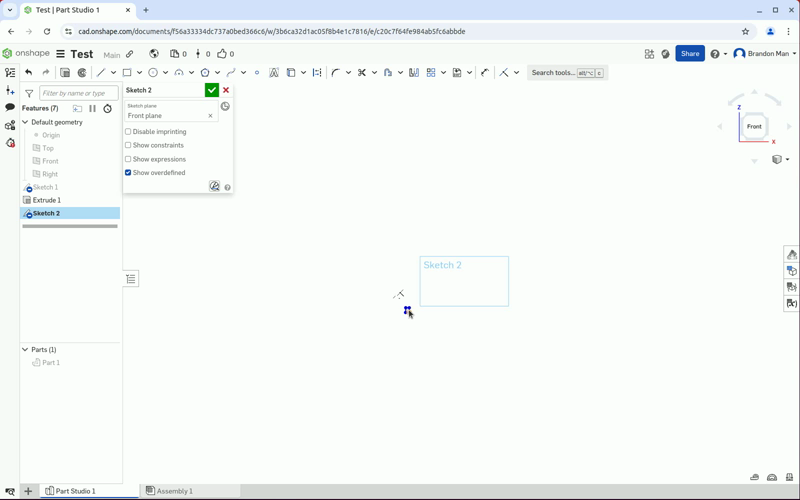
scroll(6)
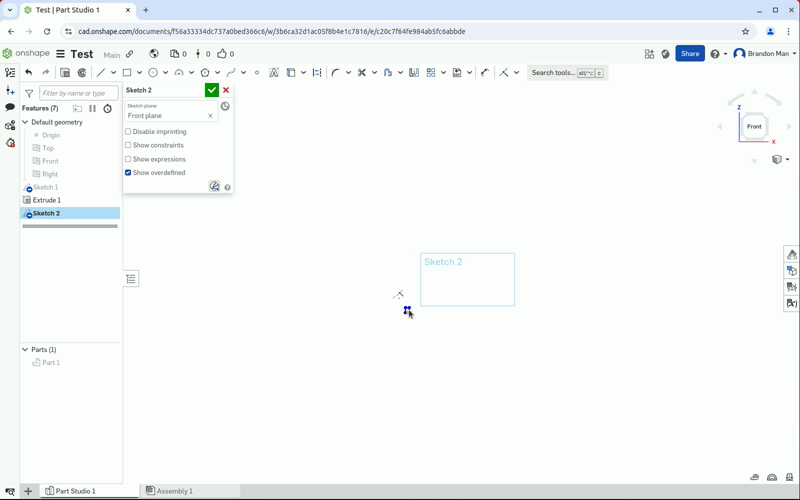
scroll(6)
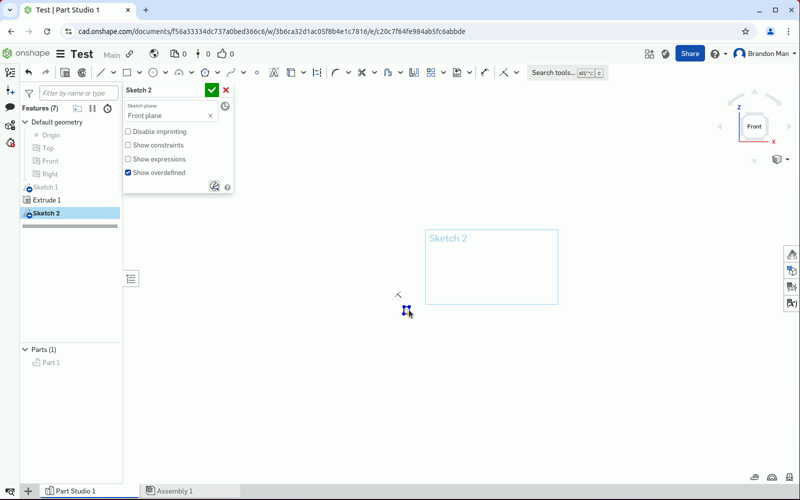
scroll(6)
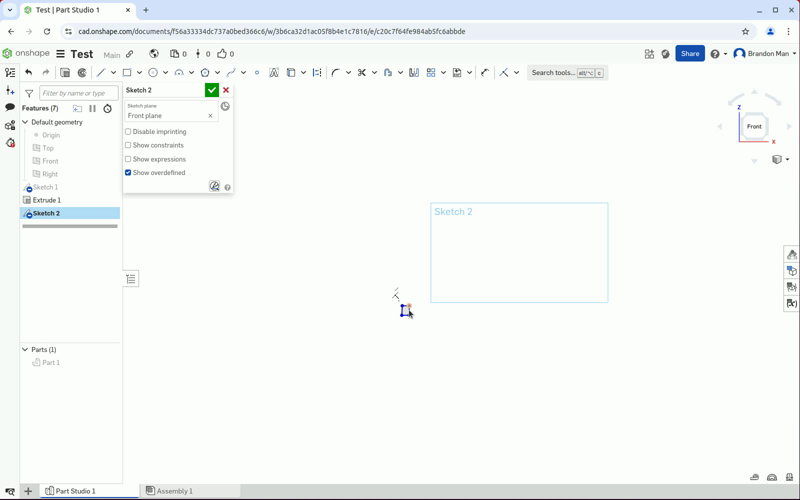
scroll(6)
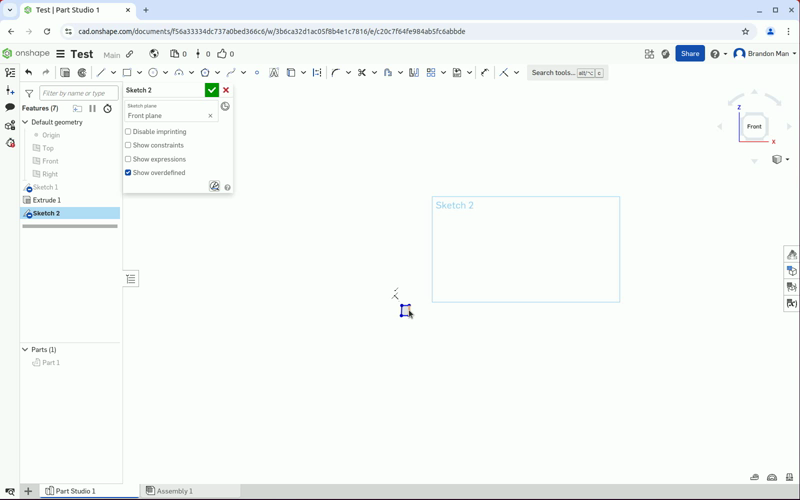
scroll(6)
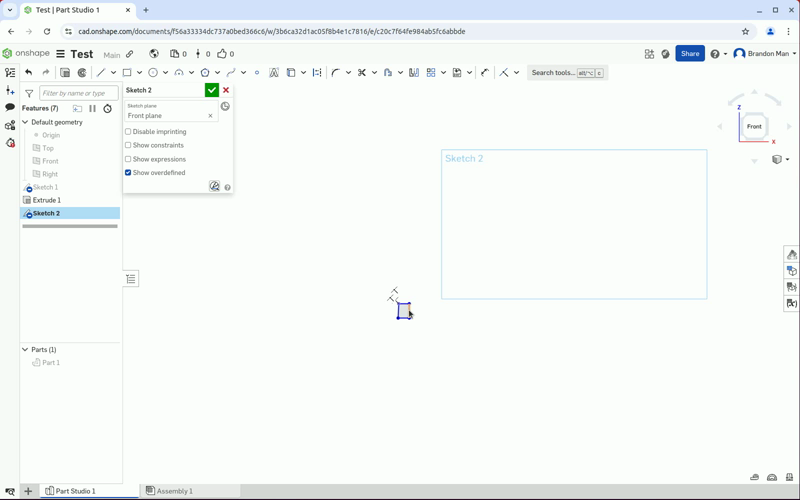
scroll(6)
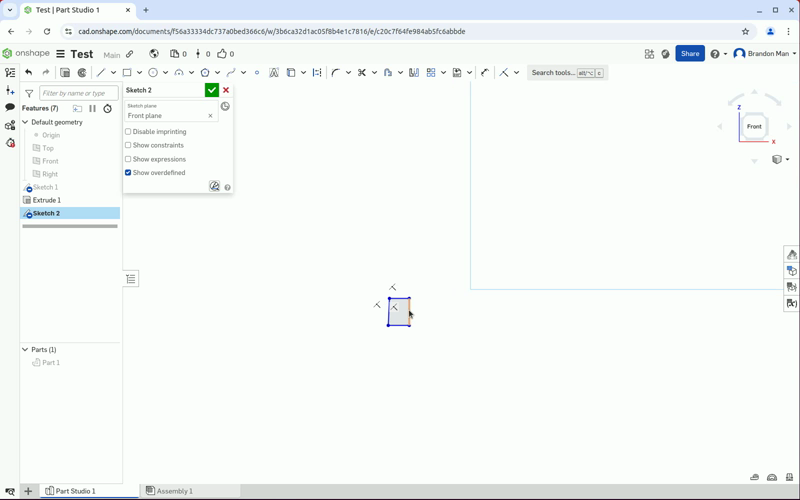
scroll(6)
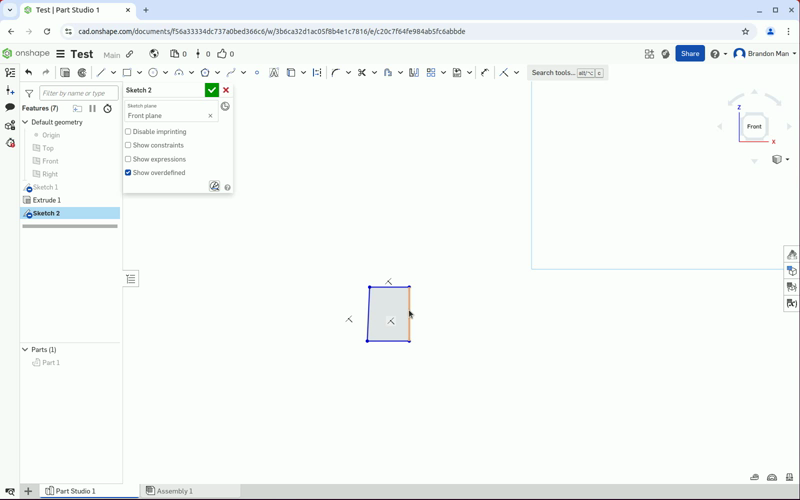
click(409, 309)
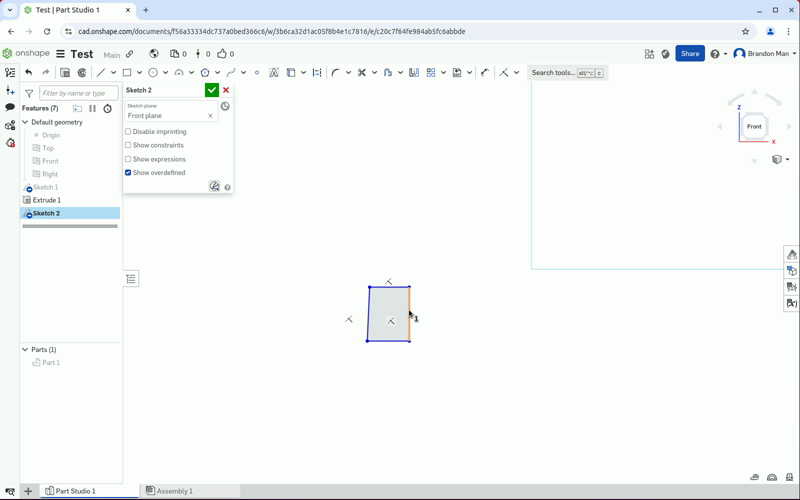
scroll(-6)
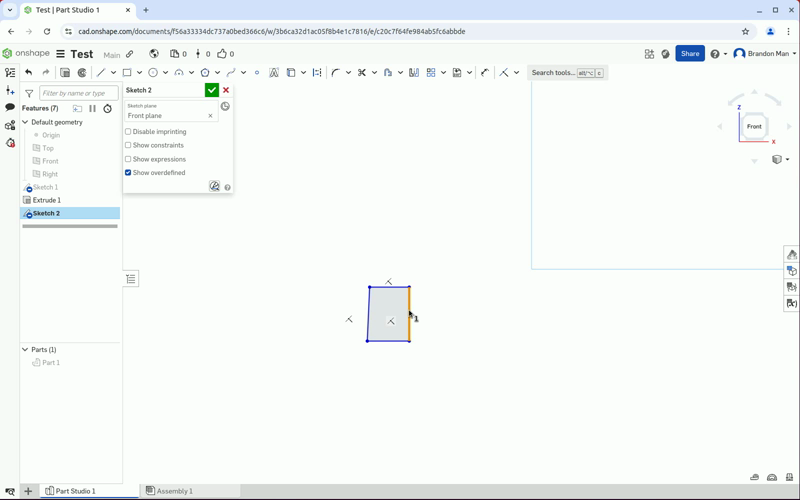
scroll(-6)
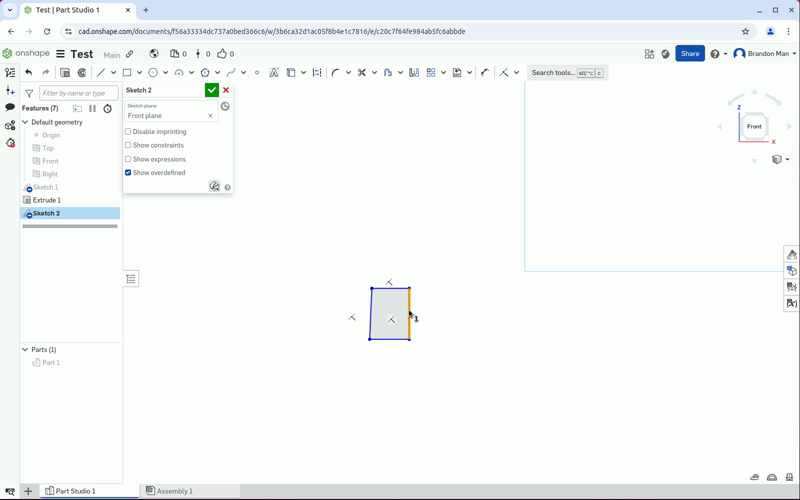
scroll(-6)
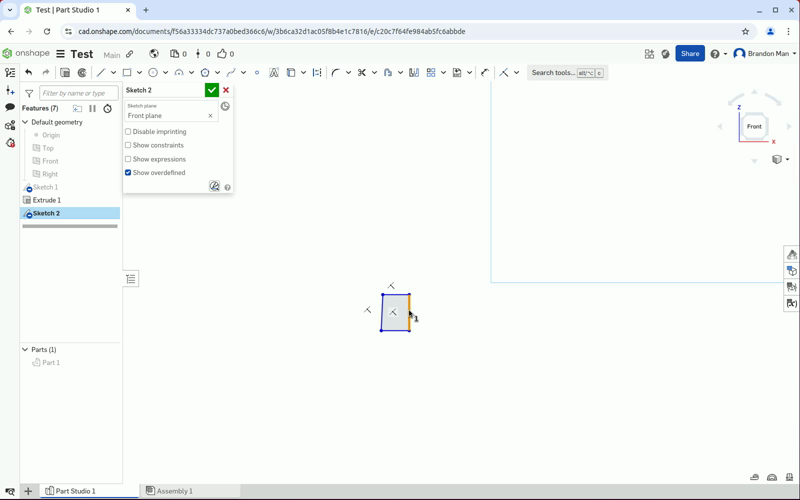
scroll(-6)
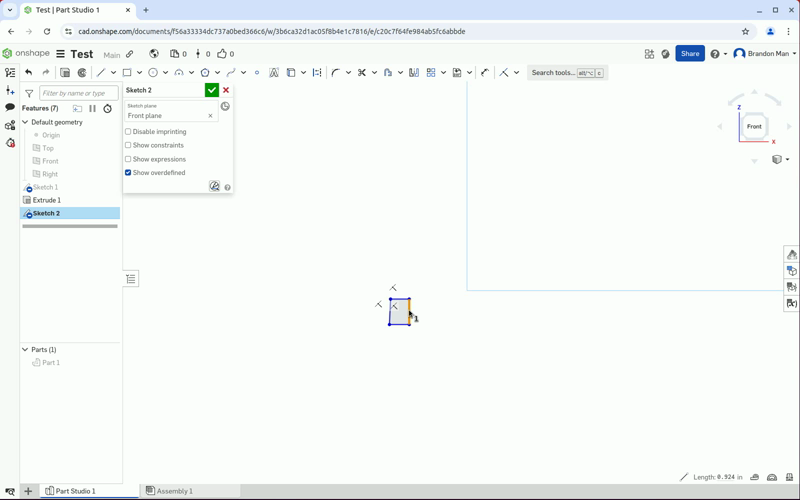
scroll(-6)
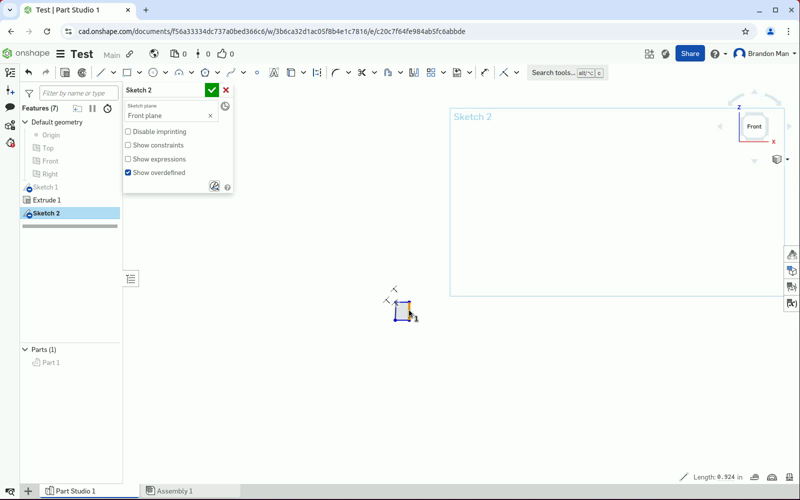
scroll(-6)
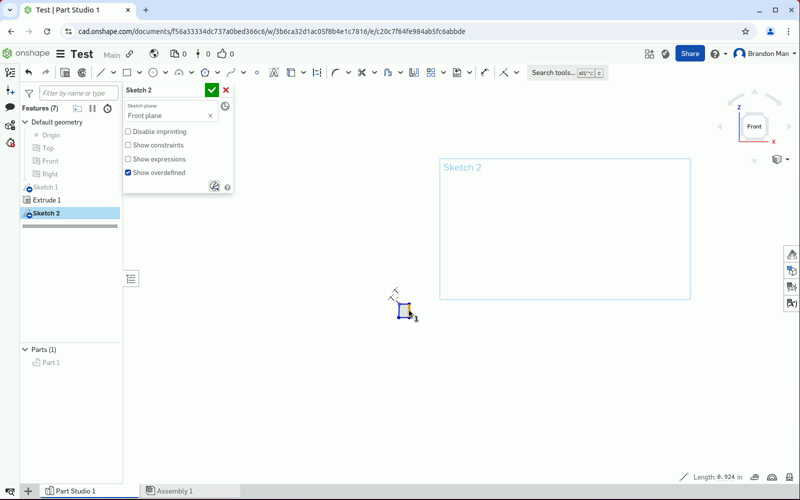
scroll(-6)
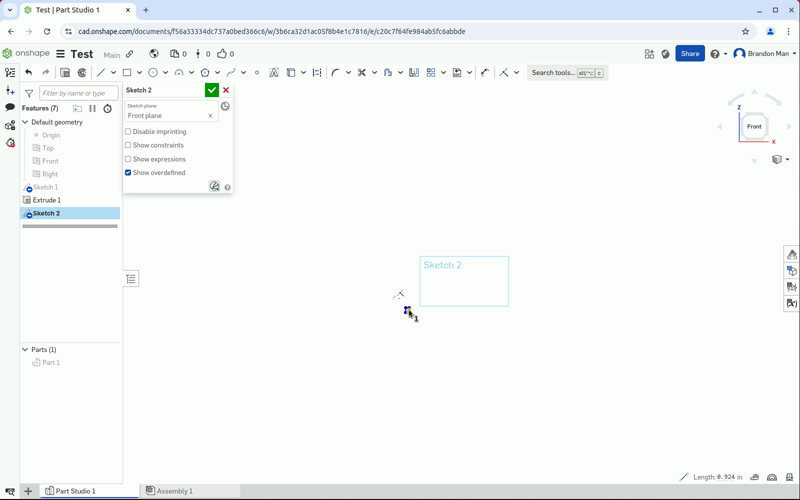
mouse_move(73, 352)
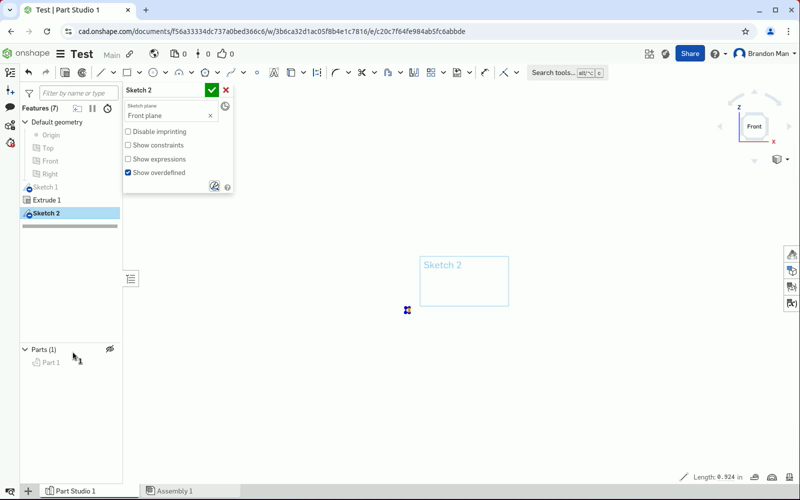
key(shift+y)
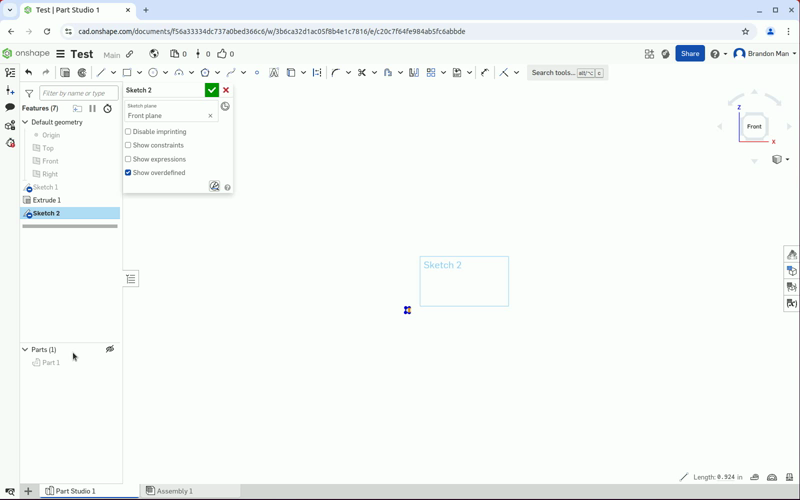
key(shift+e)
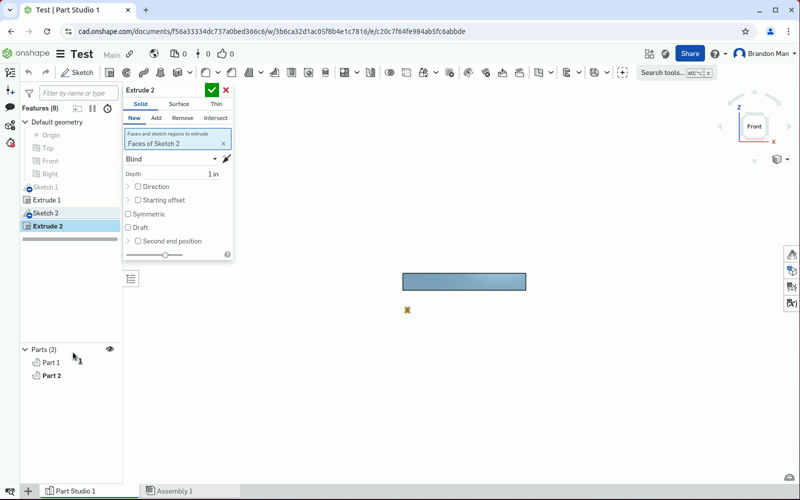
mouse_move(143, 106)
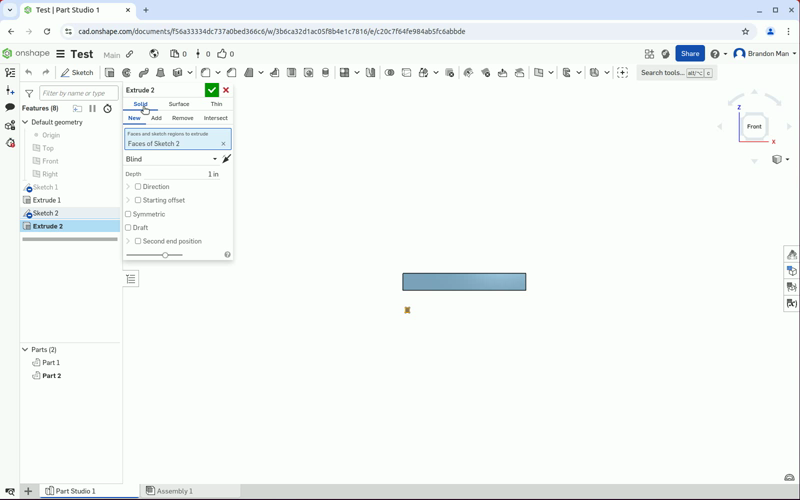
click(143, 106)
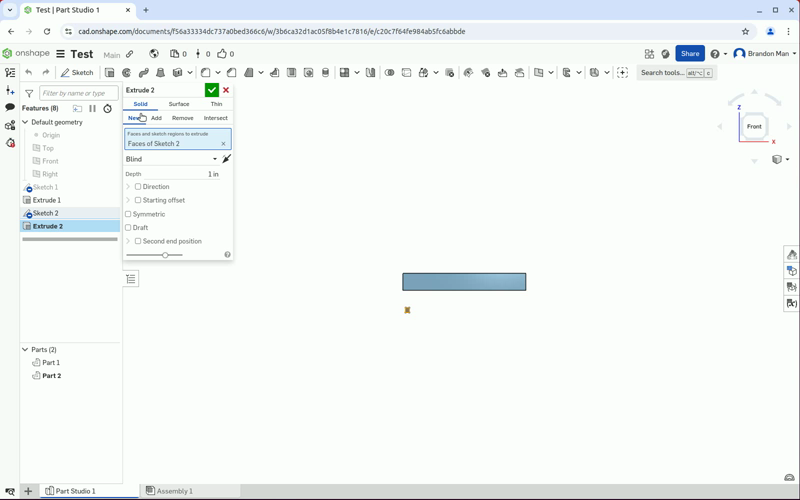
mouse_move(137, 120)
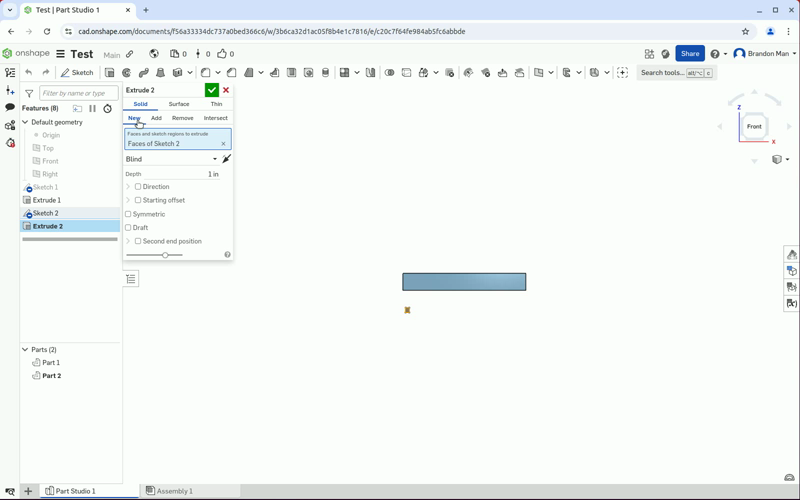
click(137, 120)
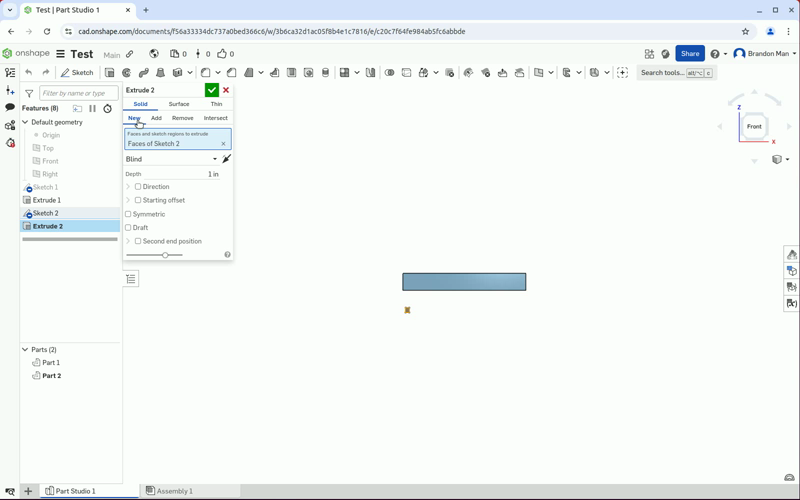
key(tab, 4)
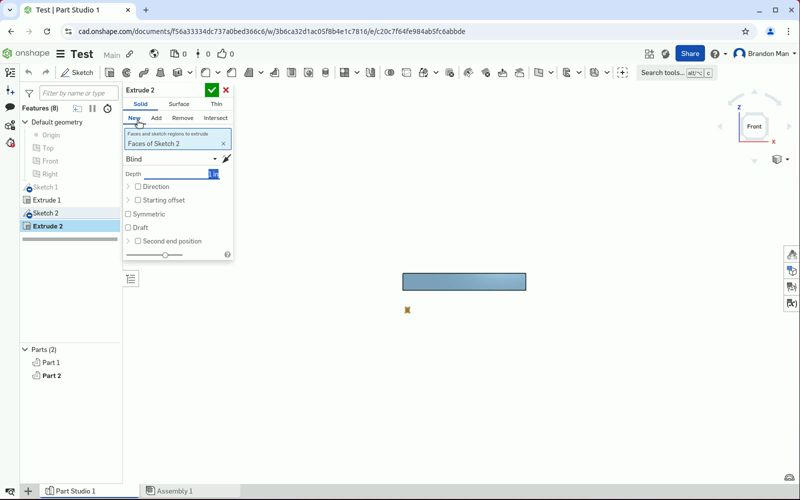
text(16.85)
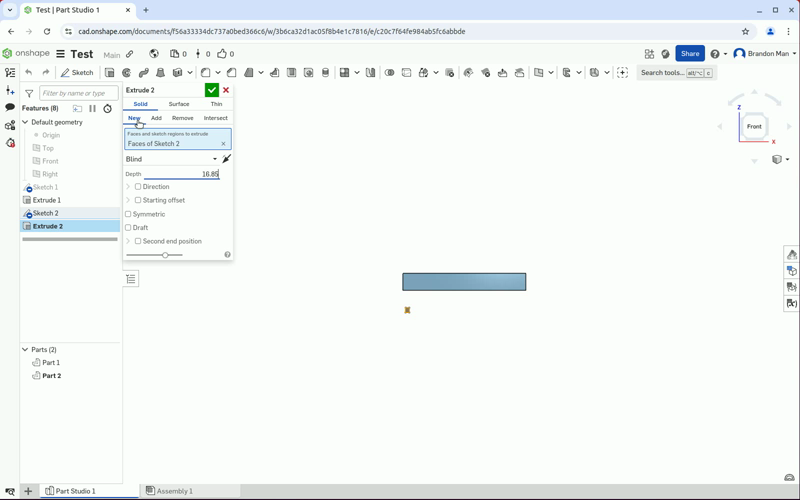
key(enter)
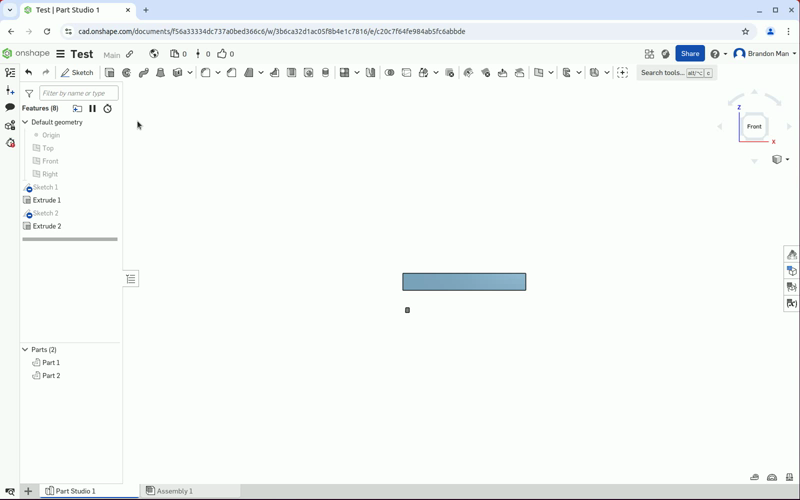
key(shift+h)
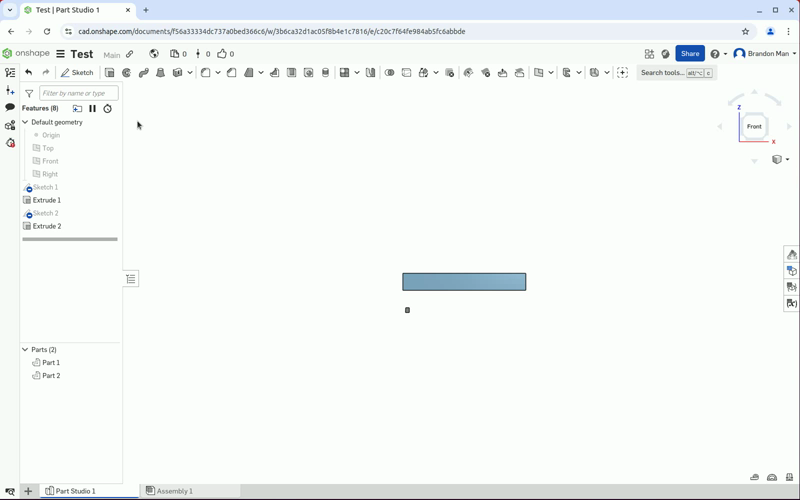
key(shift+h)
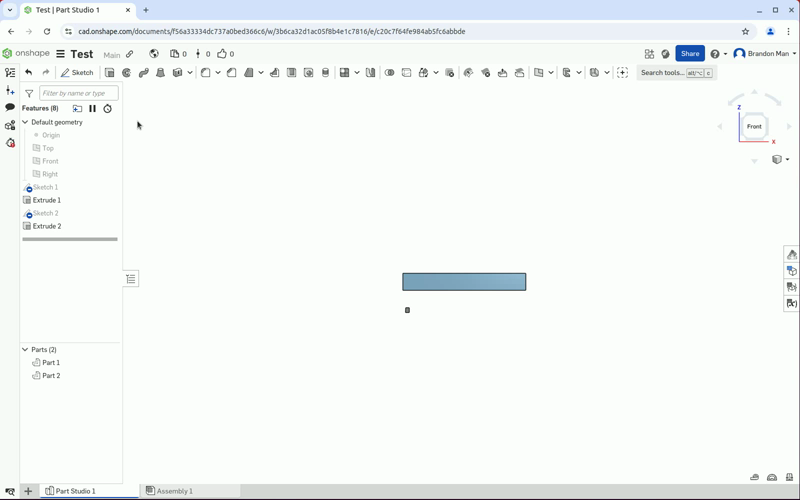
mouse_move(73, 189)
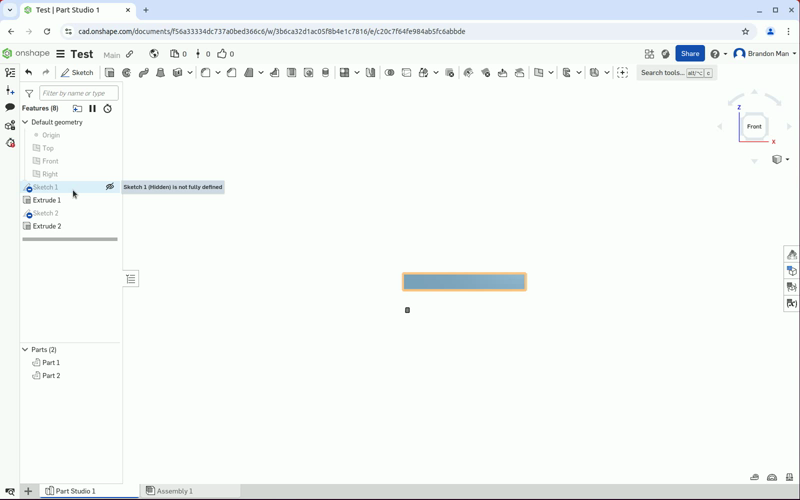
click(73, 189)
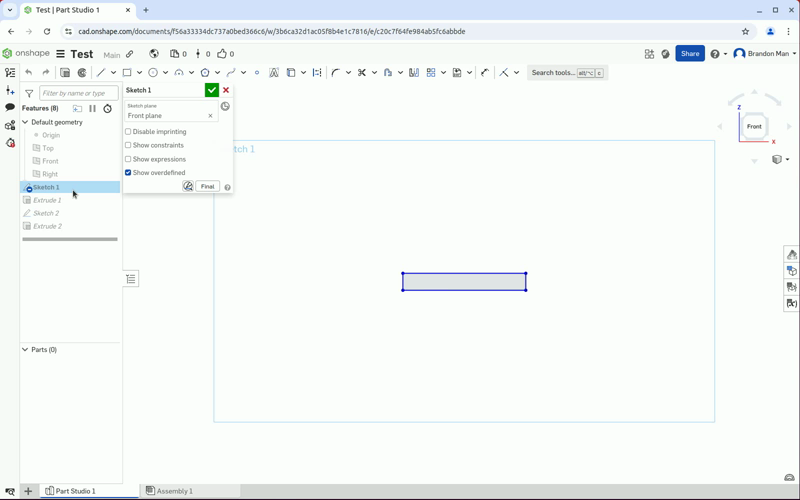
mouse_move(229, 92)
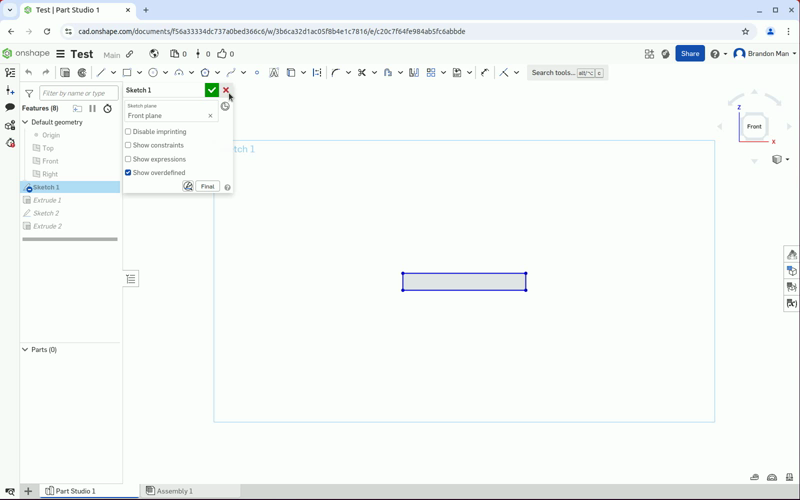
click(229, 92)
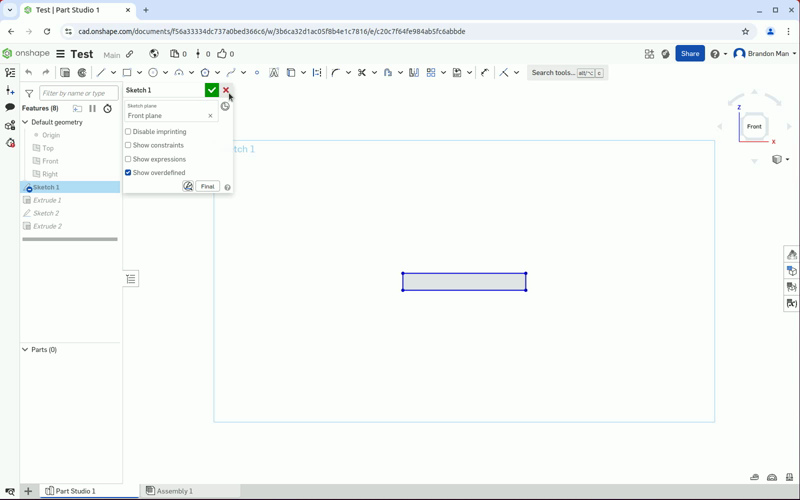
key(shift+s)
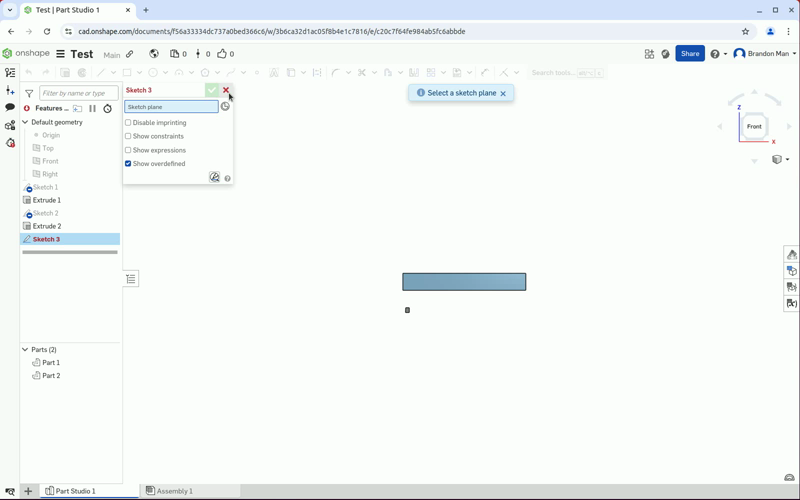
mouse_move(73, 163)
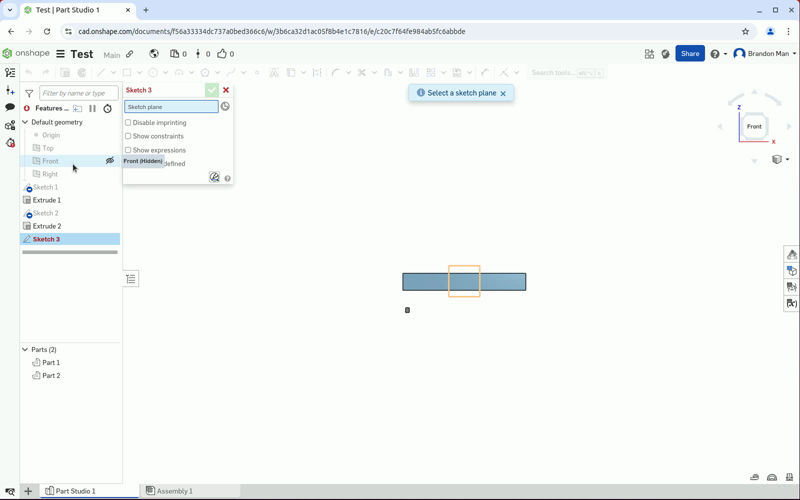
click(73, 163)
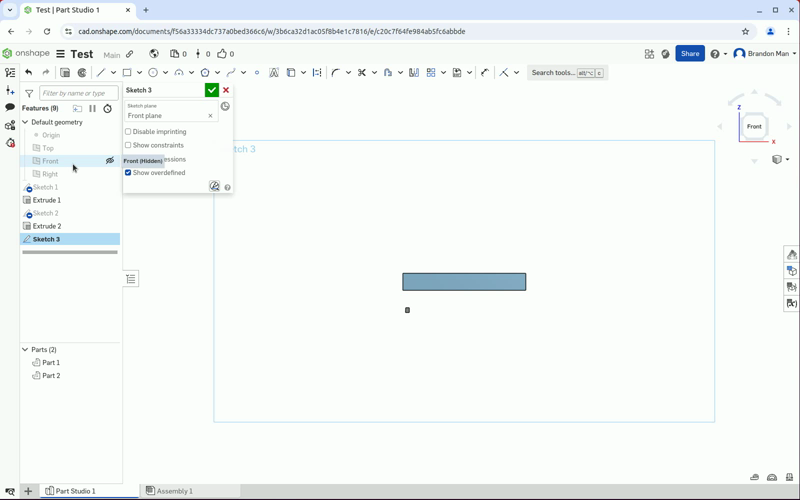
mouse_move(73, 352)
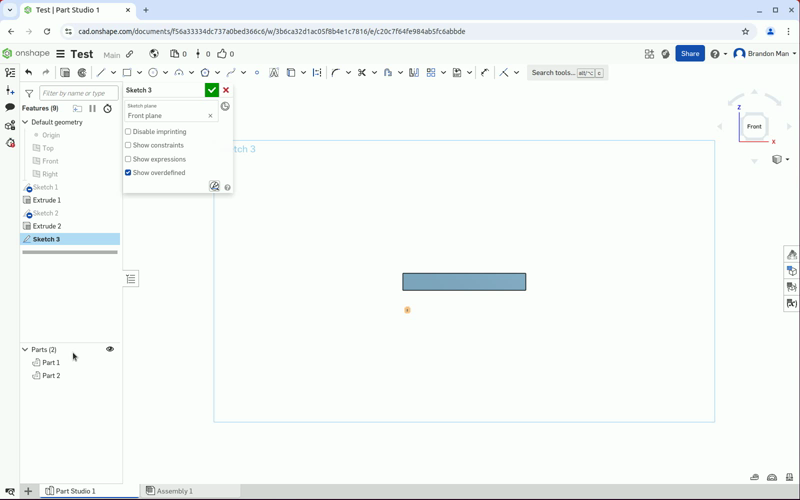
key(y)
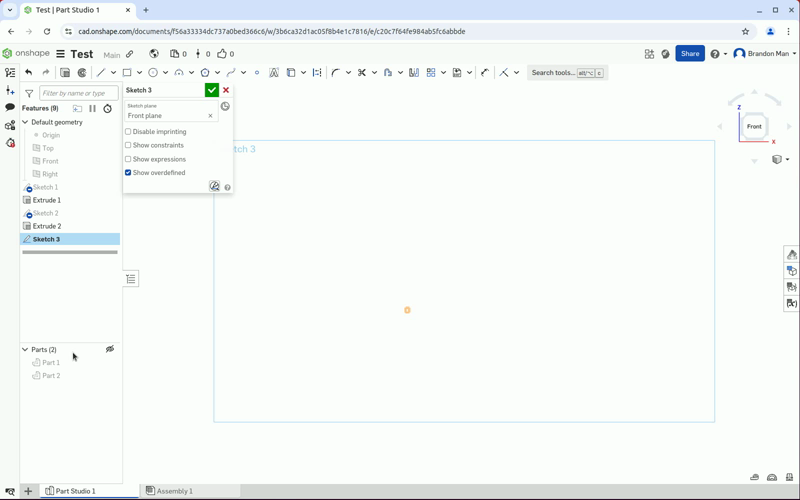
key(l)
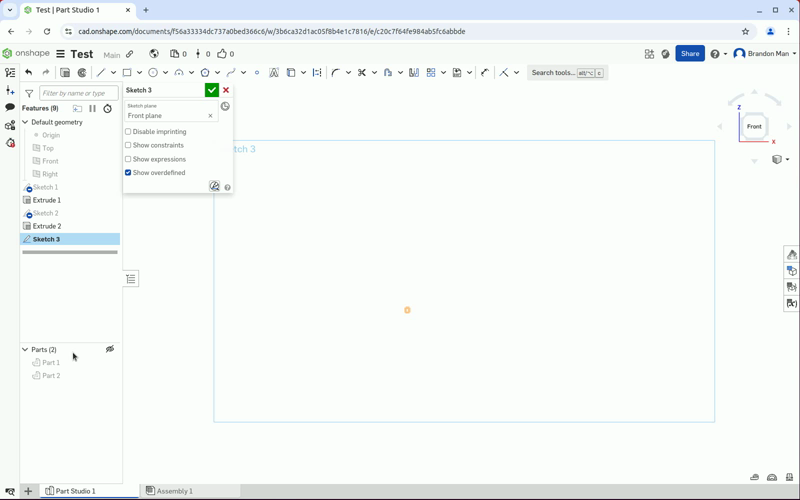
key_down(shift)
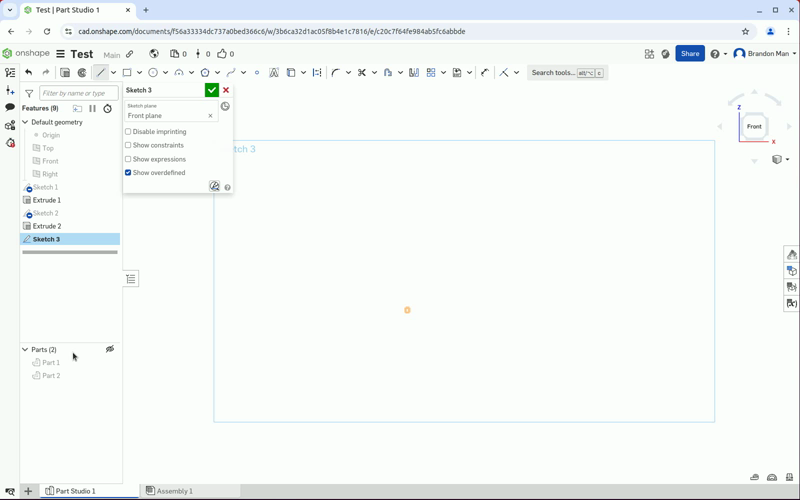
mouse_move(508, 316)
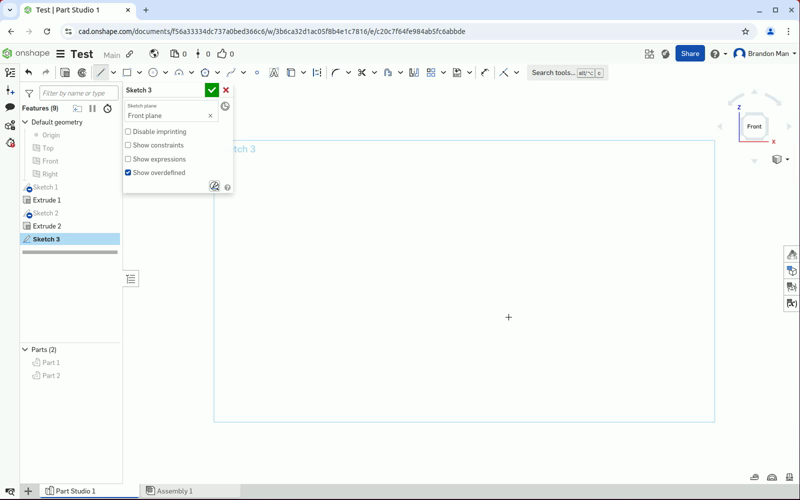
click(508, 316)
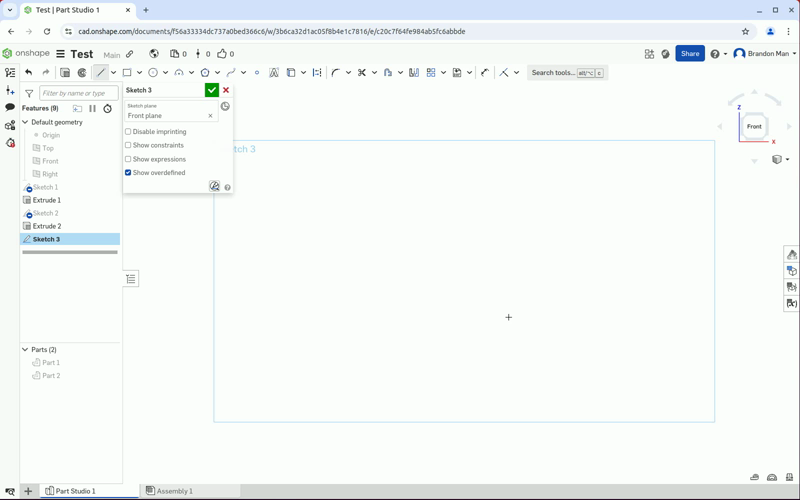
key_up(shift)
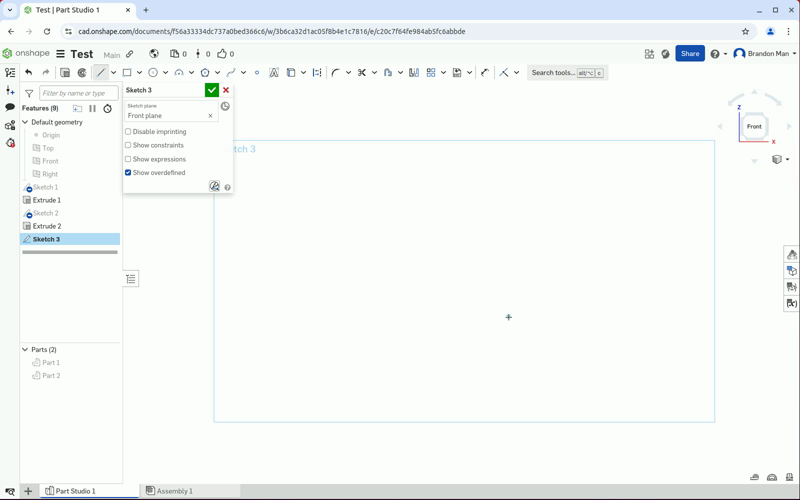
key_down(shift)
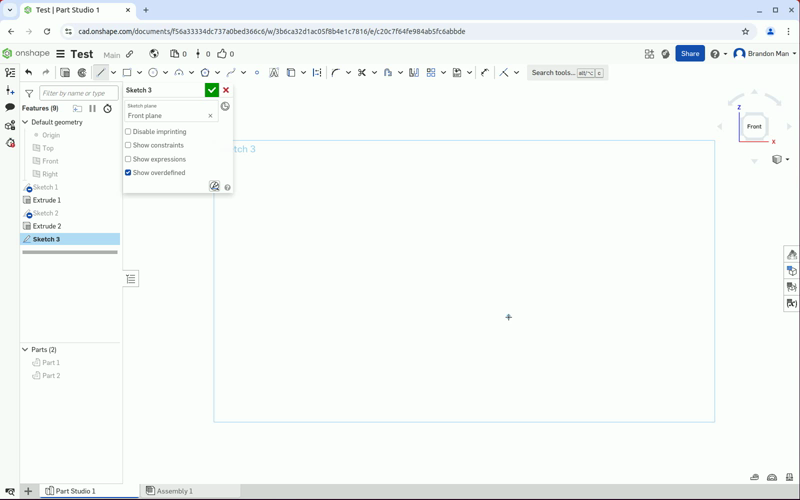
mouse_move(538, 316)
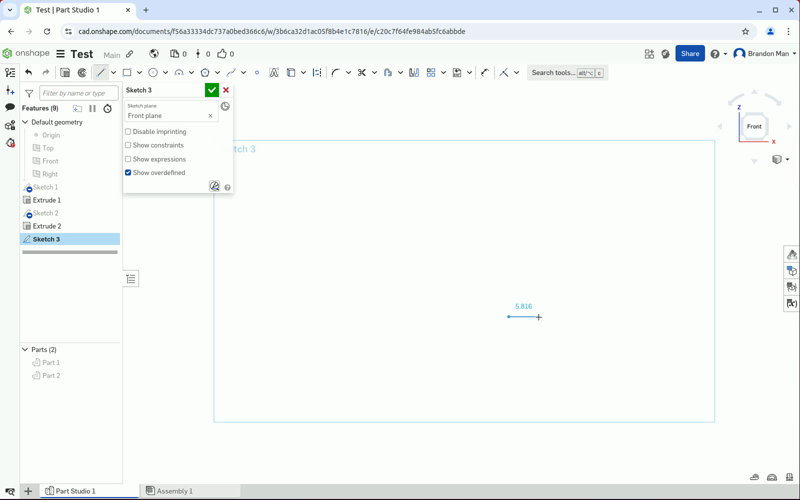
mouse_move(512, 316)
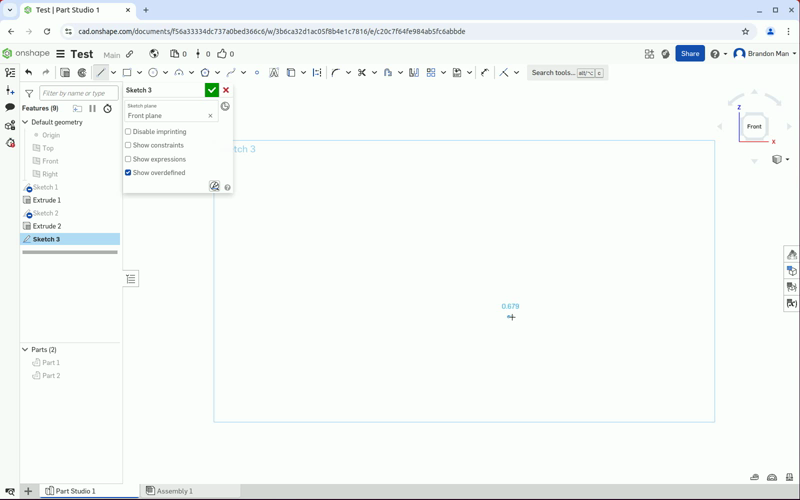
scroll(6)
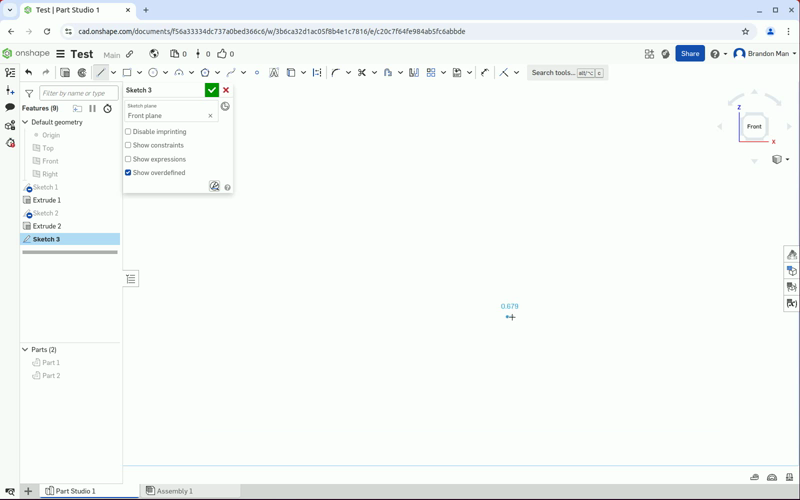
scroll(6)
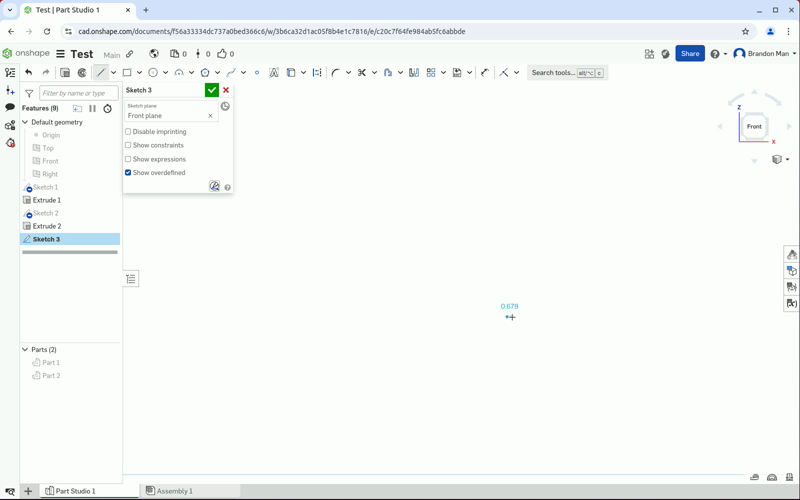
scroll(6)
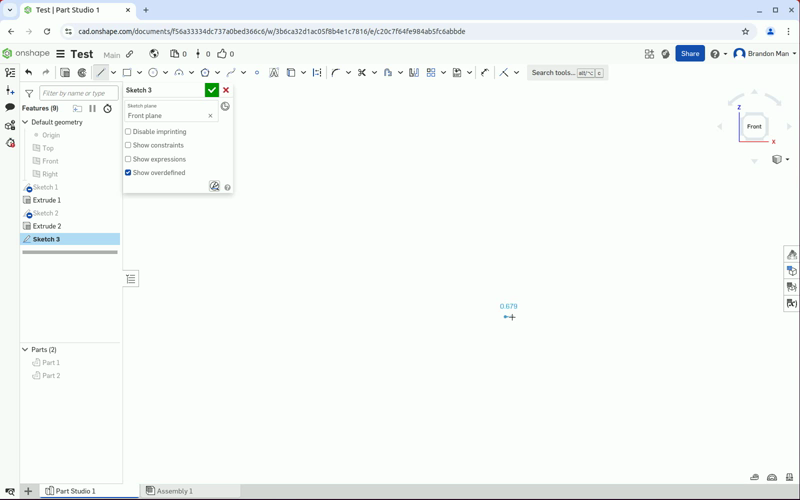
scroll(6)
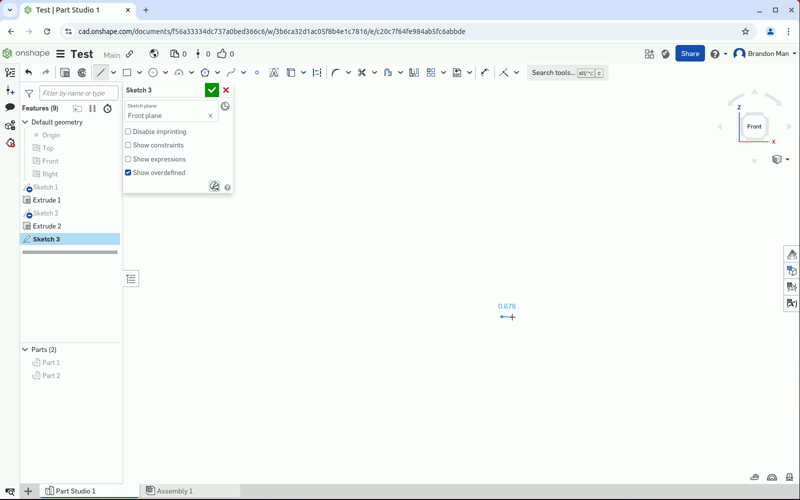
scroll(6)
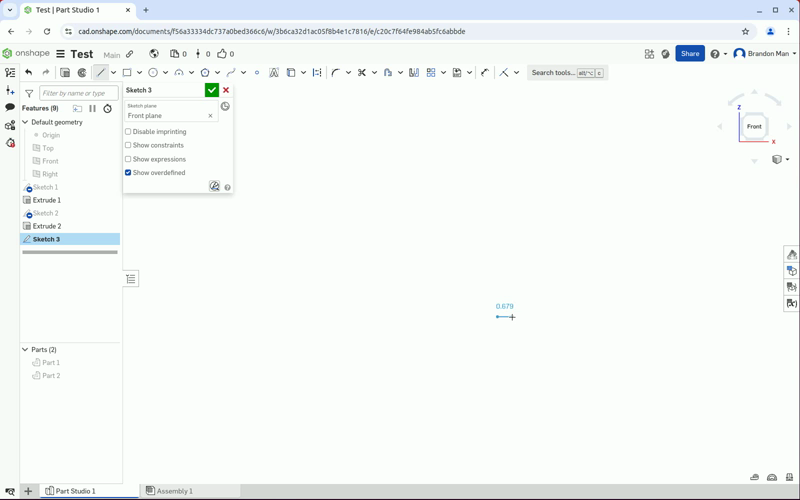
scroll(6)
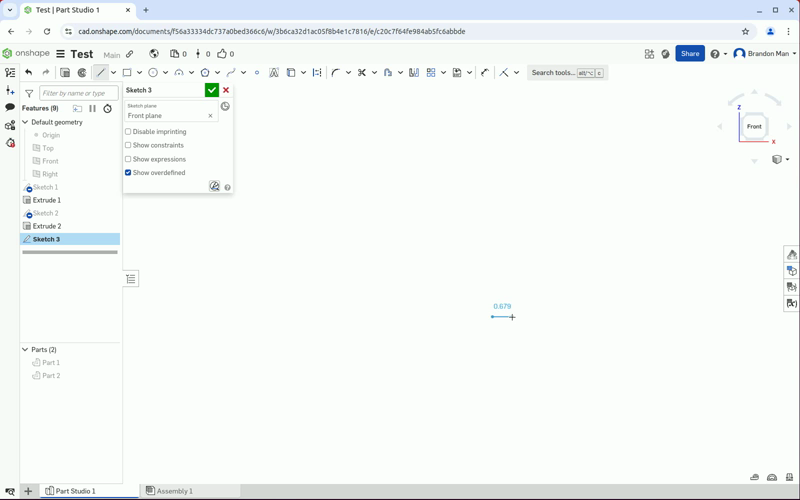
scroll(6)
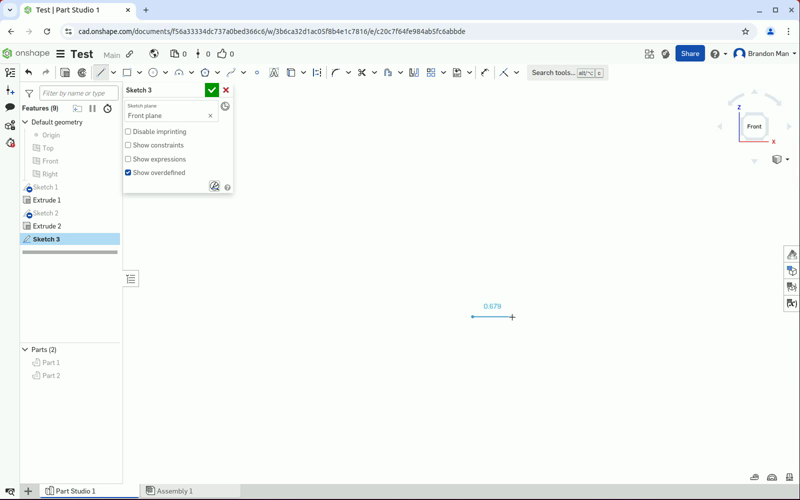
click(512, 316)
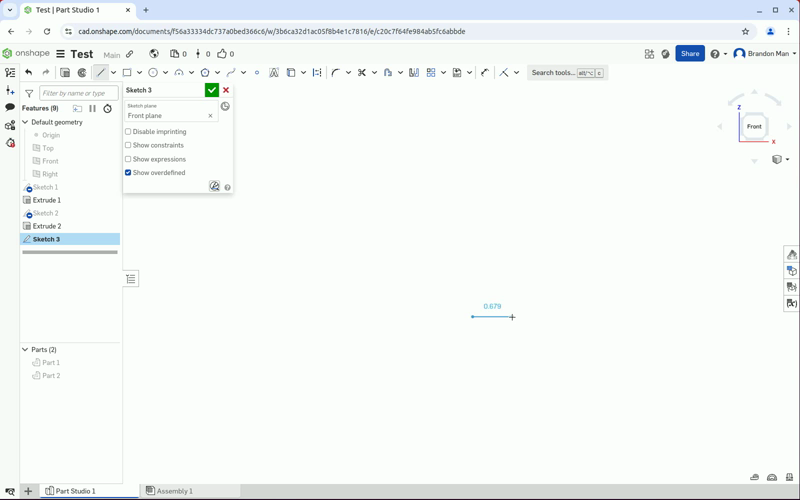
scroll(-6)
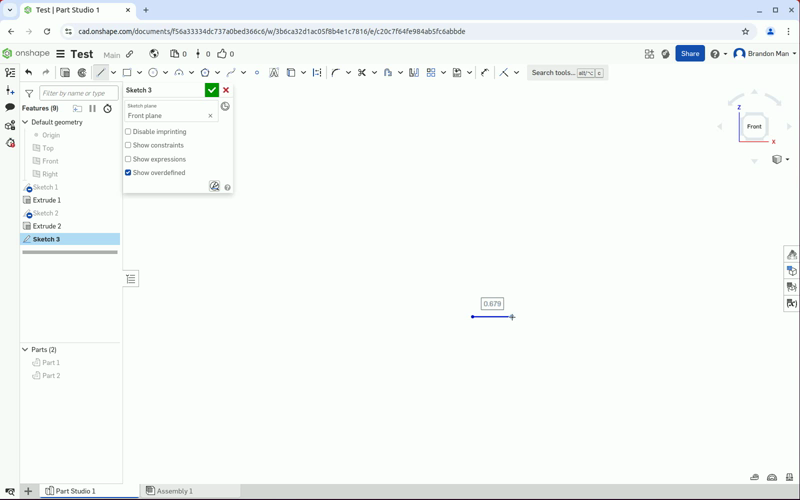
scroll(-6)
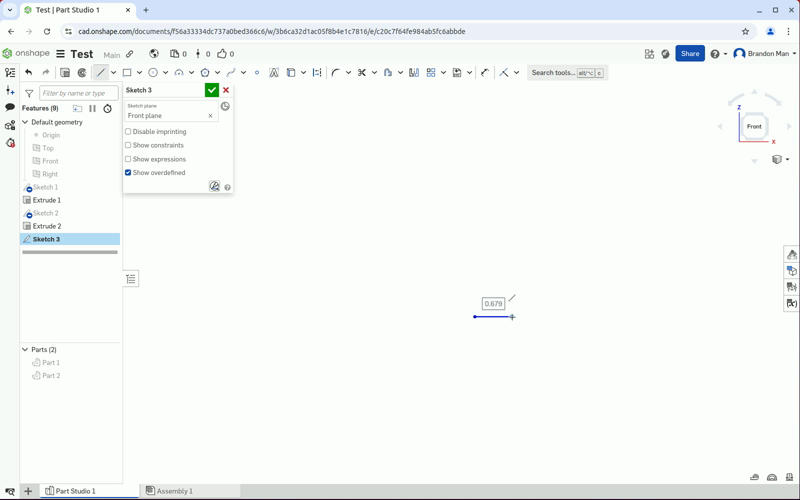
scroll(-6)
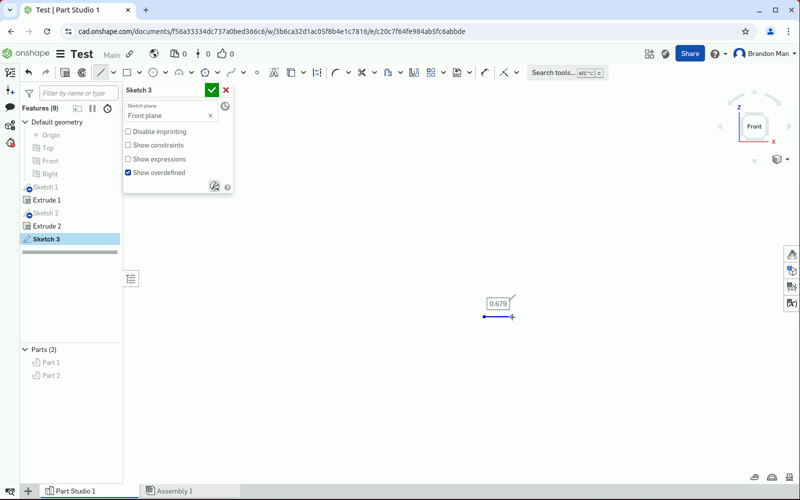
scroll(-6)
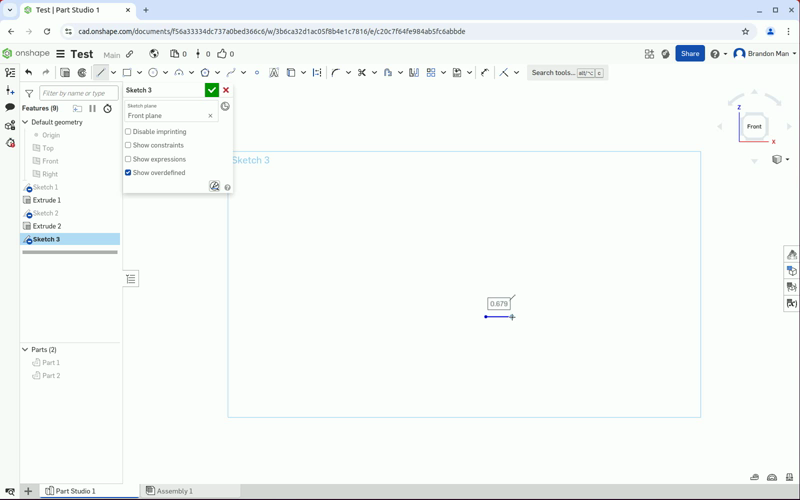
scroll(-6)
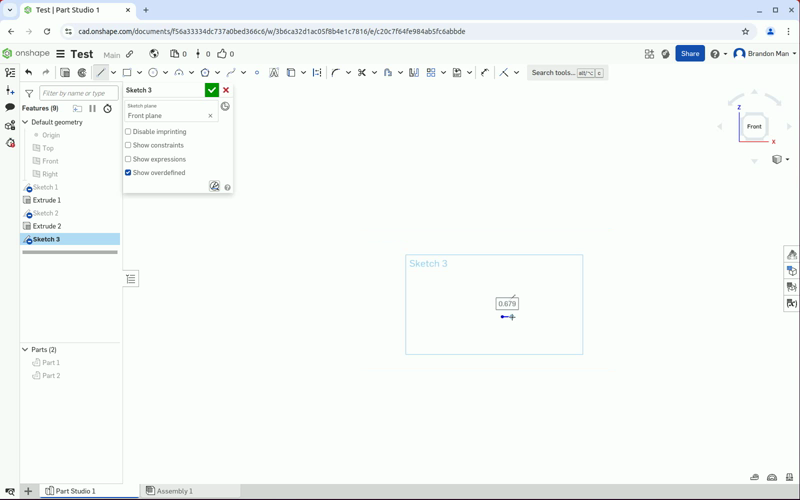
scroll(-6)
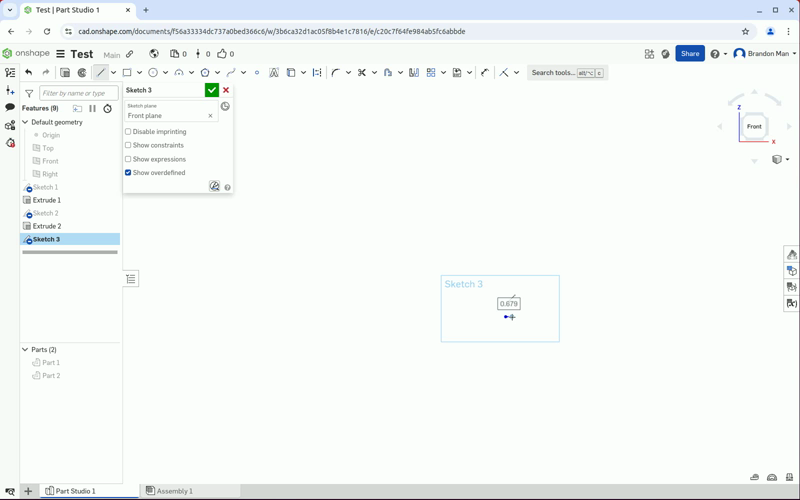
scroll(-6)
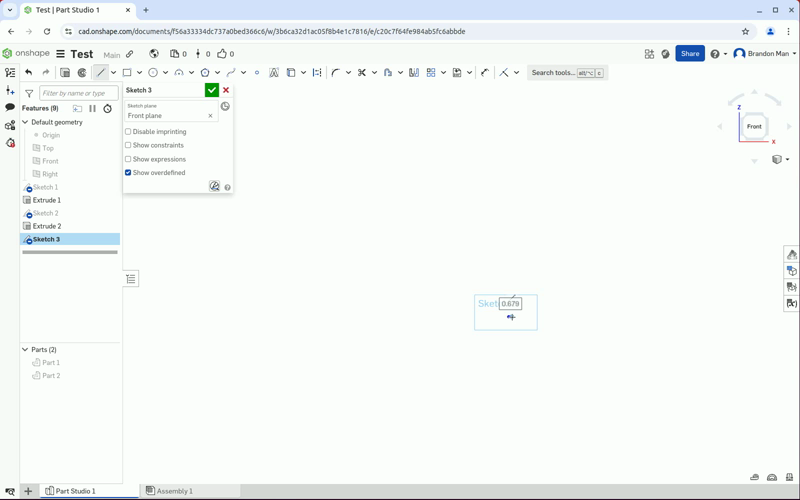
key_up(shift)
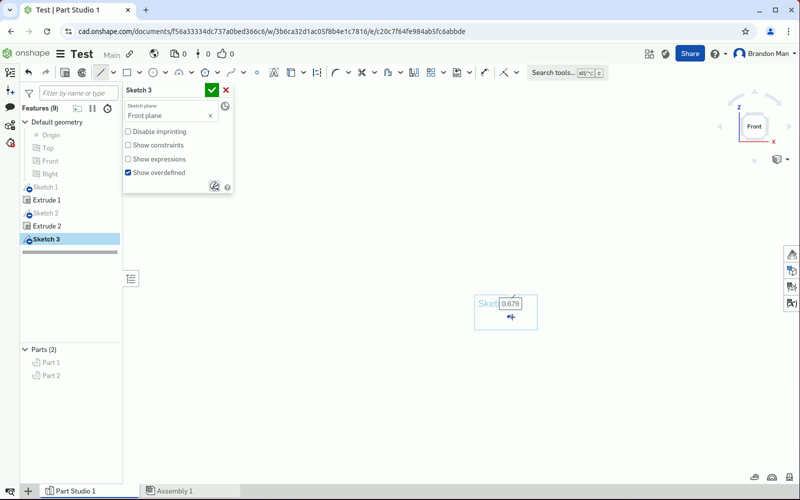
key_down(shift)
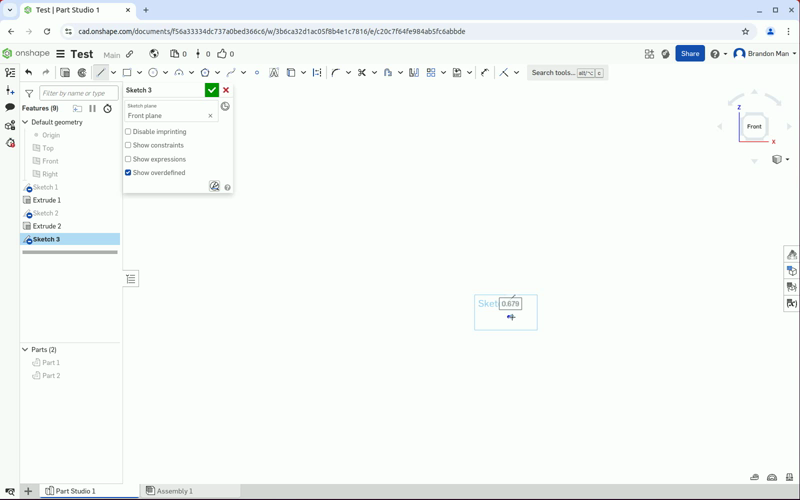
mouse_move(542, 316)
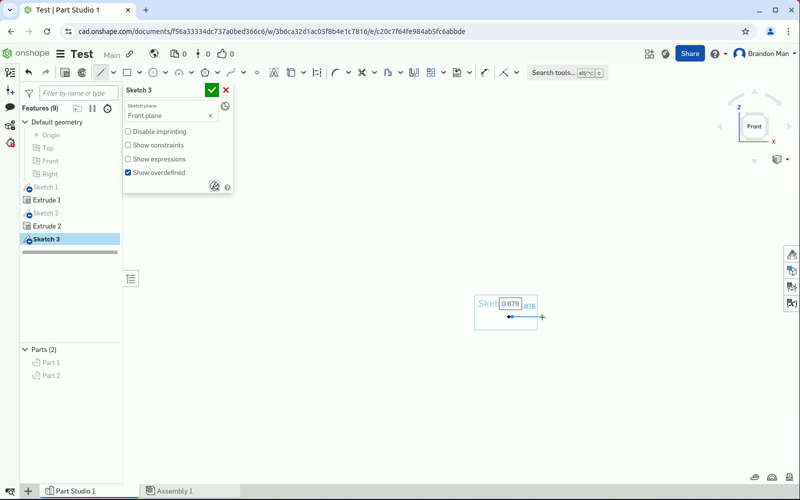
mouse_move(512, 305)
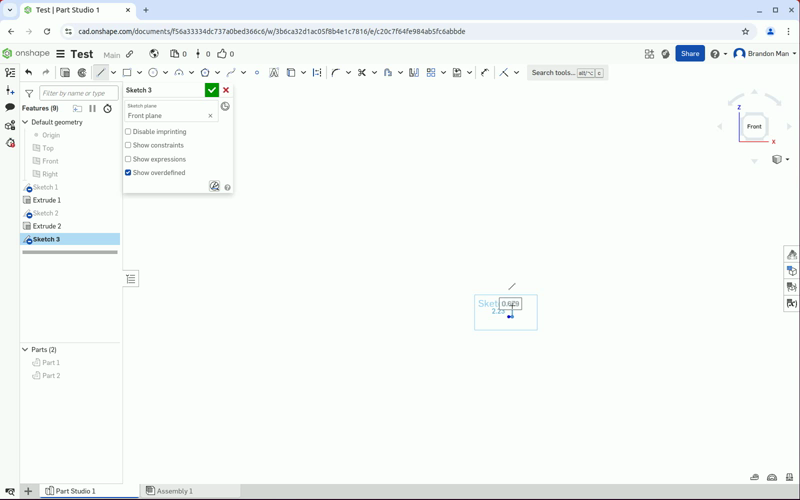
click(512, 305)
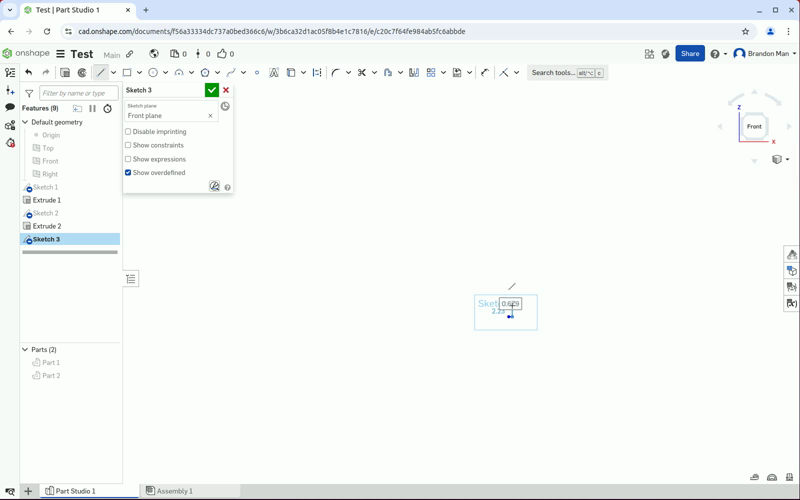
key_up(shift)
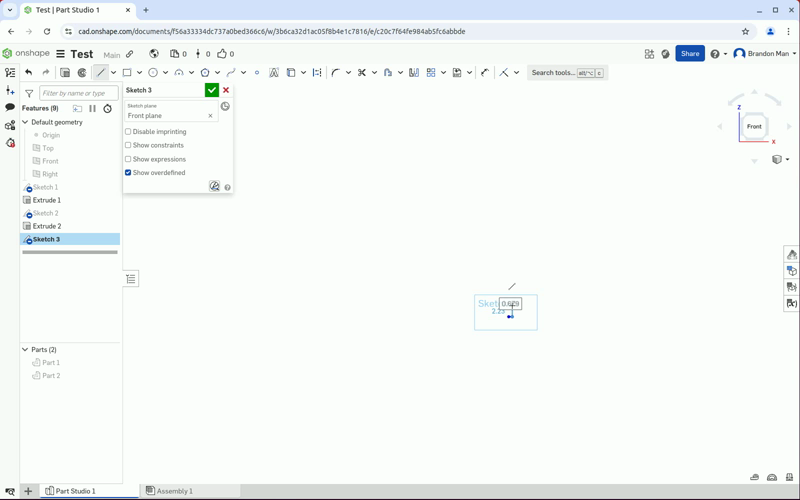
key_down(shift)
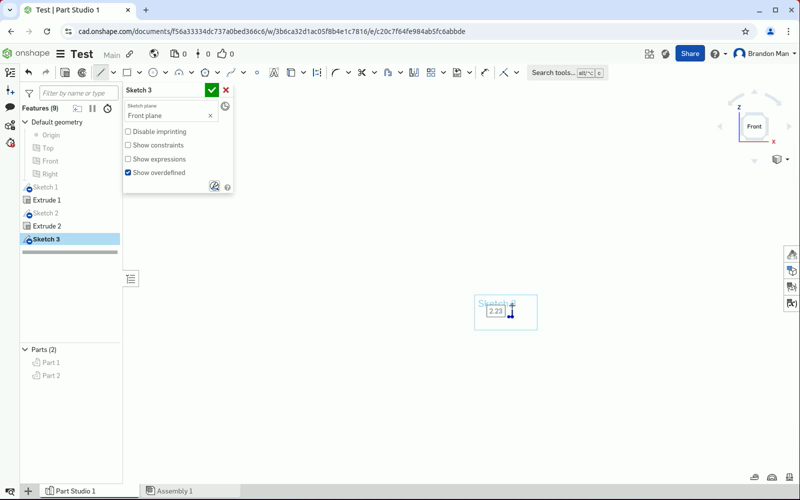
mouse_move(542, 305)
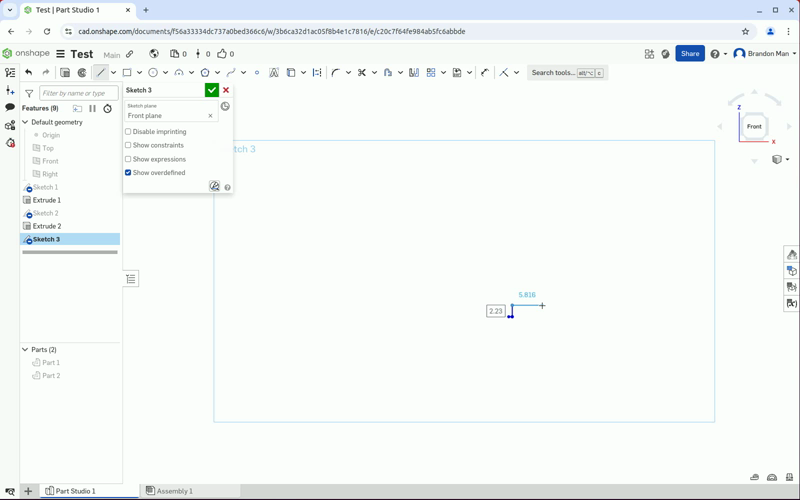
mouse_move(508, 305)
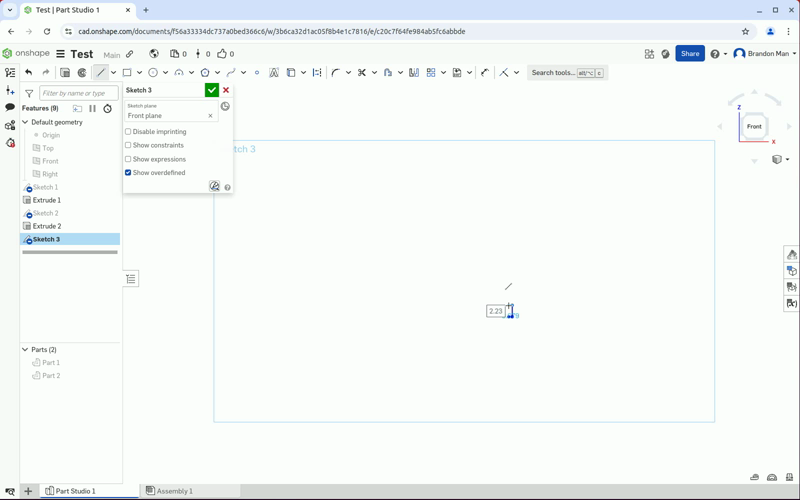
scroll(6)
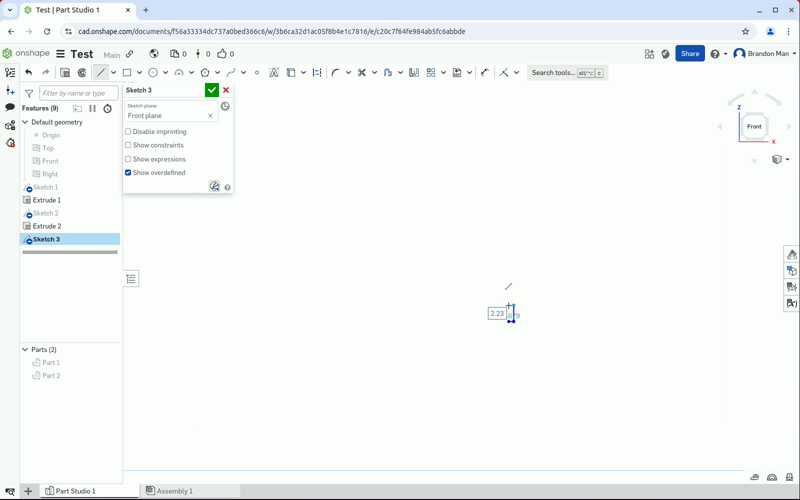
scroll(6)
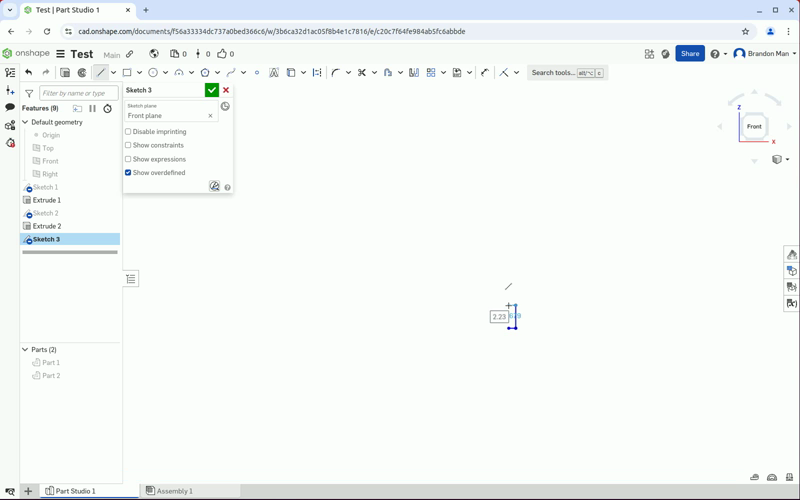
scroll(6)
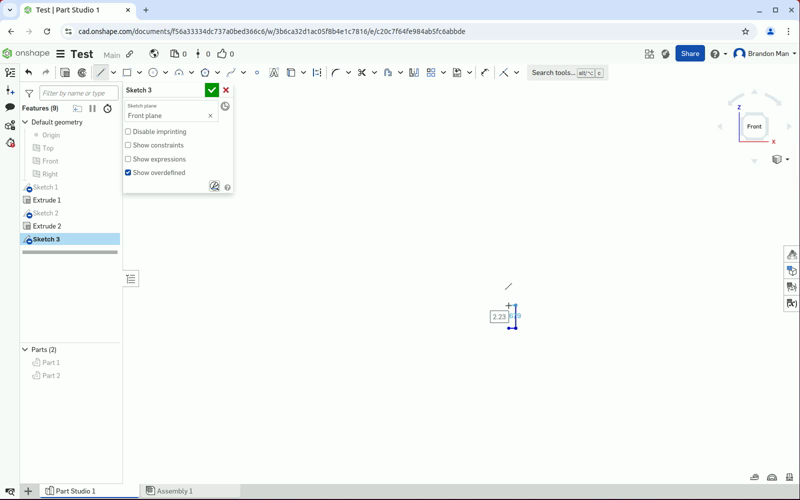
scroll(6)
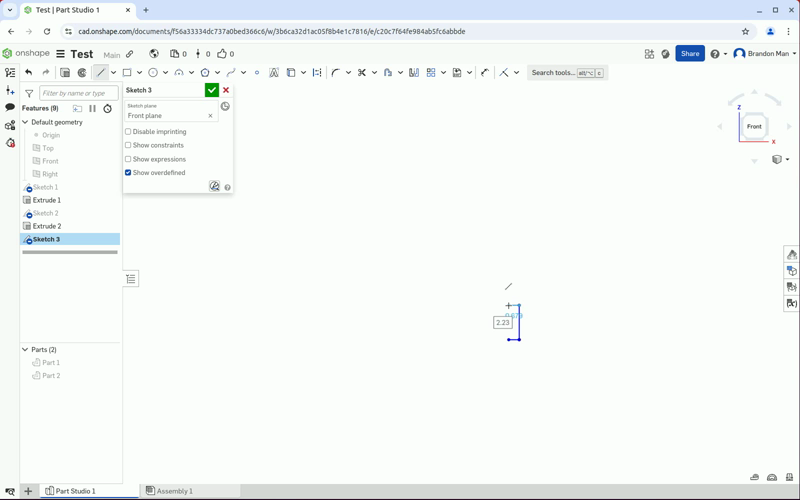
scroll(6)
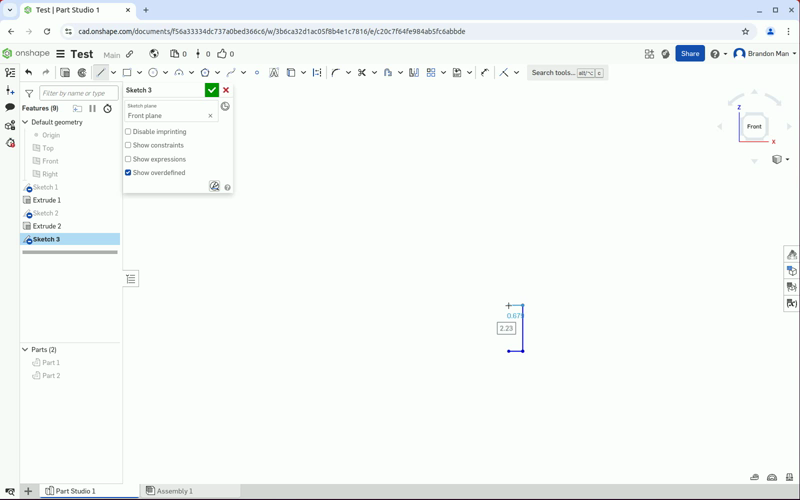
scroll(6)
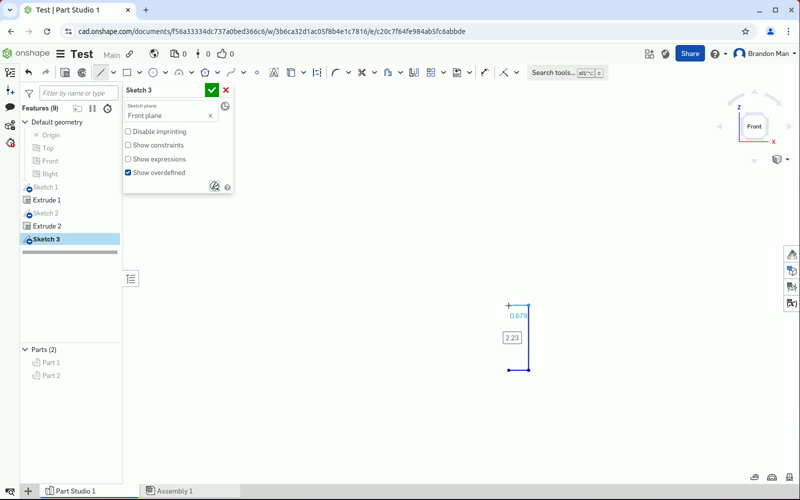
scroll(6)
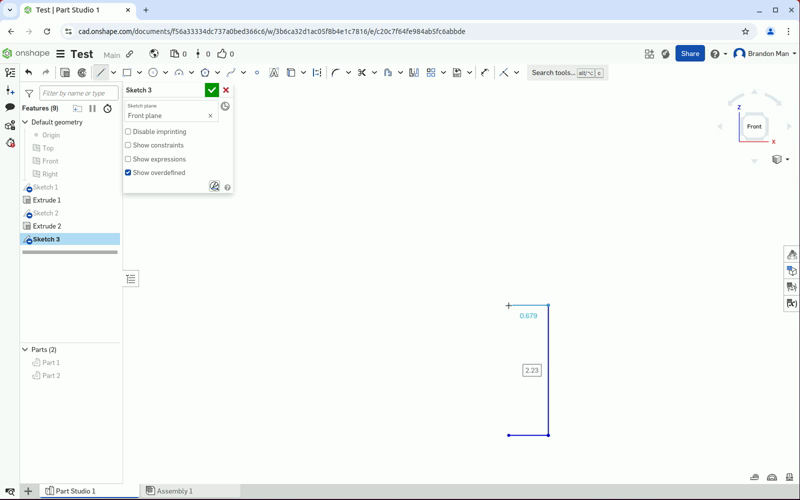
click(508, 305)
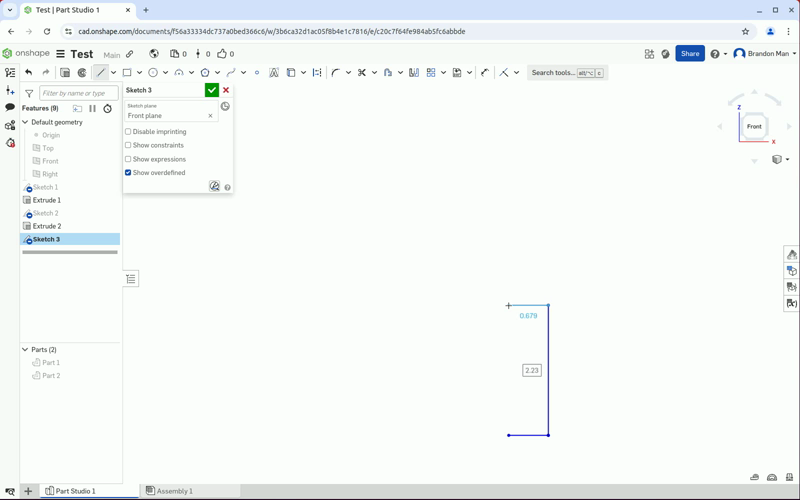
scroll(-6)
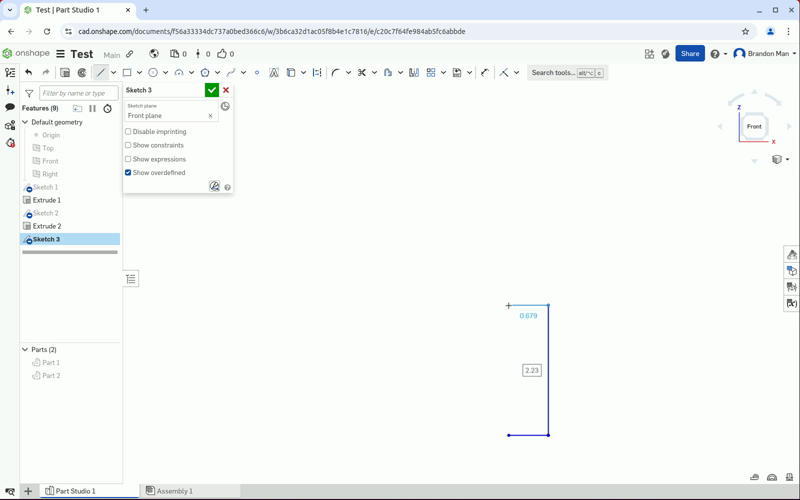
scroll(-6)
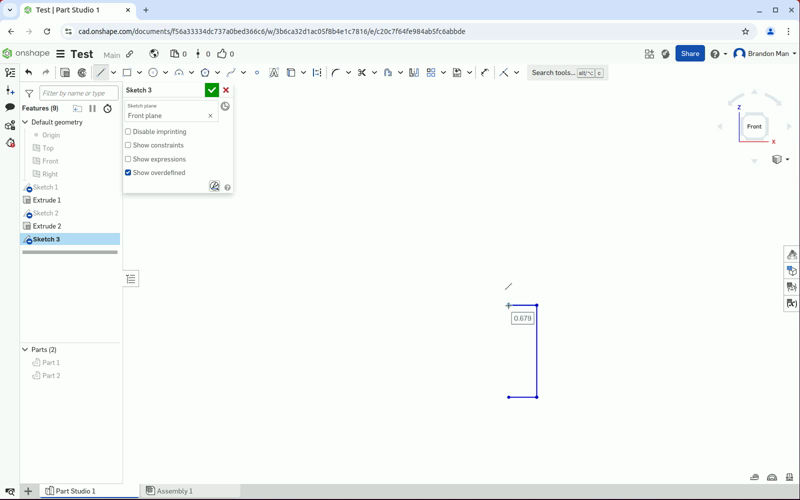
scroll(-6)
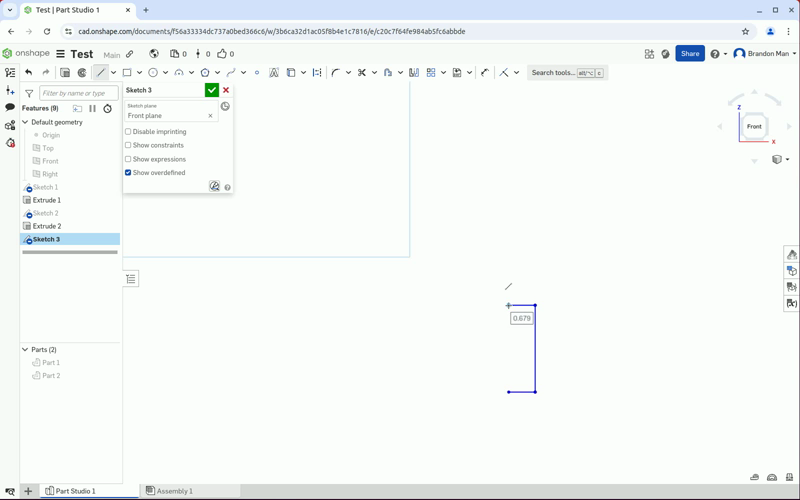
scroll(-6)
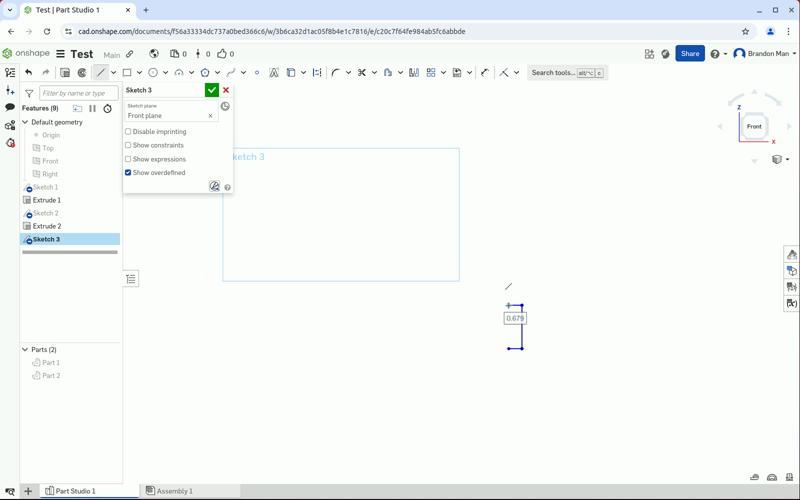
scroll(-6)
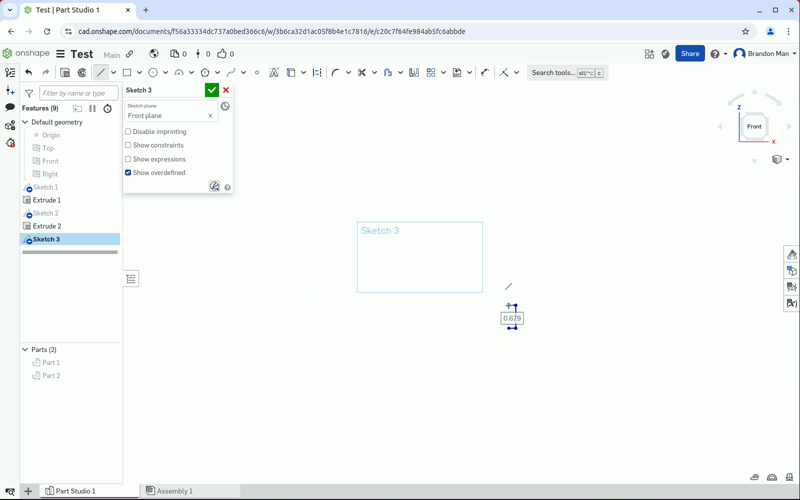
scroll(-6)
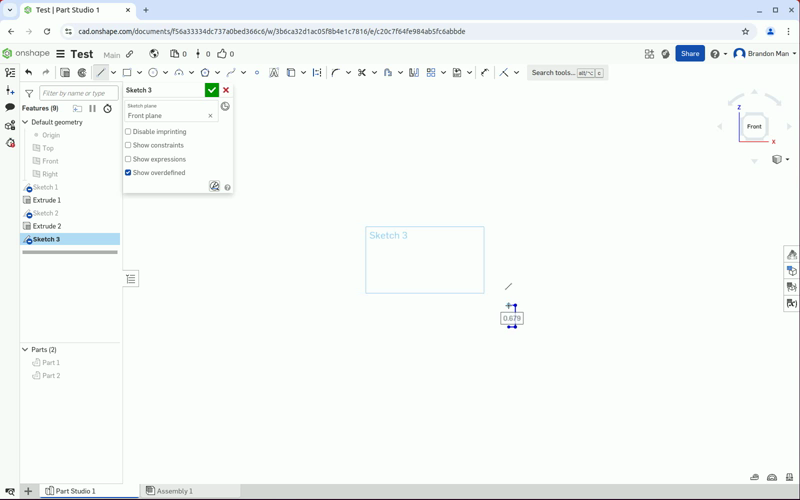
scroll(-6)
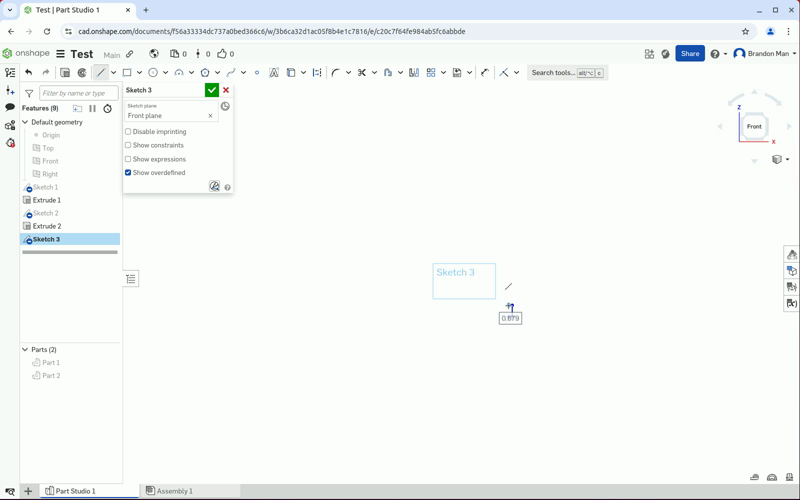
key_up(shift)
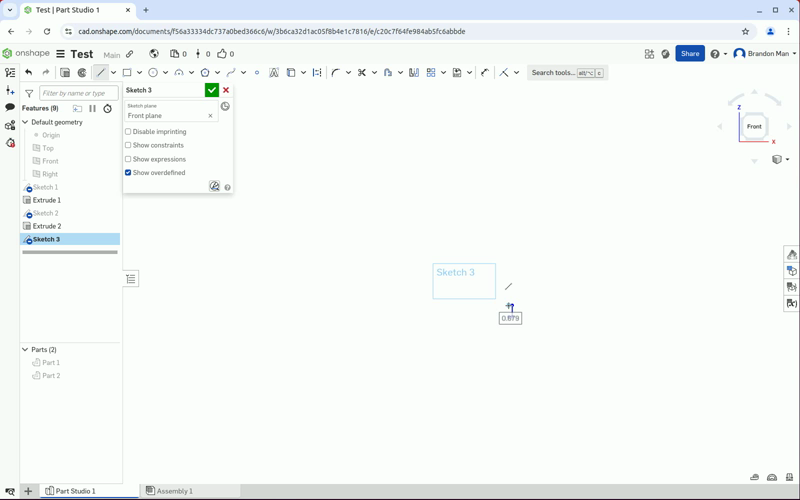
mouse_move(538, 305)
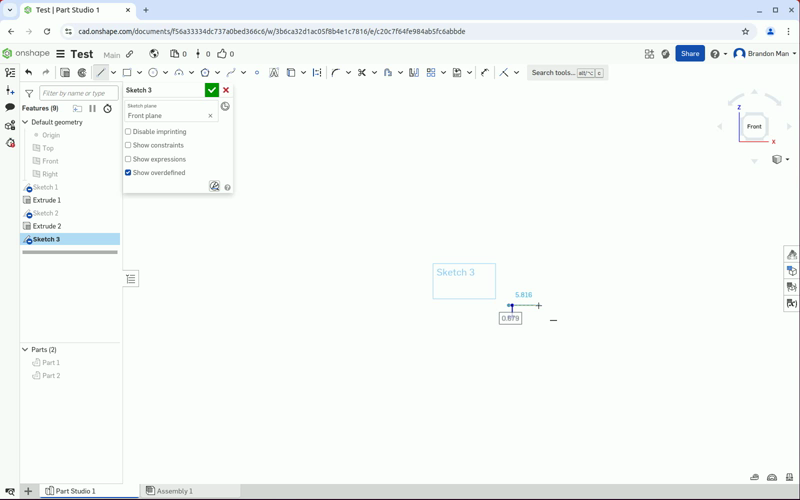
key_down(shift)
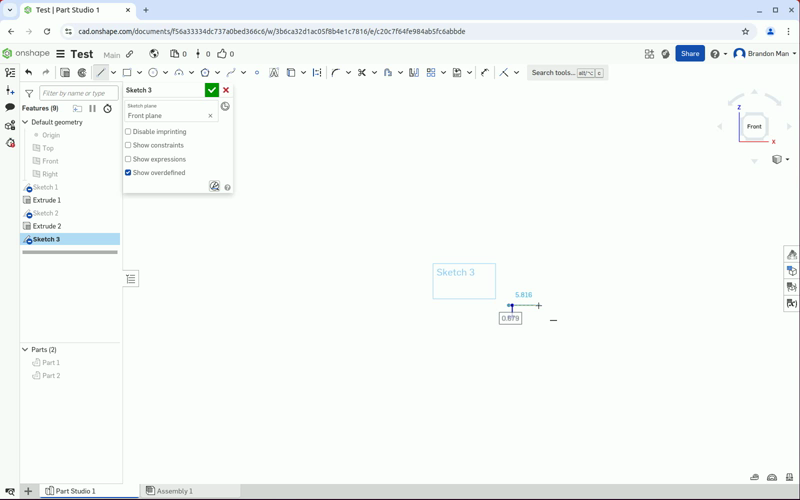
mouse_move(508, 316)
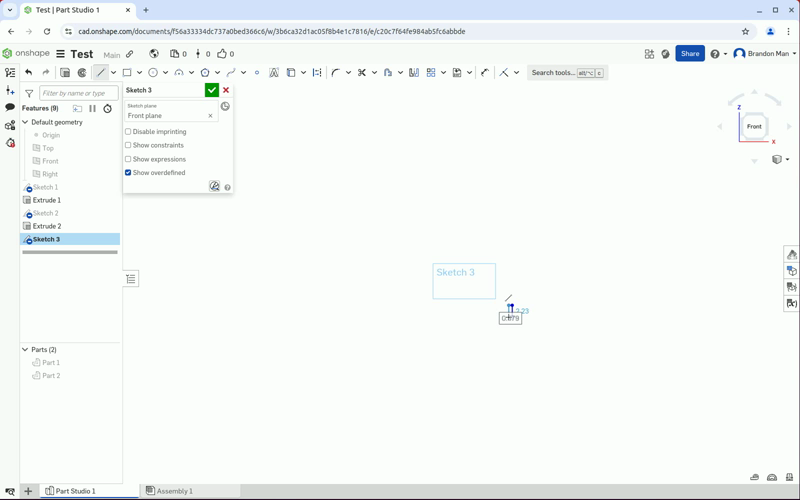
scroll(6)
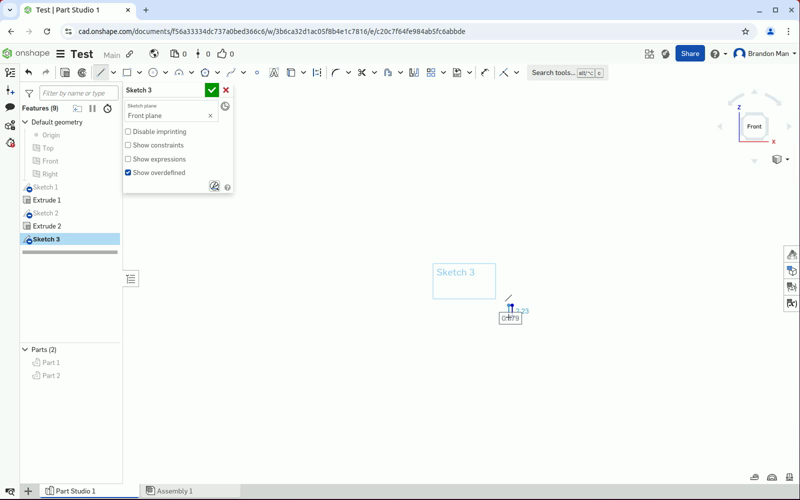
scroll(6)
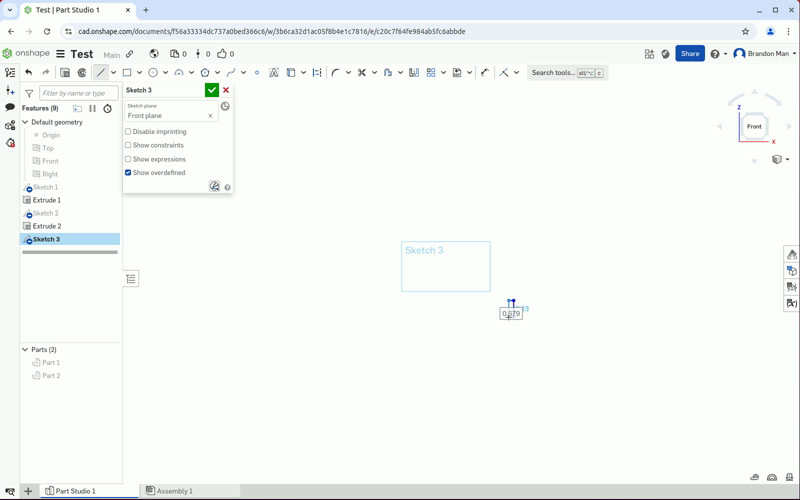
scroll(6)
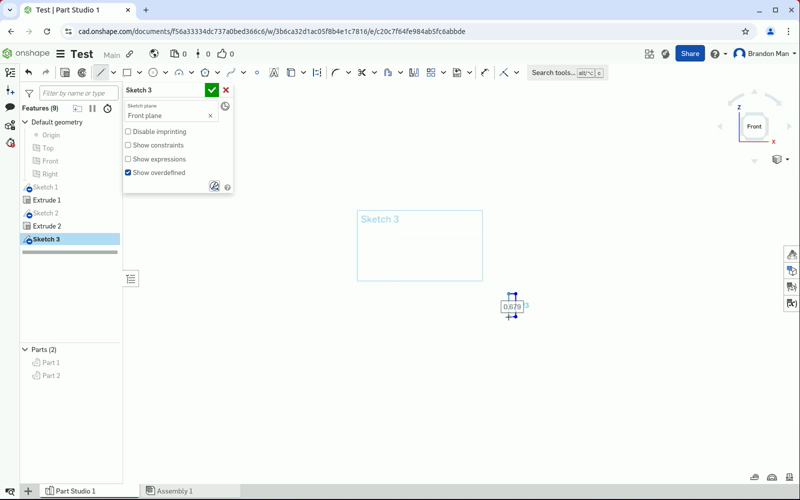
scroll(6)
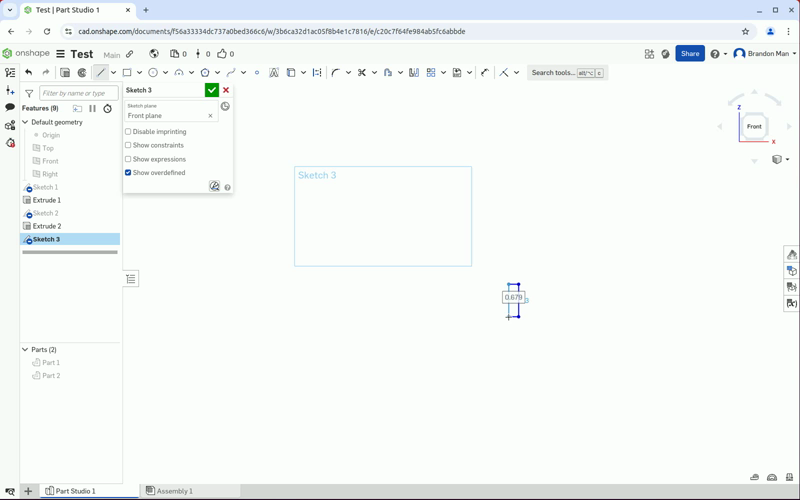
scroll(6)
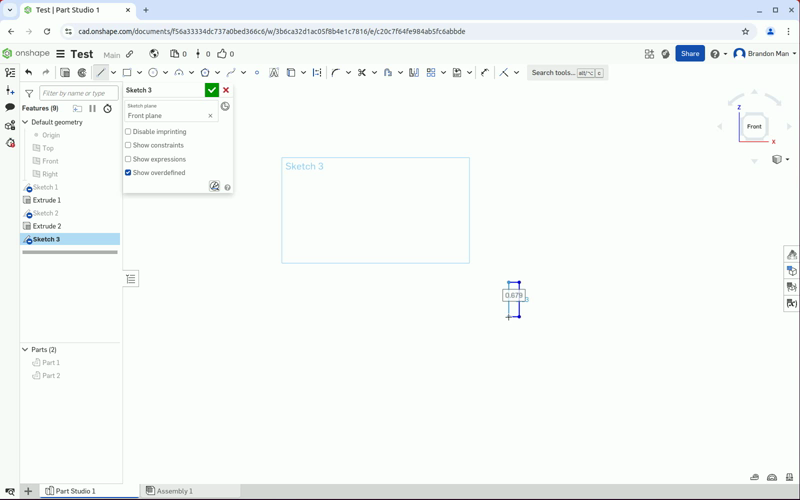
scroll(6)
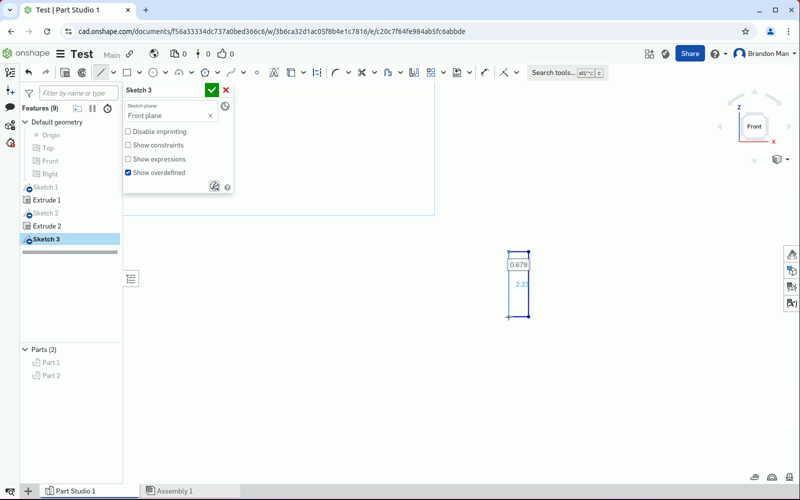
scroll(6)
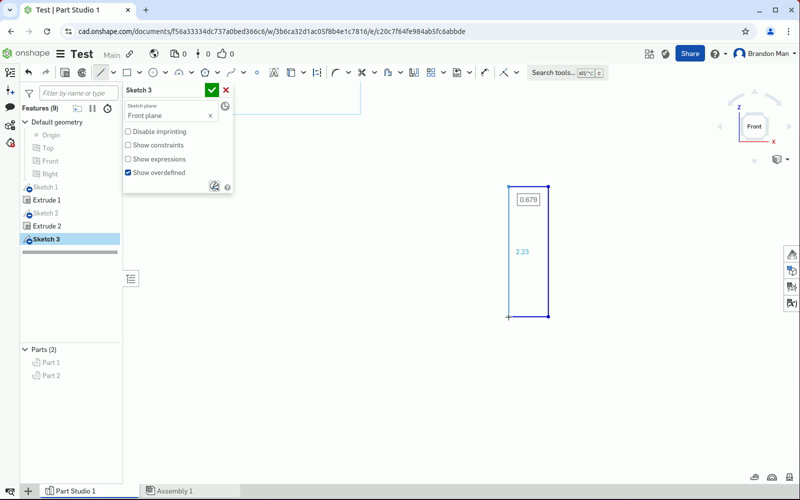
key_up(shift)
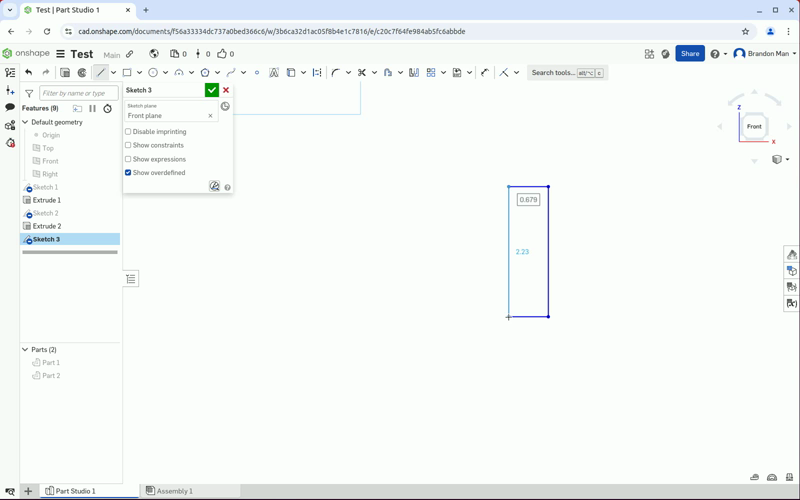
click(508, 316)
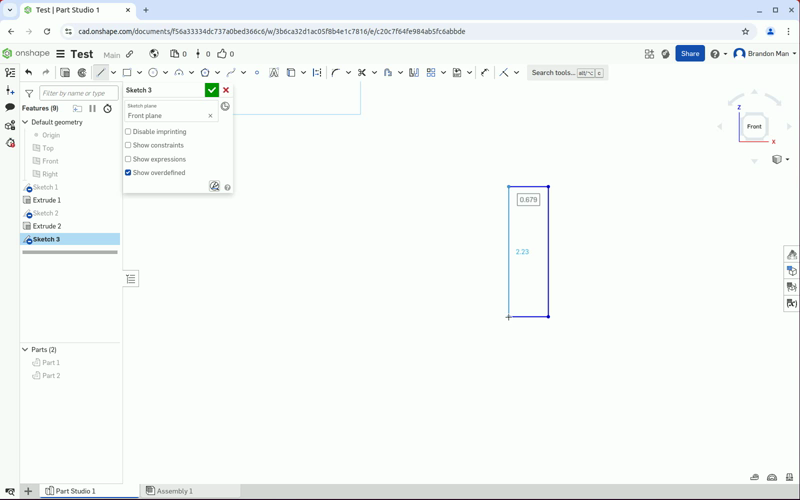
scroll(-6)
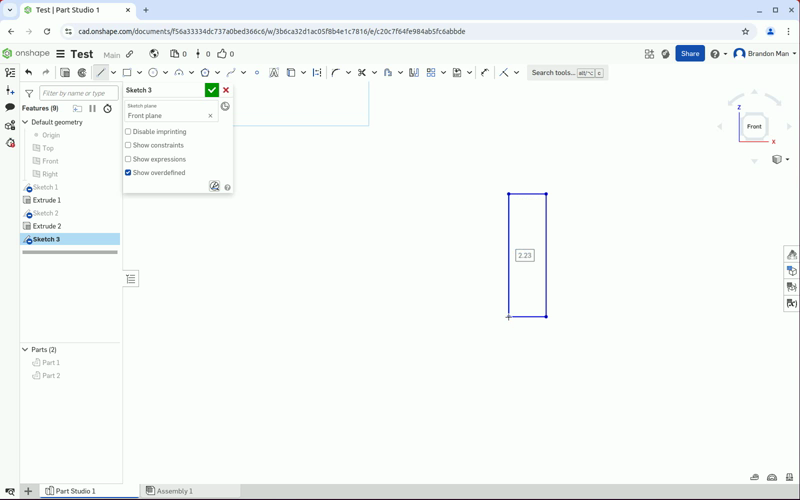
scroll(-6)
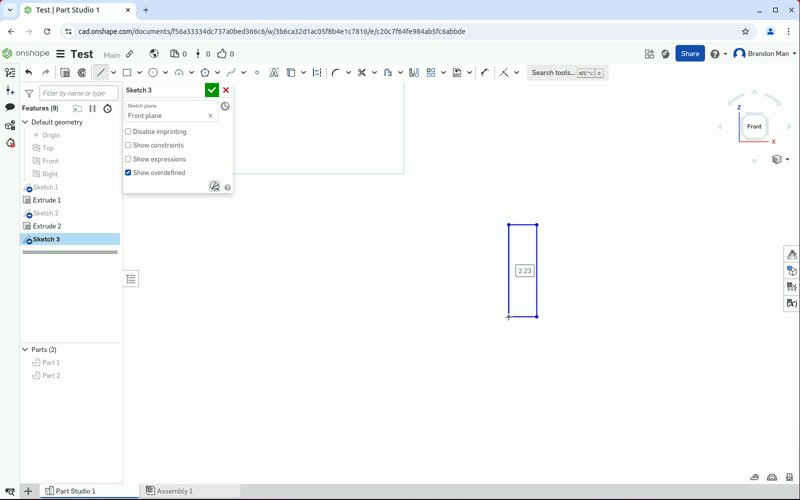
scroll(-6)
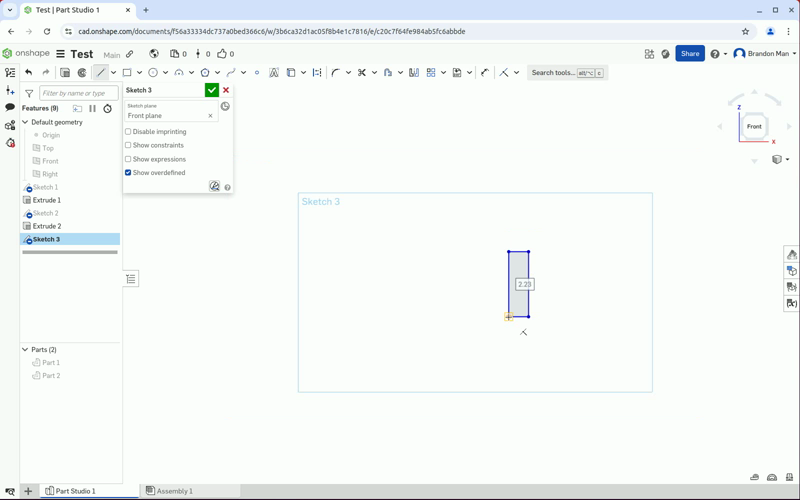
scroll(-6)
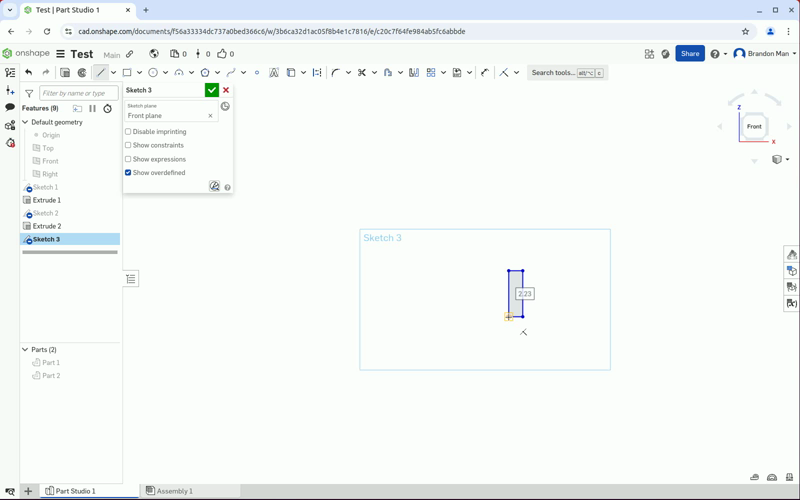
scroll(-6)
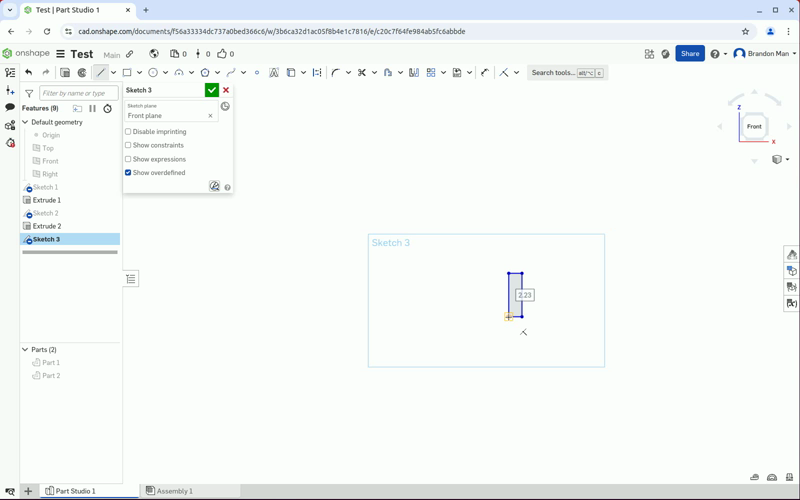
scroll(-6)
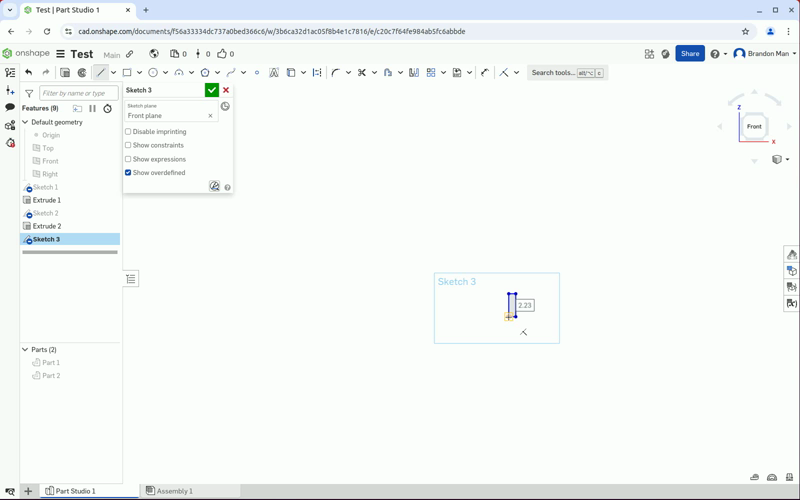
scroll(-6)
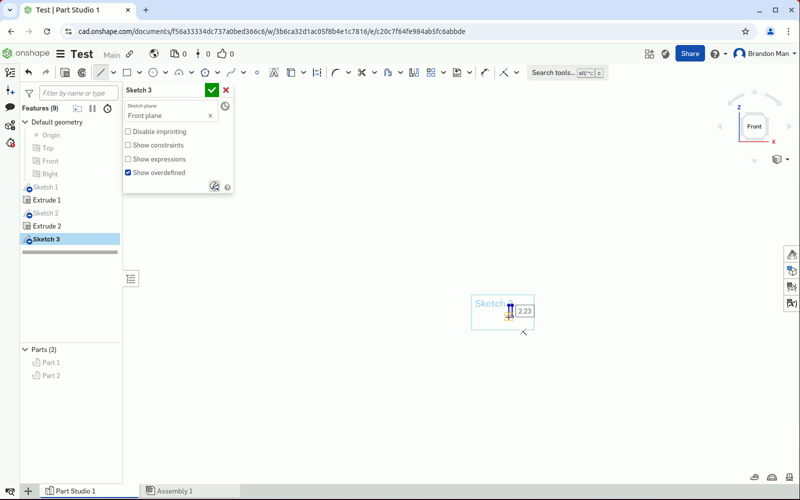
key(esc)
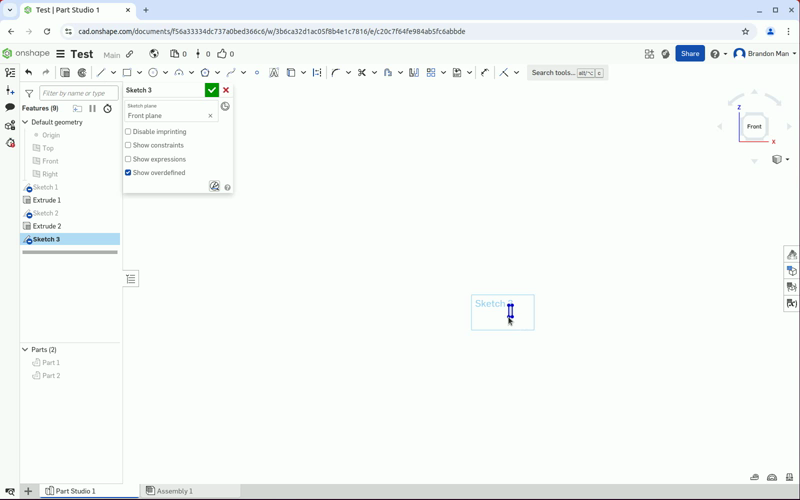
mouse_move(509, 307)
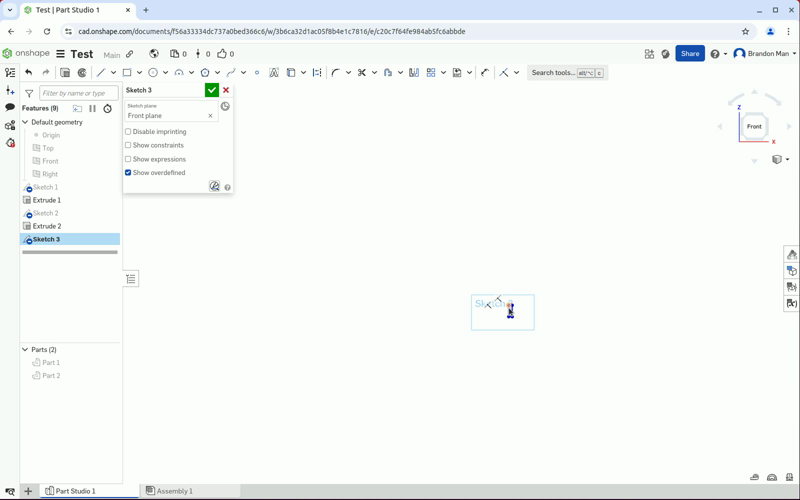
scroll(6)
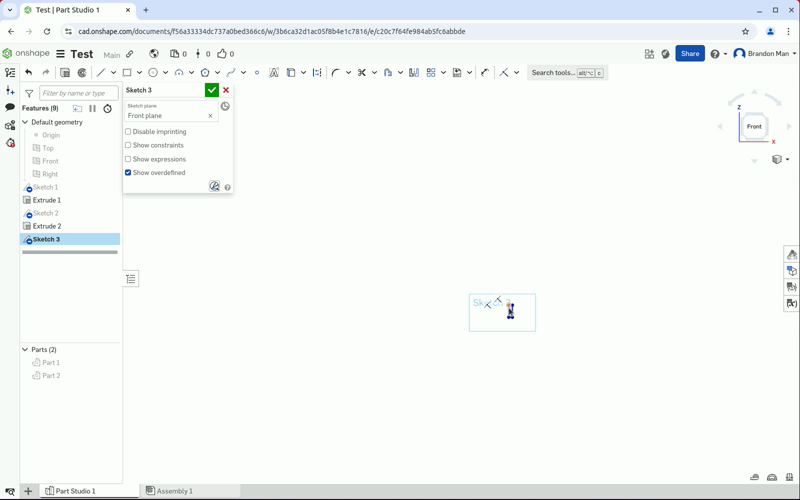
scroll(6)
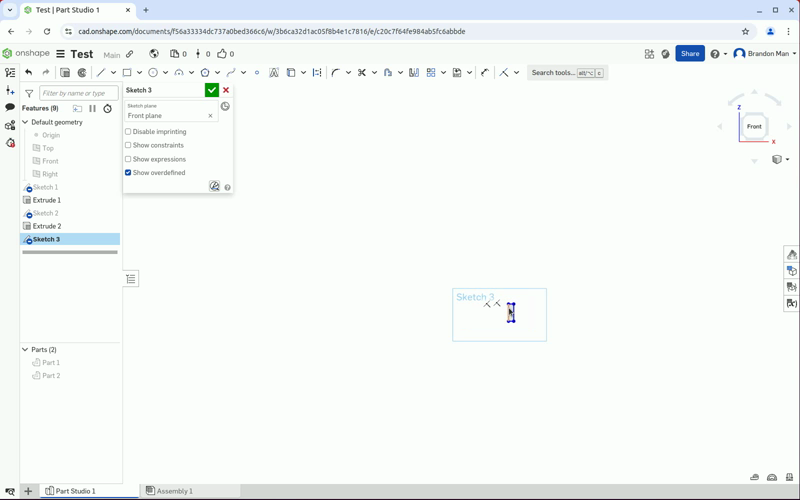
scroll(6)
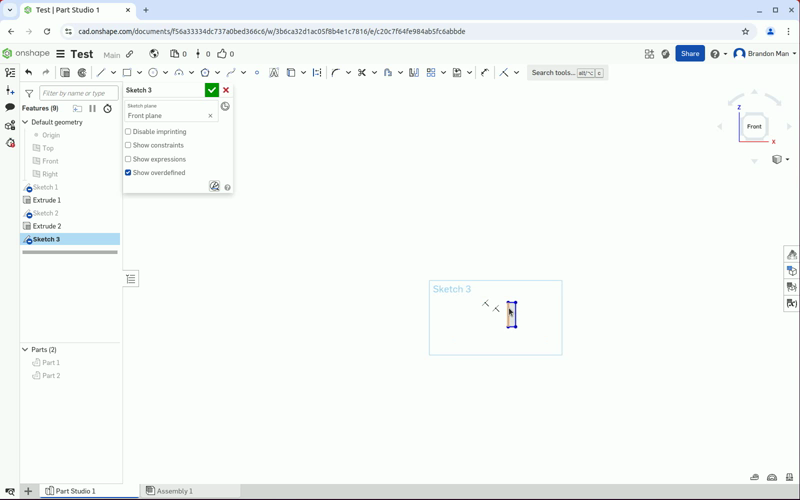
scroll(6)
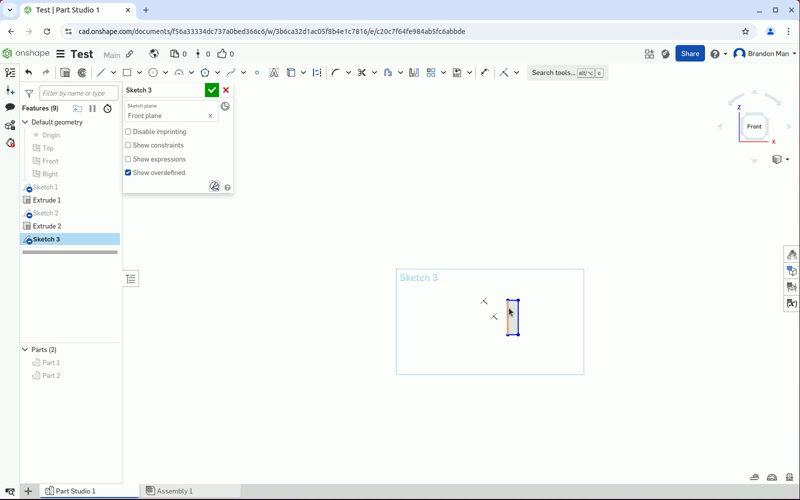
scroll(6)
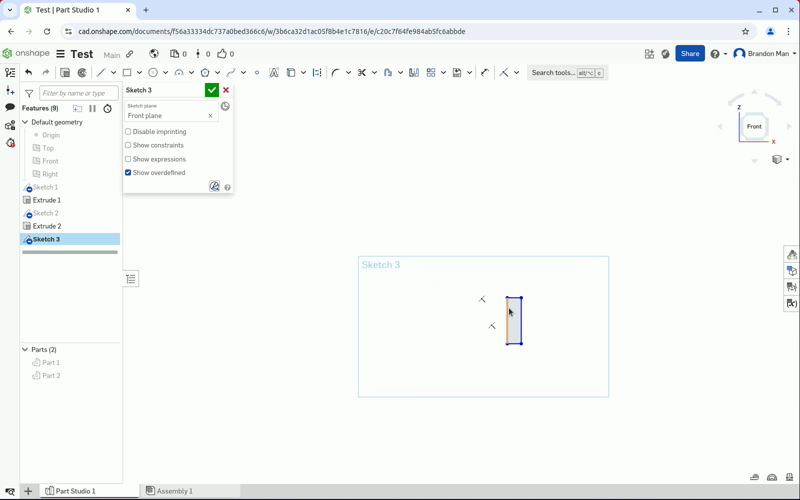
scroll(6)
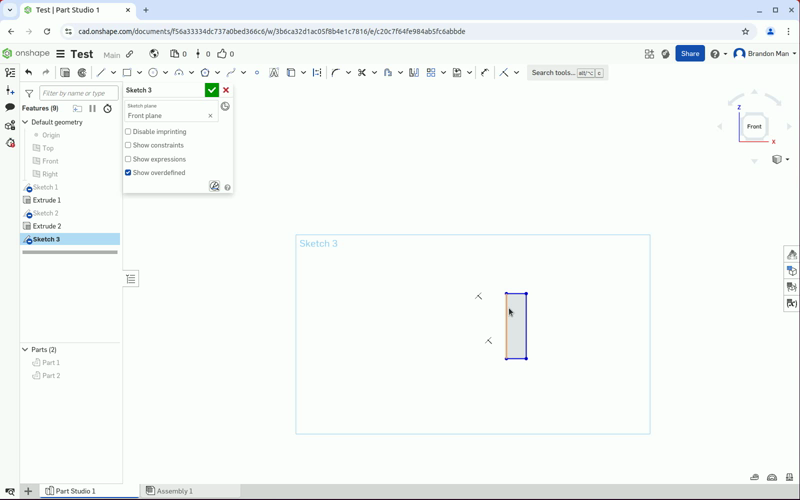
scroll(6)
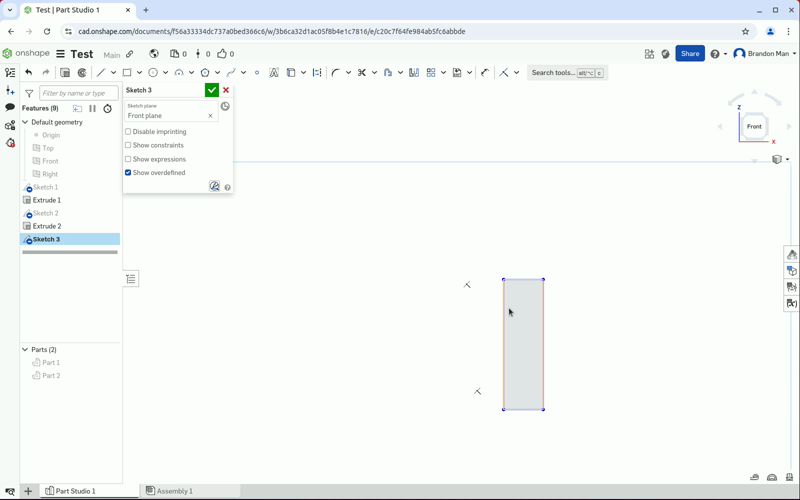
click(509, 307)
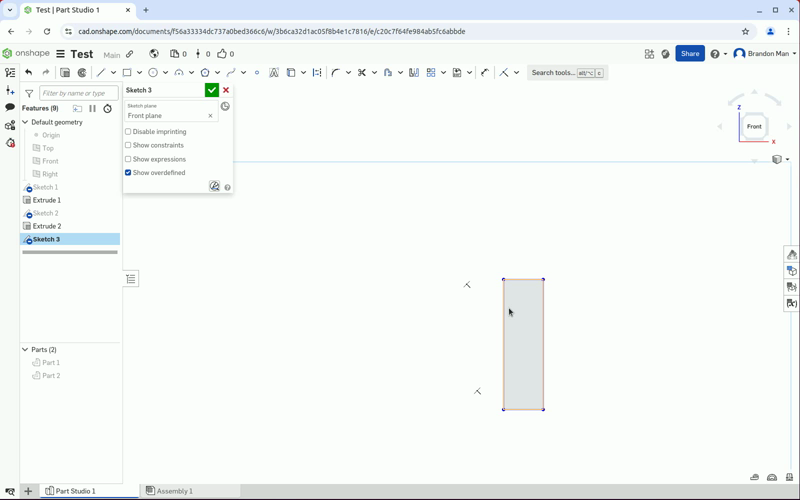
scroll(-6)
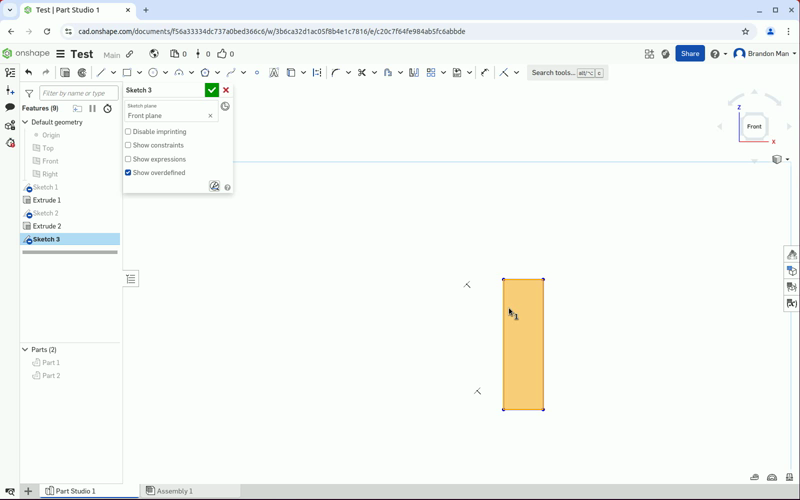
scroll(-6)
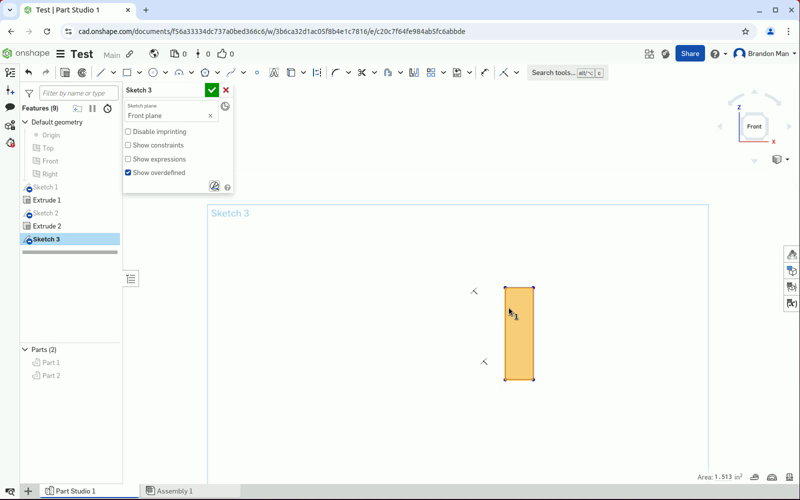
scroll(-6)
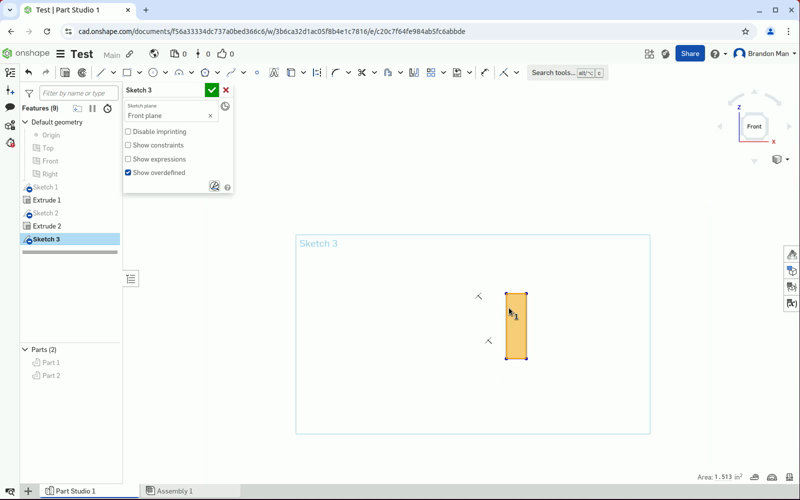
scroll(-6)
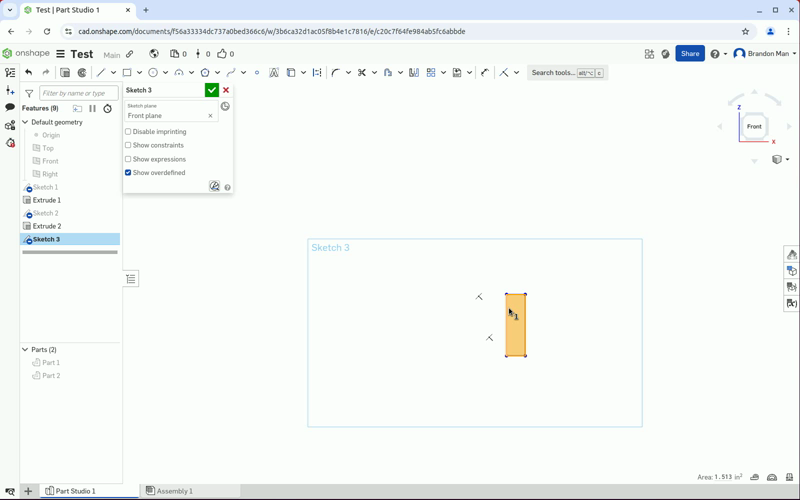
scroll(-6)
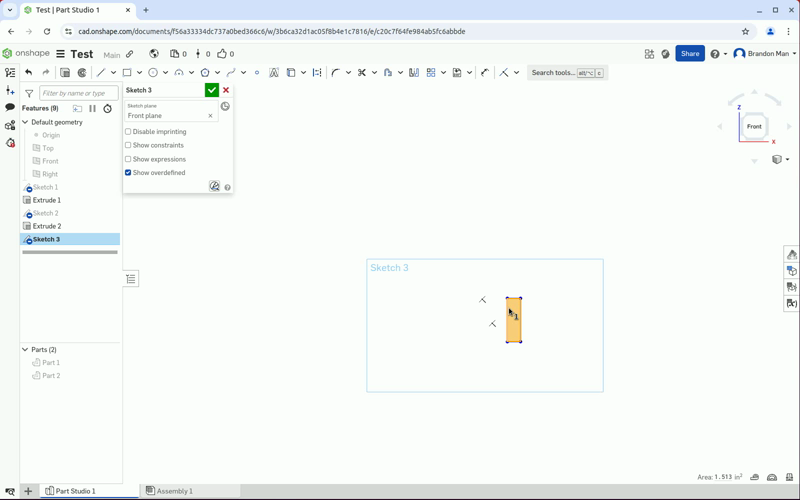
scroll(-6)
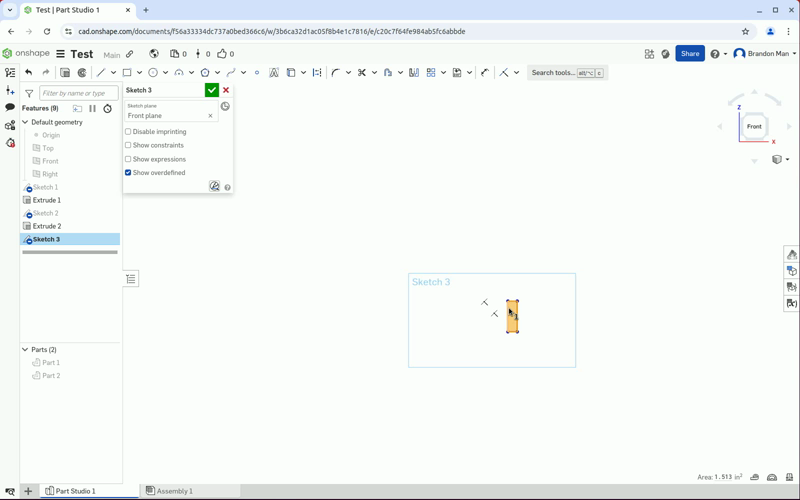
scroll(-6)
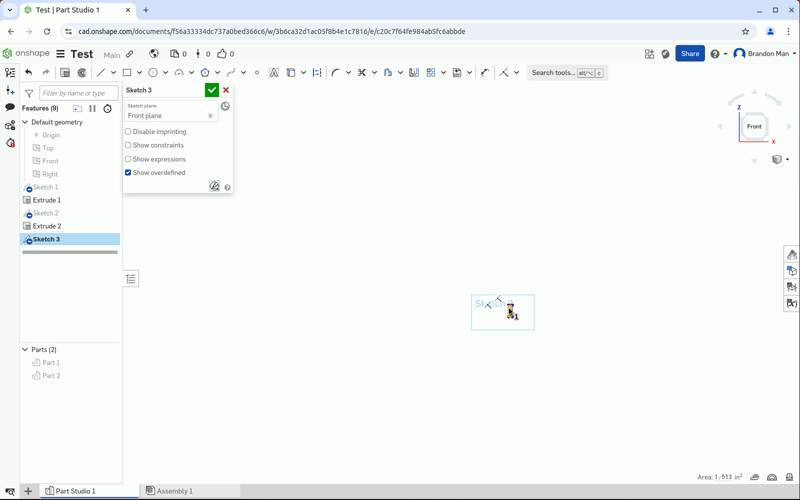
mouse_move(73, 352)
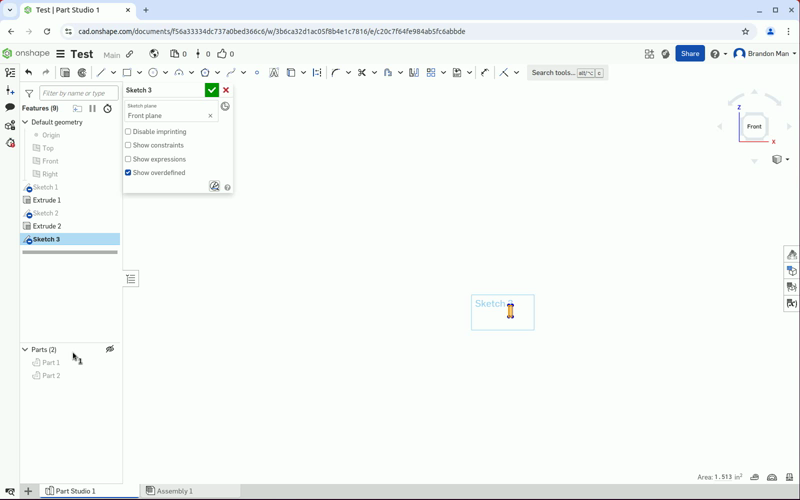
key(shift+y)
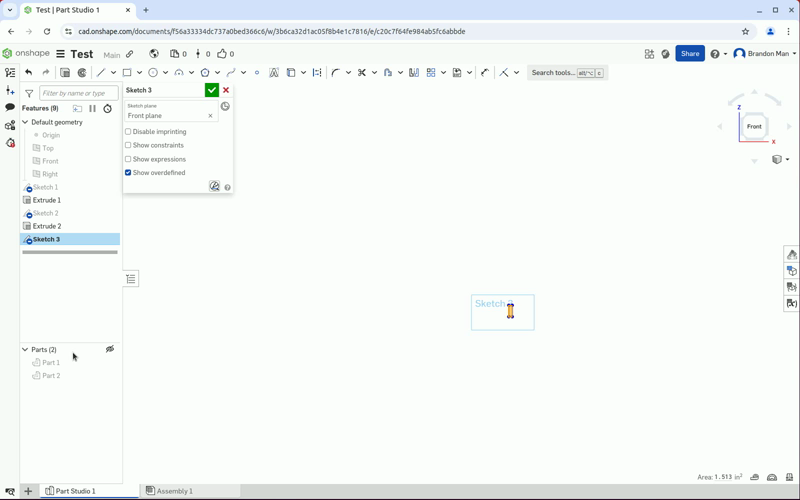
key(shift+e)
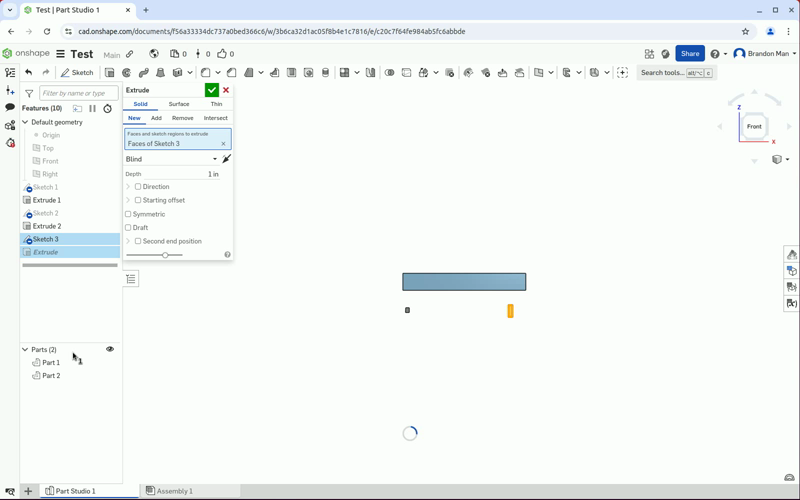
mouse_move(143, 106)
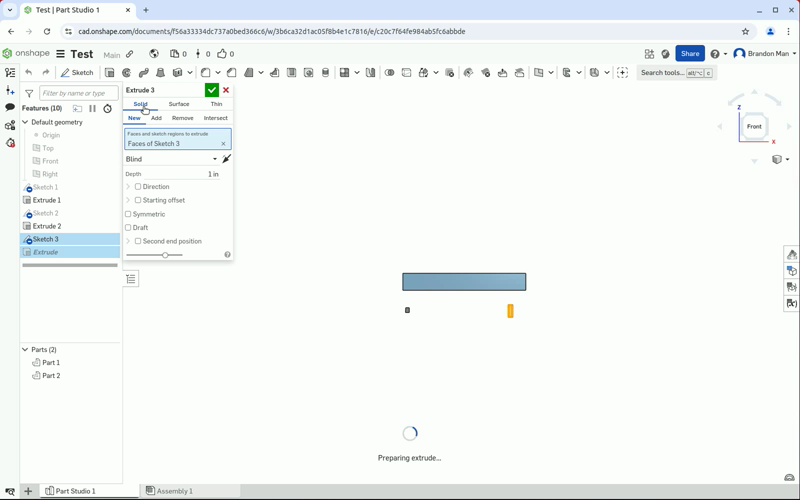
click(143, 106)
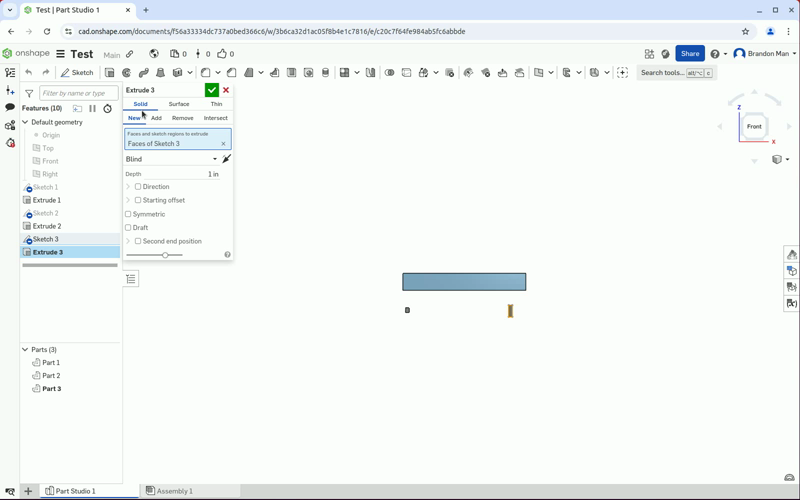
mouse_move(137, 120)
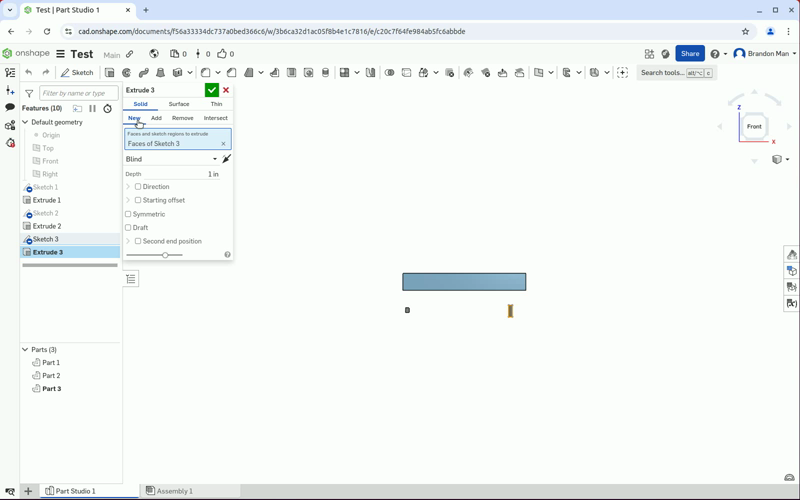
click(137, 120)
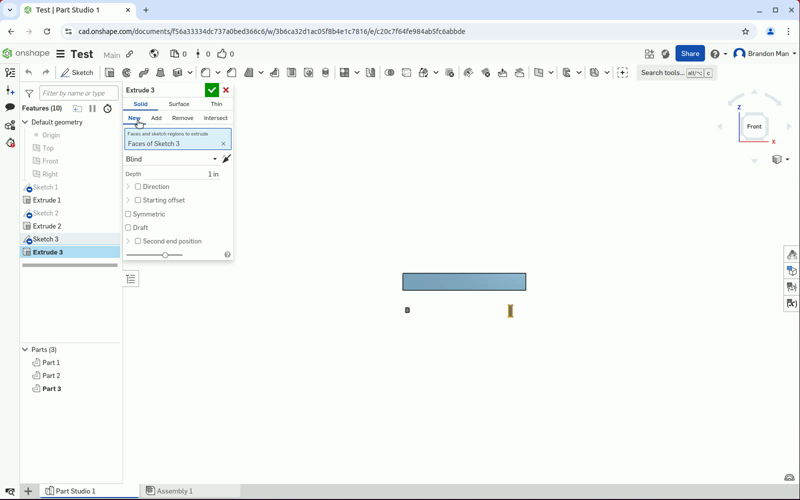
key(tab, 4)
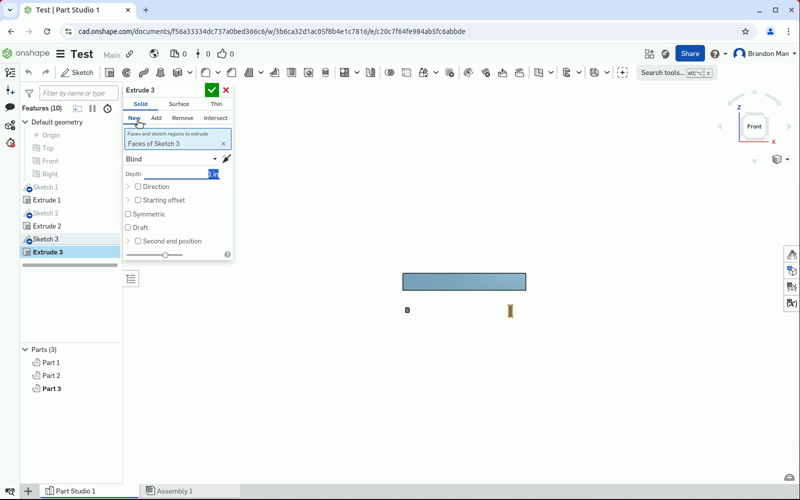
text(16.85)
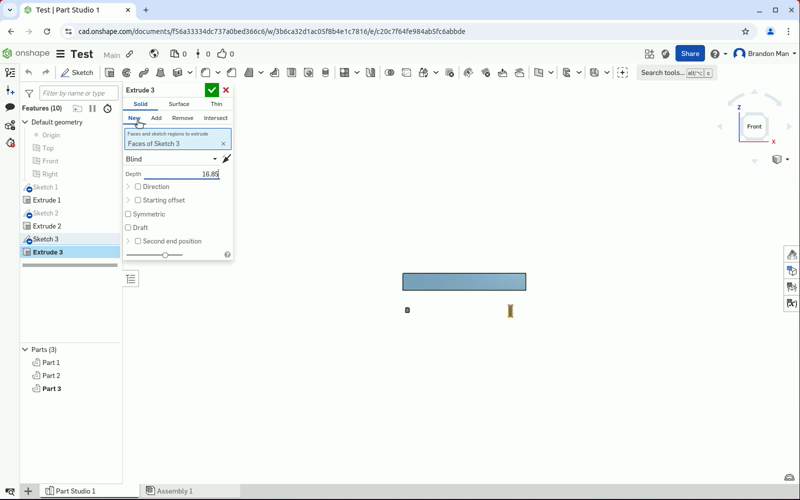
key(enter)
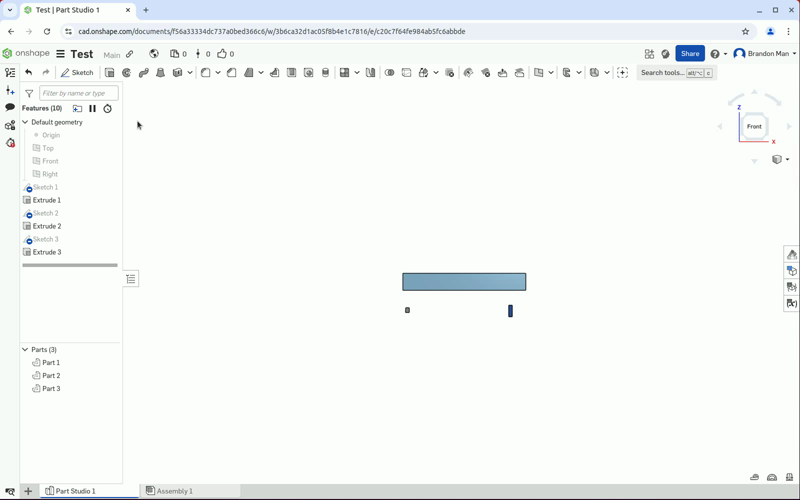
key(shift+h)
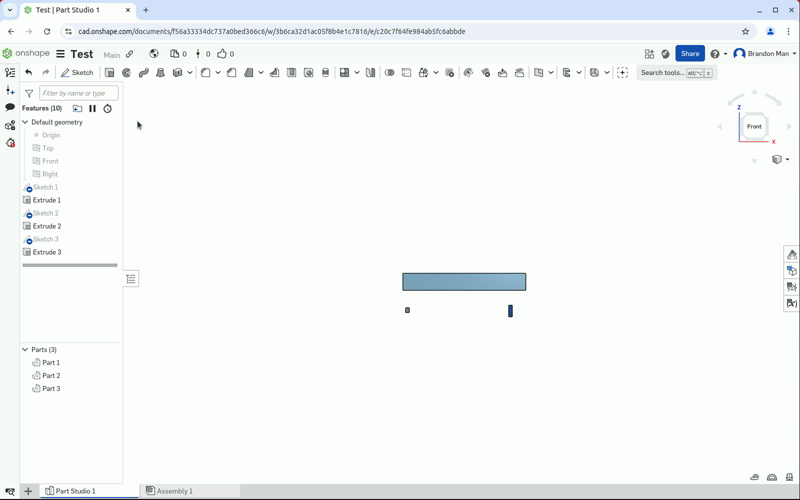
key(shift+h)
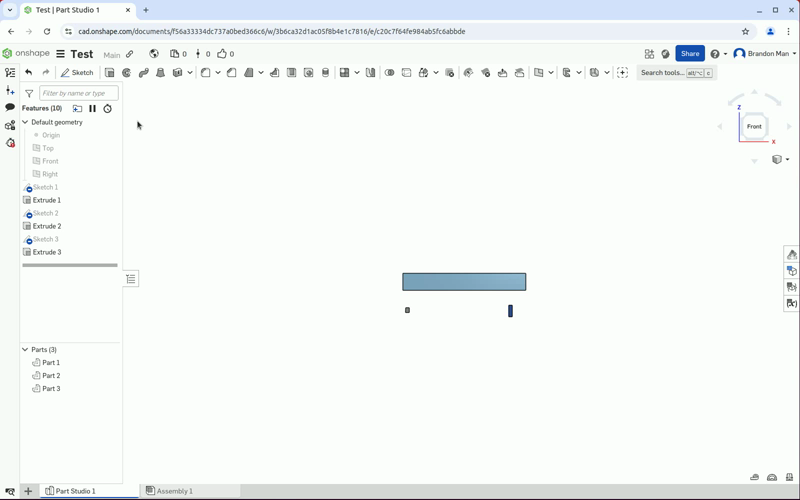
mouse_move(73, 189)
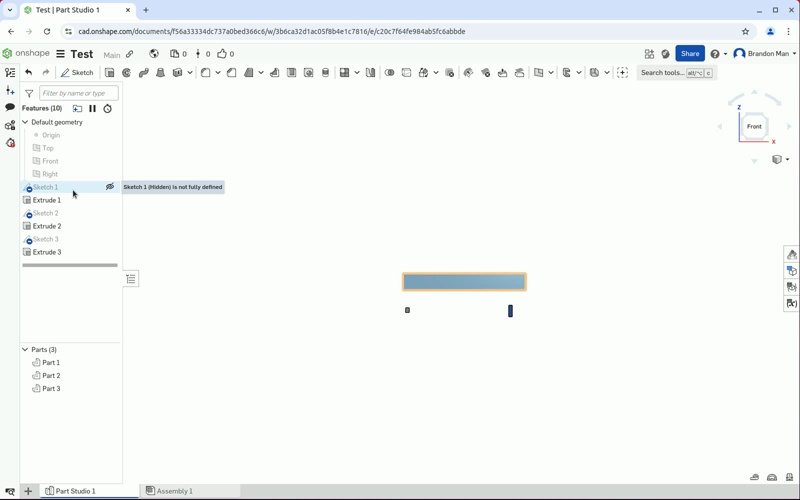
click(73, 189)
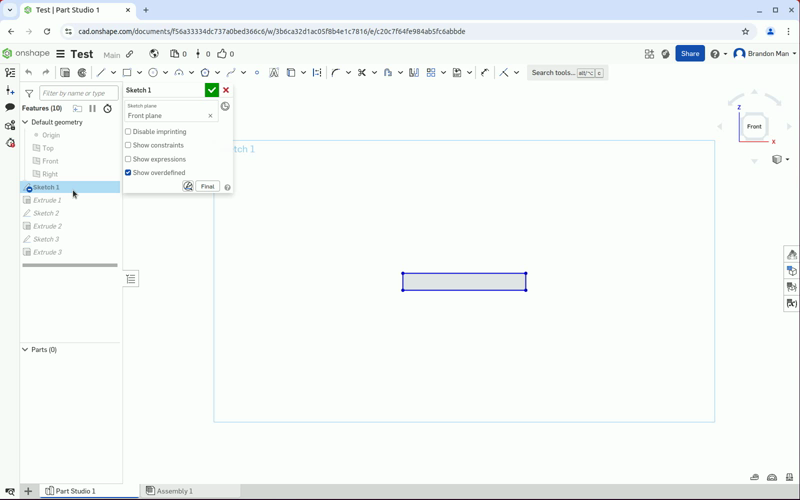
mouse_move(229, 92)
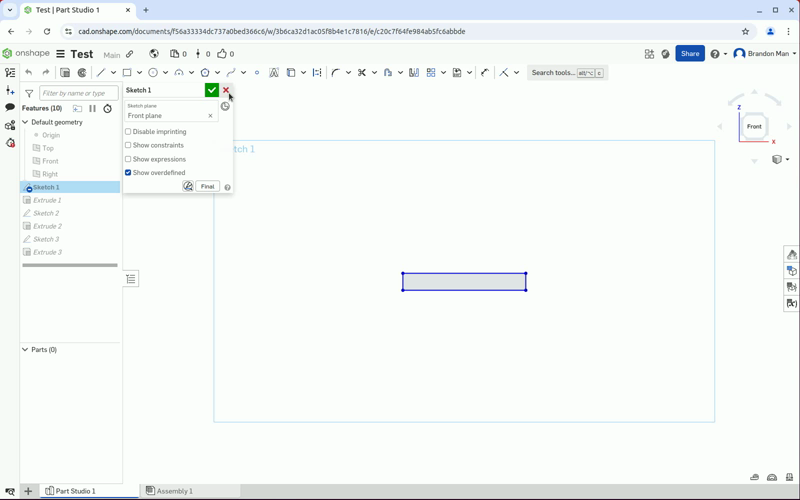
click(229, 92)
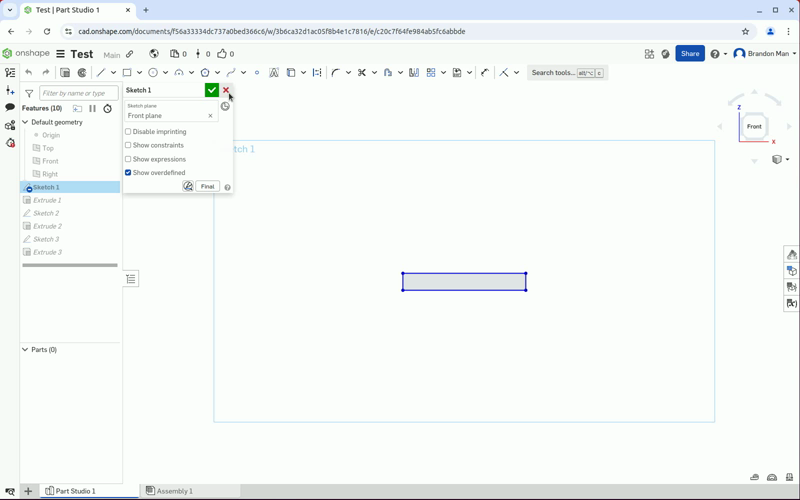
key(shift+s)
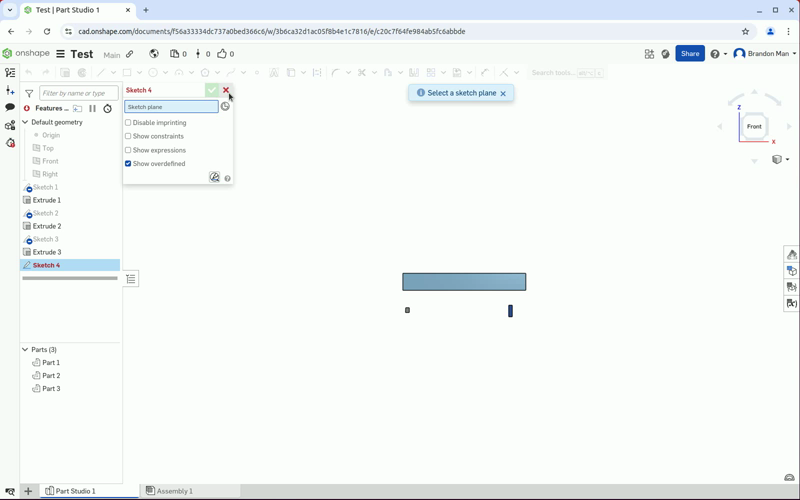
mouse_move(73, 163)
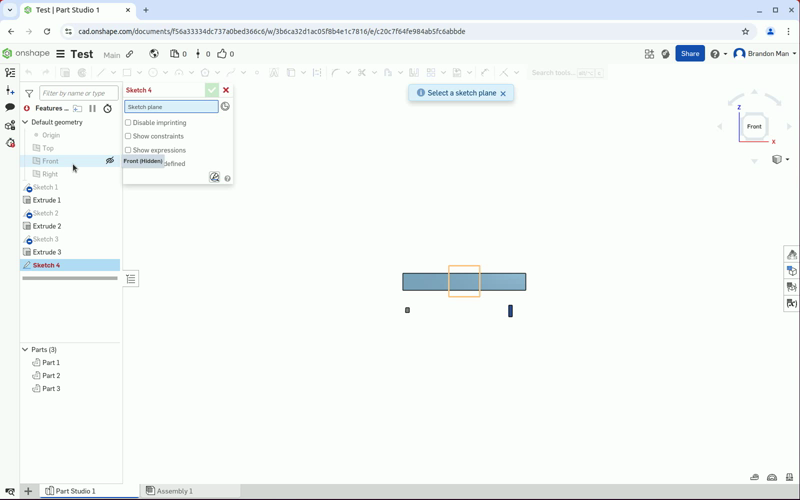
click(73, 163)
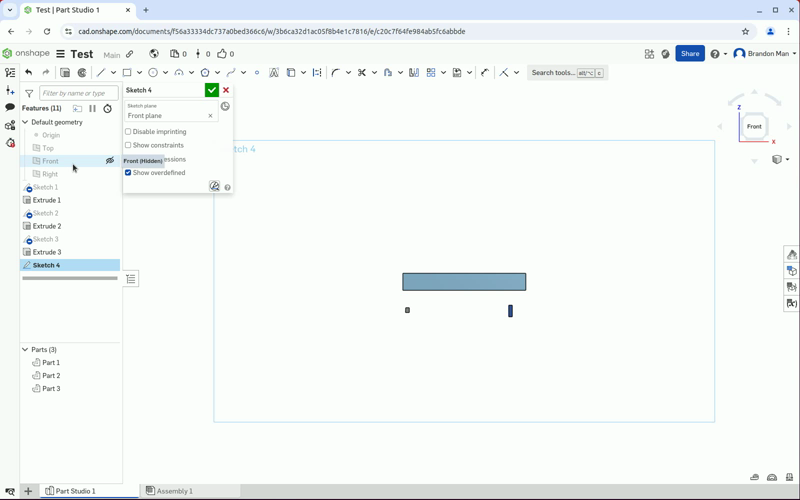
mouse_move(73, 352)
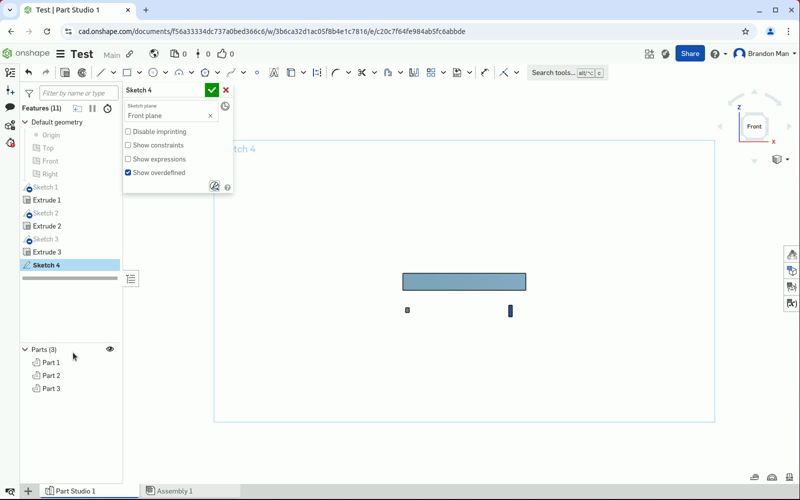
key(y)
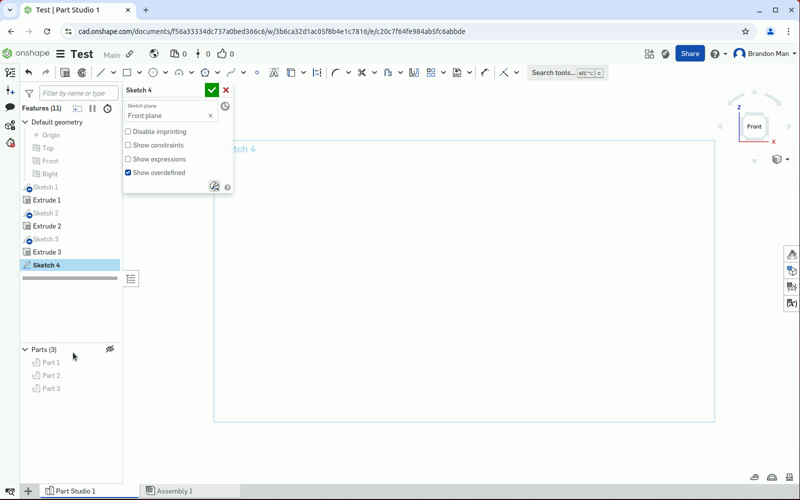
key(l)
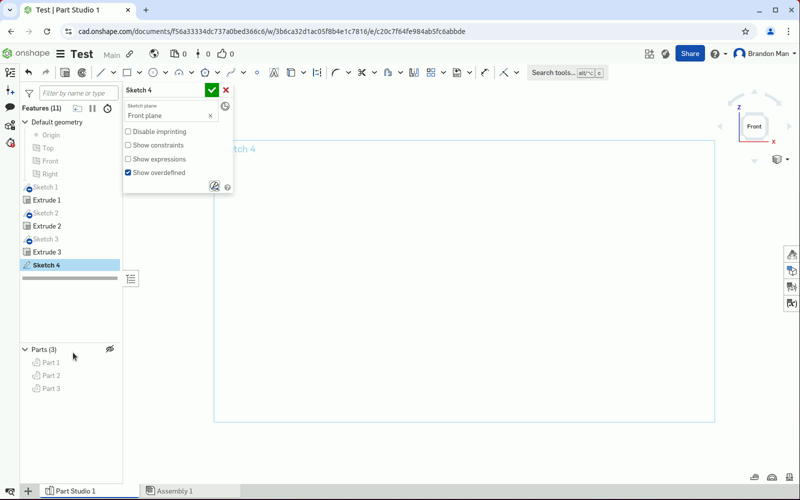
key_down(shift)
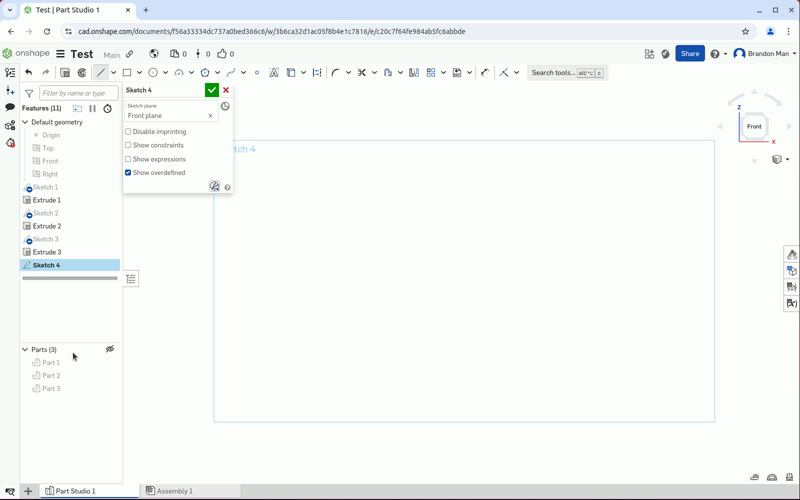
mouse_move(361, 314)
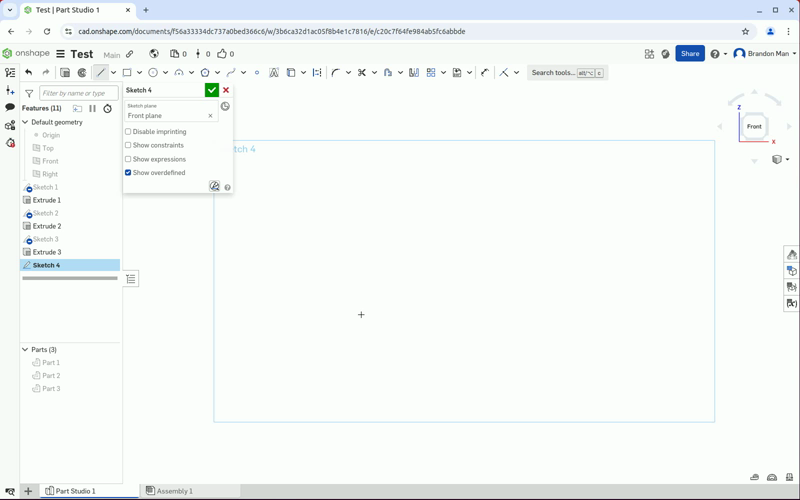
click(361, 314)
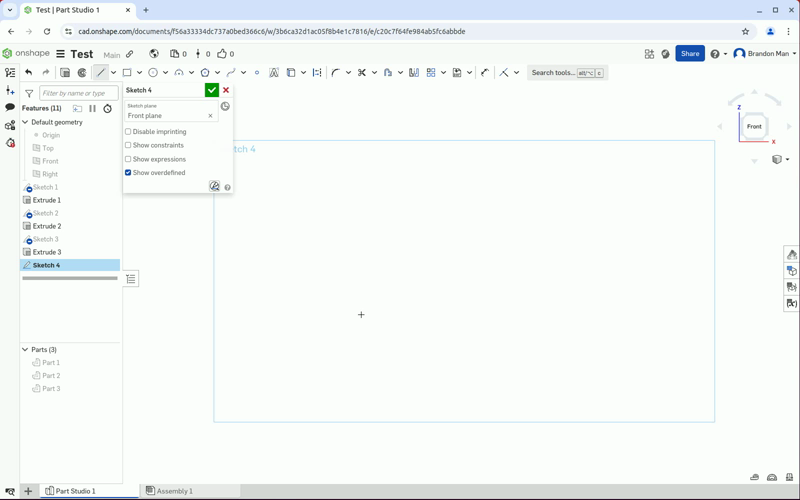
key_up(shift)
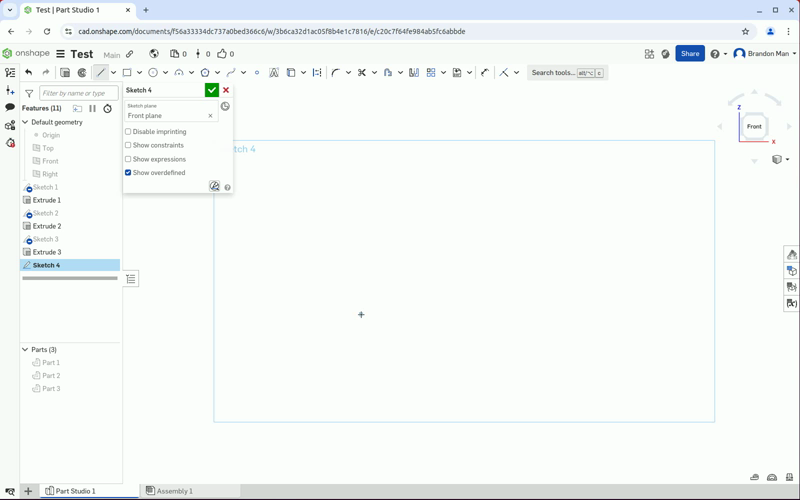
key_down(shift)
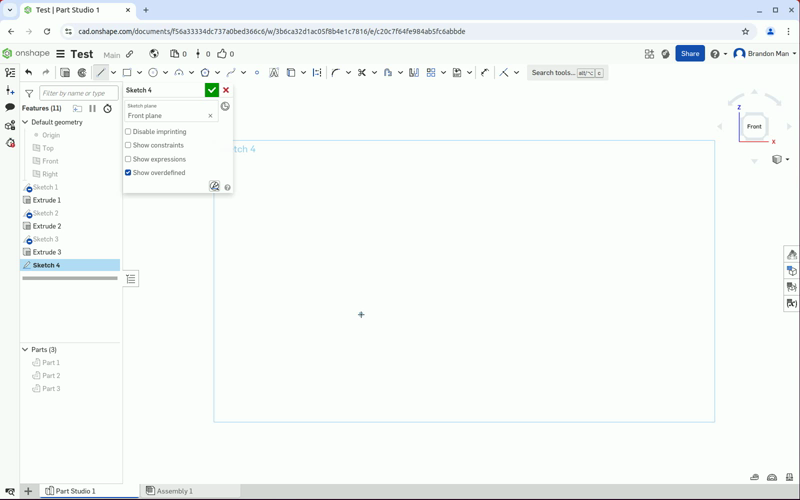
mouse_move(391, 314)
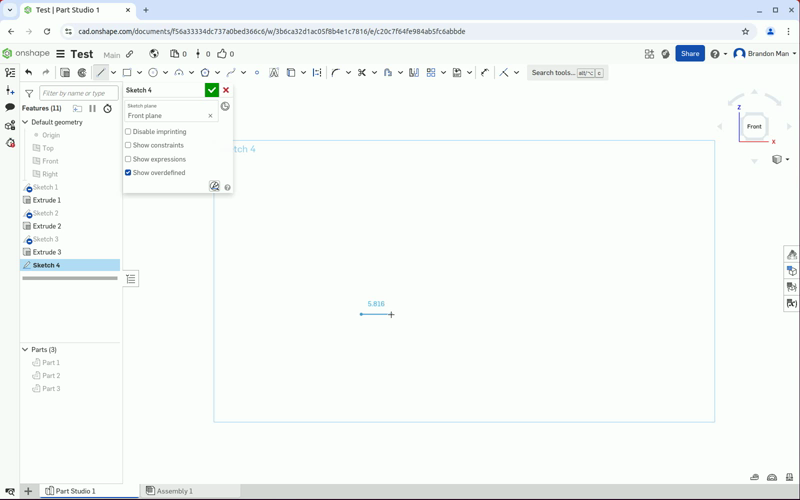
mouse_move(364, 314)
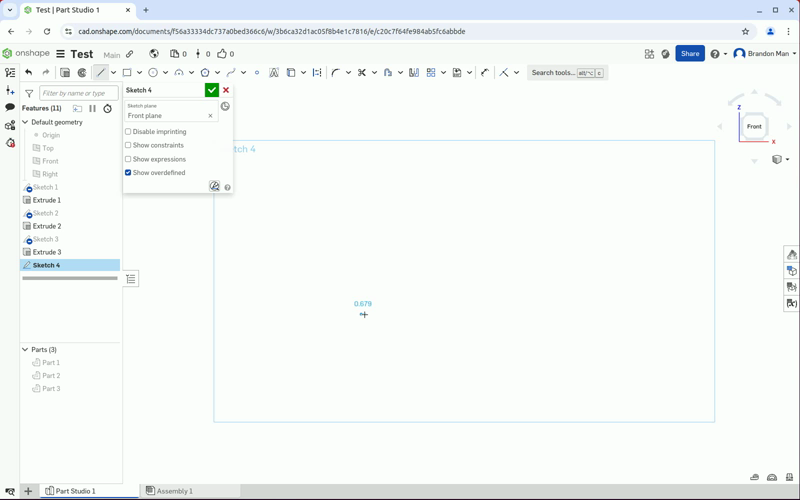
scroll(6)
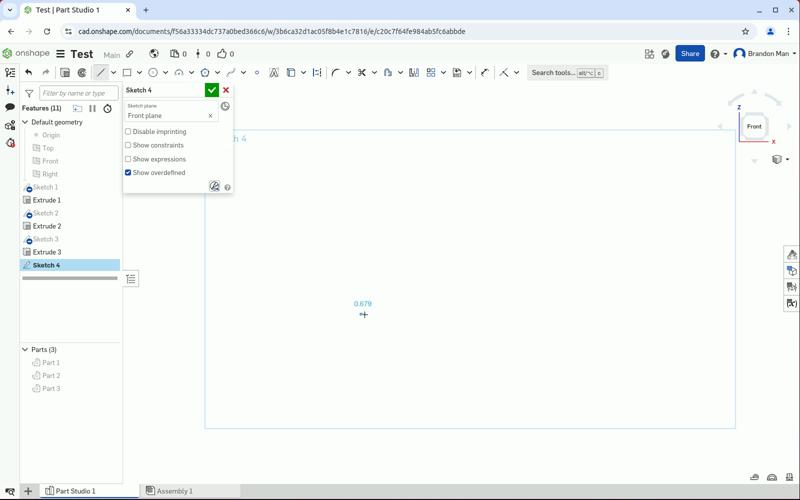
scroll(6)
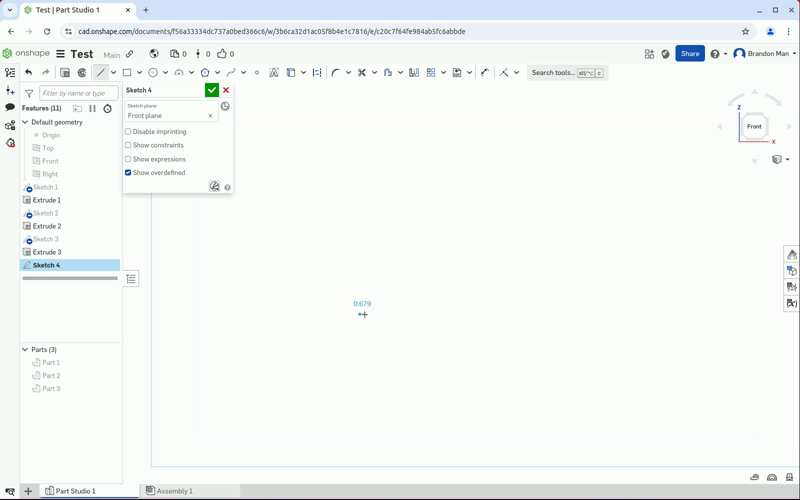
scroll(6)
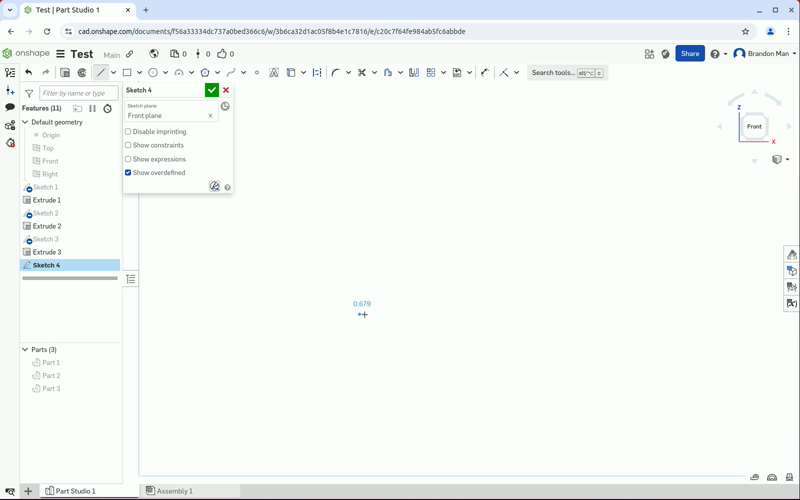
scroll(6)
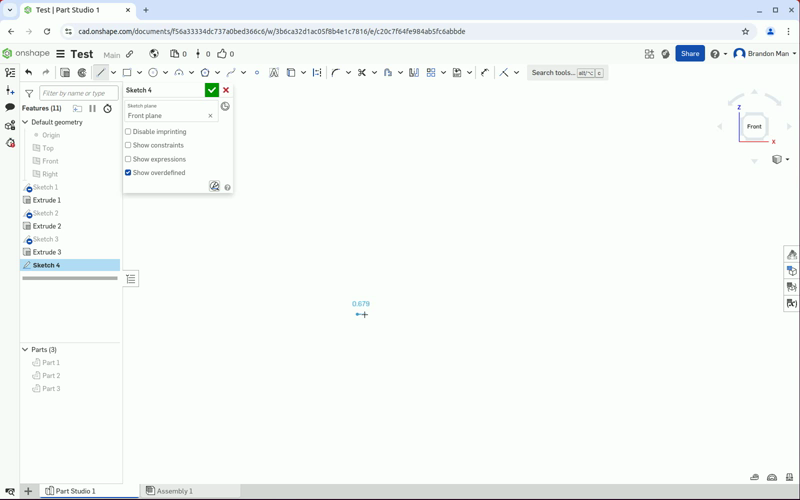
scroll(6)
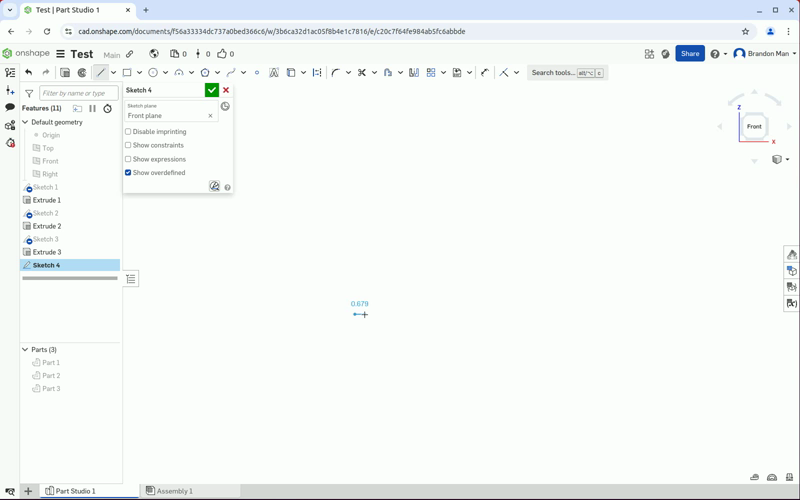
scroll(6)
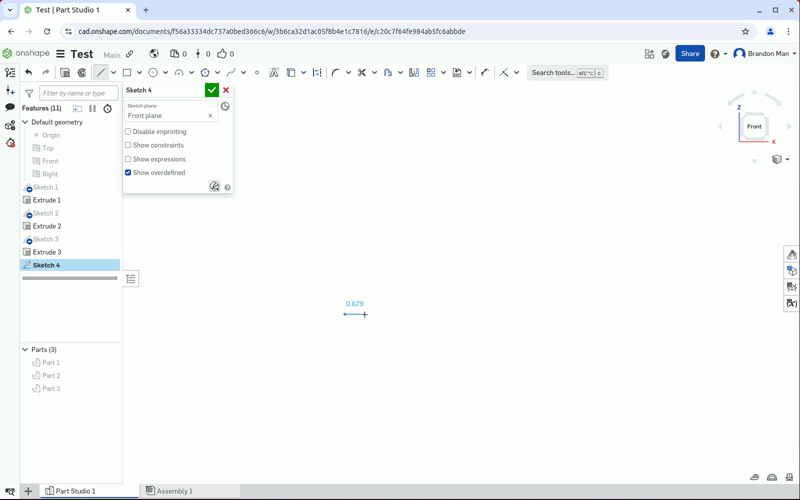
scroll(6)
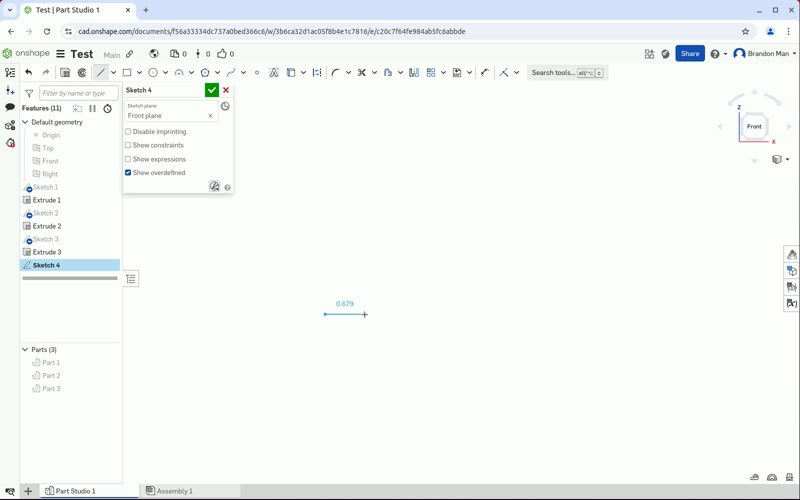
click(364, 314)
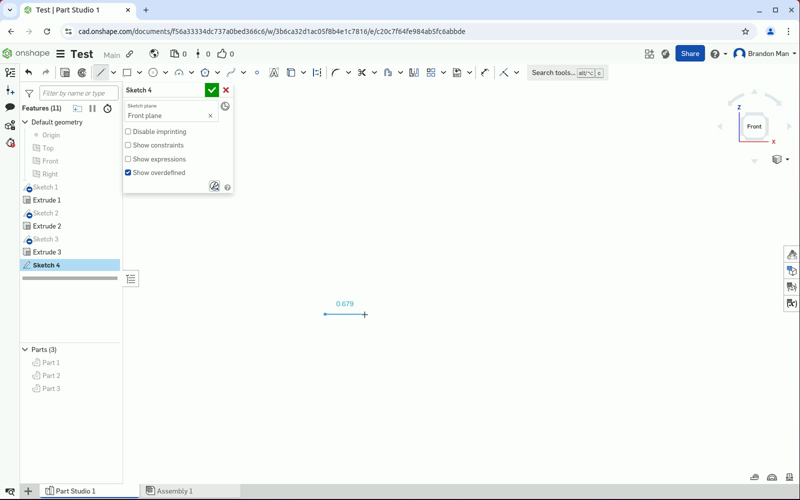
scroll(-6)
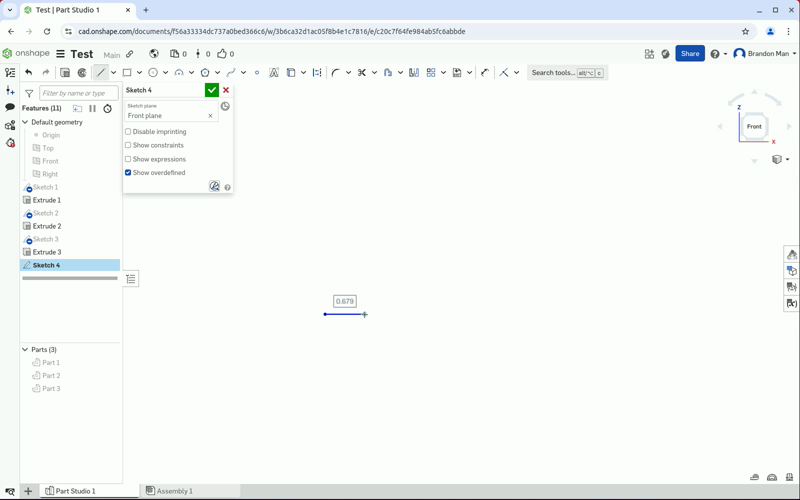
scroll(-6)
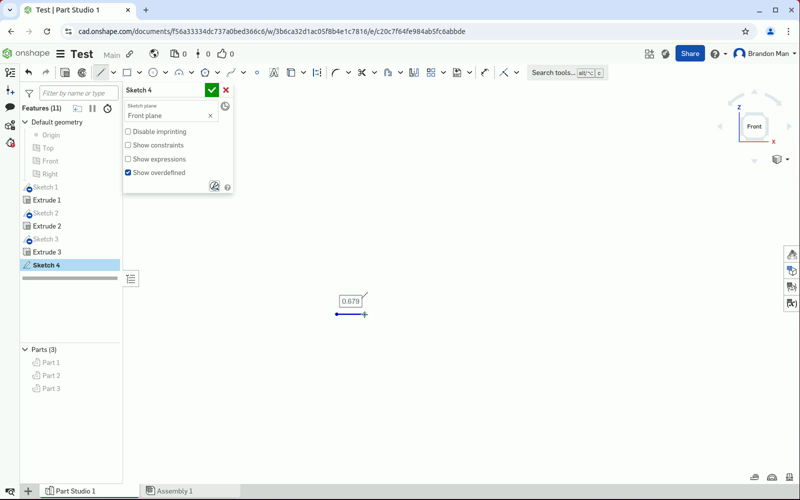
scroll(-6)
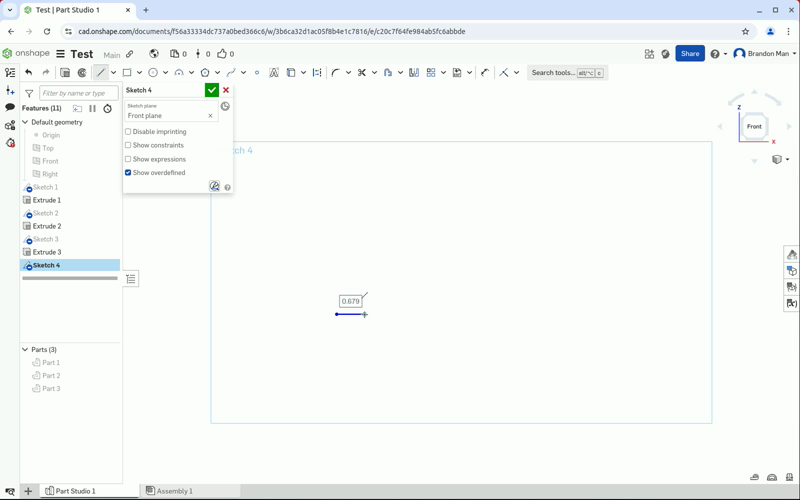
scroll(-6)
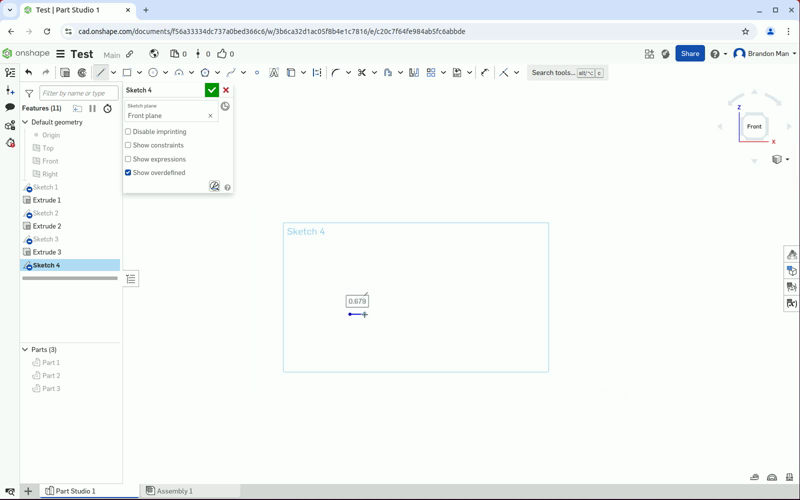
scroll(-6)
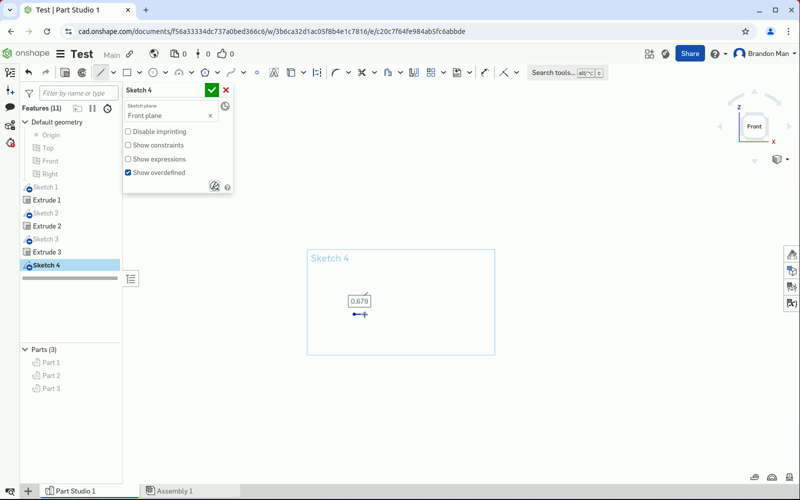
scroll(-6)
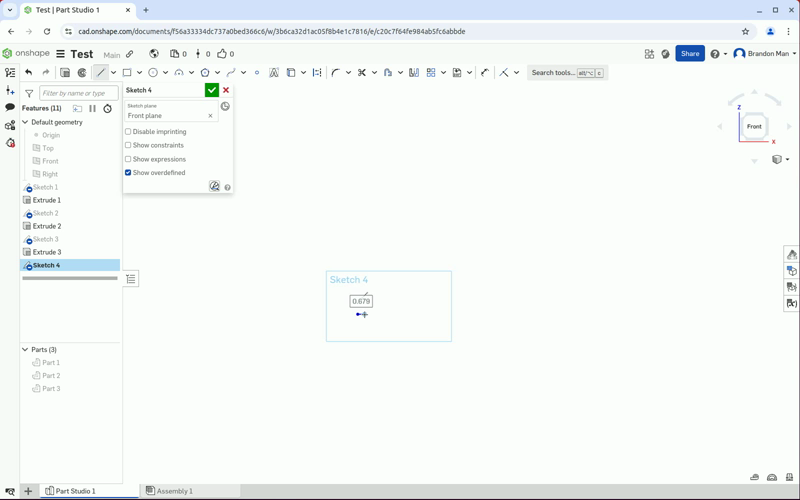
scroll(-6)
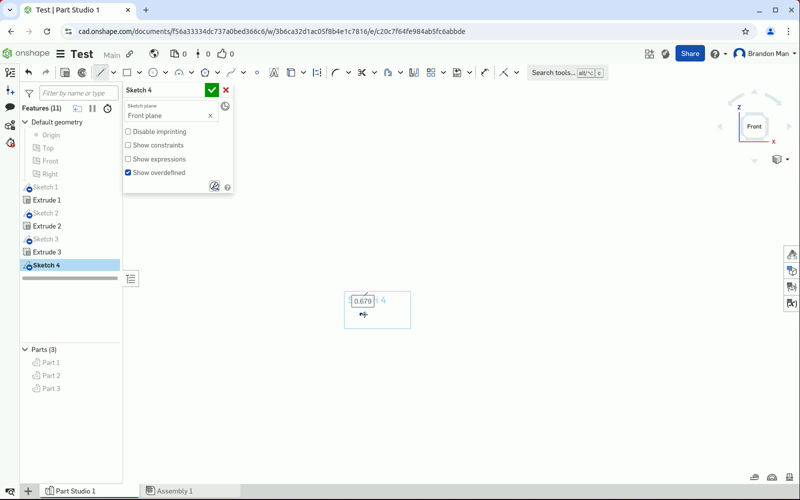
key_up(shift)
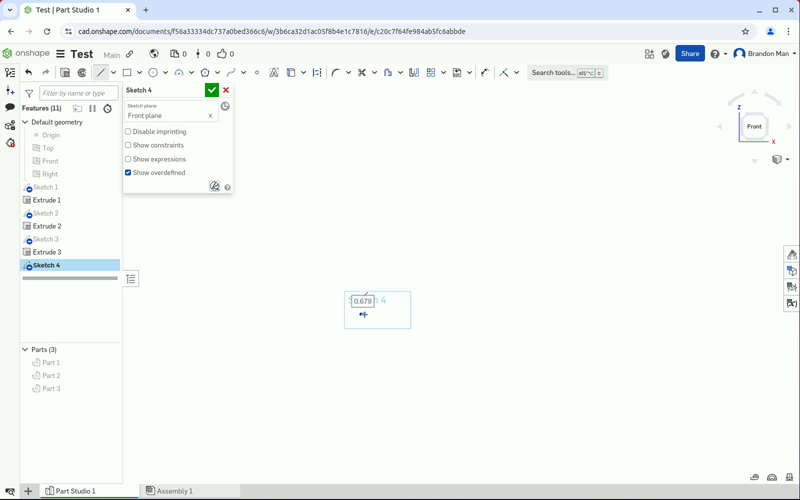
key_down(shift)
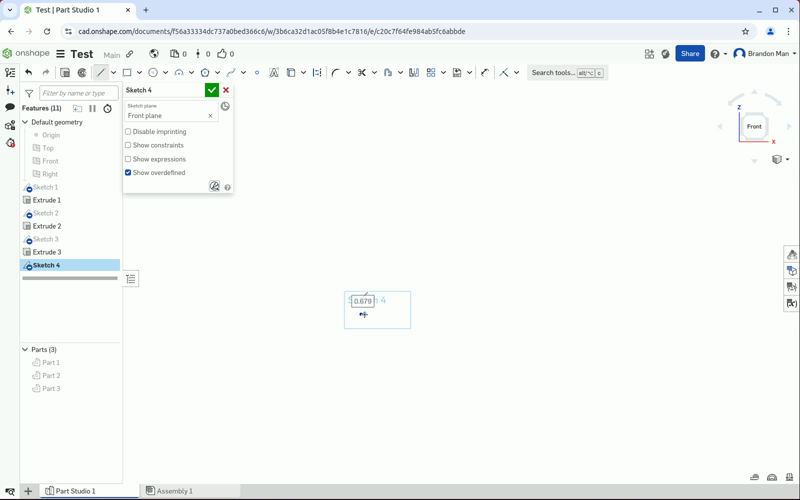
mouse_move(394, 314)
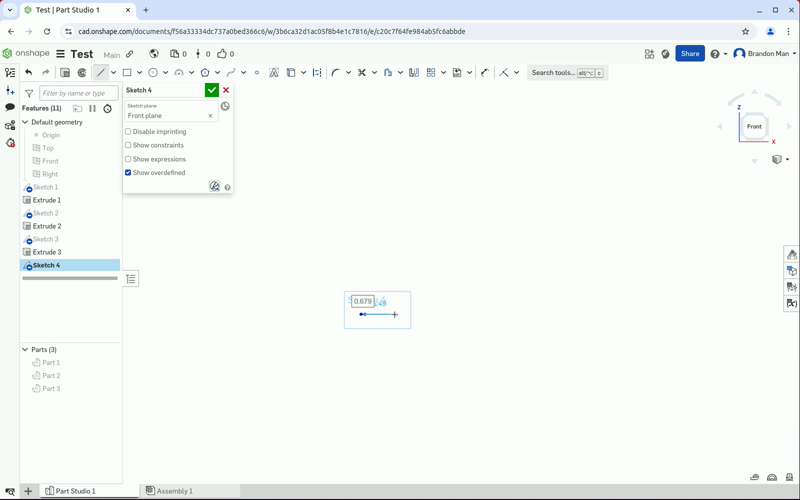
mouse_move(364, 297)
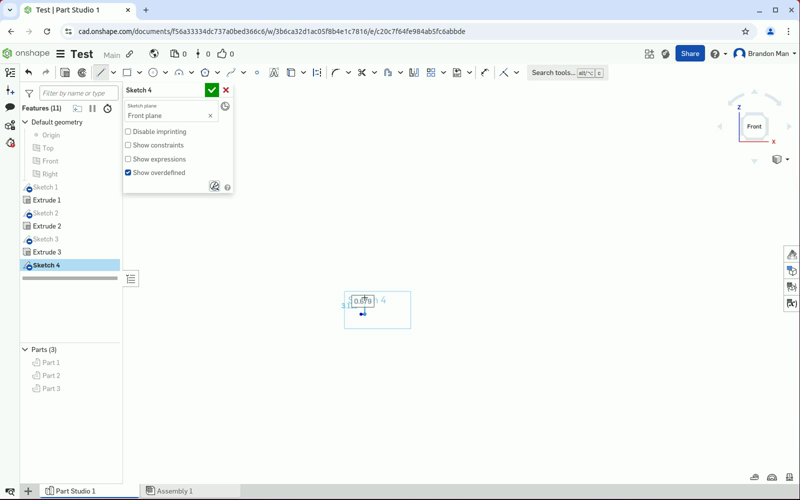
click(364, 297)
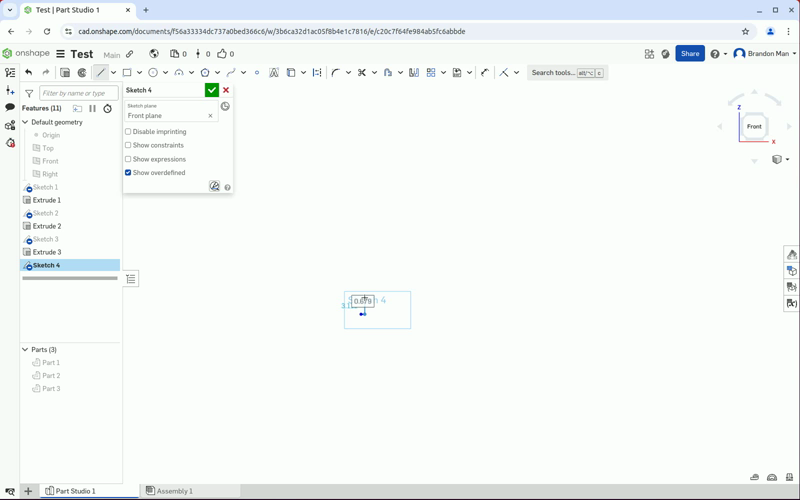
key_up(shift)
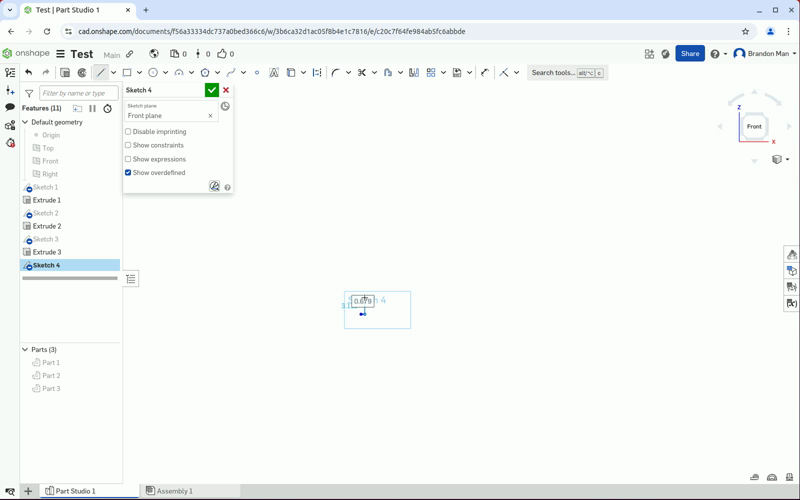
key_down(shift)
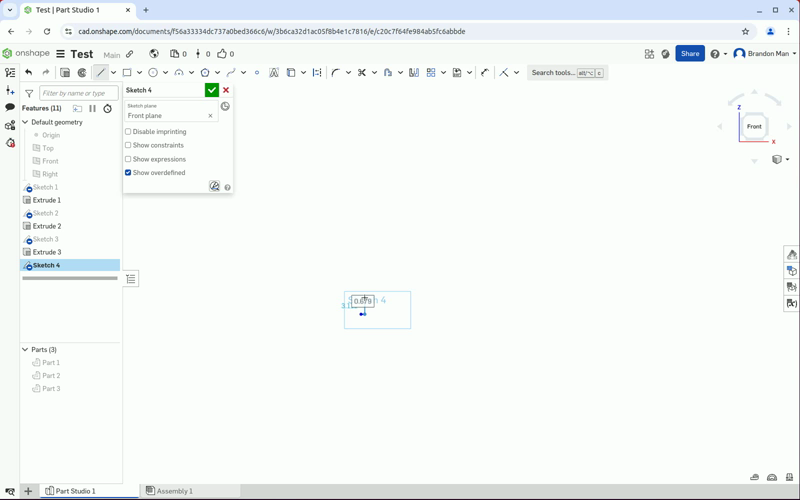
mouse_move(394, 297)
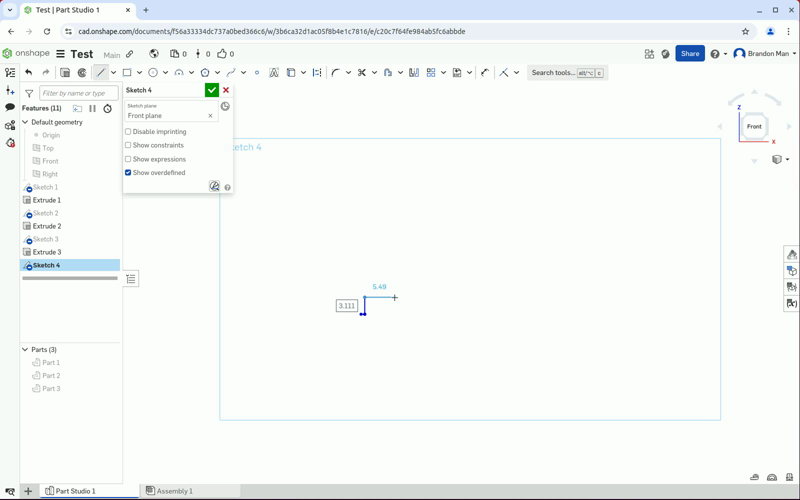
mouse_move(361, 297)
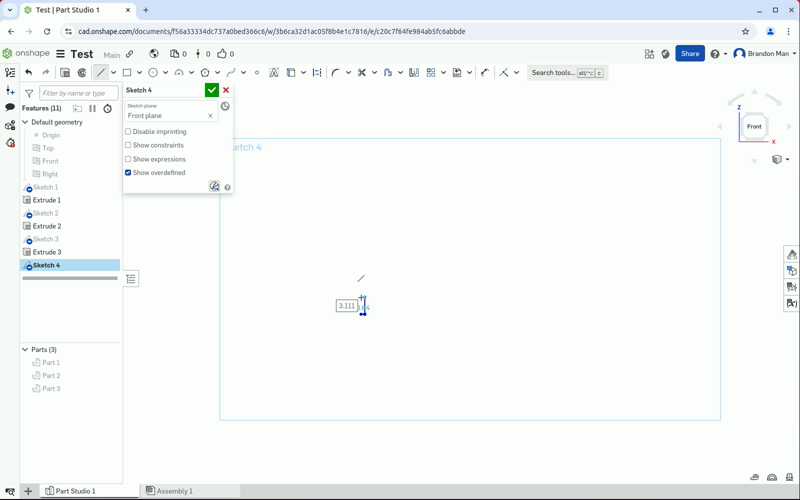
scroll(6)
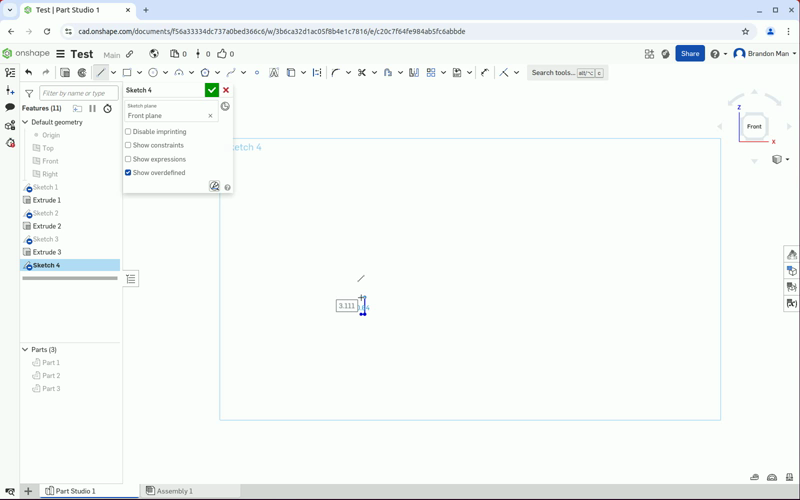
scroll(6)
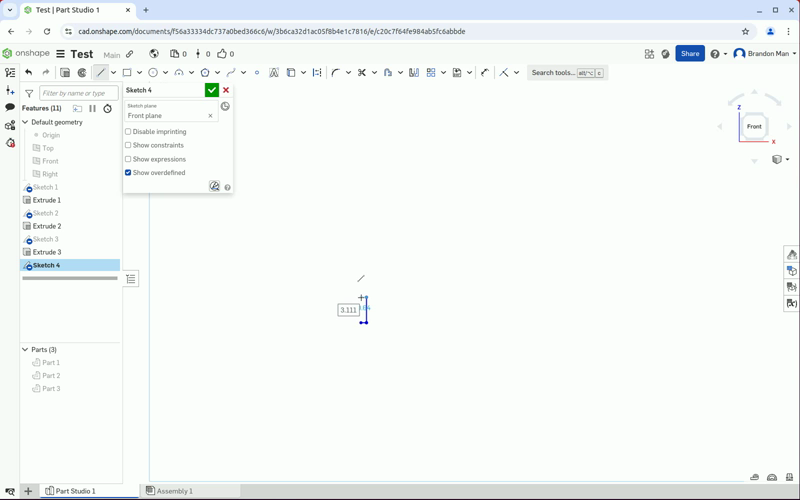
scroll(6)
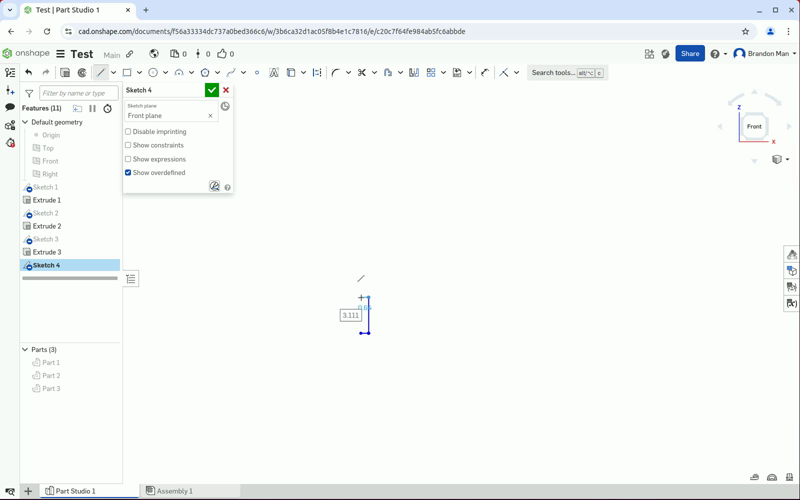
scroll(6)
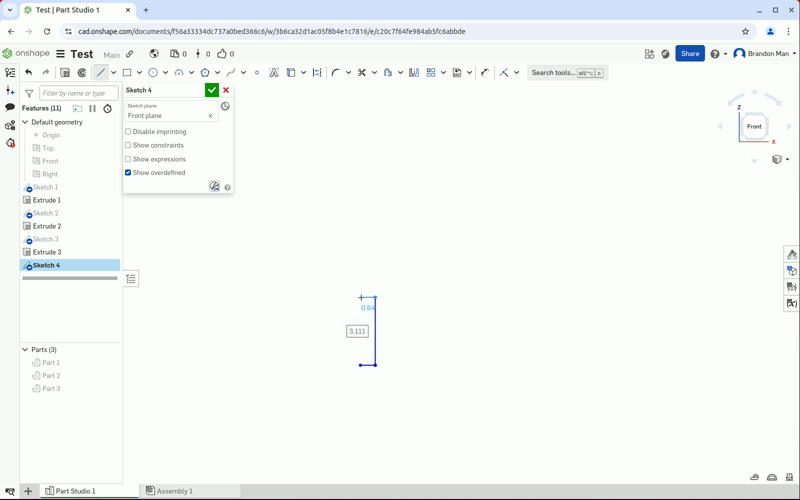
scroll(6)
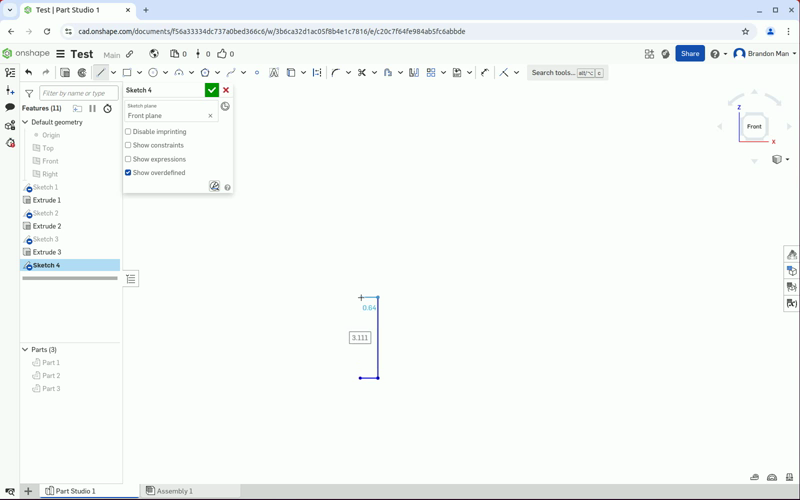
scroll(6)
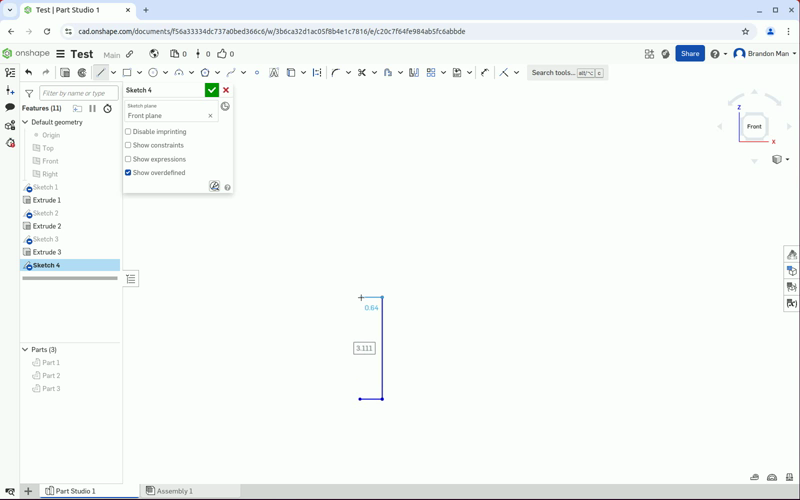
scroll(6)
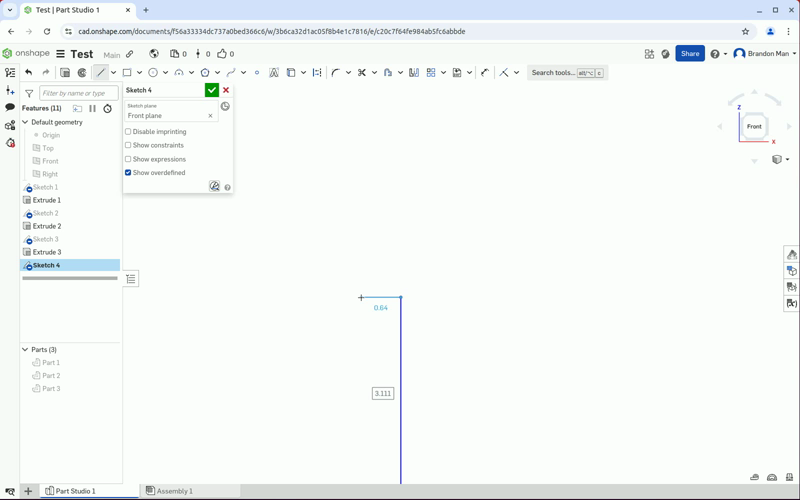
click(361, 297)
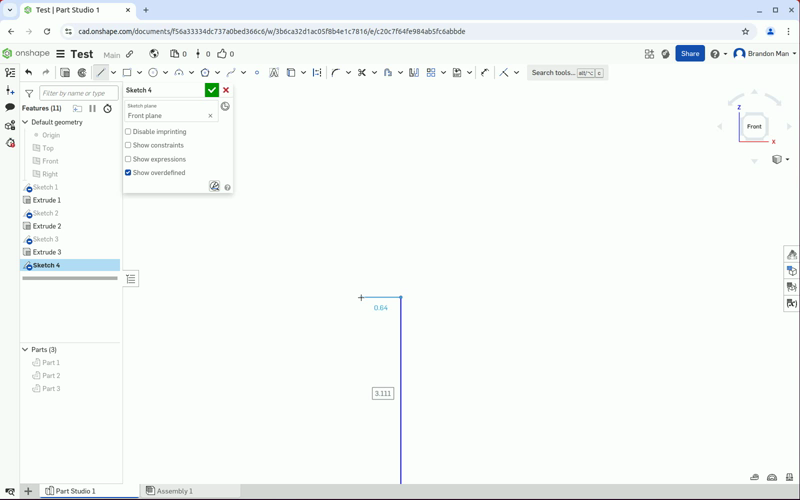
scroll(-6)
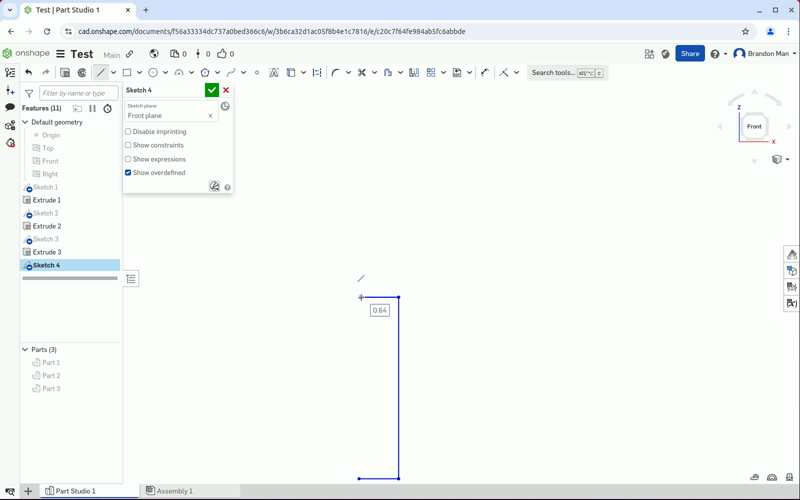
scroll(-6)
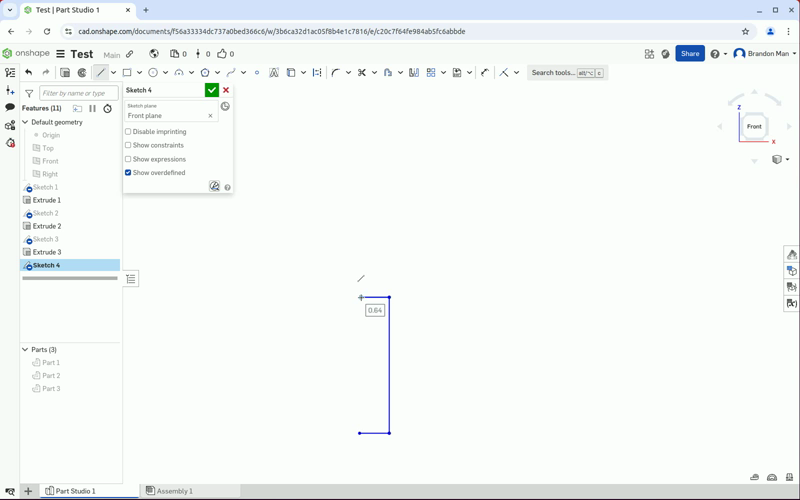
scroll(-6)
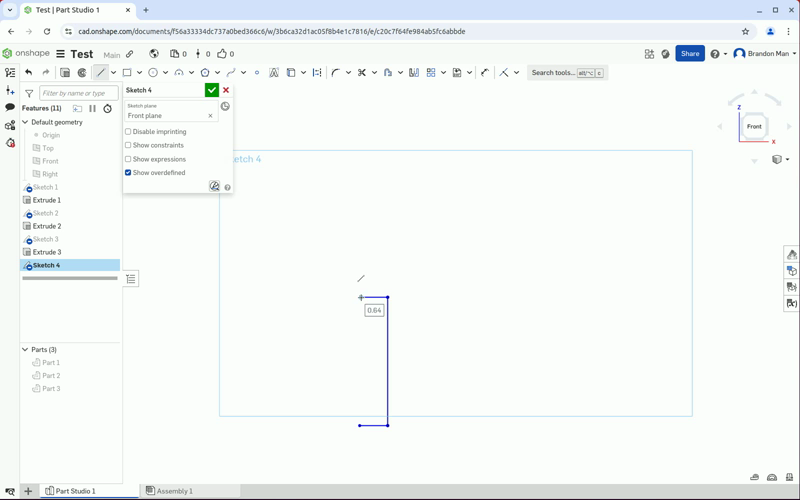
scroll(-6)
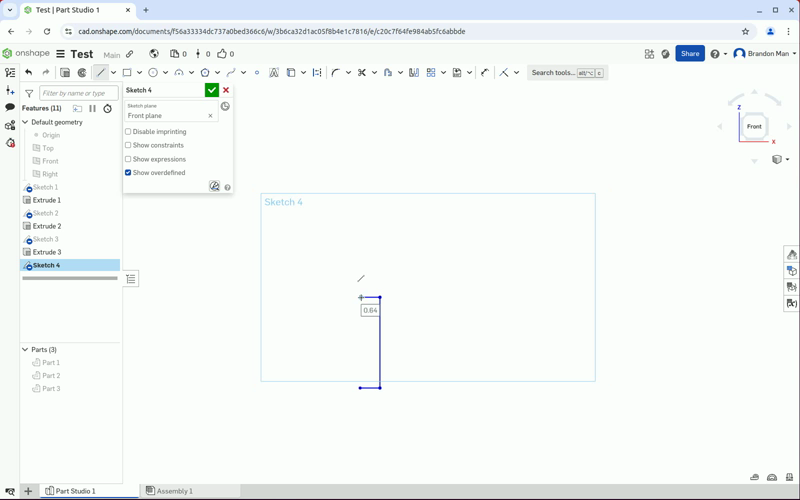
scroll(-6)
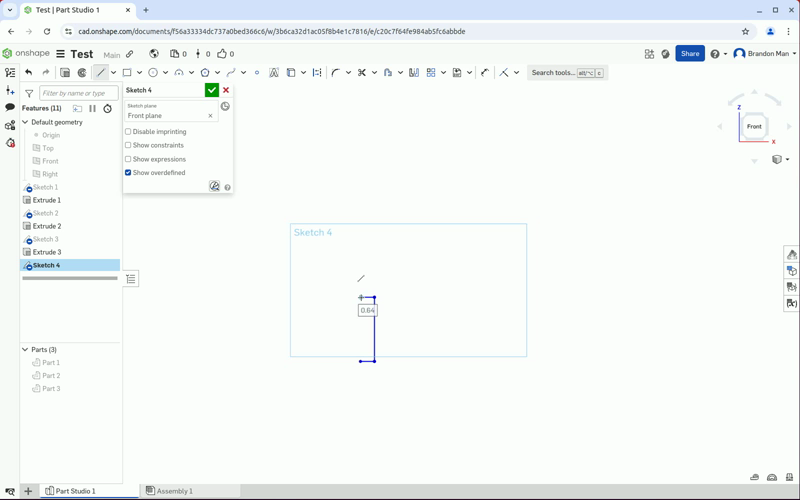
scroll(-6)
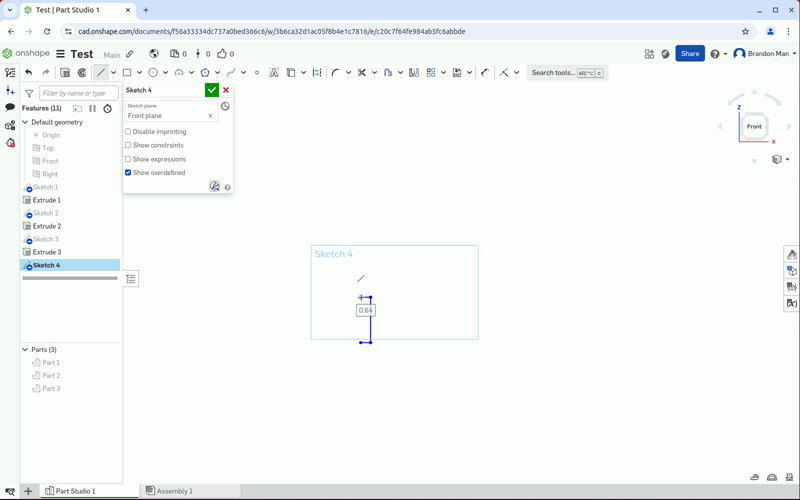
scroll(-6)
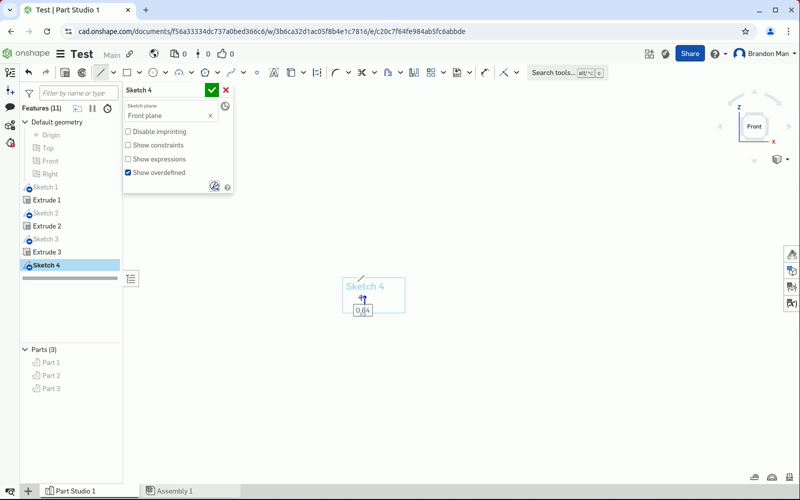
key_up(shift)
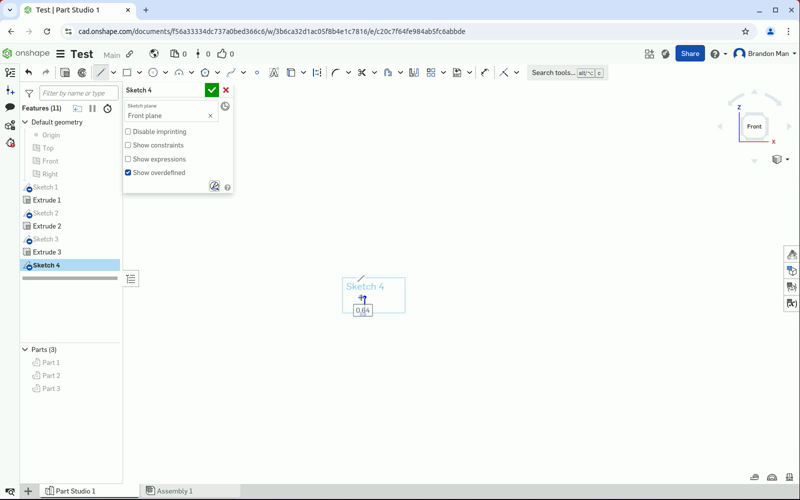
mouse_move(391, 297)
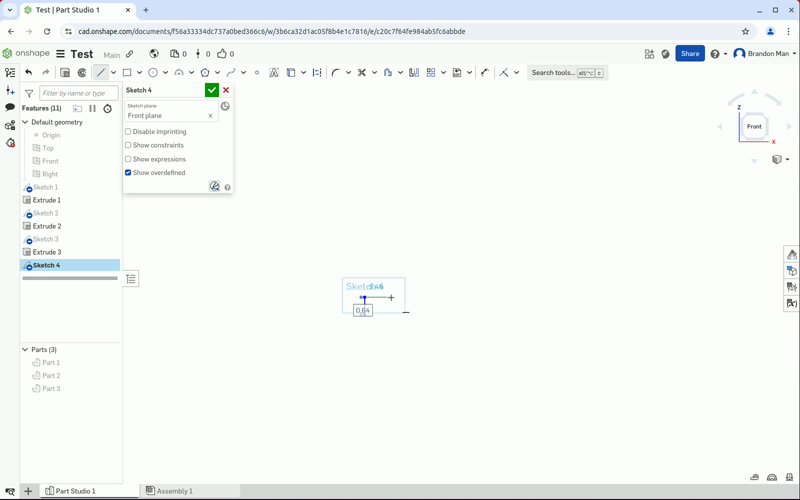
key_down(shift)
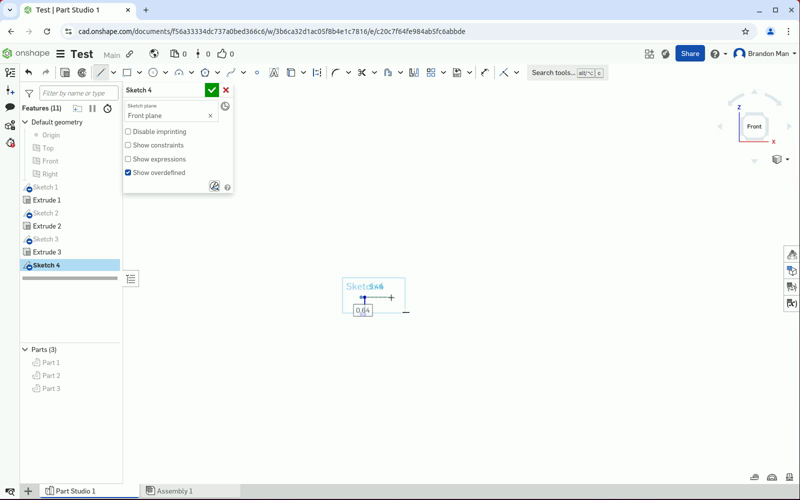
mouse_move(361, 314)
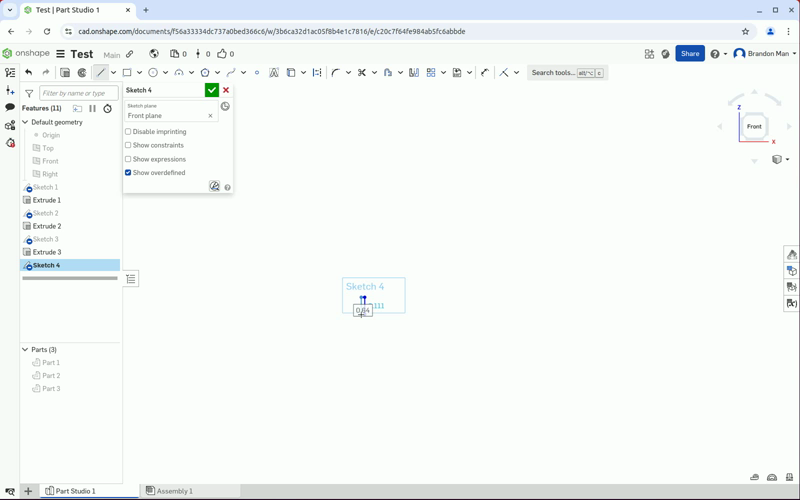
scroll(6)
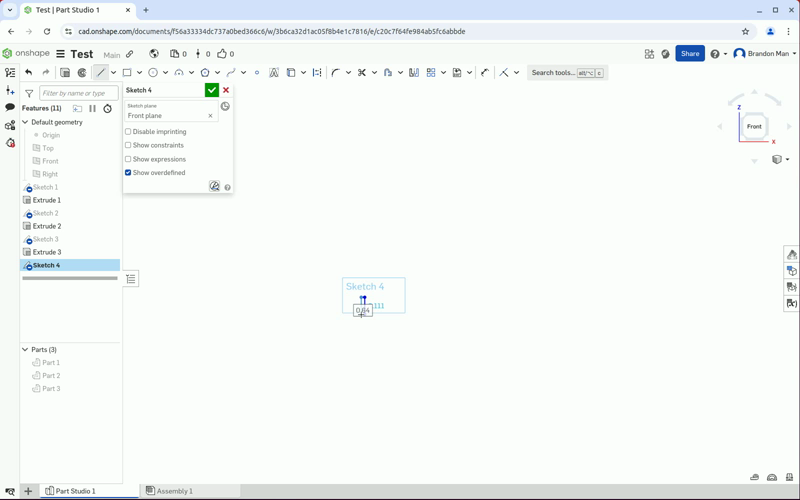
scroll(6)
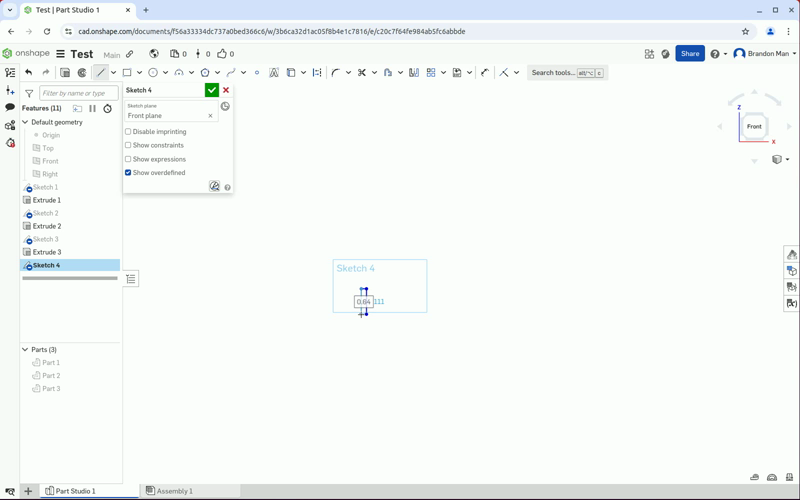
scroll(6)
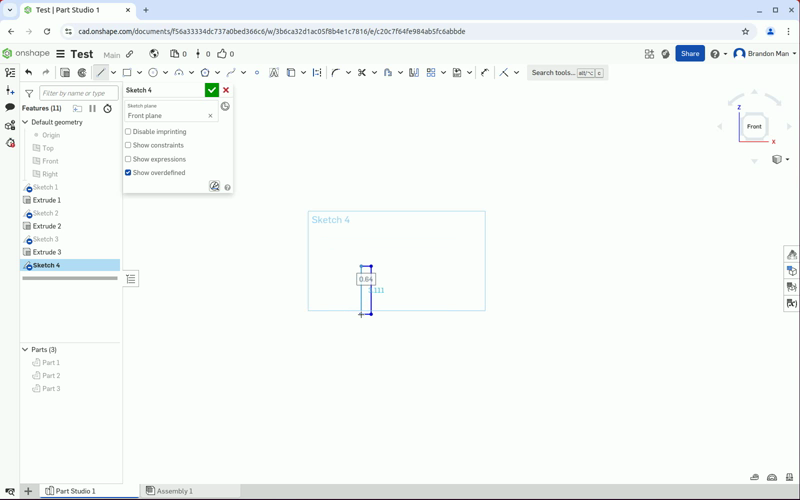
scroll(6)
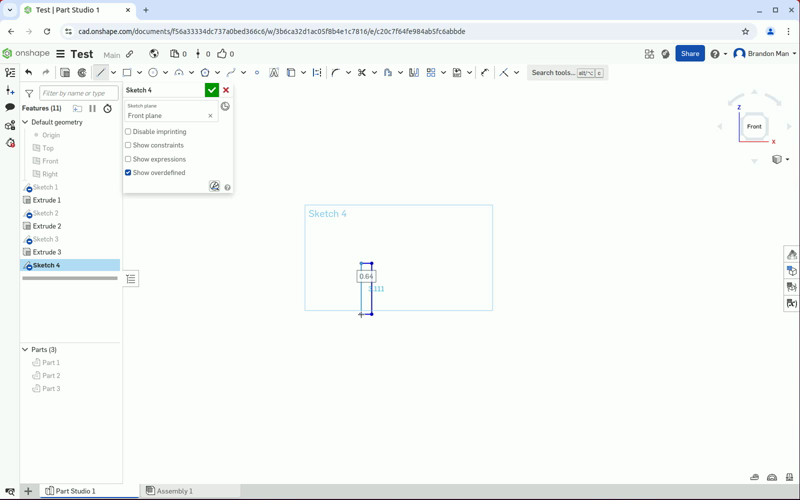
scroll(6)
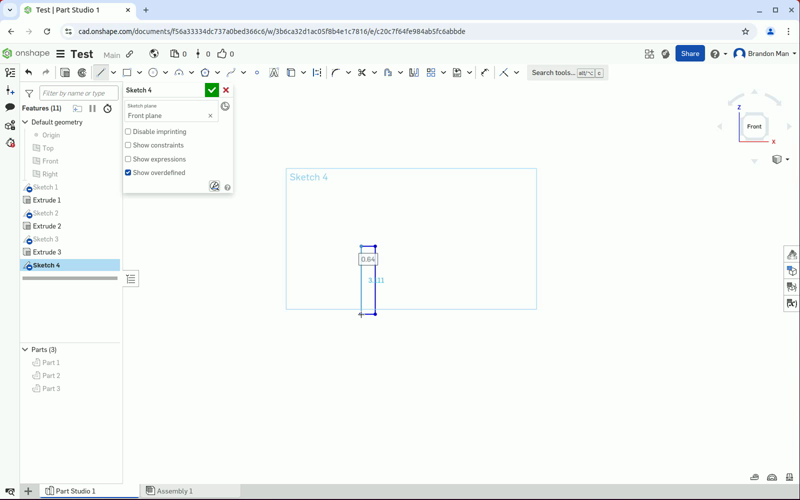
scroll(6)
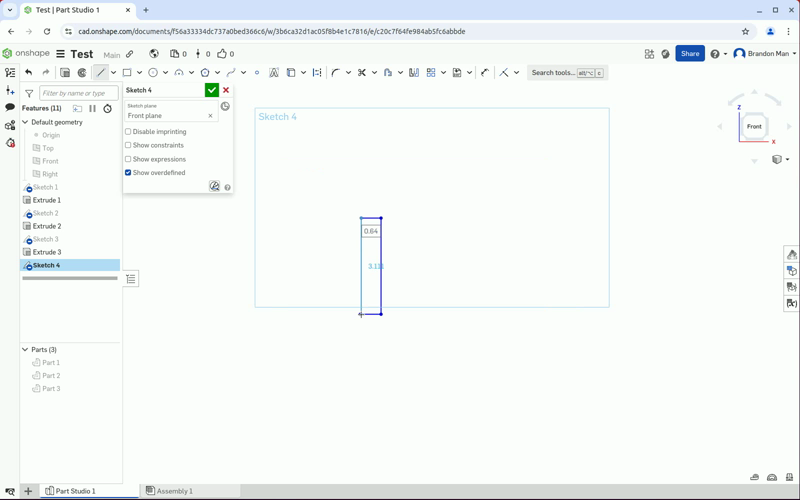
scroll(6)
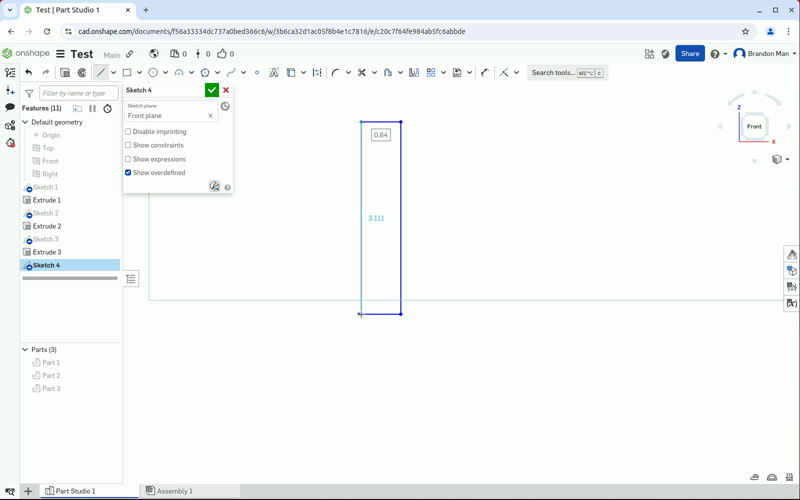
key_up(shift)
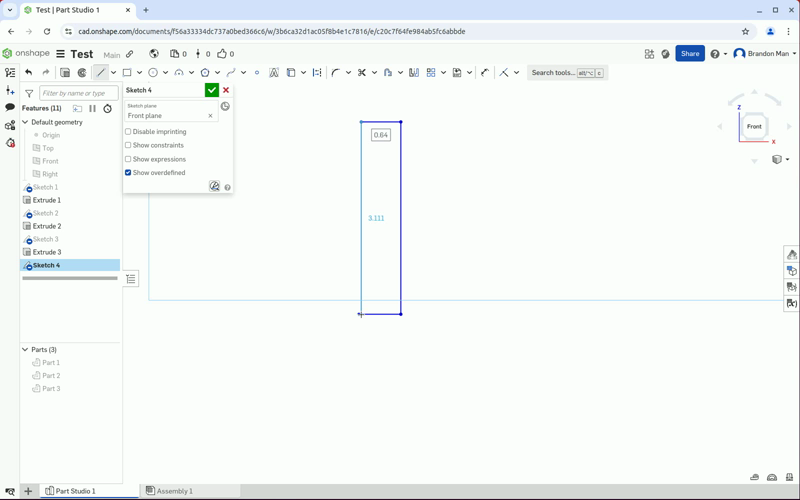
click(361, 314)
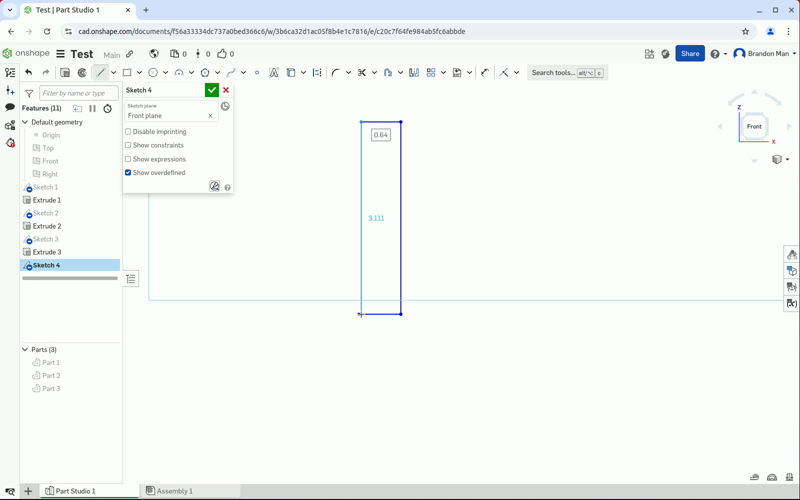
scroll(-6)
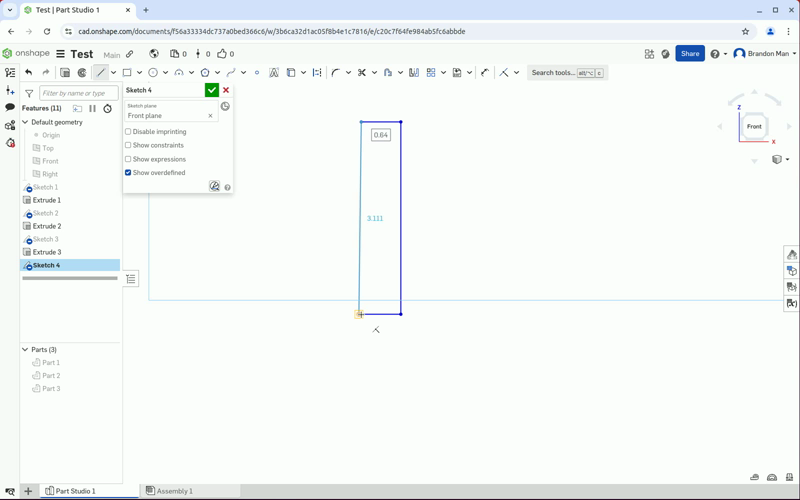
scroll(-6)
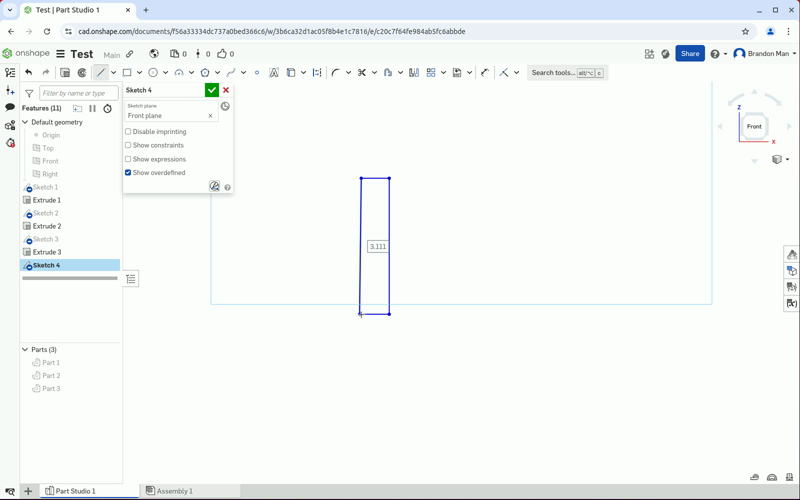
scroll(-6)
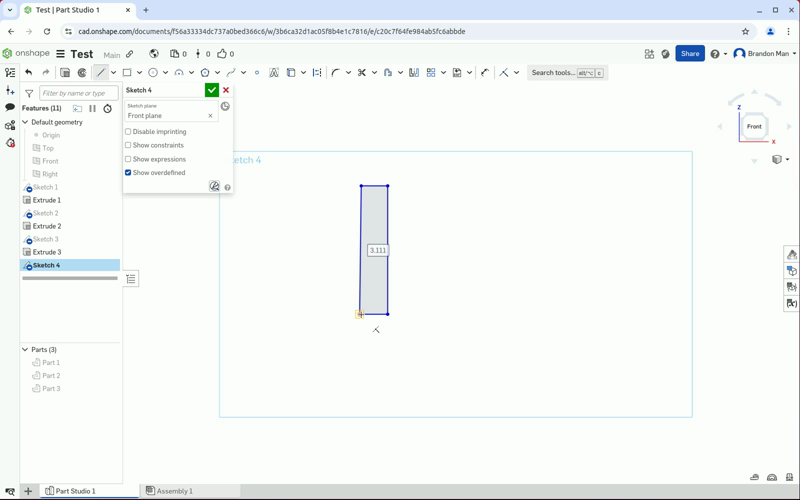
scroll(-6)
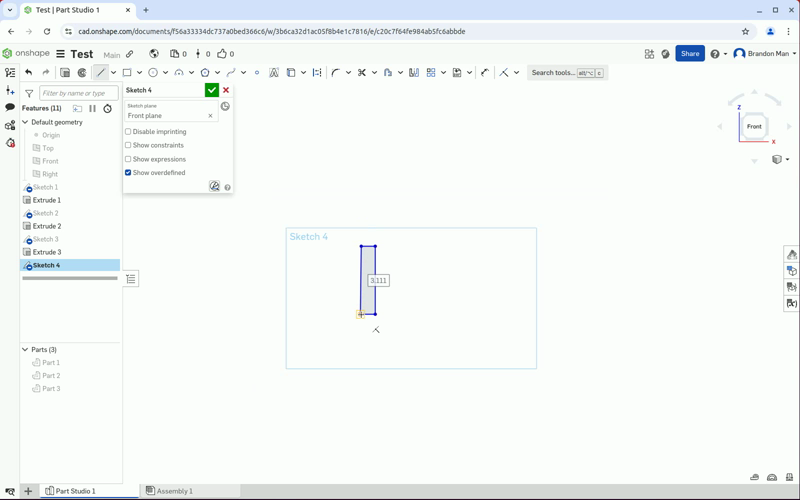
scroll(-6)
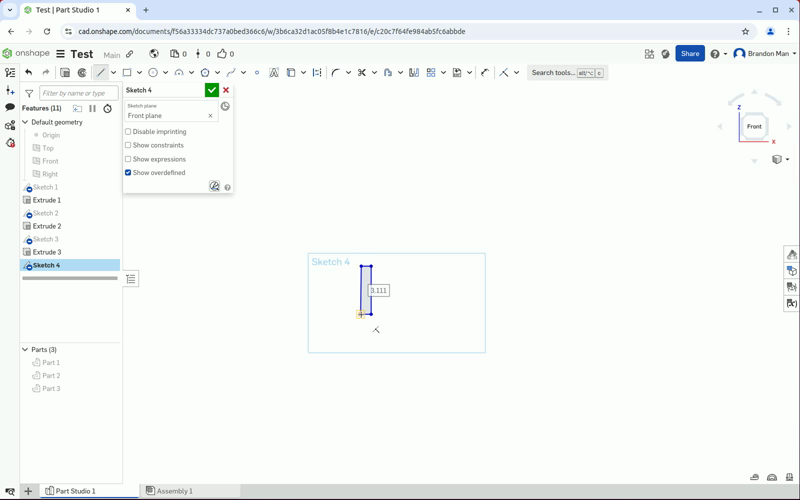
scroll(-6)
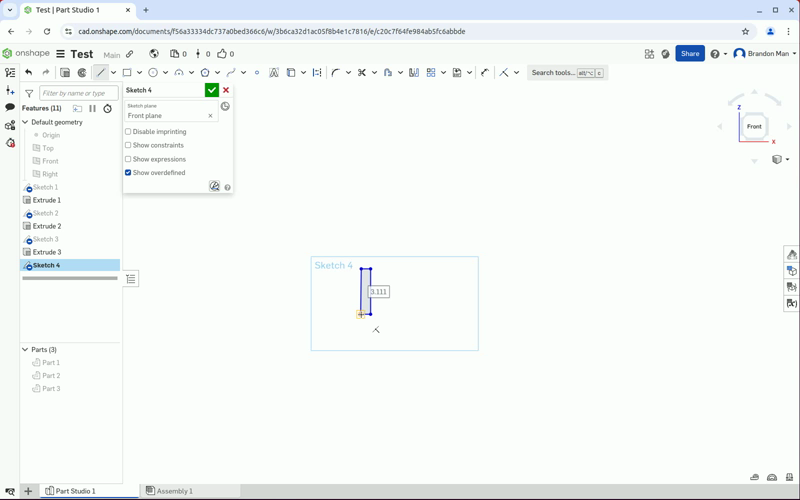
scroll(-6)
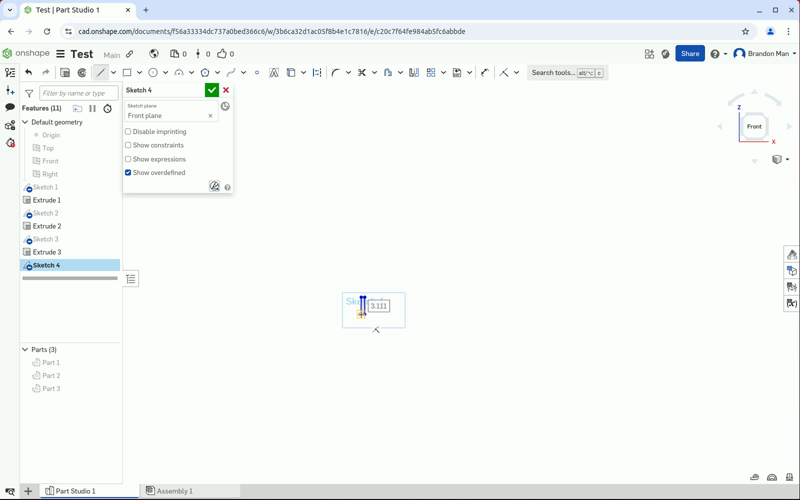
key(esc)
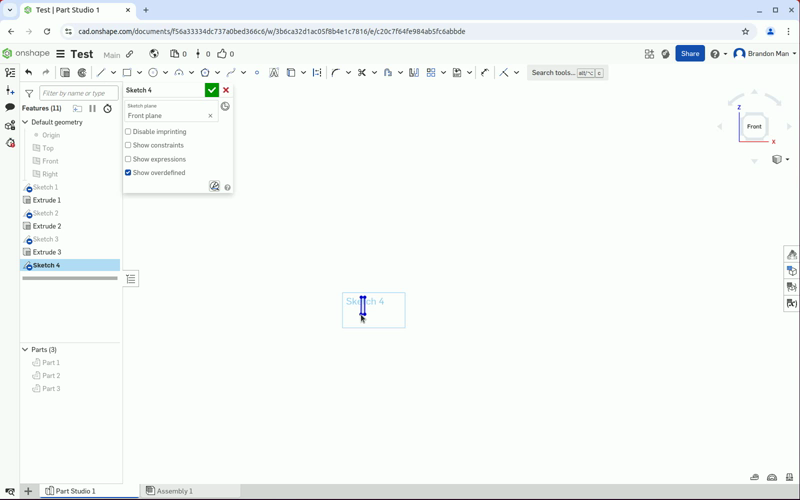
mouse_move(364, 298)
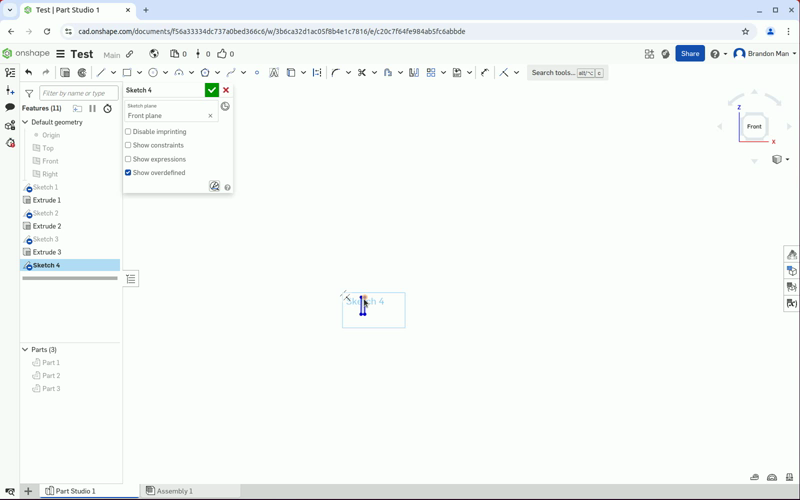
scroll(6)
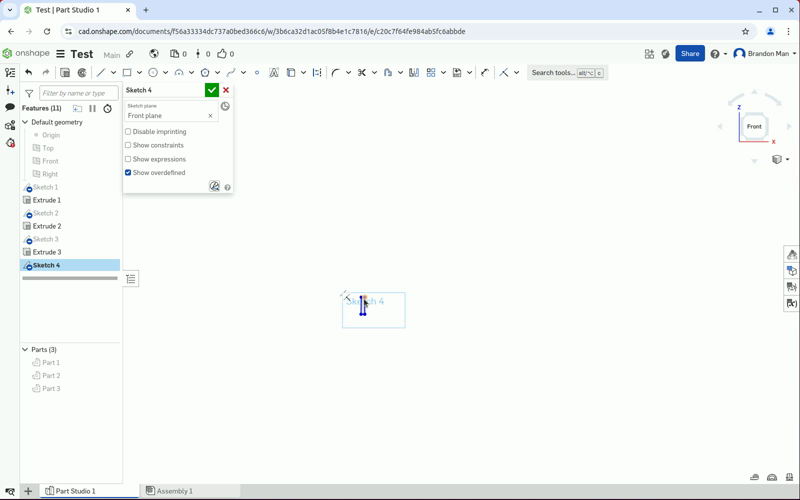
scroll(6)
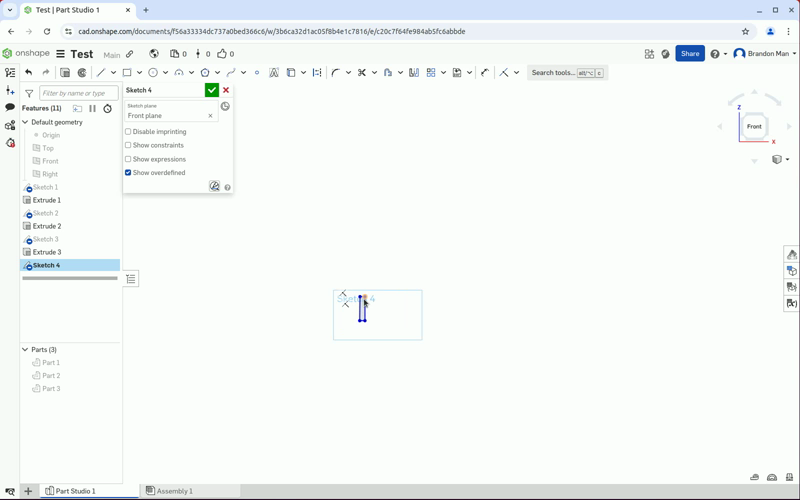
scroll(6)
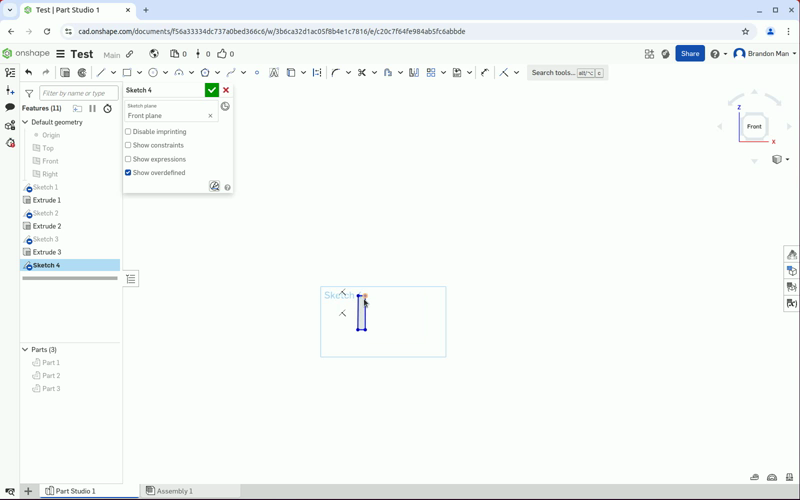
scroll(6)
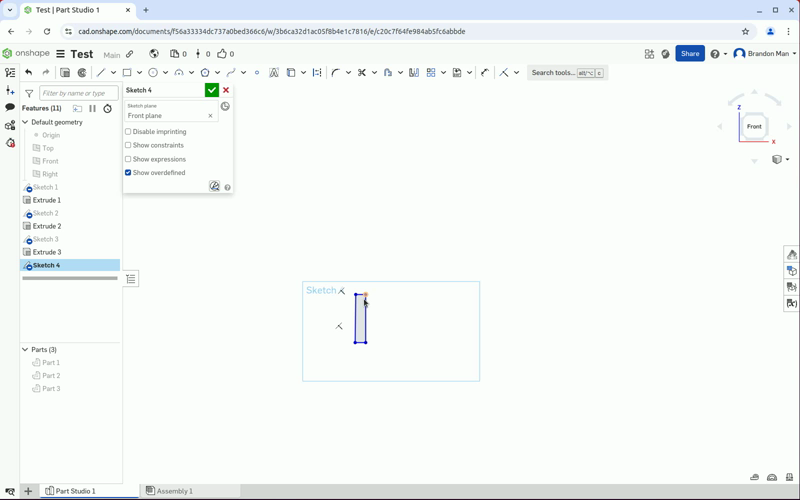
scroll(6)
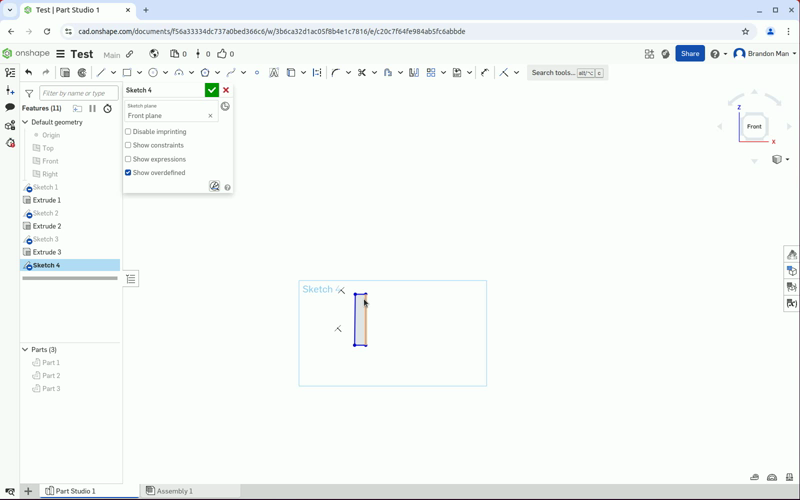
scroll(6)
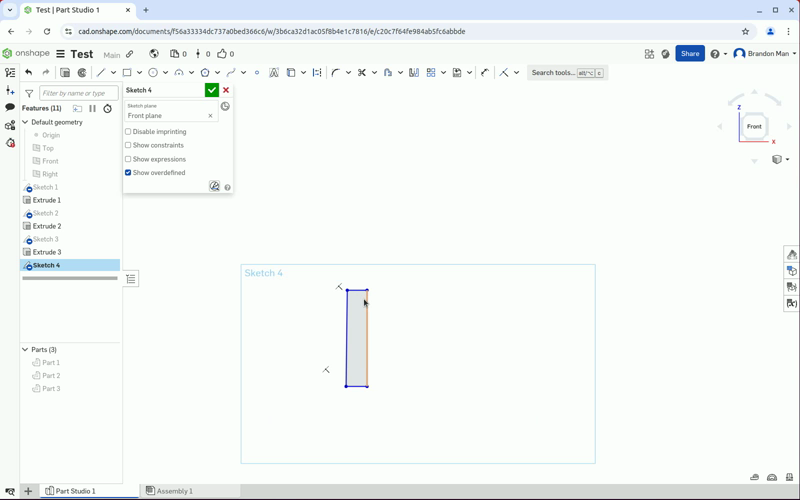
scroll(6)
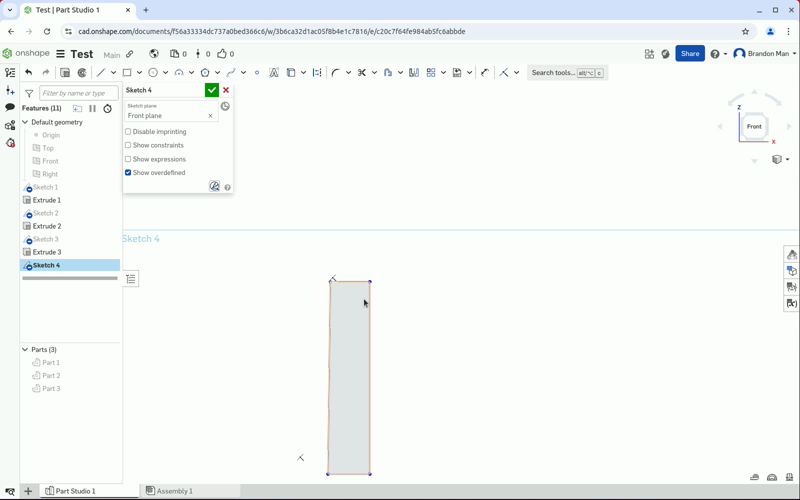
click(364, 298)
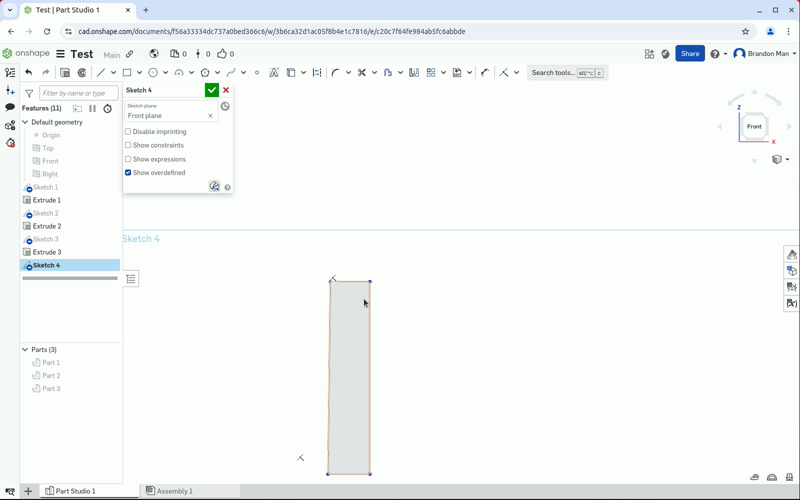
scroll(-6)
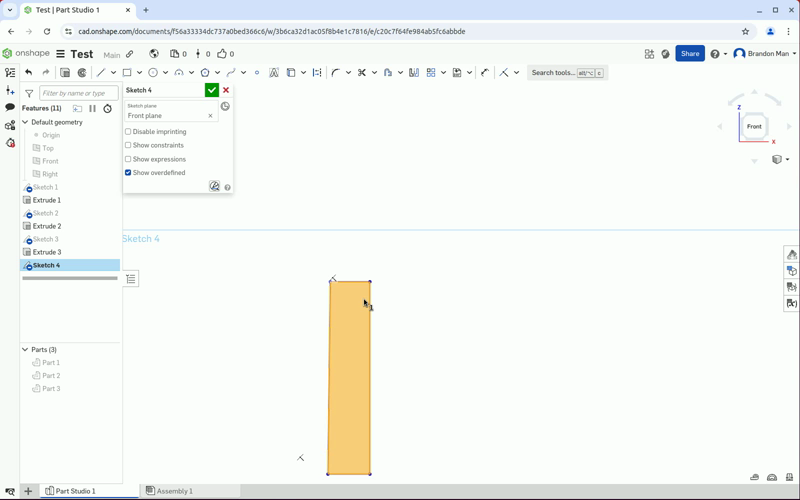
scroll(-6)
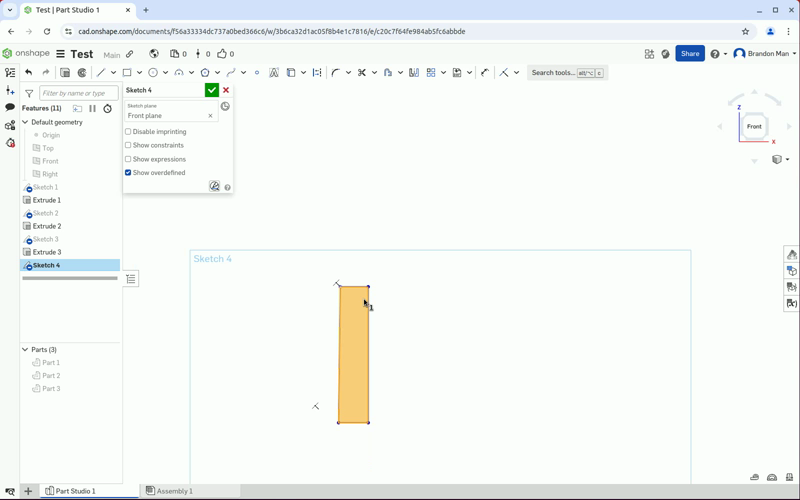
scroll(-6)
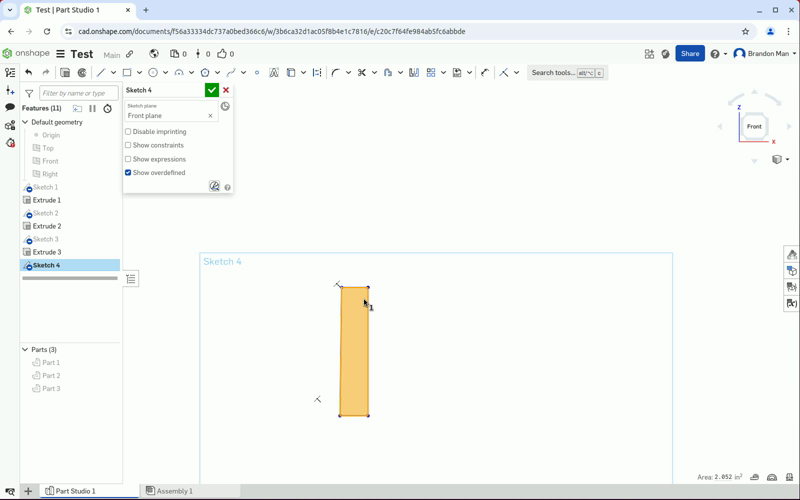
scroll(-6)
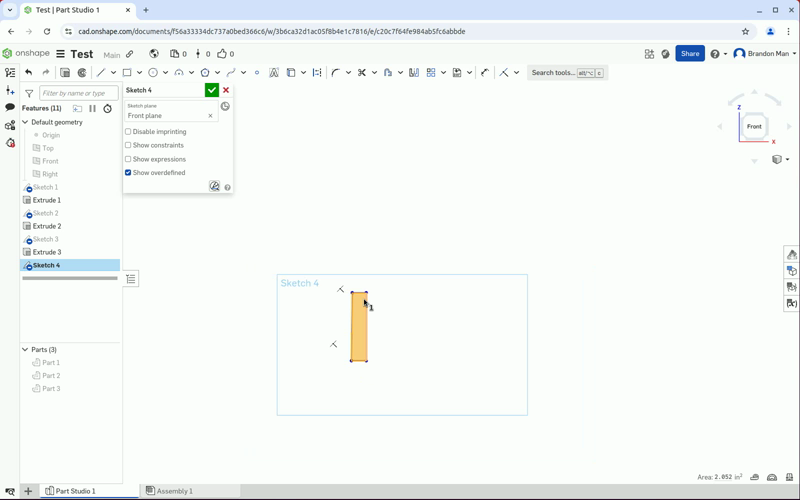
scroll(-6)
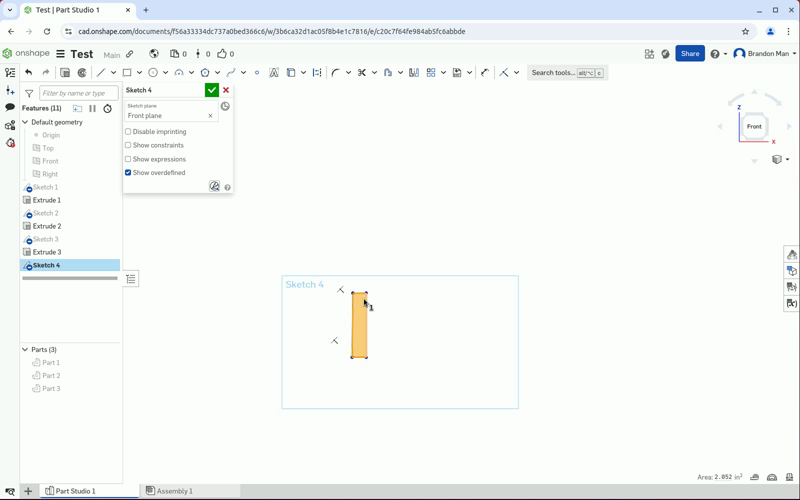
scroll(-6)
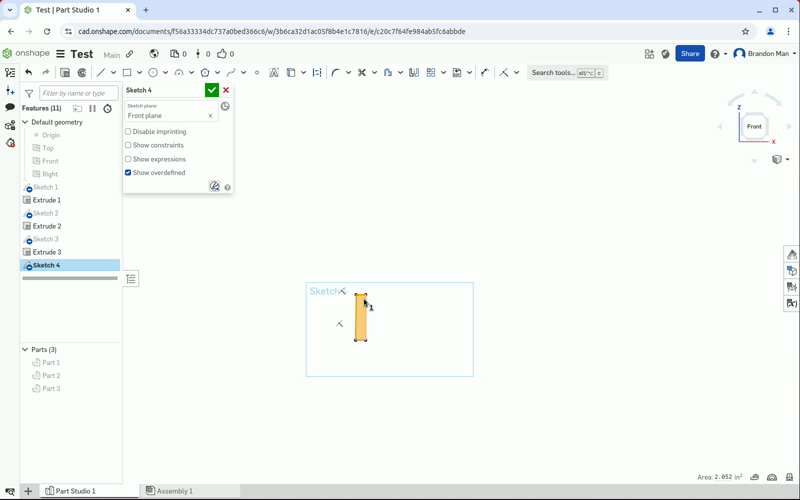
scroll(-6)
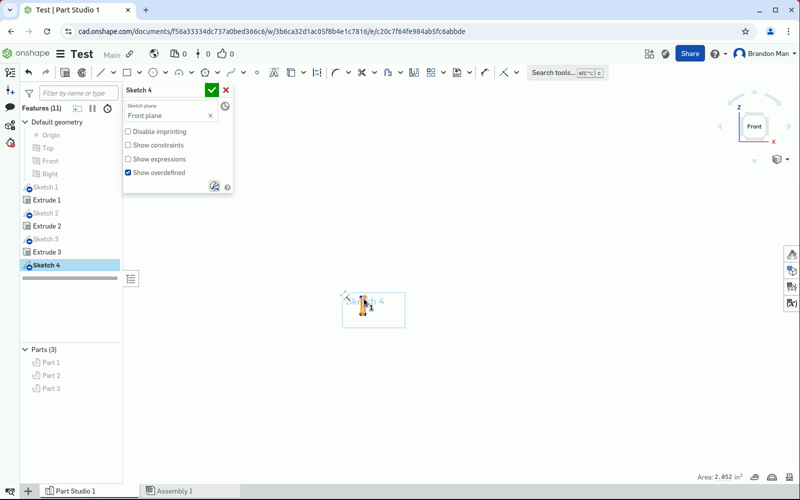
mouse_move(73, 352)
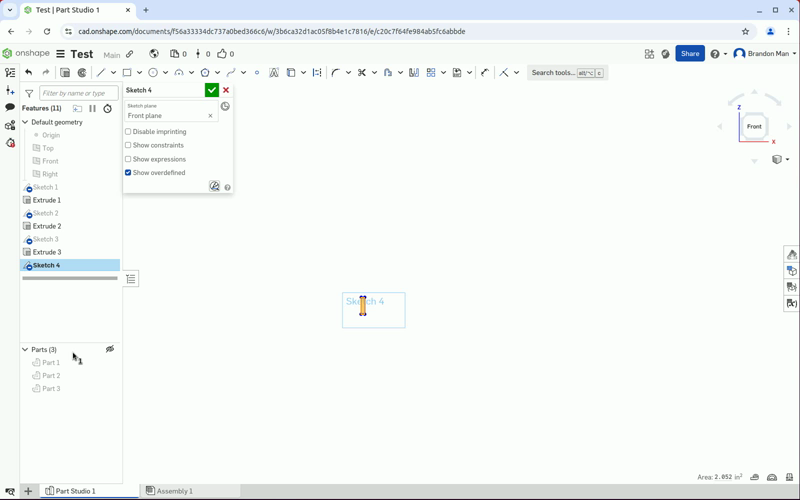
key(shift+y)
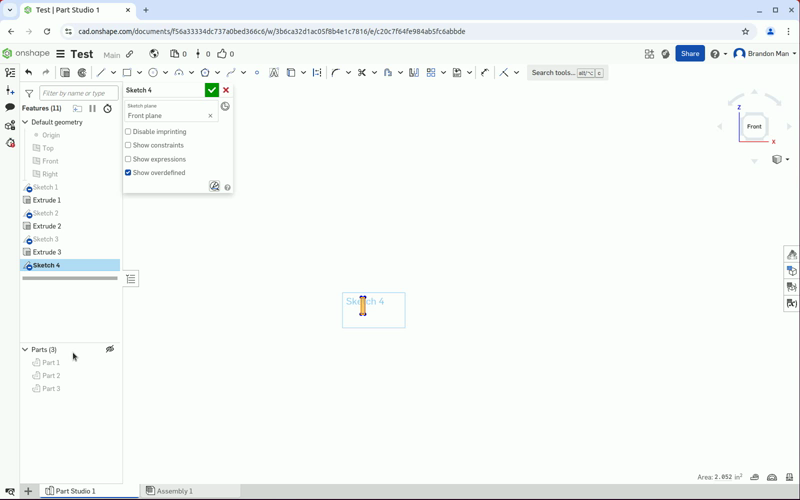
key(shift+e)
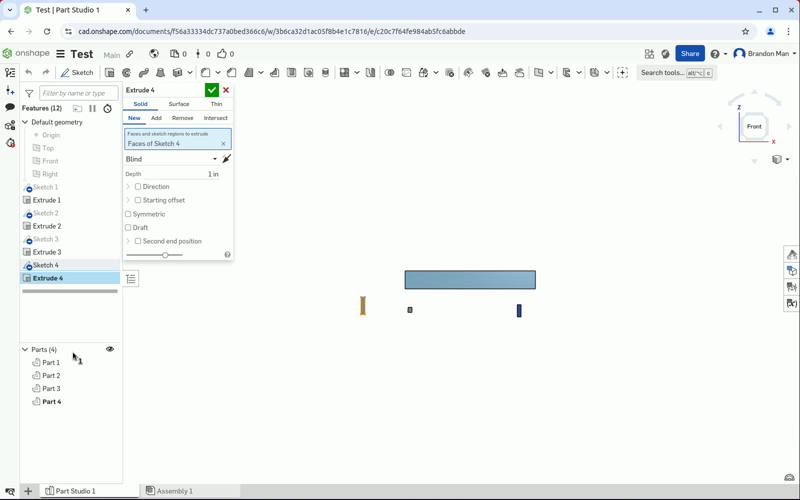
mouse_move(143, 106)
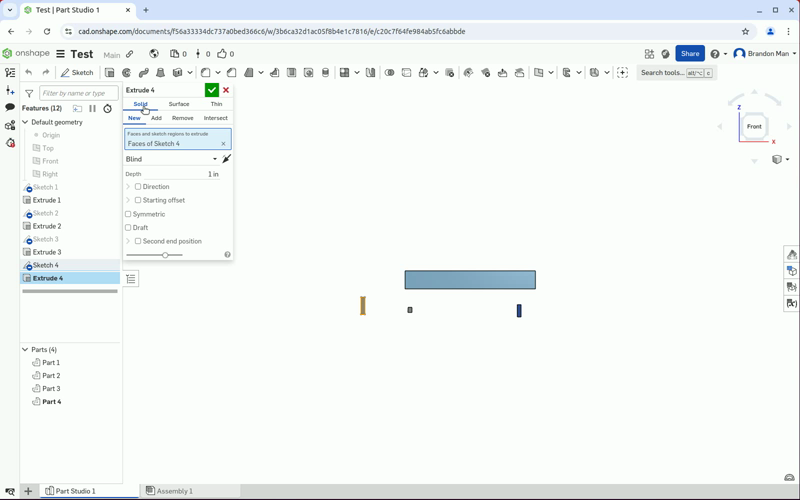
click(143, 106)
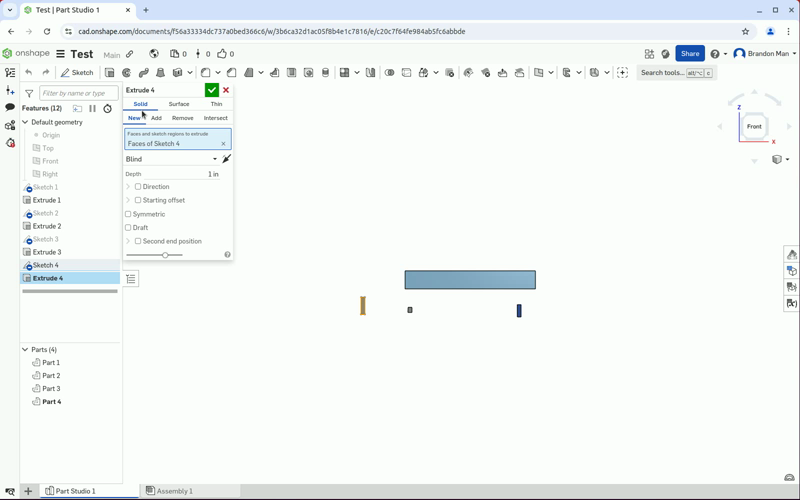
mouse_move(137, 120)
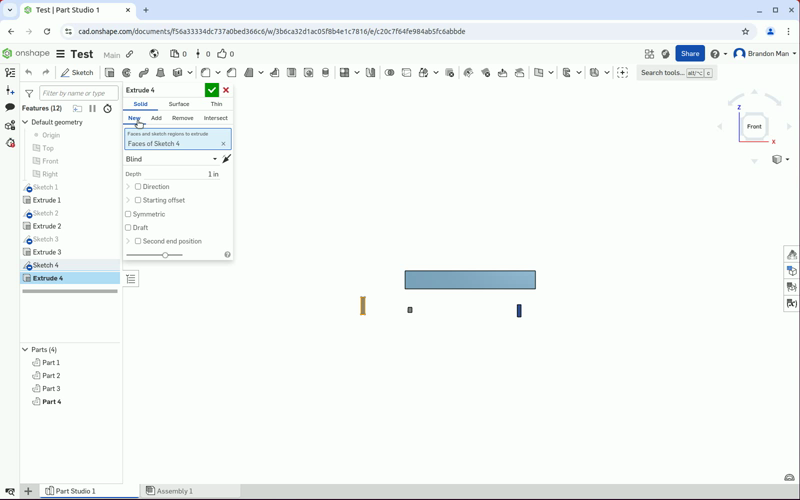
click(137, 120)
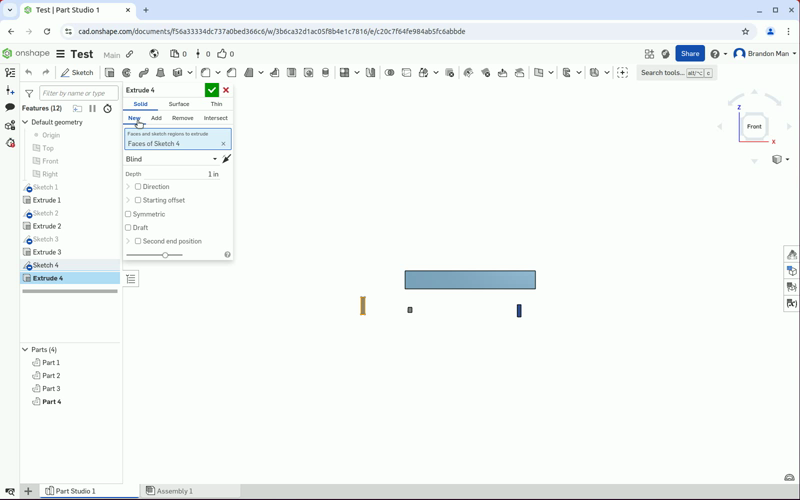
key(tab, 4)
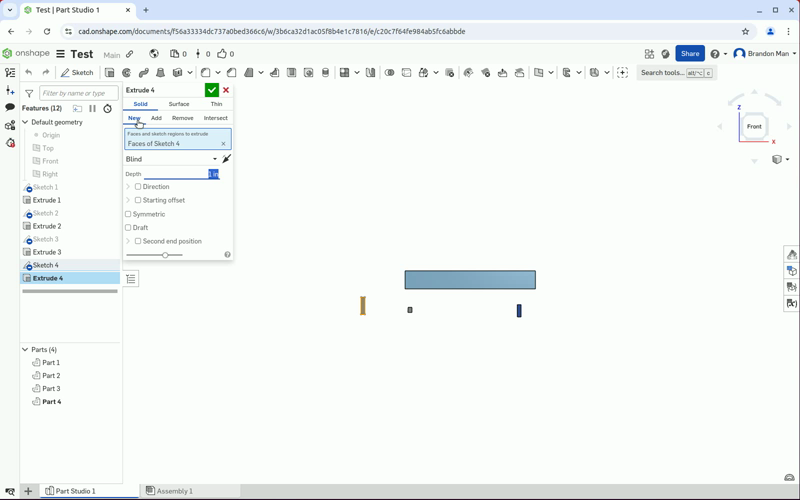
text(16.85)
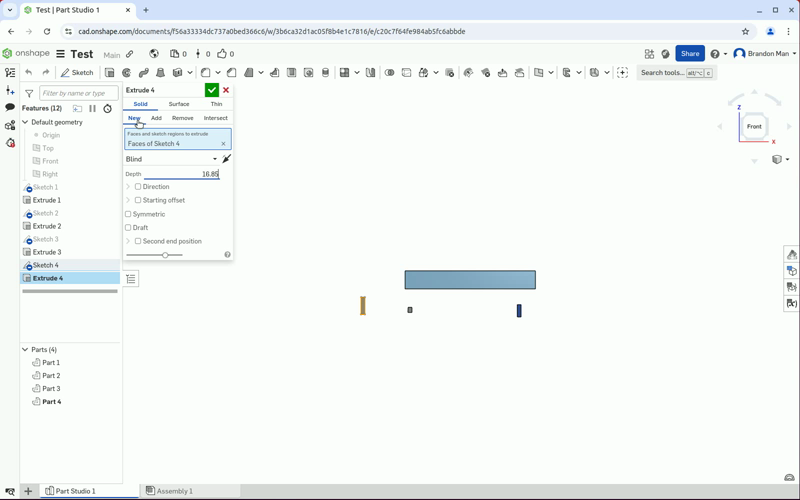
key(enter)
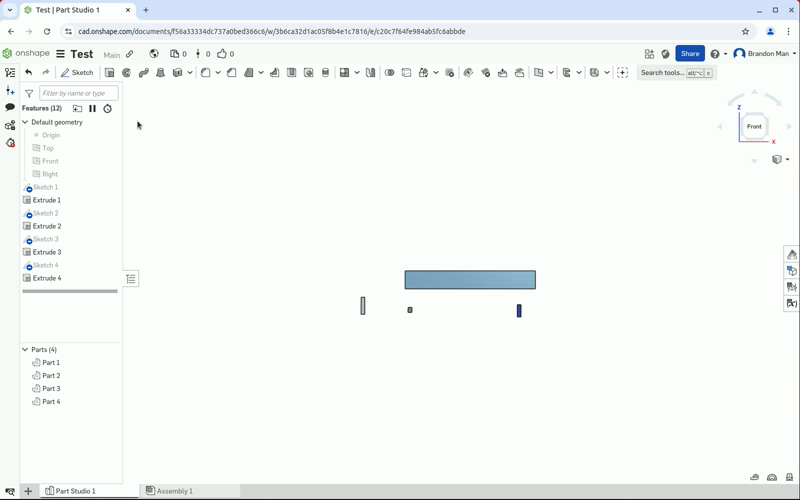
key(shift+h)
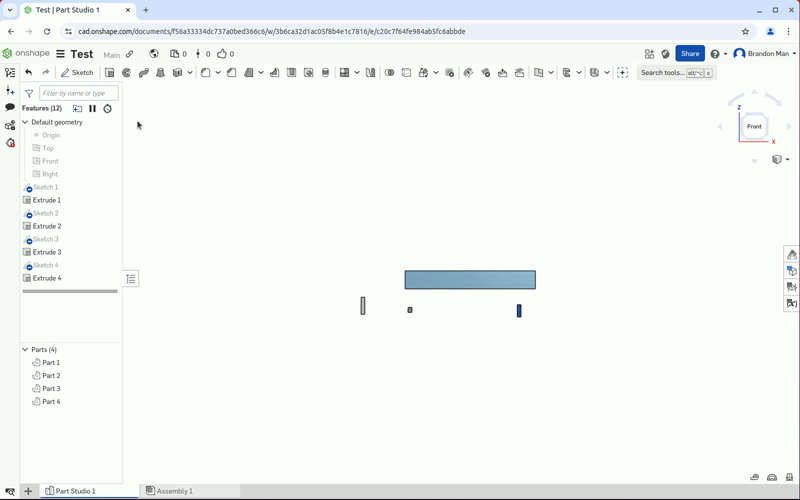
key(shift+h)
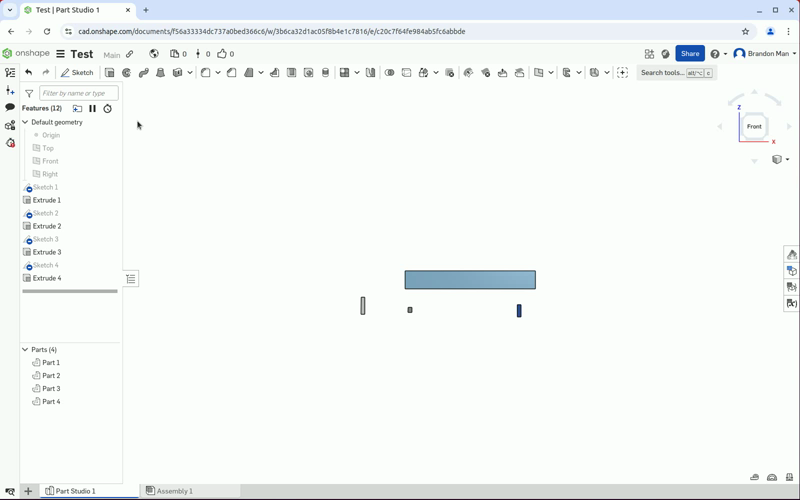
mouse_move(73, 189)
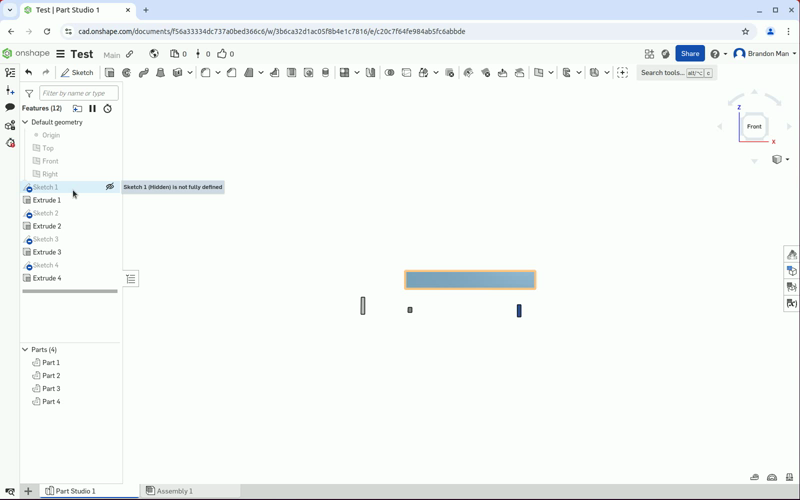
click(73, 189)
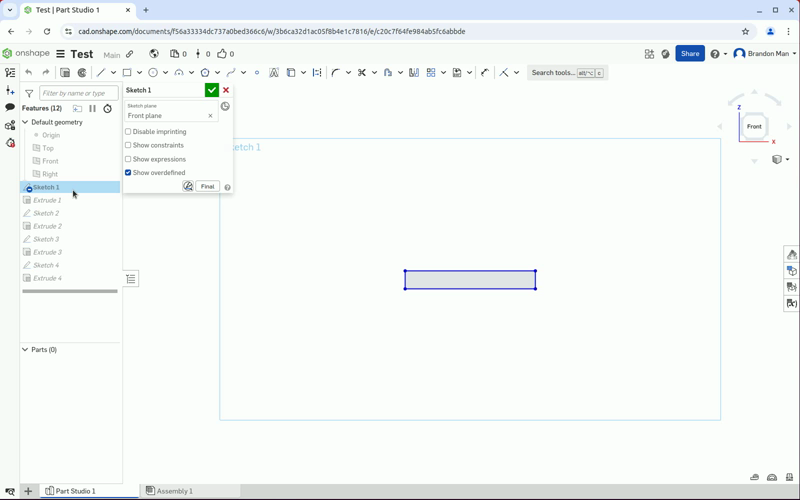
mouse_move(229, 92)
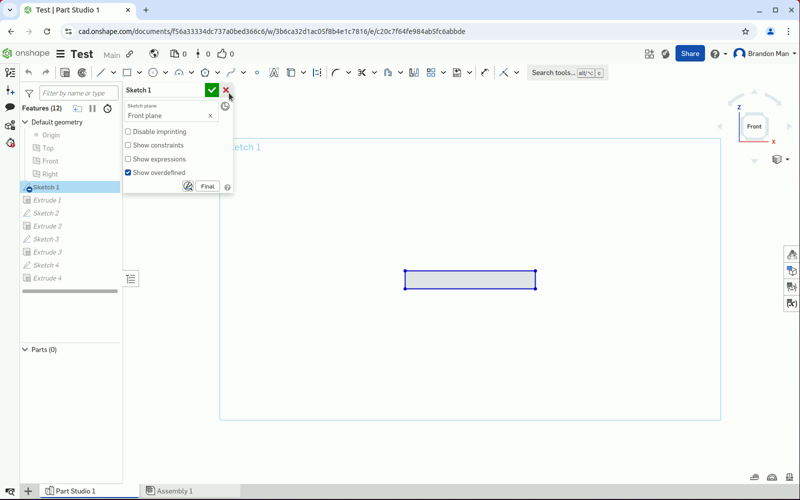
click(229, 92)
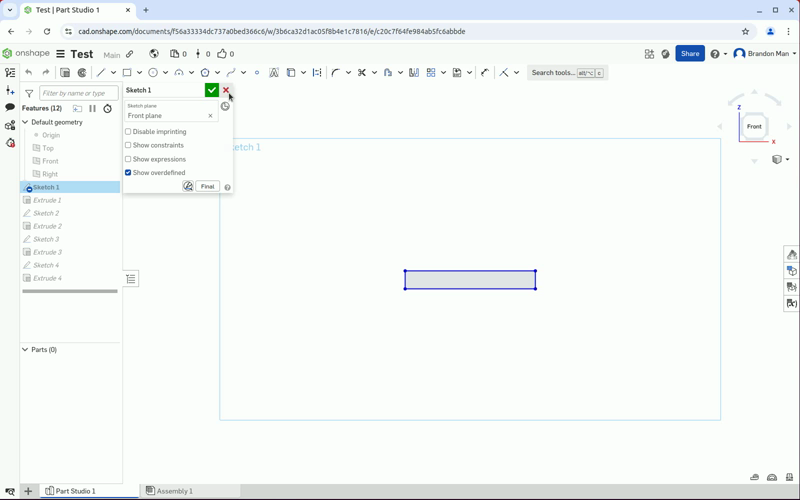
key(shift+s)
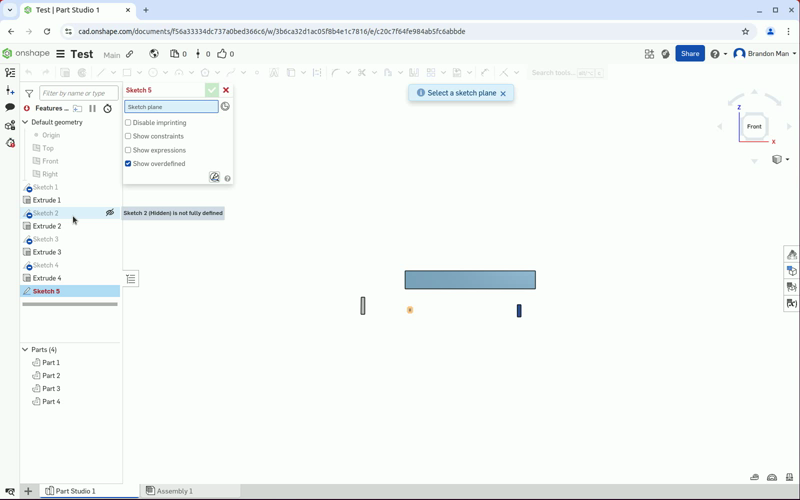
scroll(3)
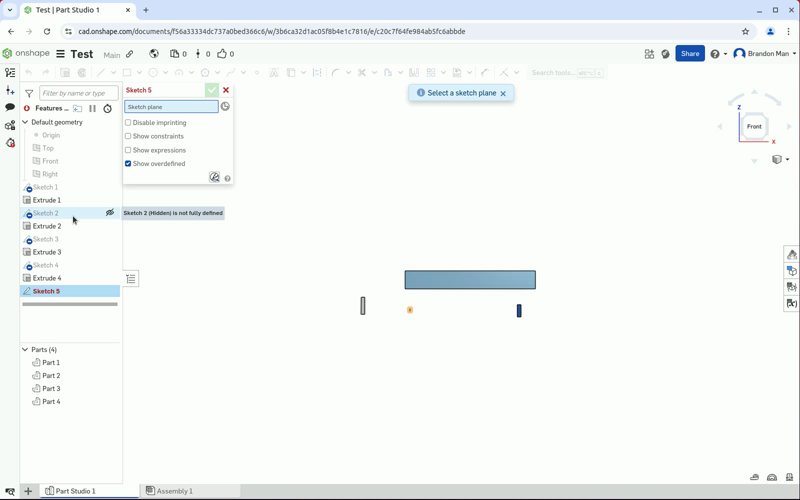
mouse_move(73, 163)
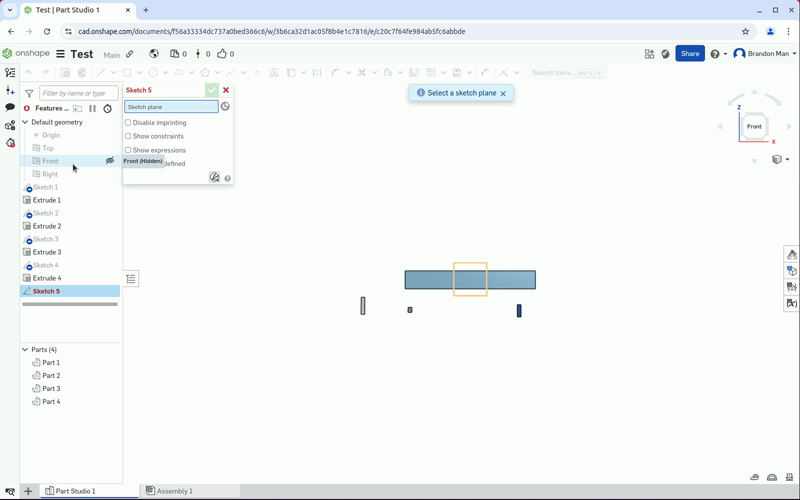
click(73, 163)
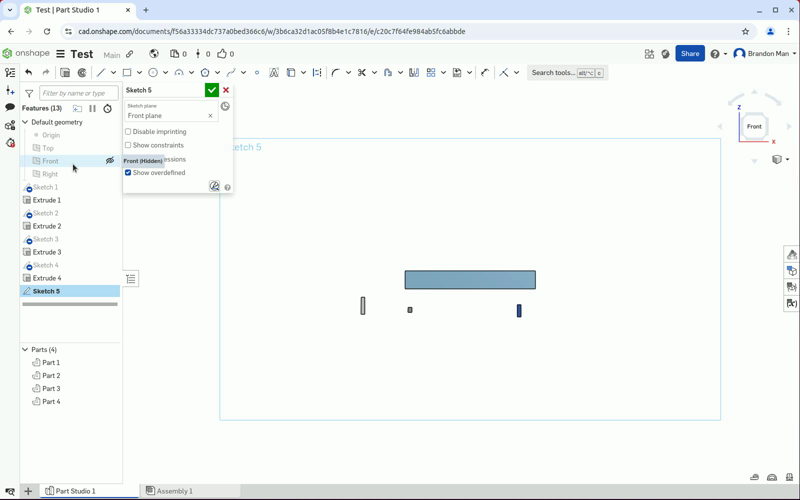
mouse_move(73, 352)
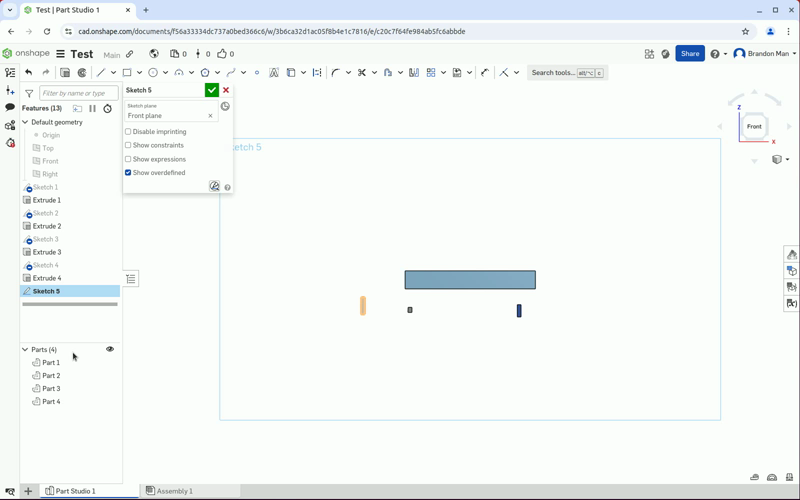
key(y)
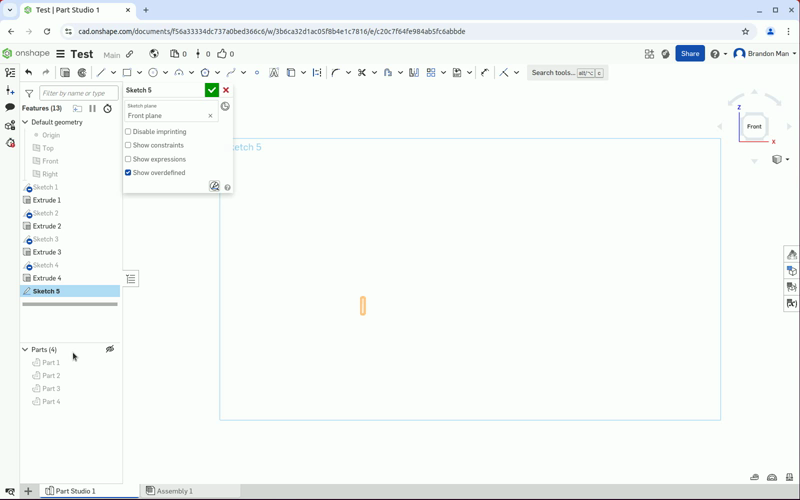
key(l)
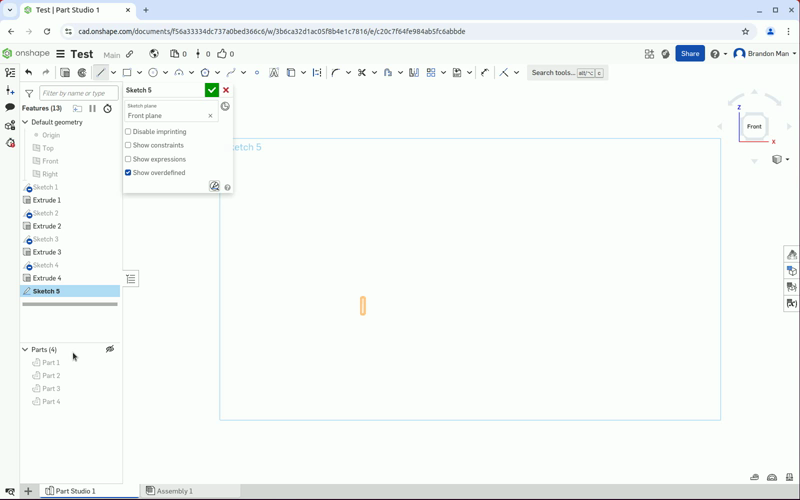
key_down(shift)
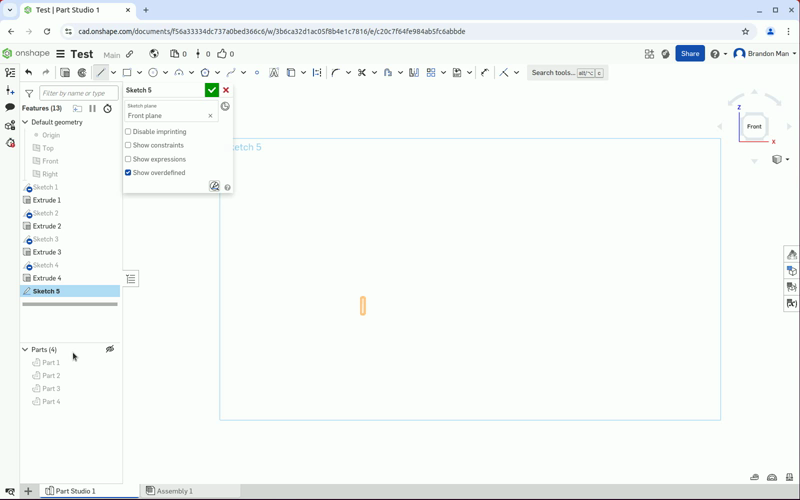
mouse_move(374, 311)
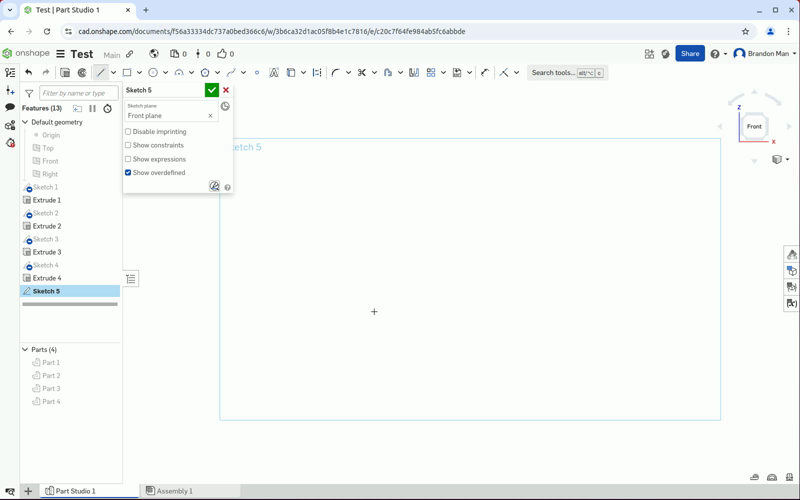
click(374, 311)
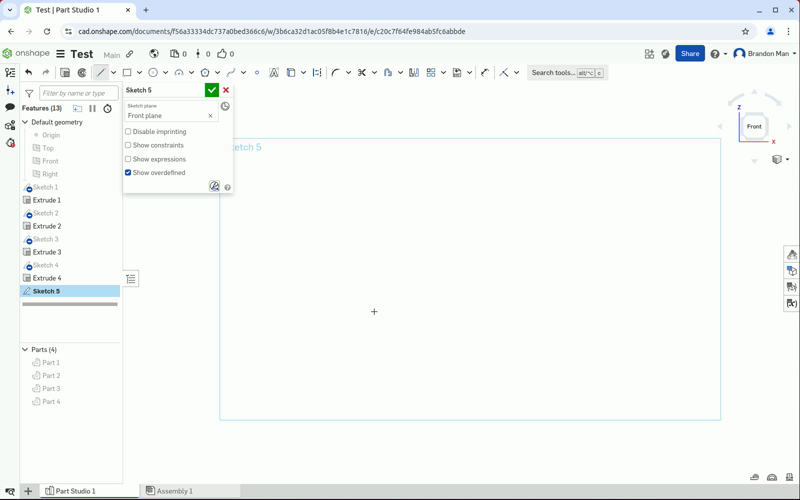
key_up(shift)
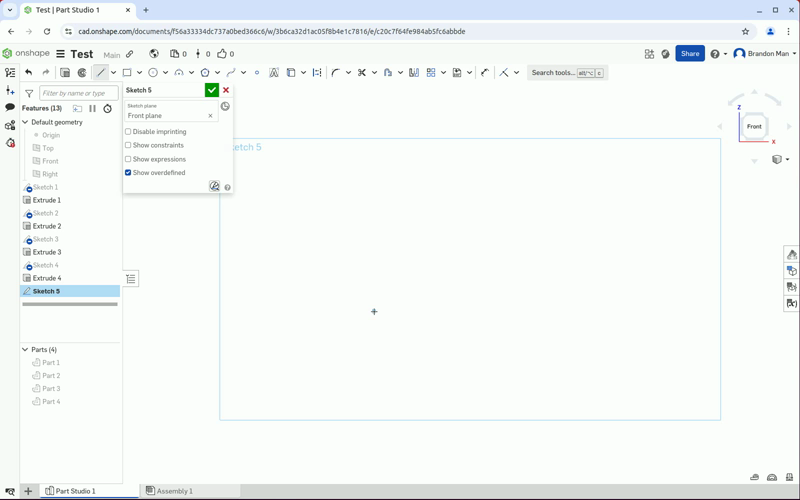
key_down(shift)
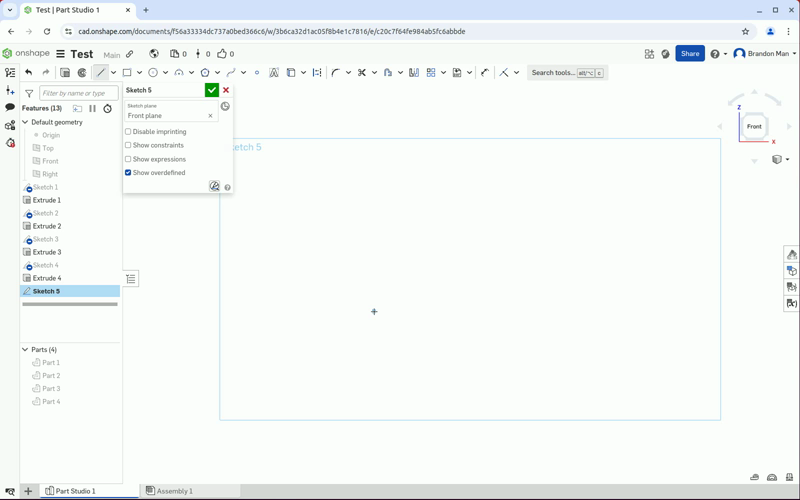
mouse_move(404, 311)
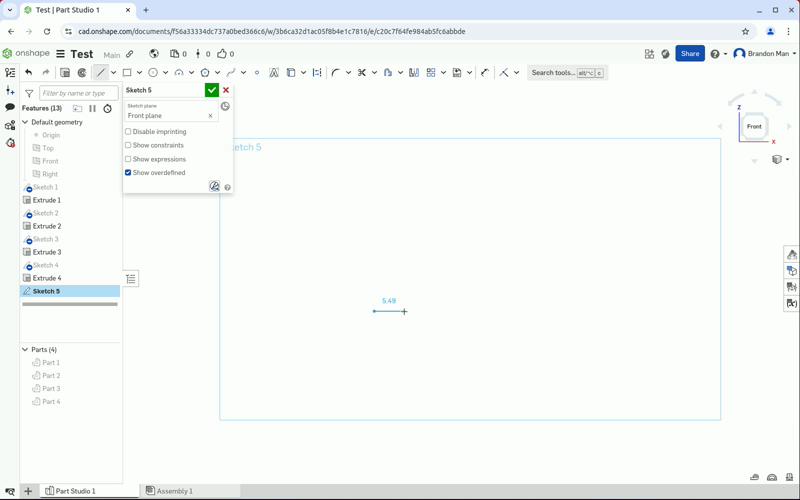
mouse_move(378, 311)
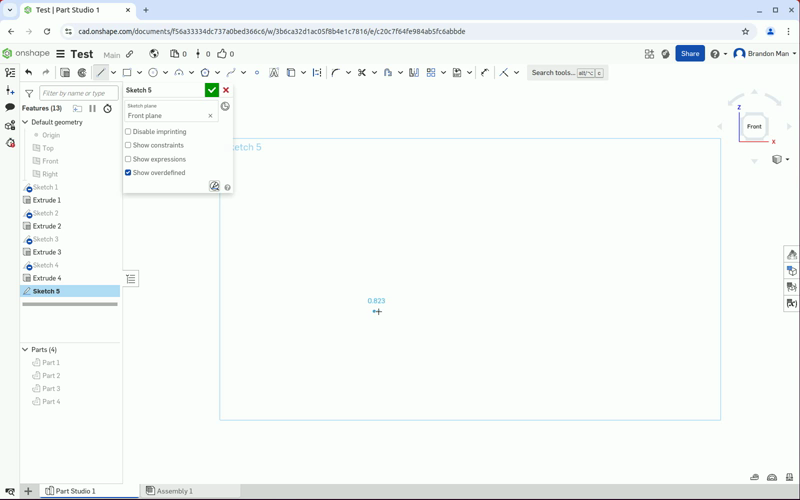
scroll(6)
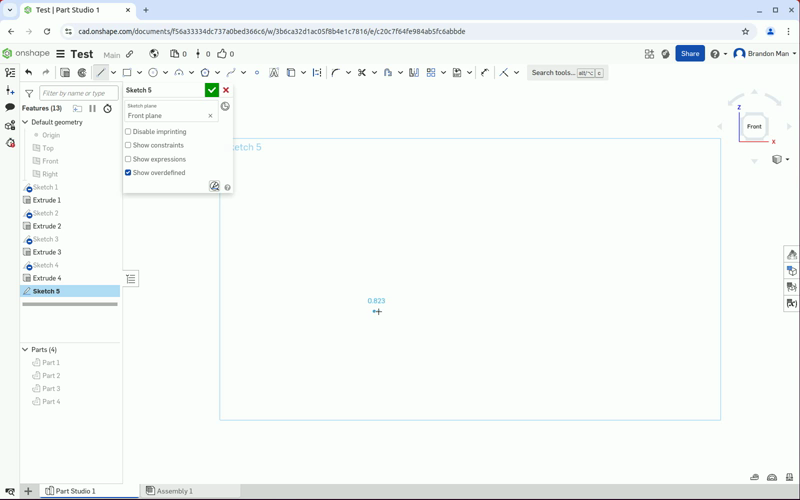
scroll(6)
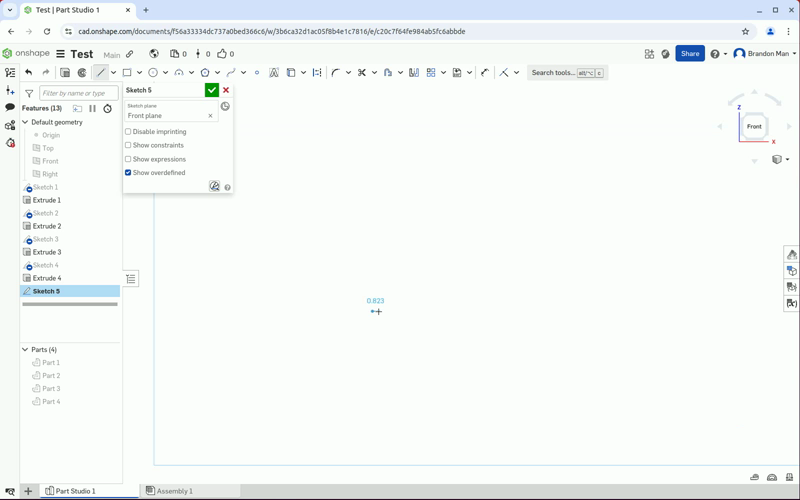
scroll(6)
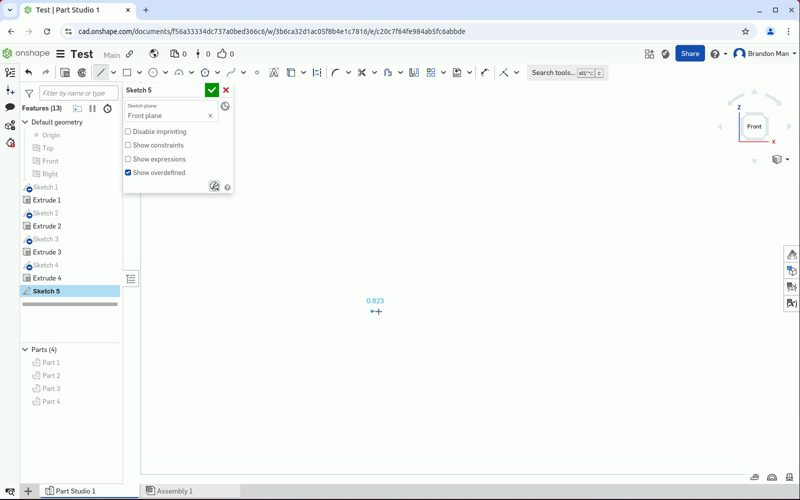
scroll(6)
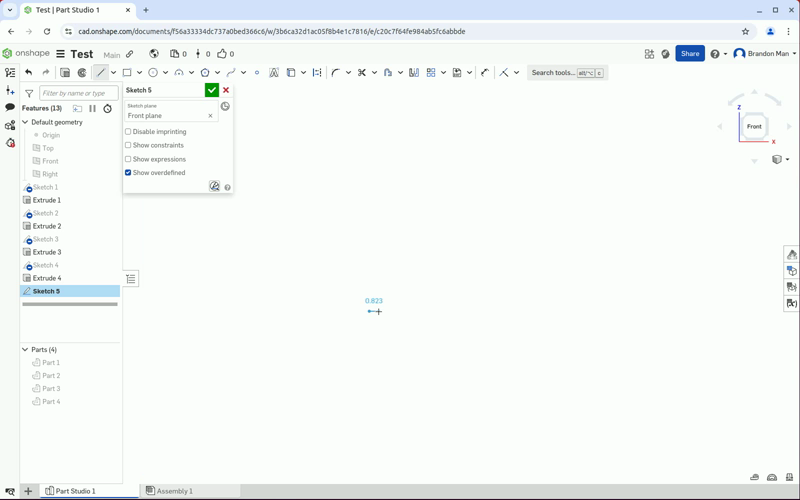
scroll(6)
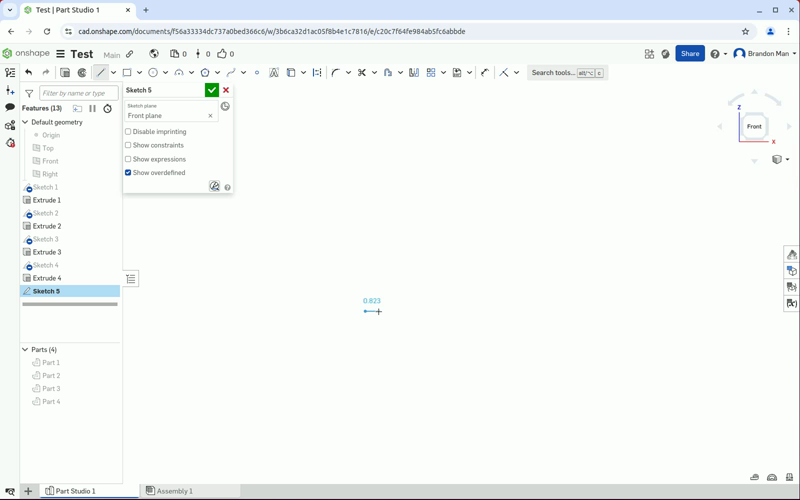
scroll(6)
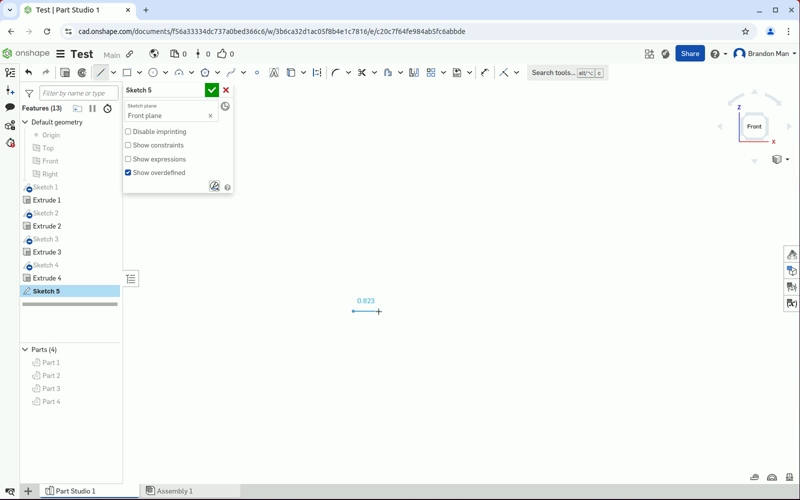
scroll(6)
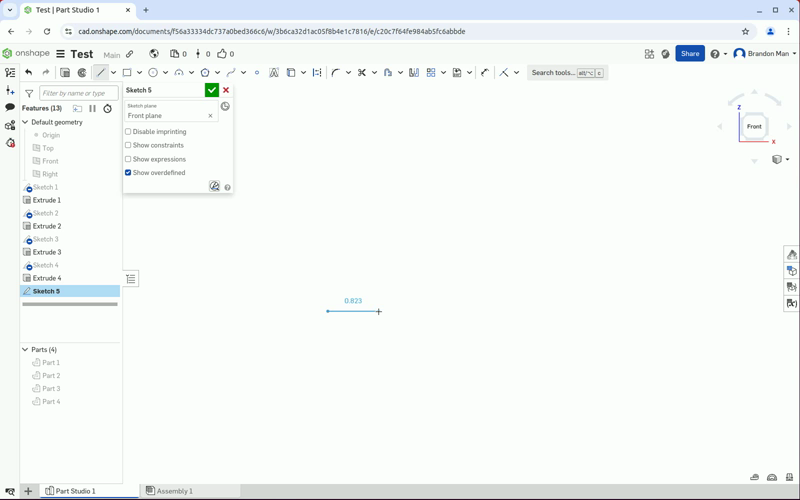
click(378, 311)
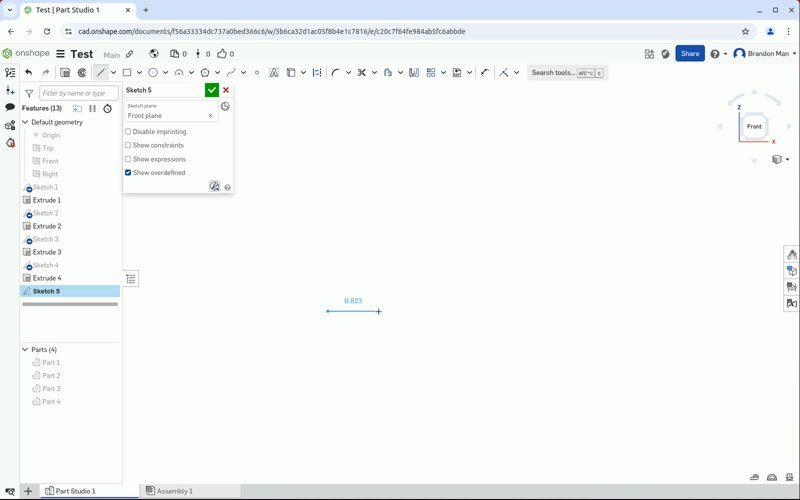
scroll(-6)
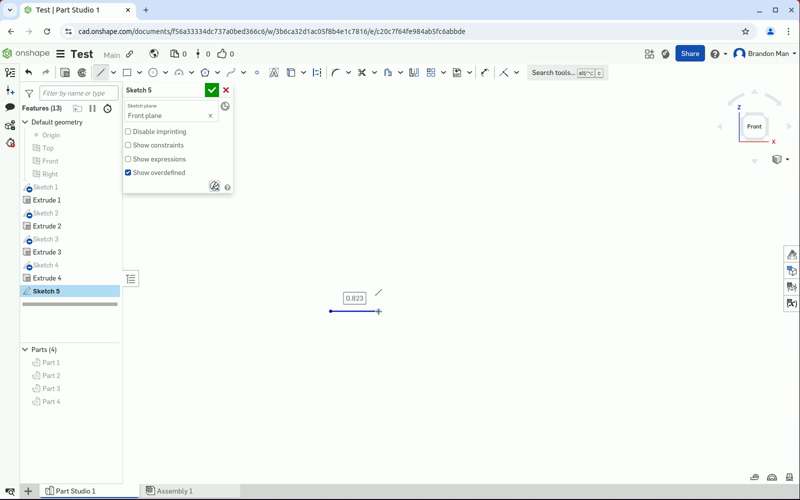
scroll(-6)
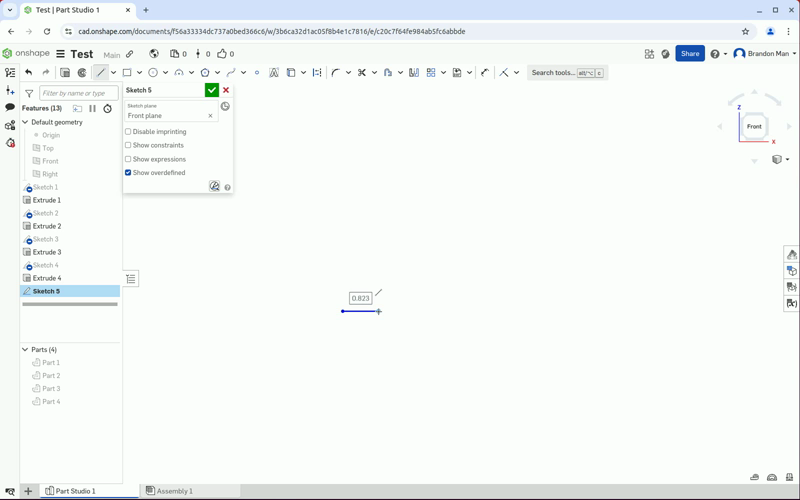
scroll(-6)
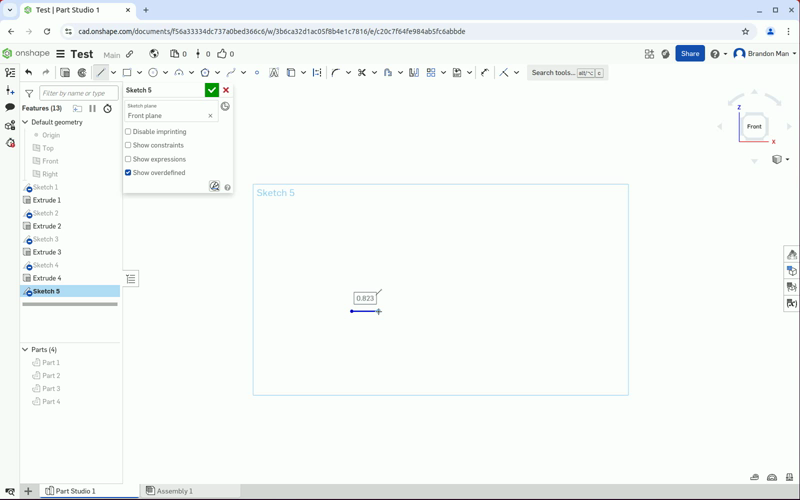
scroll(-6)
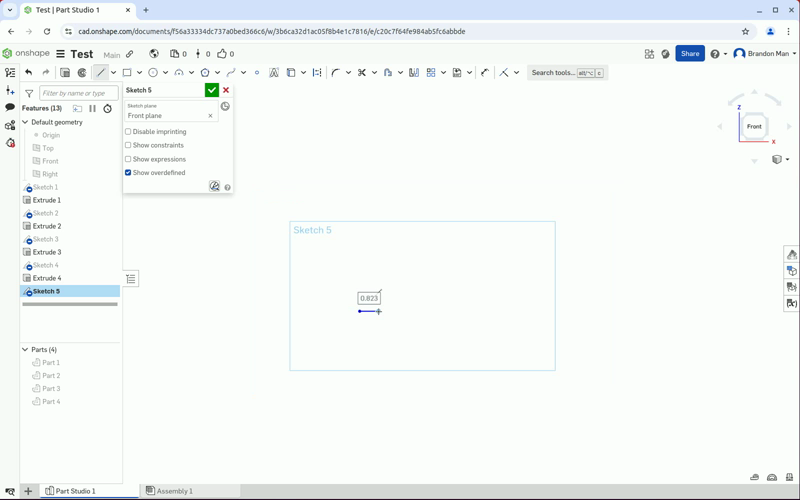
scroll(-6)
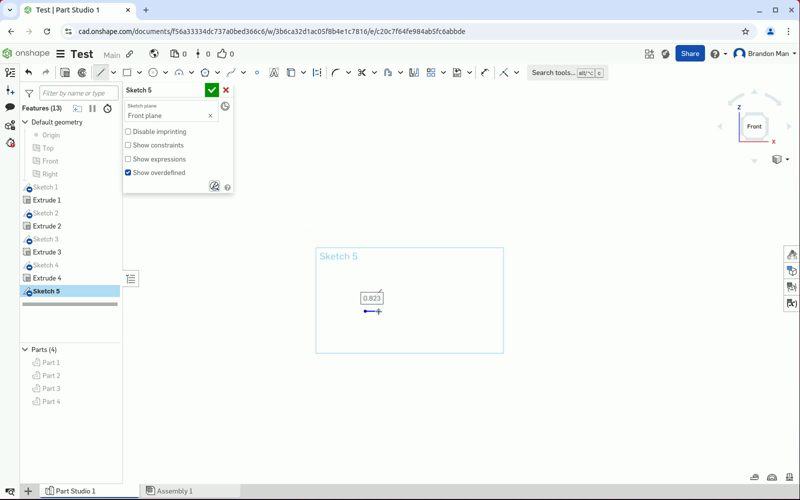
scroll(-6)
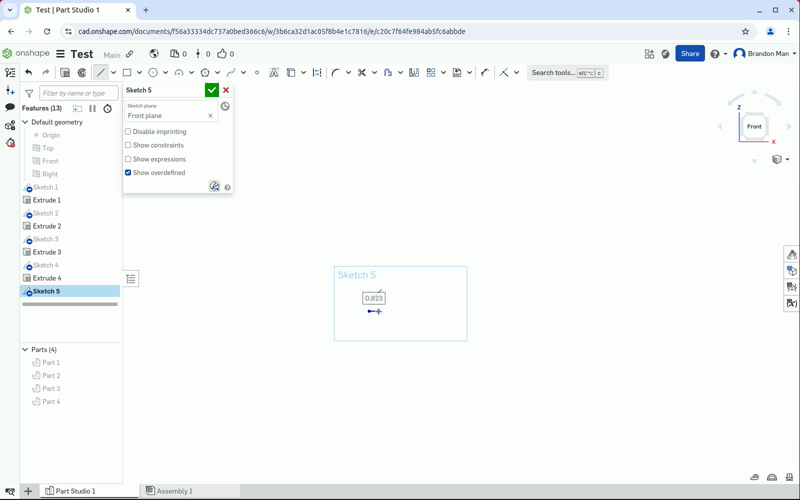
scroll(-6)
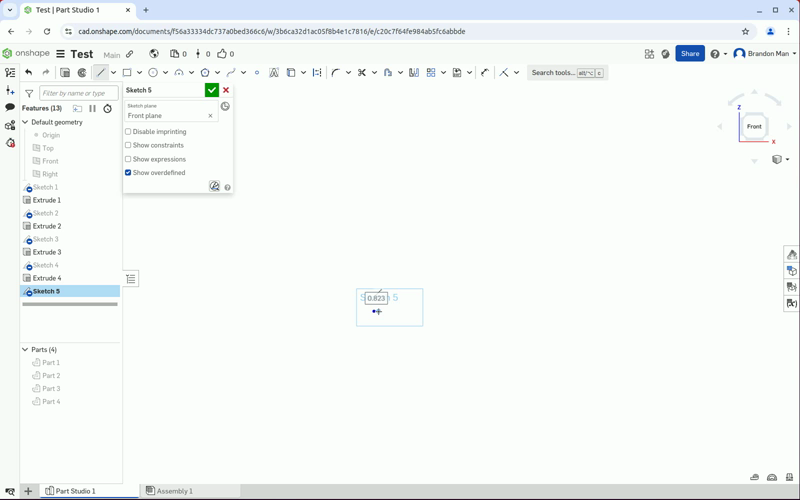
key_up(shift)
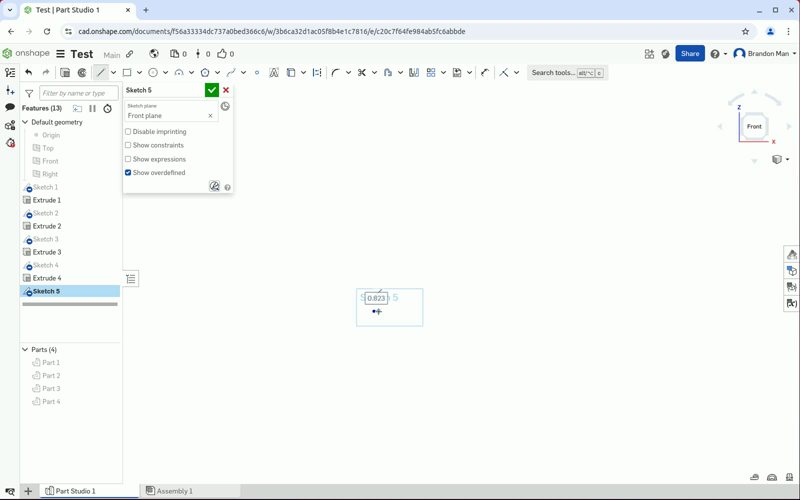
key_down(shift)
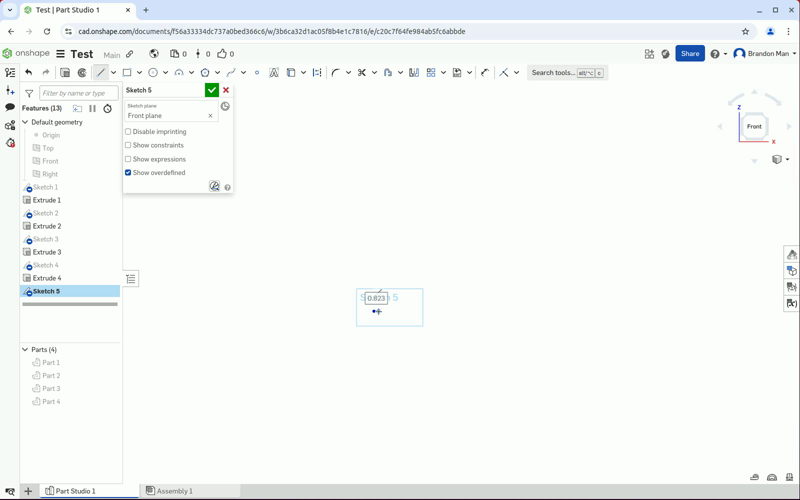
mouse_move(408, 311)
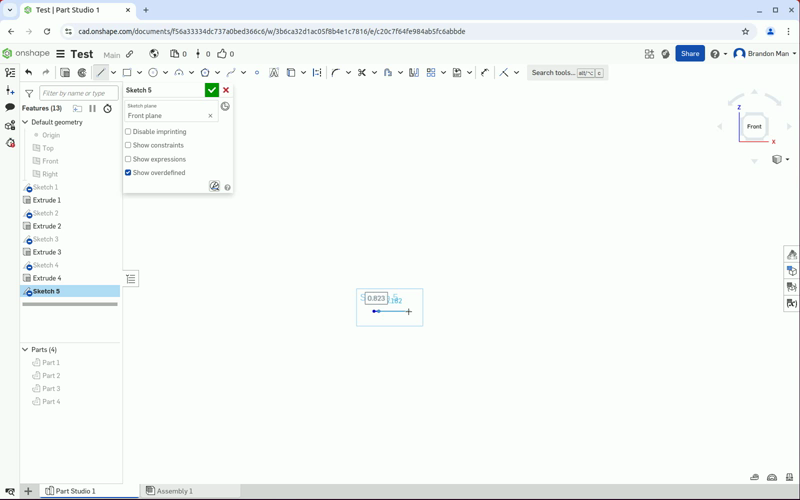
mouse_move(378, 307)
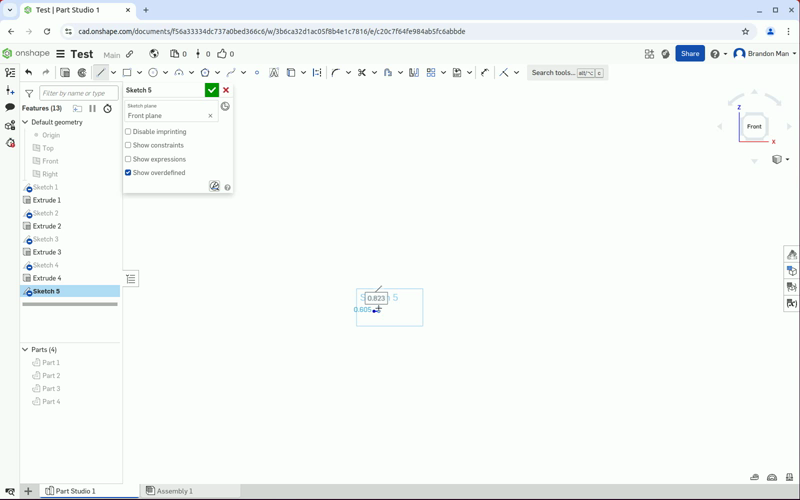
scroll(6)
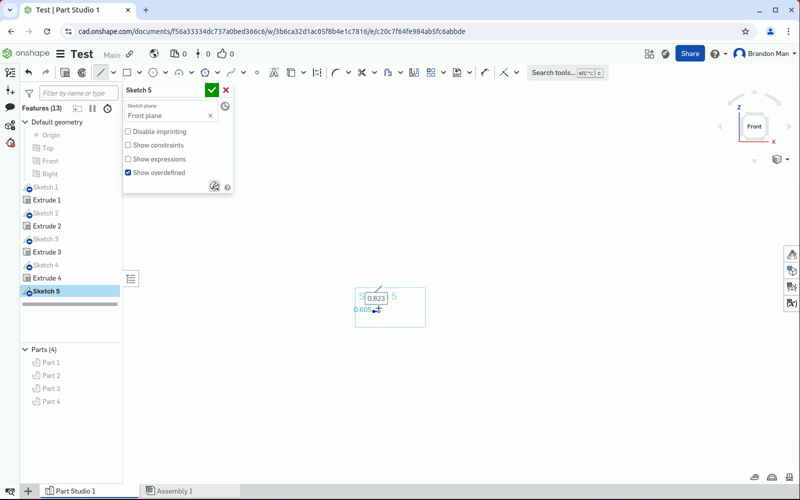
scroll(6)
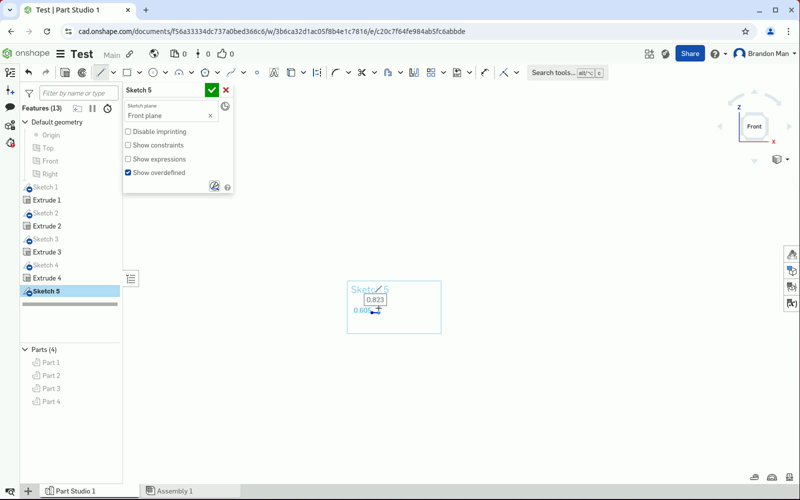
scroll(6)
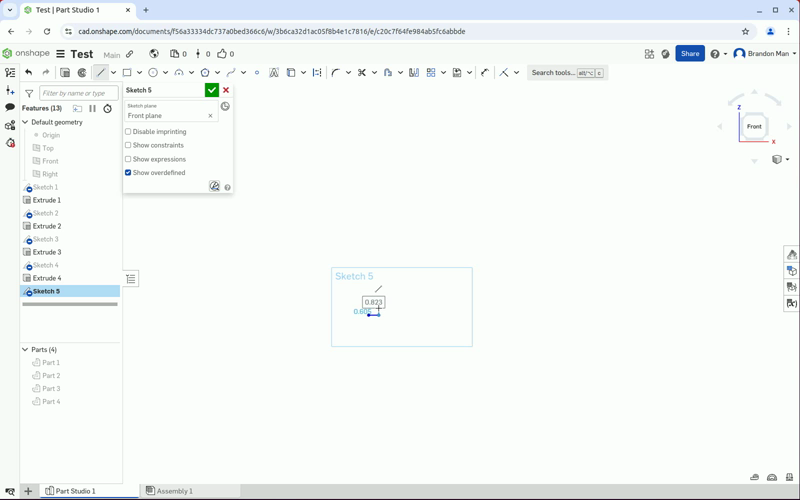
scroll(6)
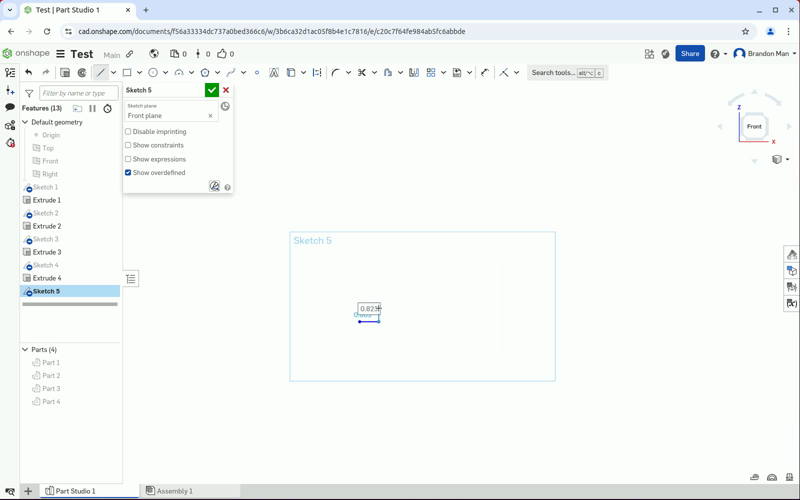
scroll(6)
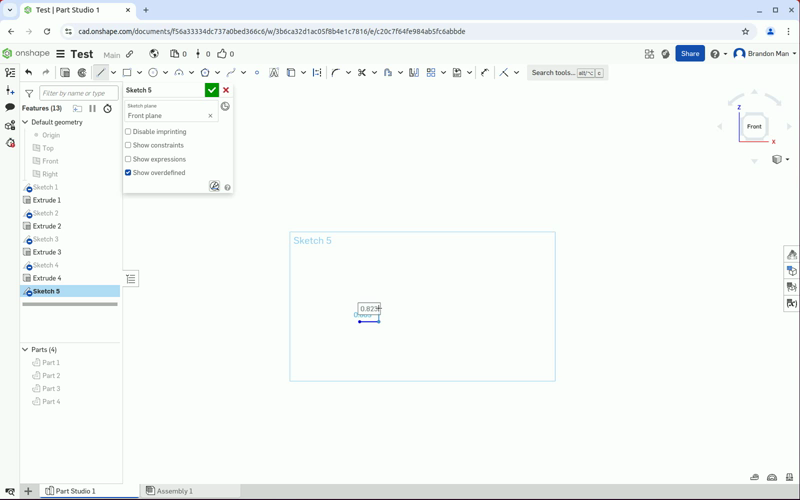
scroll(6)
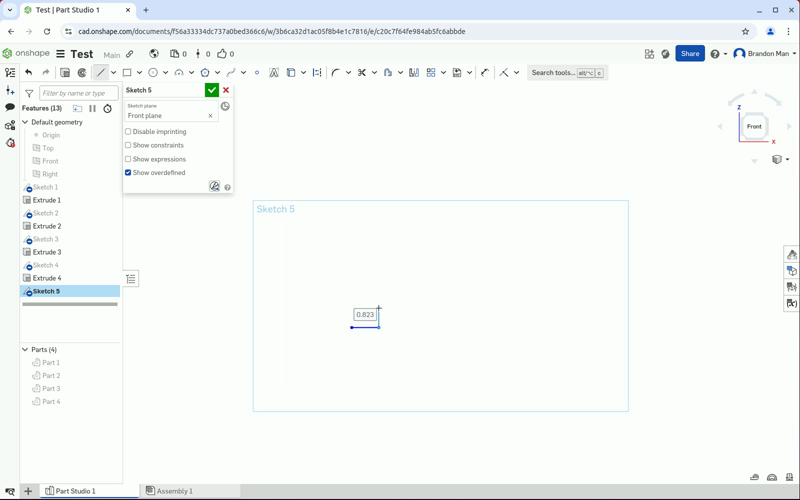
scroll(6)
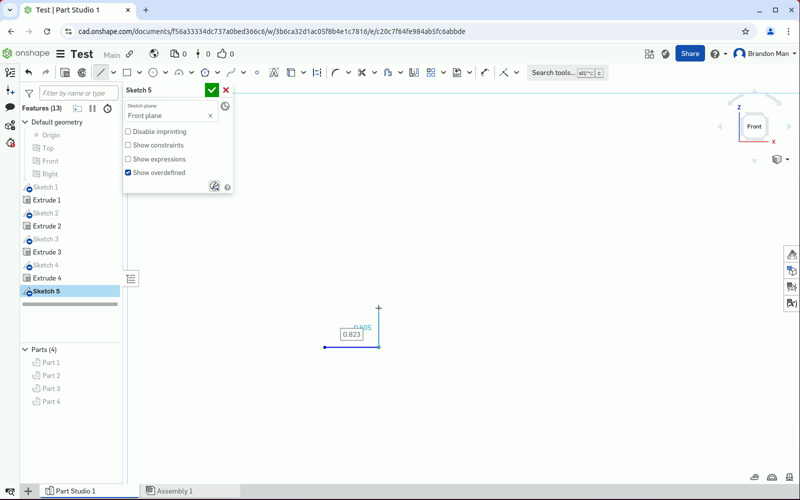
click(378, 307)
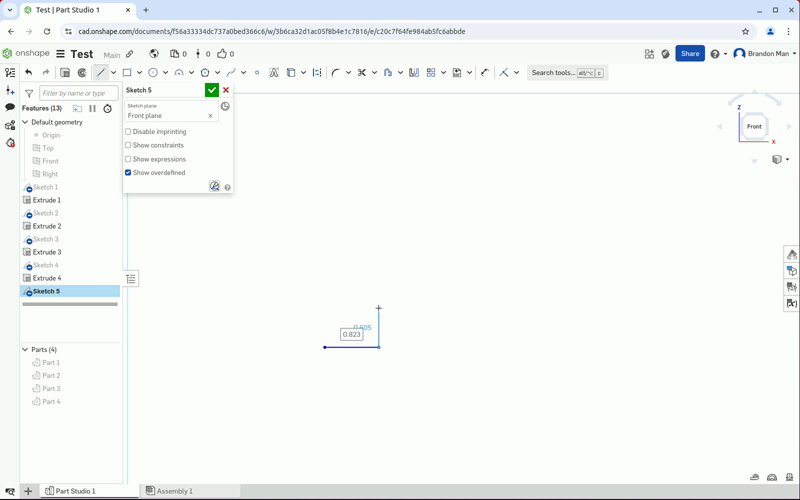
scroll(-6)
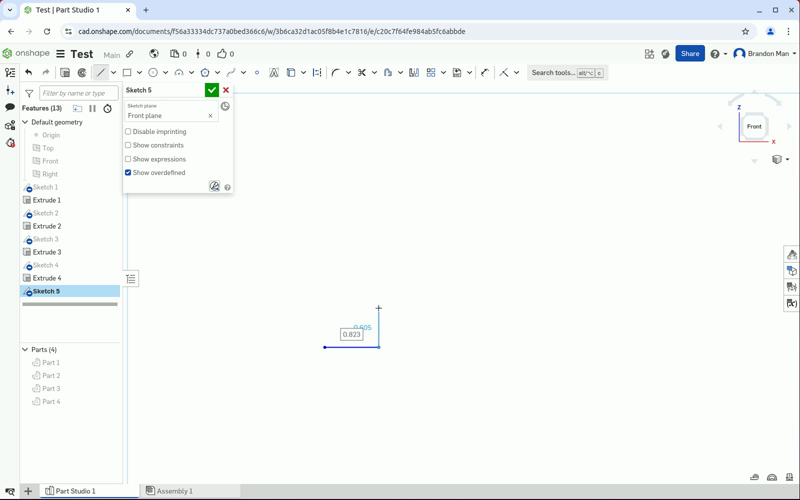
scroll(-6)
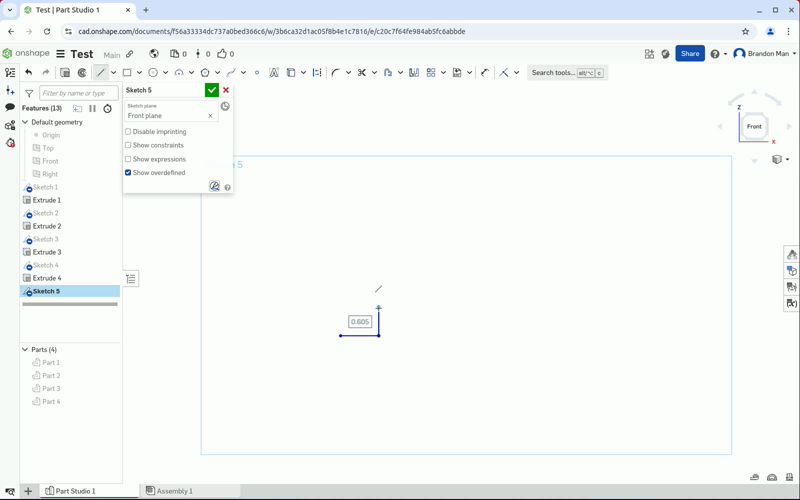
scroll(-6)
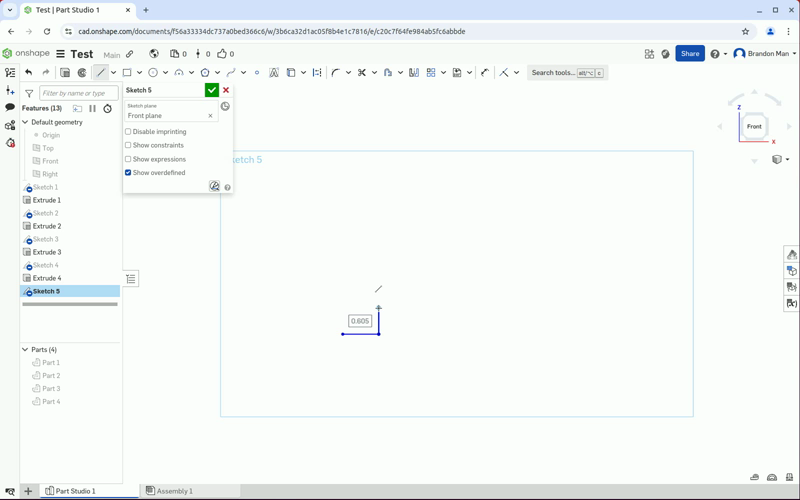
scroll(-6)
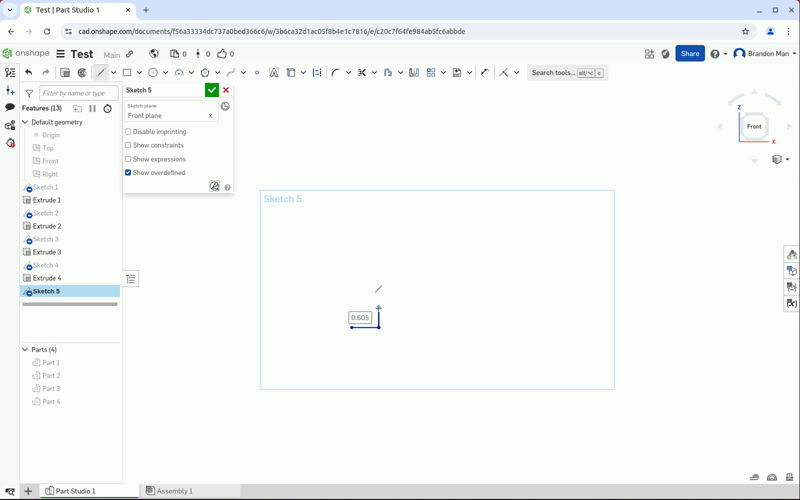
scroll(-6)
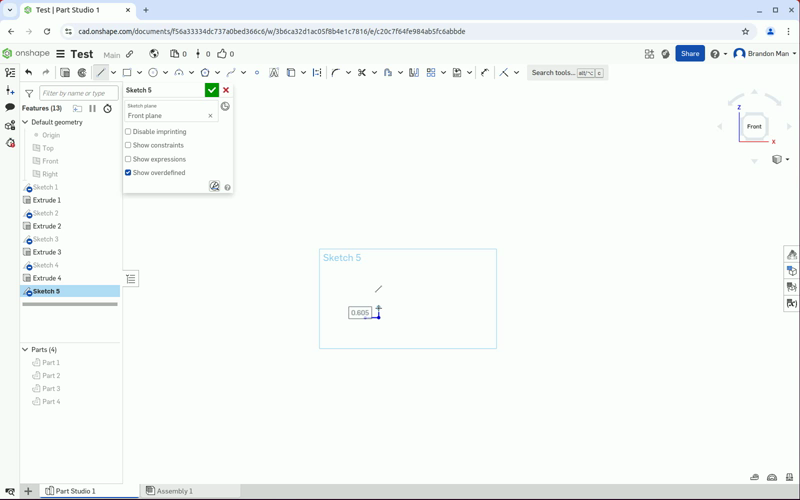
scroll(-6)
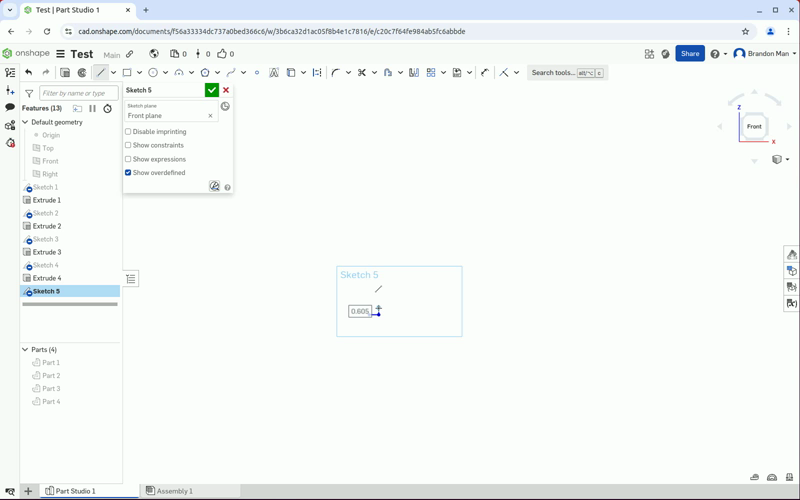
scroll(-6)
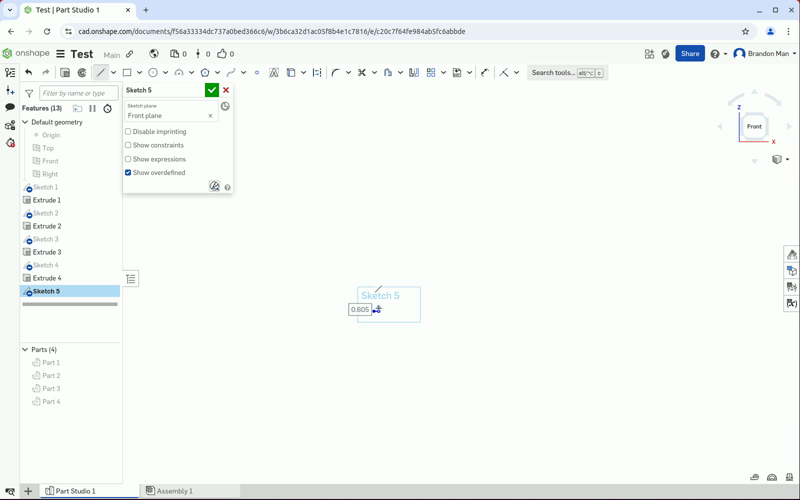
key_up(shift)
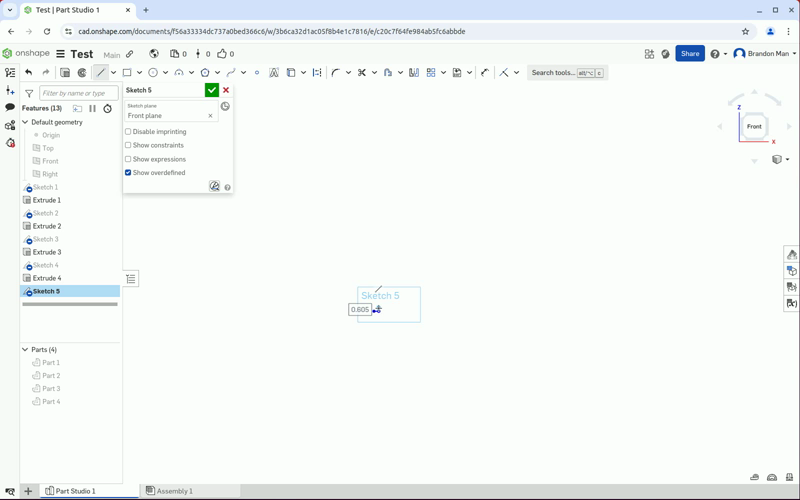
key_down(shift)
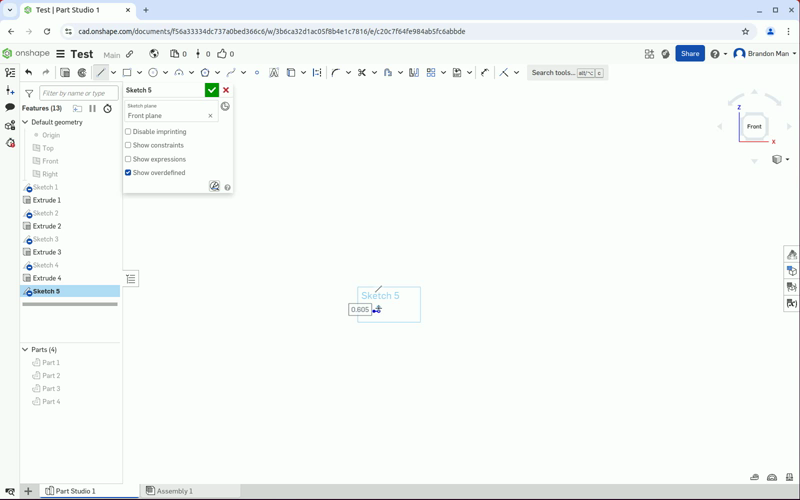
mouse_move(408, 307)
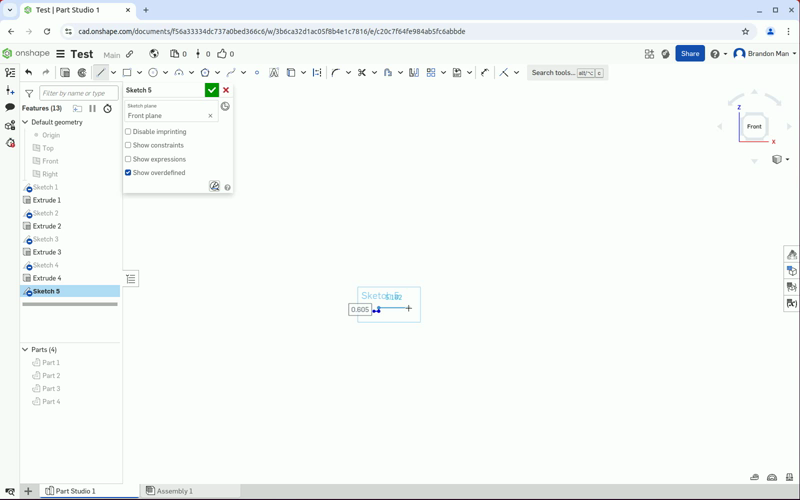
mouse_move(374, 307)
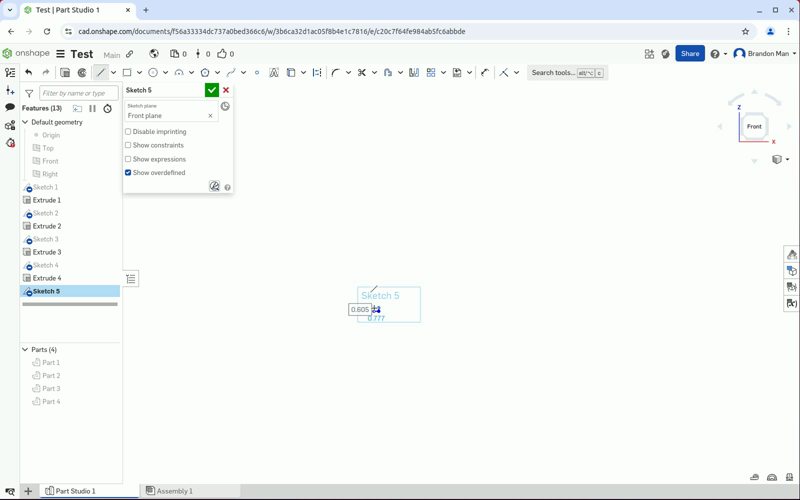
scroll(6)
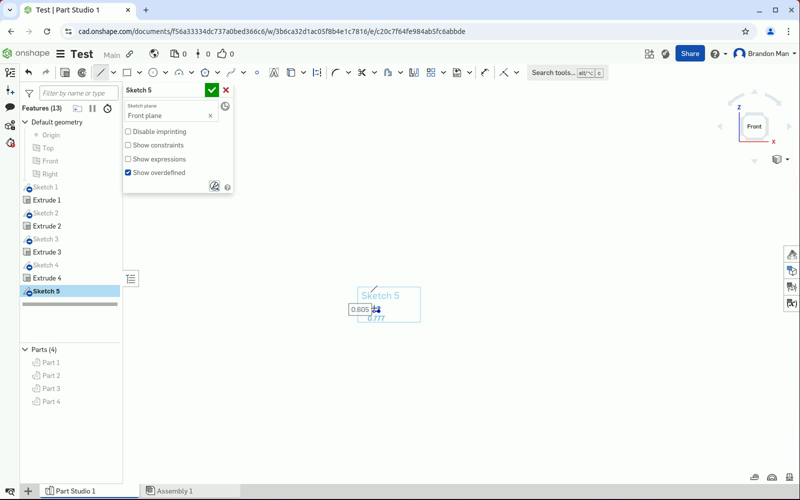
scroll(6)
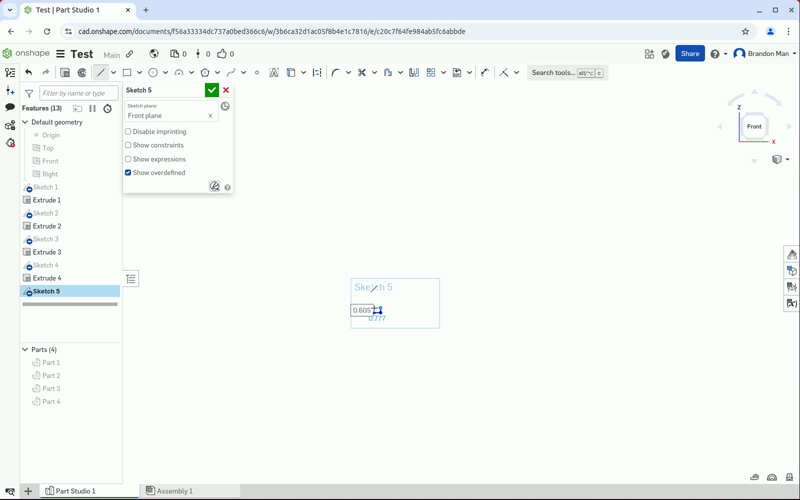
scroll(6)
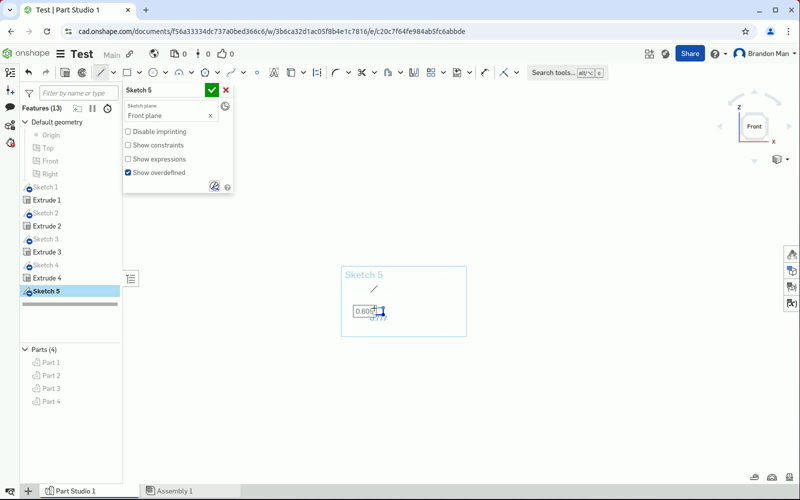
scroll(6)
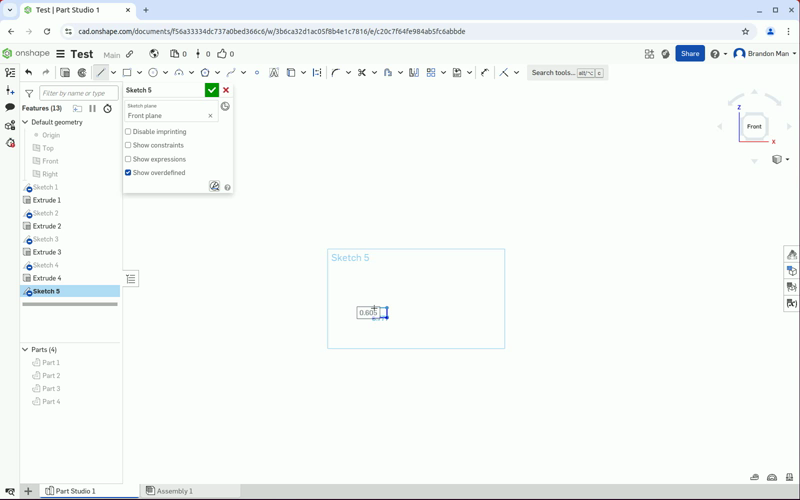
scroll(6)
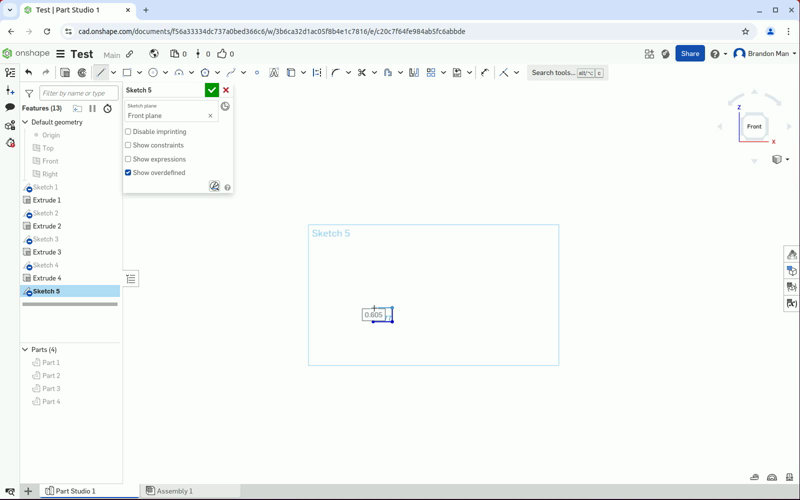
scroll(6)
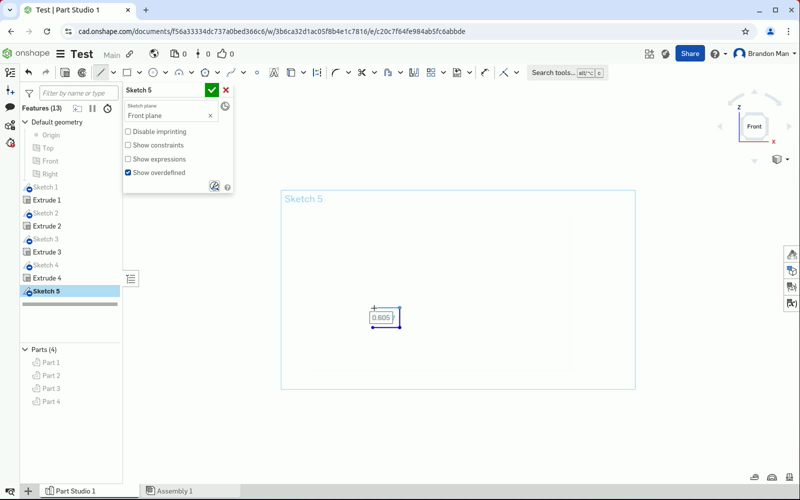
scroll(6)
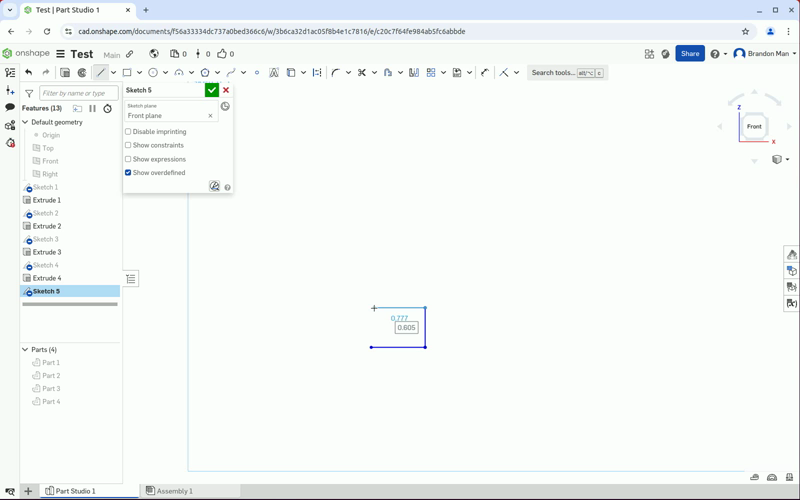
click(374, 307)
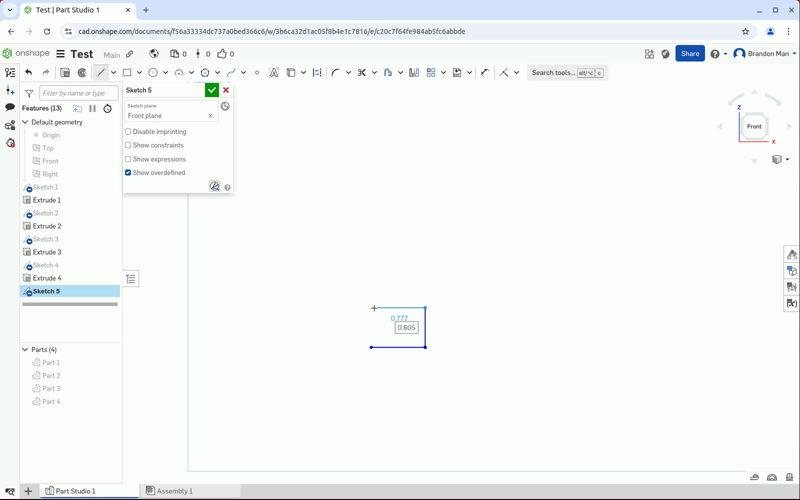
scroll(-6)
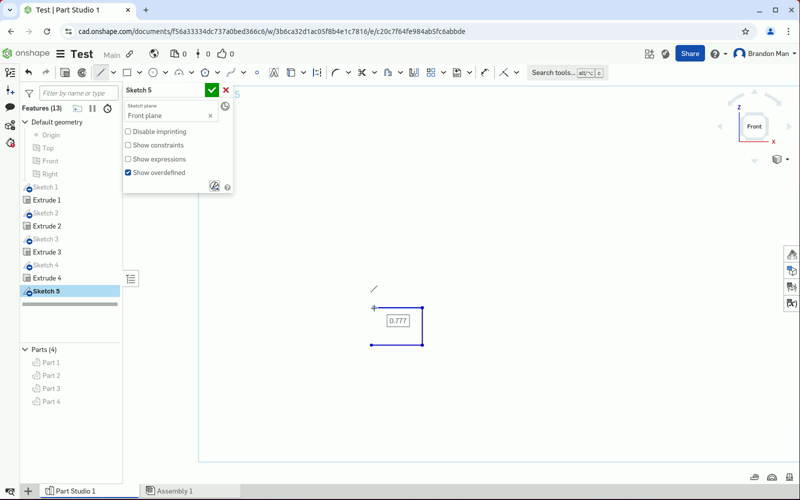
scroll(-6)
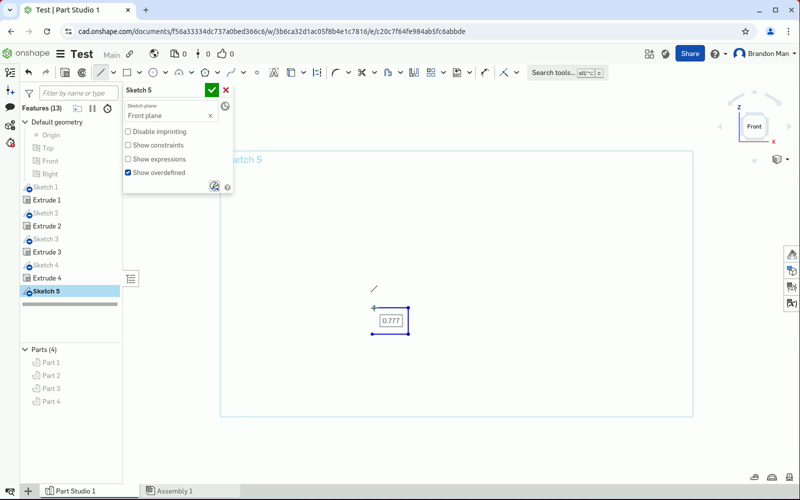
scroll(-6)
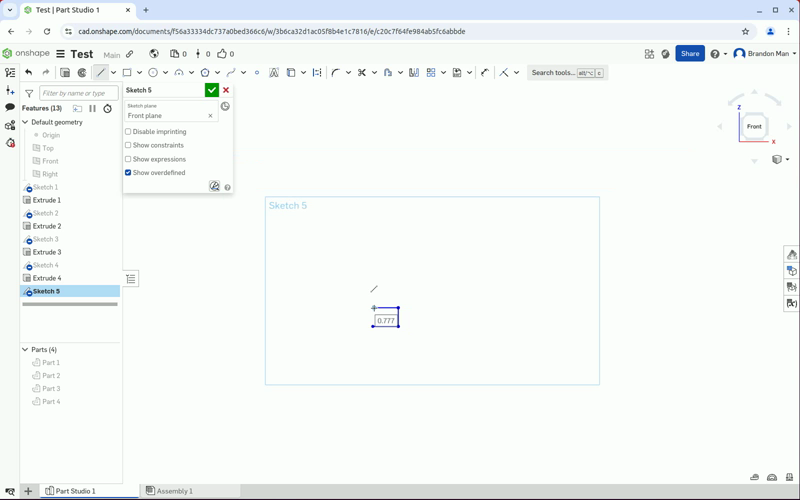
scroll(-6)
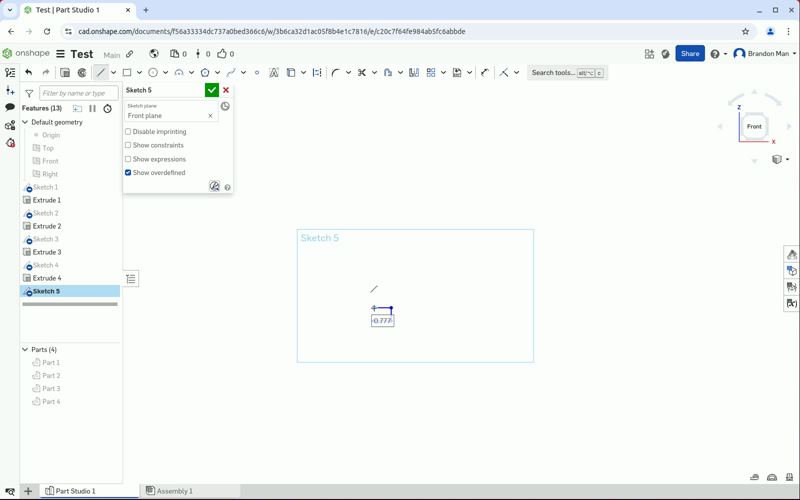
scroll(-6)
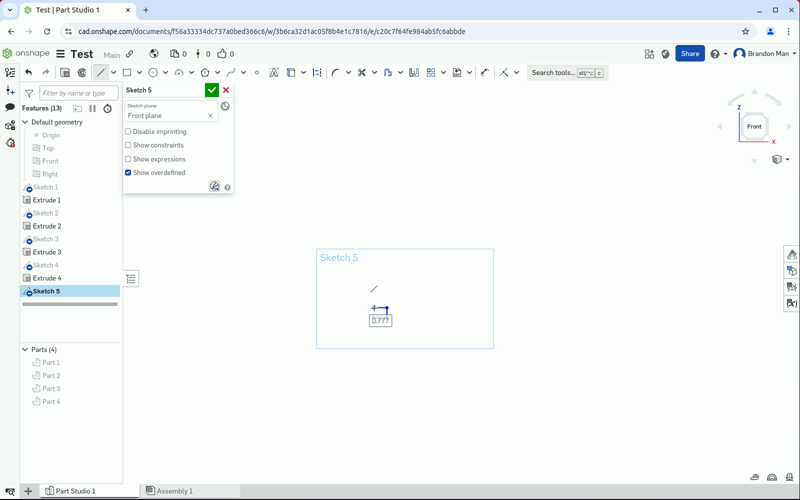
scroll(-6)
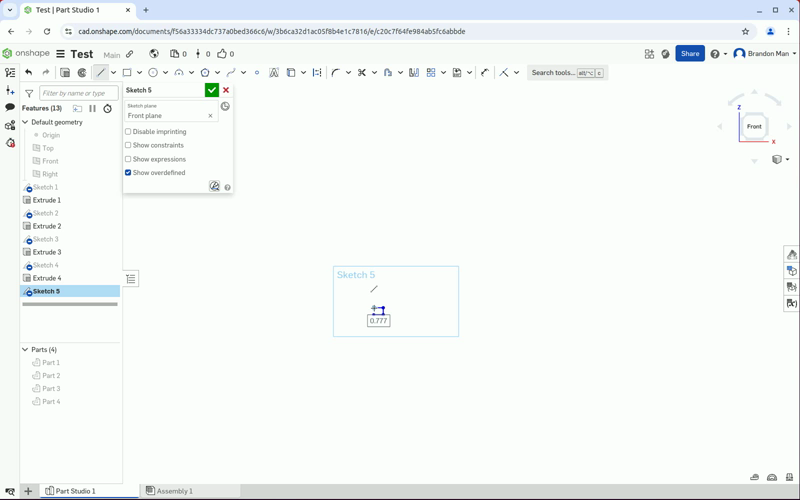
scroll(-6)
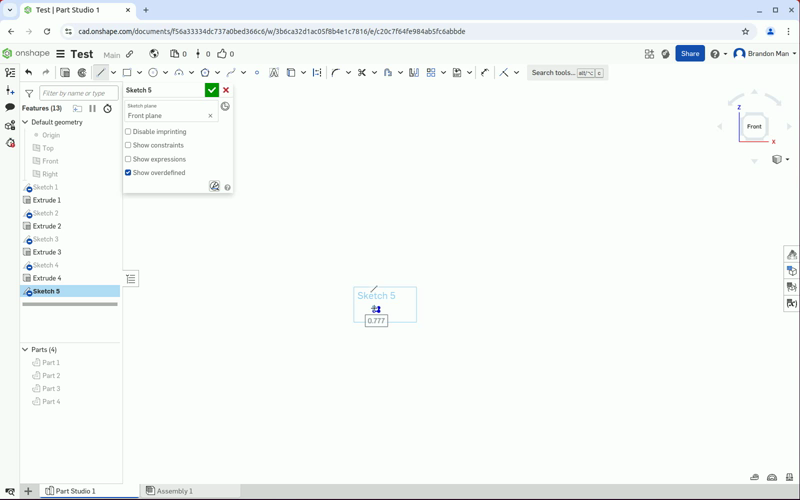
key_up(shift)
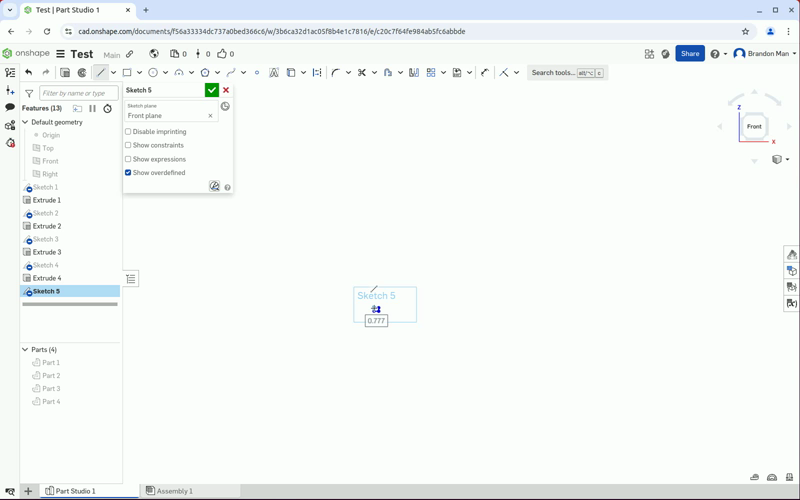
mouse_move(404, 307)
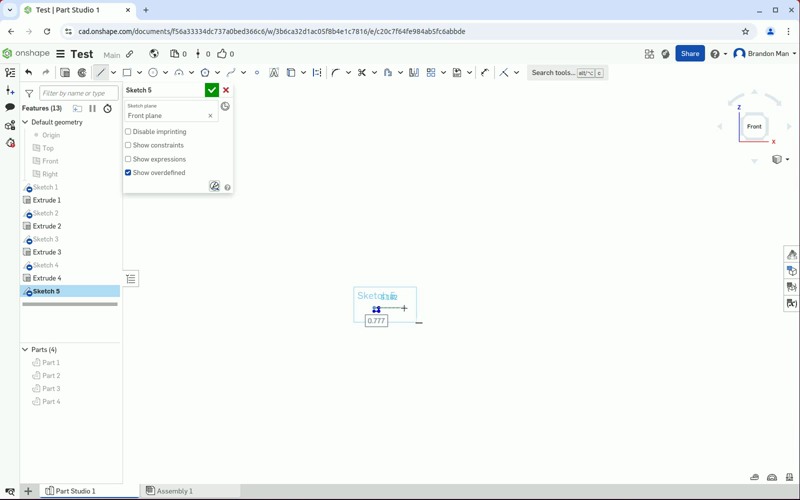
key_down(shift)
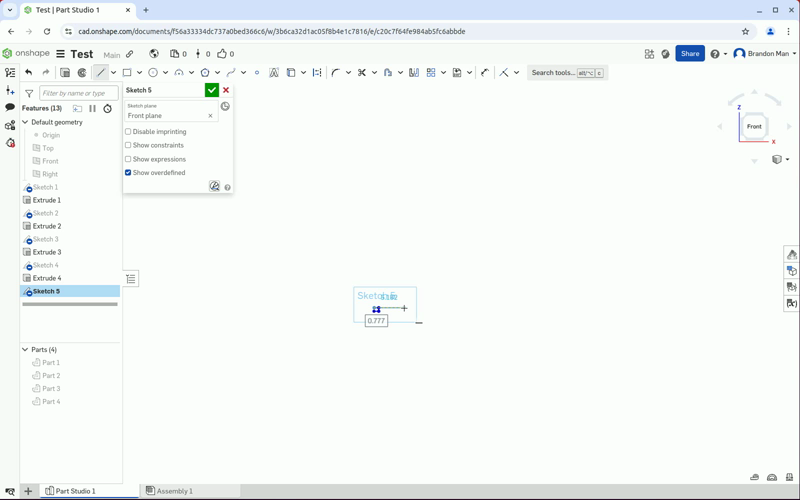
mouse_move(374, 311)
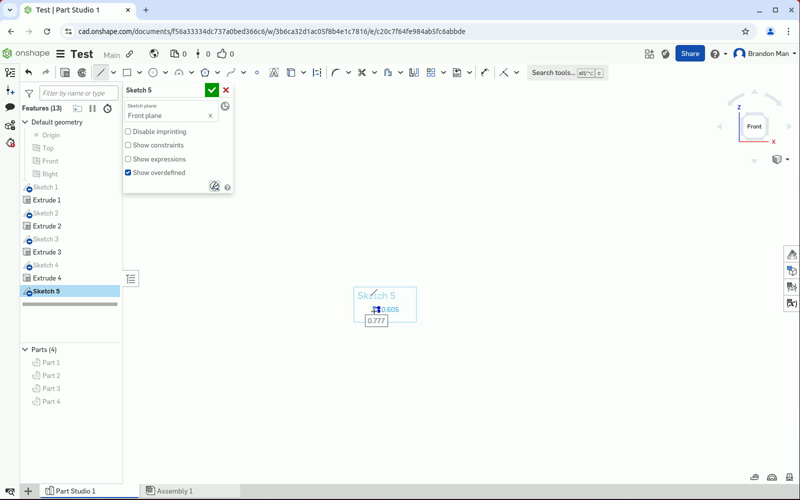
scroll(6)
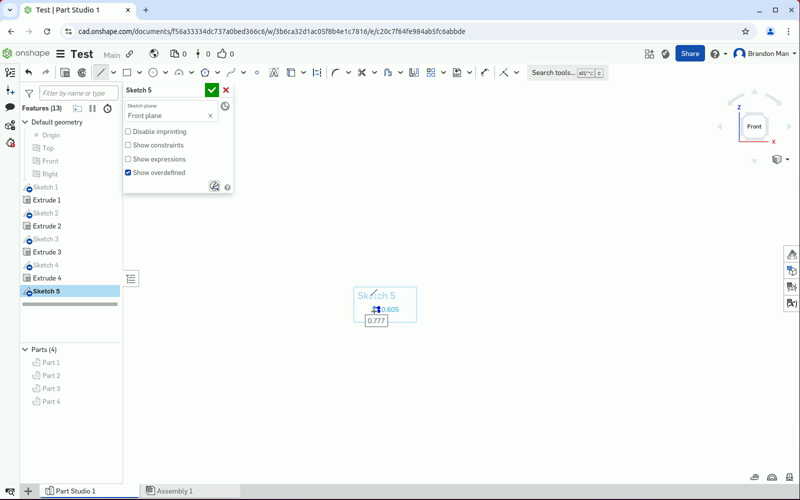
scroll(6)
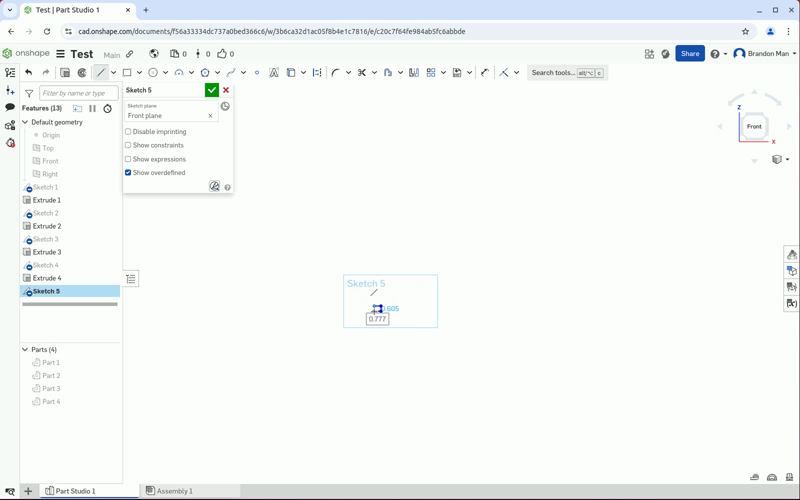
scroll(6)
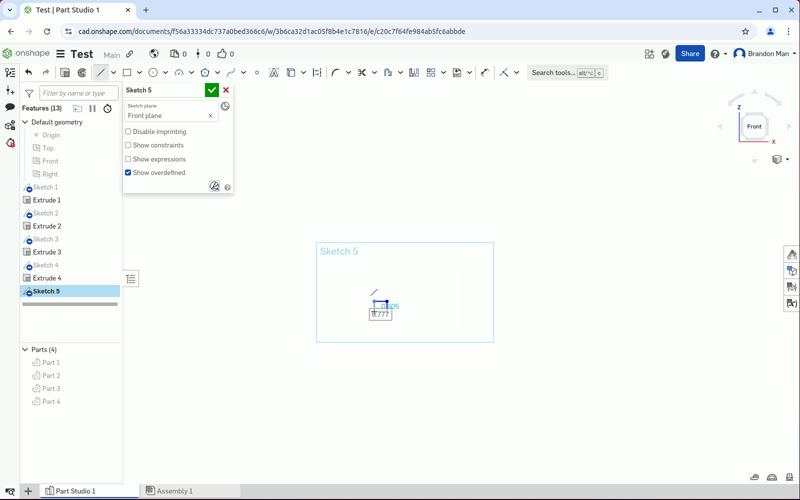
scroll(6)
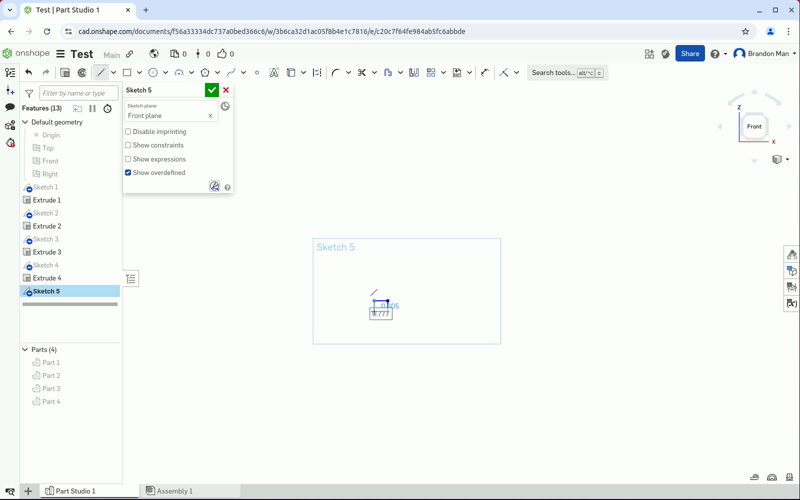
scroll(6)
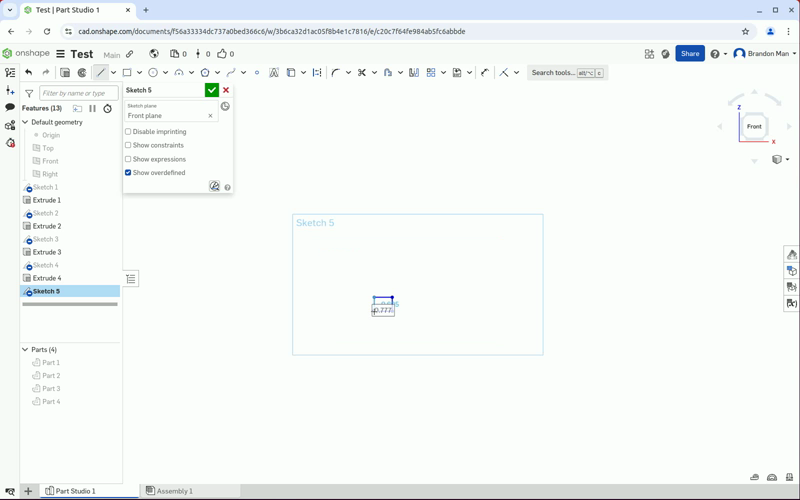
scroll(6)
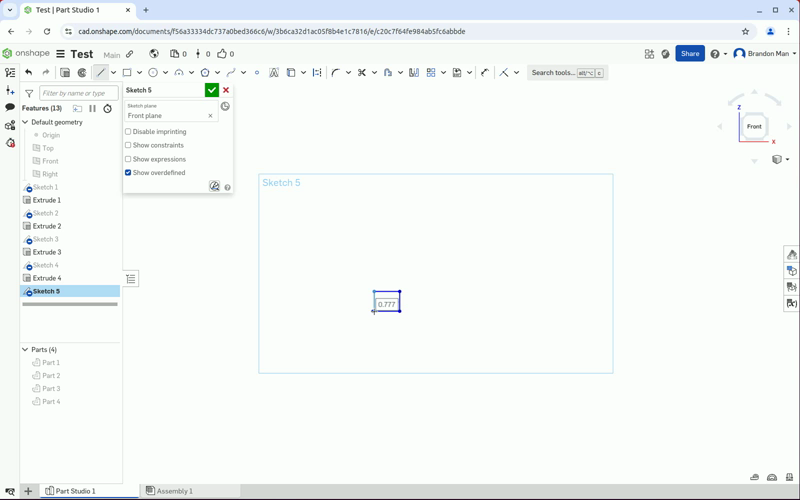
scroll(6)
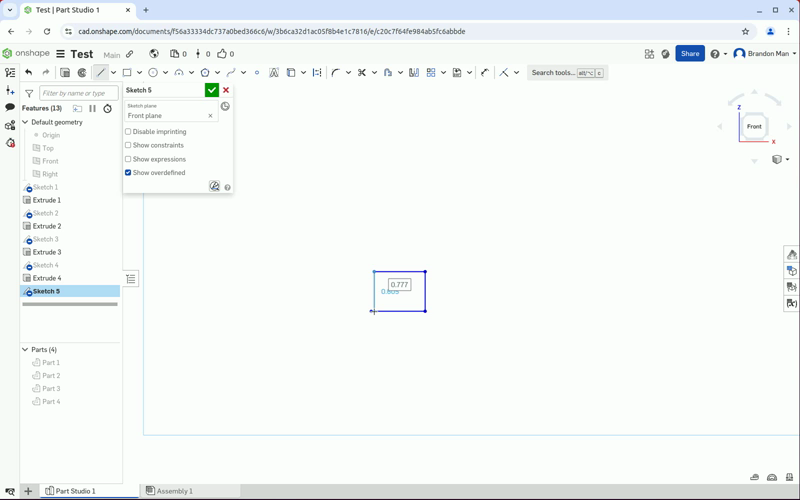
key_up(shift)
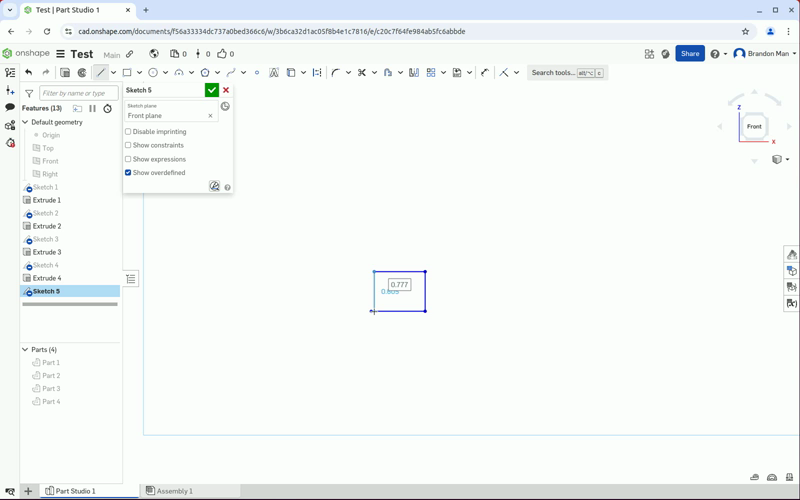
click(374, 311)
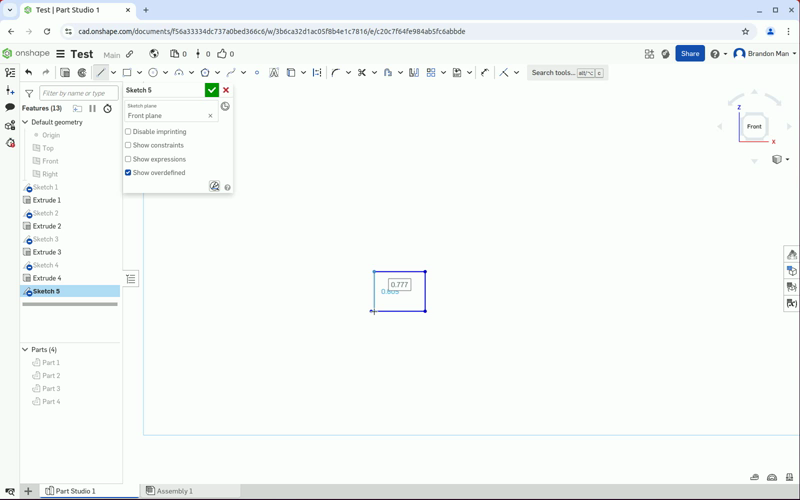
scroll(-6)
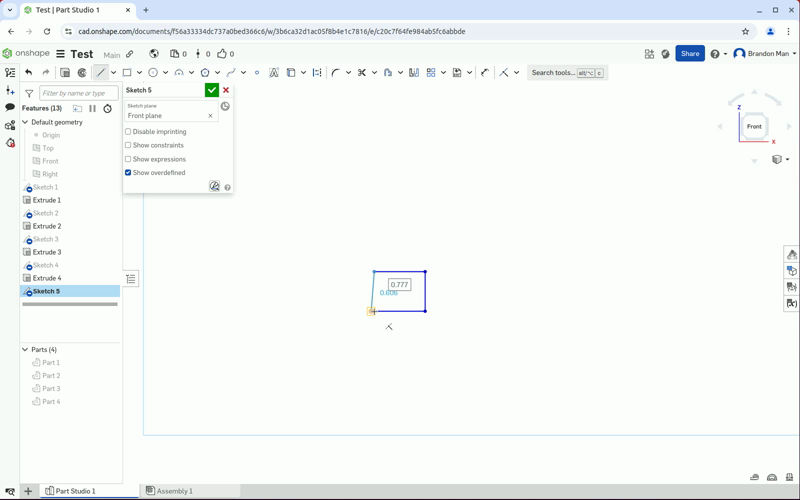
scroll(-6)
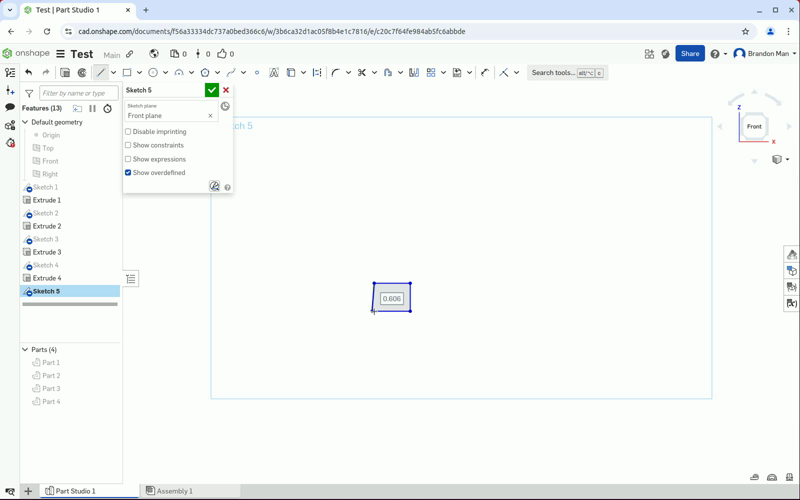
scroll(-6)
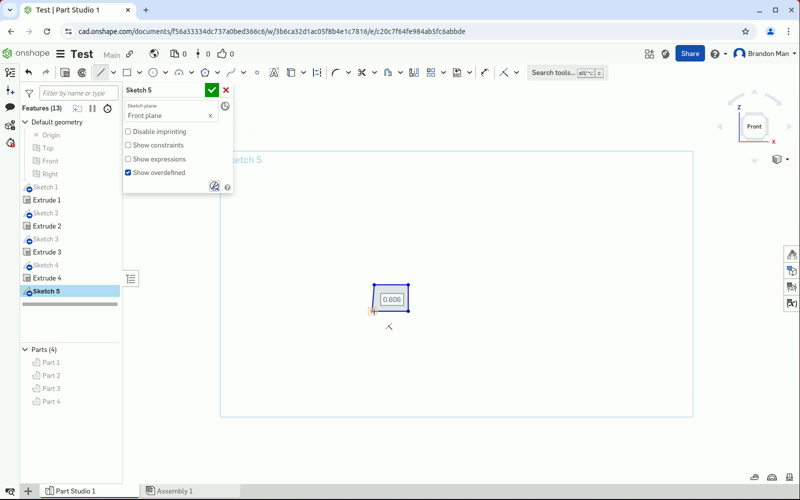
scroll(-6)
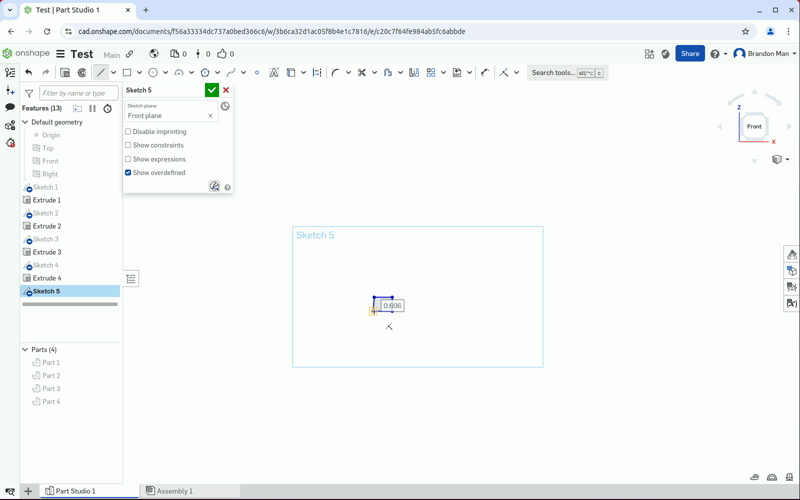
scroll(-6)
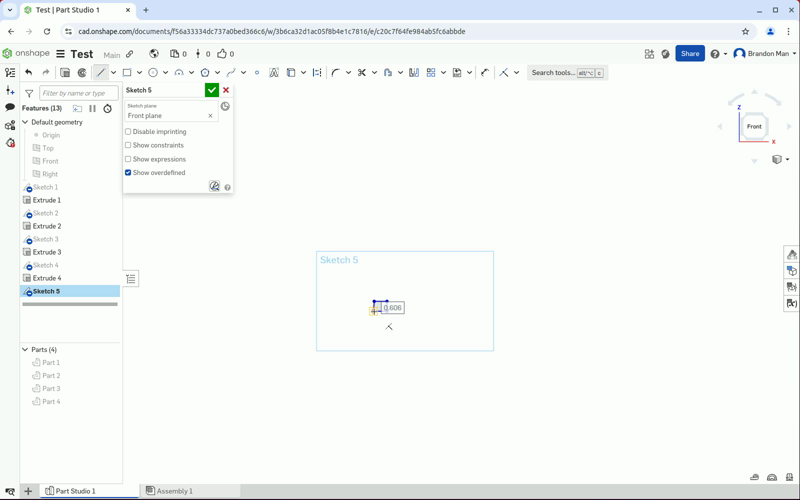
scroll(-6)
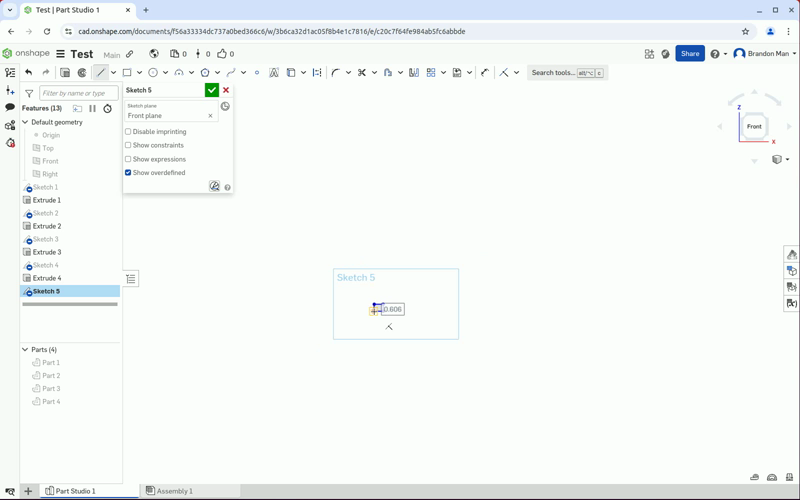
scroll(-6)
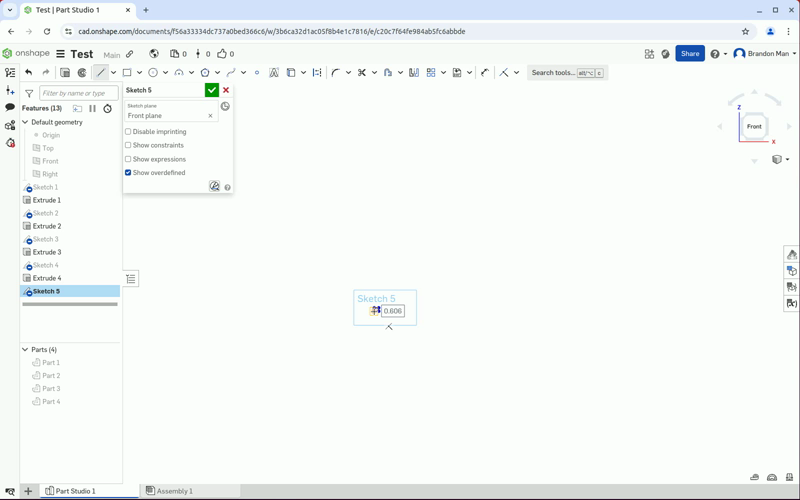
key(esc)
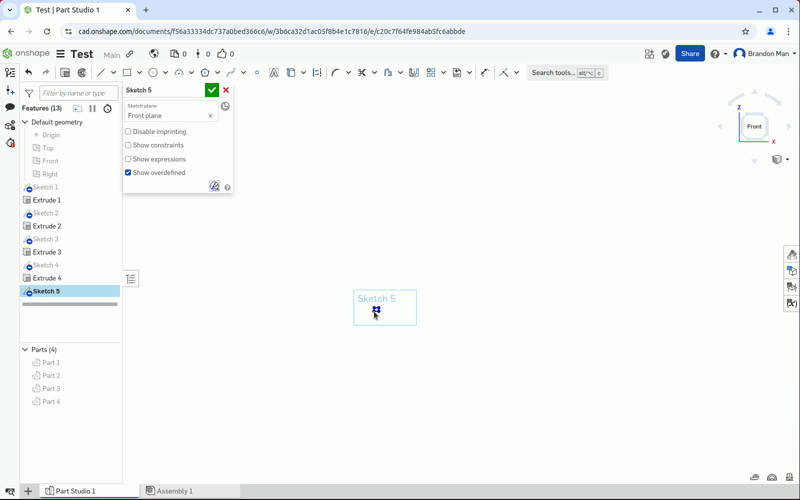
mouse_move(376, 308)
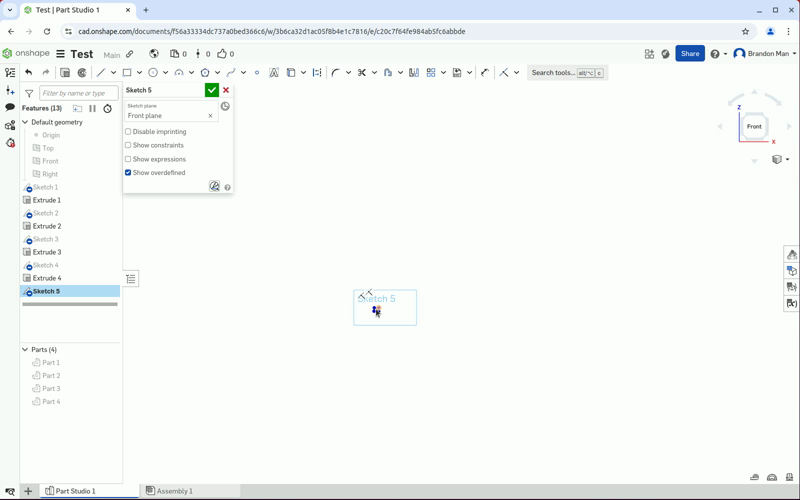
scroll(6)
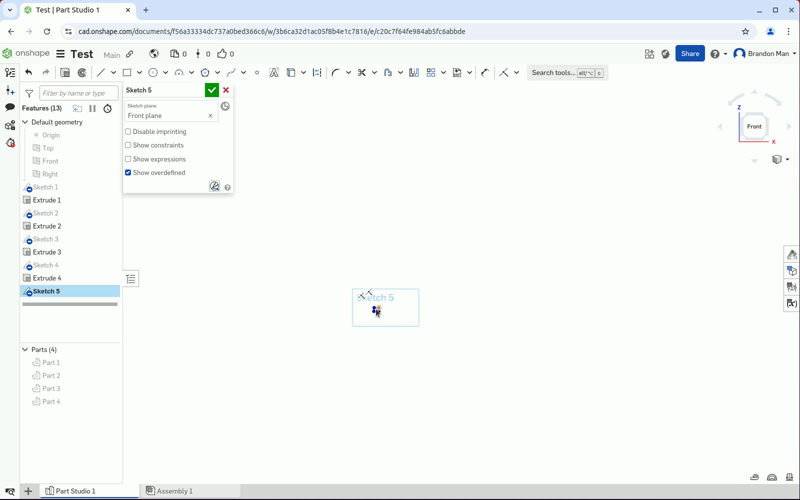
scroll(6)
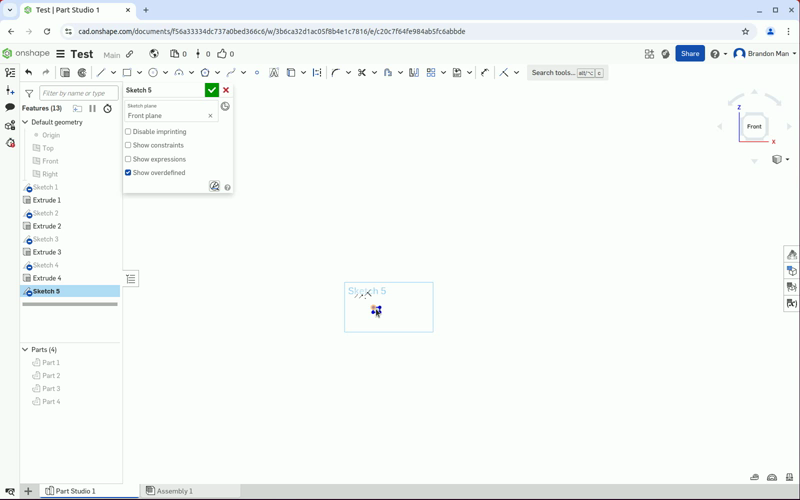
scroll(6)
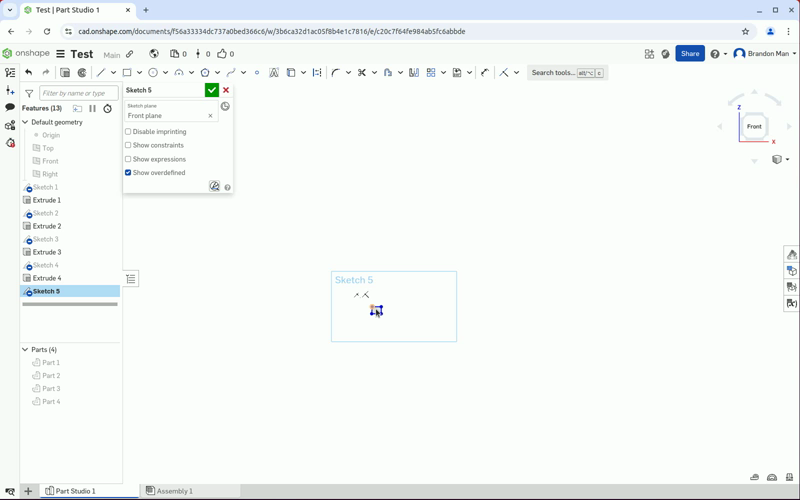
scroll(6)
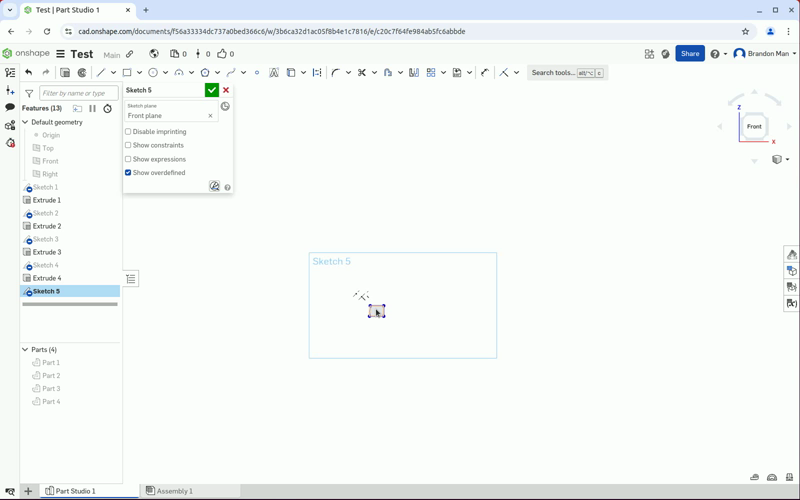
scroll(6)
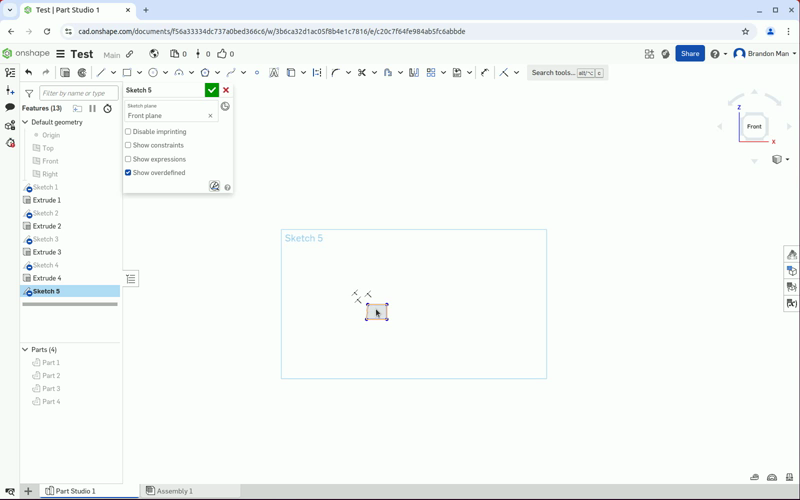
scroll(6)
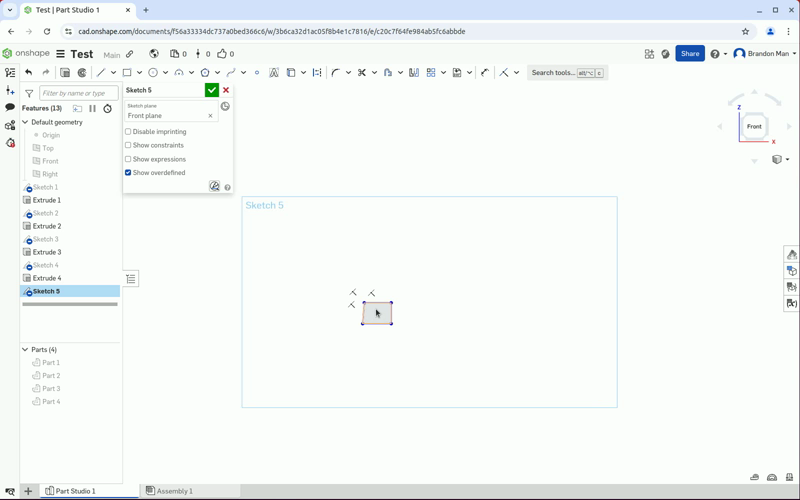
scroll(6)
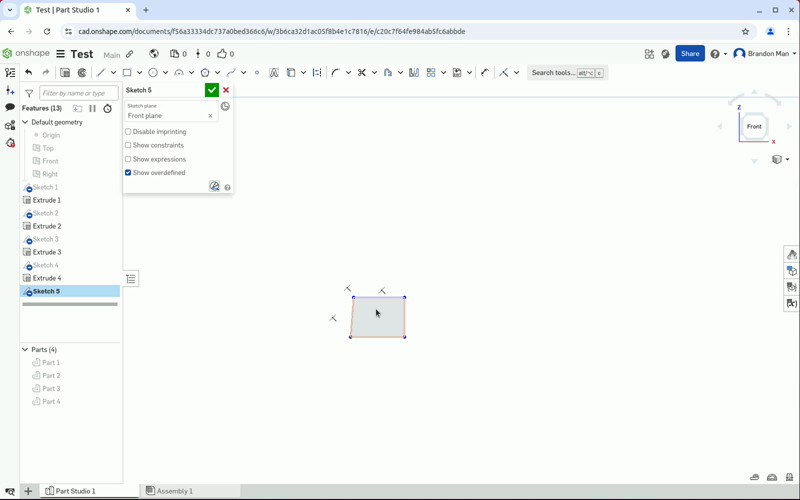
click(376, 308)
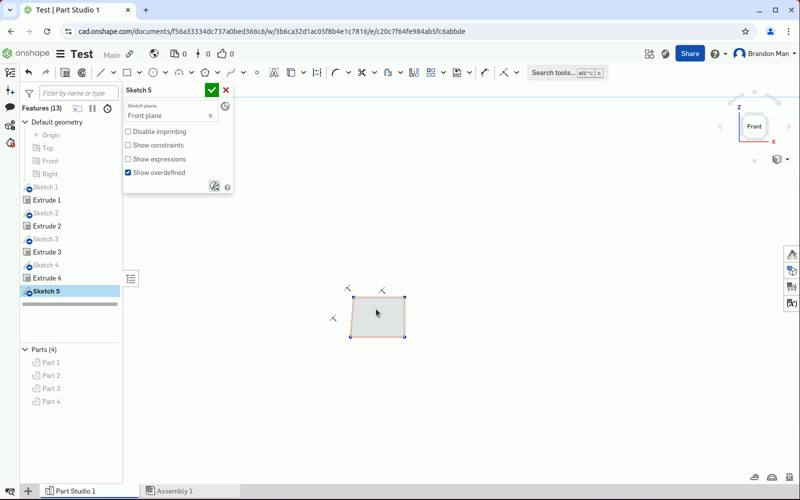
scroll(-6)
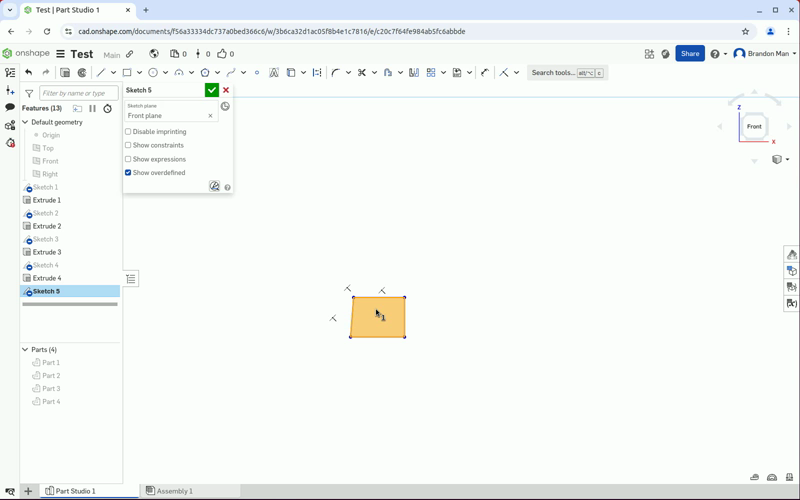
scroll(-6)
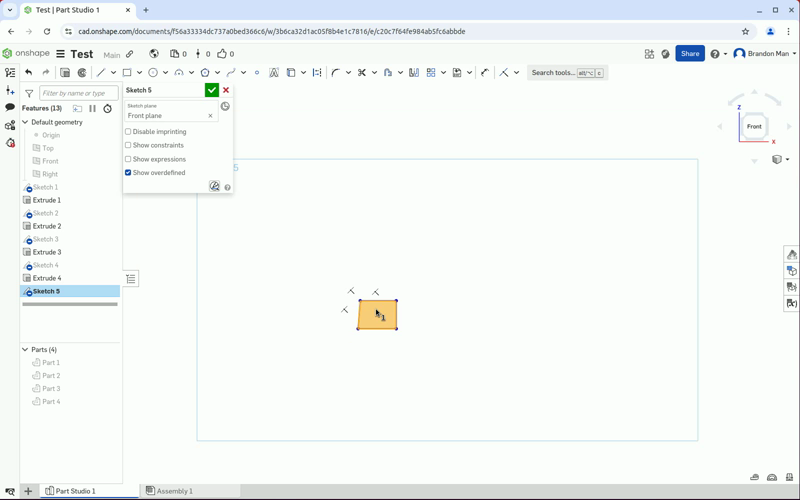
scroll(-6)
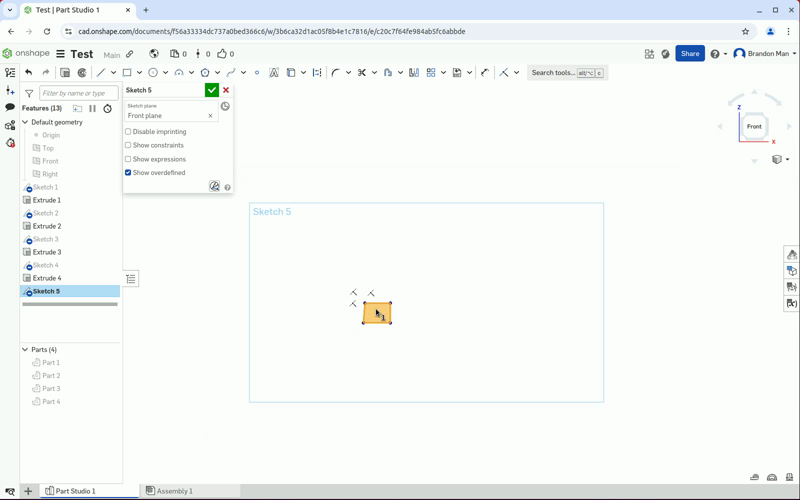
scroll(-6)
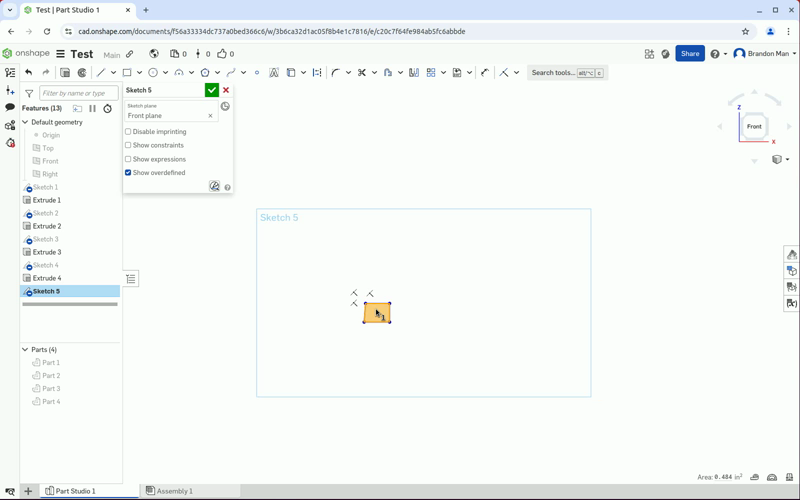
scroll(-6)
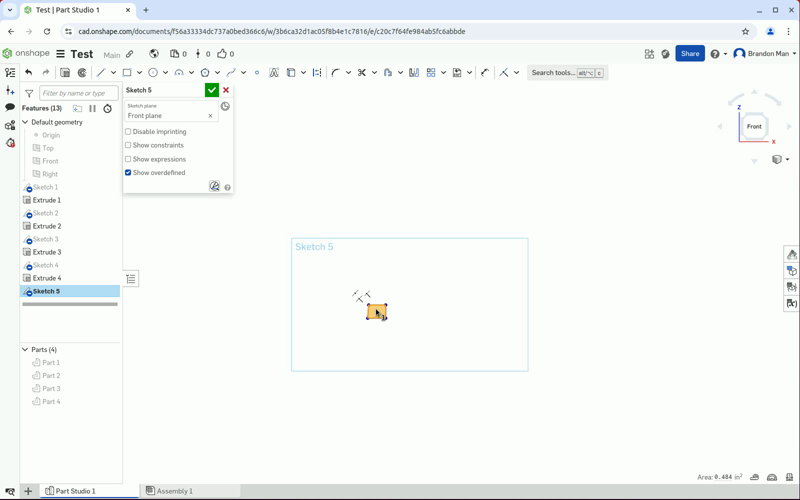
scroll(-6)
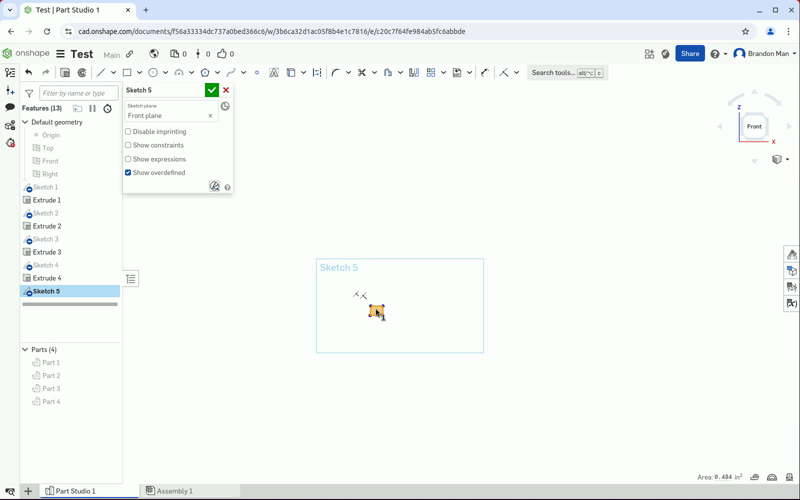
scroll(-6)
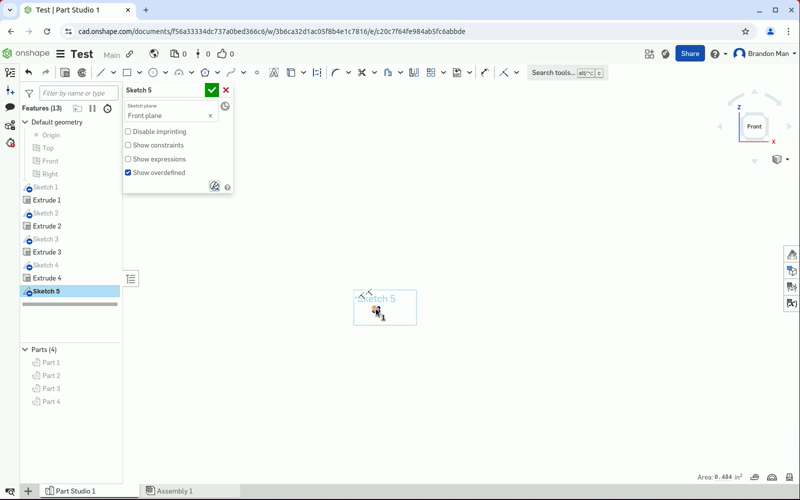
mouse_move(73, 352)
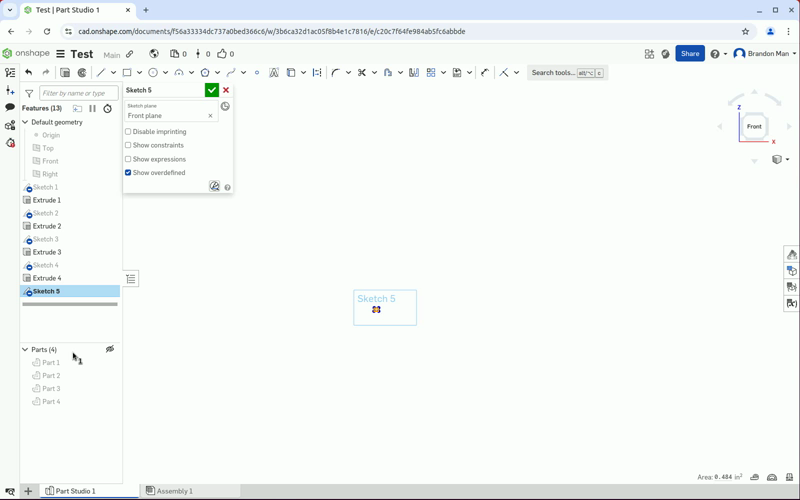
key(shift+y)
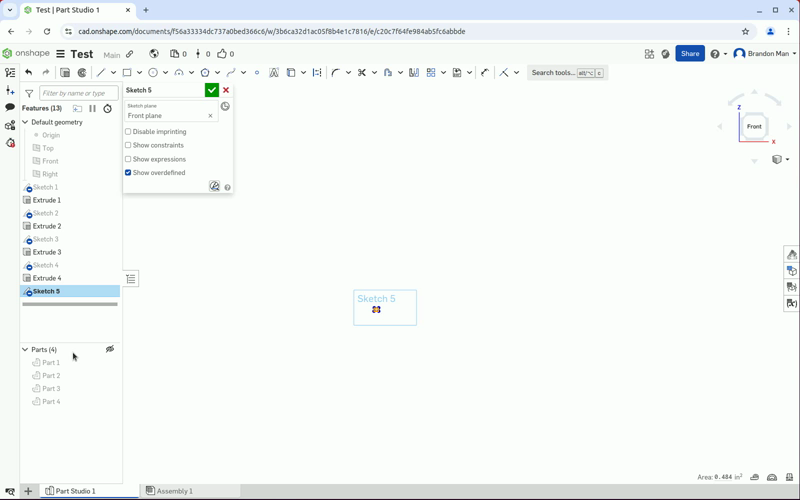
key(shift+e)
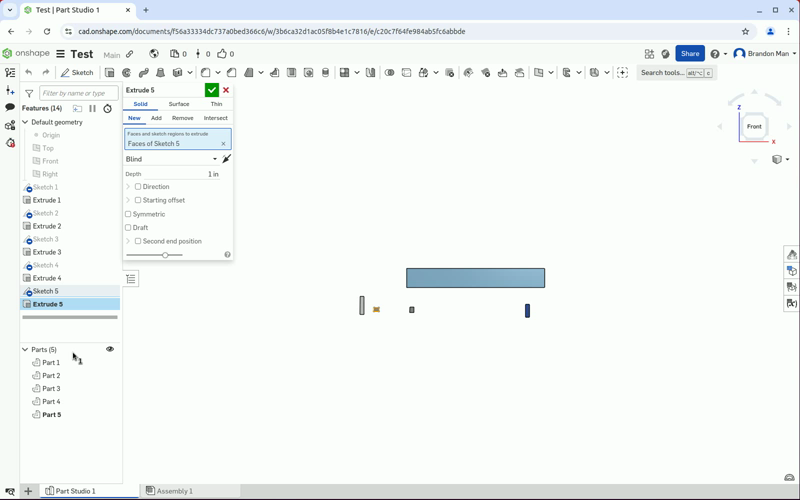
mouse_move(143, 106)
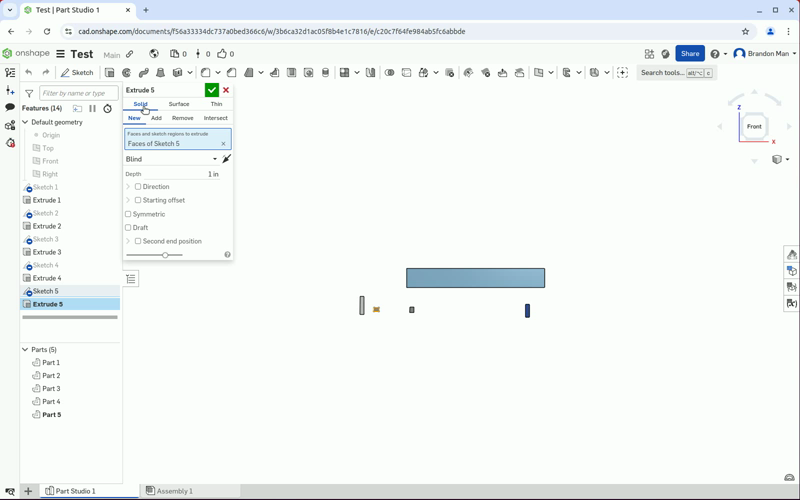
click(143, 106)
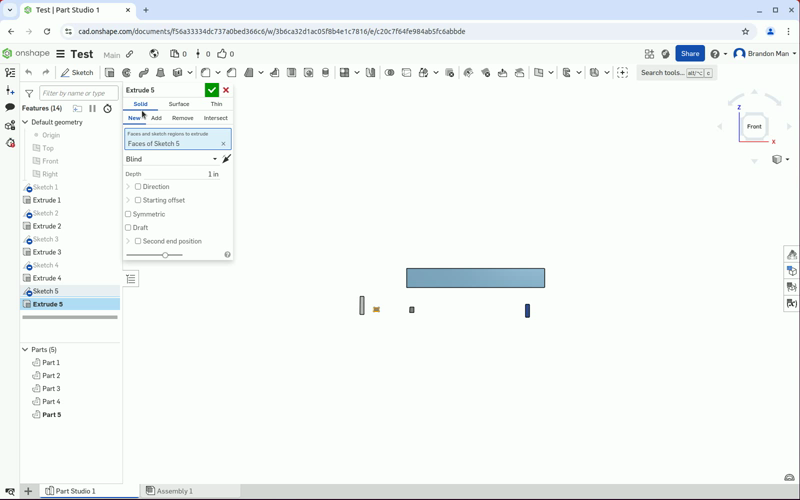
mouse_move(137, 120)
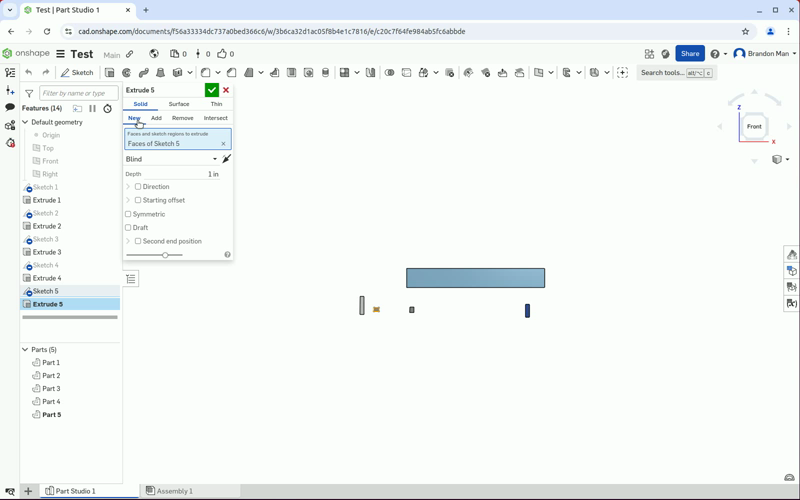
click(137, 120)
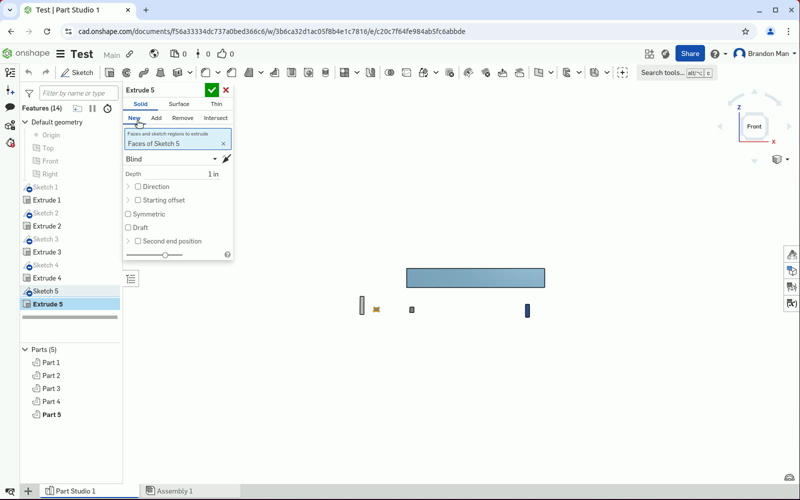
key(tab, 4)
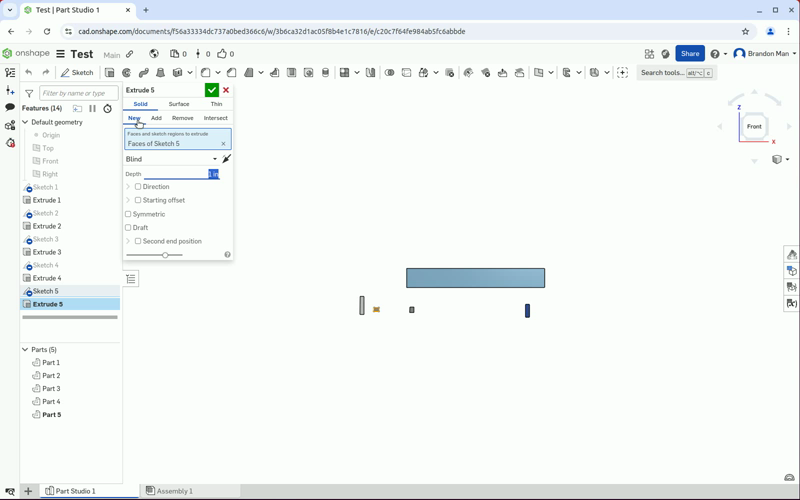
text(16.85)
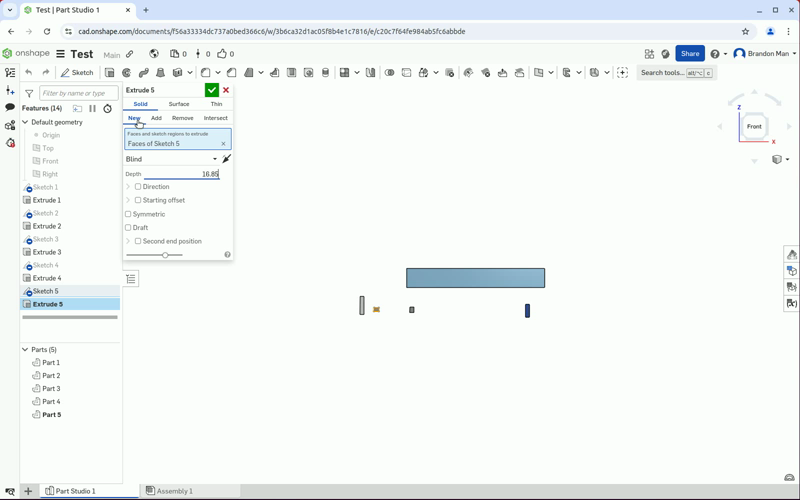
key(enter)
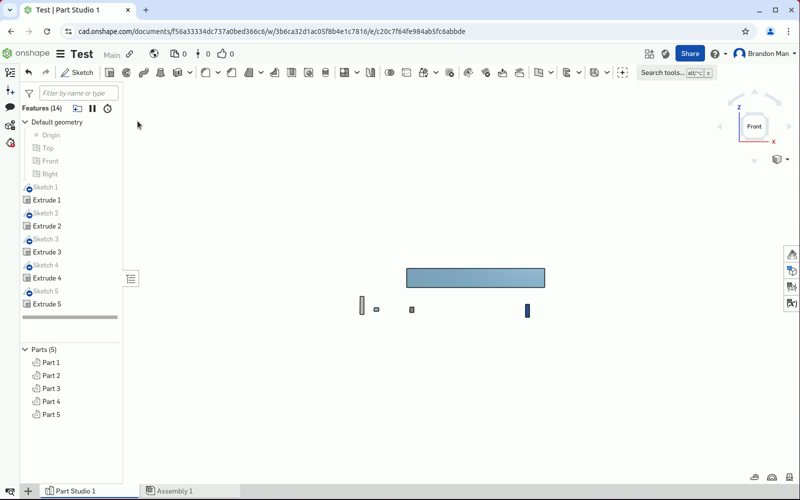
key(shift+h)
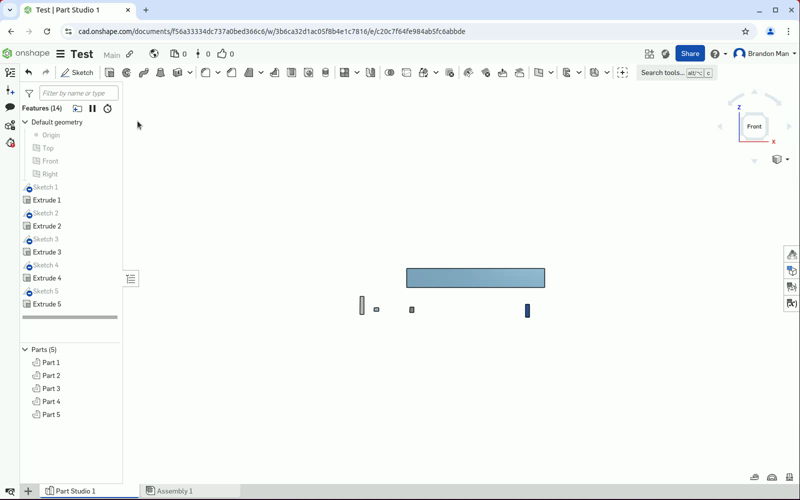
key(shift+h)
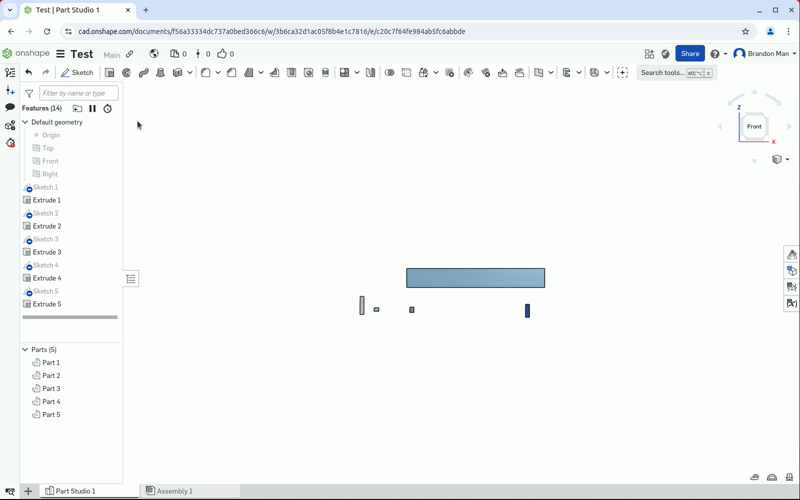
mouse_move(73, 189)
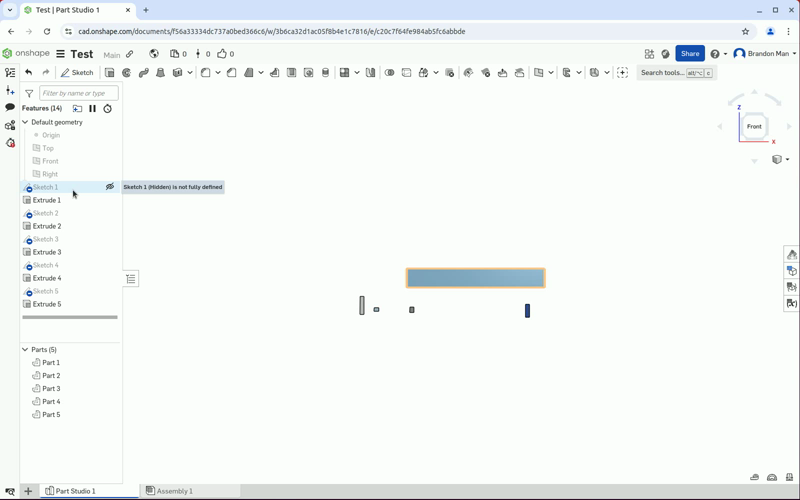
click(73, 189)
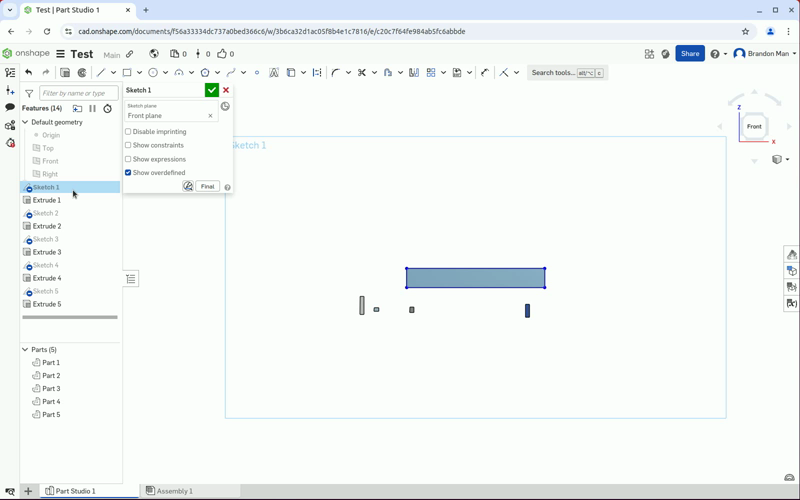
mouse_move(229, 92)
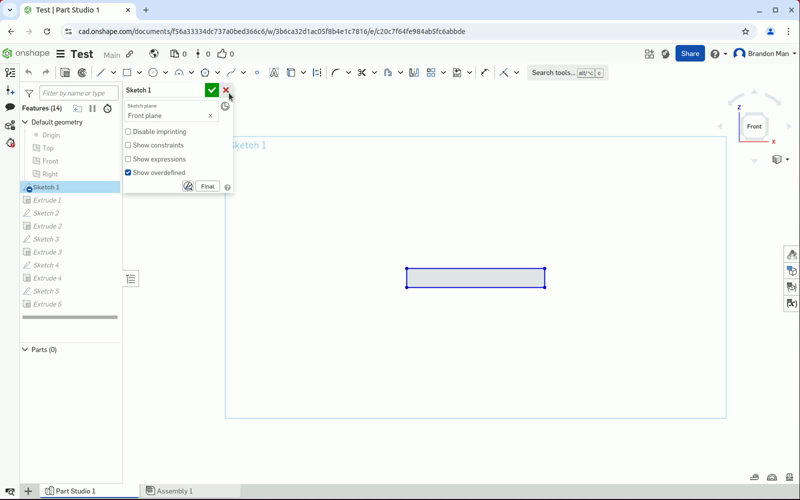
click(229, 92)
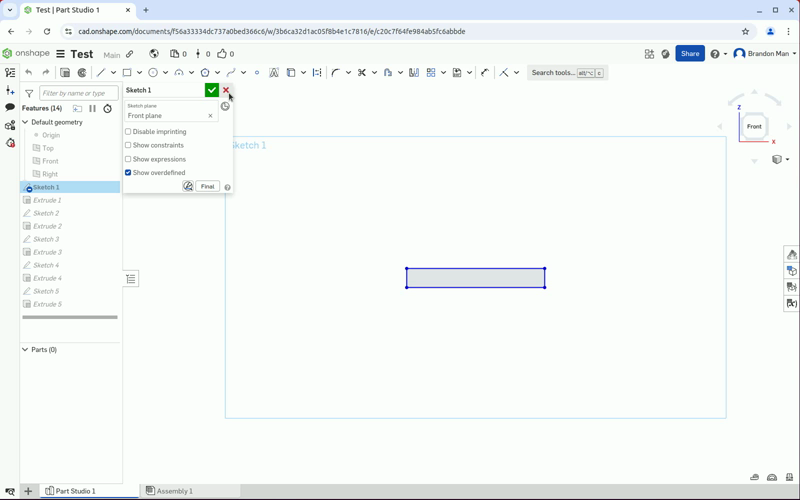
key(shift+s)
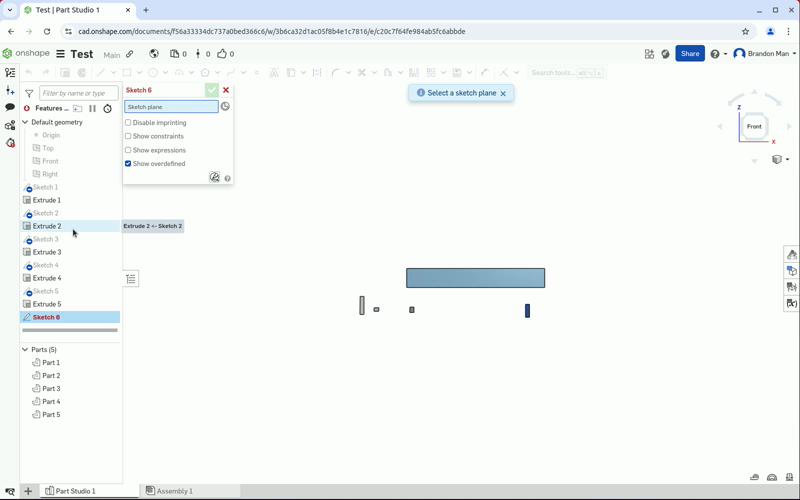
scroll(3)
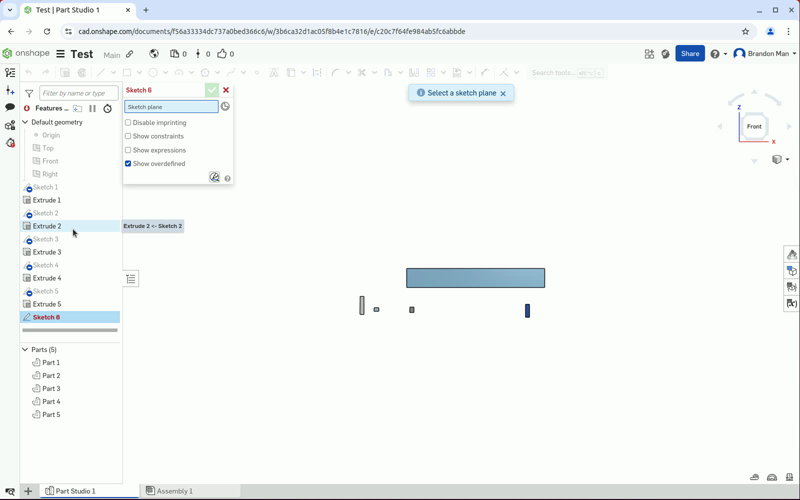
mouse_move(73, 163)
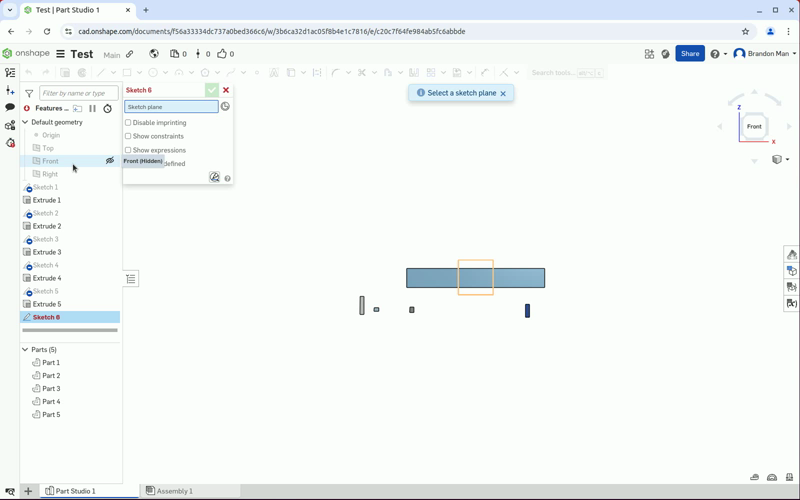
click(73, 163)
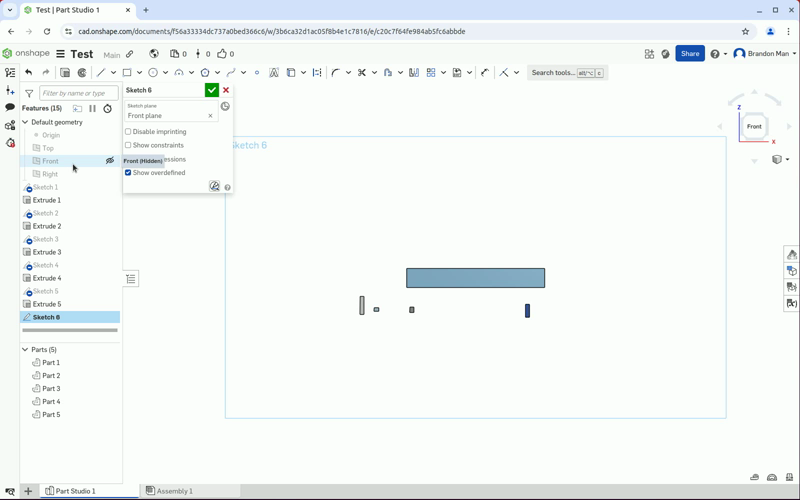
mouse_move(73, 352)
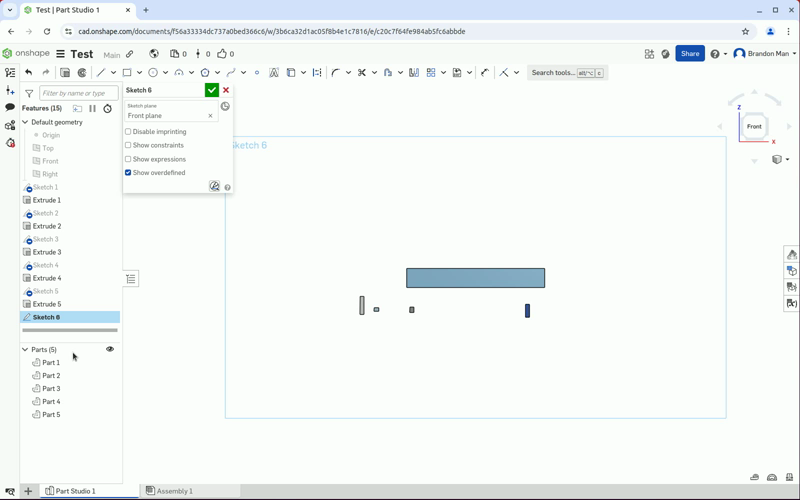
key(y)
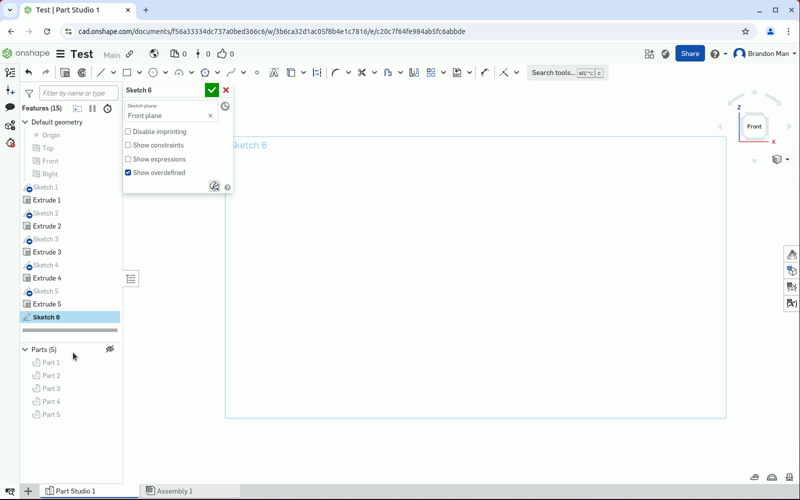
key(l)
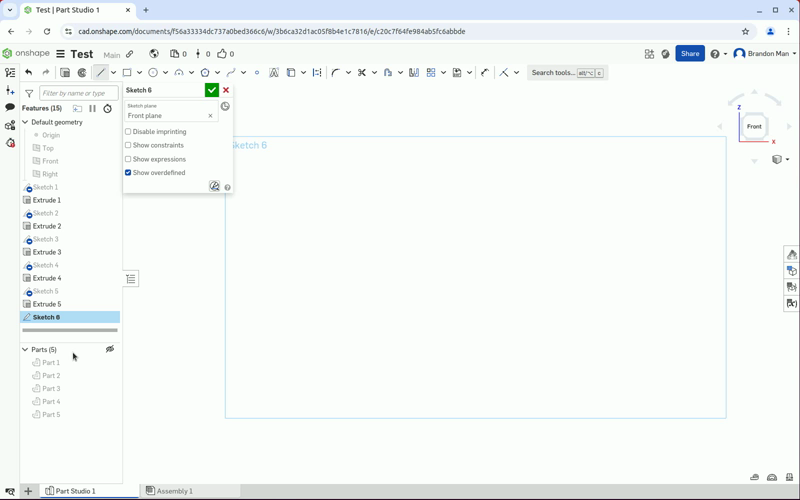
key_down(shift)
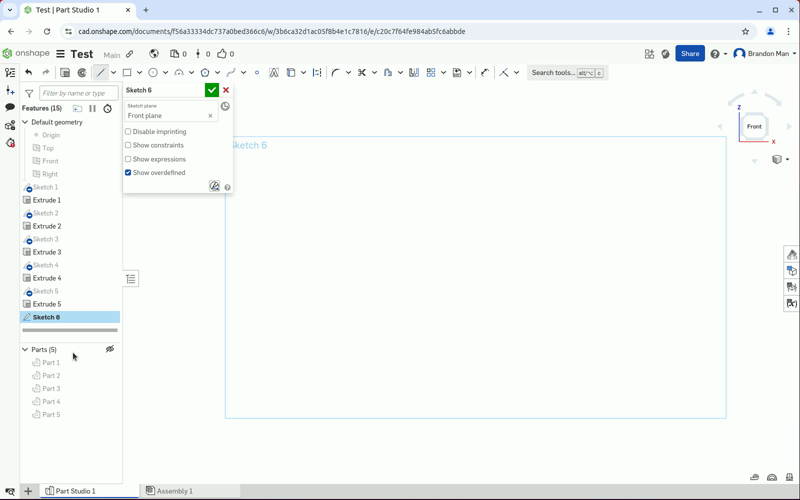
mouse_move(384, 311)
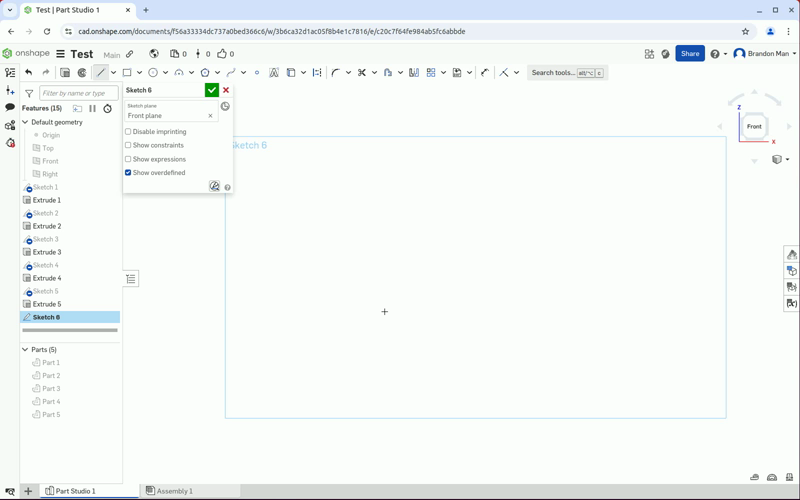
click(384, 311)
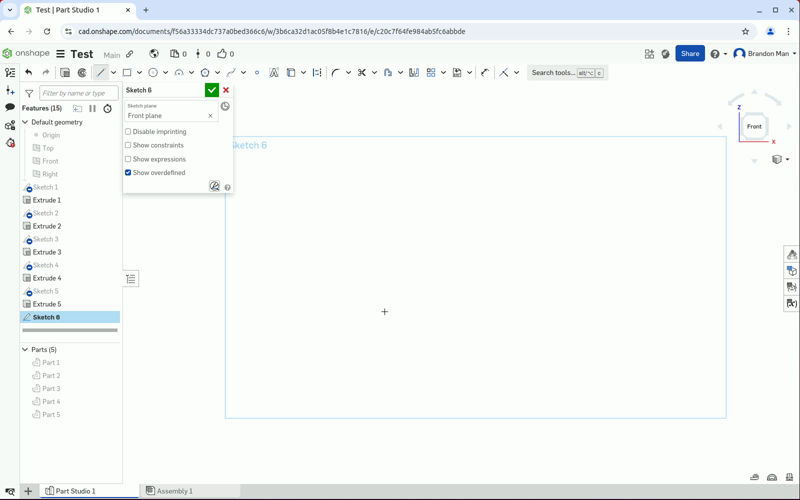
key_up(shift)
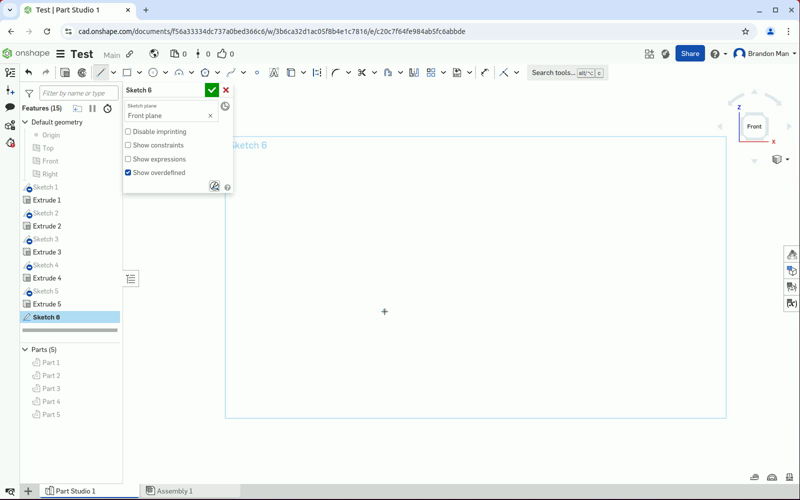
key_down(shift)
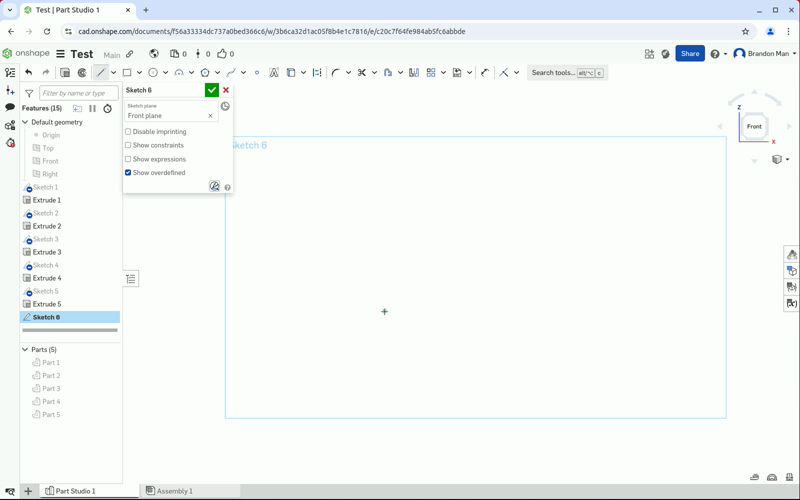
mouse_move(414, 311)
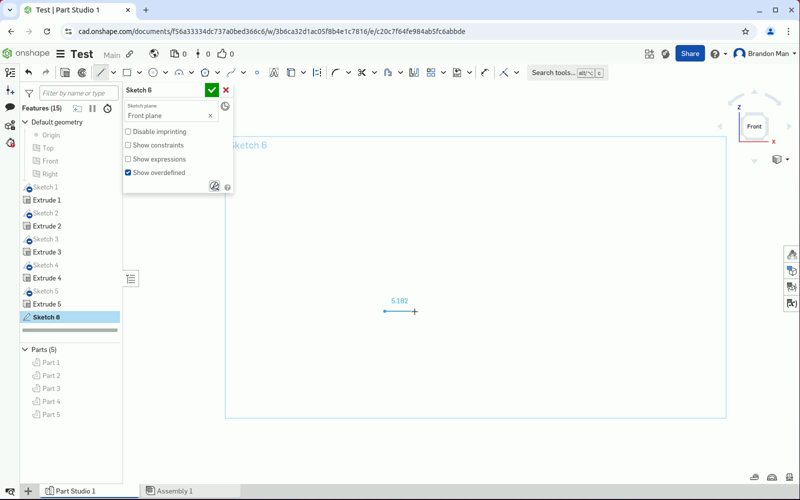
mouse_move(388, 311)
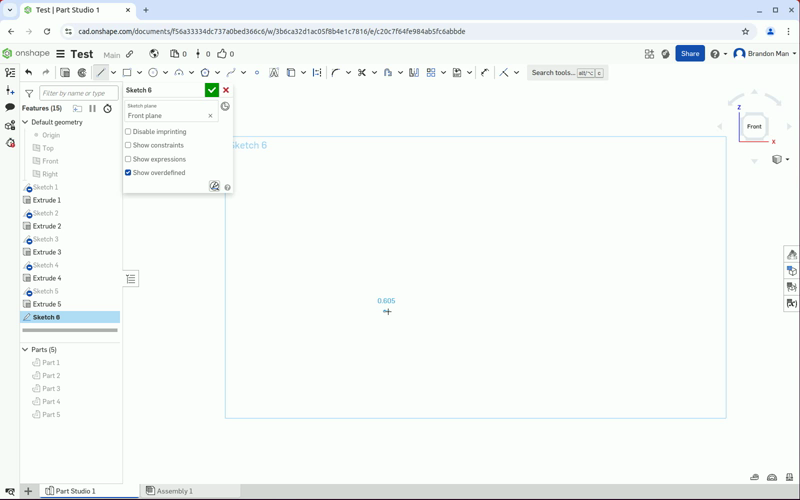
scroll(6)
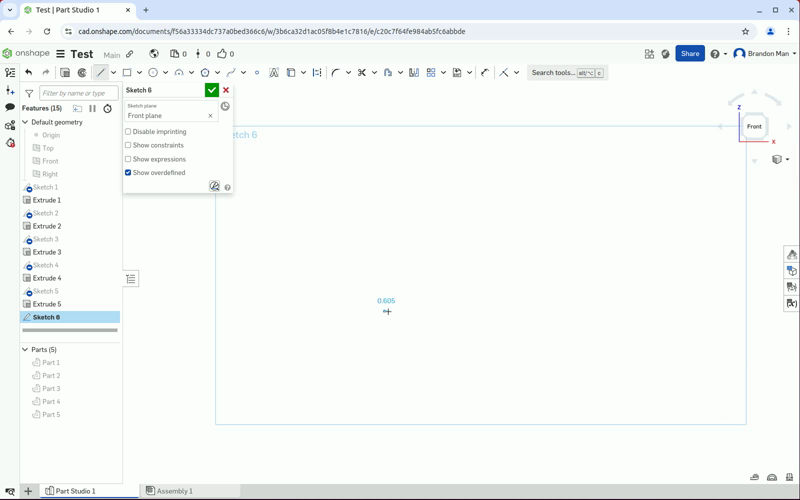
scroll(6)
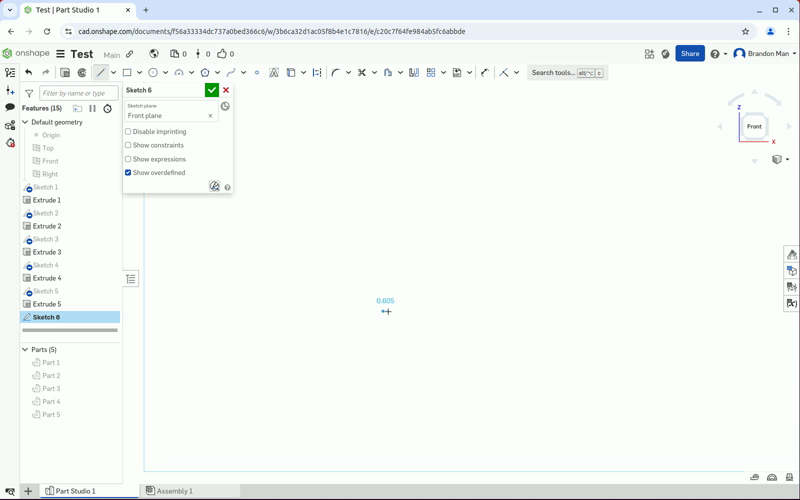
scroll(6)
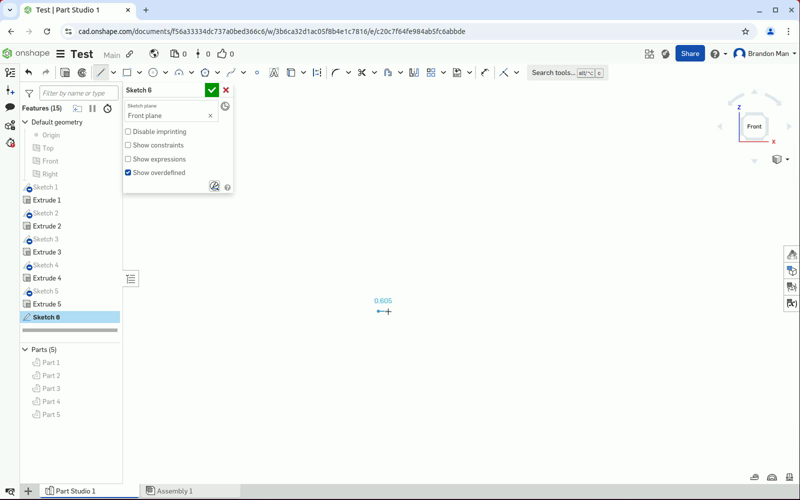
scroll(6)
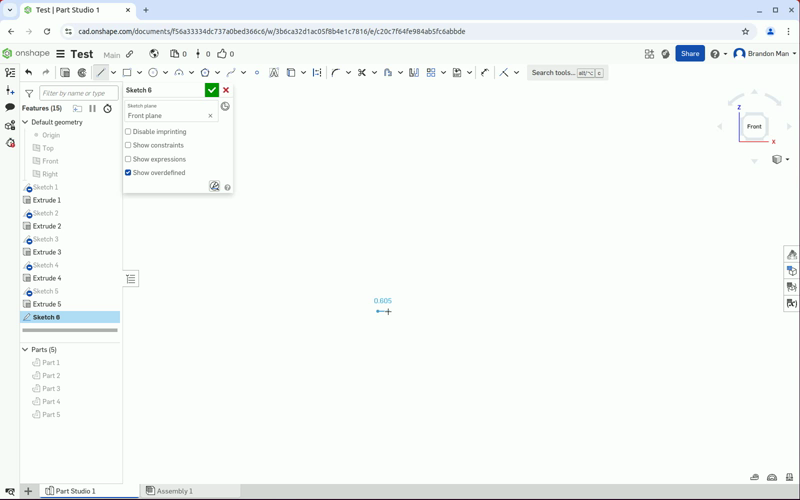
scroll(6)
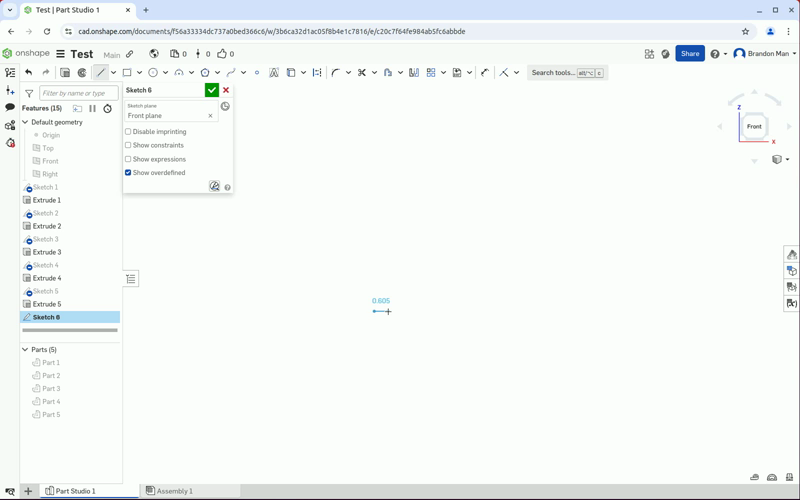
scroll(6)
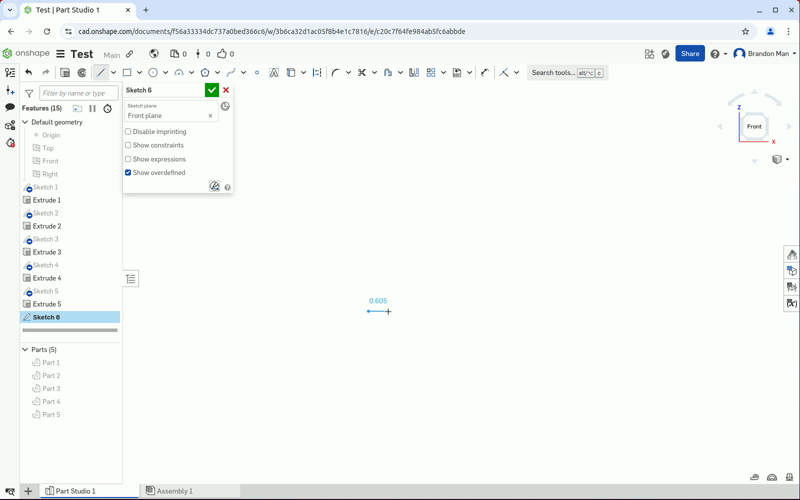
scroll(6)
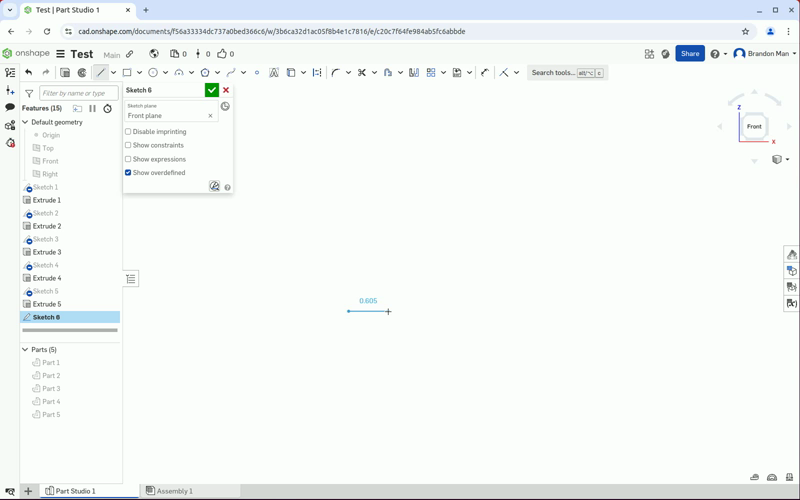
click(388, 311)
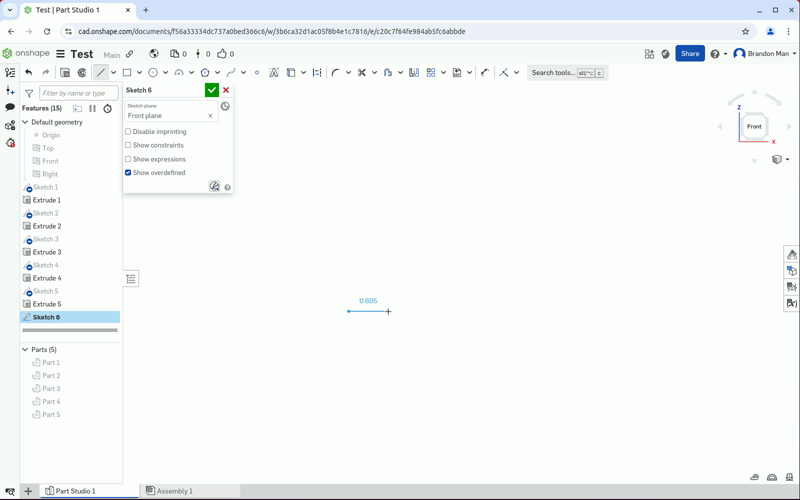
scroll(-6)
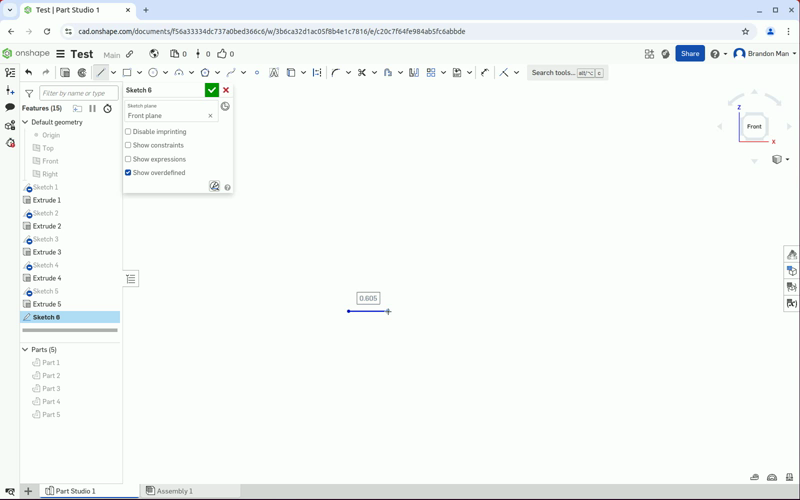
scroll(-6)
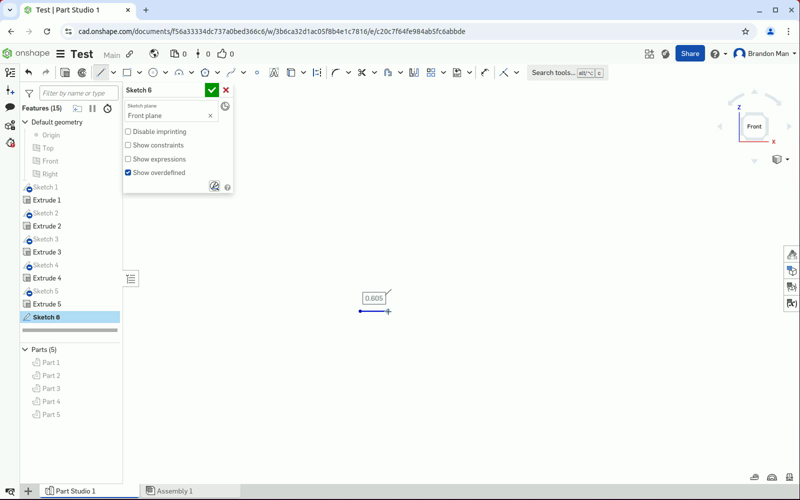
scroll(-6)
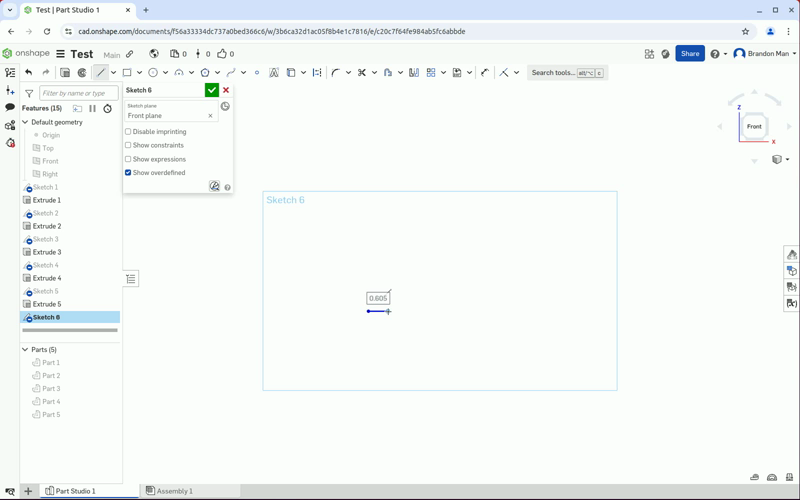
scroll(-6)
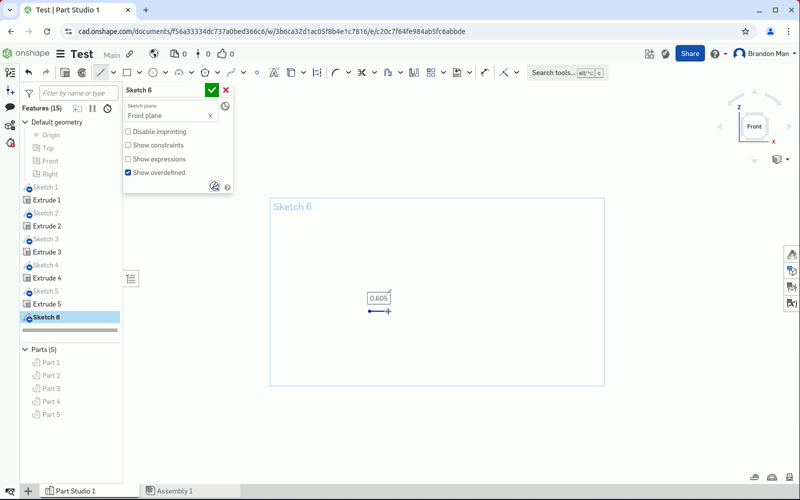
scroll(-6)
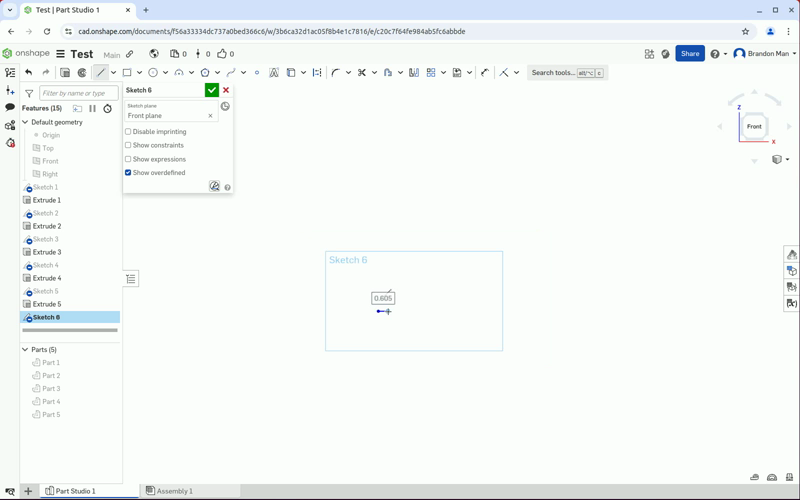
scroll(-6)
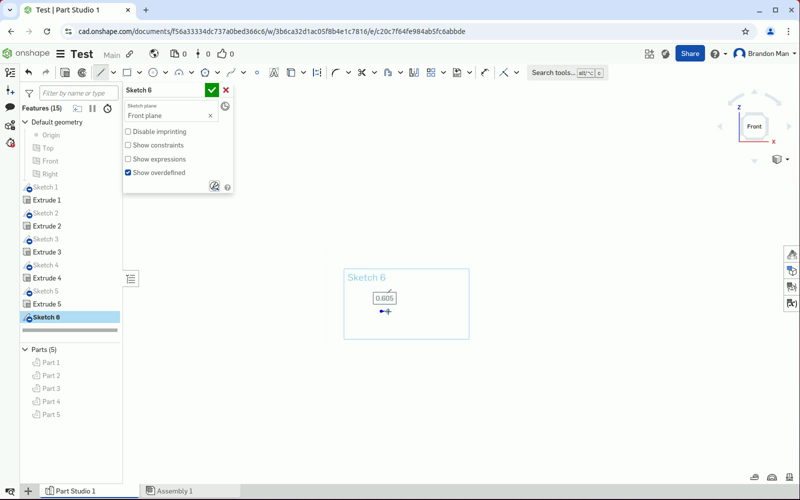
scroll(-6)
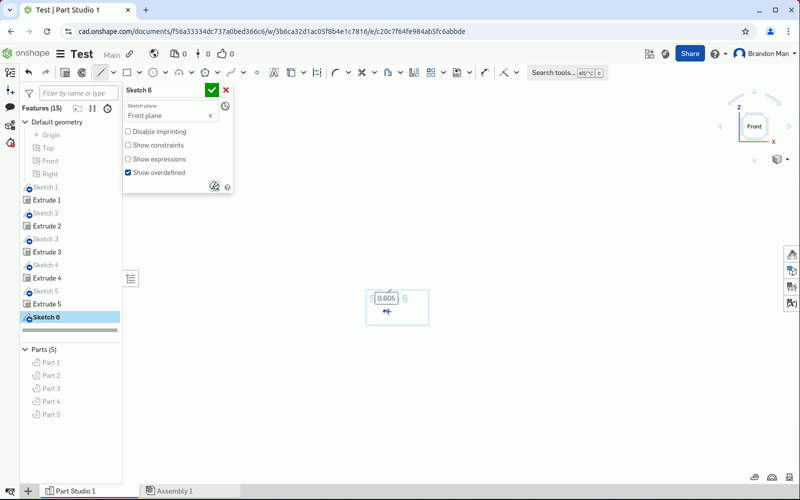
key_up(shift)
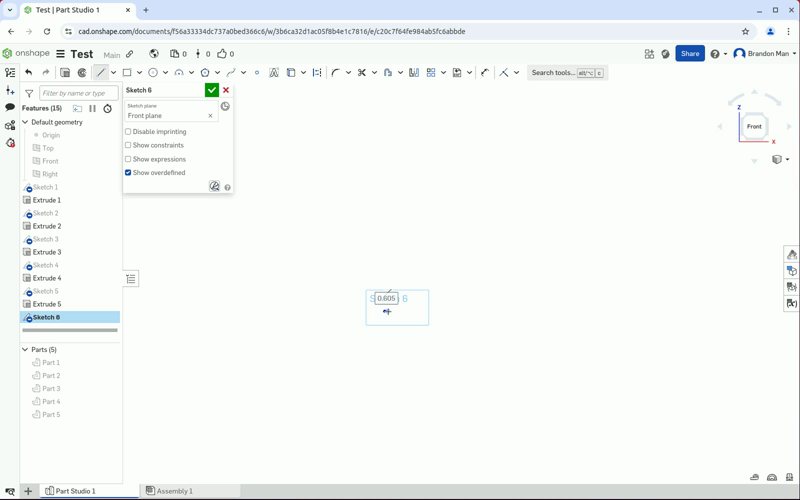
key_down(shift)
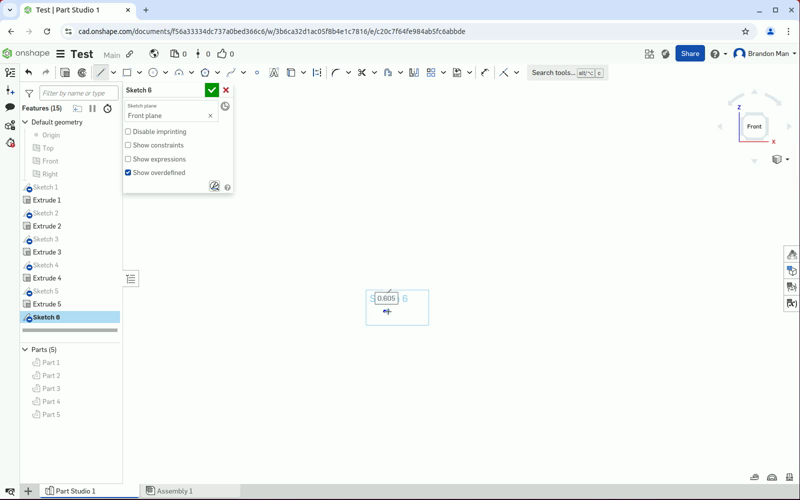
mouse_move(418, 311)
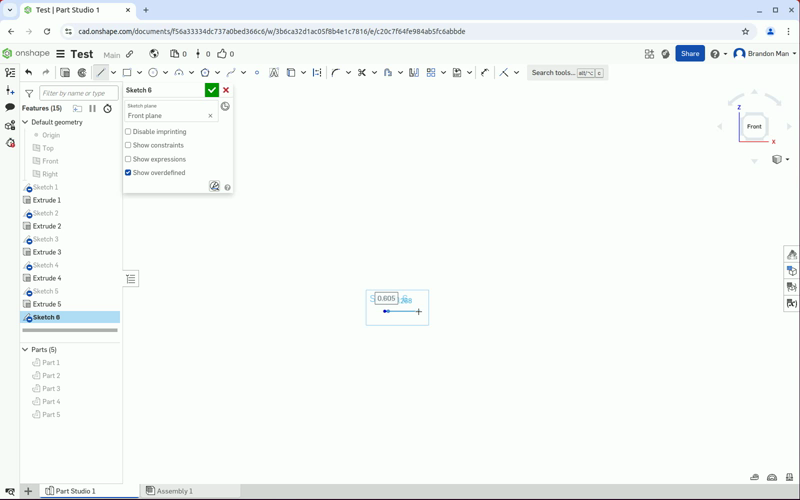
mouse_move(388, 306)
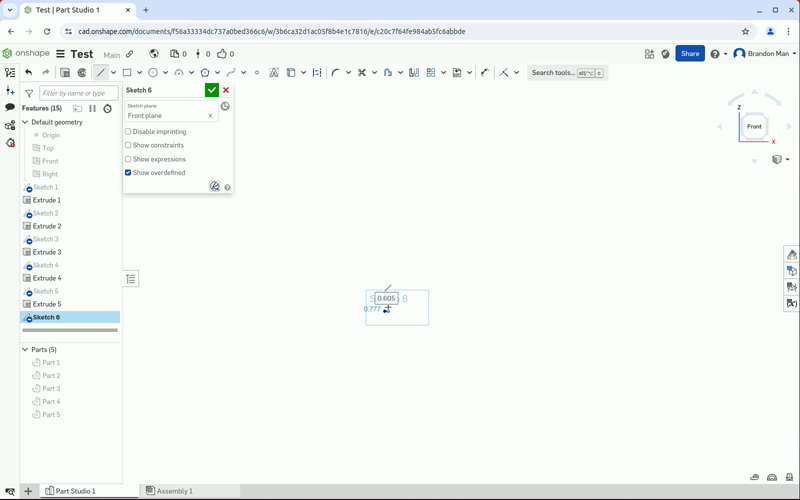
scroll(6)
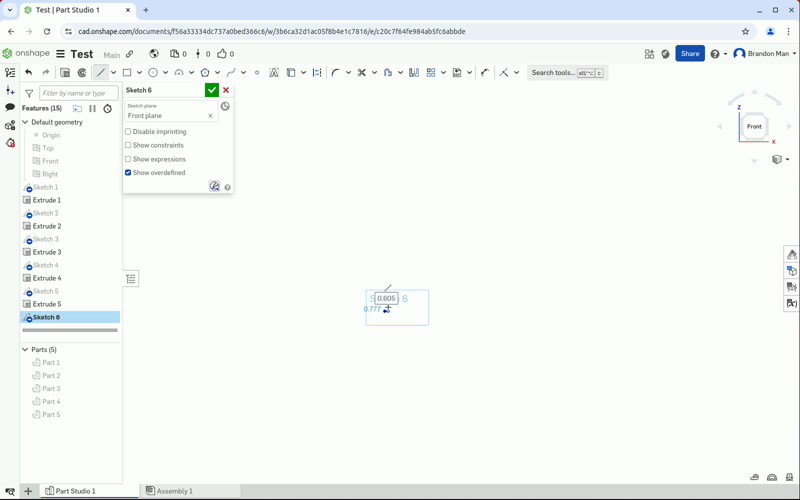
scroll(6)
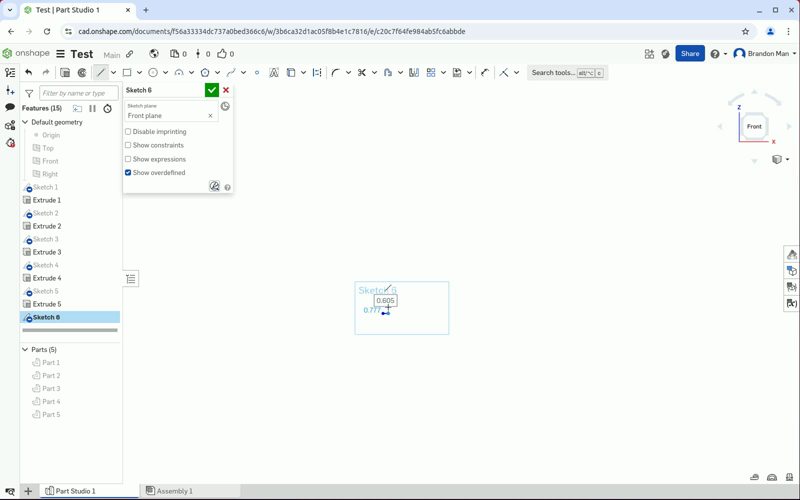
scroll(6)
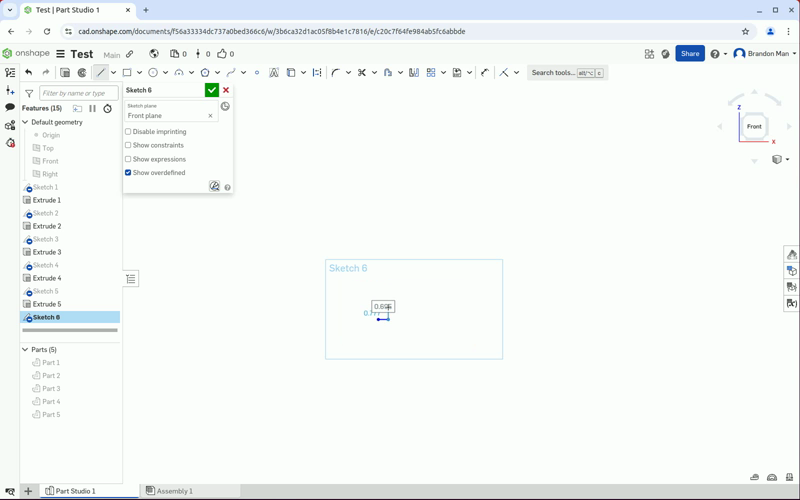
scroll(6)
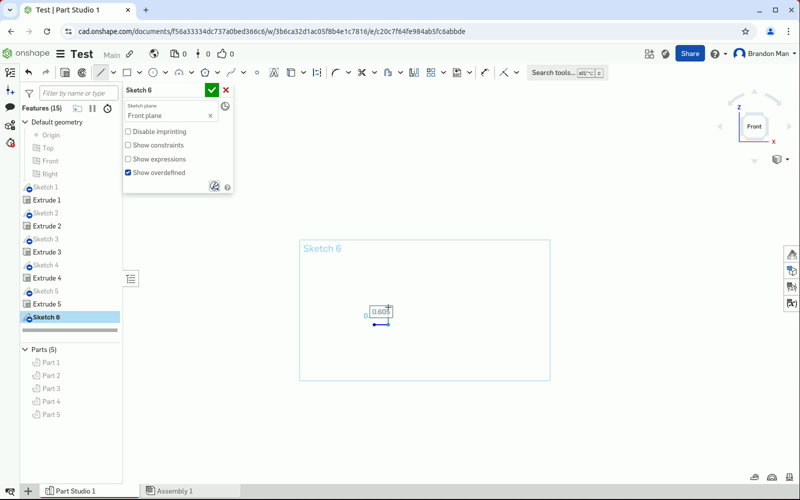
scroll(6)
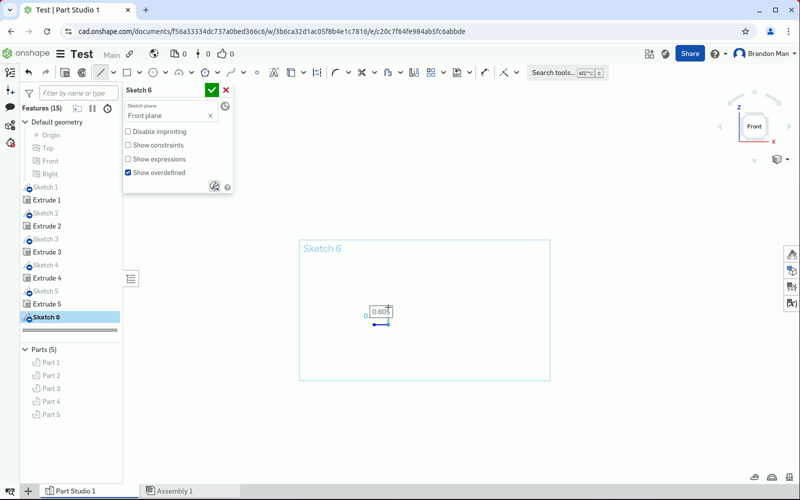
scroll(6)
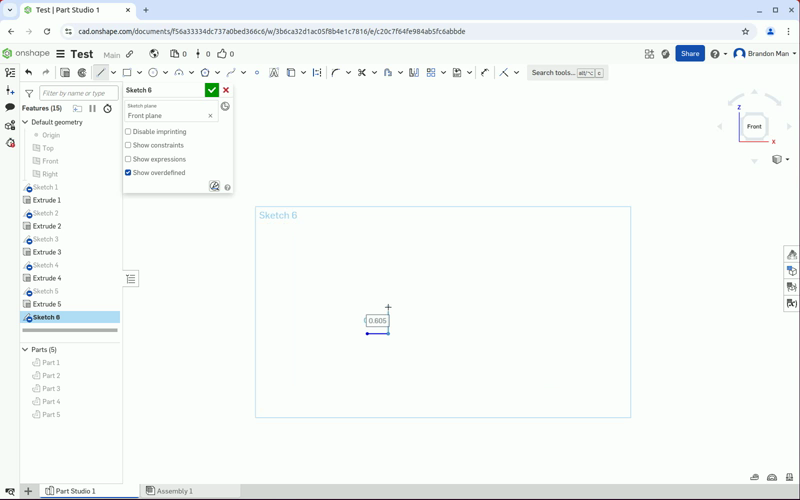
scroll(6)
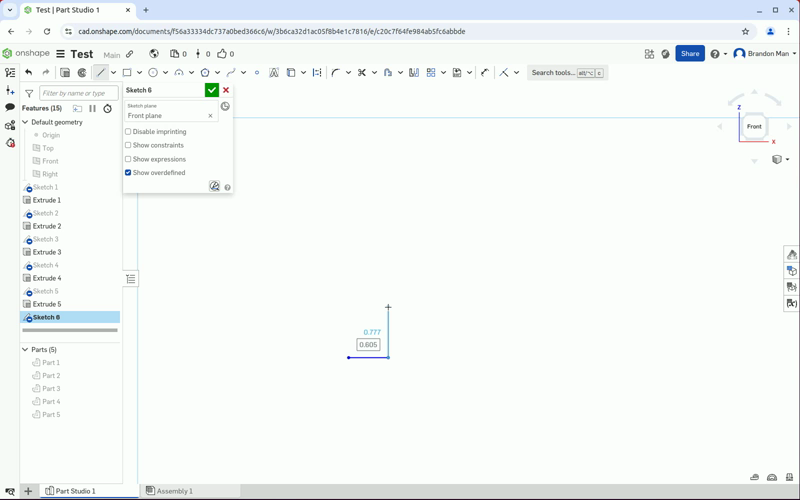
click(388, 306)
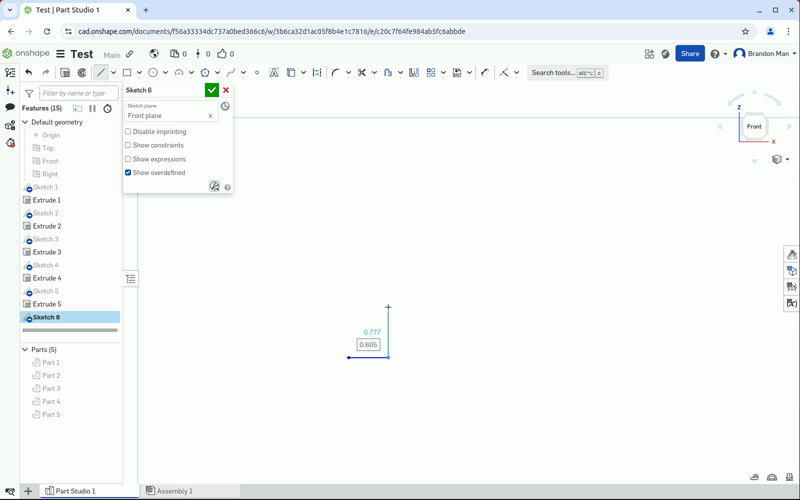
scroll(-6)
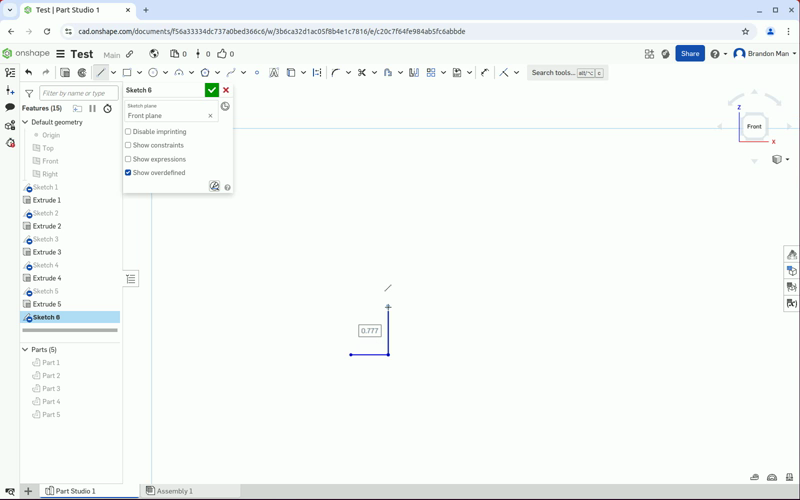
scroll(-6)
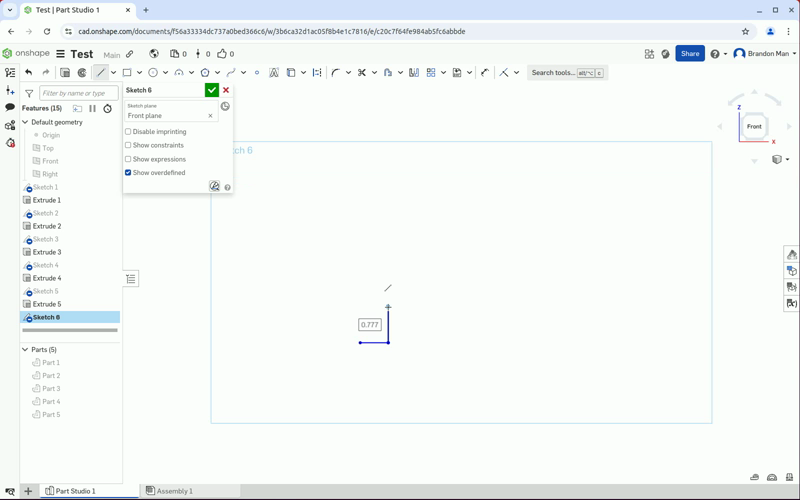
scroll(-6)
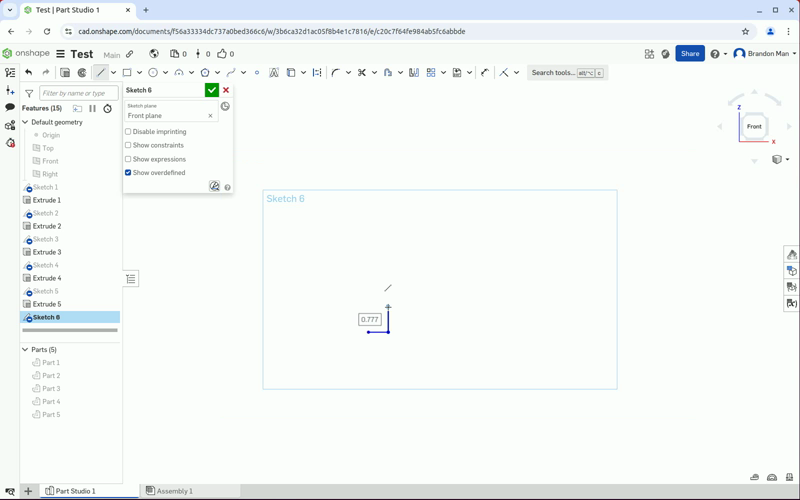
scroll(-6)
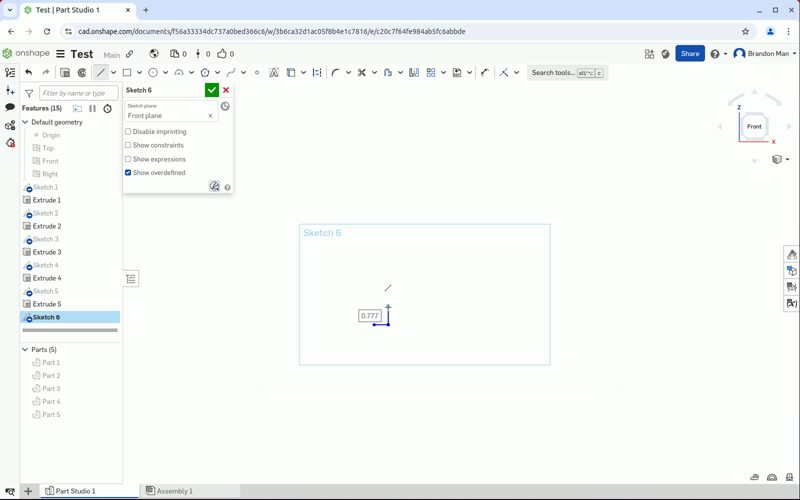
scroll(-6)
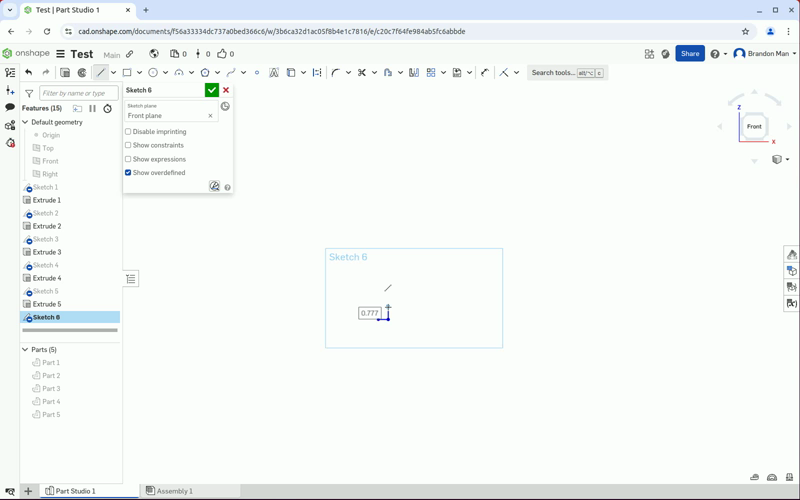
scroll(-6)
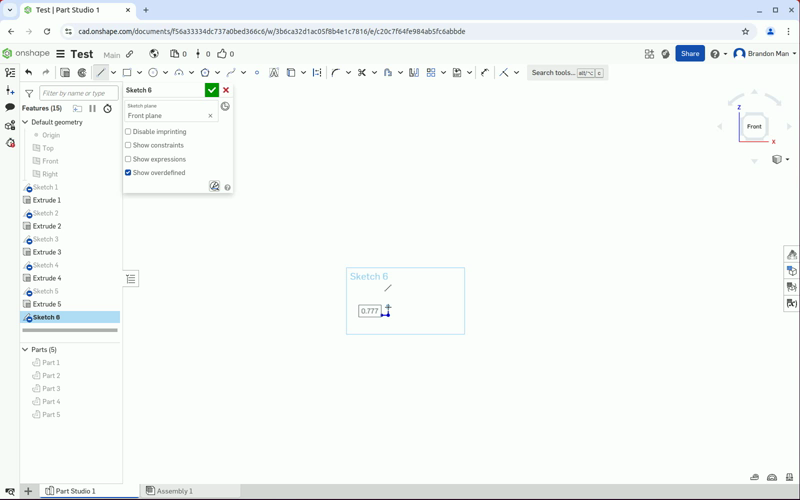
scroll(-6)
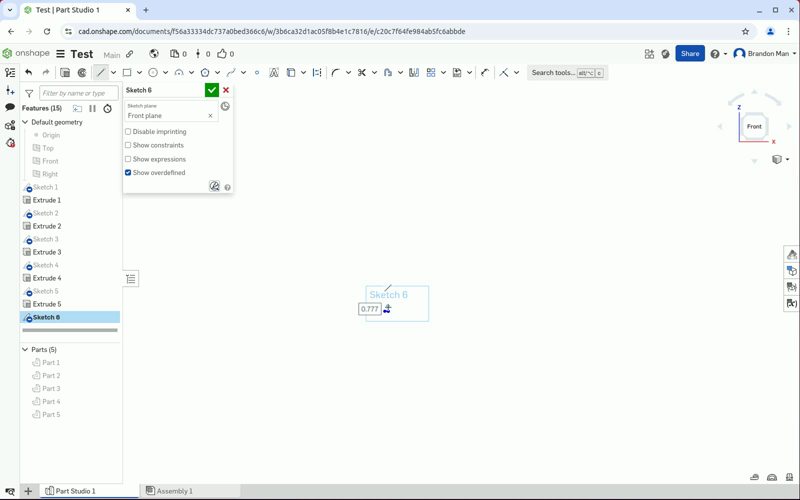
key_up(shift)
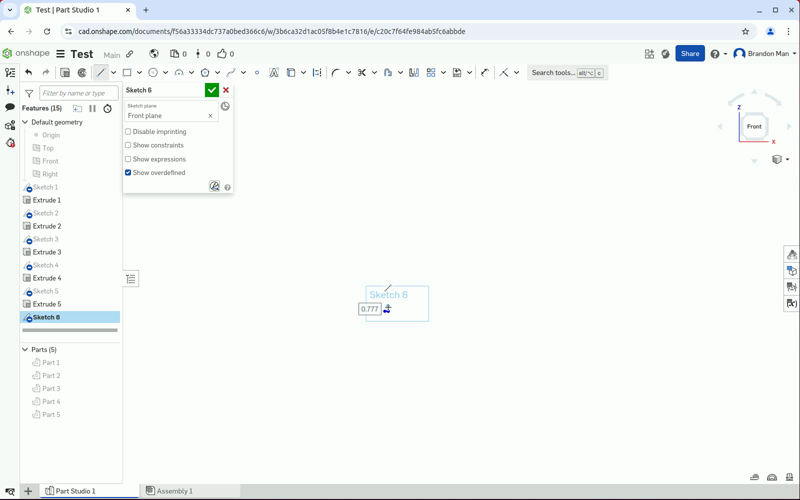
key_down(shift)
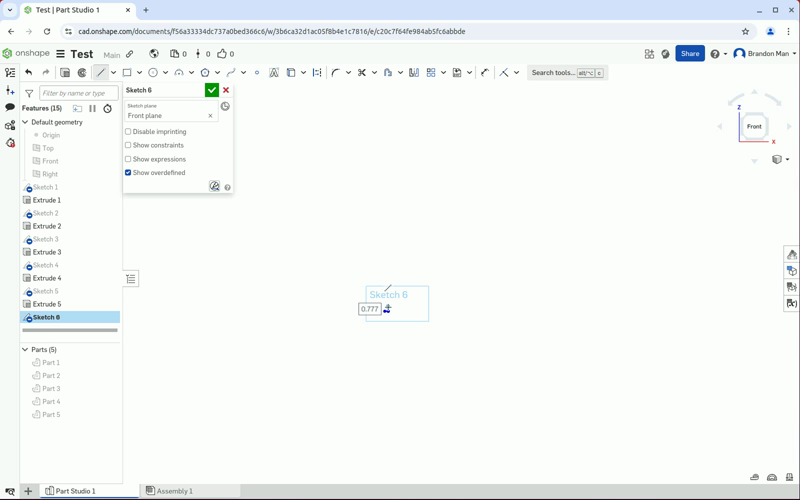
mouse_move(418, 306)
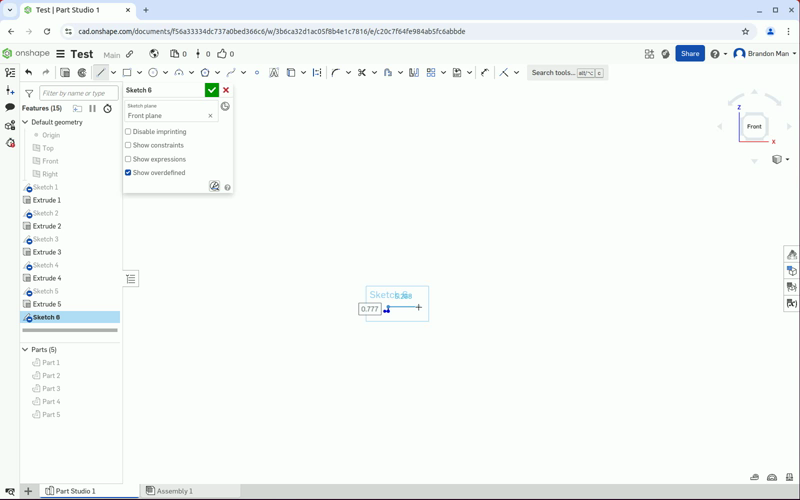
mouse_move(384, 306)
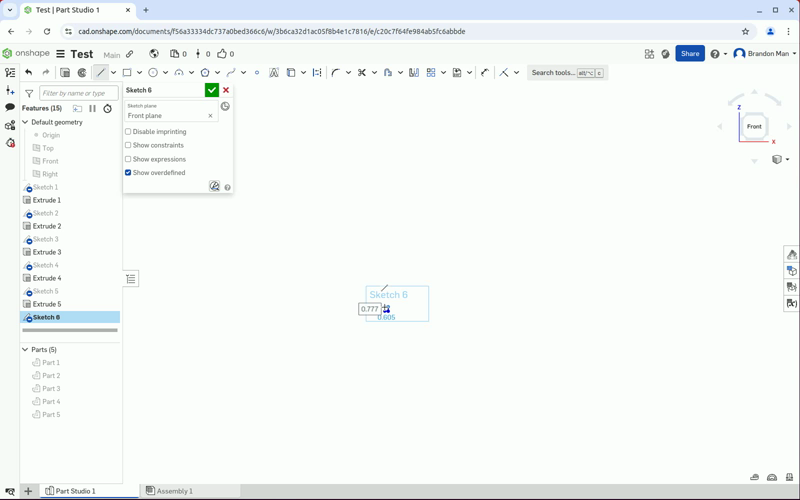
scroll(6)
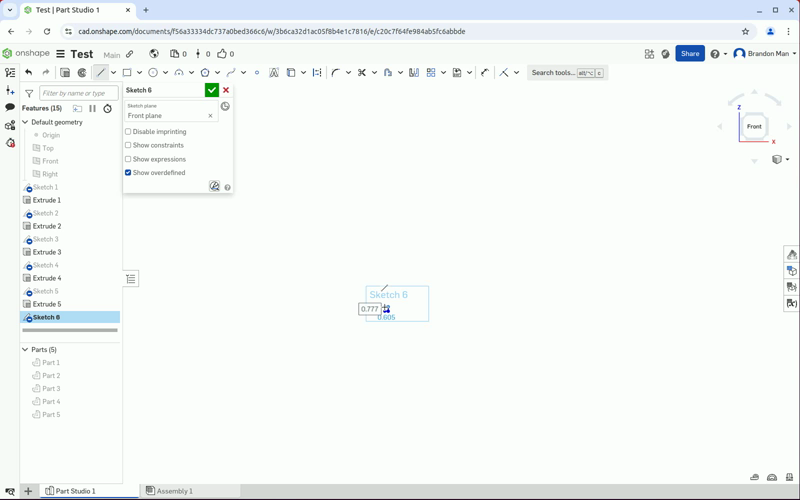
scroll(6)
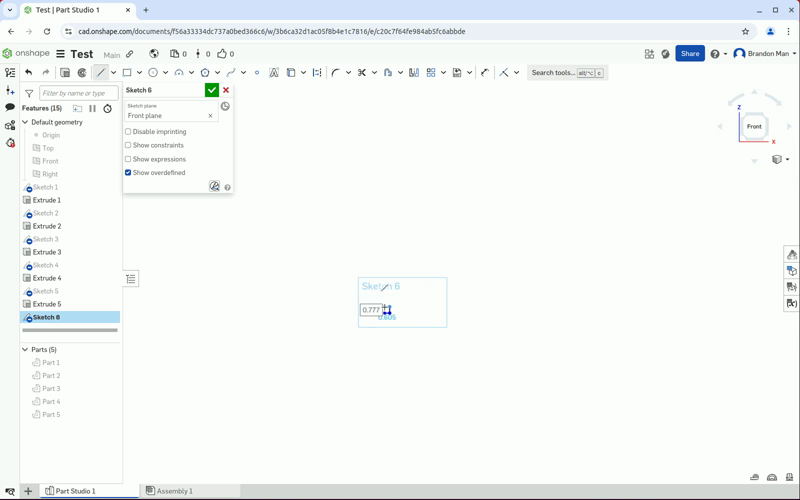
scroll(6)
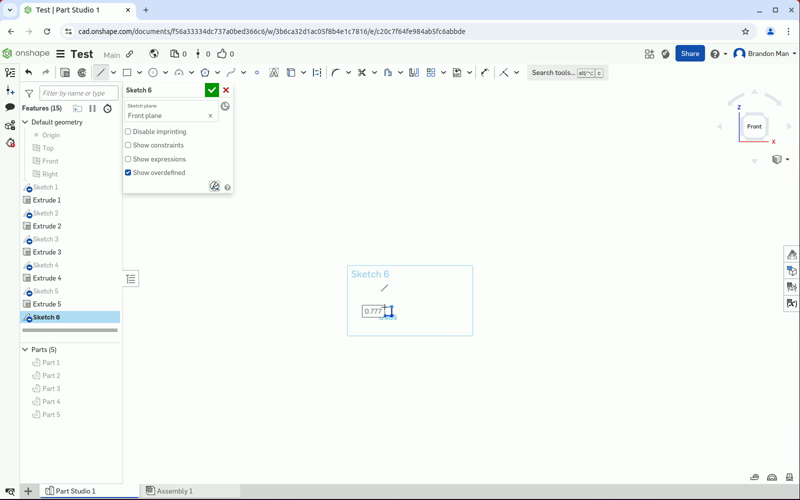
scroll(6)
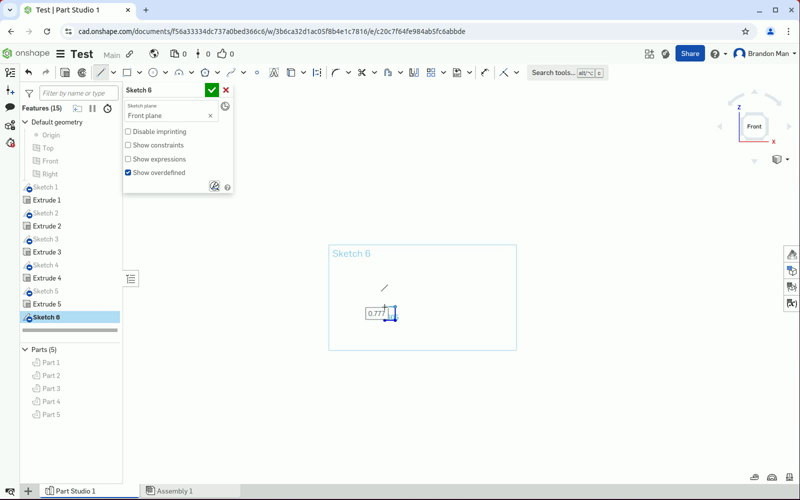
scroll(6)
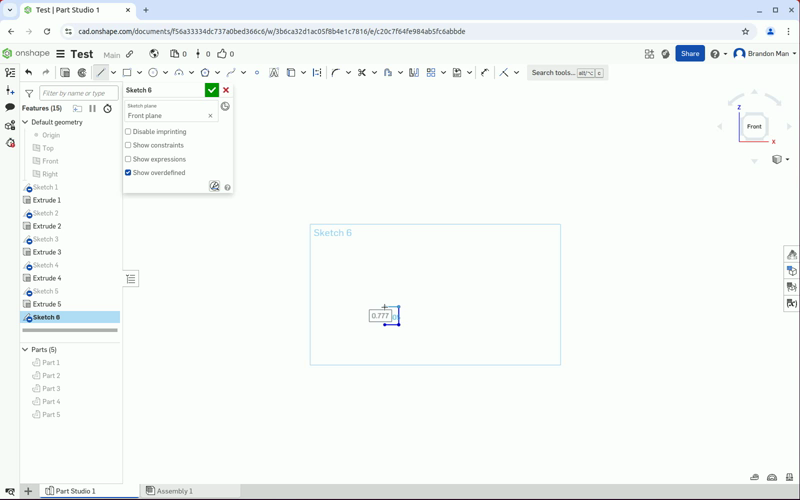
scroll(6)
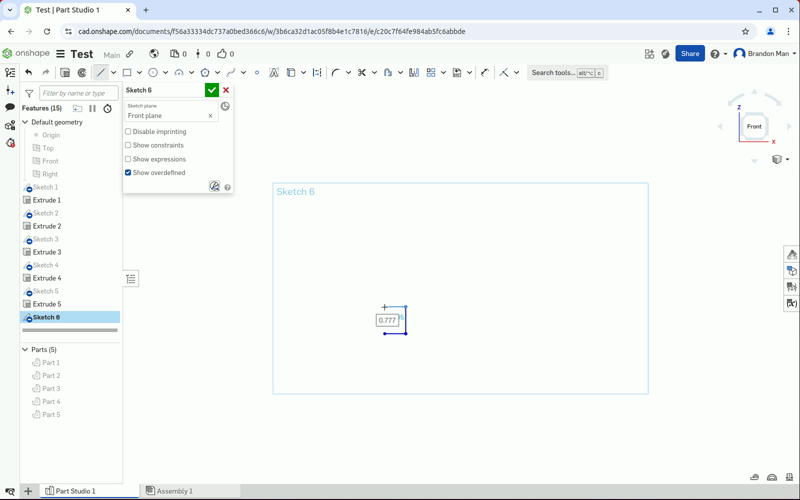
scroll(6)
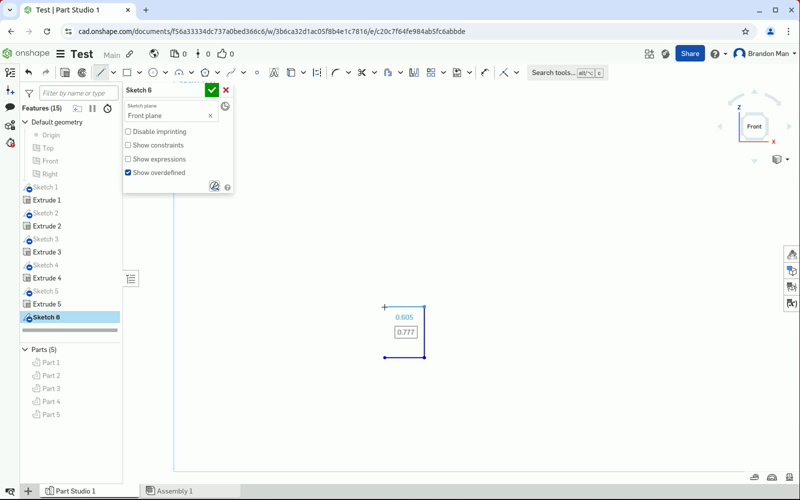
click(384, 306)
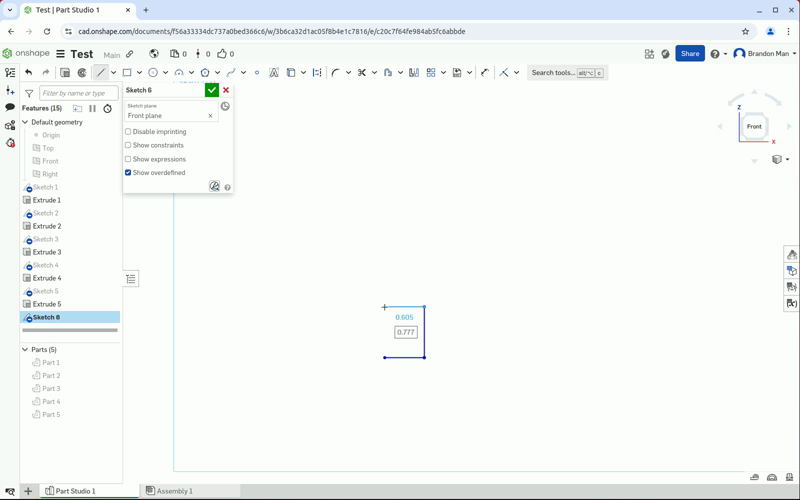
scroll(-6)
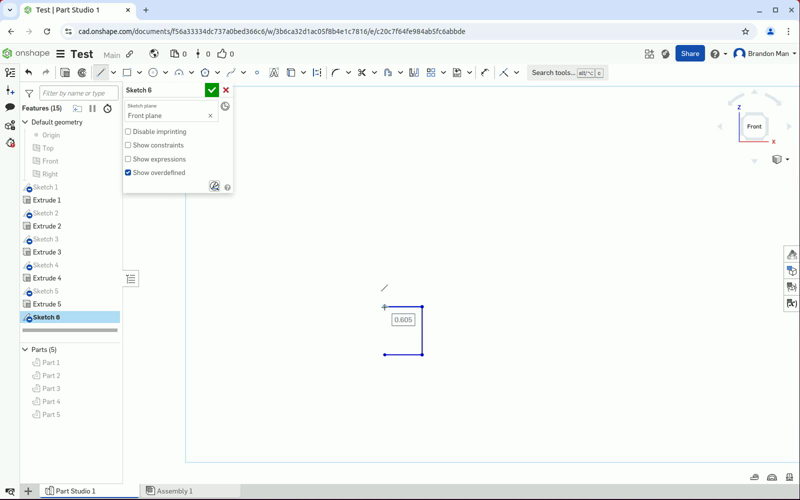
scroll(-6)
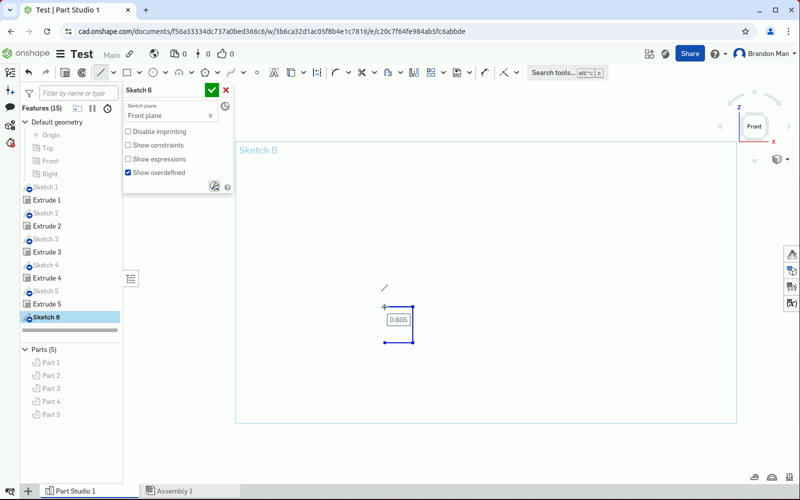
scroll(-6)
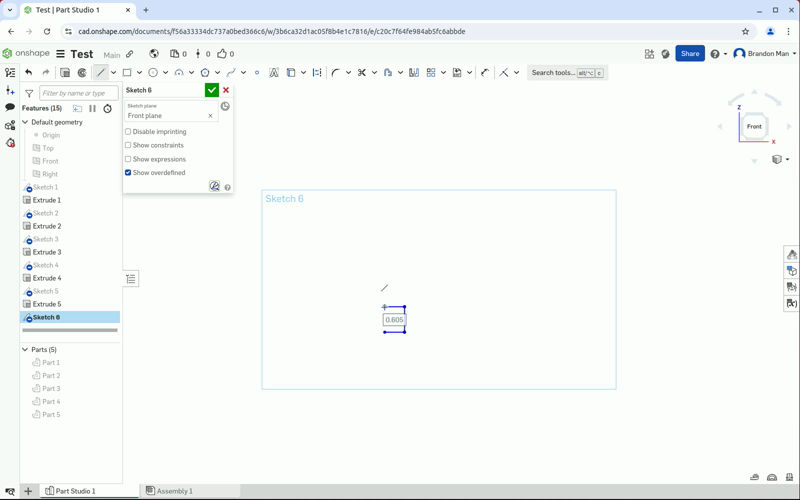
scroll(-6)
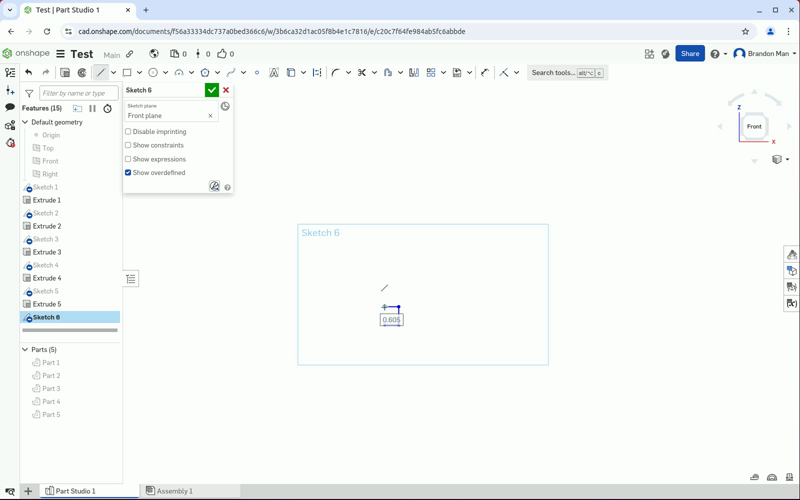
scroll(-6)
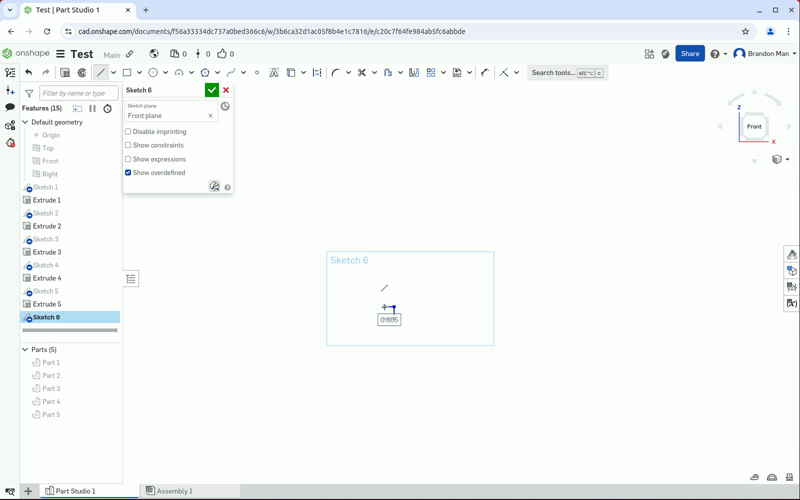
scroll(-6)
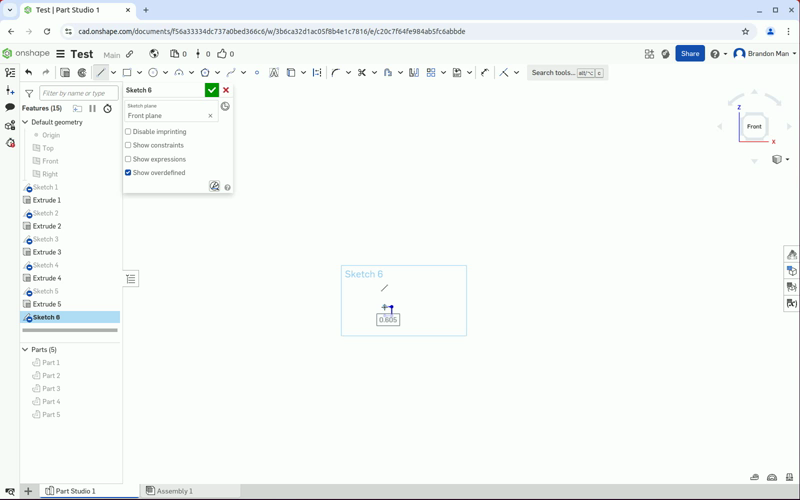
scroll(-6)
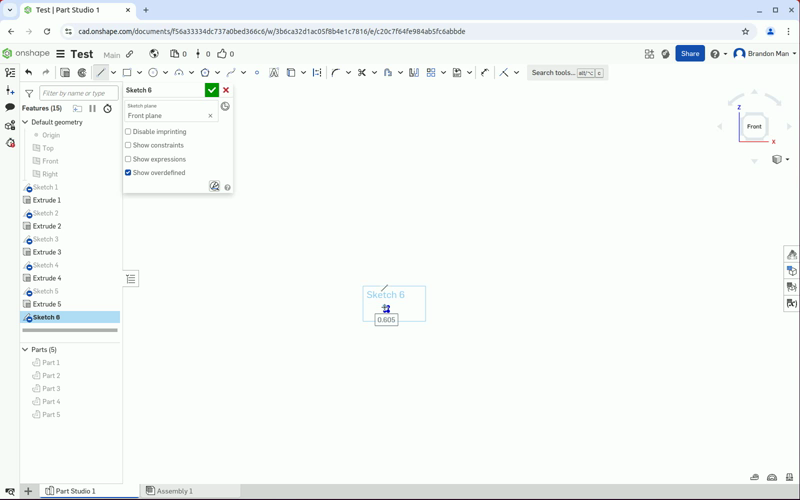
key_up(shift)
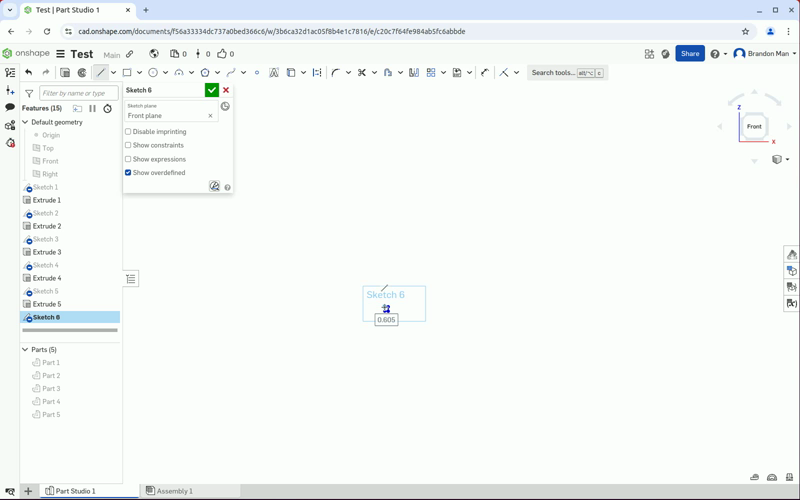
mouse_move(414, 306)
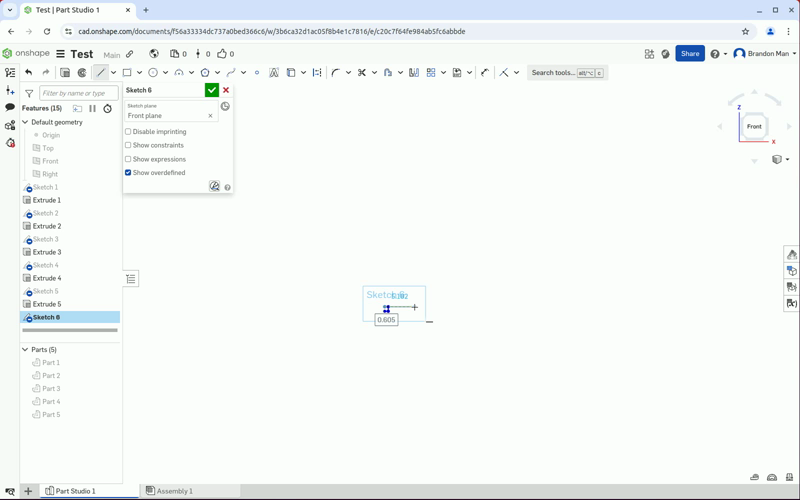
key_down(shift)
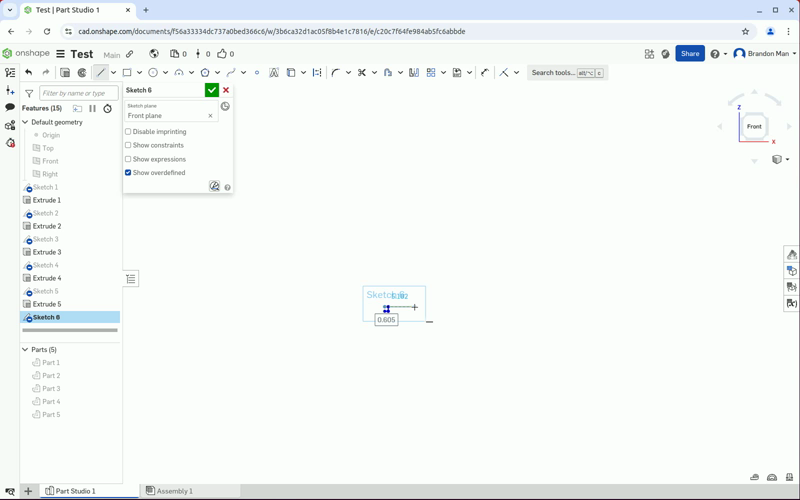
mouse_move(384, 311)
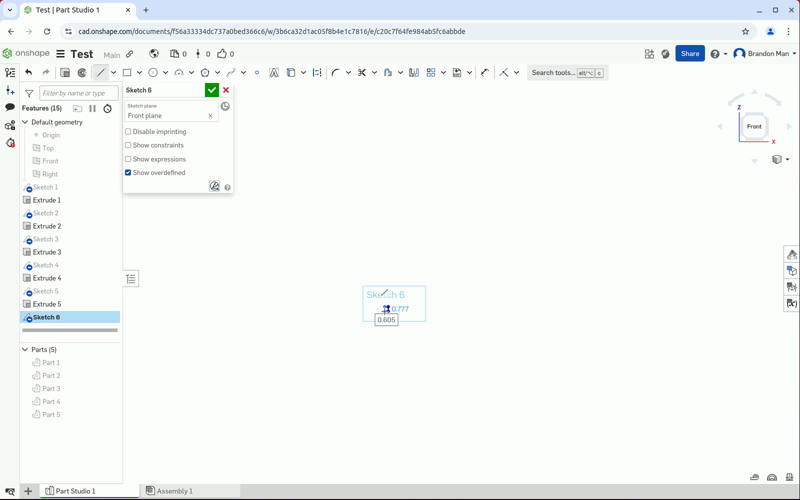
scroll(6)
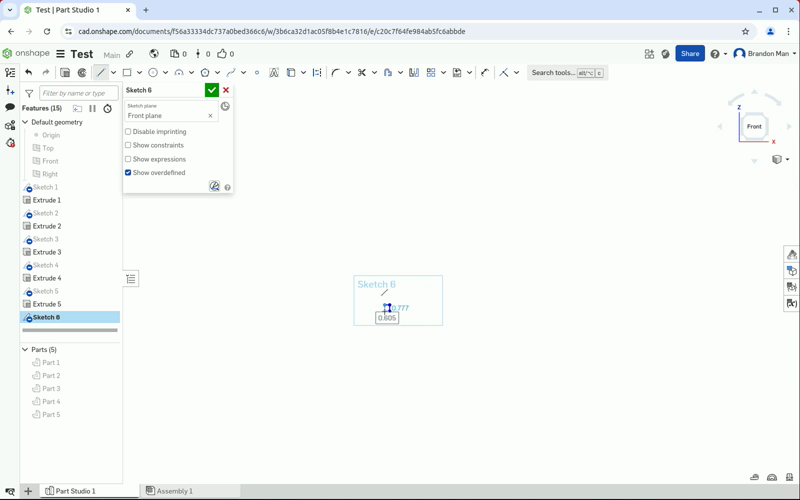
scroll(6)
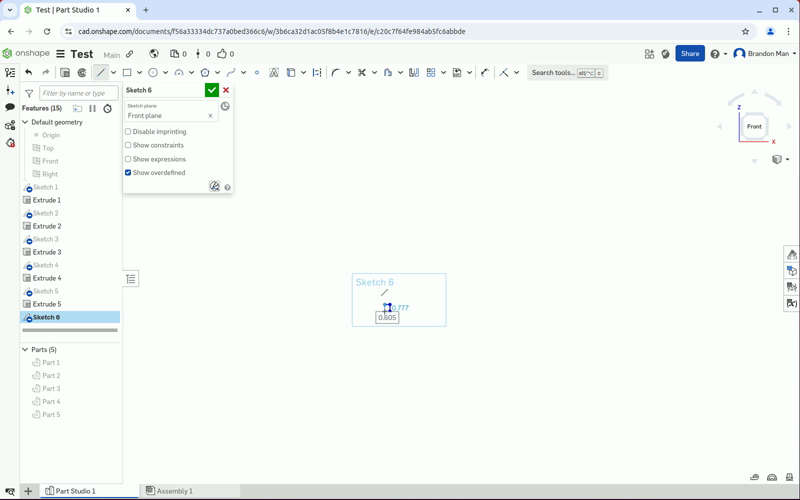
scroll(6)
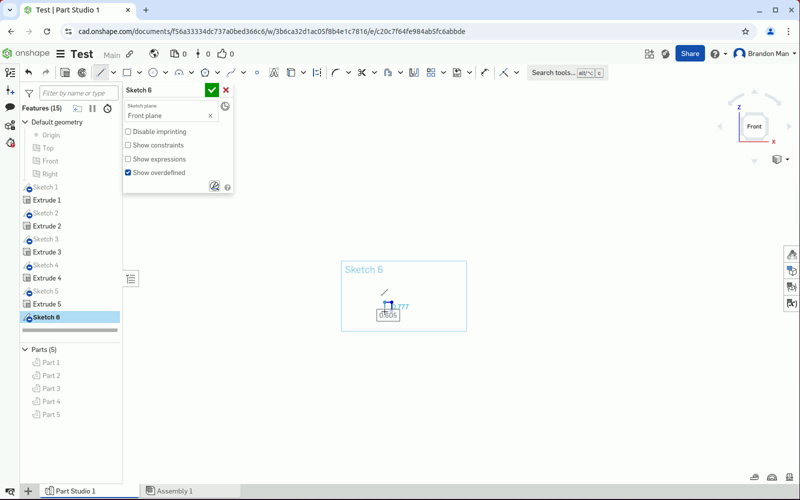
scroll(6)
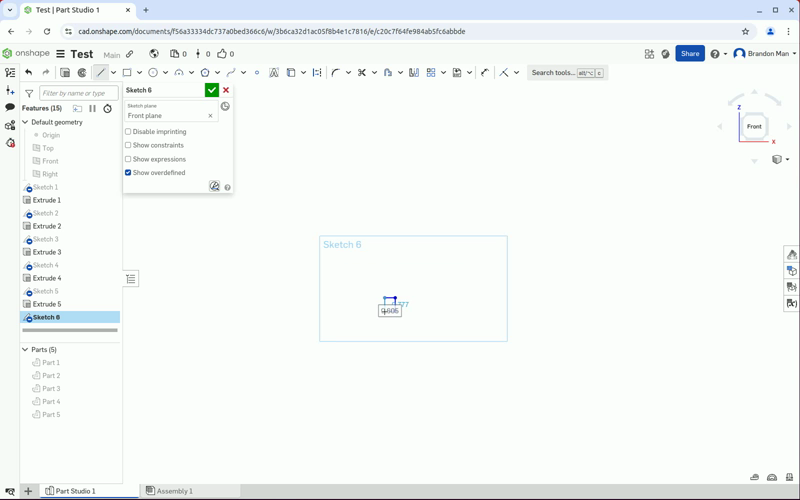
scroll(6)
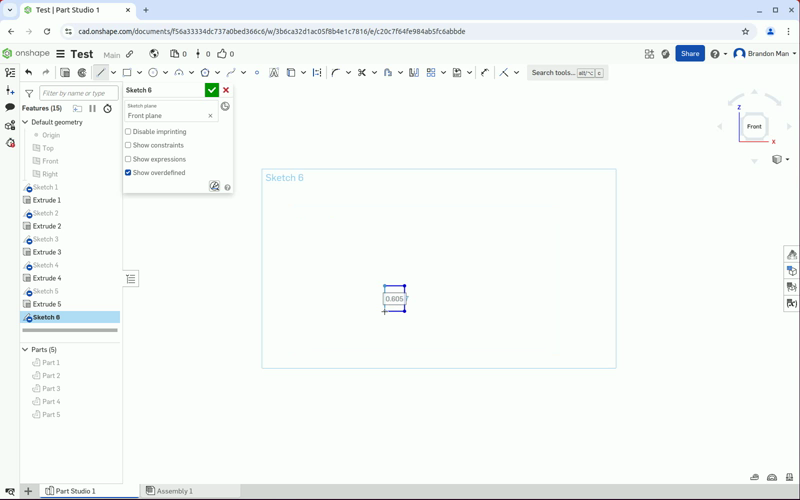
scroll(6)
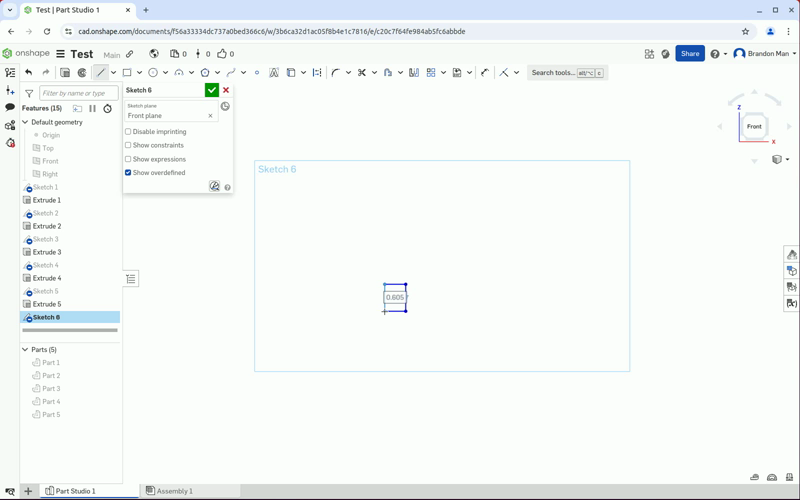
scroll(6)
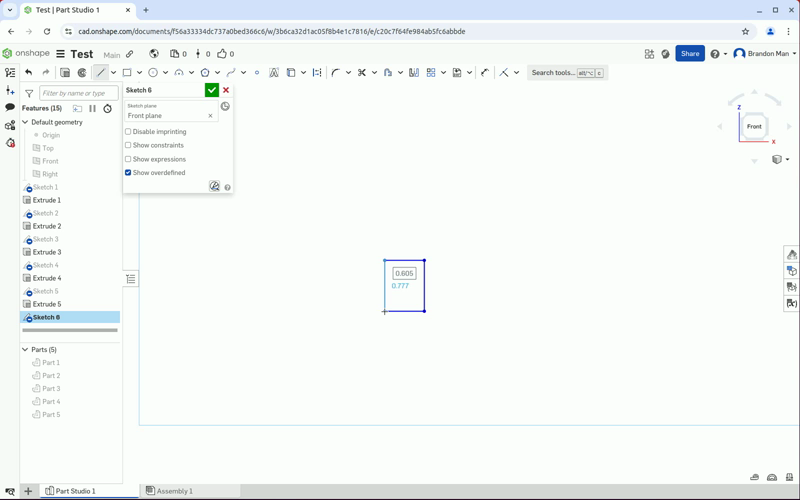
key_up(shift)
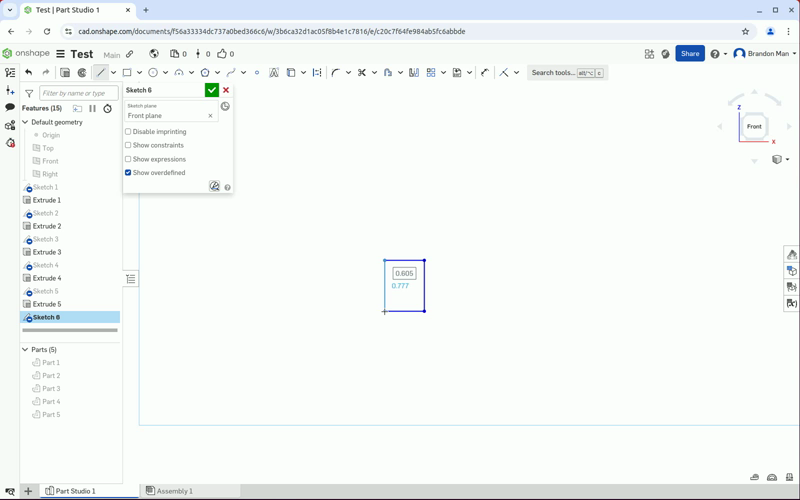
click(384, 311)
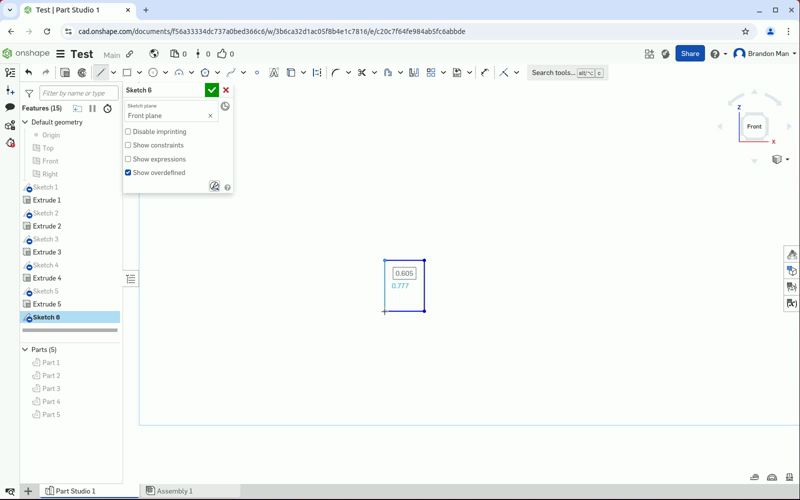
scroll(-6)
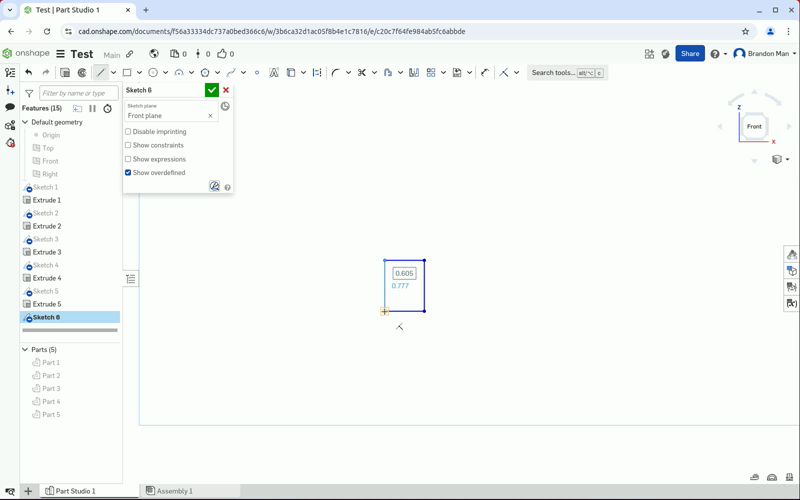
scroll(-6)
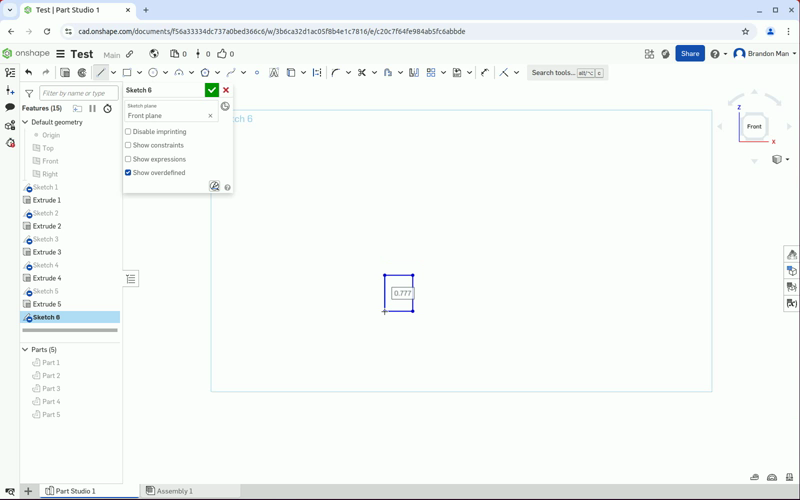
scroll(-6)
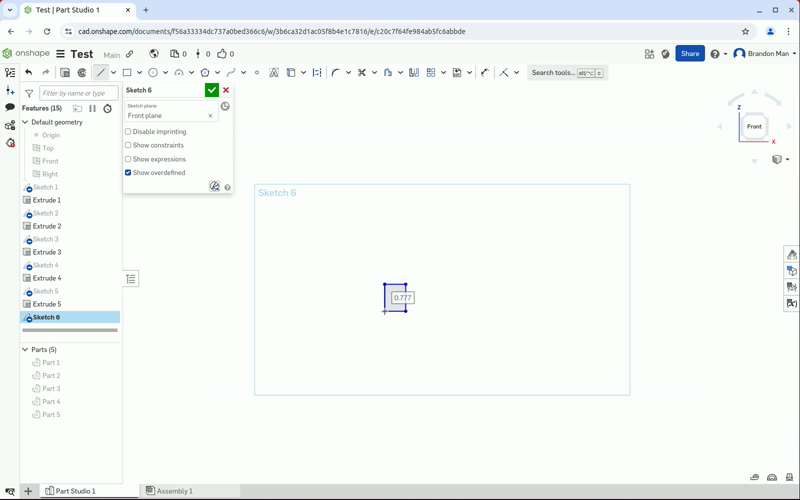
scroll(-6)
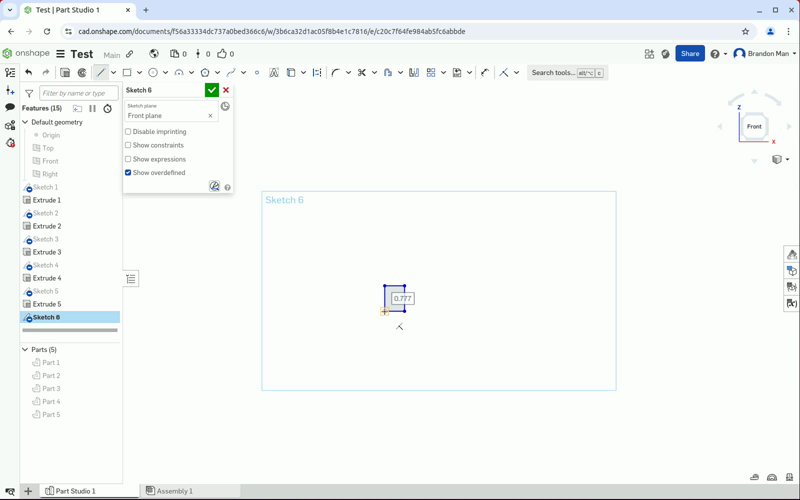
scroll(-6)
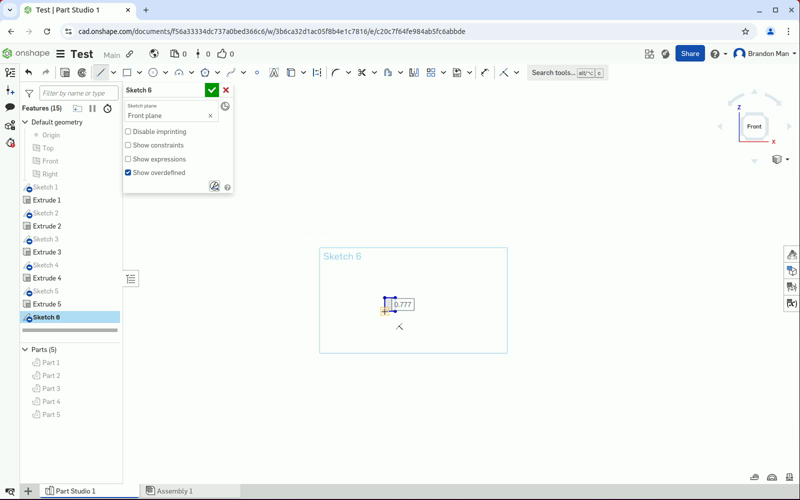
scroll(-6)
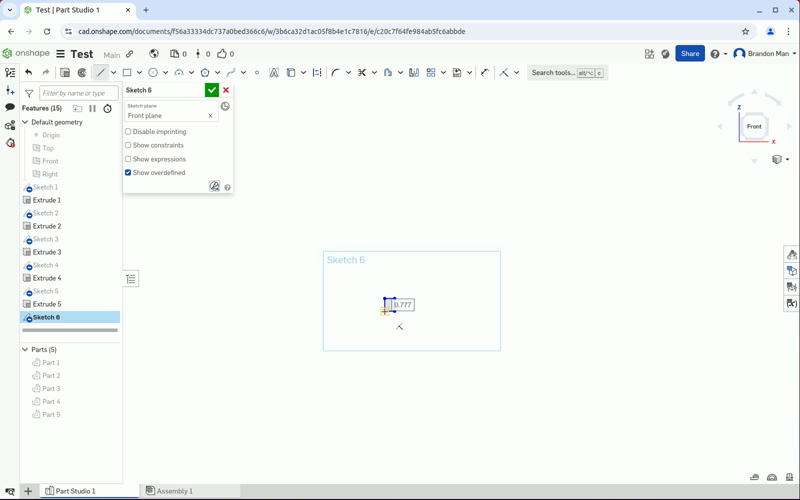
scroll(-6)
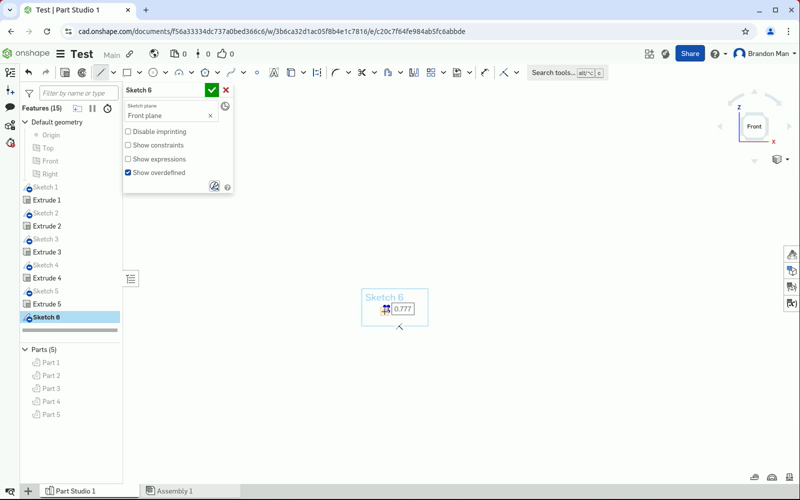
key(esc)
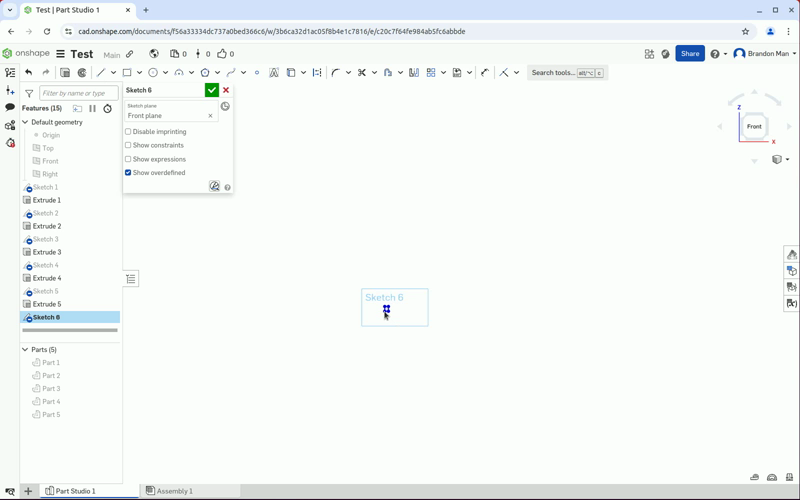
mouse_move(385, 310)
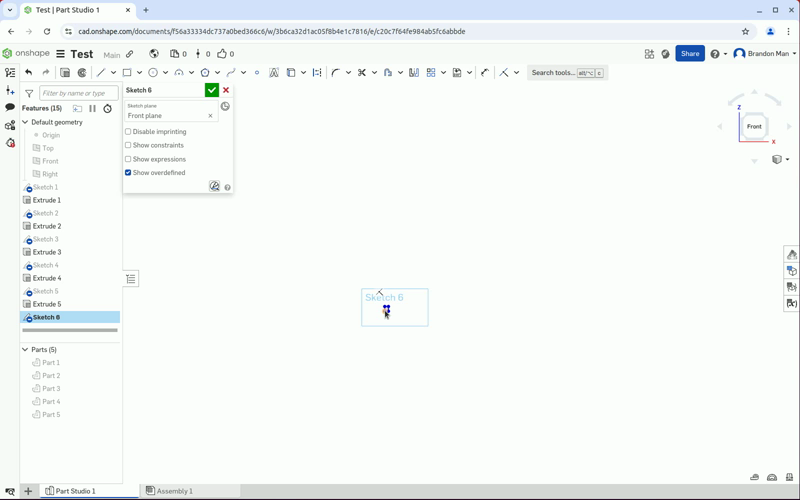
scroll(6)
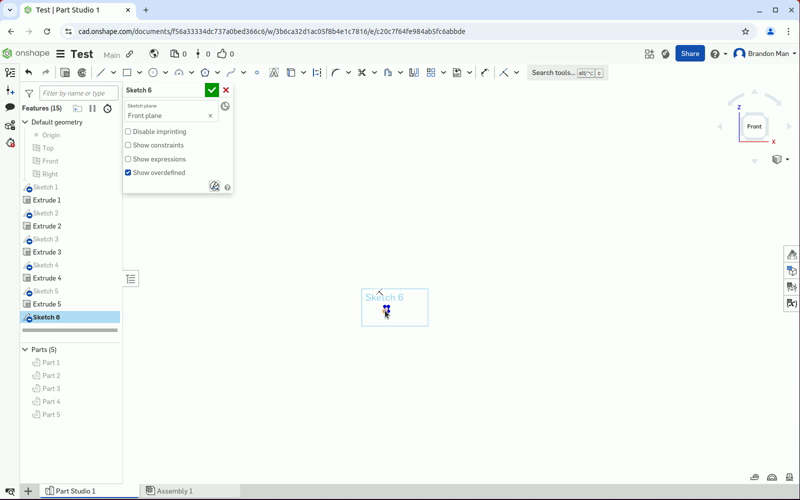
scroll(6)
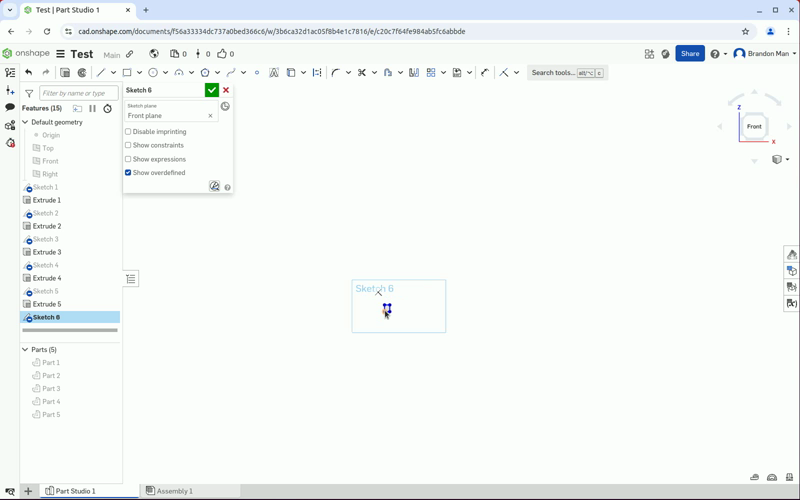
scroll(6)
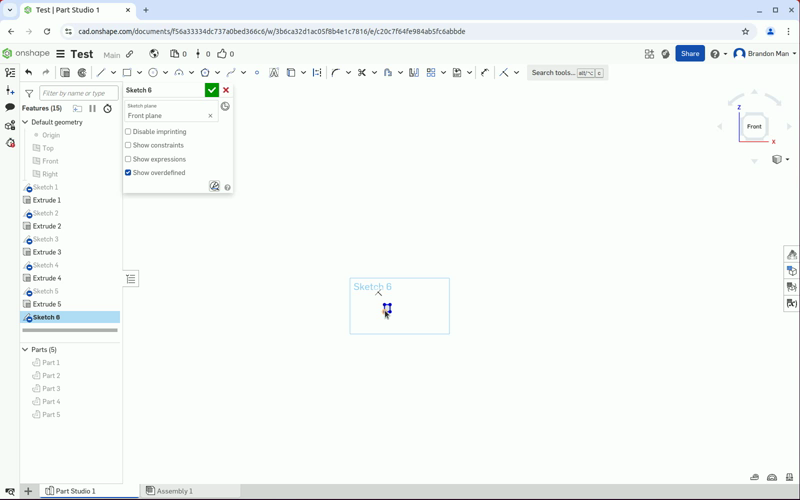
scroll(6)
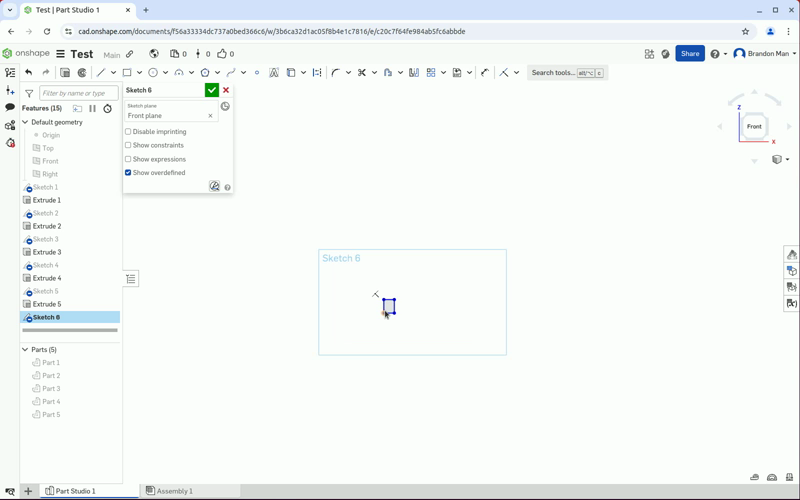
scroll(6)
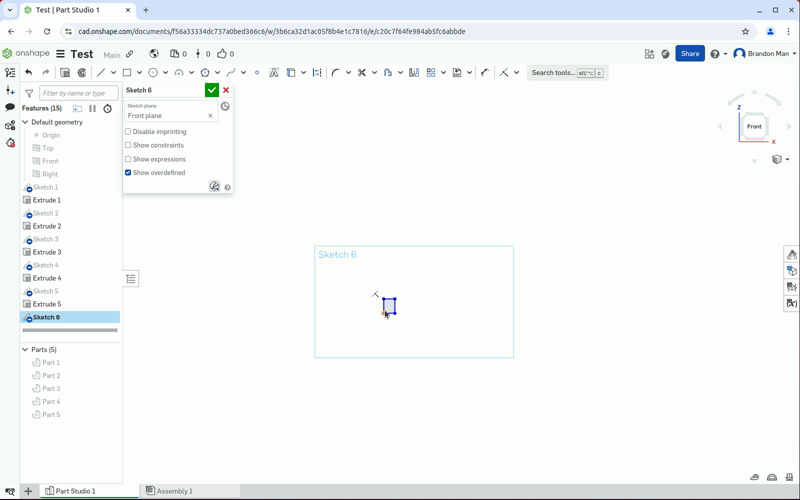
scroll(6)
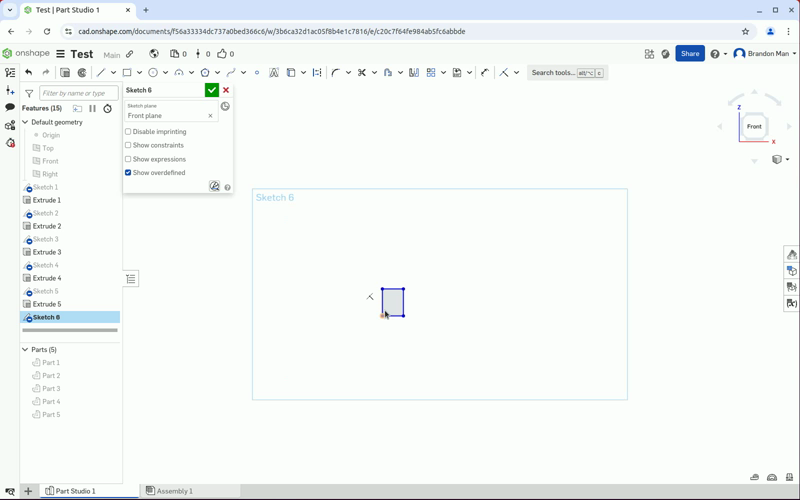
scroll(6)
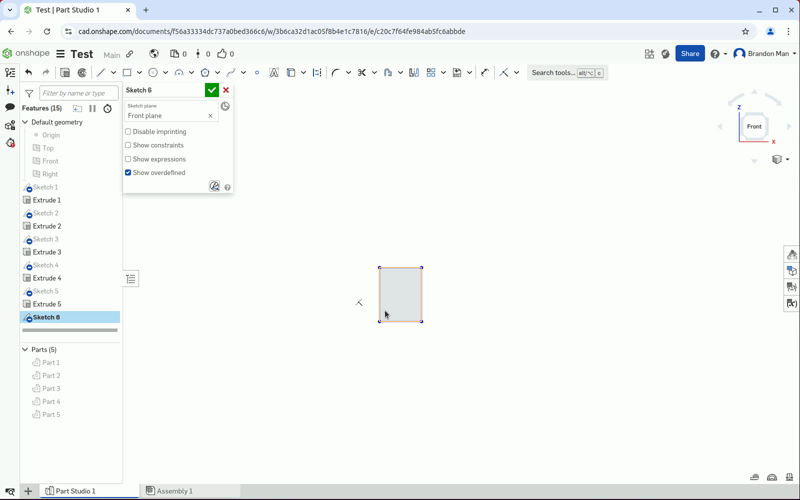
click(385, 310)
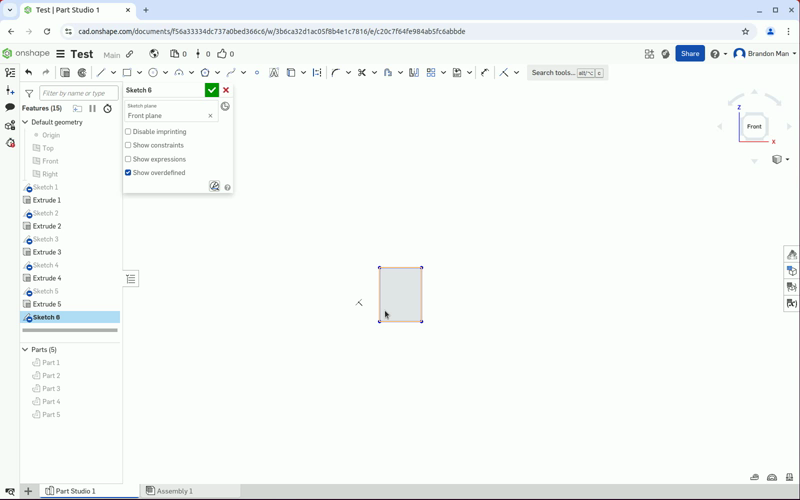
scroll(-6)
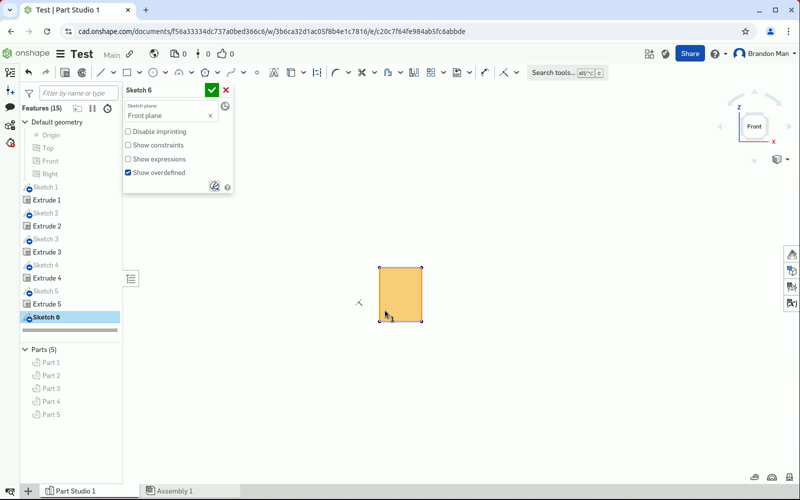
scroll(-6)
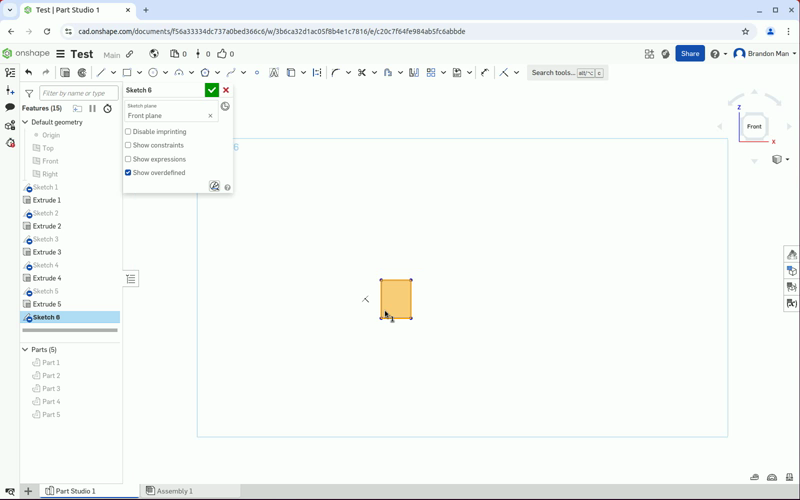
scroll(-6)
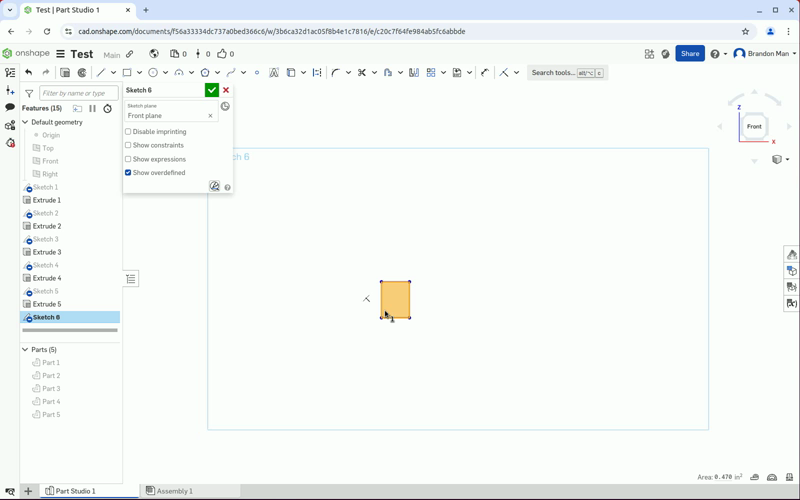
scroll(-6)
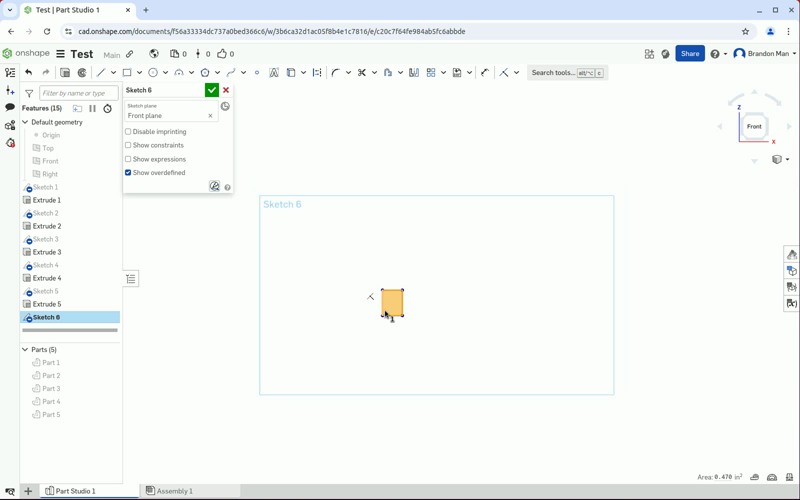
scroll(-6)
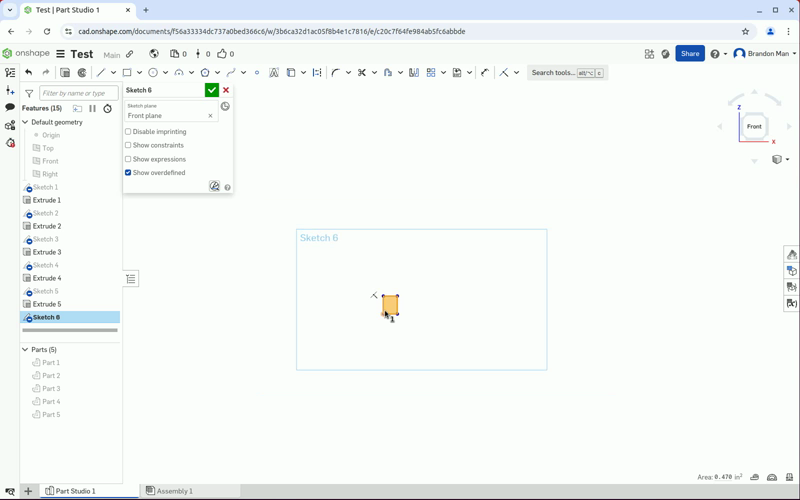
scroll(-6)
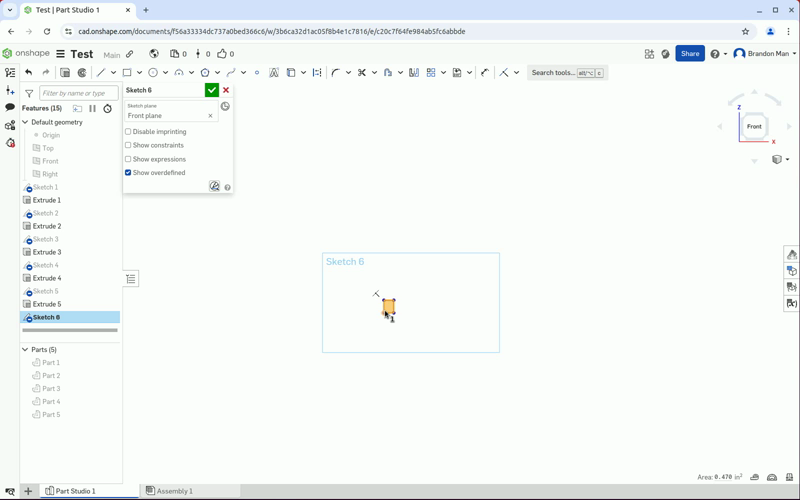
scroll(-6)
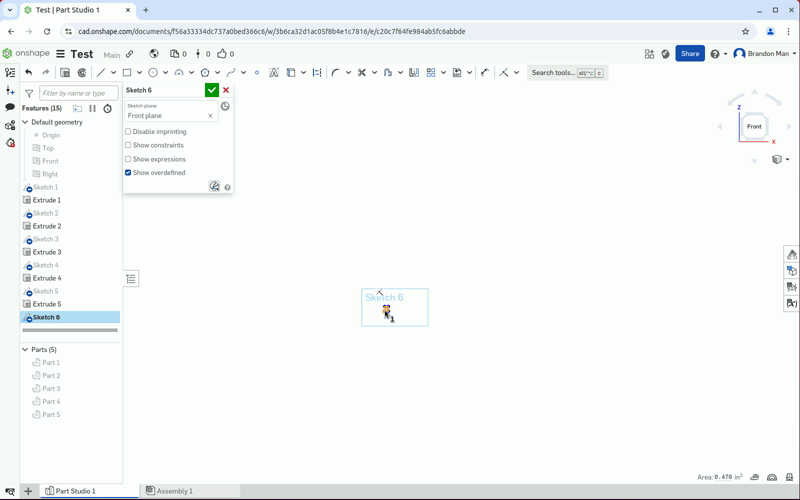
mouse_move(73, 352)
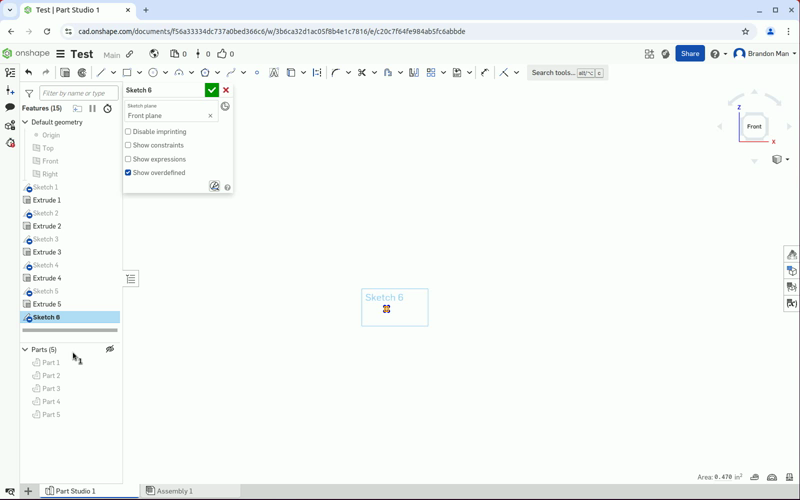
key(shift+y)
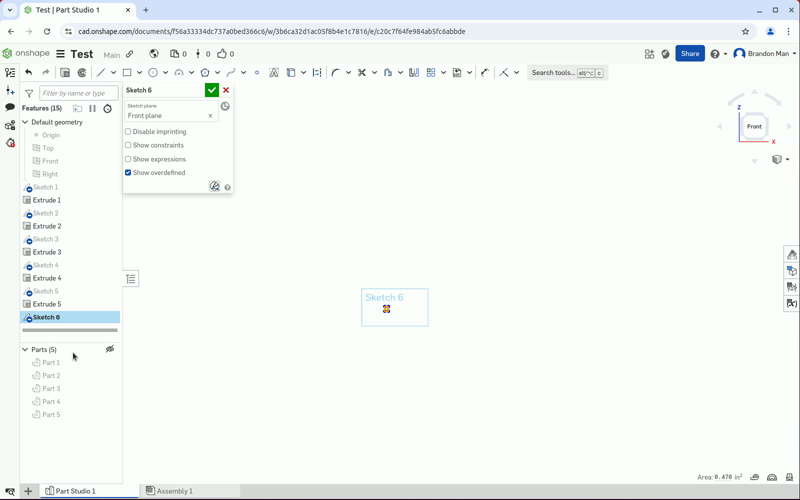
key(shift+e)
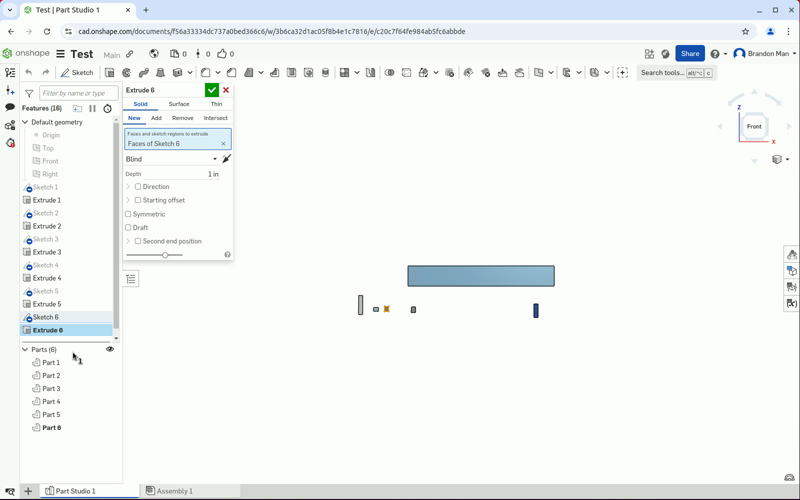
mouse_move(143, 106)
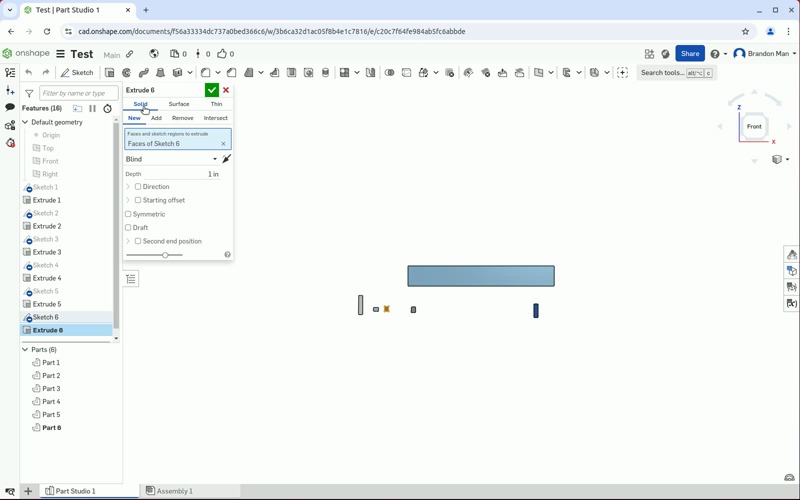
click(143, 106)
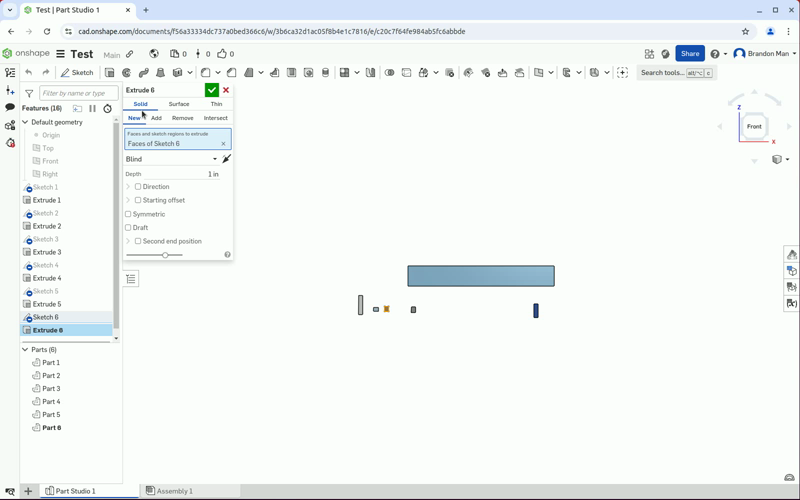
mouse_move(137, 120)
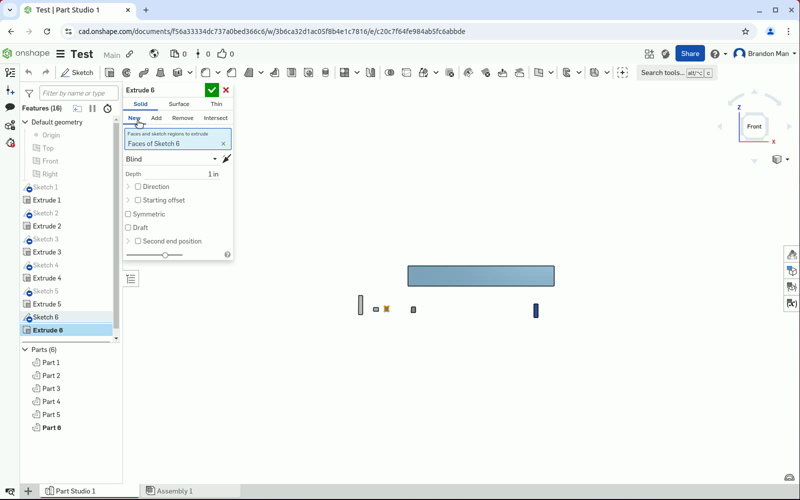
click(137, 120)
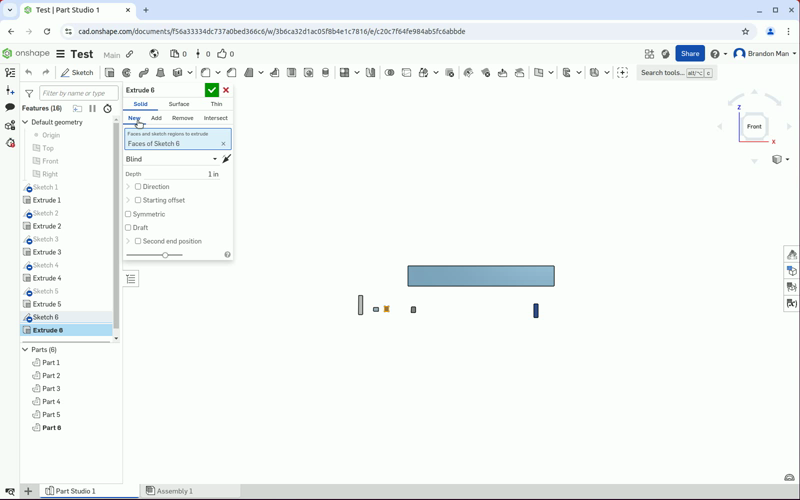
key(tab, 4)
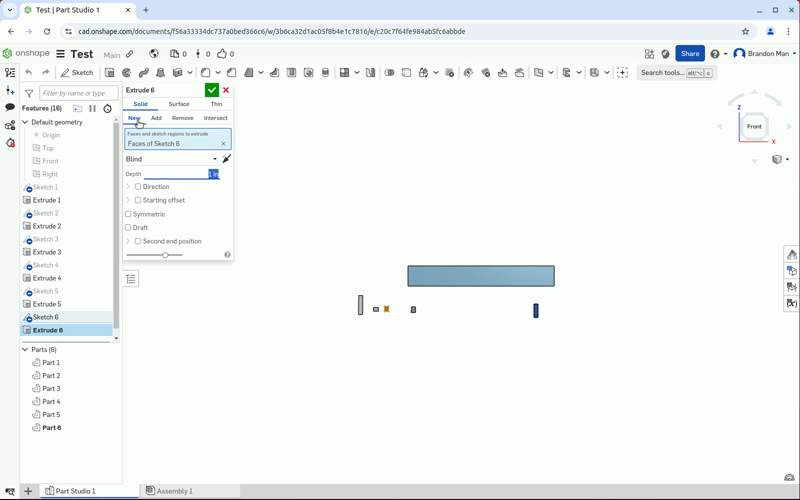
text(16.85)
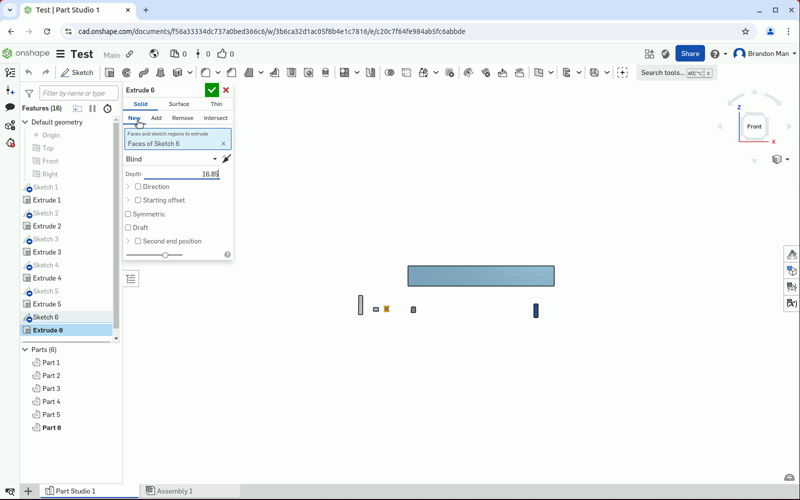
key(enter)
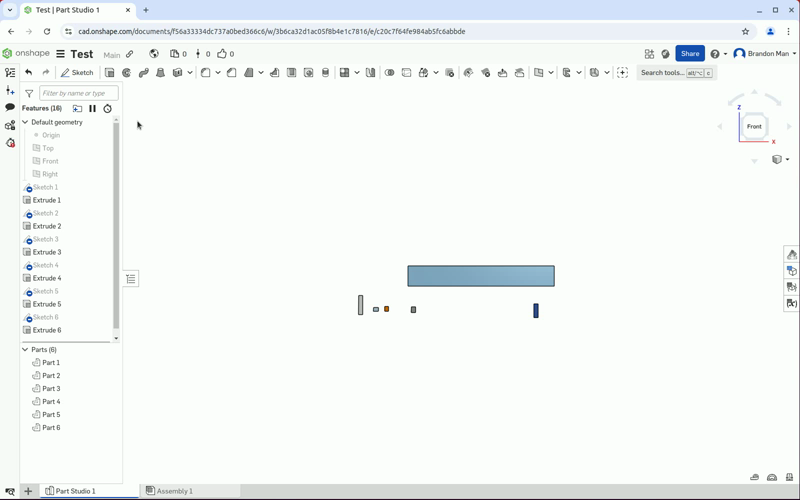
key(shift+h)
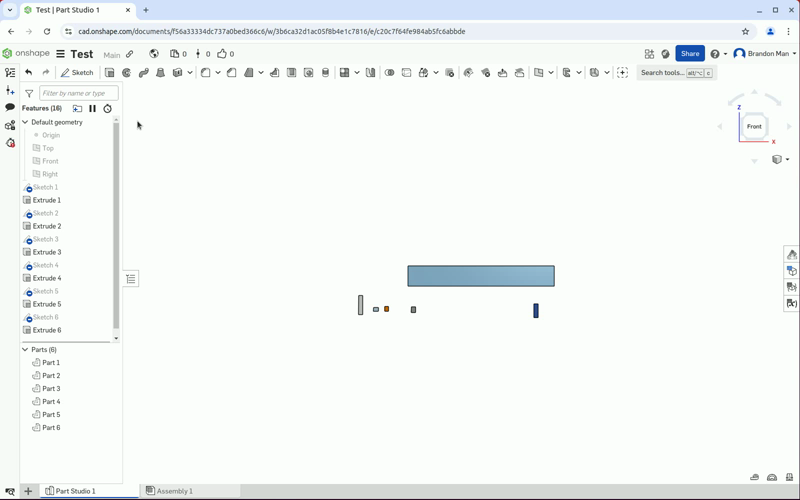
key(shift+h)
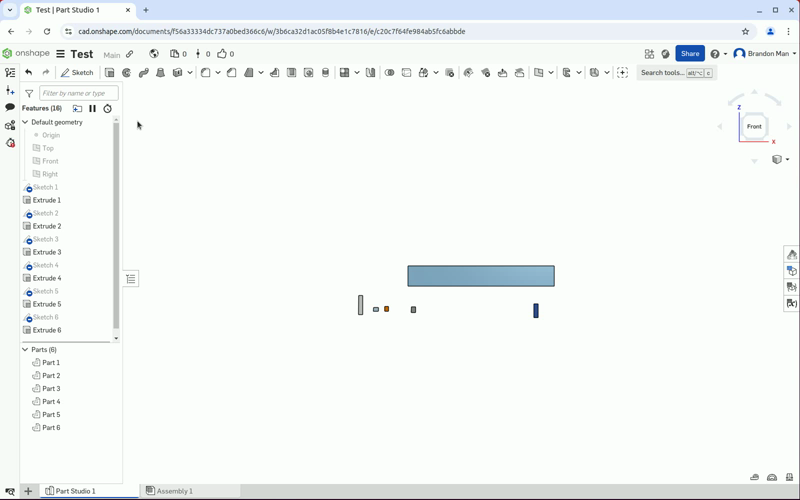
mouse_move(69, 189)
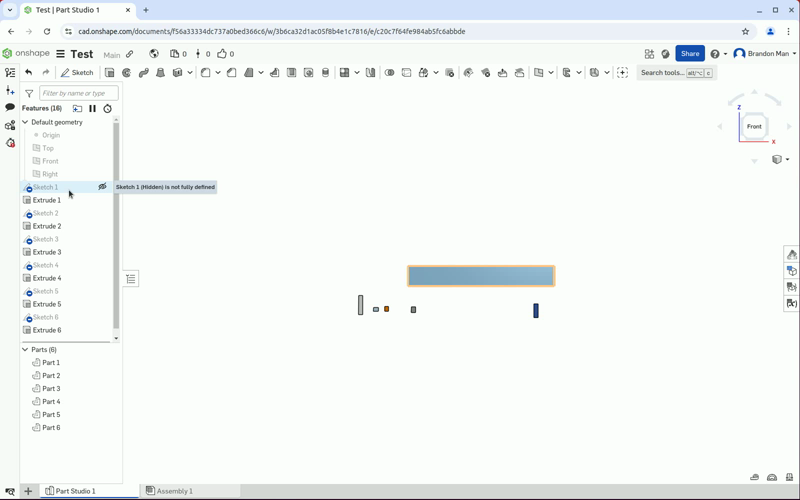
click(69, 189)
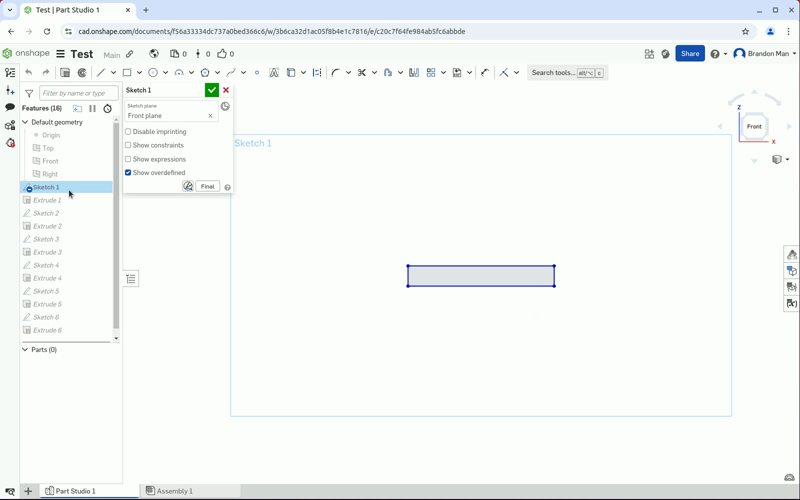
mouse_move(229, 92)
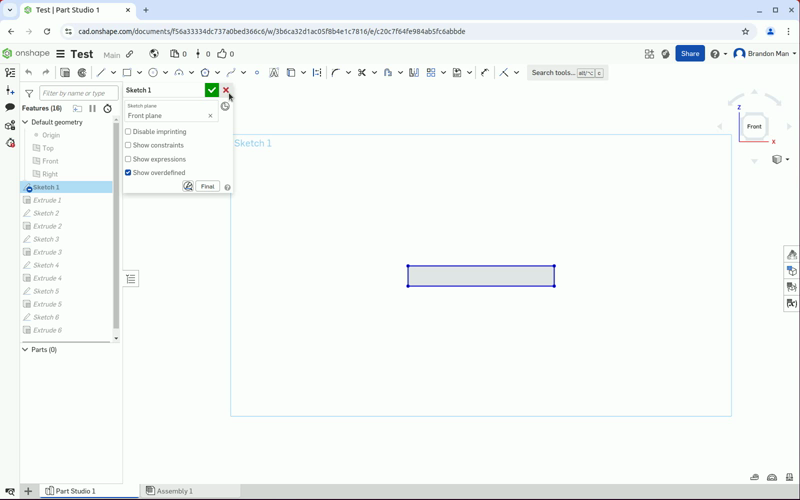
click(229, 92)
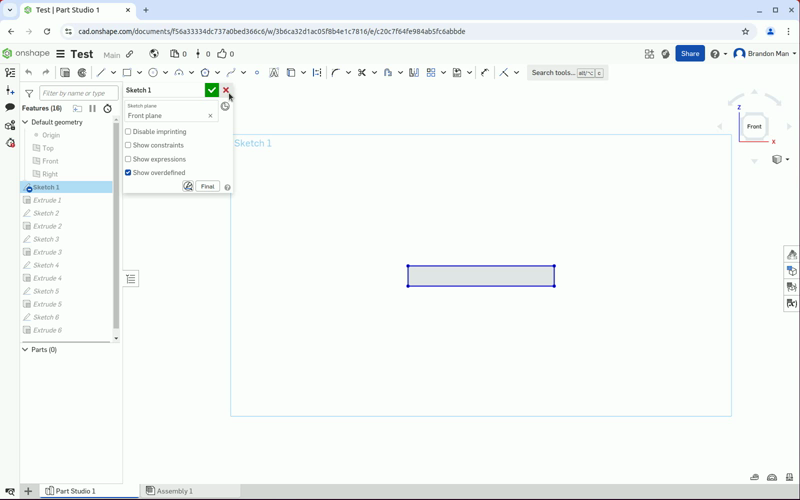
key(shift+s)
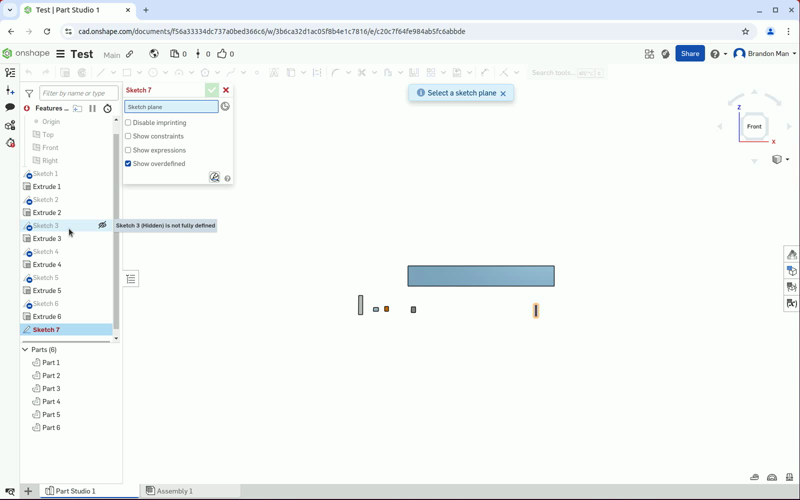
scroll(3)
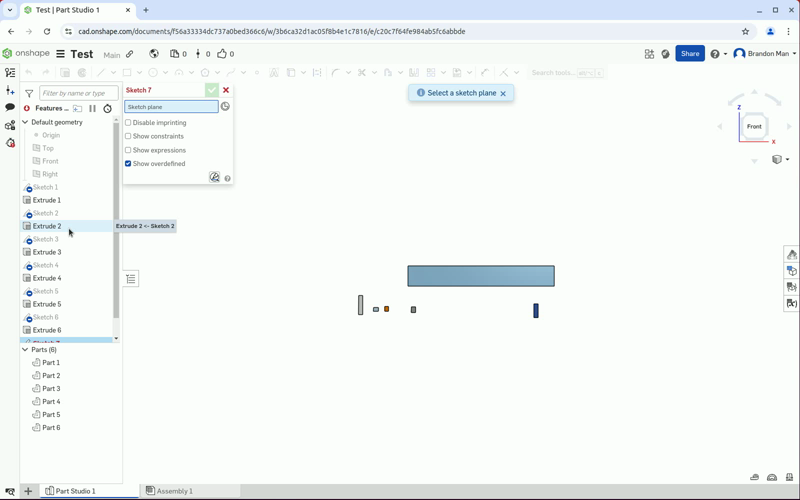
mouse_move(69, 163)
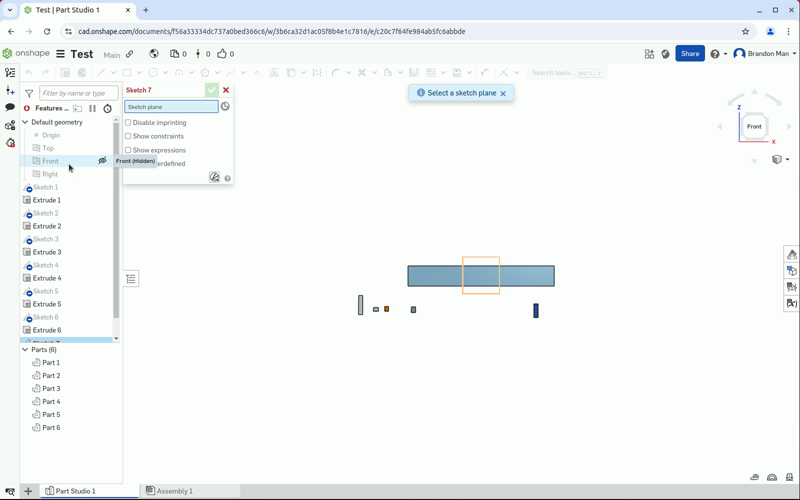
click(69, 163)
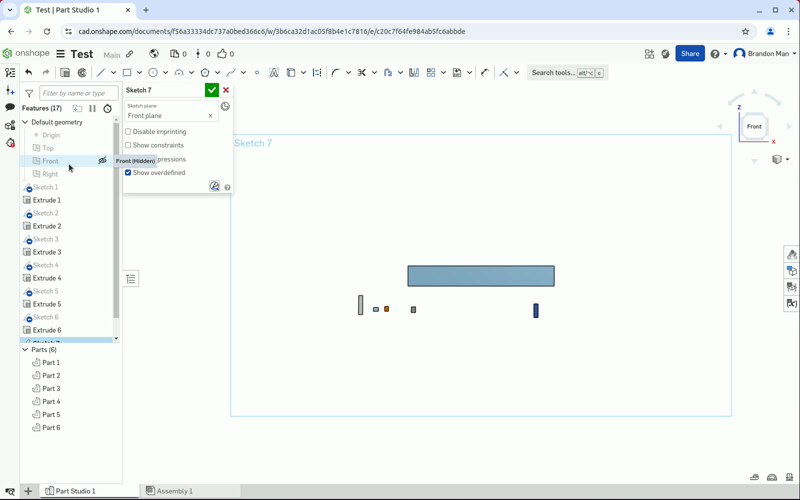
mouse_move(73, 352)
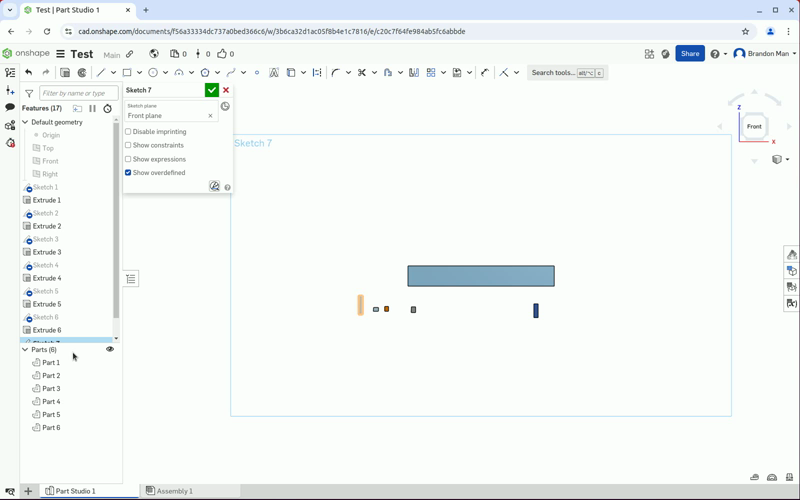
key(y)
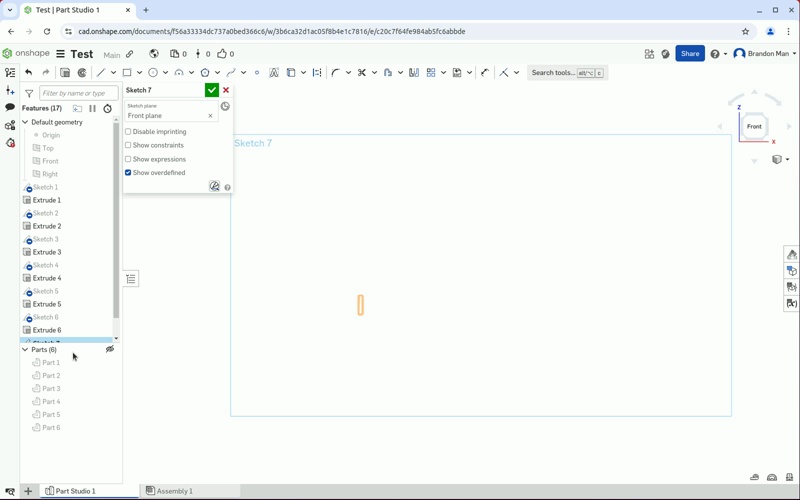
key(l)
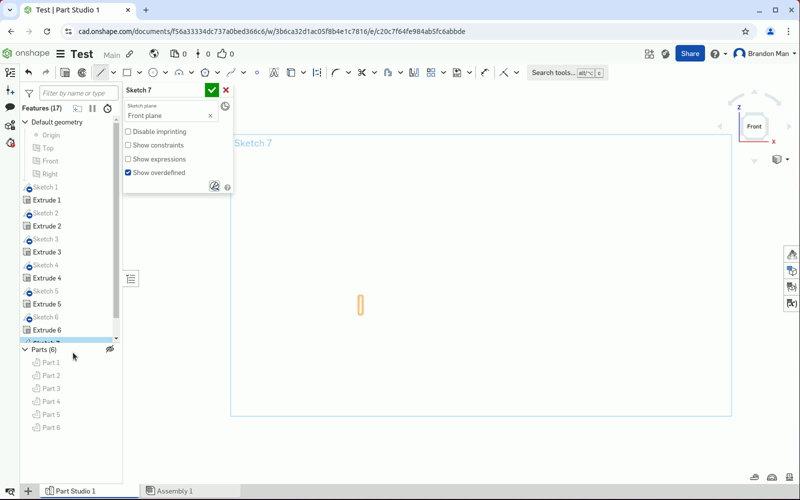
key_down(shift)
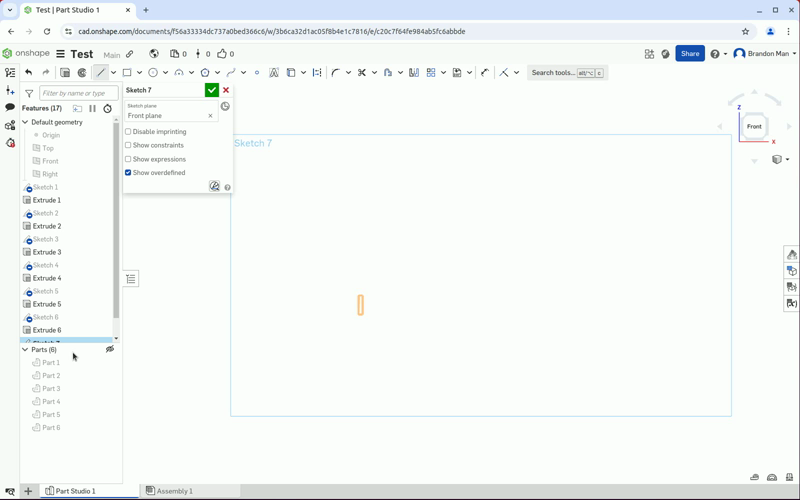
mouse_move(348, 314)
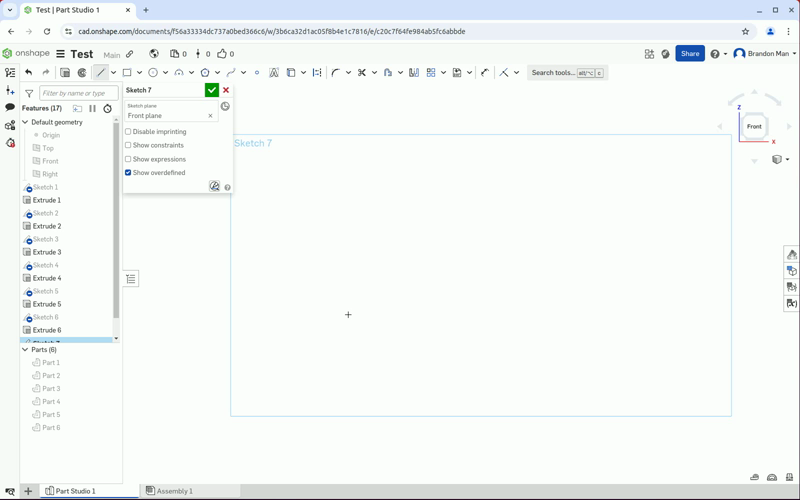
click(348, 314)
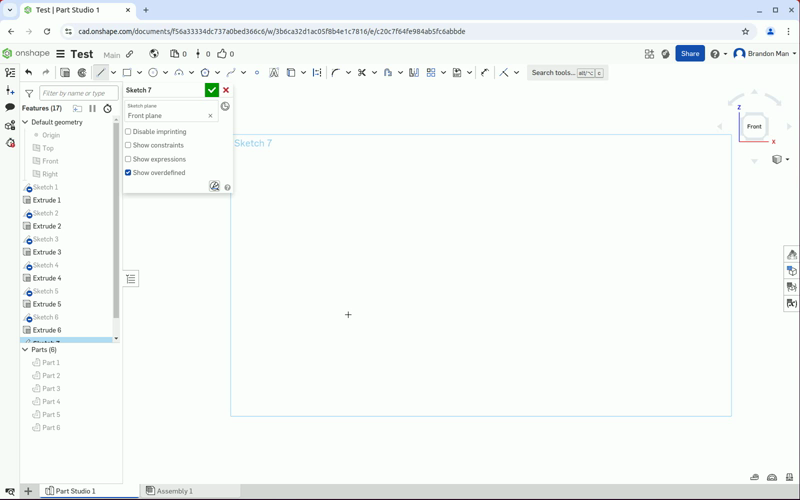
key_up(shift)
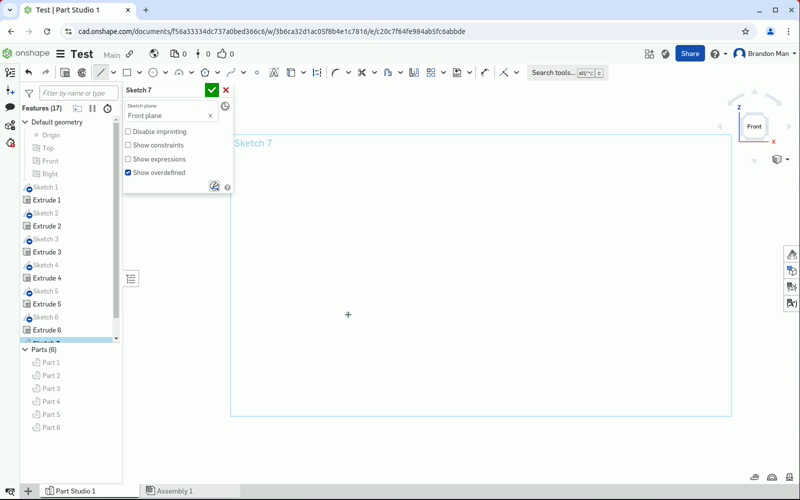
key_down(shift)
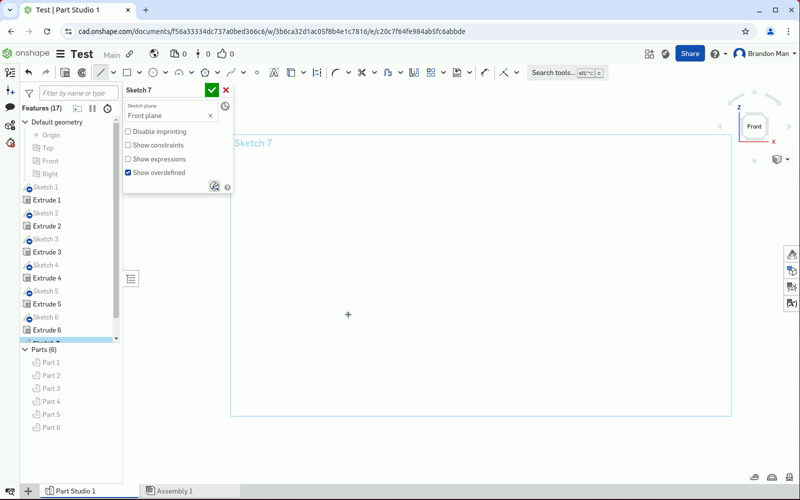
mouse_move(378, 314)
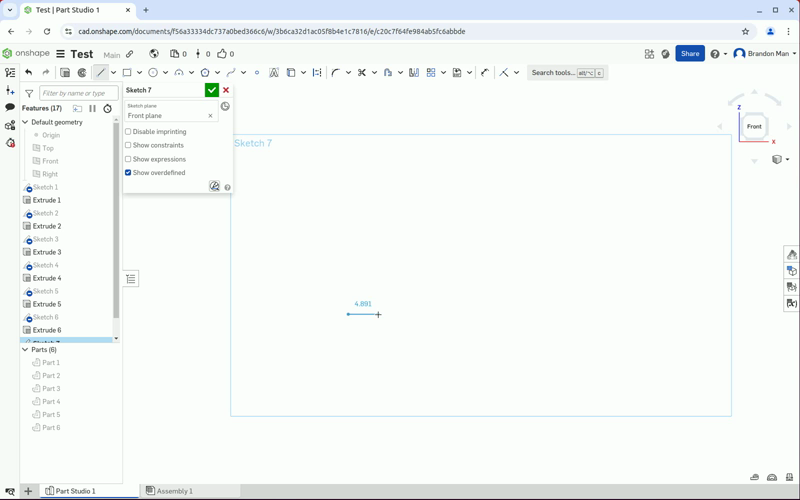
mouse_move(355, 314)
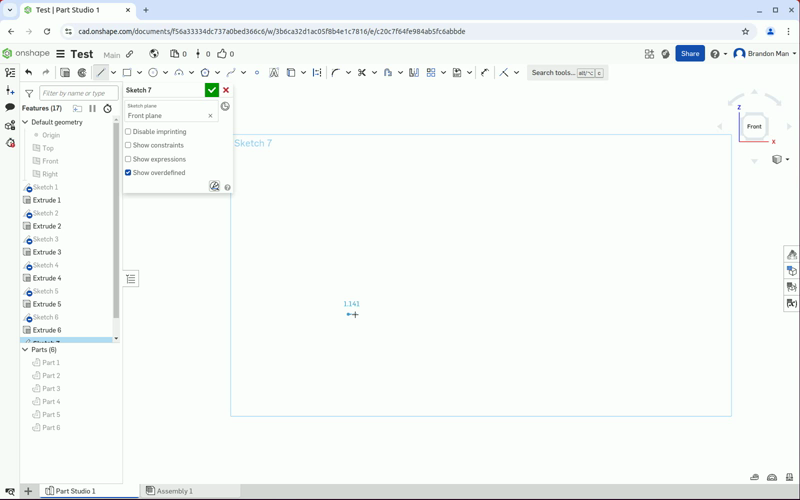
scroll(6)
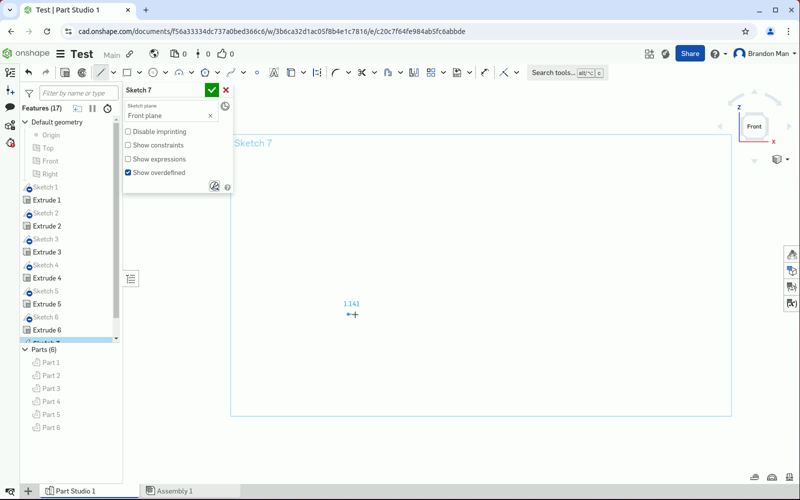
scroll(6)
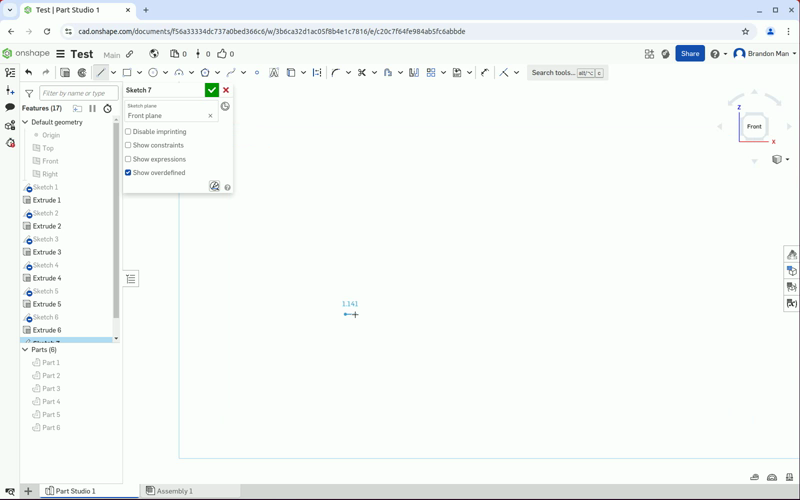
scroll(6)
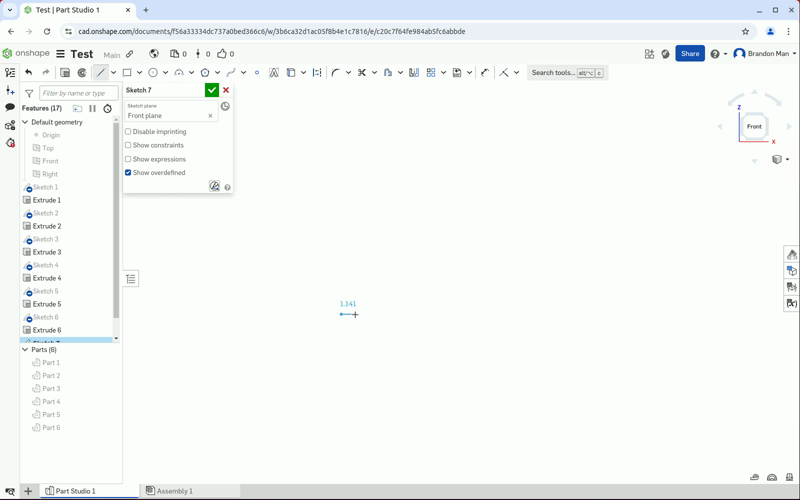
scroll(6)
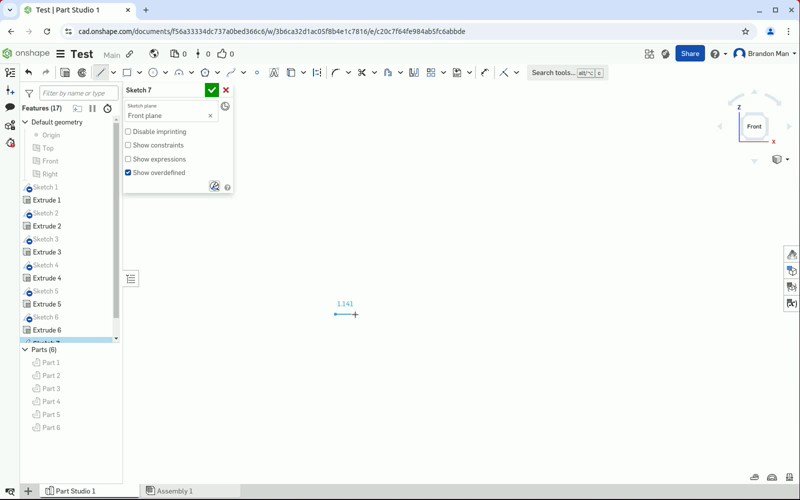
scroll(6)
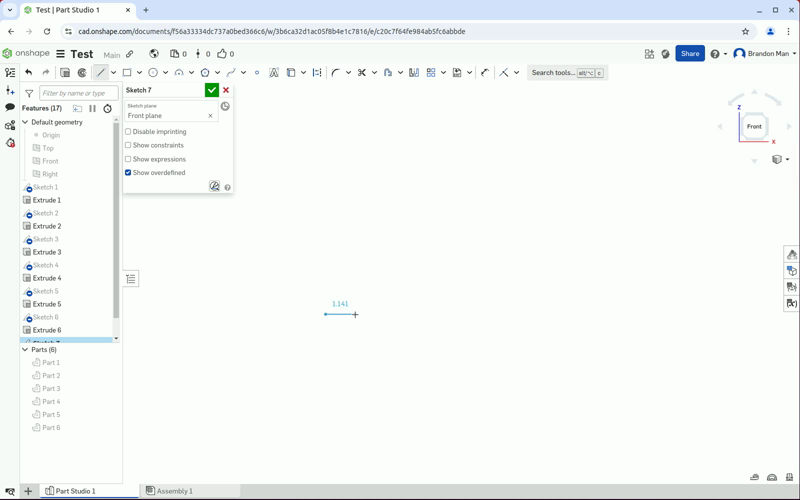
scroll(6)
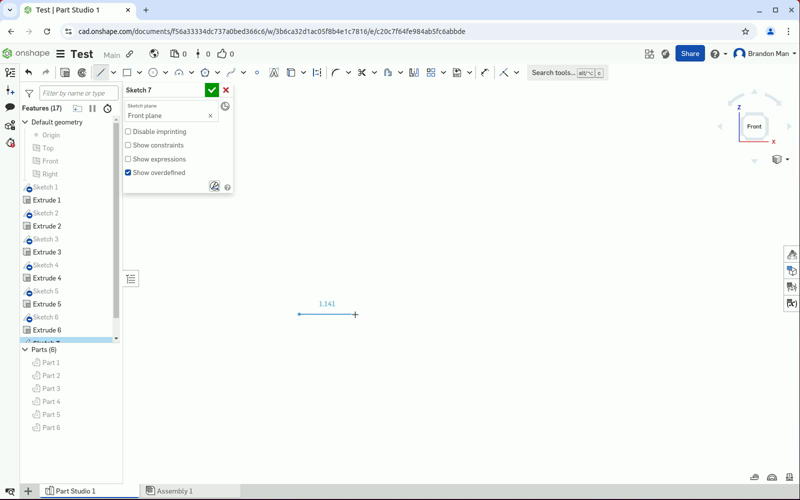
scroll(6)
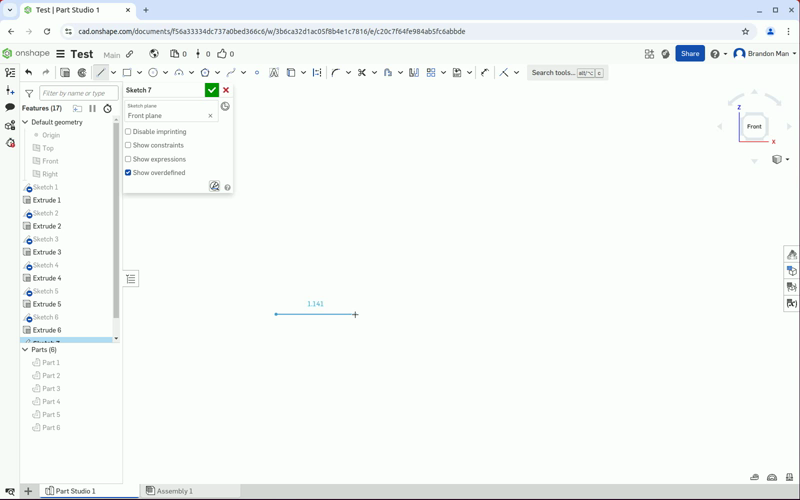
click(355, 314)
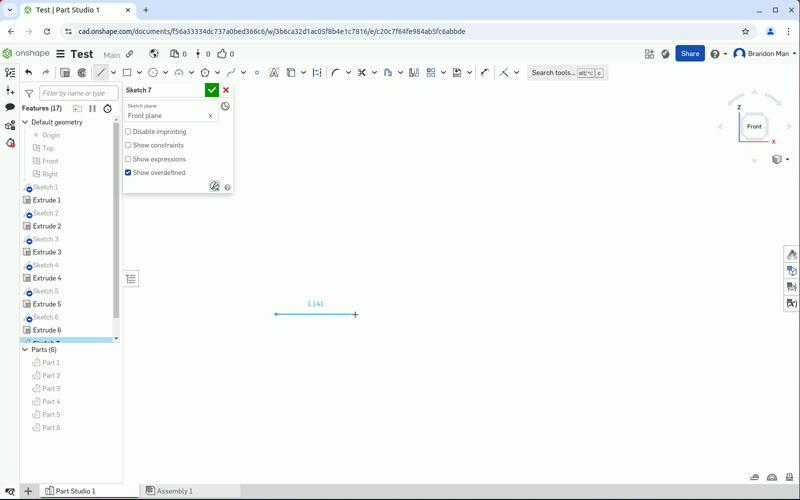
scroll(-6)
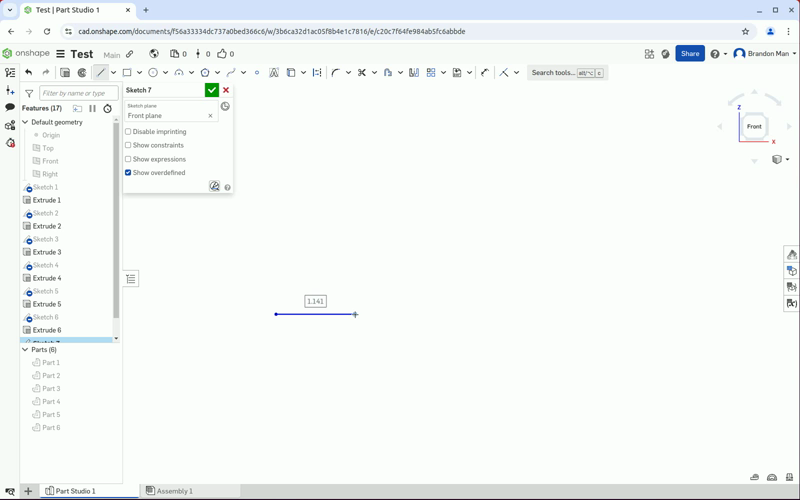
scroll(-6)
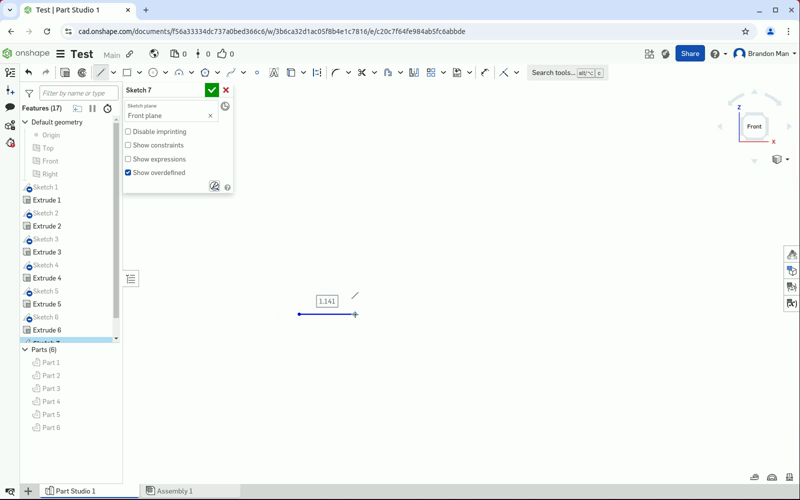
scroll(-6)
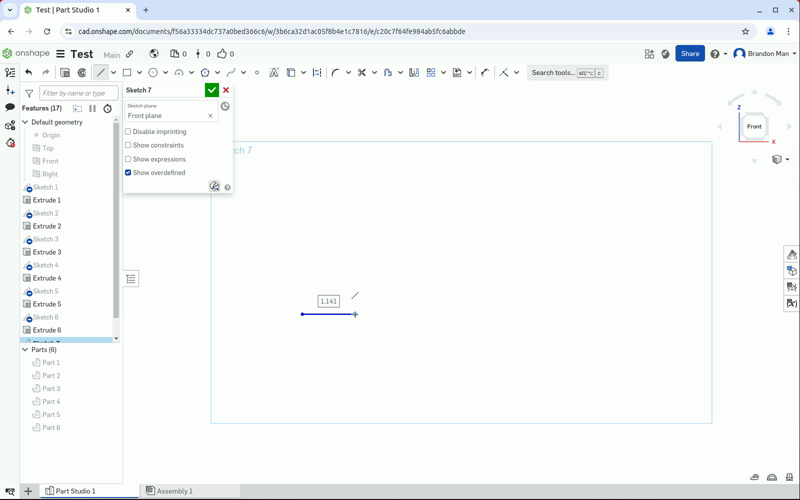
scroll(-6)
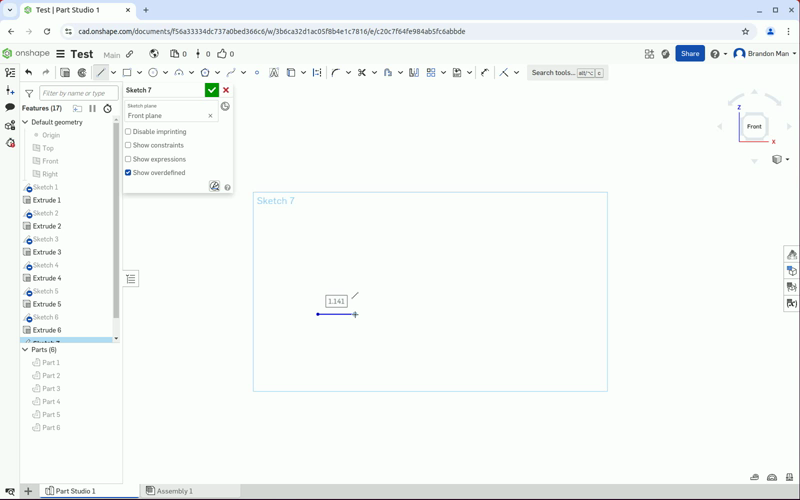
scroll(-6)
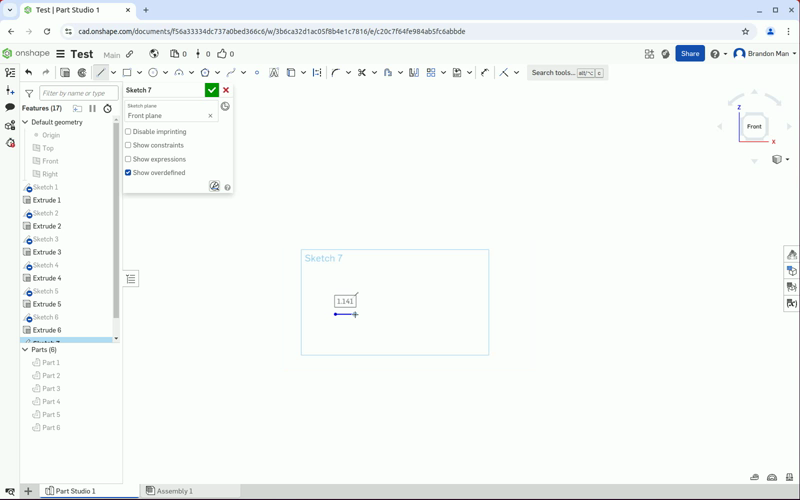
scroll(-6)
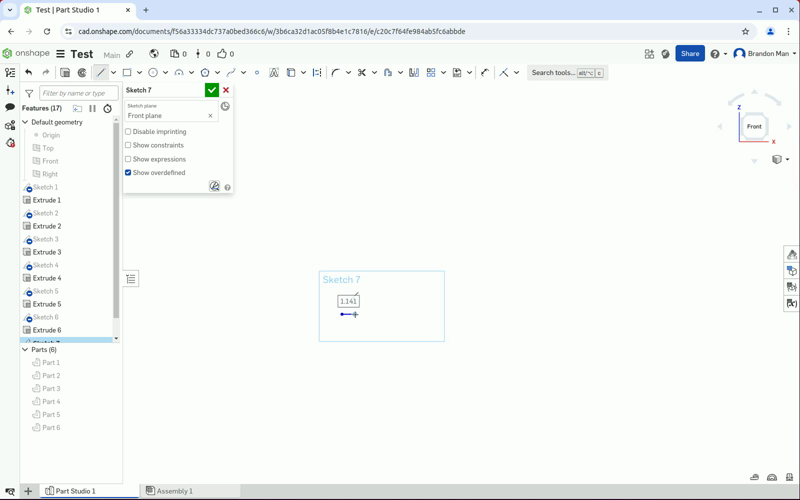
scroll(-6)
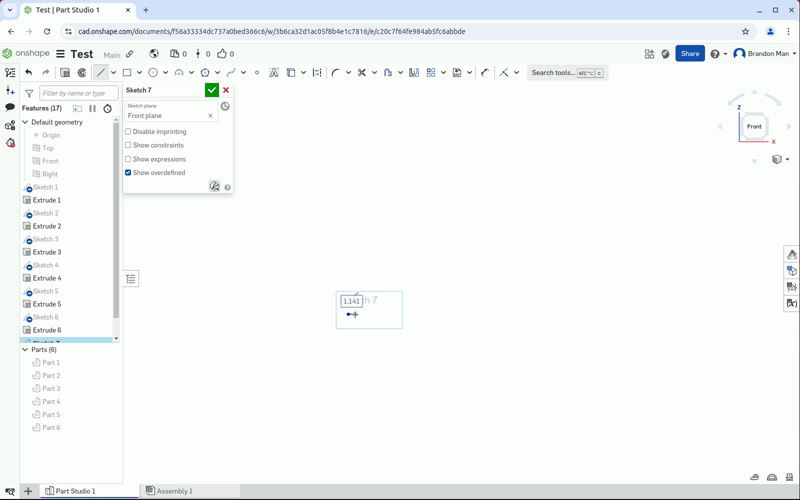
key_up(shift)
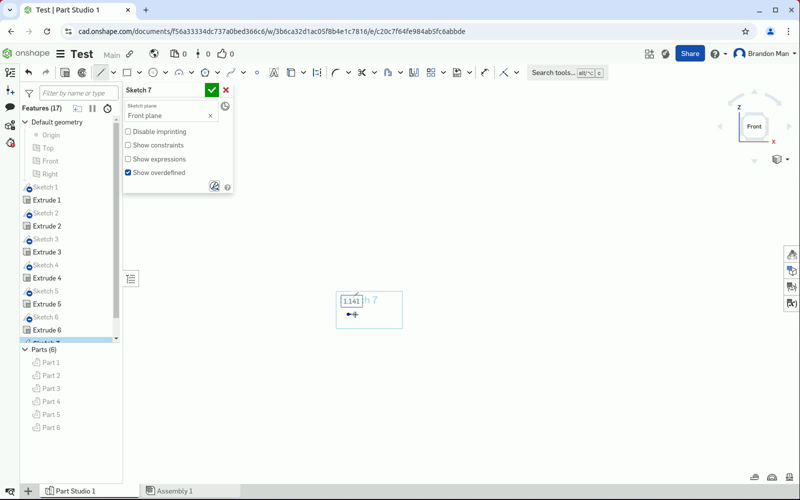
key_down(shift)
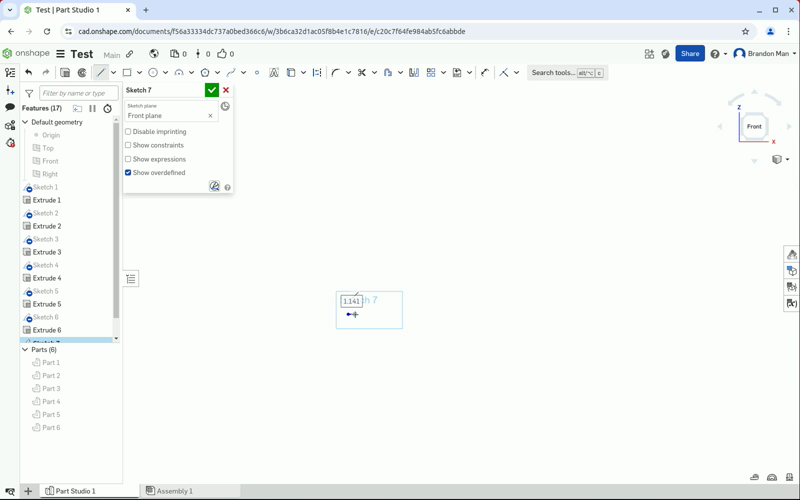
mouse_move(385, 314)
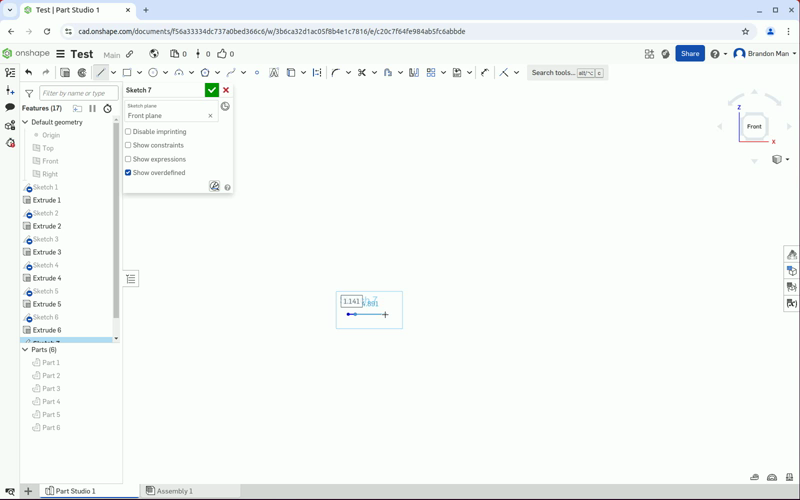
mouse_move(355, 297)
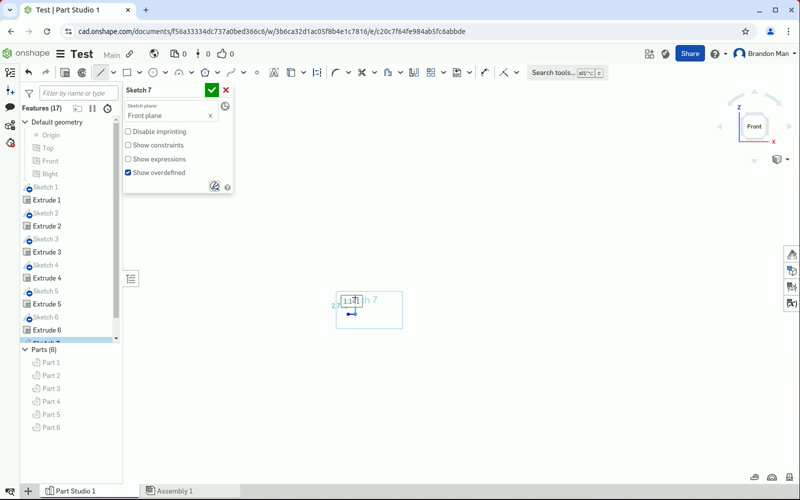
click(355, 297)
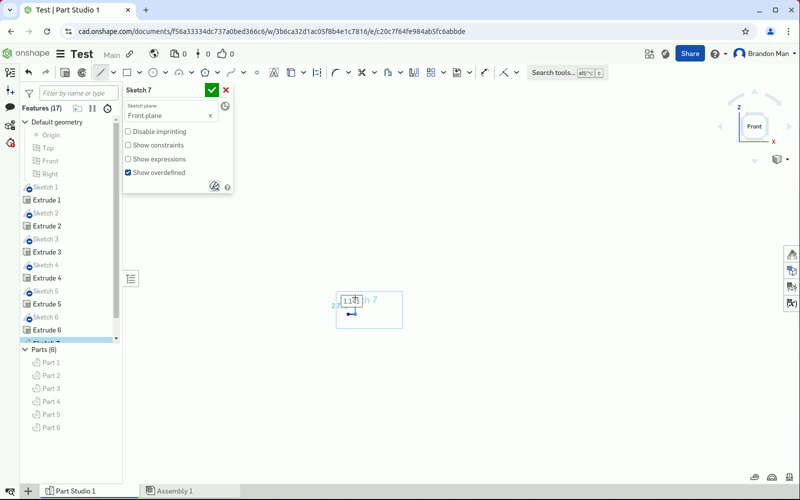
key_up(shift)
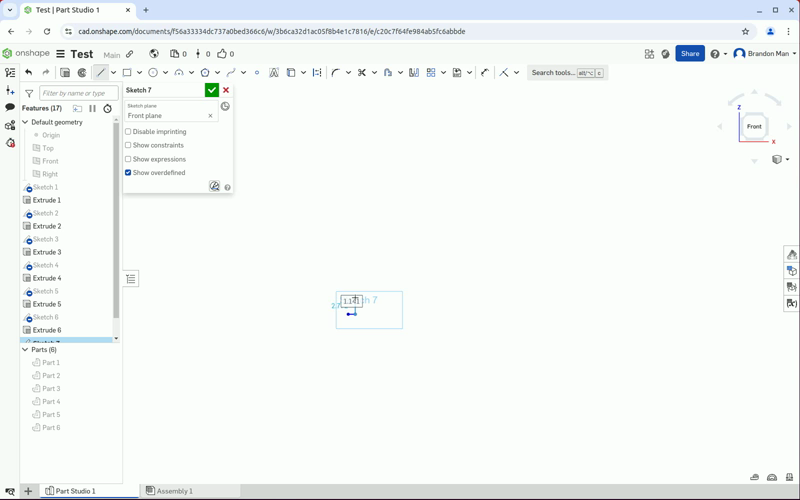
key_down(shift)
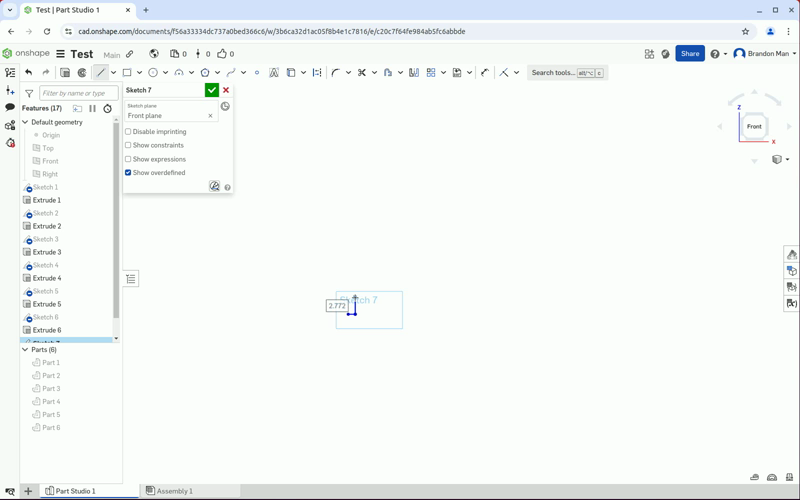
mouse_move(385, 297)
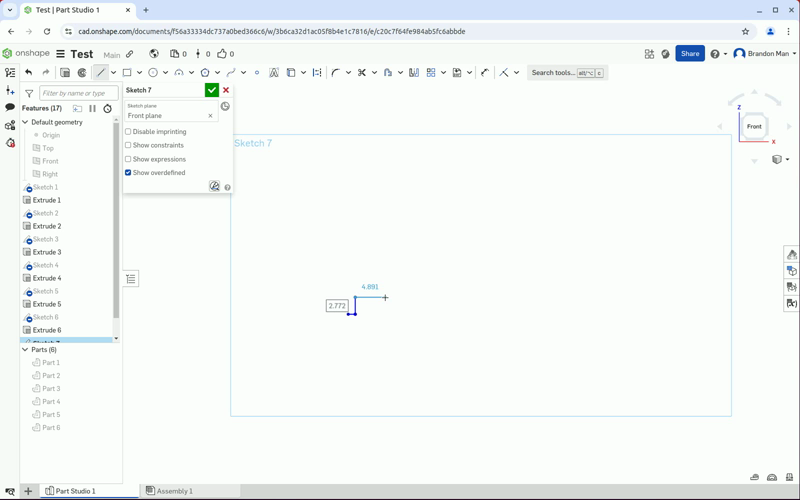
mouse_move(348, 297)
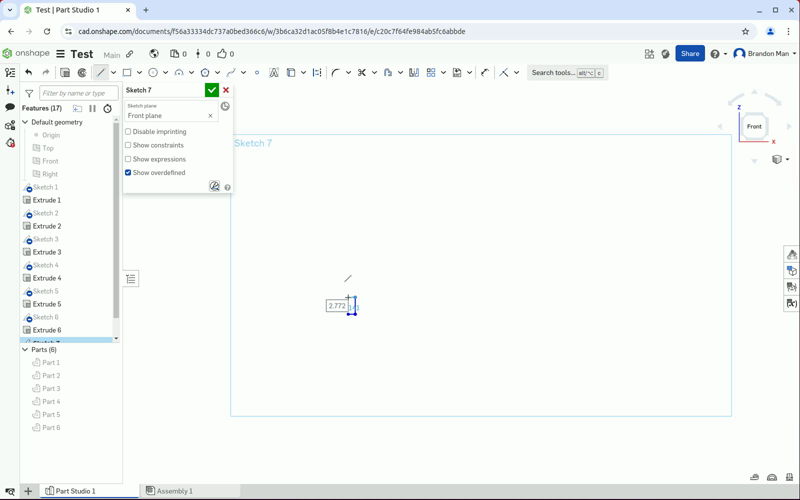
scroll(6)
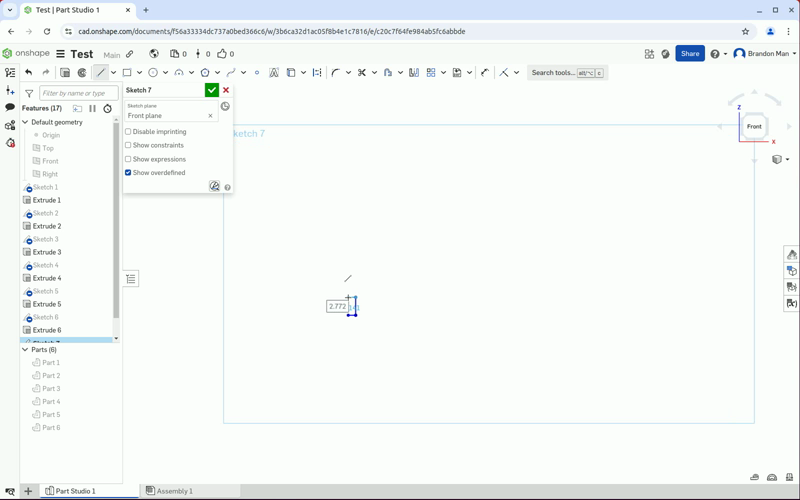
scroll(6)
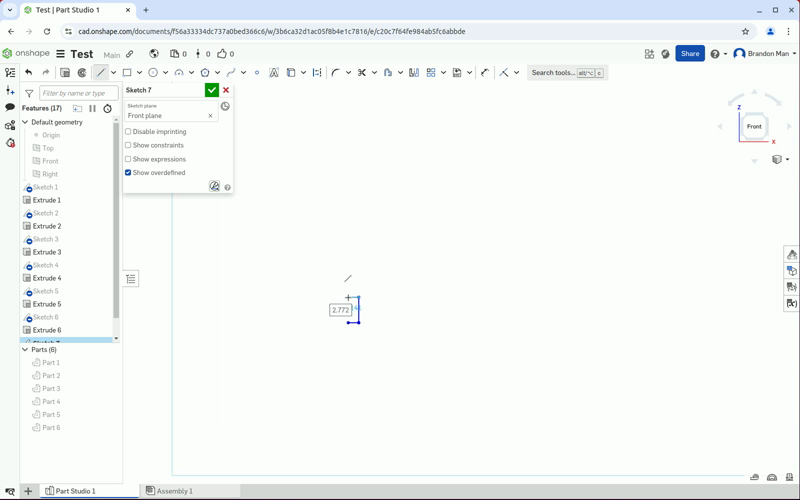
scroll(6)
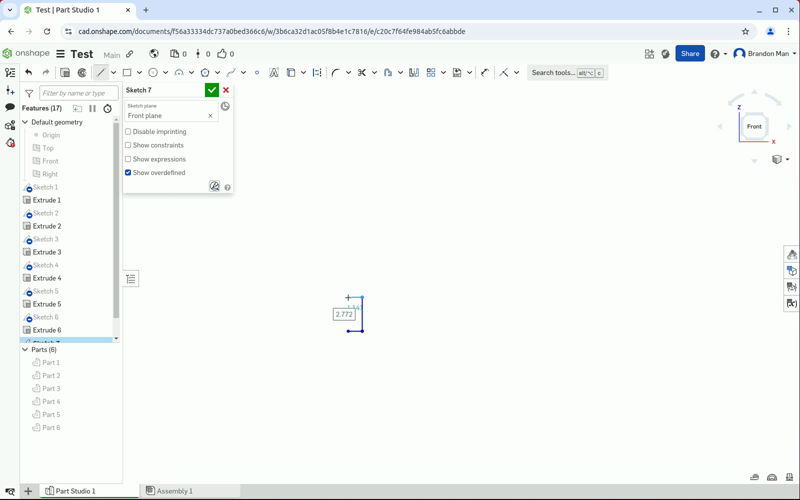
scroll(6)
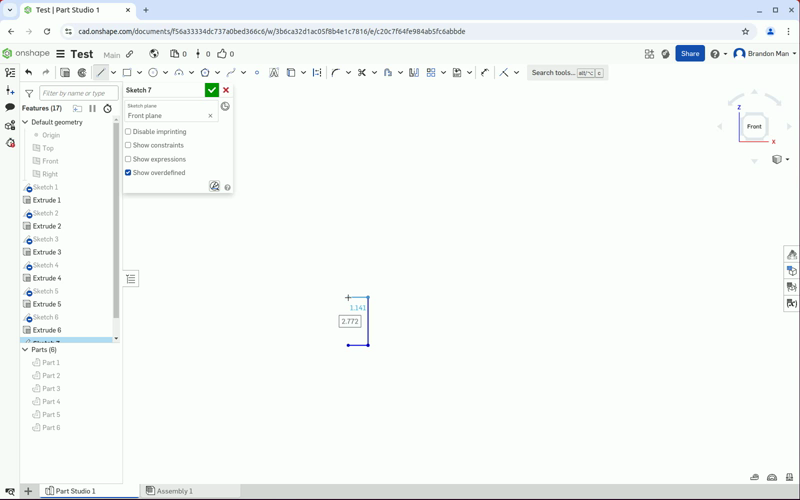
scroll(6)
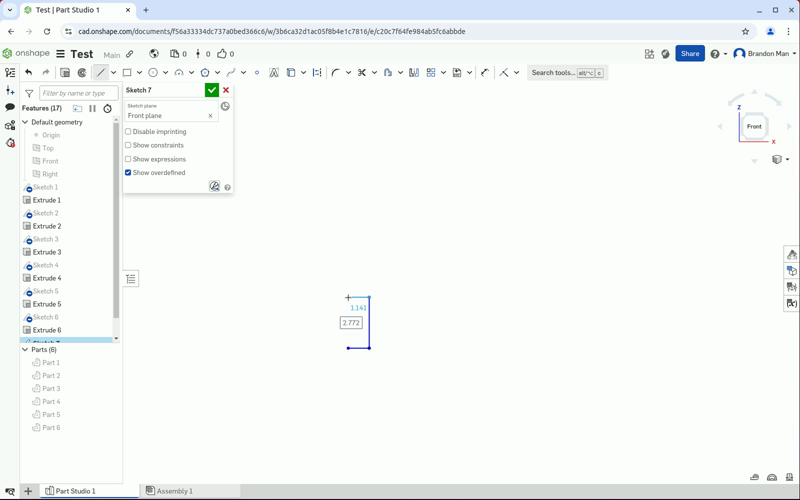
scroll(6)
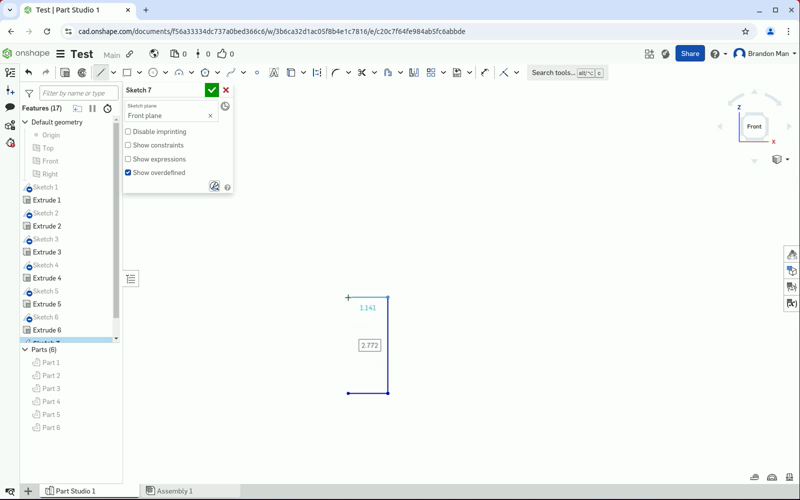
scroll(6)
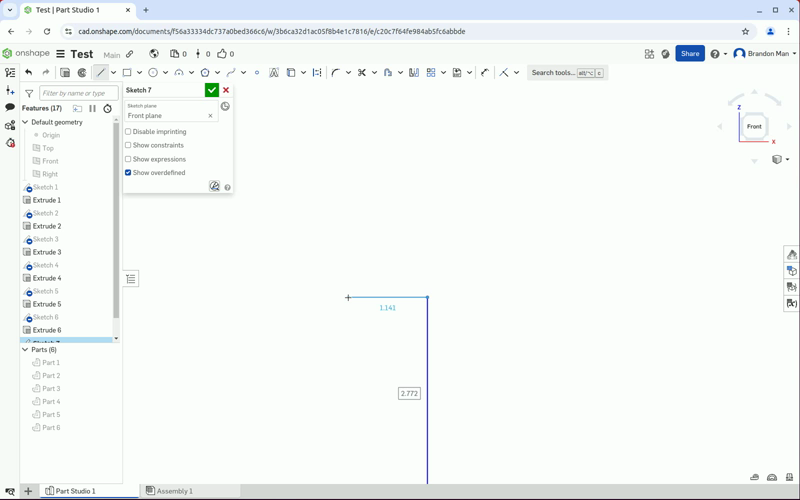
click(348, 297)
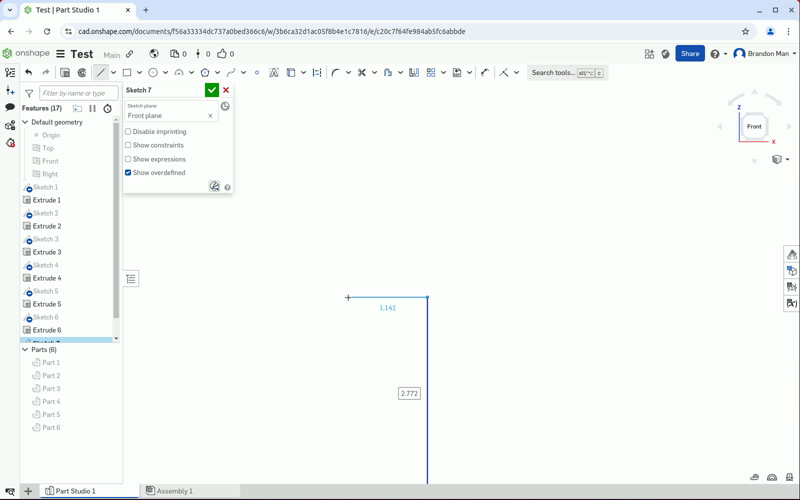
scroll(-6)
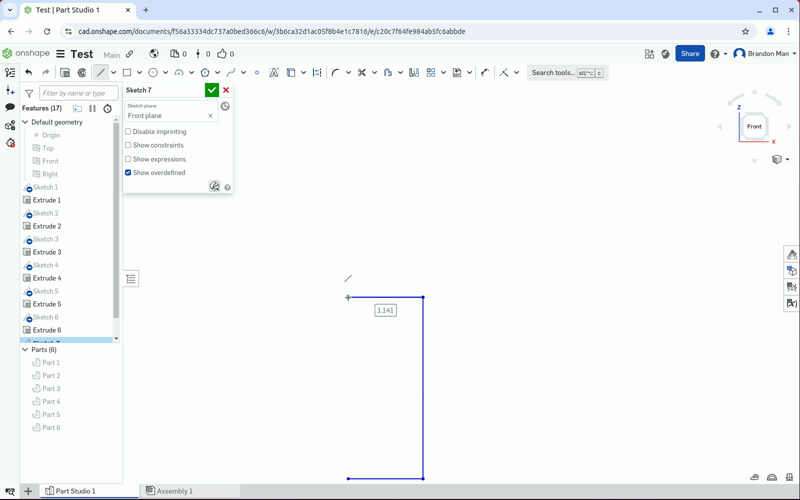
scroll(-6)
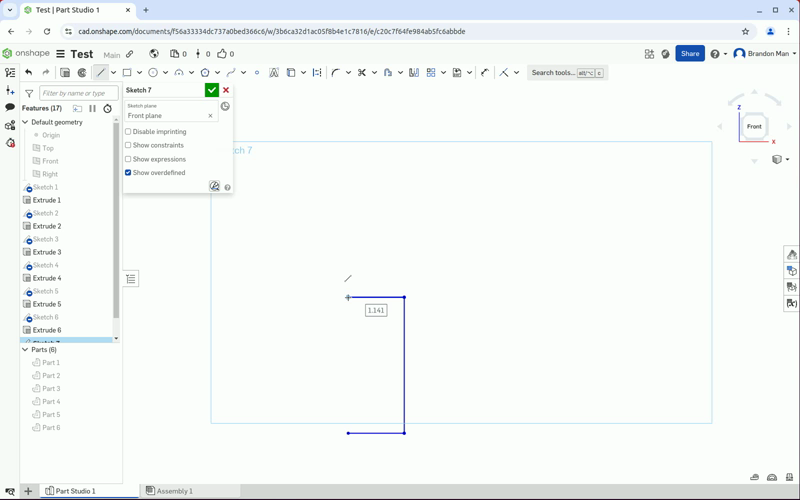
scroll(-6)
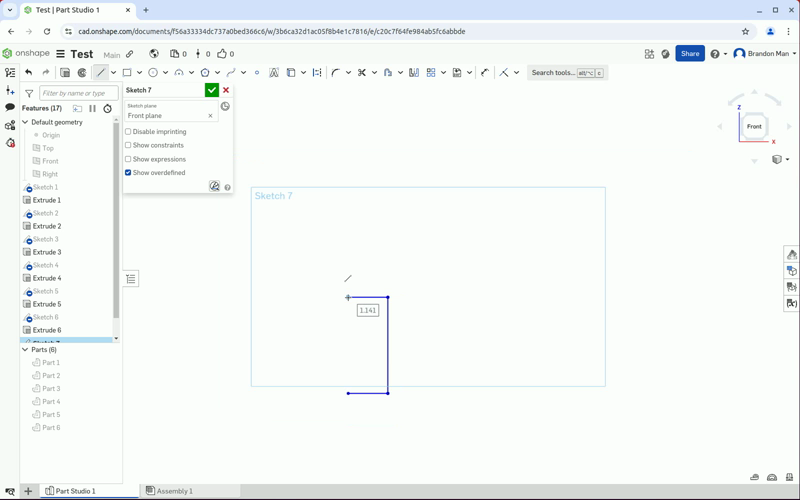
scroll(-6)
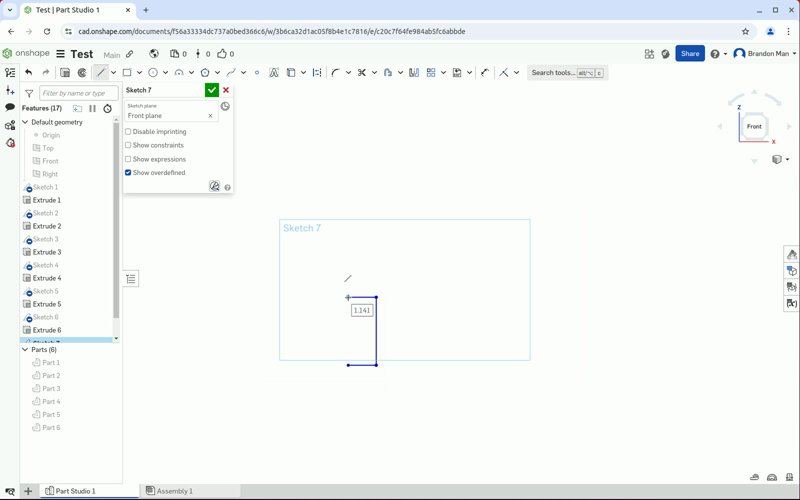
scroll(-6)
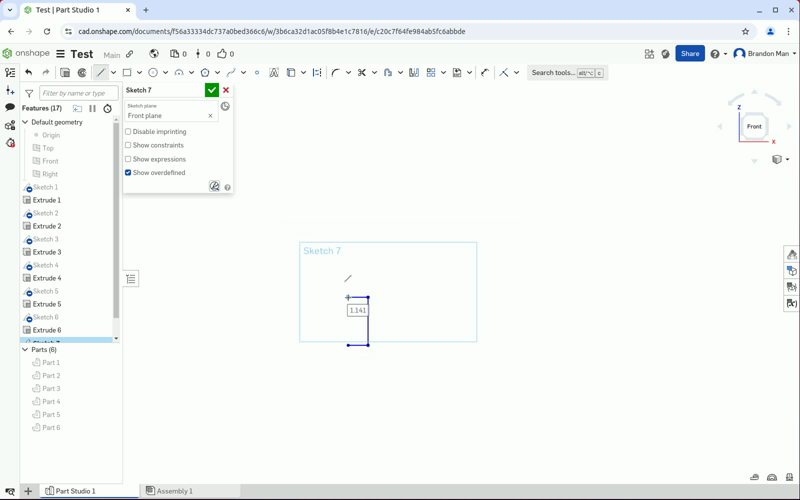
scroll(-6)
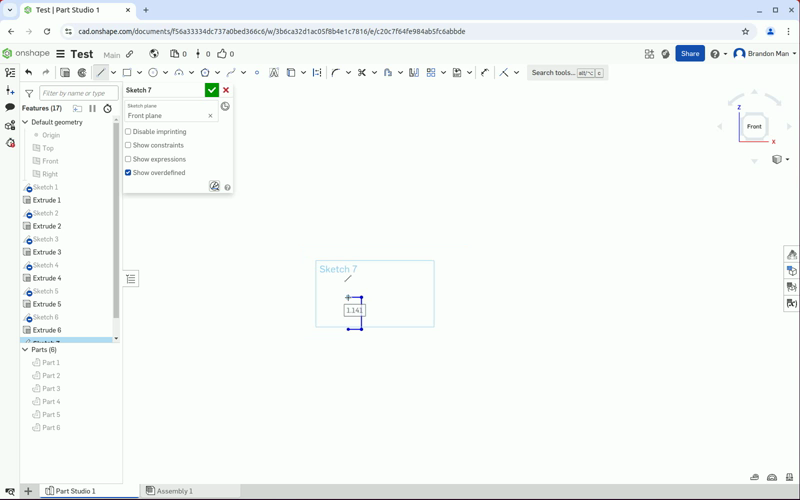
scroll(-6)
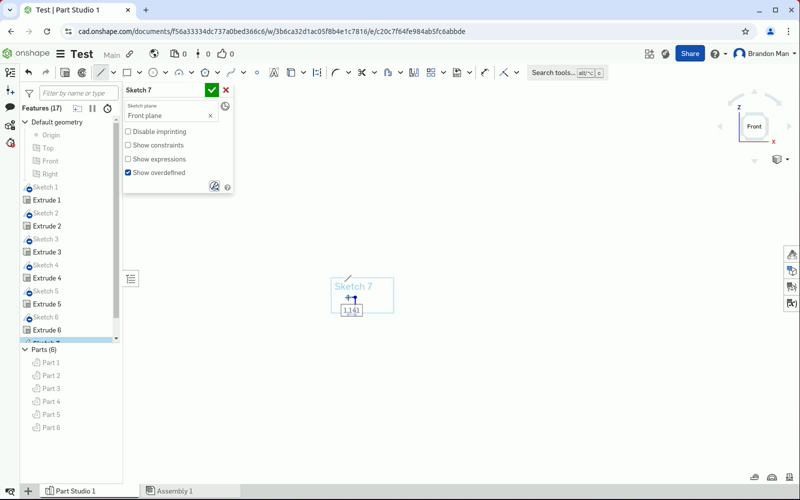
key_up(shift)
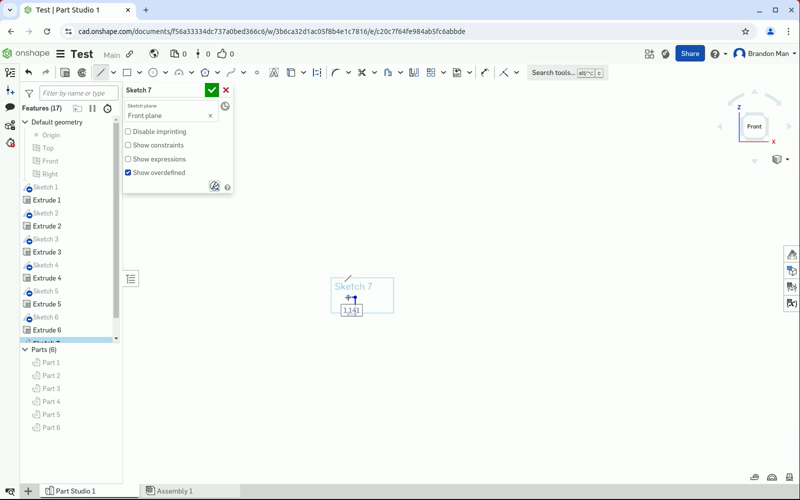
mouse_move(378, 297)
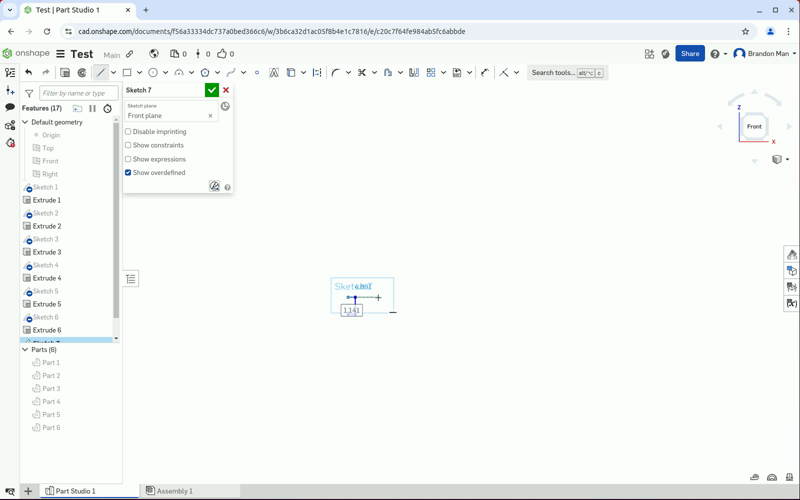
key_down(shift)
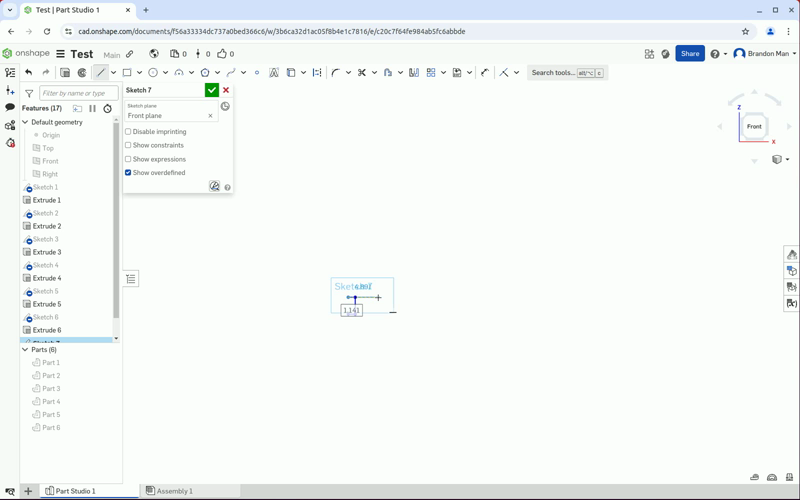
mouse_move(348, 314)
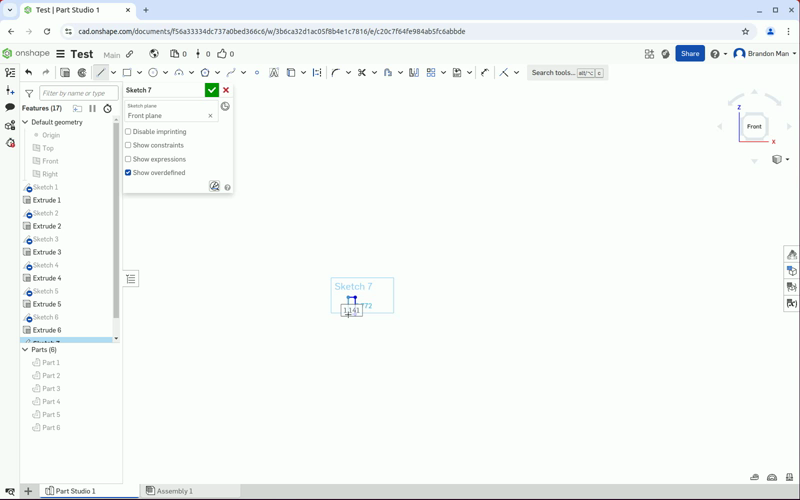
key_up(shift)
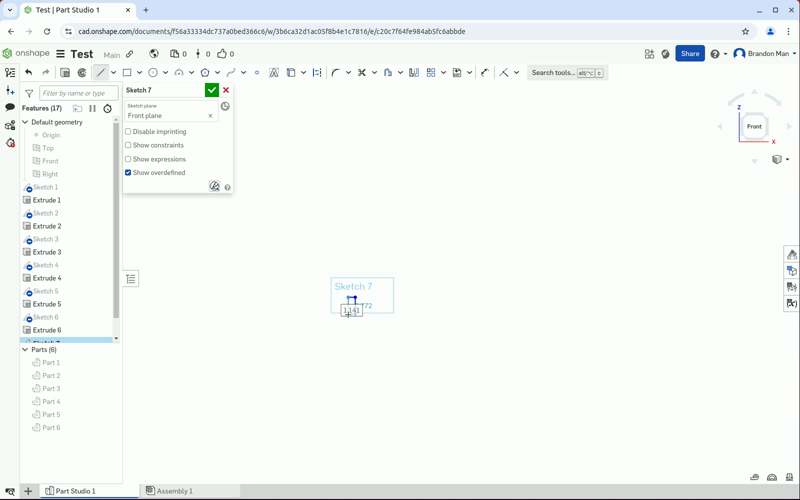
click(348, 314)
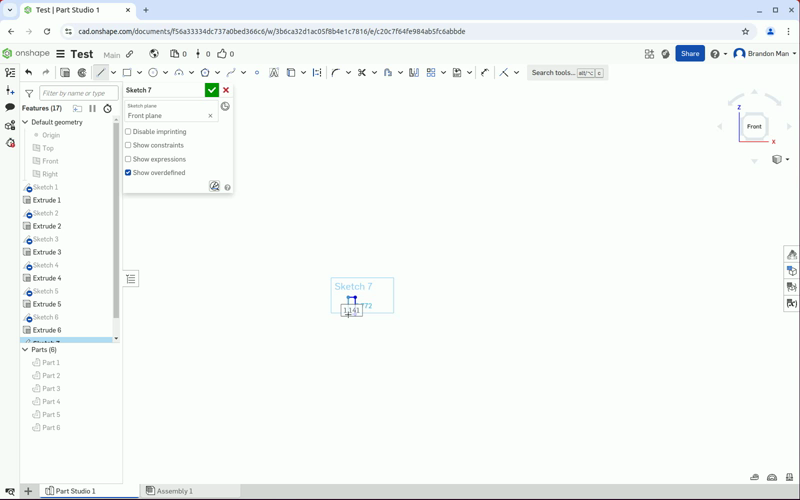
key(esc)
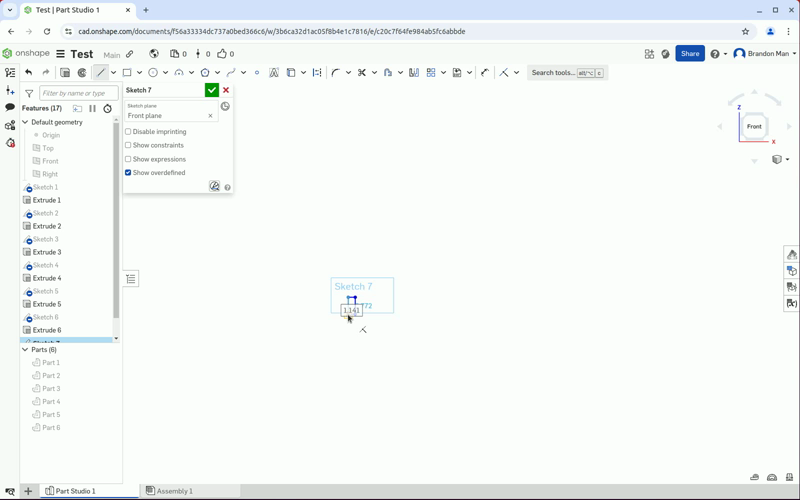
mouse_move(348, 302)
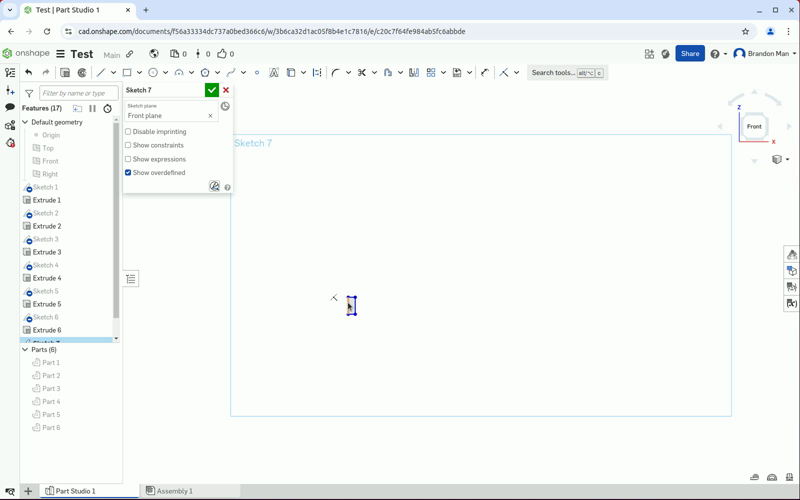
scroll(6)
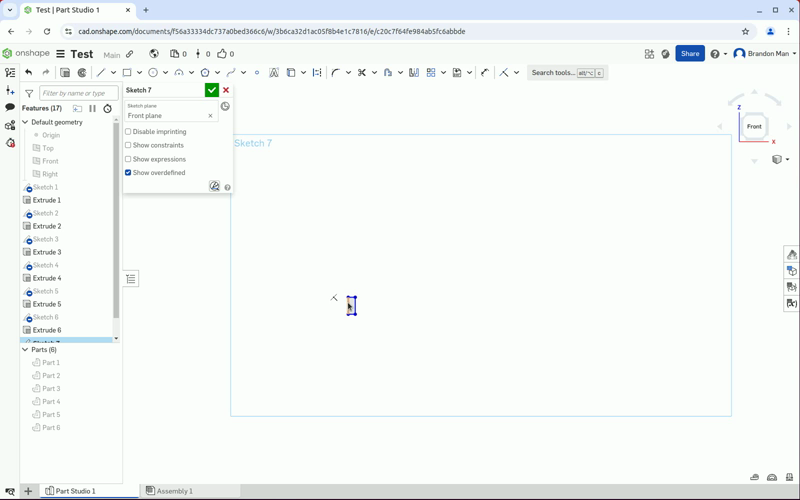
scroll(6)
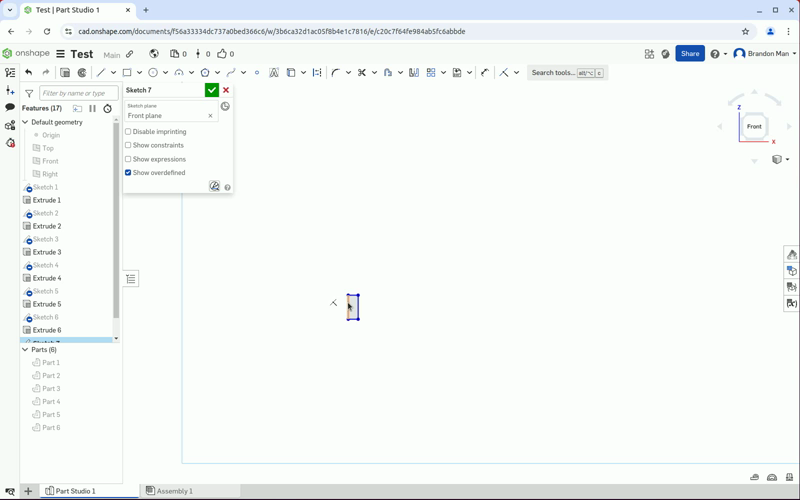
scroll(6)
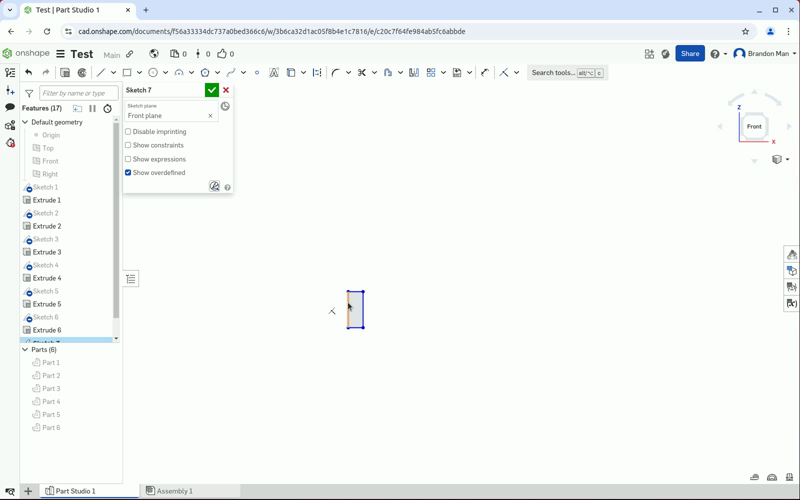
scroll(6)
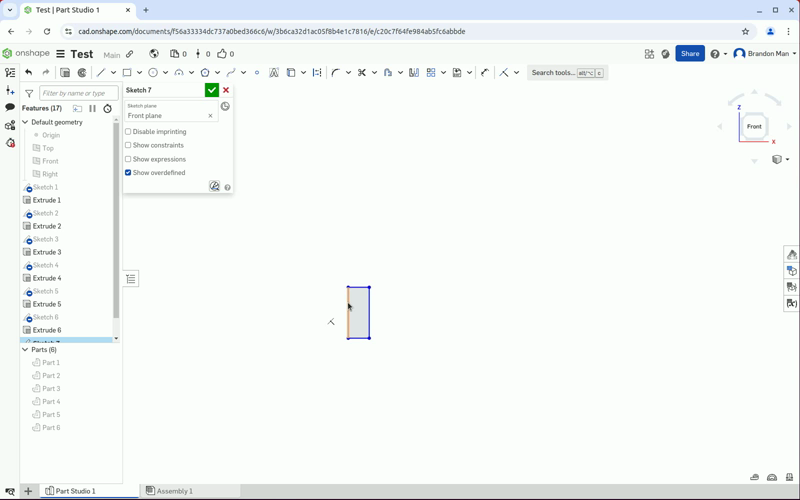
scroll(6)
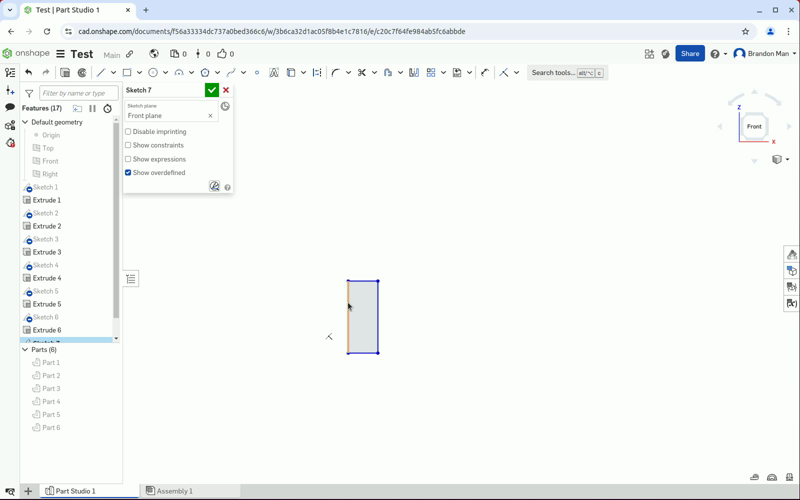
scroll(6)
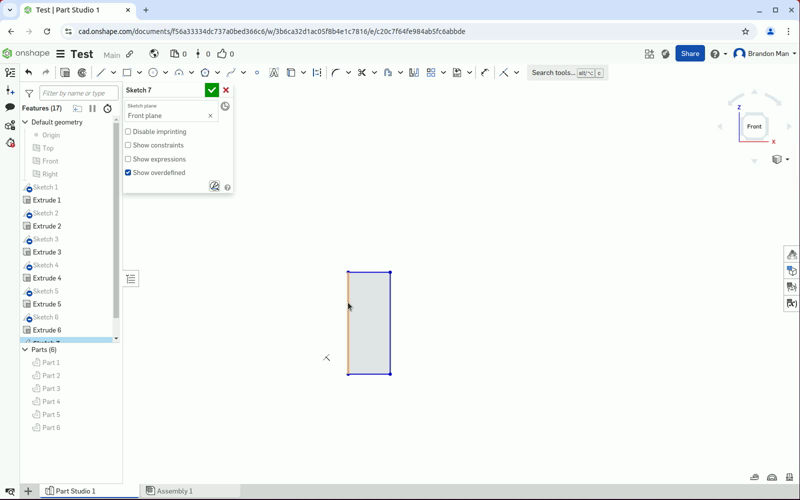
scroll(6)
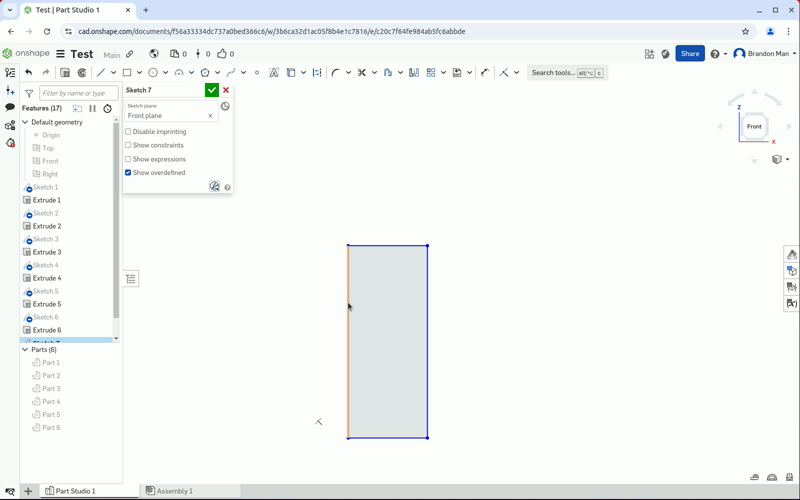
click(348, 302)
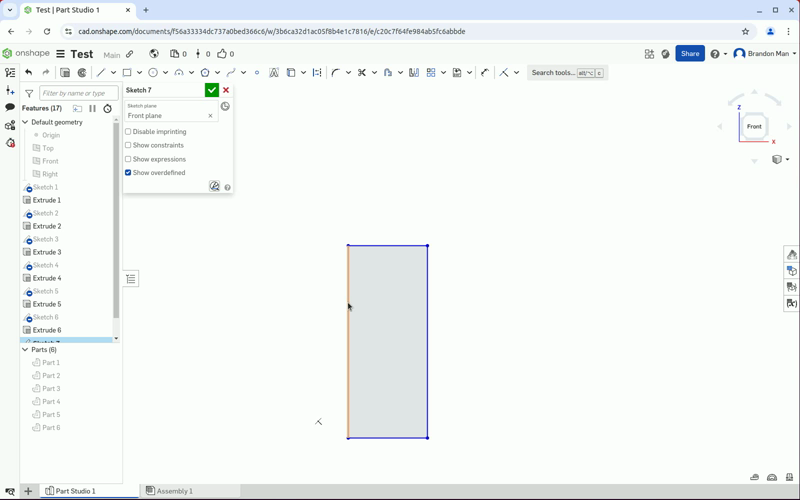
scroll(-6)
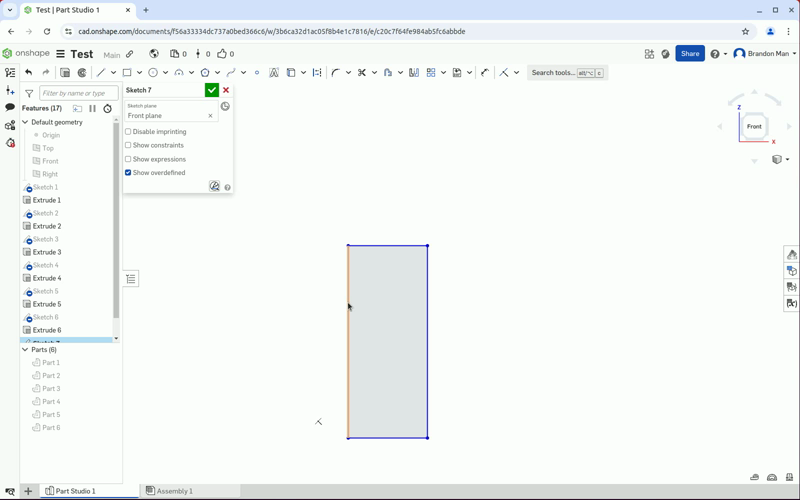
scroll(-6)
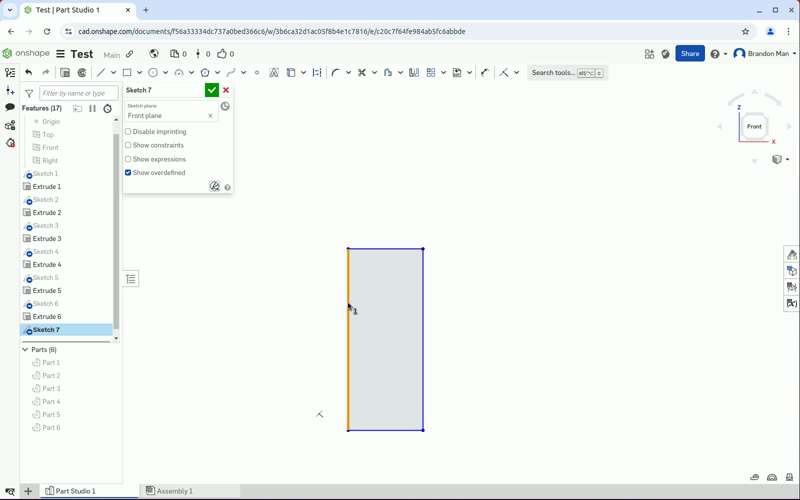
scroll(-6)
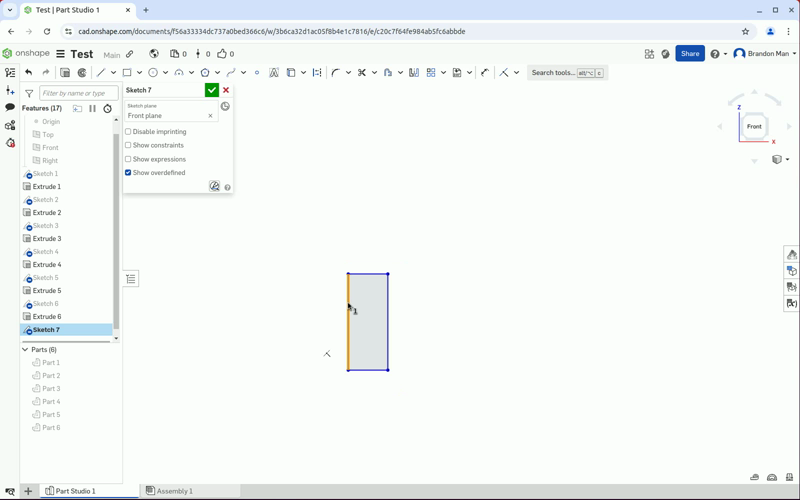
scroll(-6)
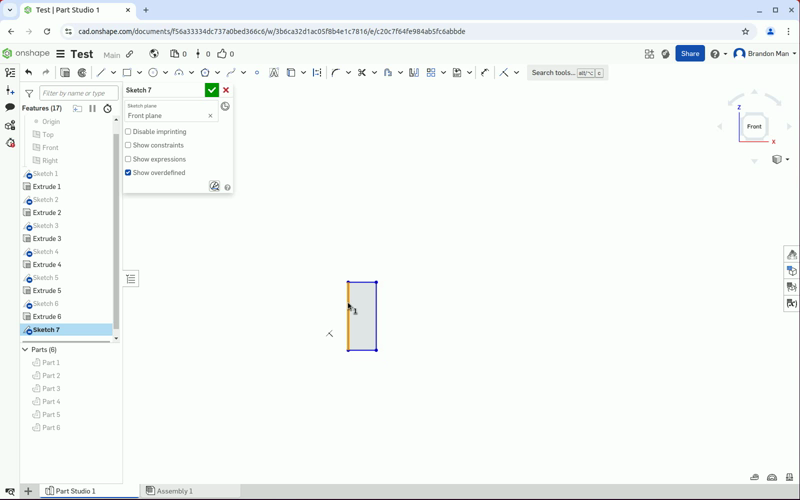
scroll(-6)
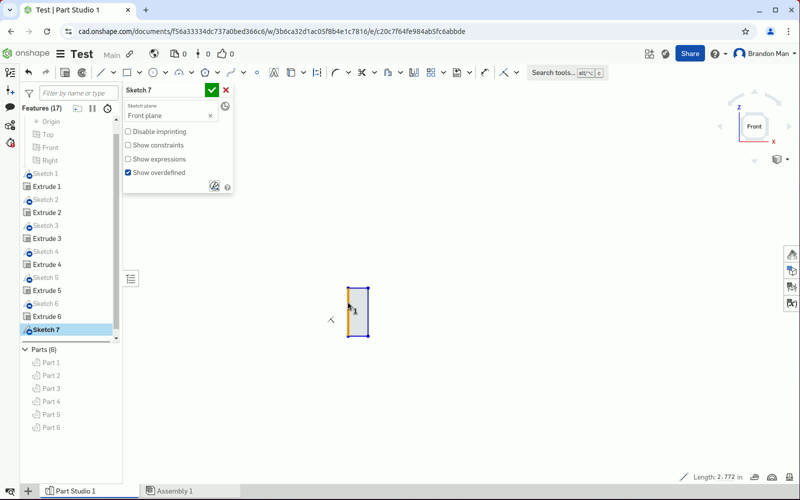
scroll(-6)
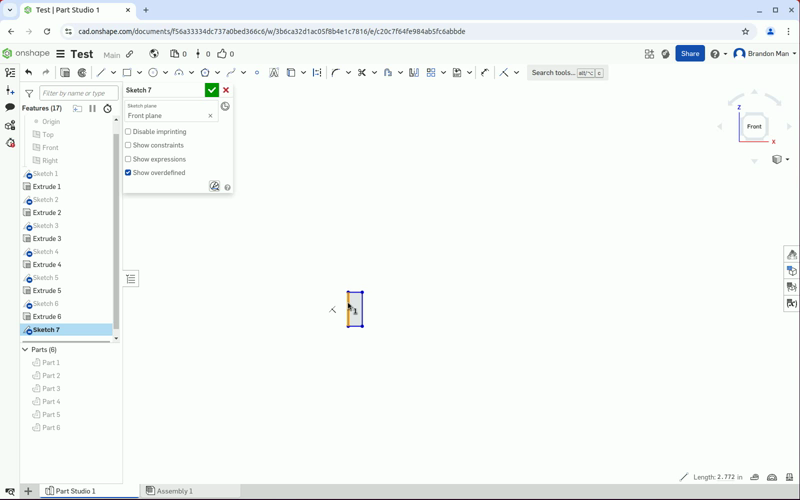
scroll(-6)
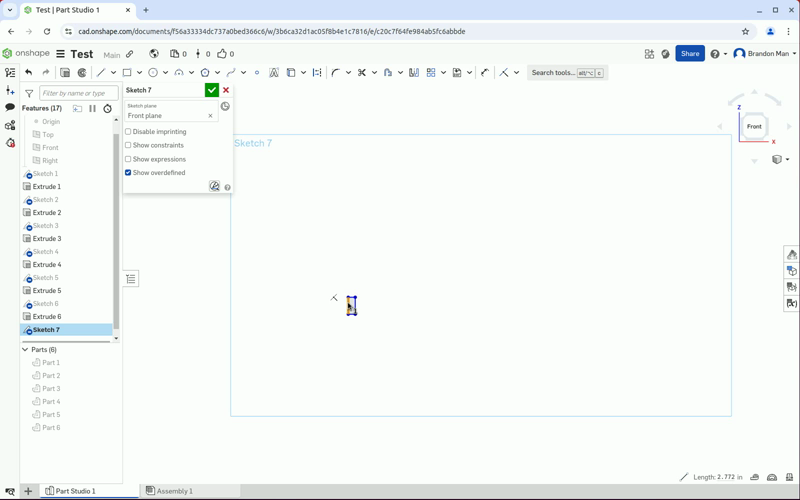
mouse_move(73, 352)
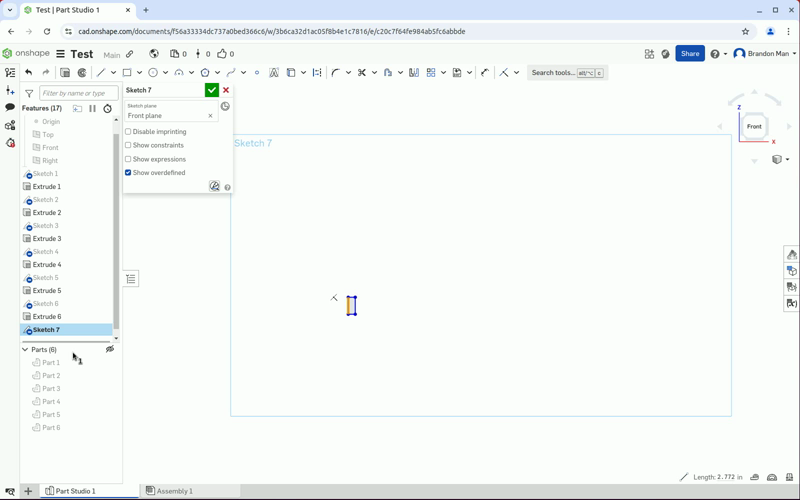
key(shift+y)
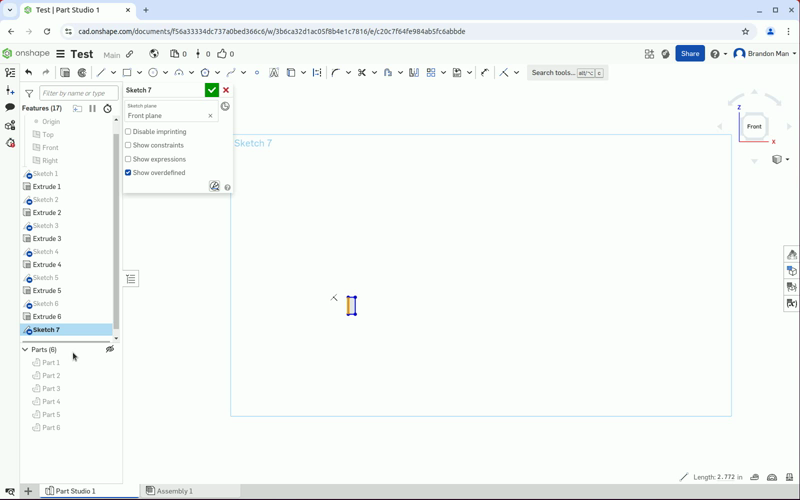
key(shift+e)
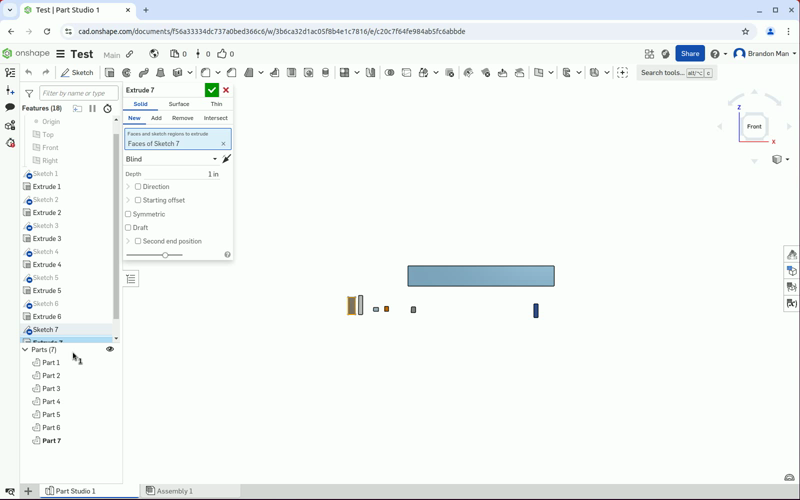
mouse_move(143, 106)
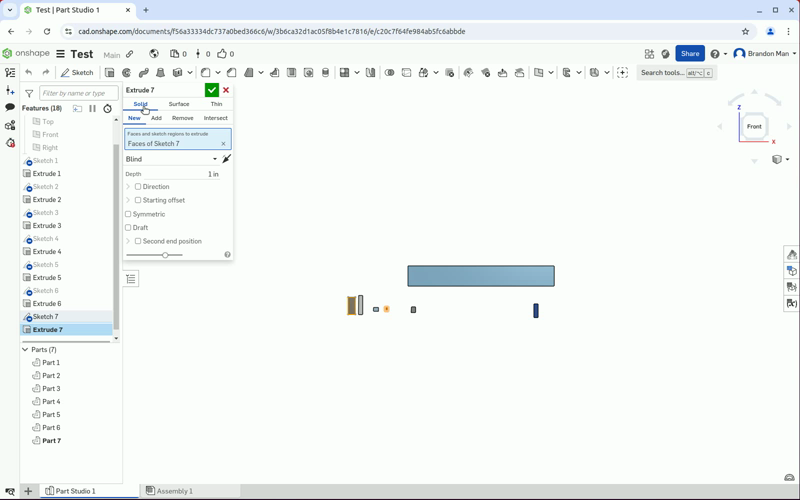
click(143, 106)
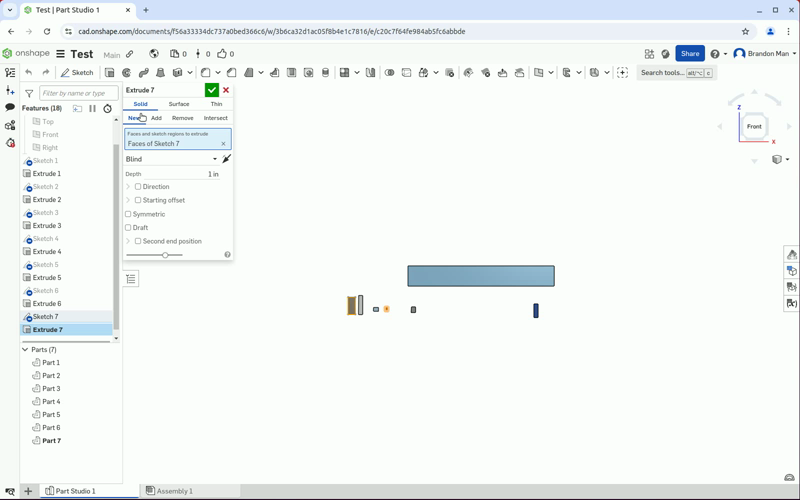
mouse_move(137, 120)
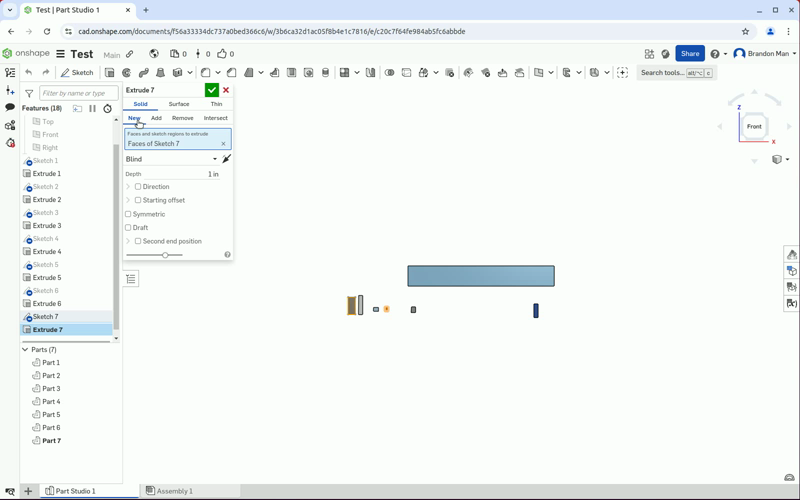
click(137, 120)
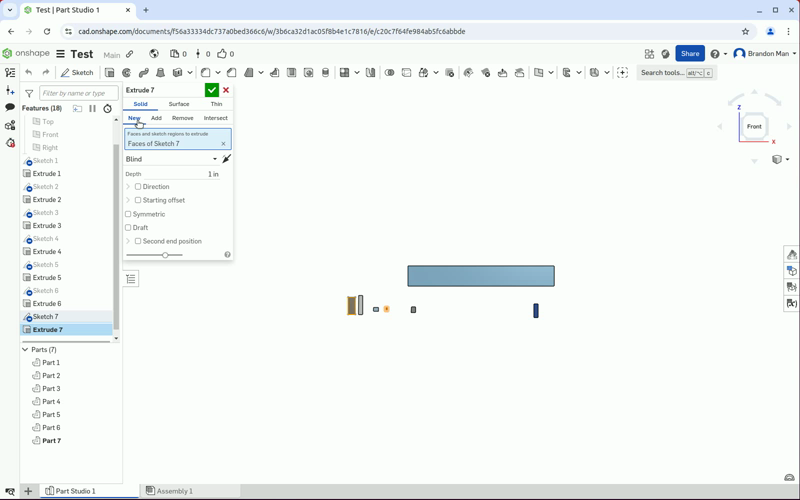
key(tab, 4)
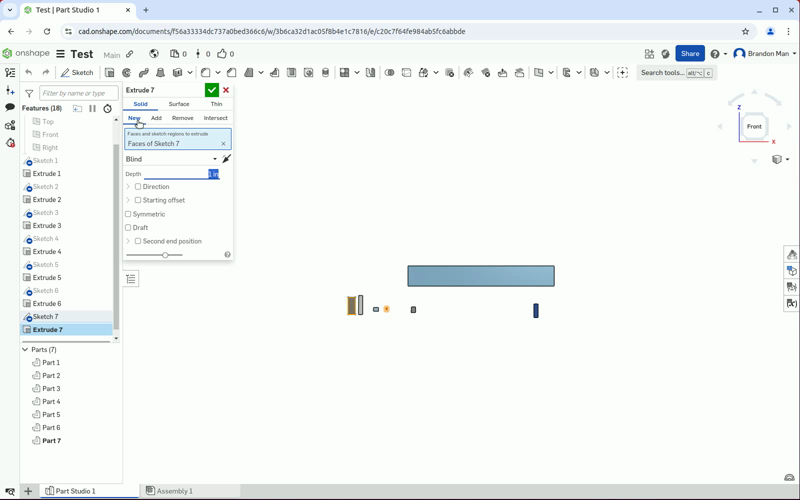
text(16.85)
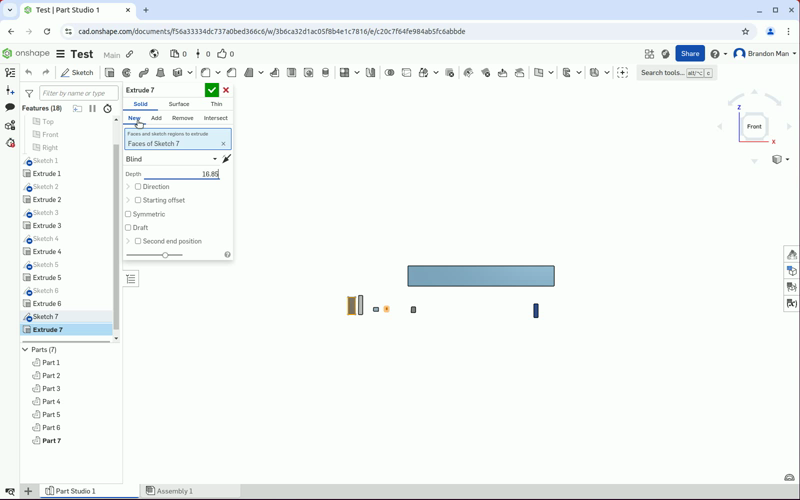
key(enter)
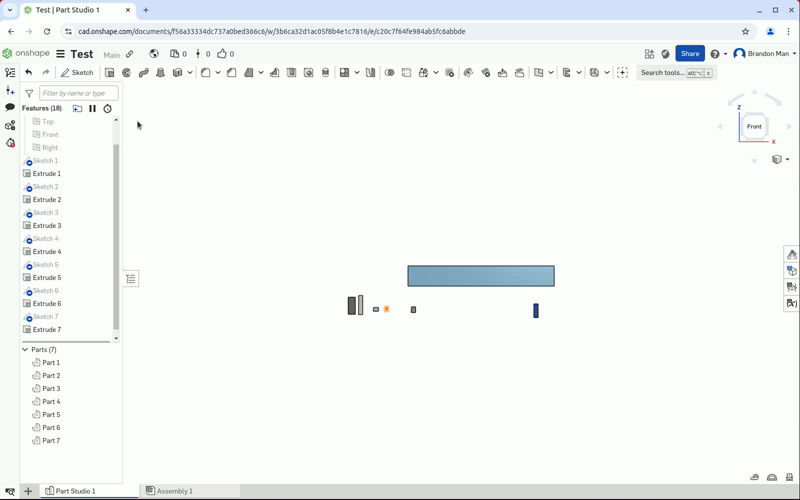
key(shift+h)
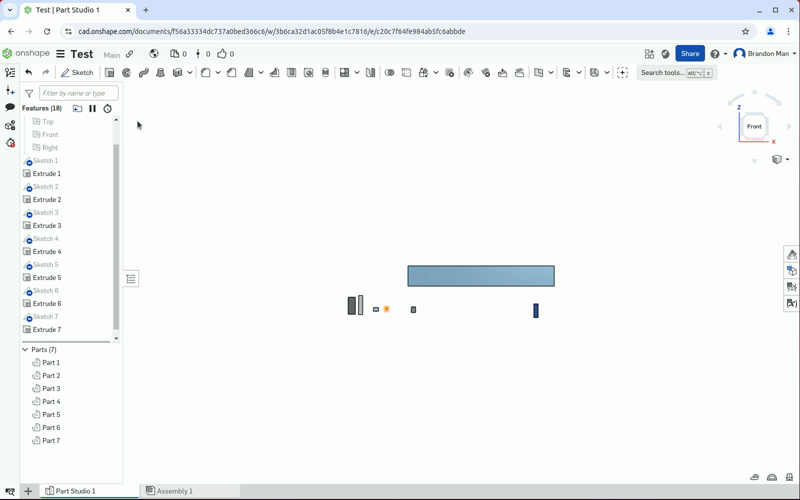
key(shift+h)
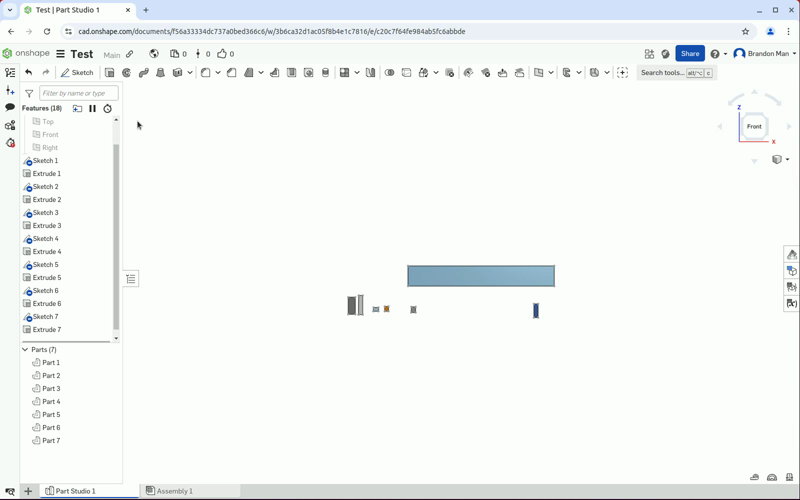
key(shift+7)
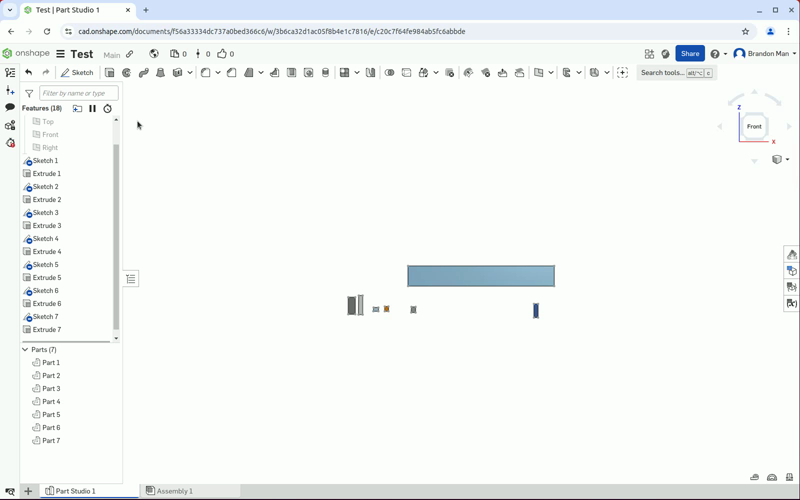
key(left, 2)
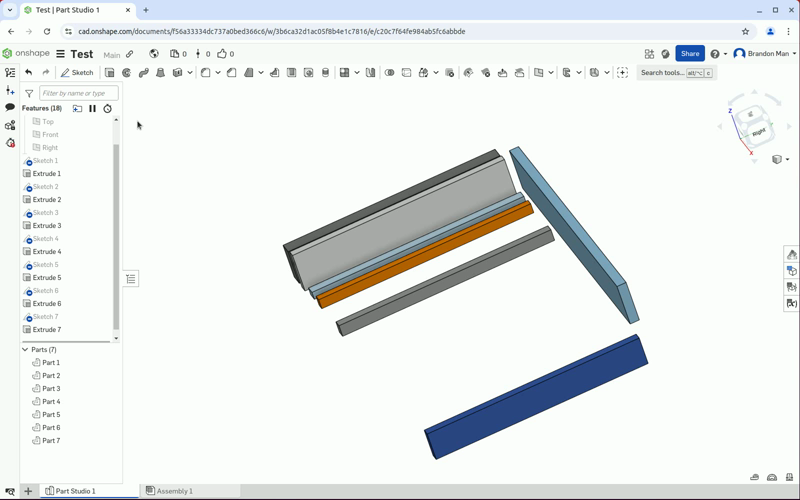
key(down, 2)
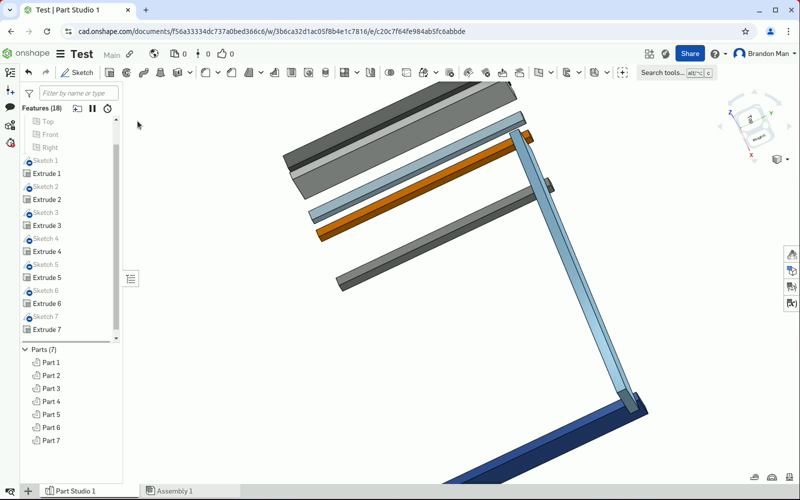
key(up, 2)
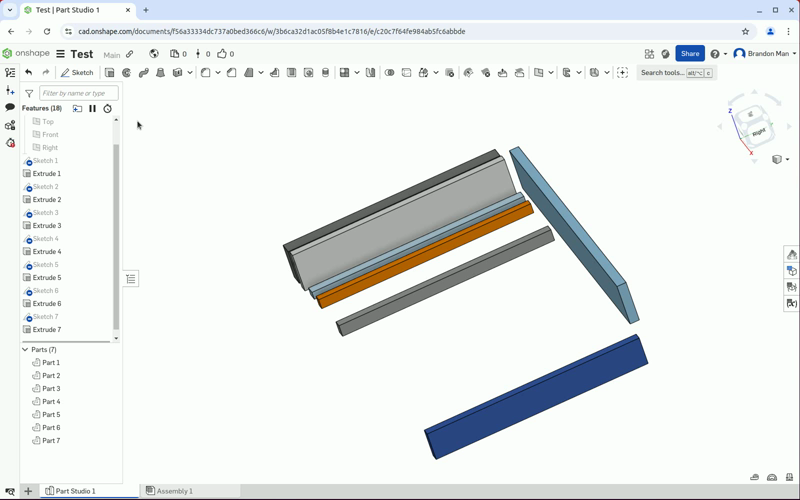
key(right, 2)
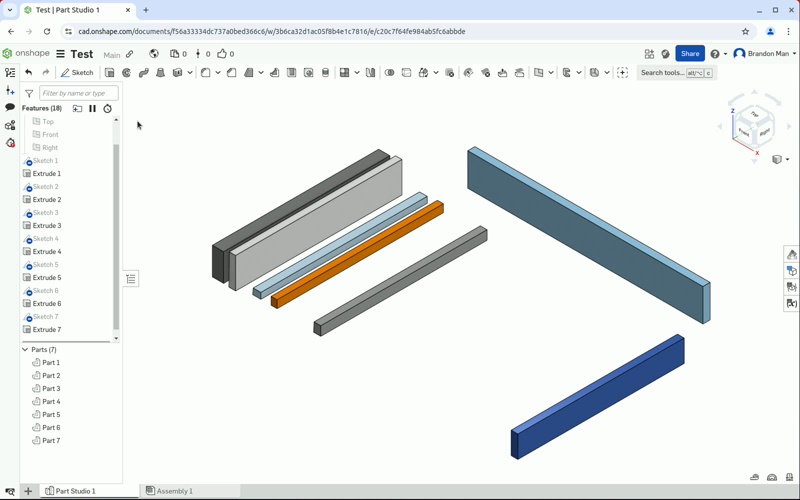
mouse_move(69, 163)
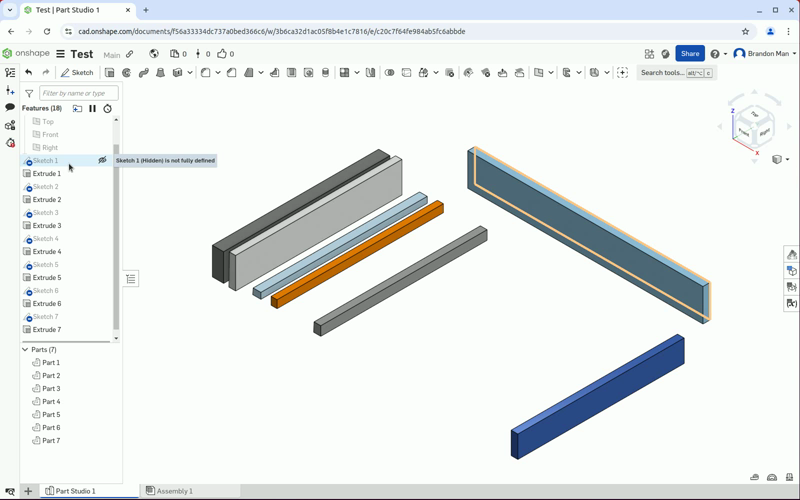
click(69, 163)